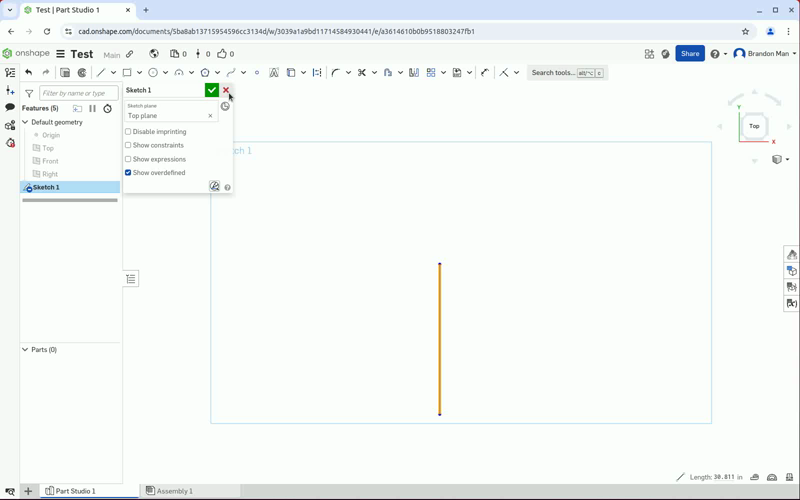
key(shift+h)
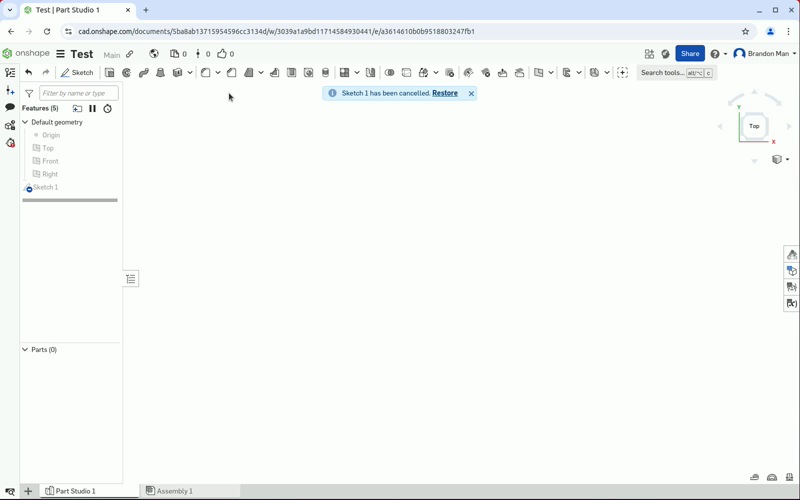
mouse_move(73, 352)
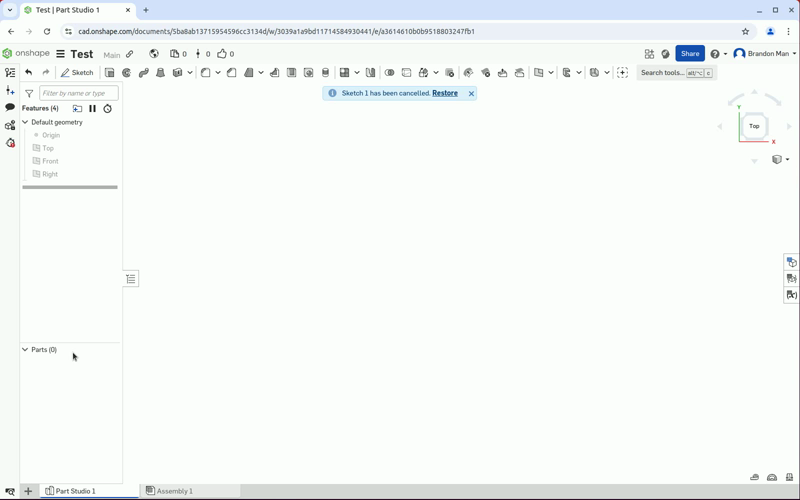
key(y)
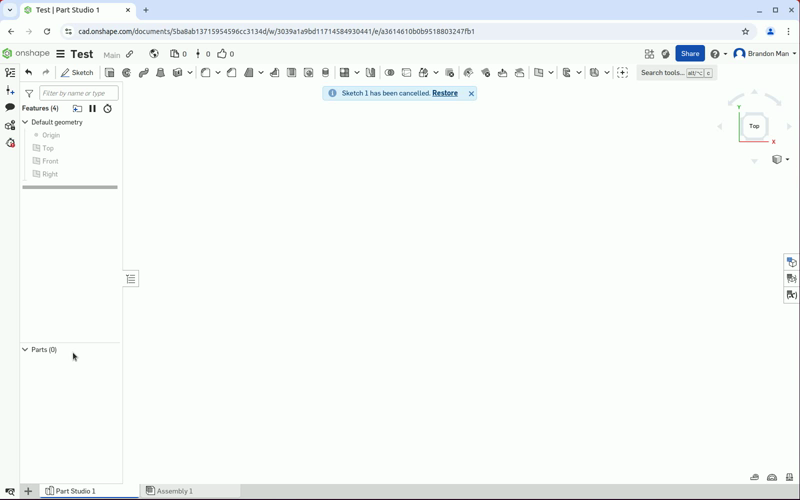
key(shift+p)
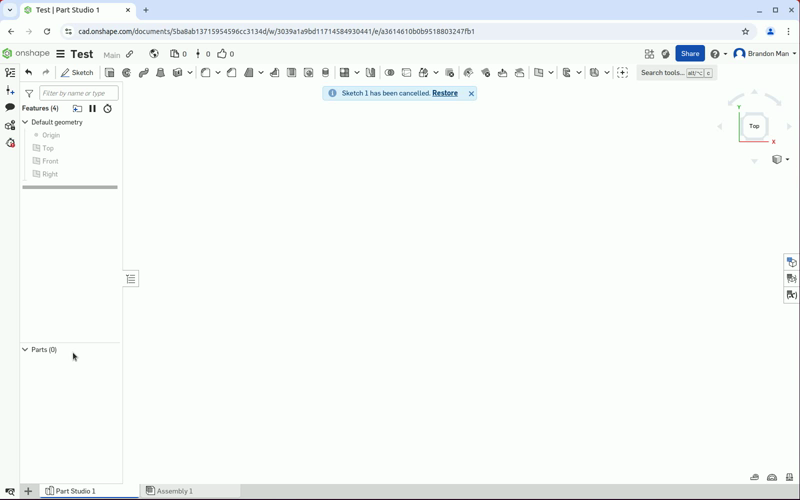
key(space)
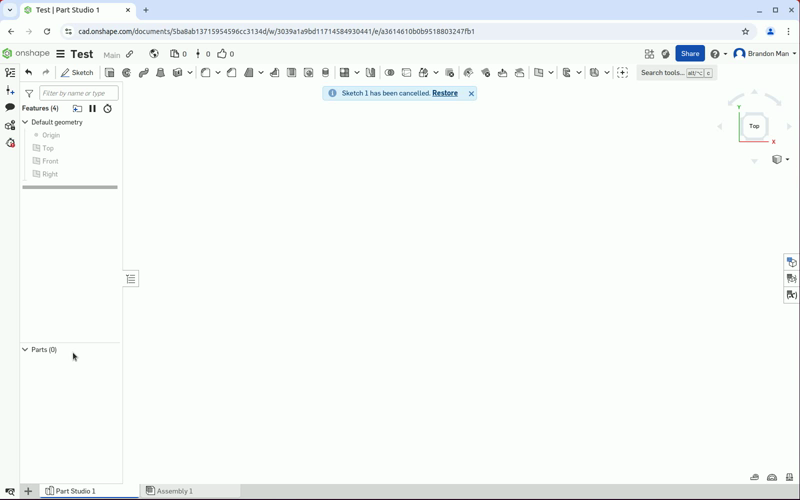
key_down(shift)
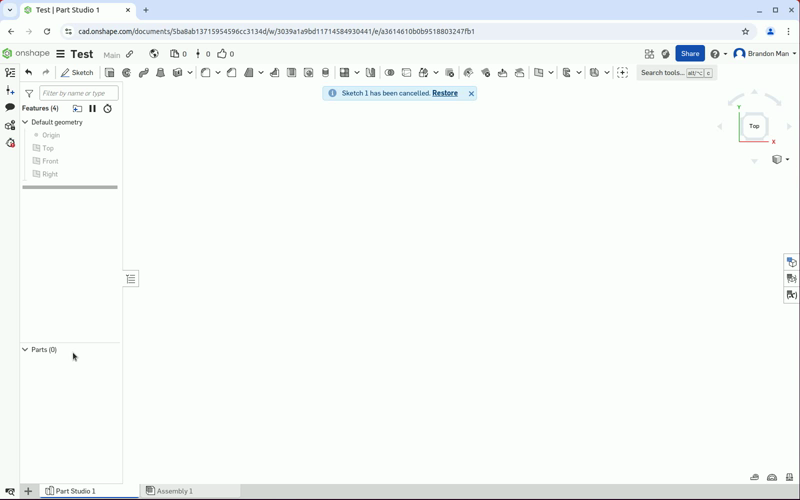
key(up)
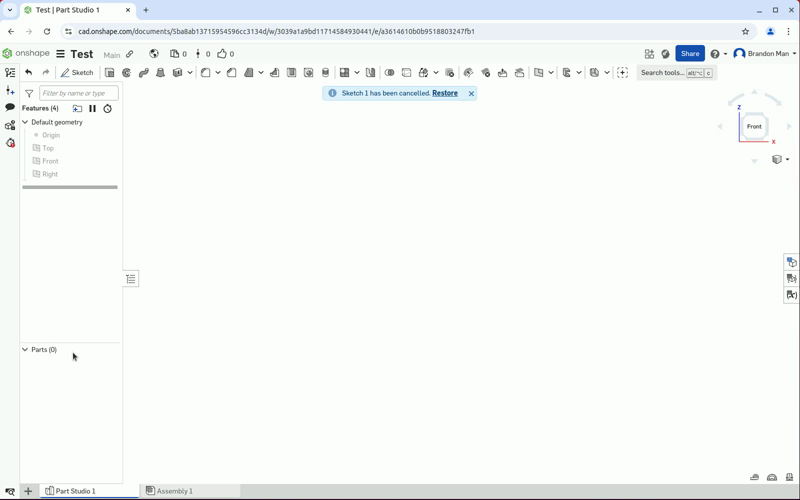
key_up(shift)
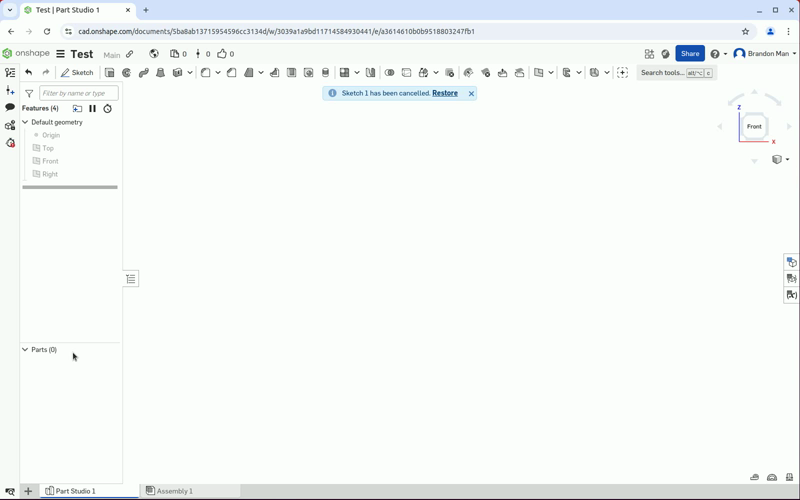
key(space)
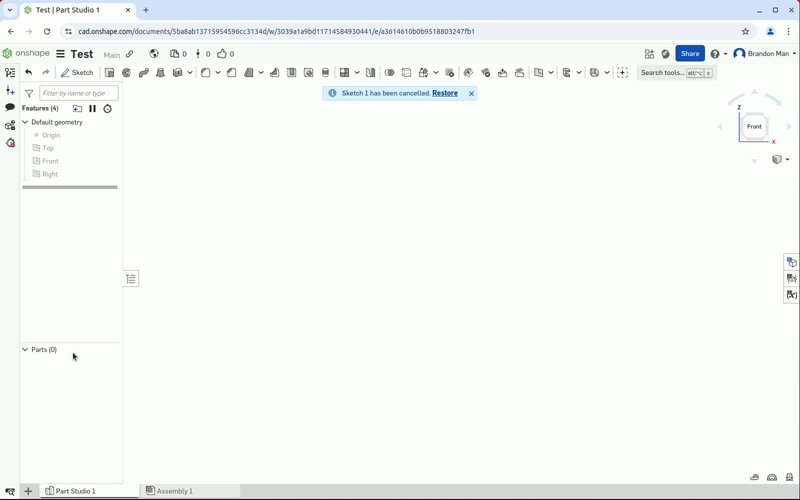
key_down(shift)
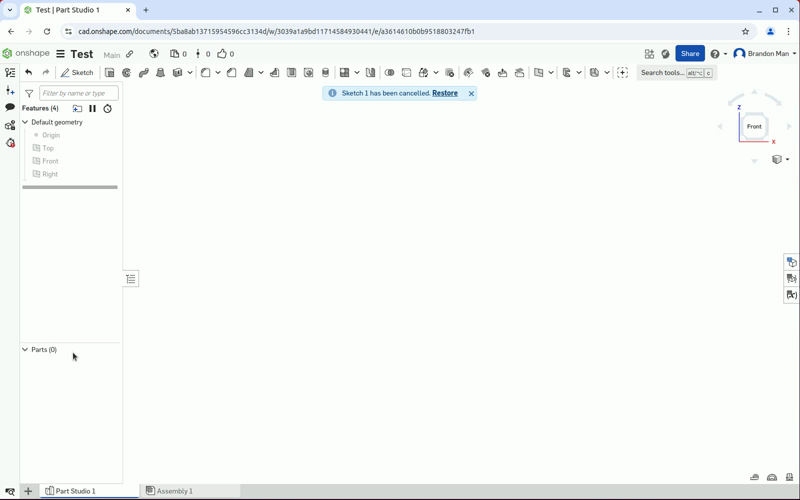
key(left)
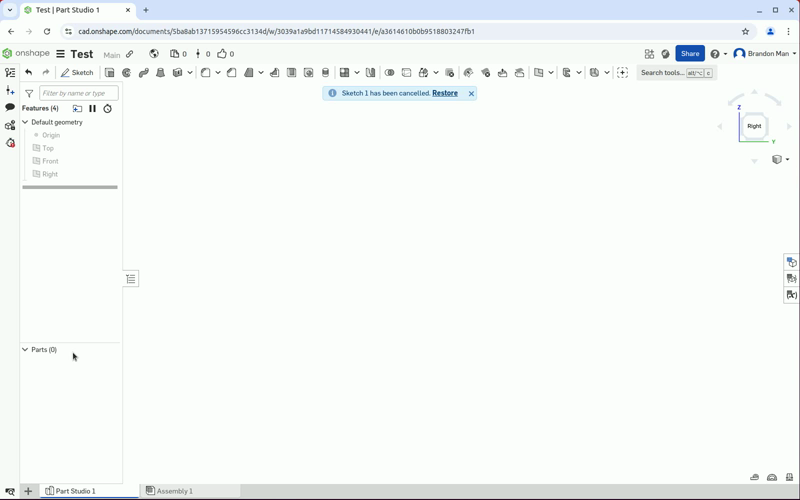
key_up(shift)
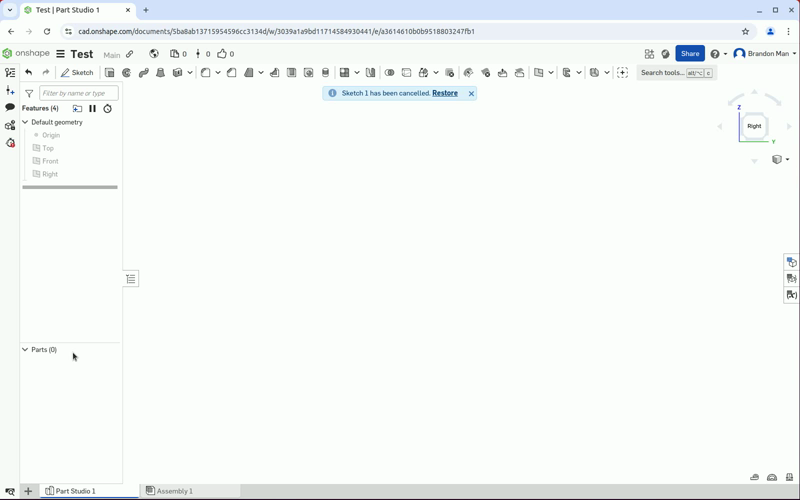
mouse_move(73, 352)
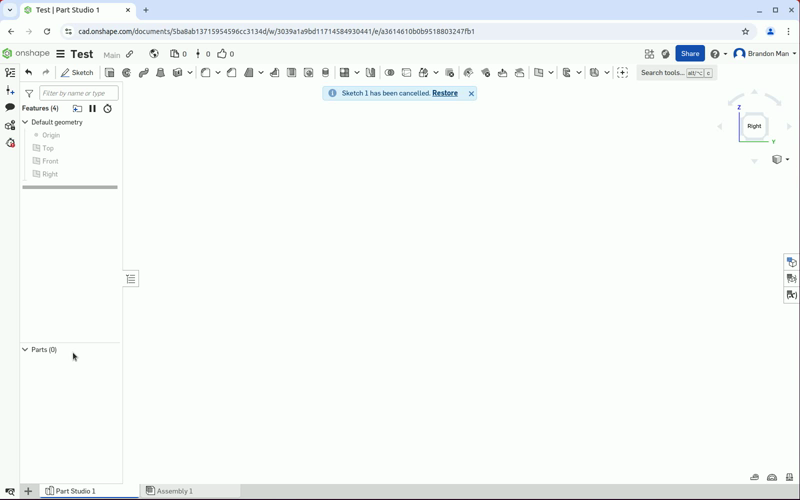
key(shift+y)
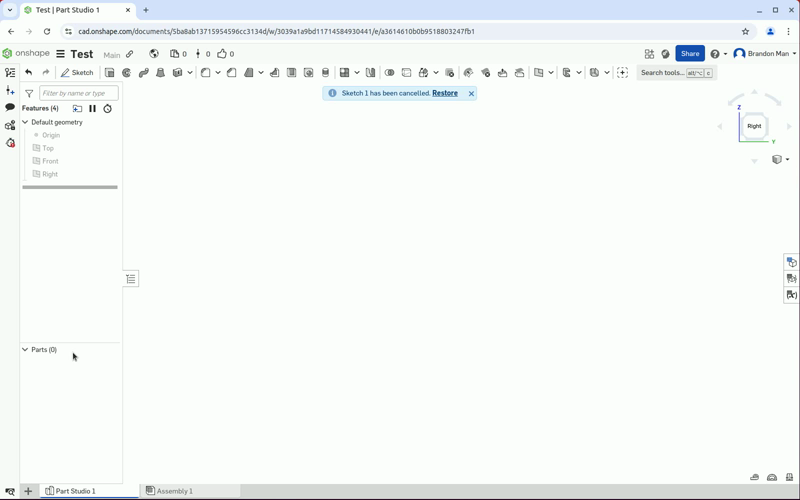
key(shift+s)
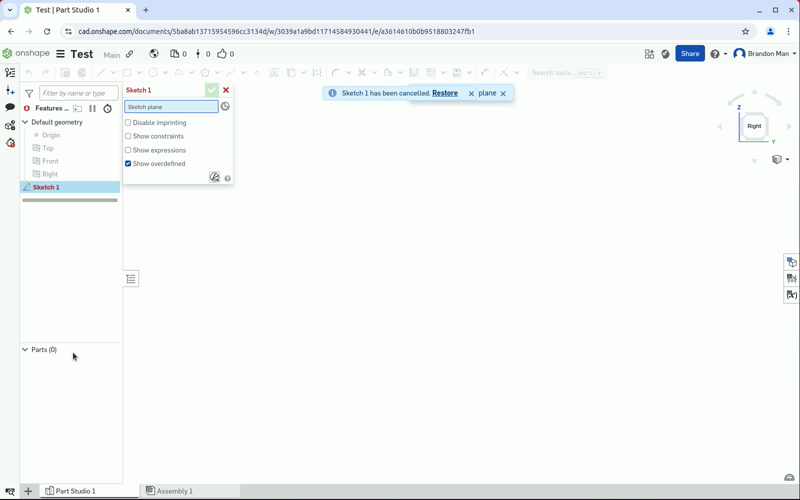
mouse_move(73, 176)
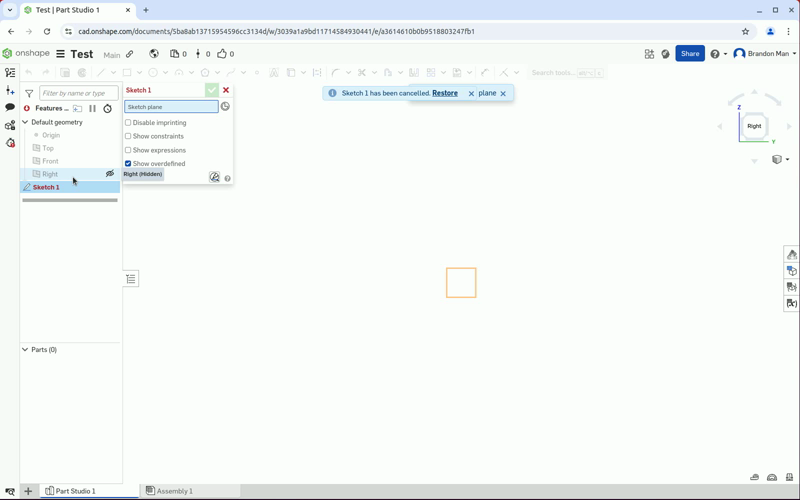
click(73, 176)
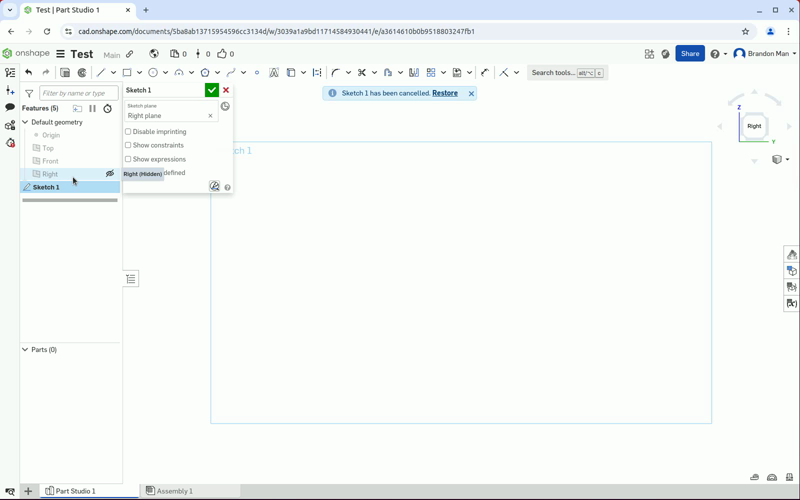
mouse_move(73, 352)
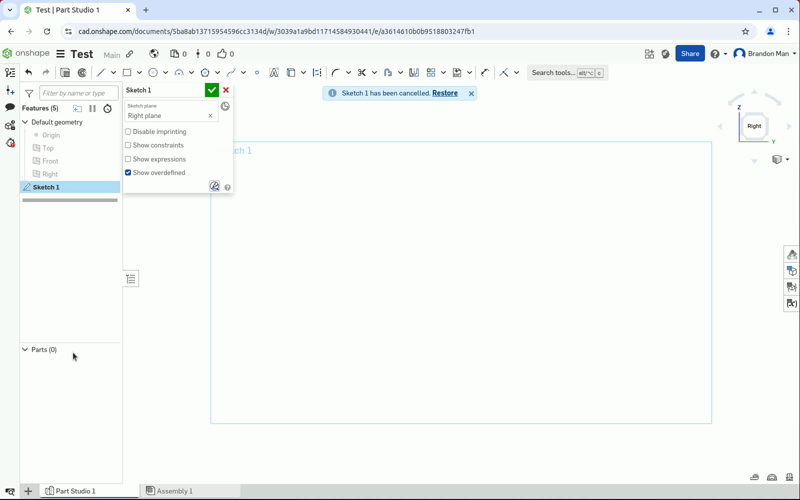
key(y)
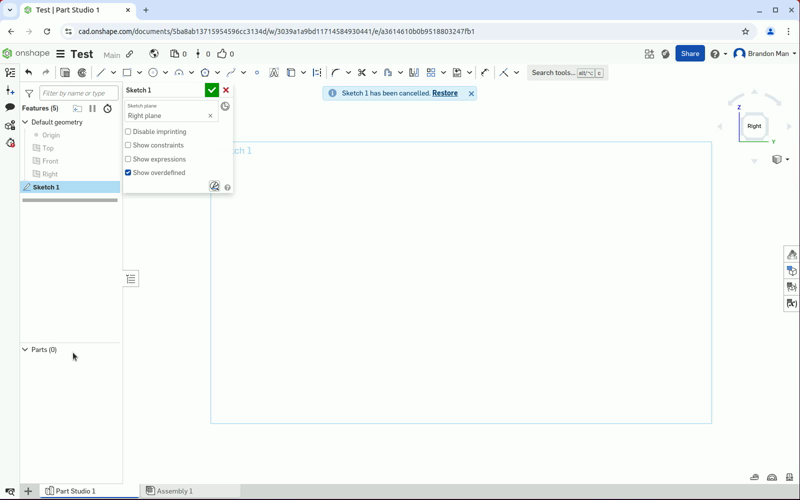
key(a)
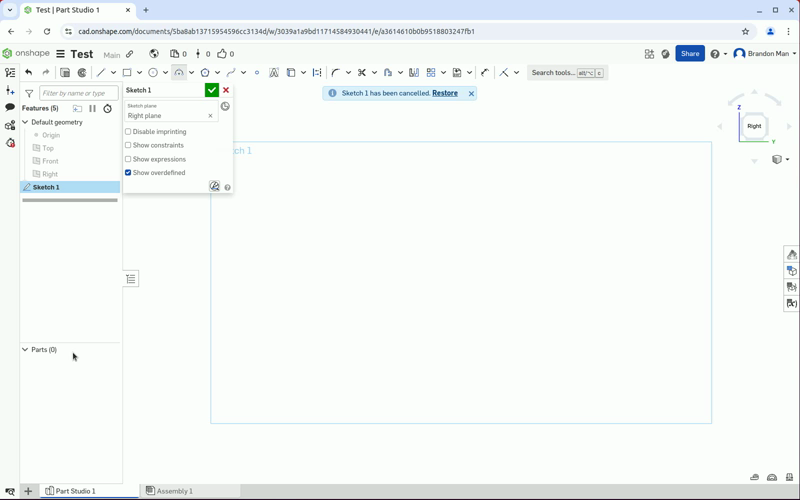
key_down(shift)
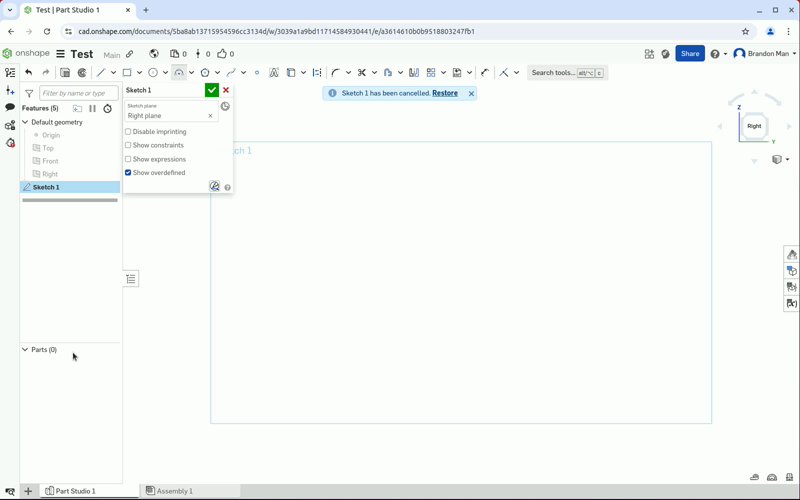
mouse_move(401, 333)
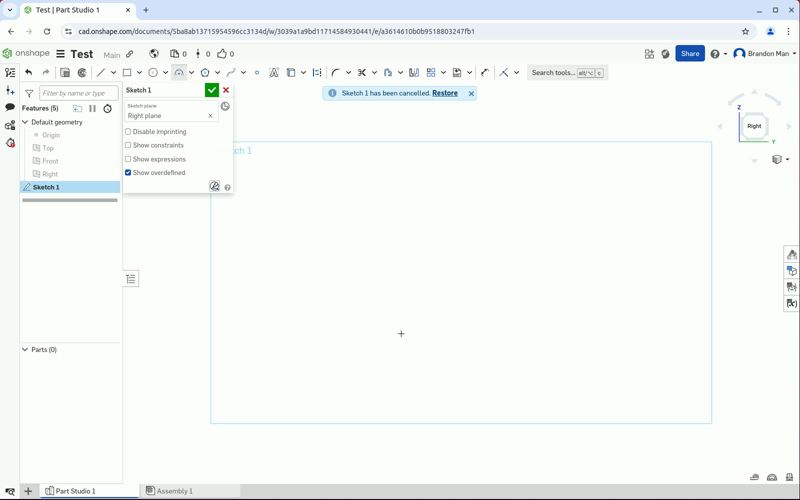
click(401, 333)
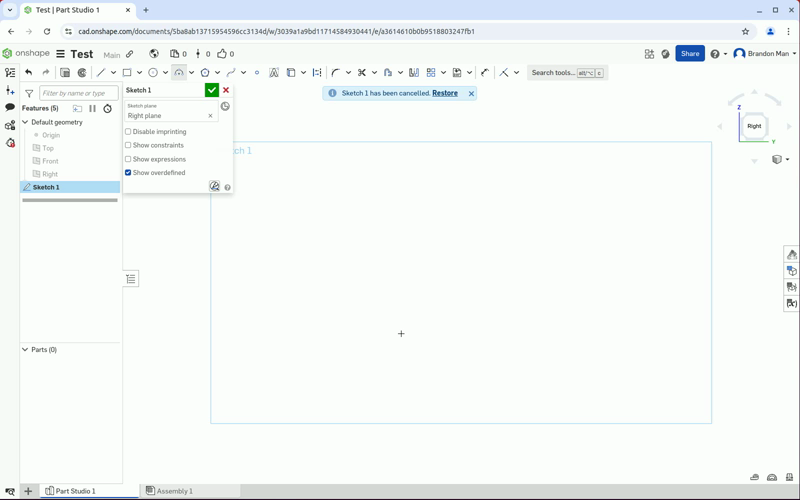
key_up(shift)
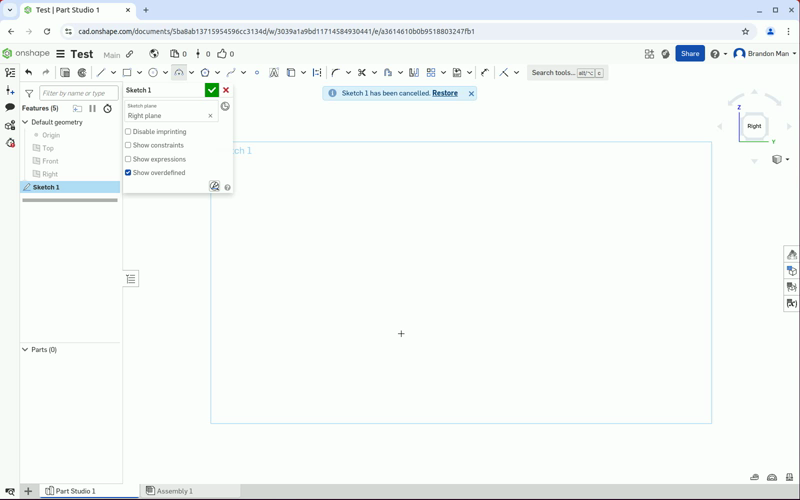
key_down(shift)
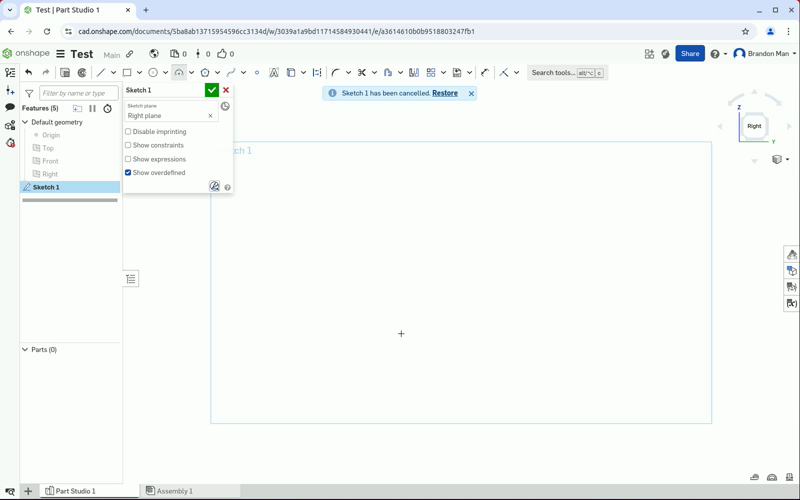
mouse_move(406, 338)
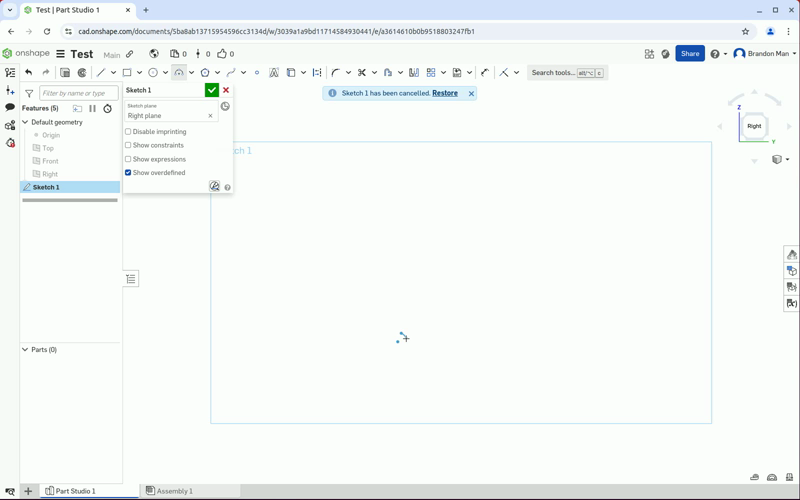
scroll(6)
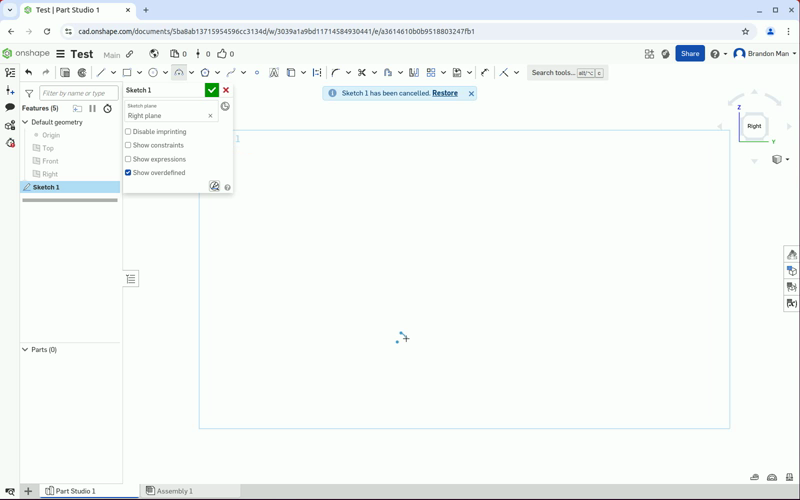
scroll(6)
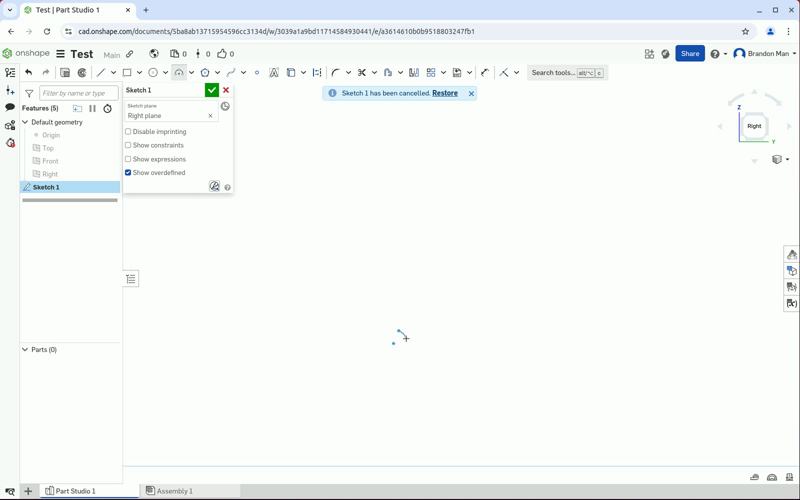
scroll(6)
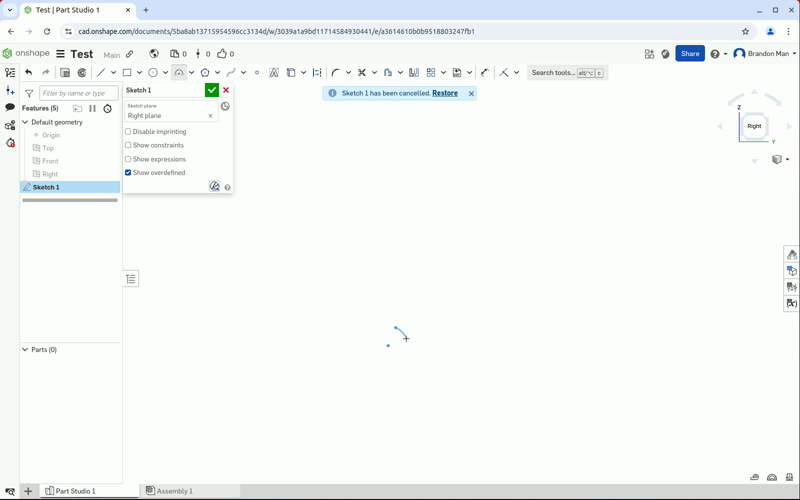
scroll(6)
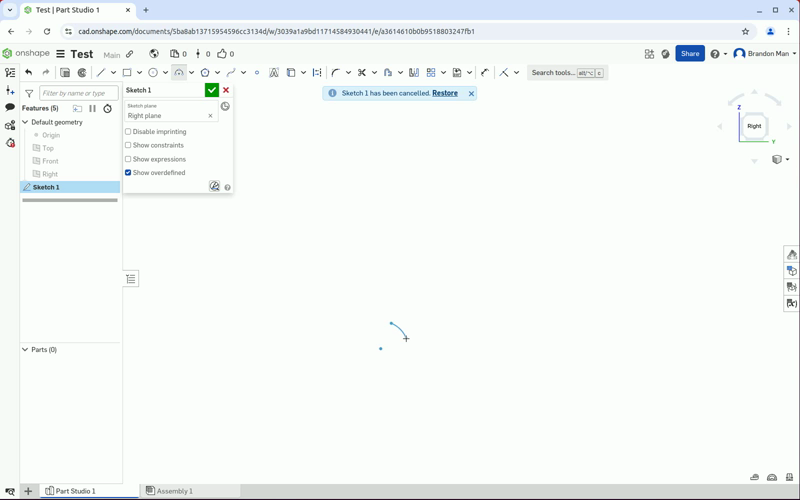
scroll(6)
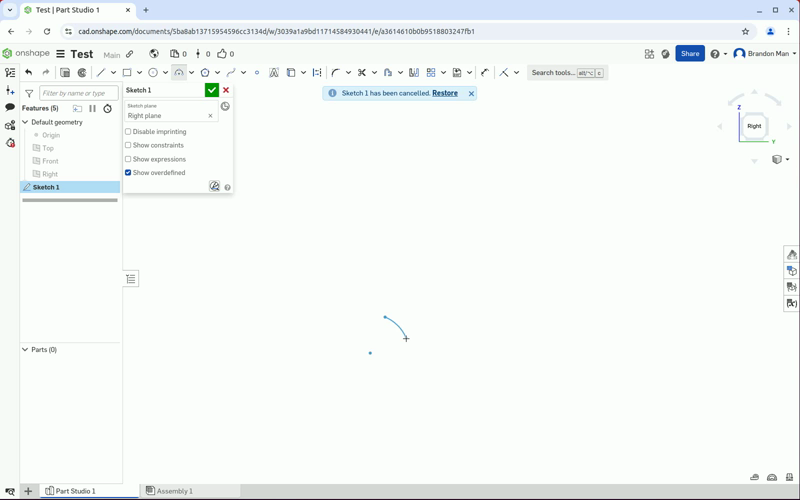
scroll(6)
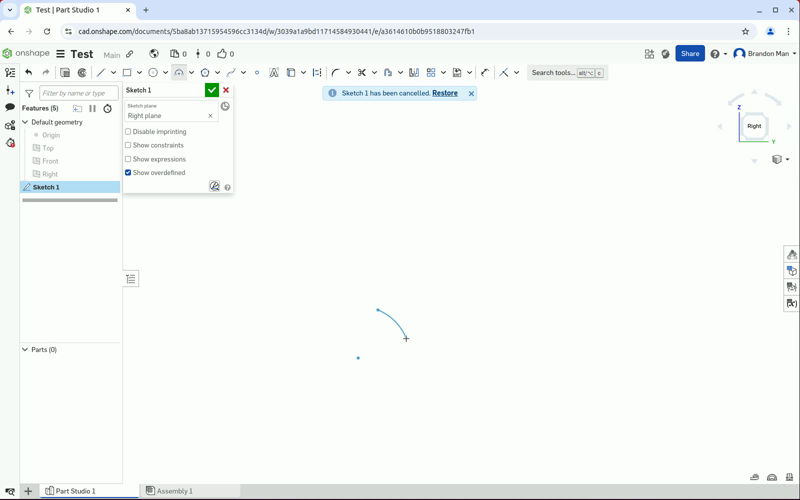
scroll(6)
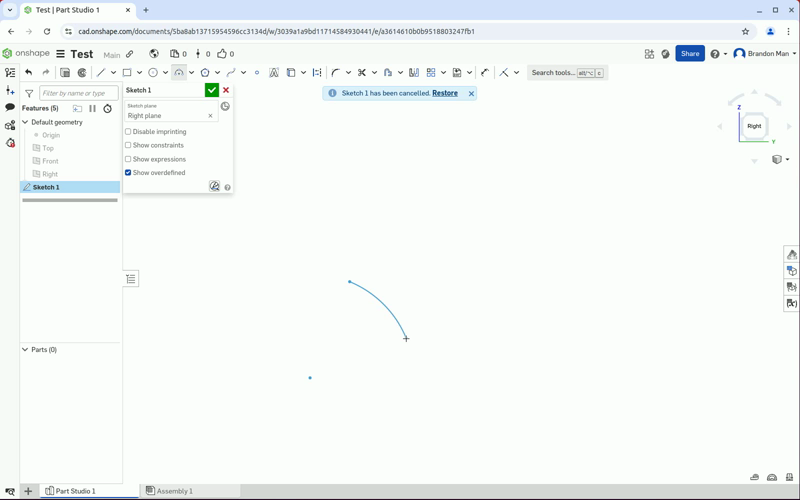
click(406, 338)
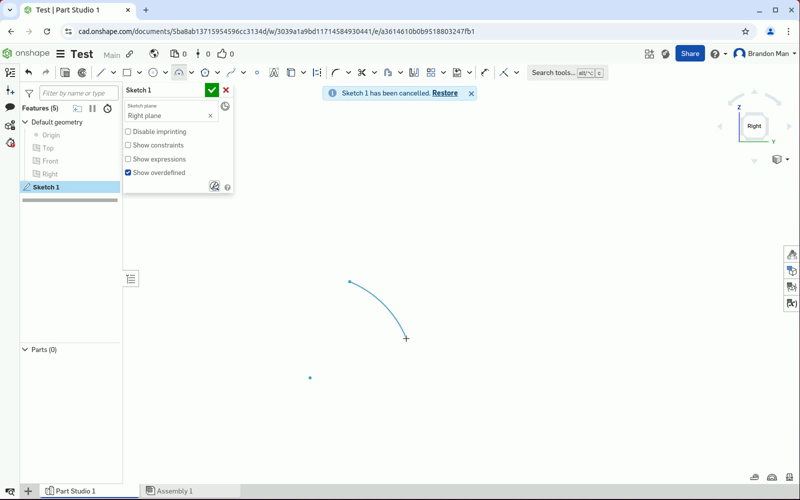
scroll(-6)
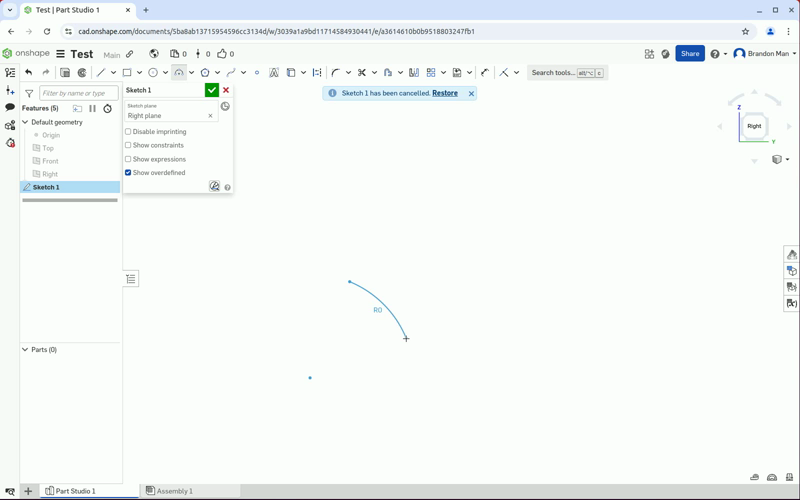
scroll(-6)
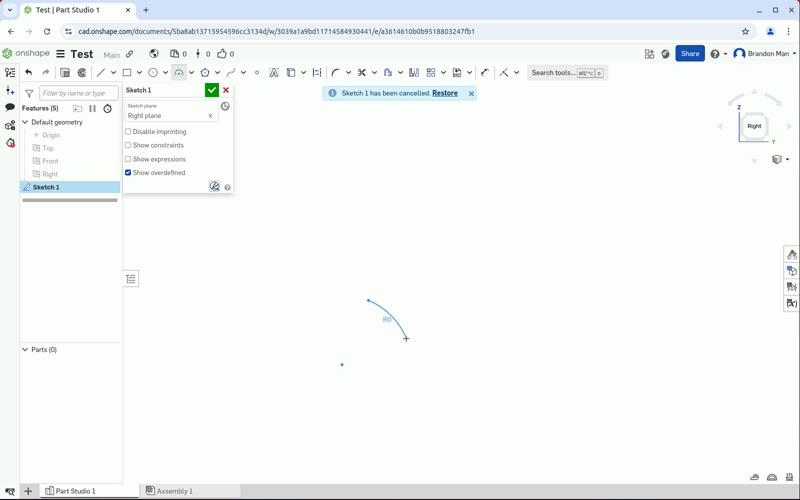
scroll(-6)
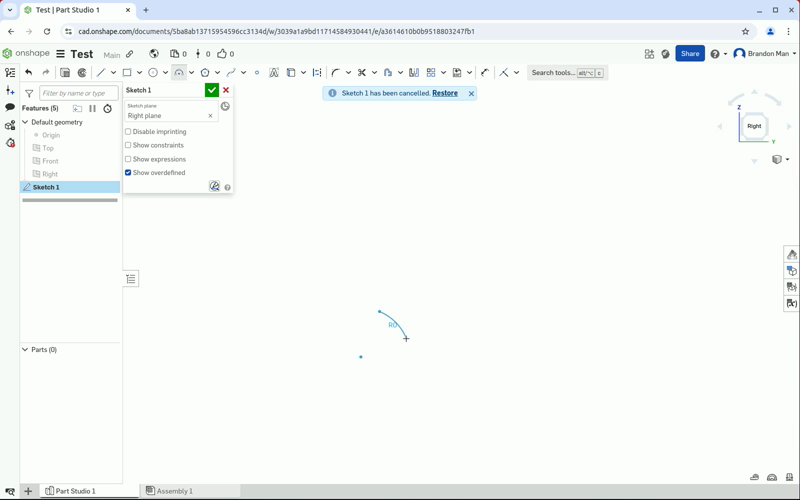
scroll(-6)
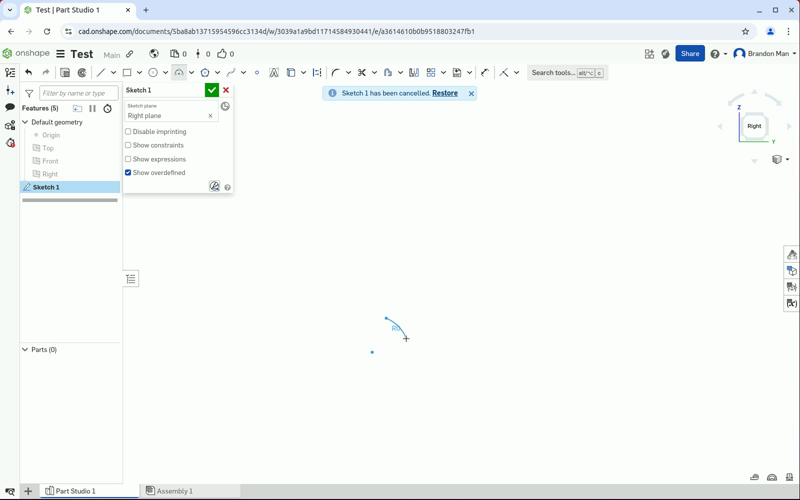
scroll(-6)
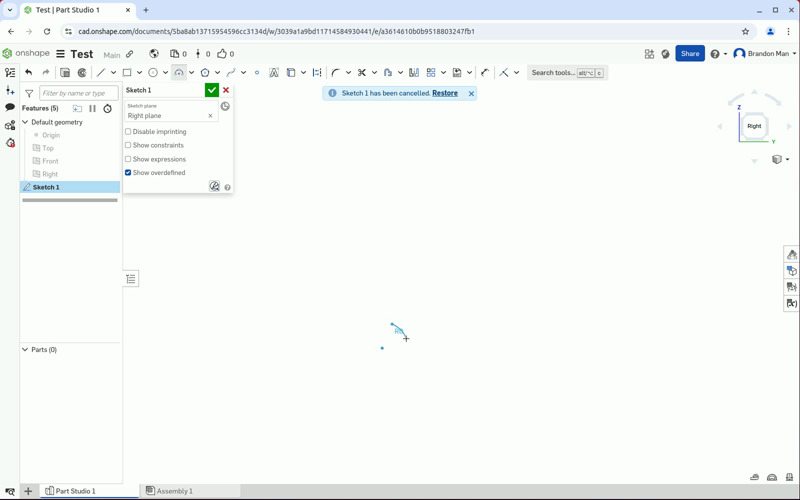
scroll(-6)
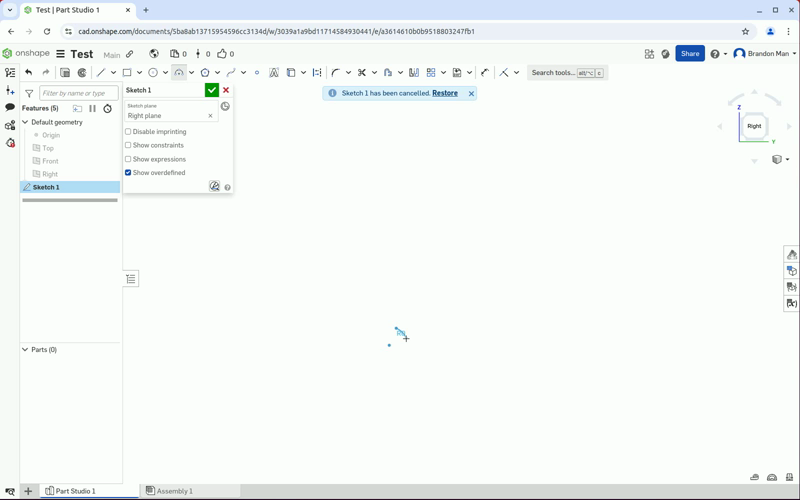
scroll(-6)
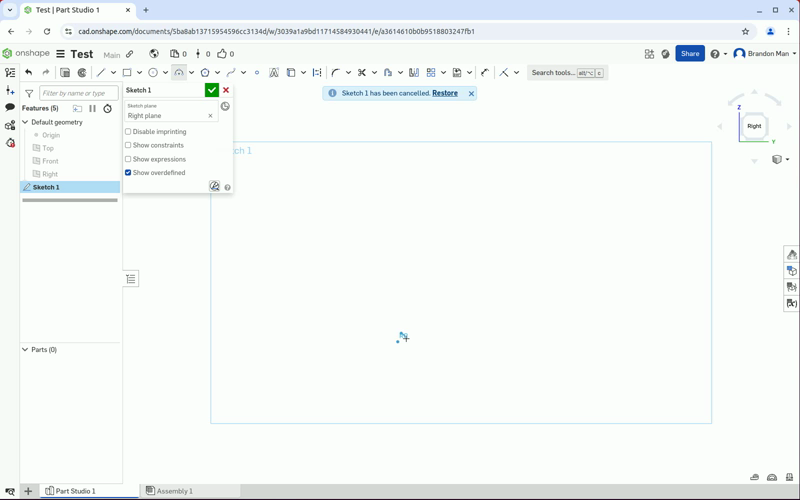
mouse_move(402, 336)
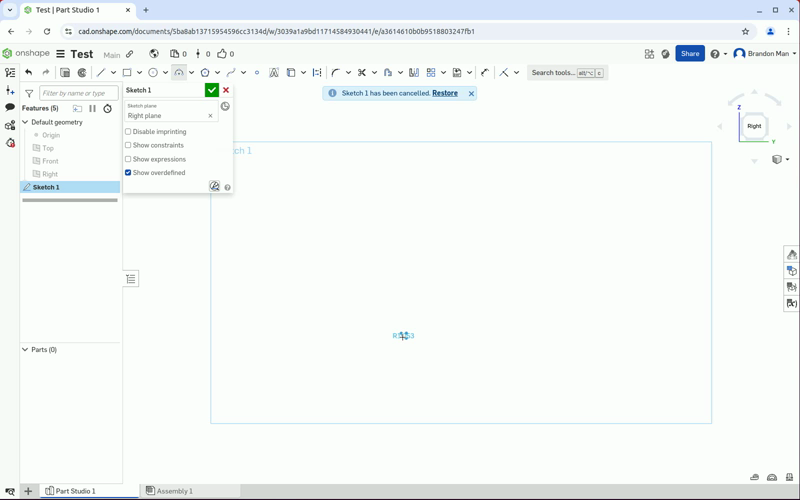
scroll(6)
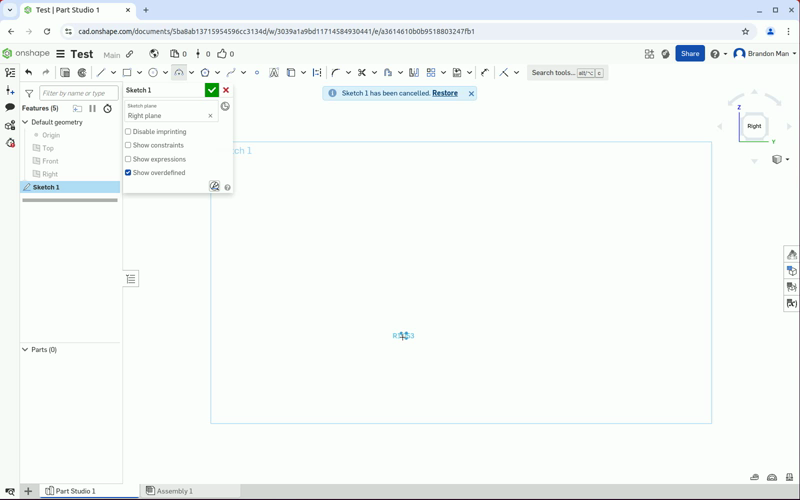
scroll(6)
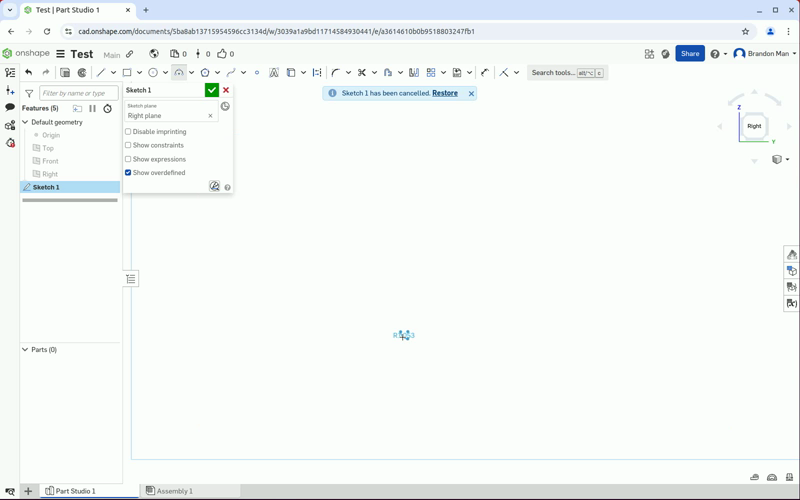
scroll(6)
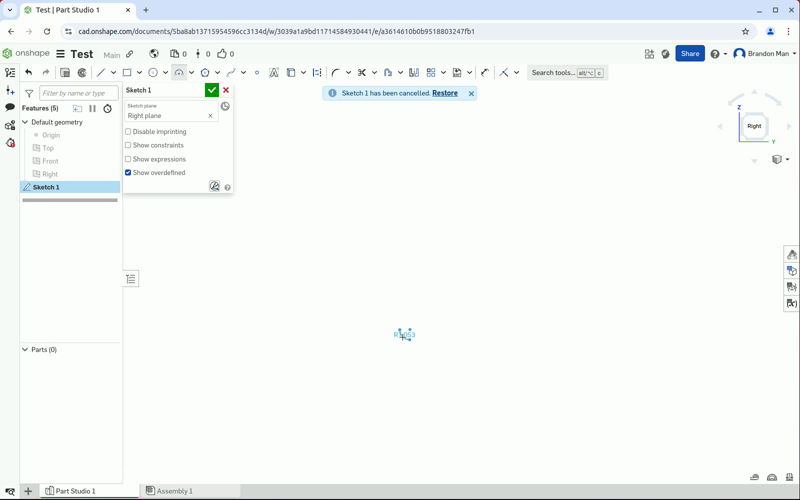
scroll(6)
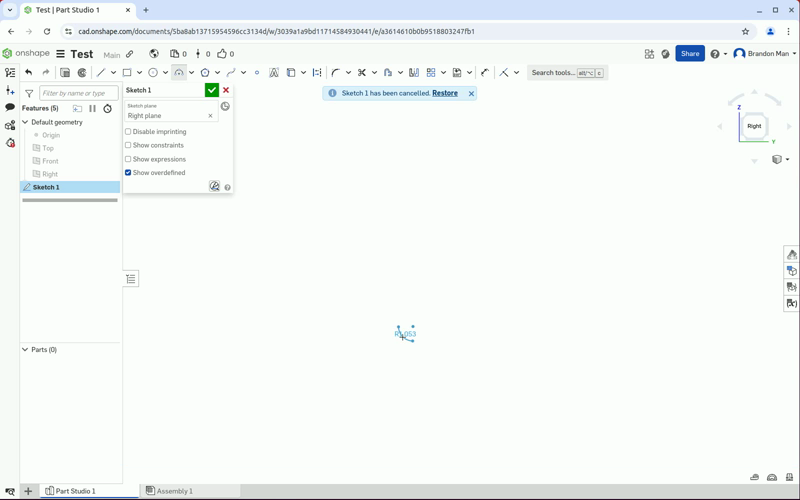
scroll(6)
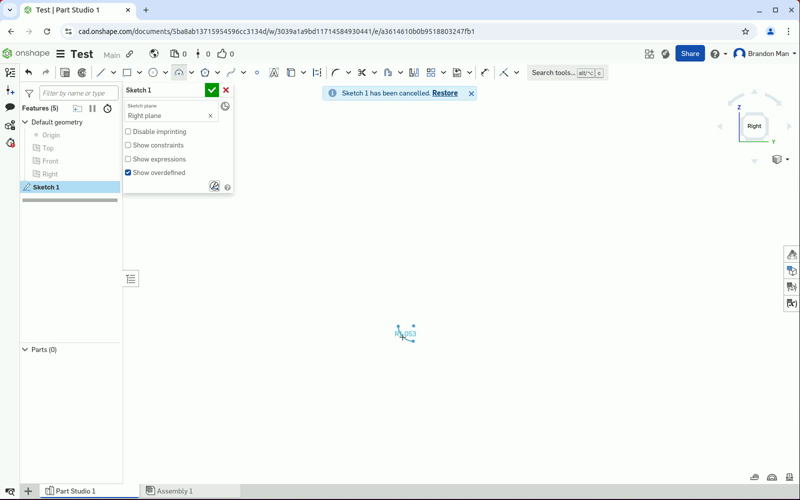
scroll(6)
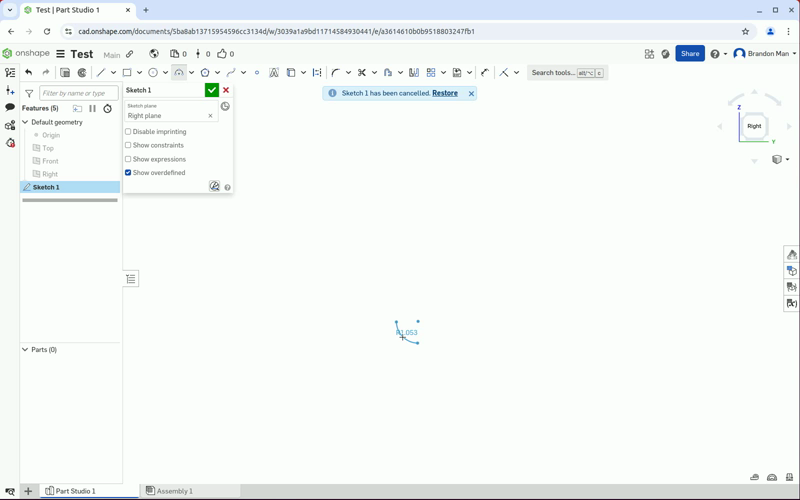
scroll(6)
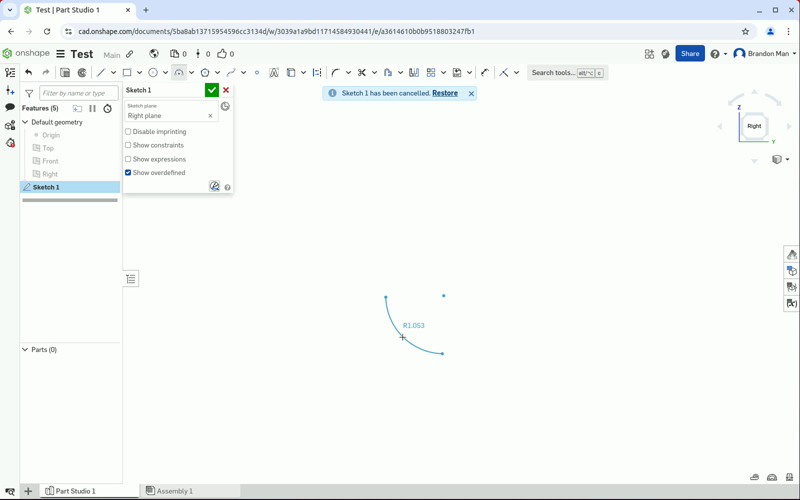
click(402, 336)
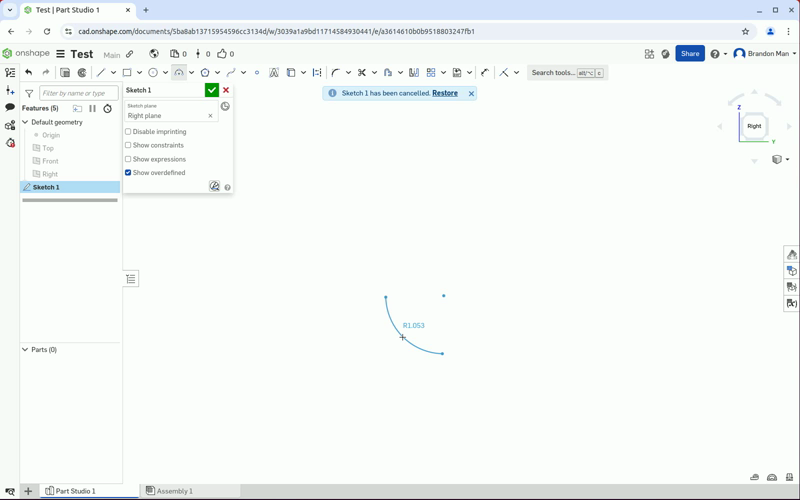
scroll(-6)
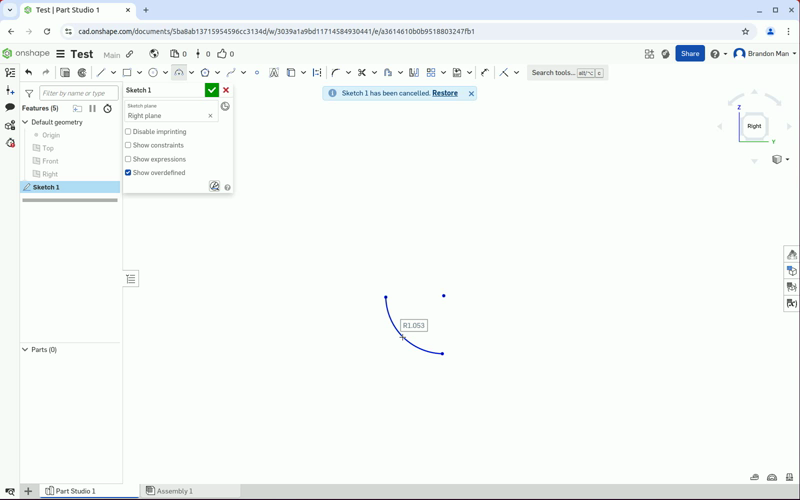
scroll(-6)
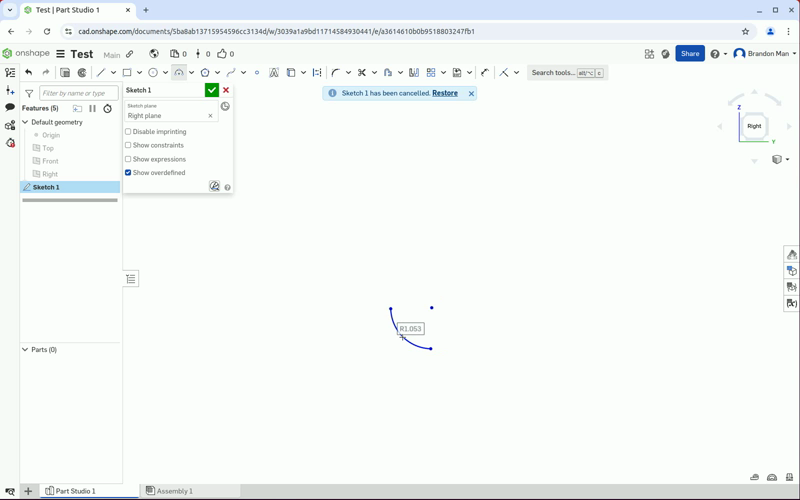
scroll(-6)
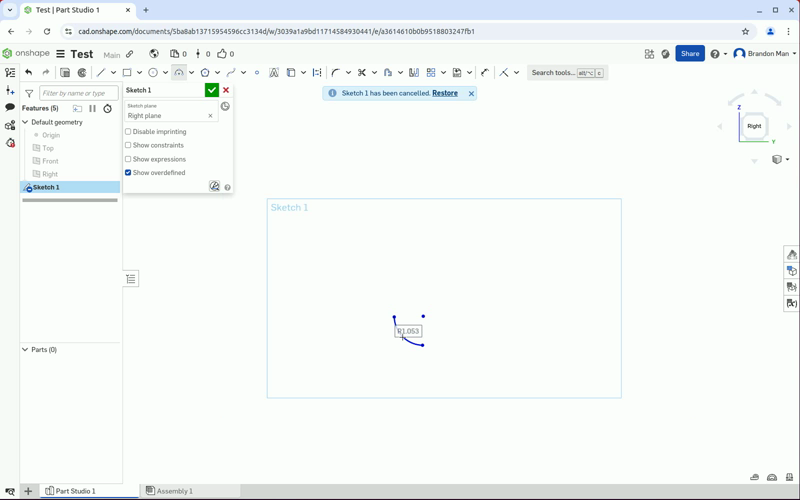
scroll(-6)
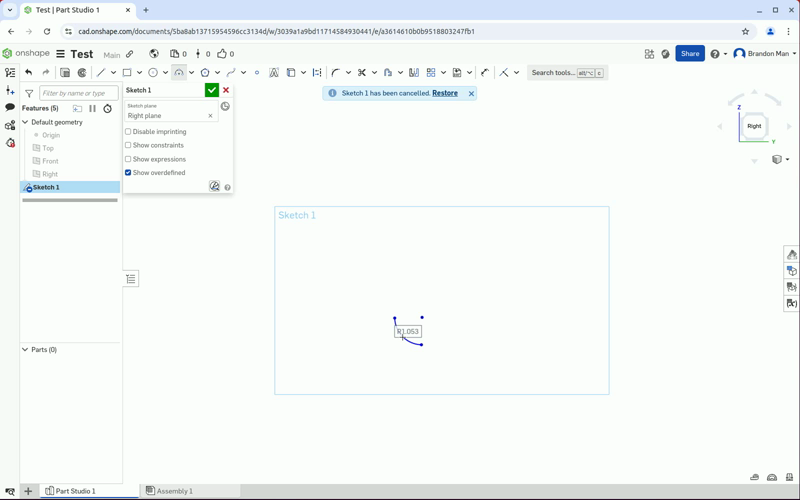
scroll(-6)
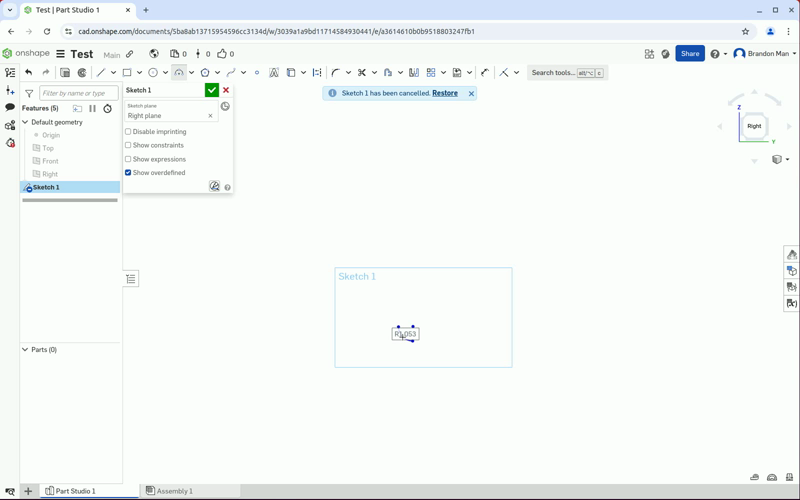
scroll(-6)
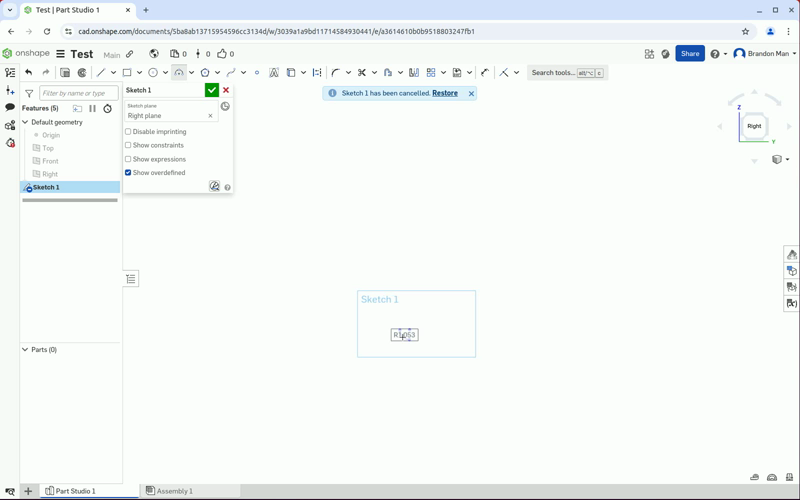
scroll(-6)
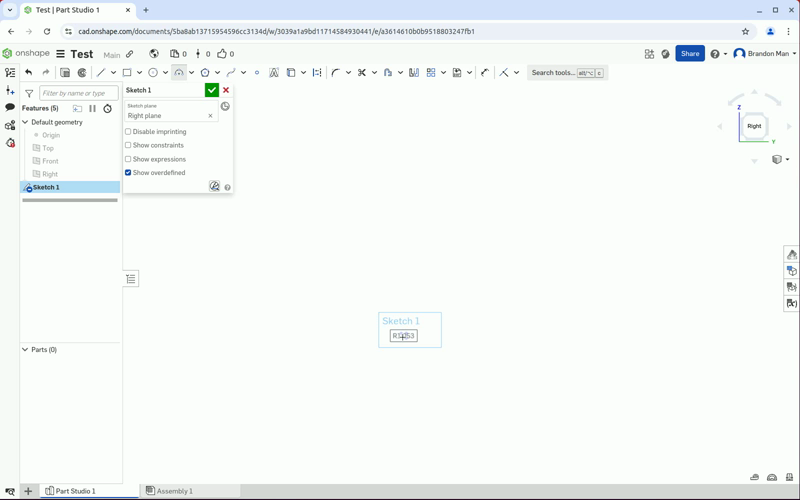
key_up(shift)
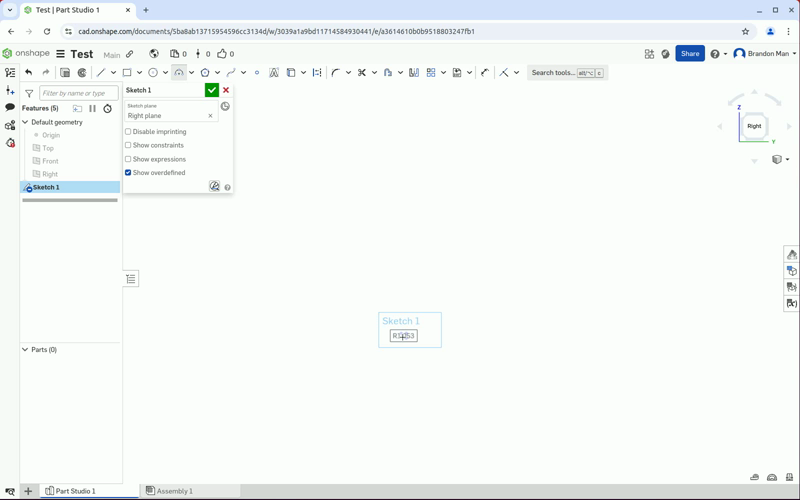
key(esc)
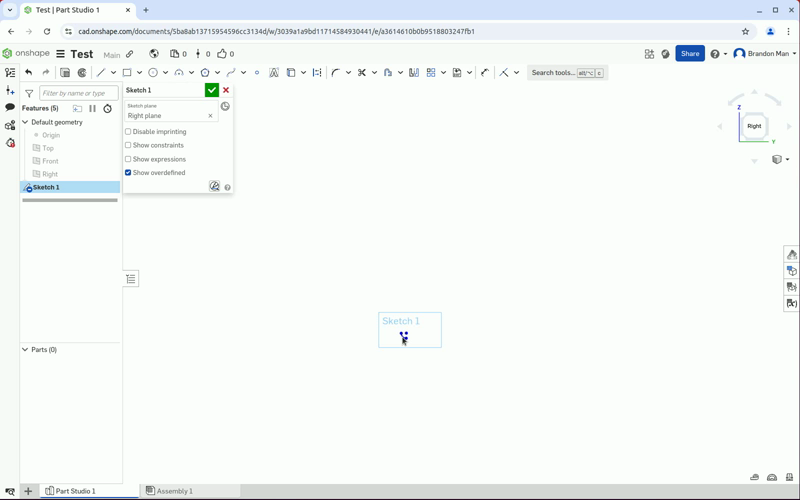
key(l)
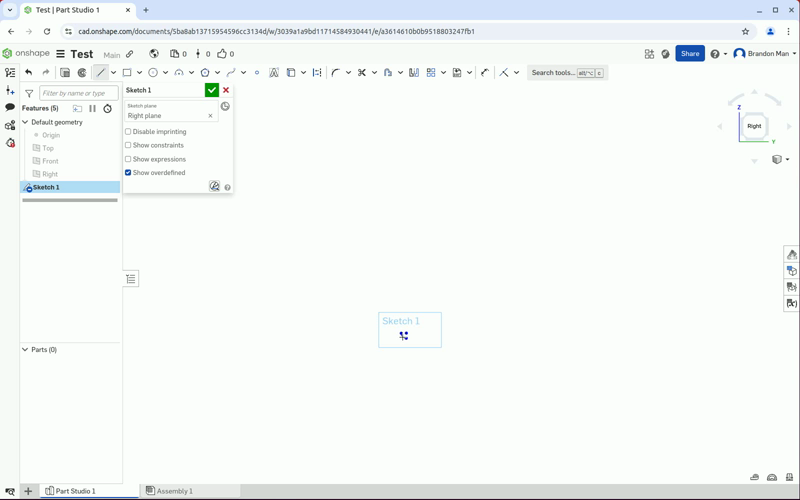
mouse_move(406, 338)
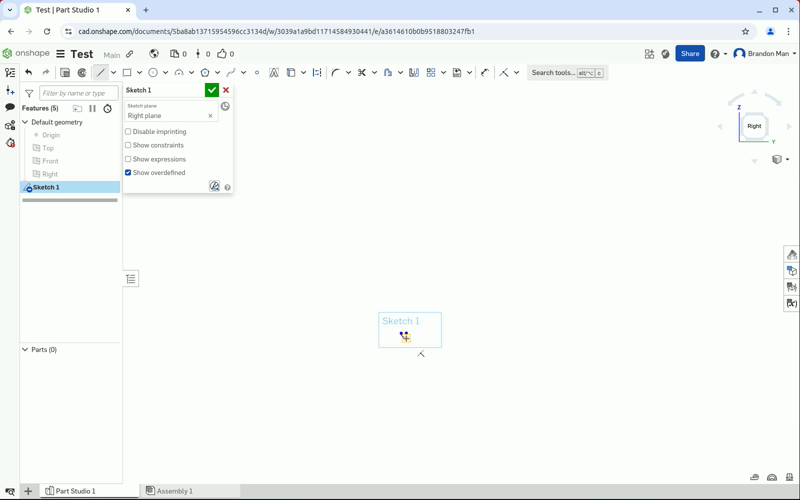
scroll(6)
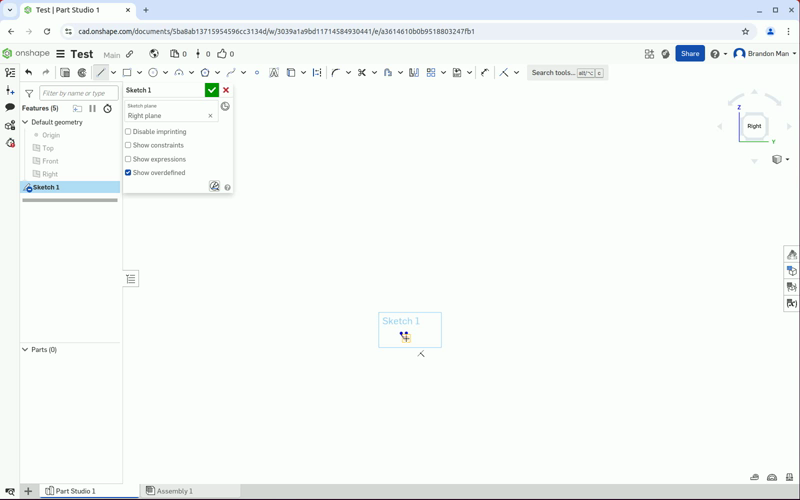
scroll(6)
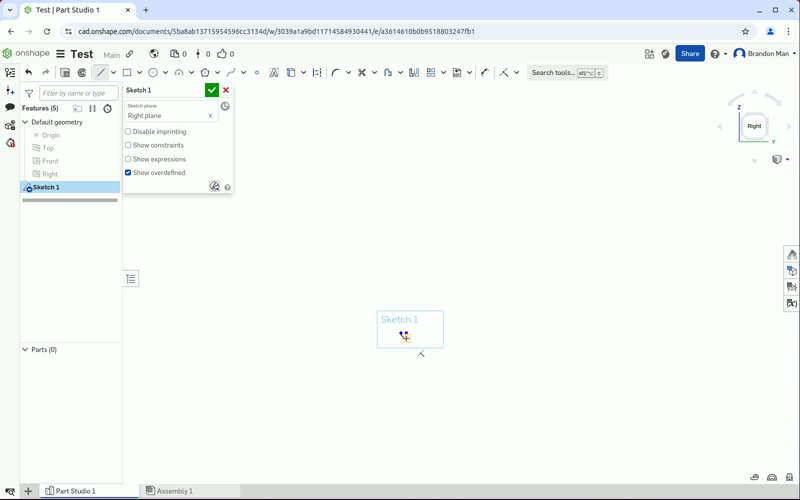
scroll(6)
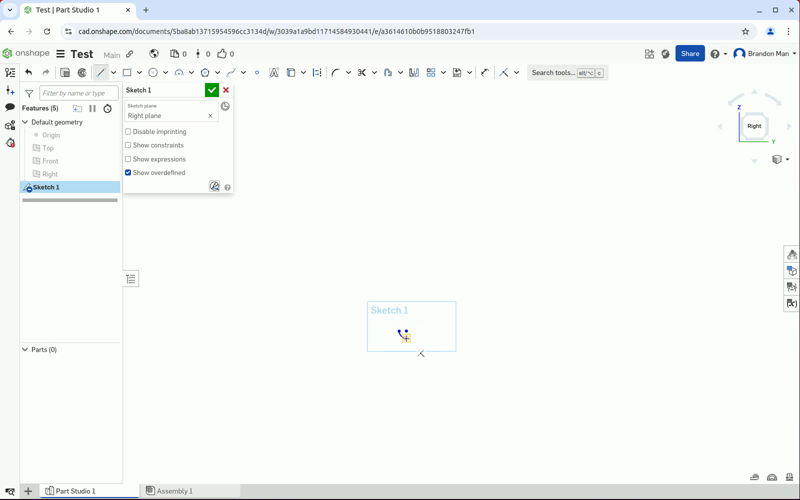
scroll(6)
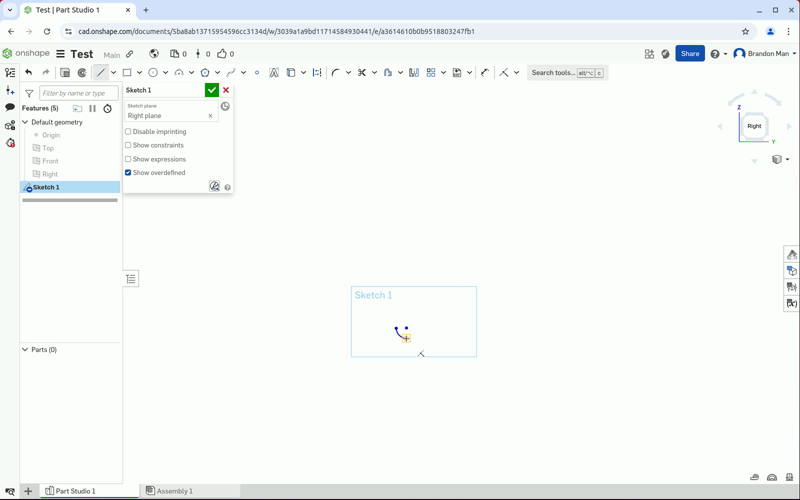
scroll(6)
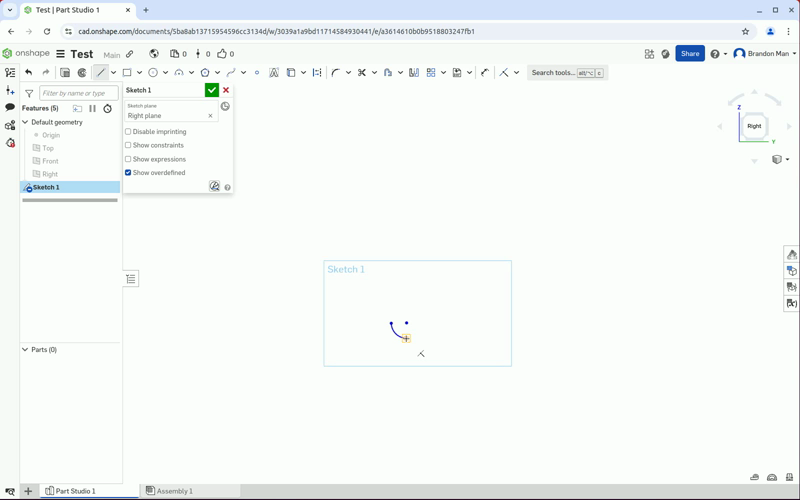
scroll(6)
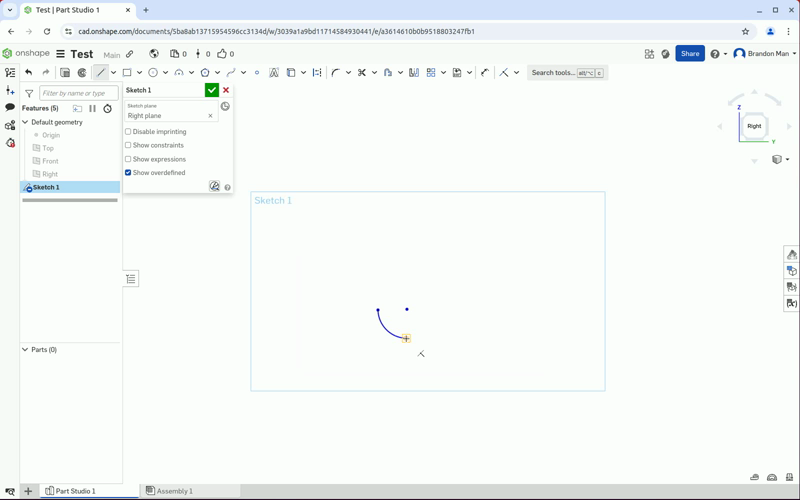
scroll(6)
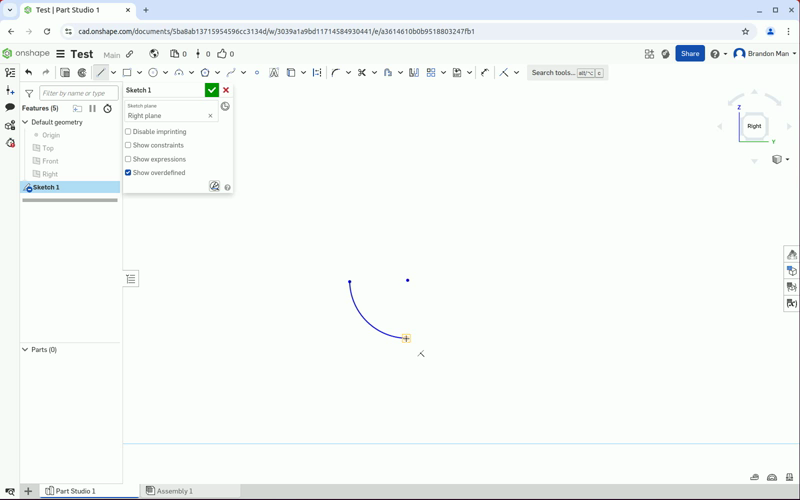
click(406, 338)
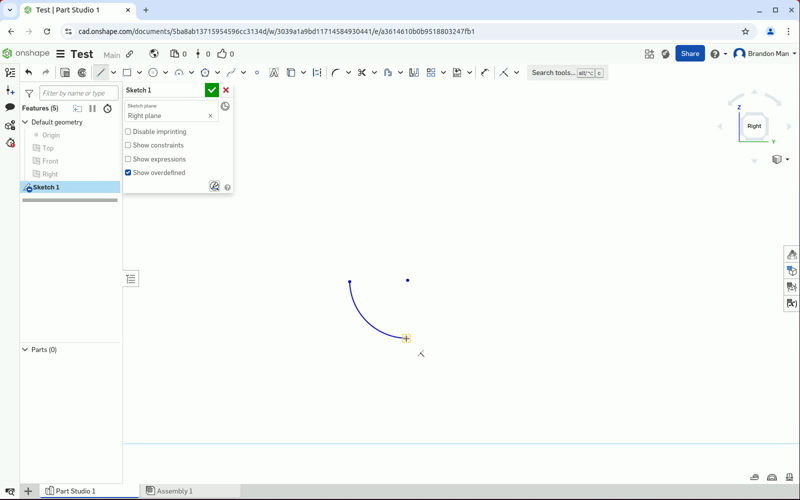
scroll(-6)
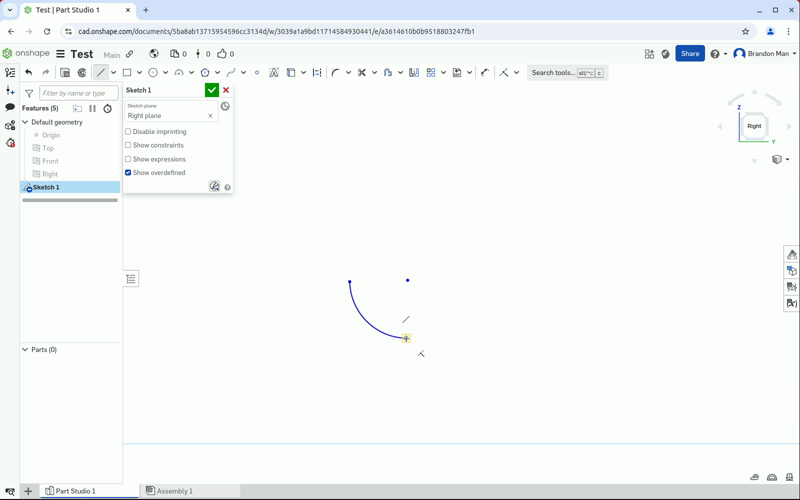
scroll(-6)
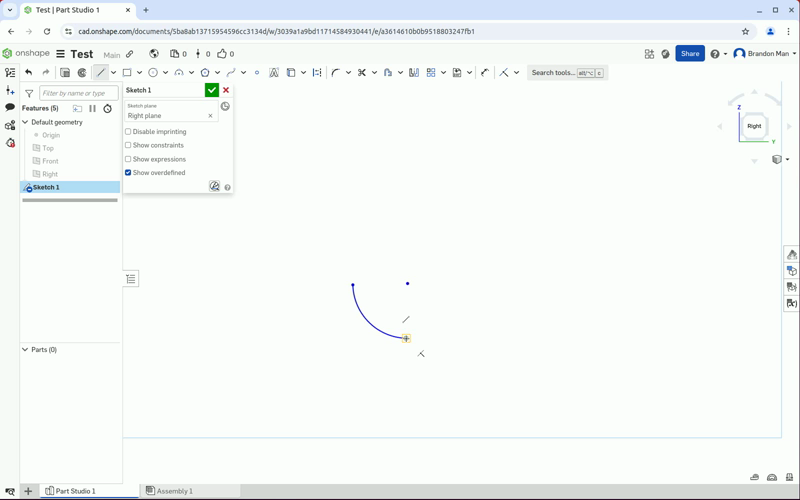
scroll(-6)
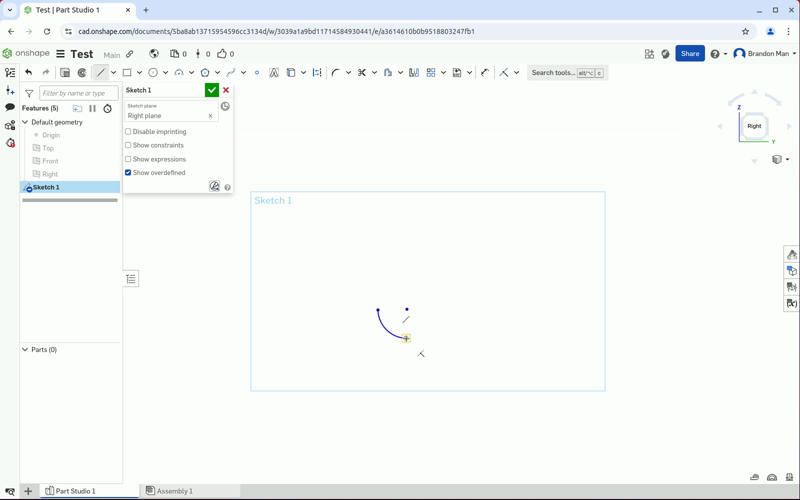
scroll(-6)
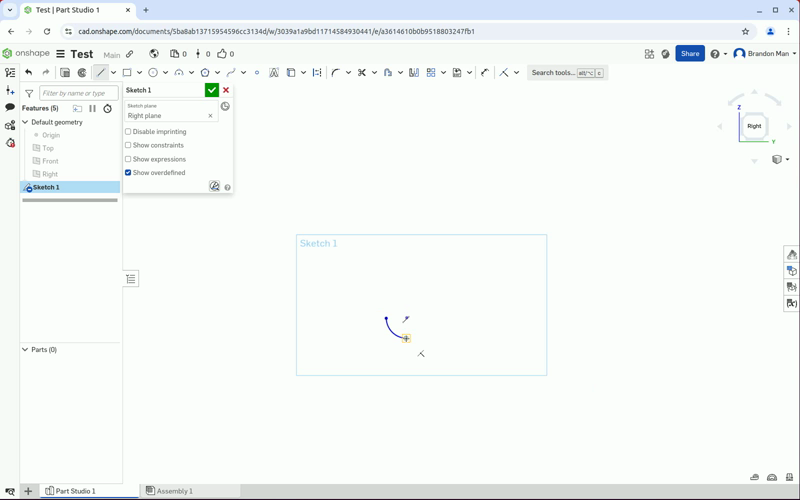
scroll(-6)
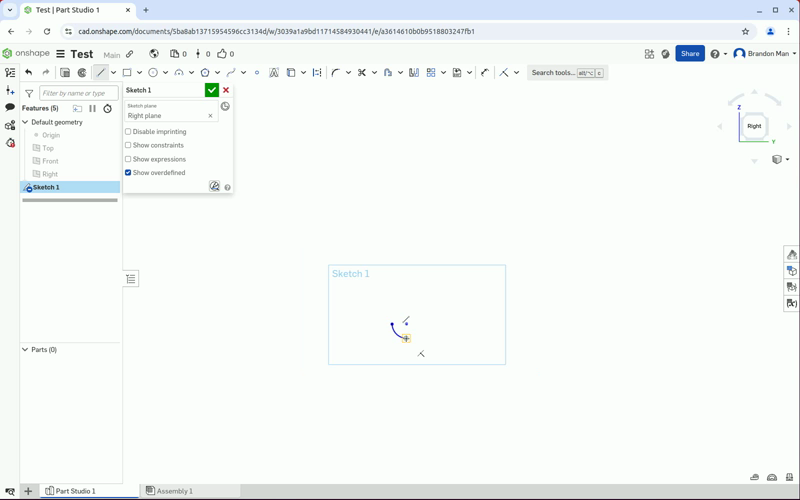
scroll(-6)
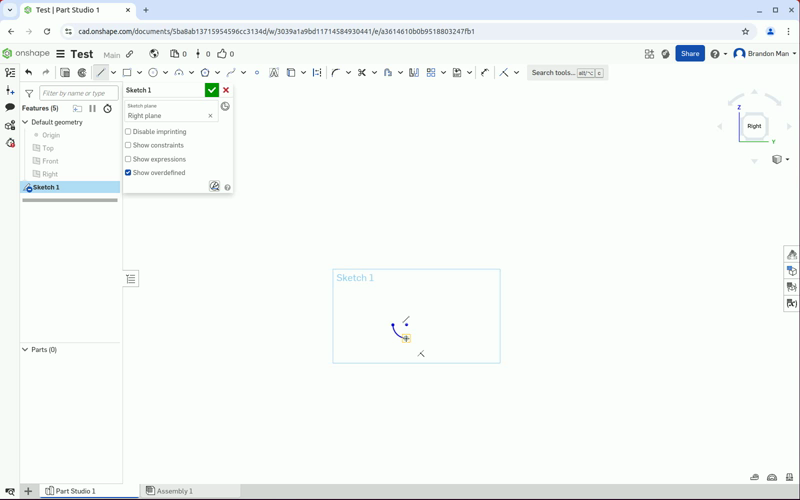
scroll(-6)
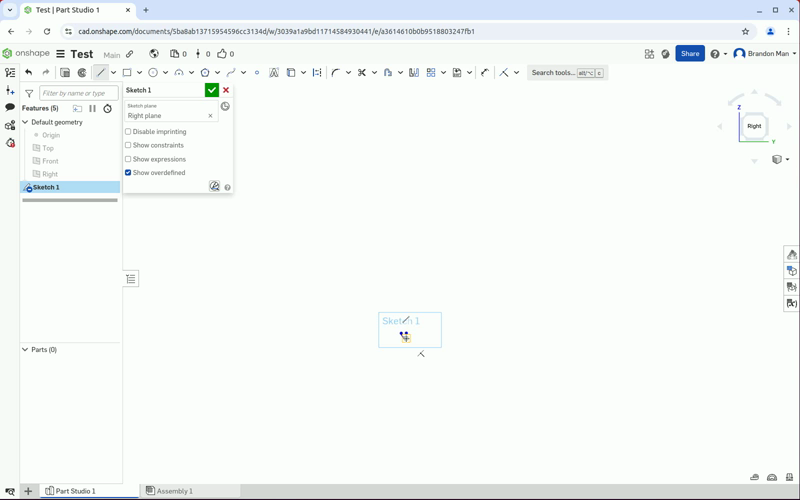
key_down(shift)
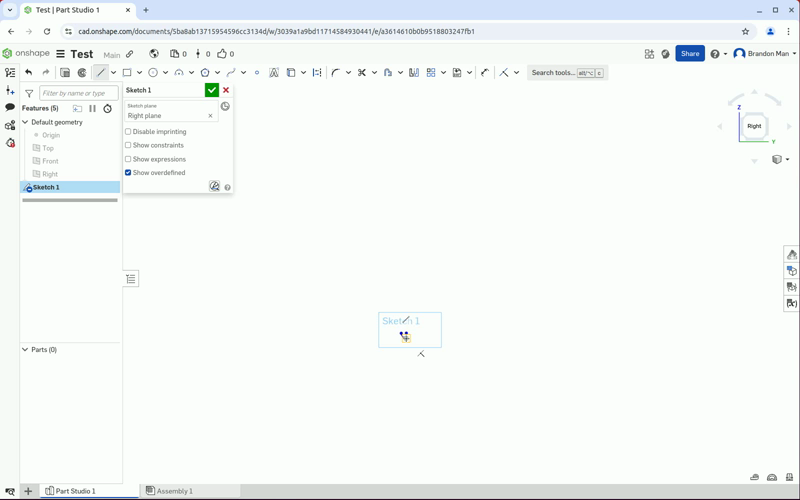
mouse_move(515, 338)
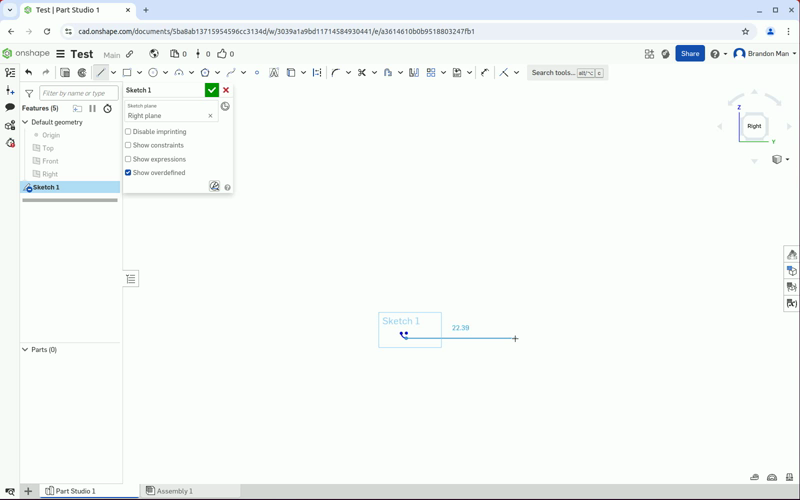
click(515, 338)
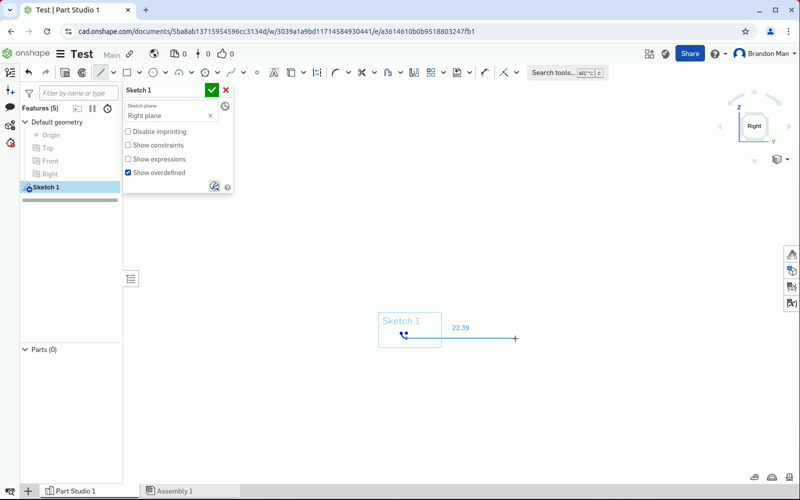
key_up(shift)
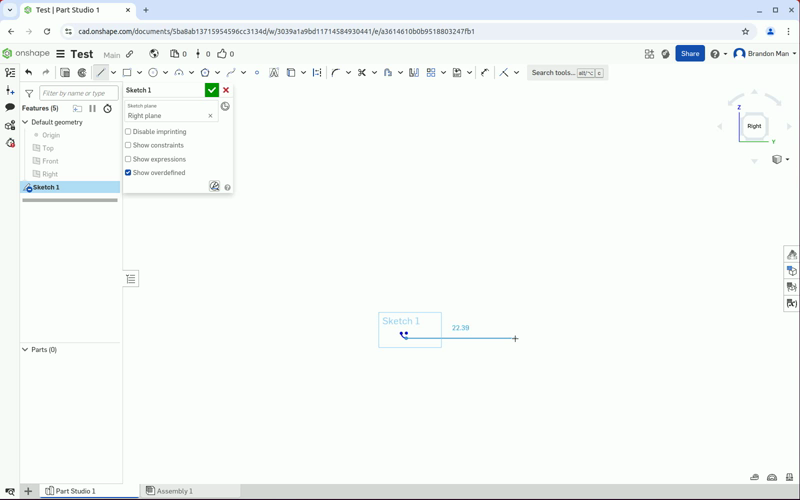
key(esc)
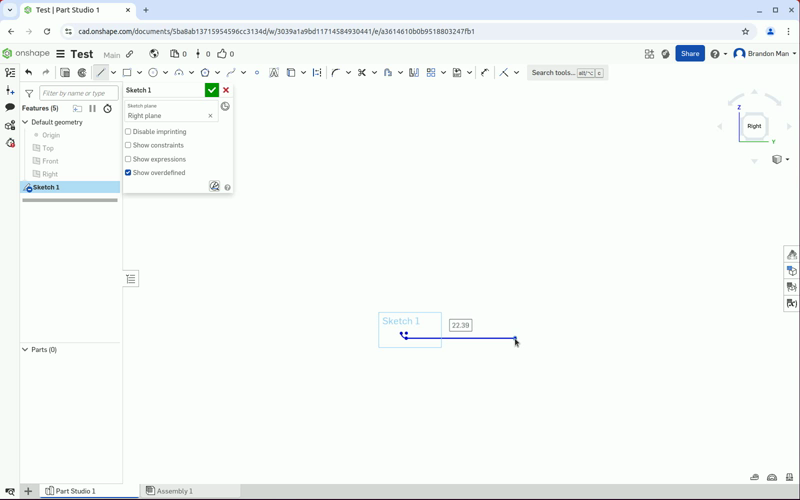
key(a)
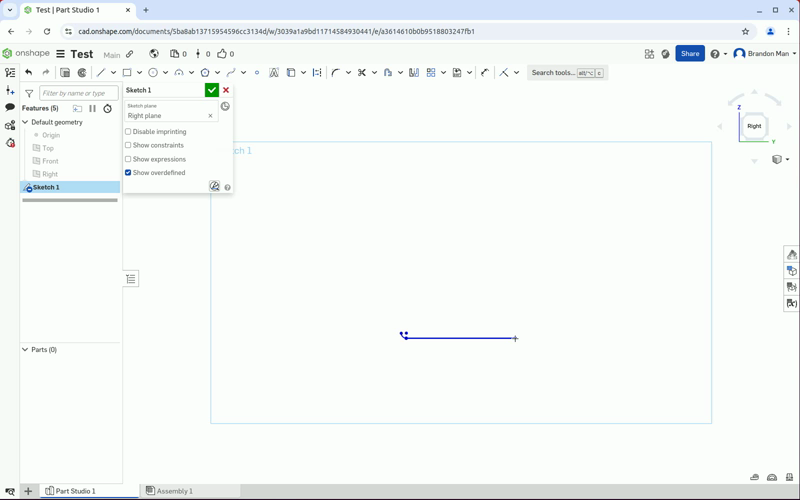
mouse_move(515, 338)
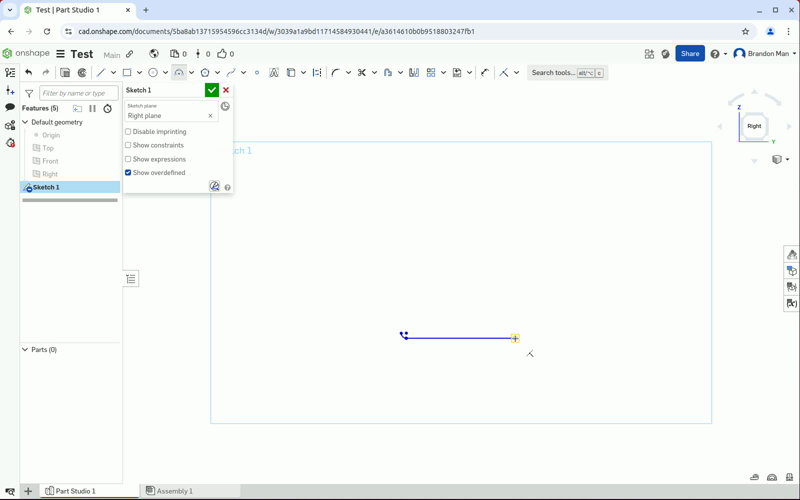
click(515, 338)
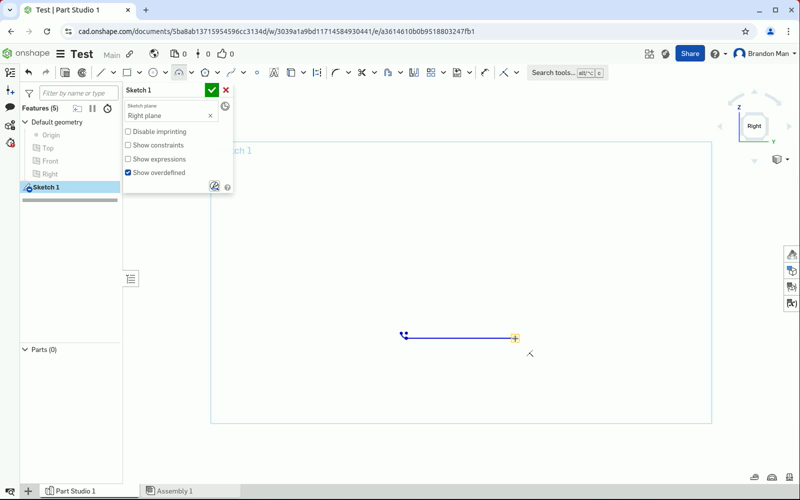
key_down(shift)
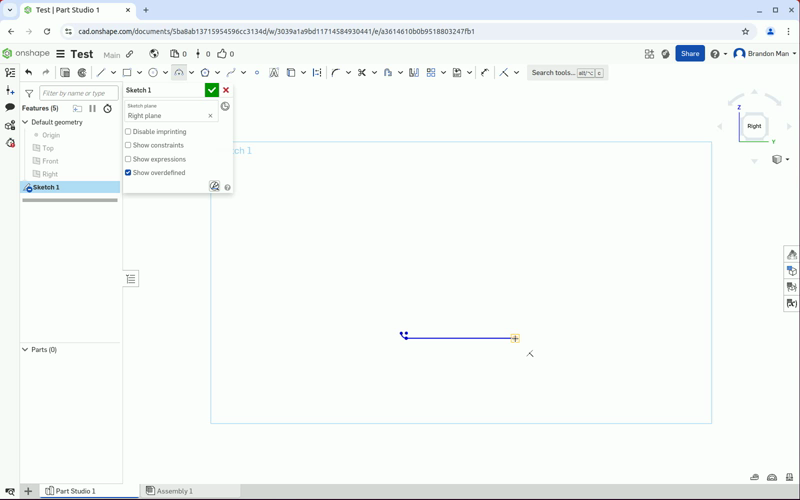
mouse_move(520, 333)
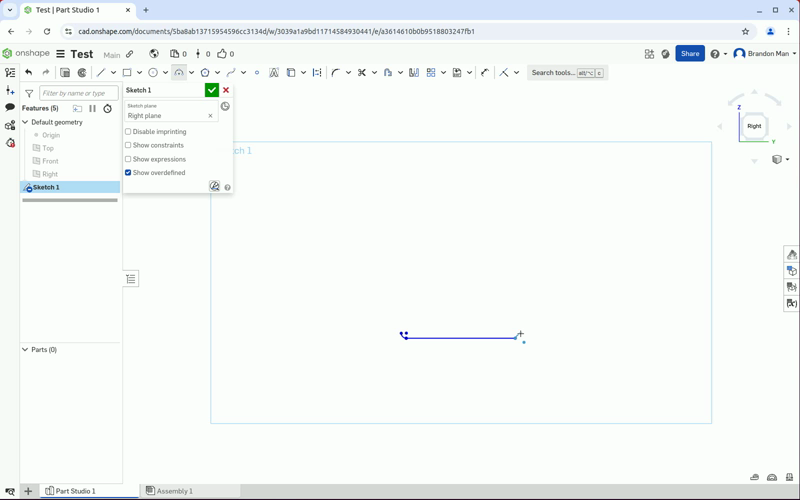
scroll(6)
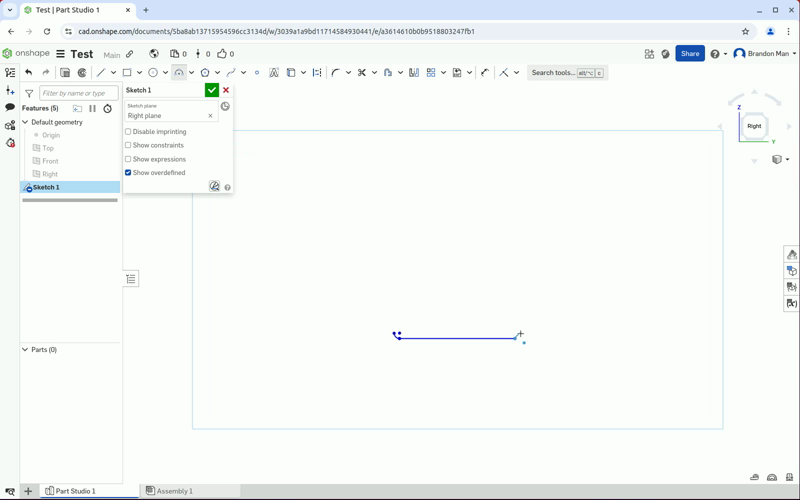
scroll(6)
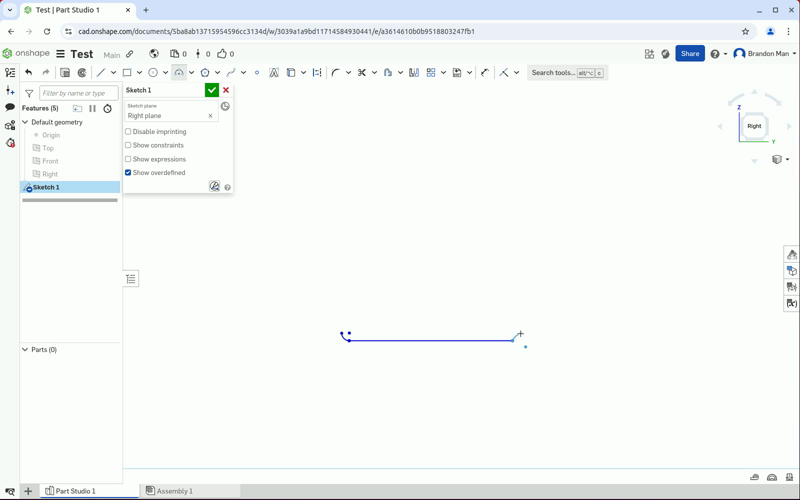
scroll(6)
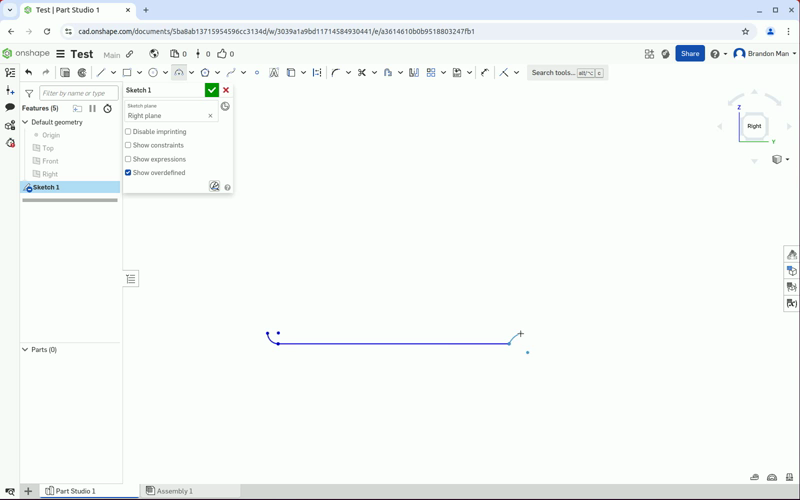
scroll(6)
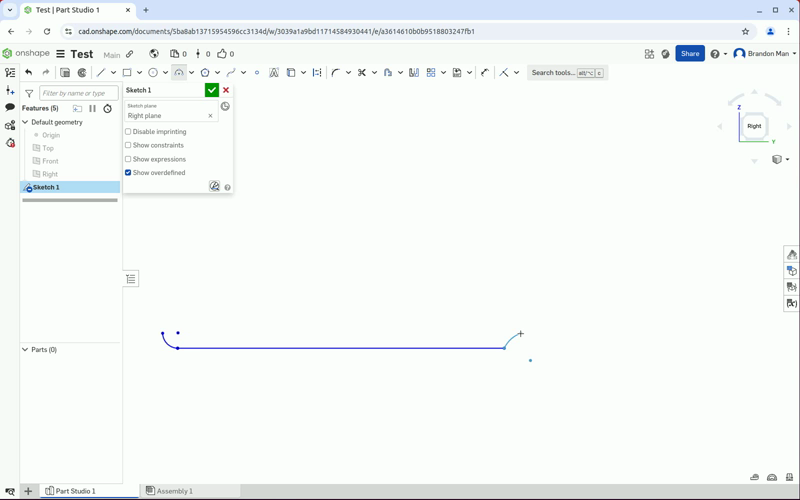
scroll(6)
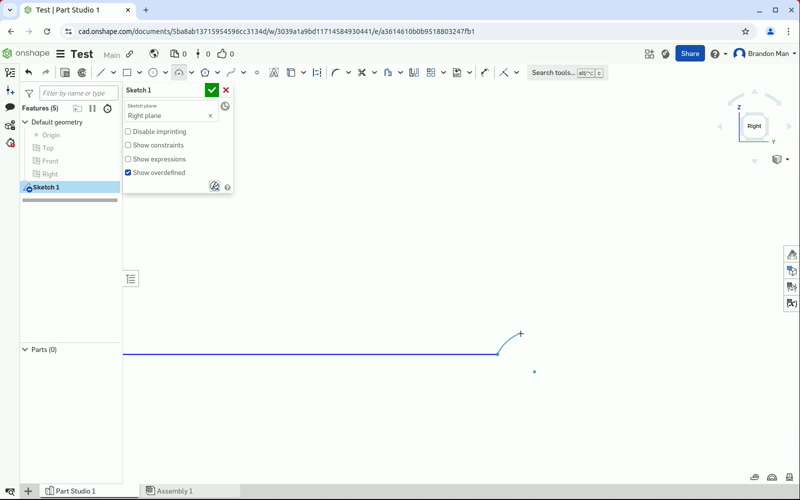
scroll(6)
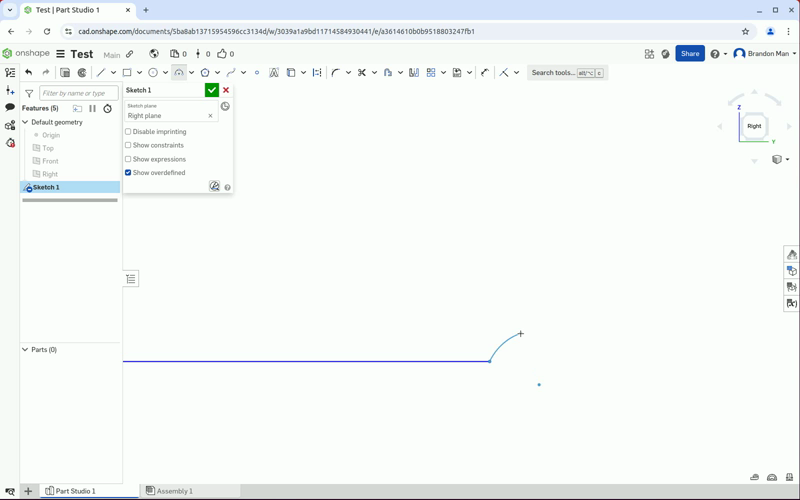
scroll(6)
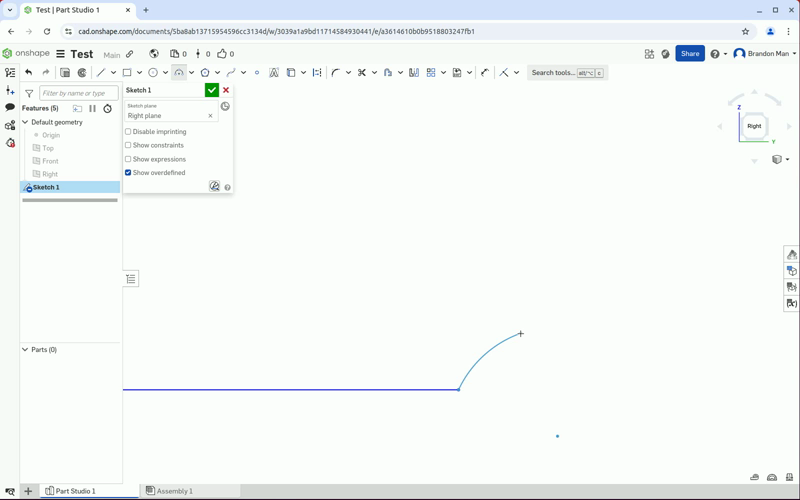
click(520, 333)
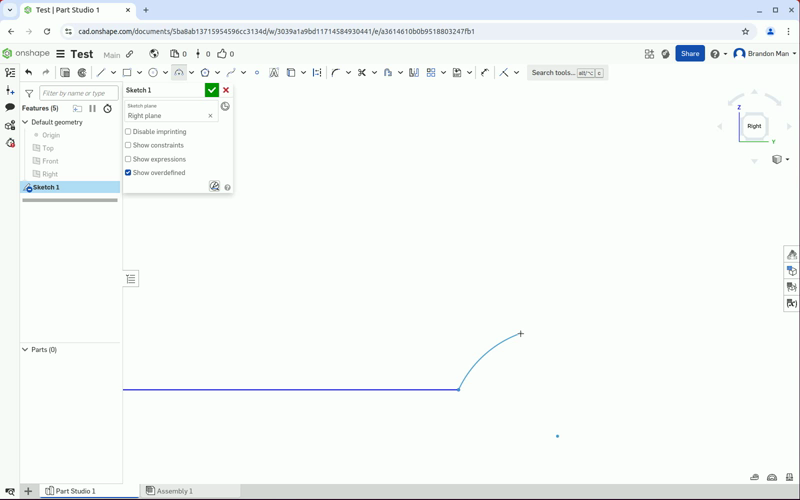
scroll(-6)
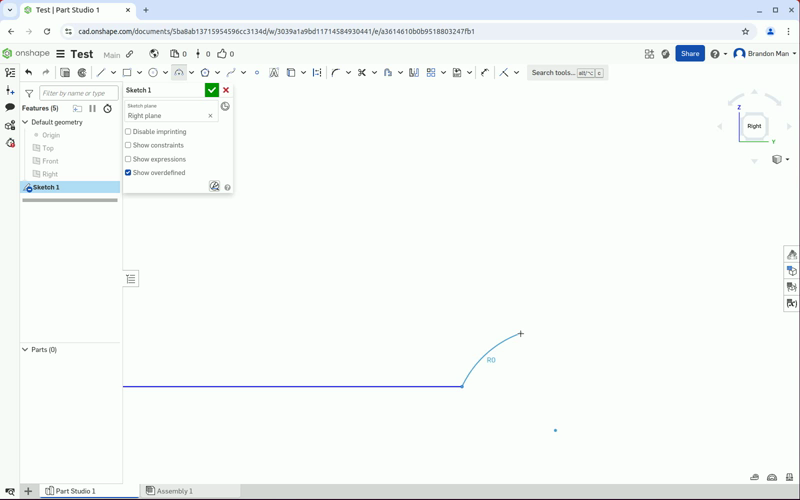
scroll(-6)
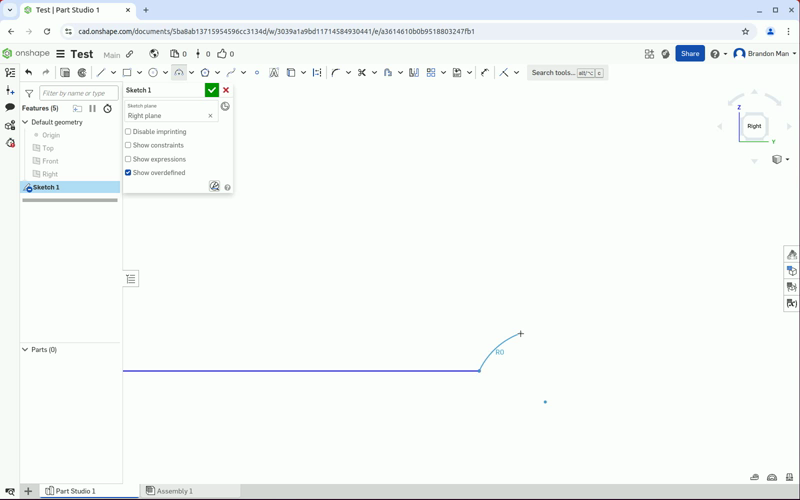
scroll(-6)
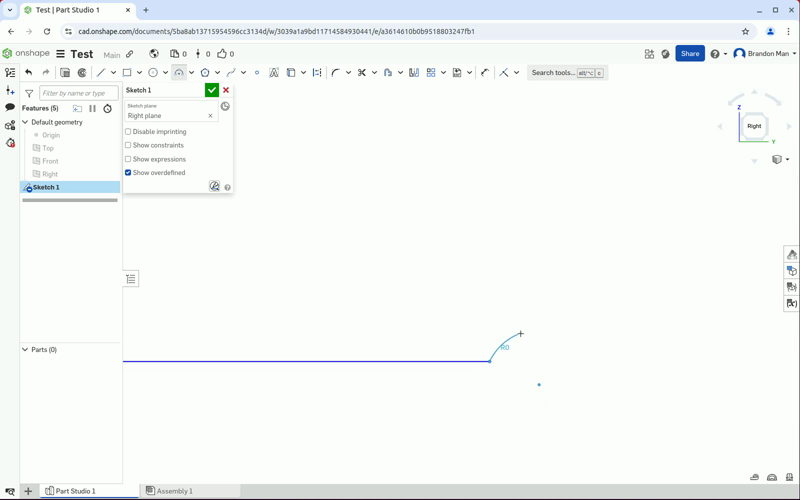
scroll(-6)
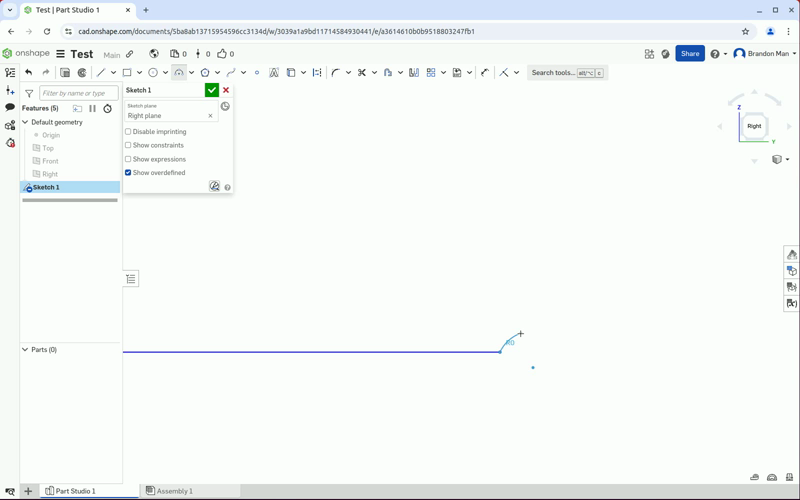
scroll(-6)
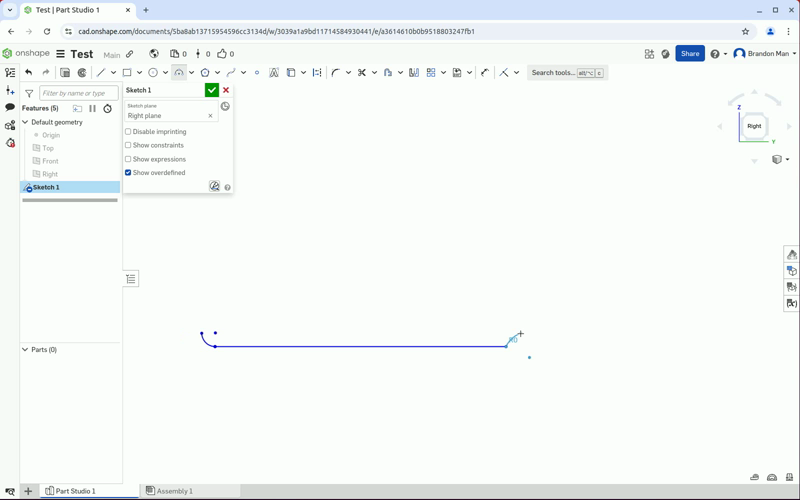
scroll(-6)
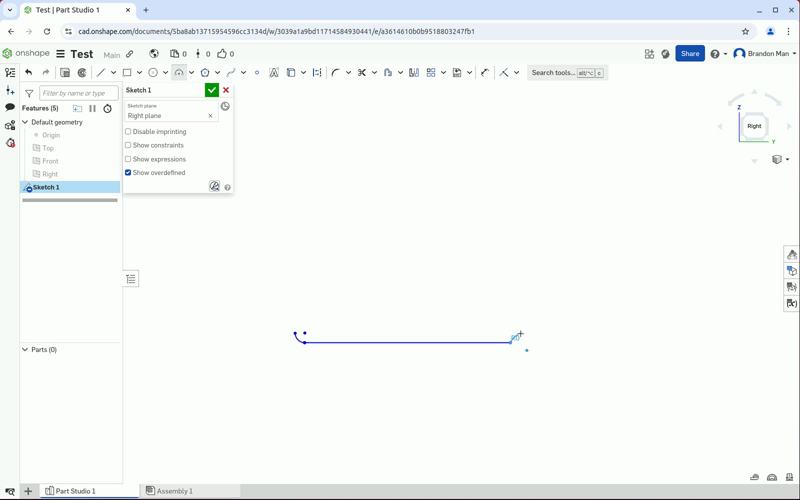
scroll(-6)
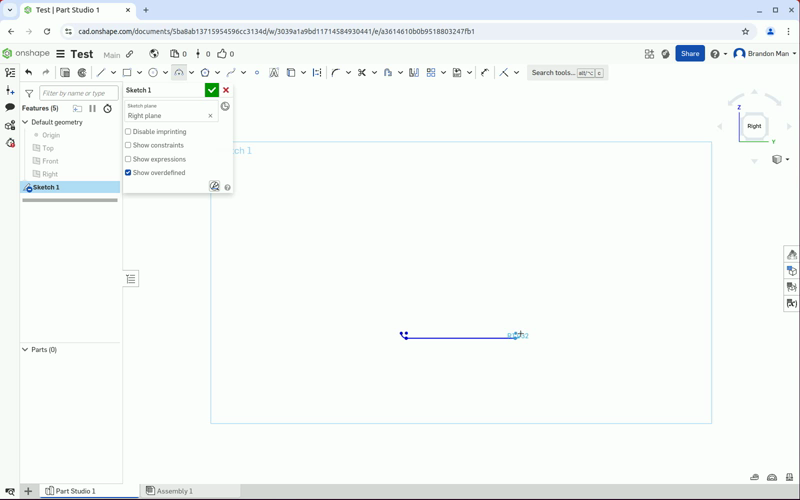
mouse_move(519, 336)
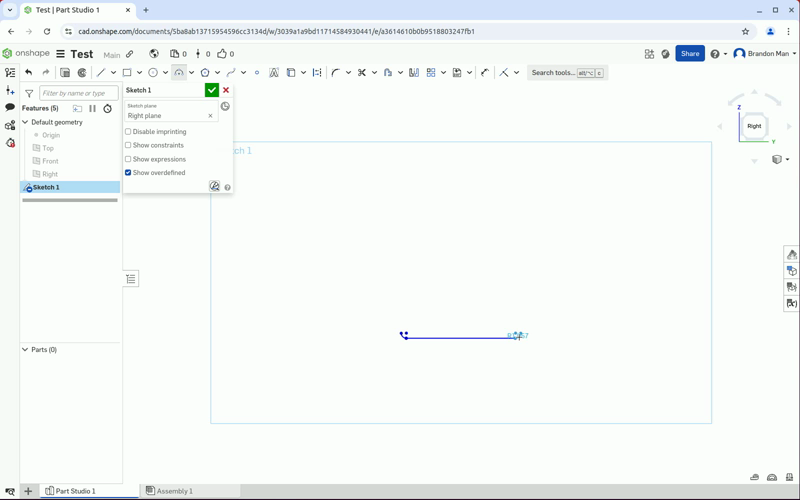
scroll(6)
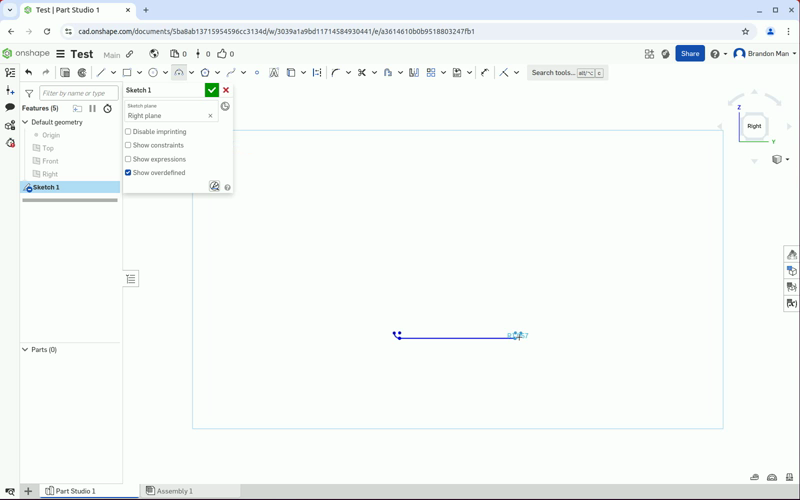
scroll(6)
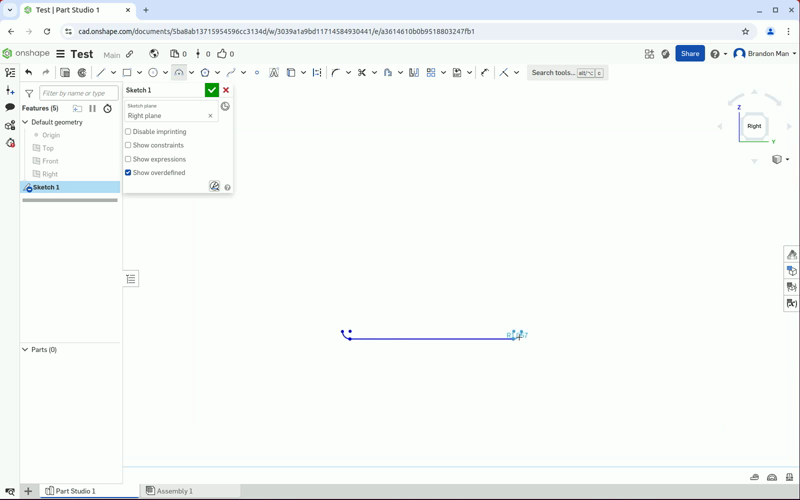
scroll(6)
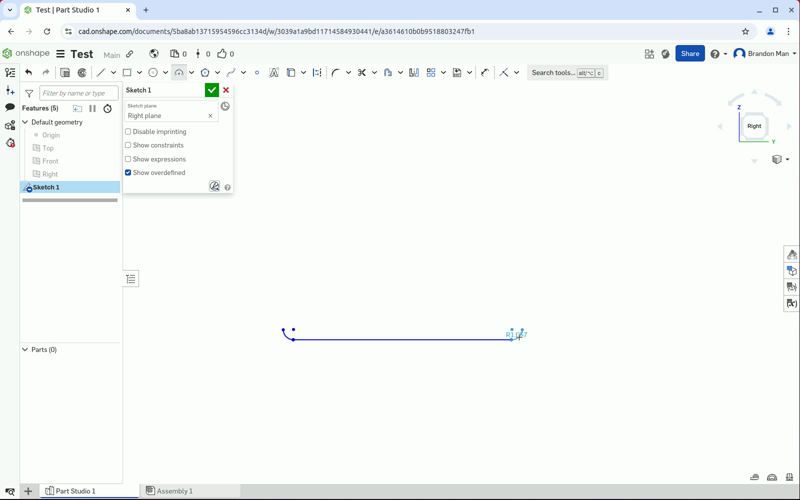
scroll(6)
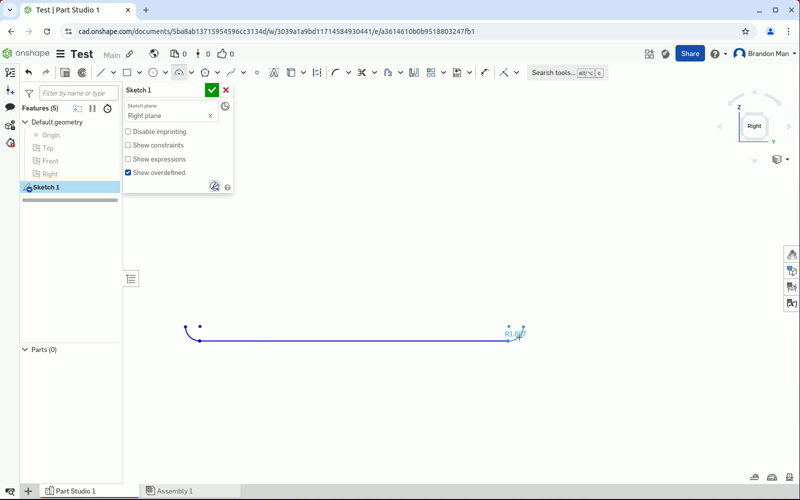
scroll(6)
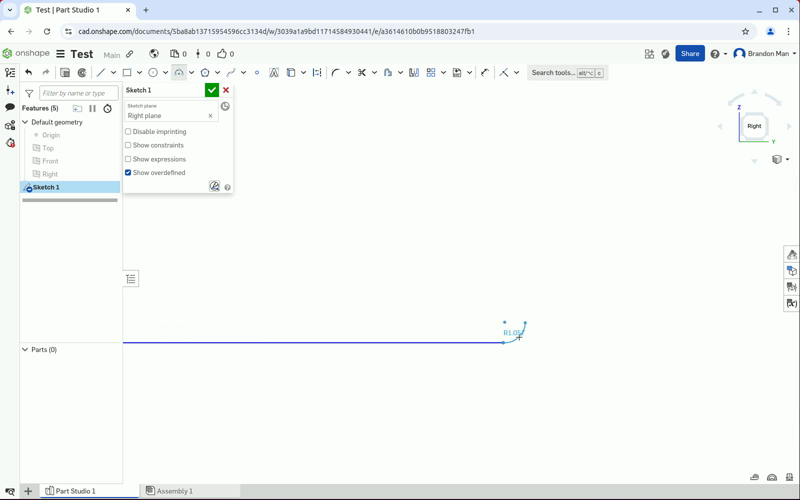
scroll(6)
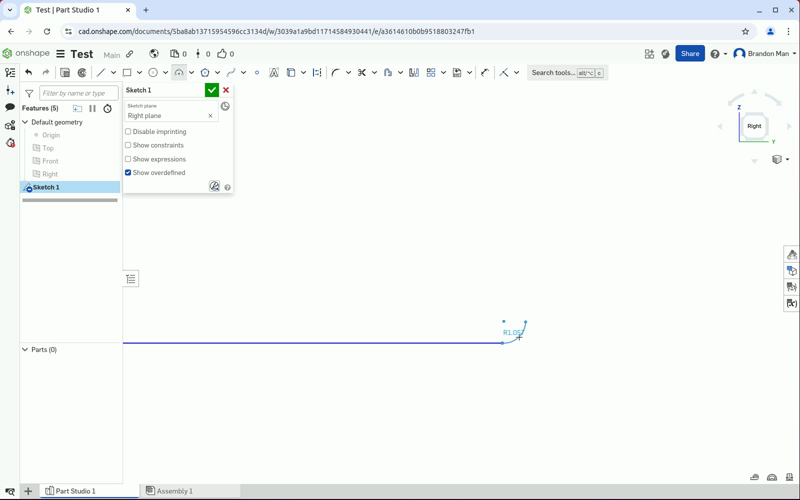
scroll(6)
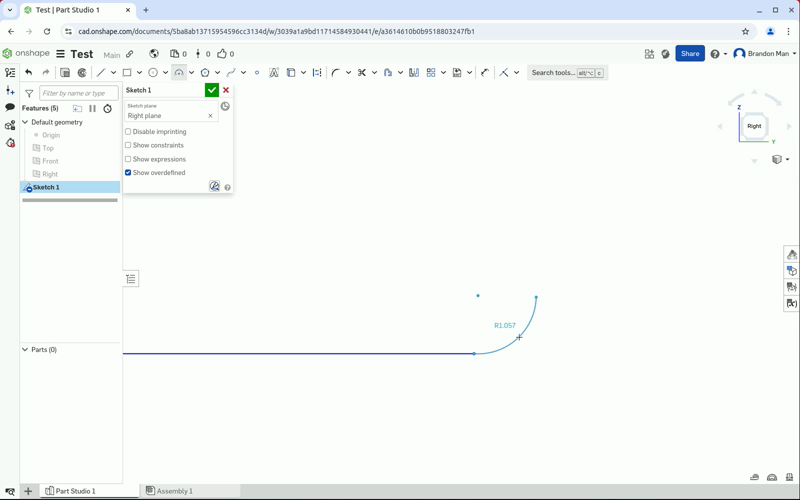
click(519, 336)
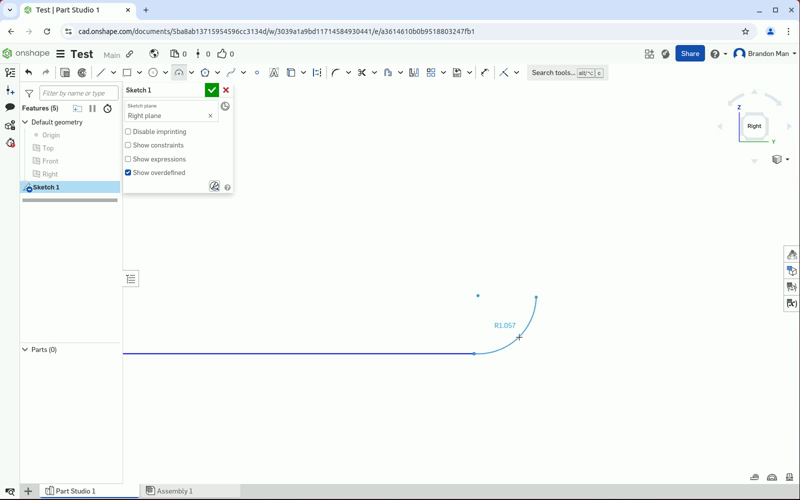
scroll(-6)
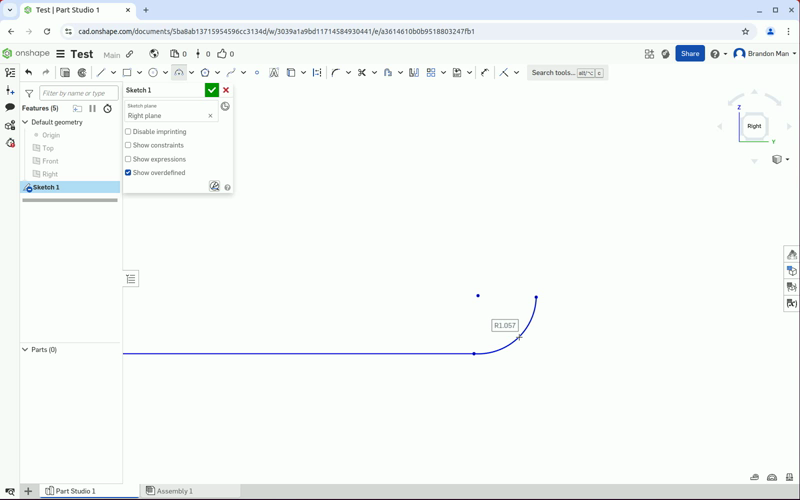
scroll(-6)
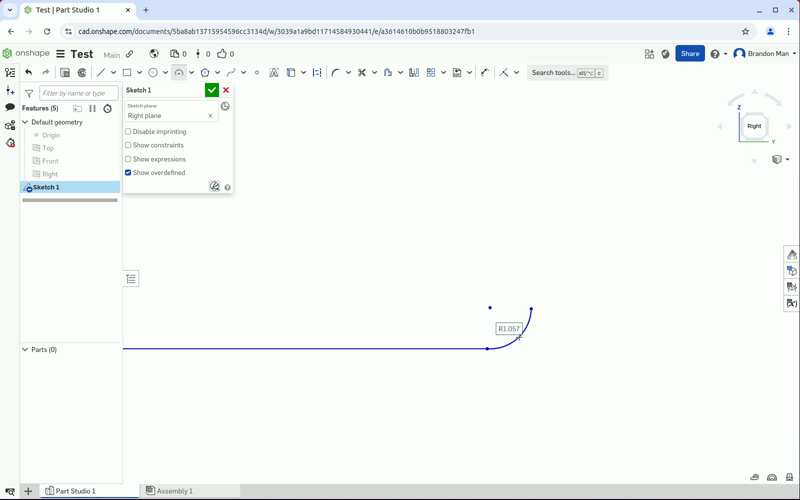
scroll(-6)
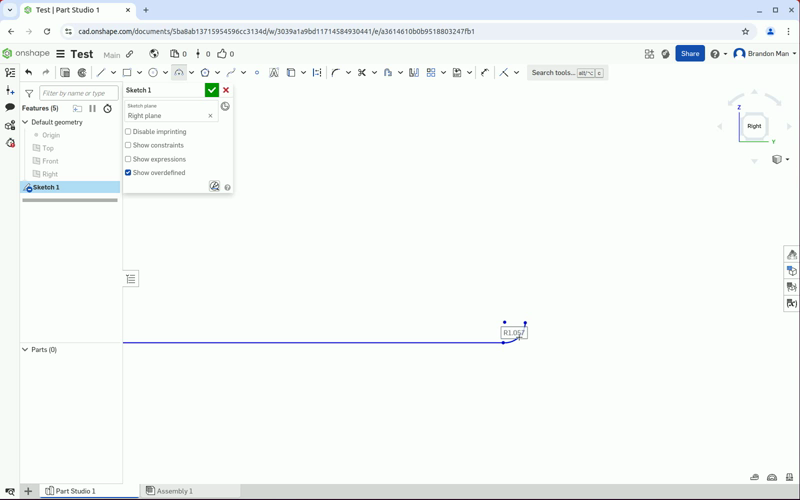
scroll(-6)
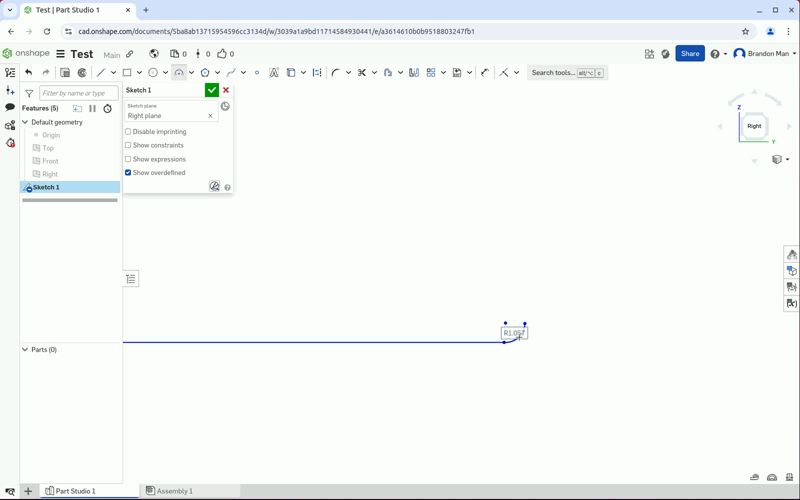
scroll(-6)
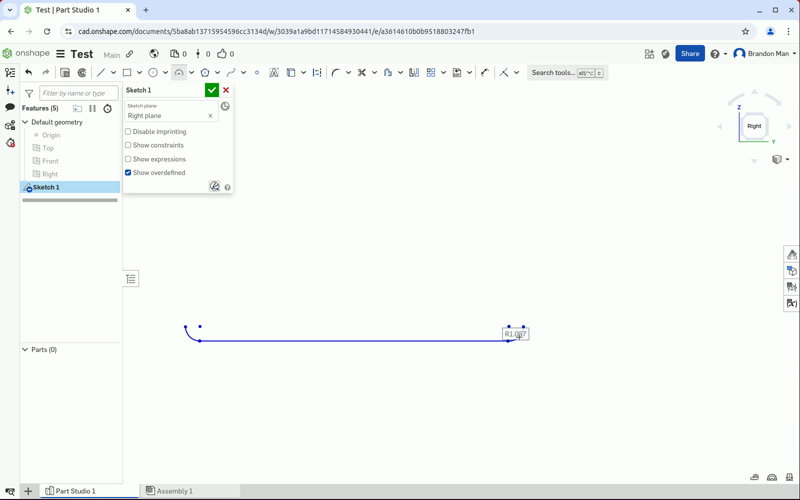
scroll(-6)
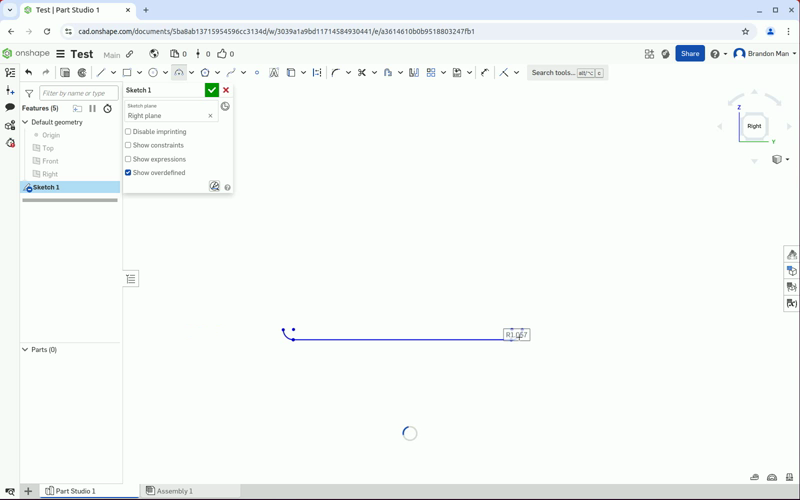
scroll(-6)
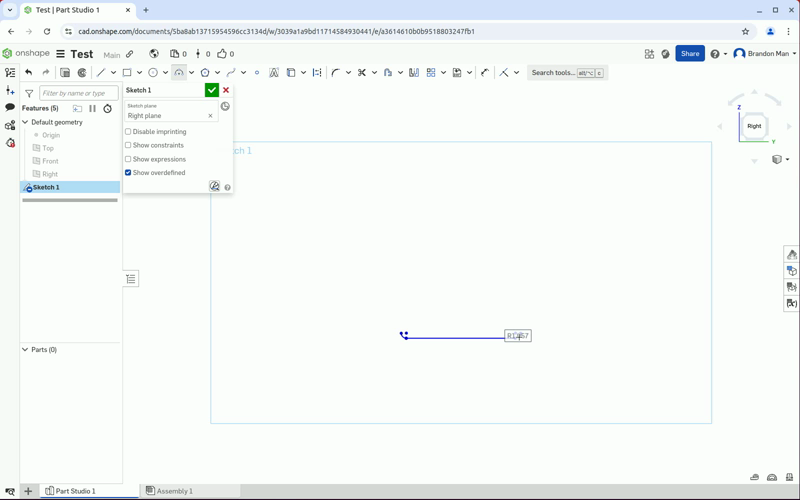
key_up(shift)
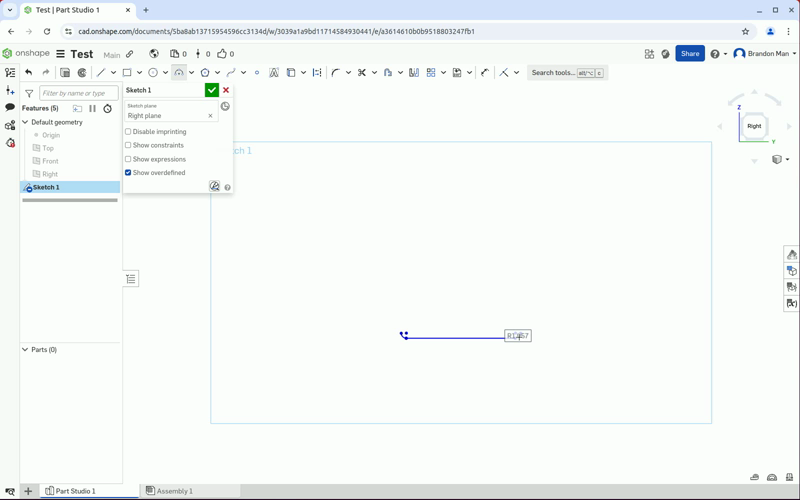
key(esc)
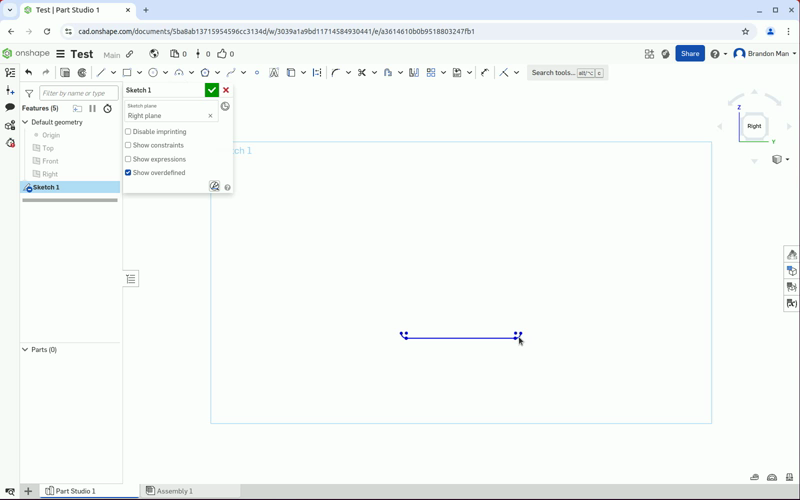
key(l)
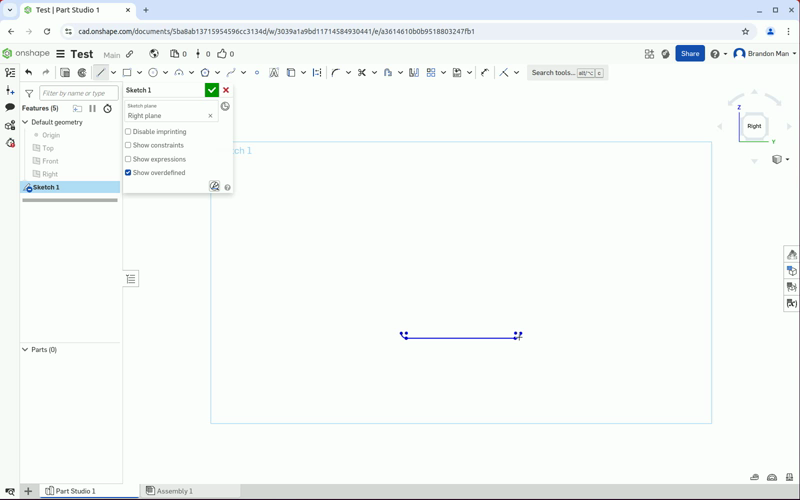
mouse_move(520, 333)
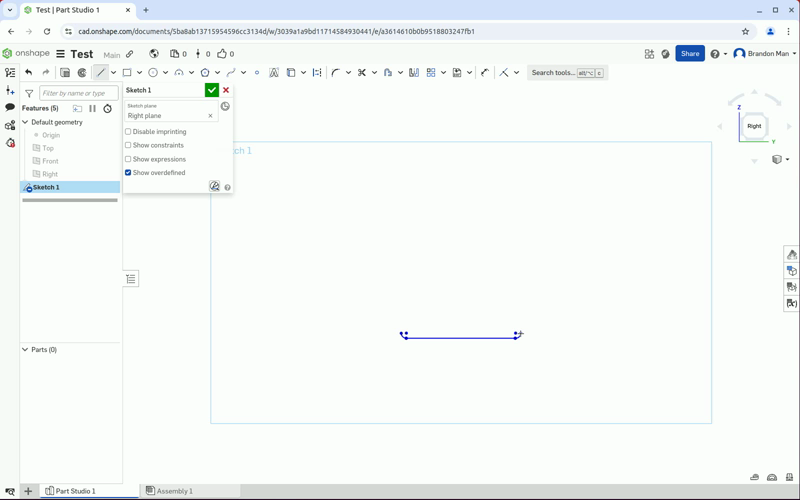
scroll(6)
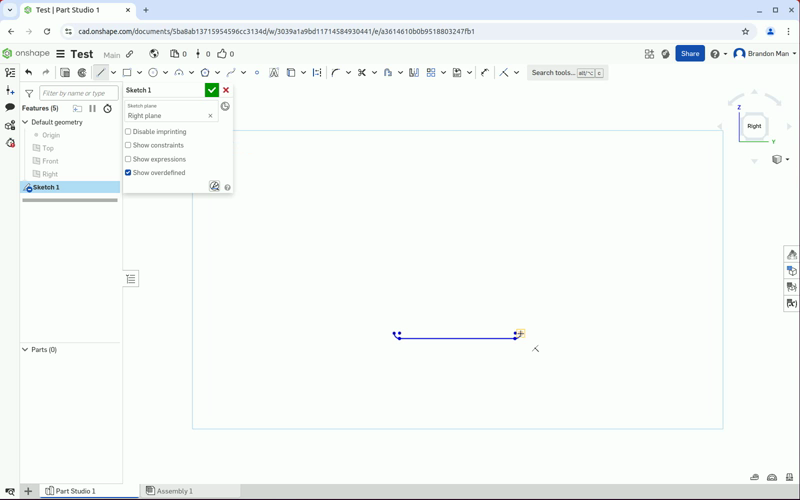
scroll(6)
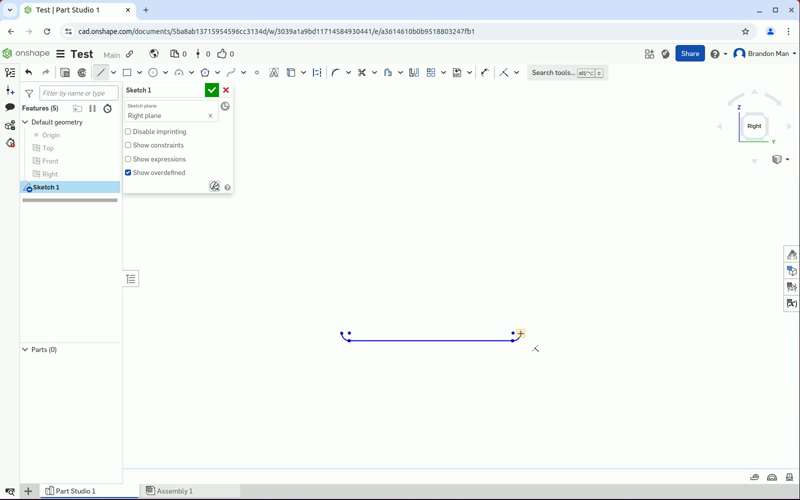
scroll(6)
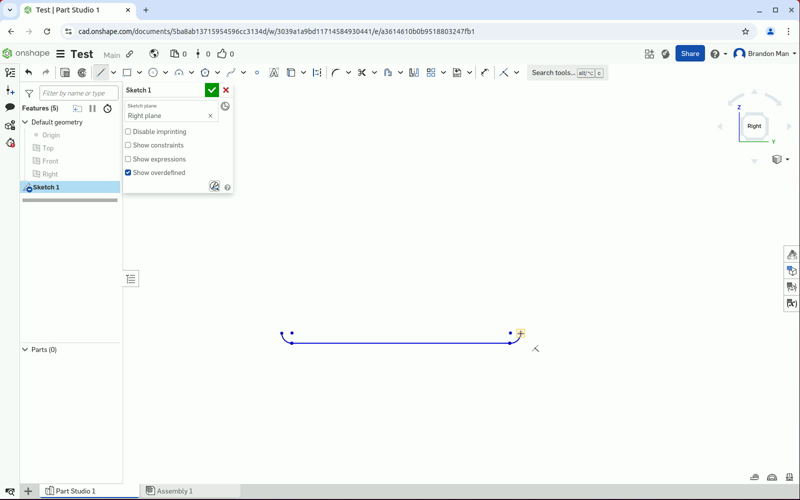
scroll(6)
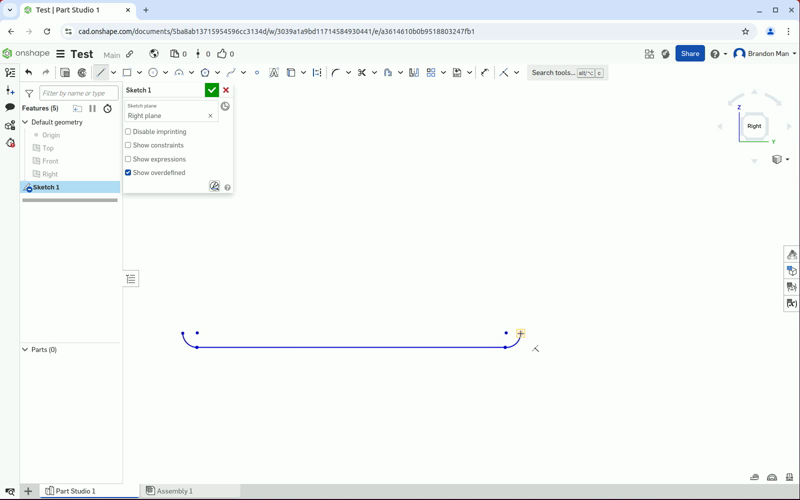
scroll(6)
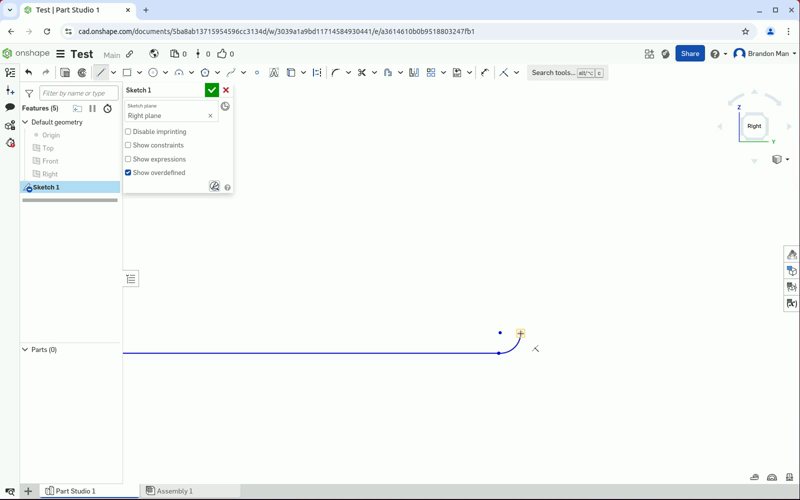
scroll(6)
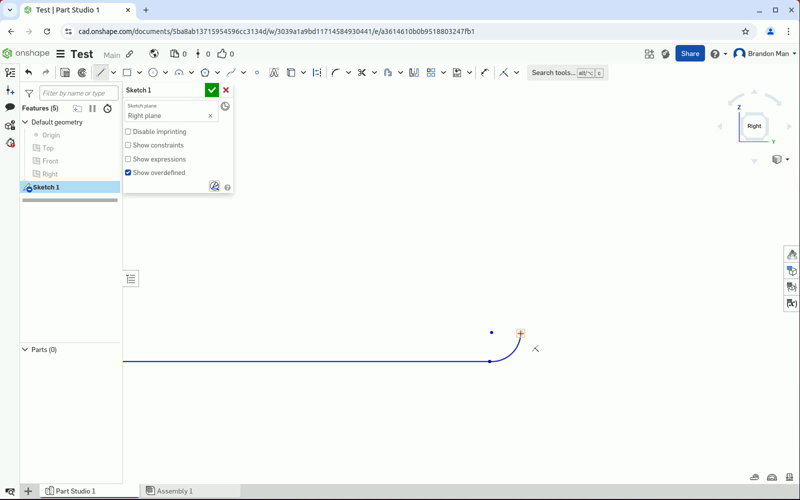
scroll(6)
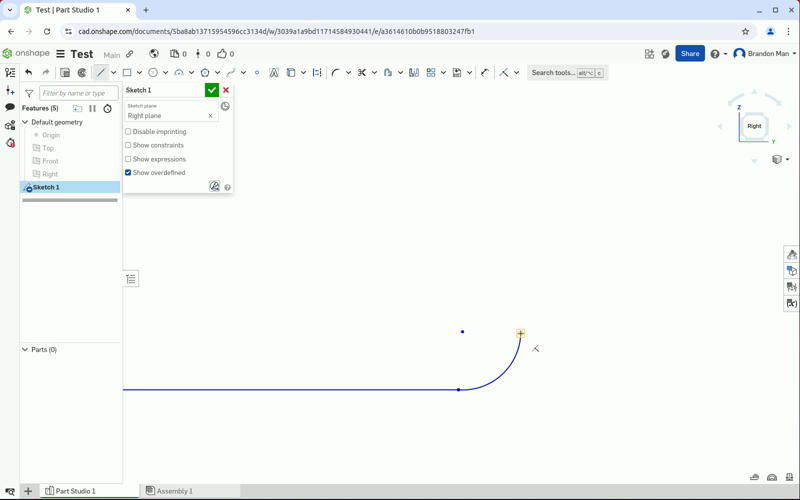
click(520, 333)
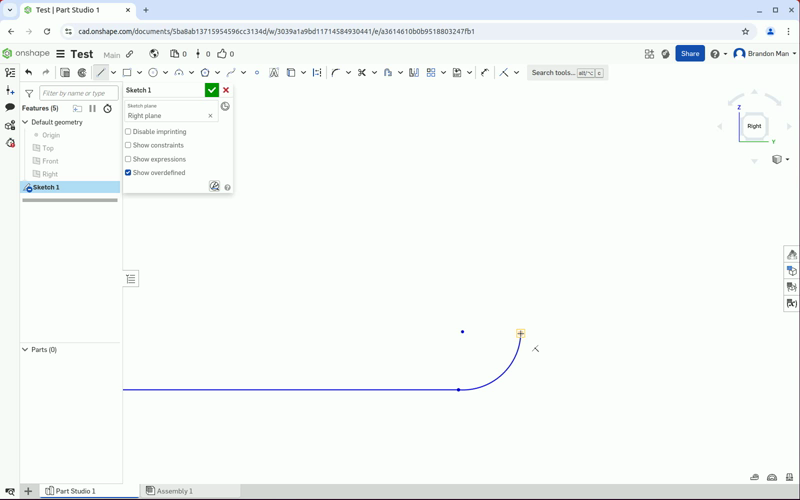
scroll(-6)
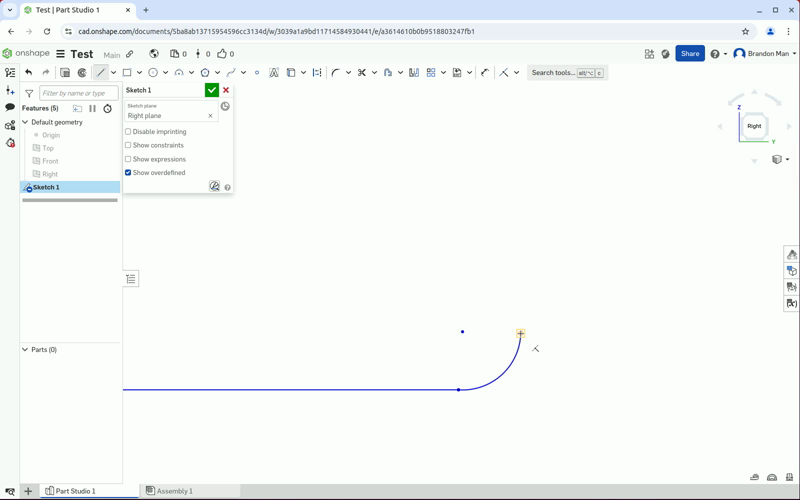
scroll(-6)
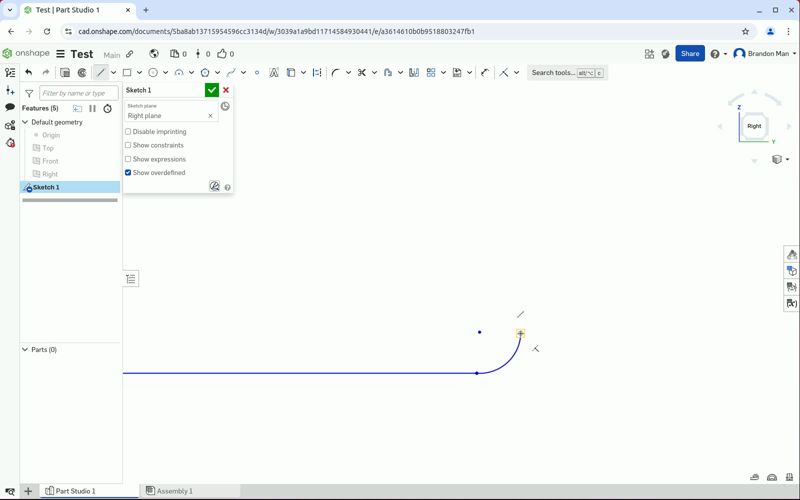
scroll(-6)
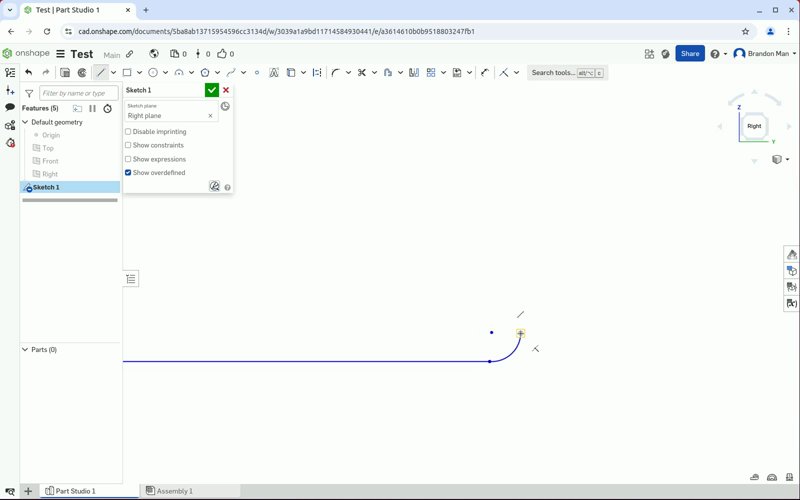
scroll(-6)
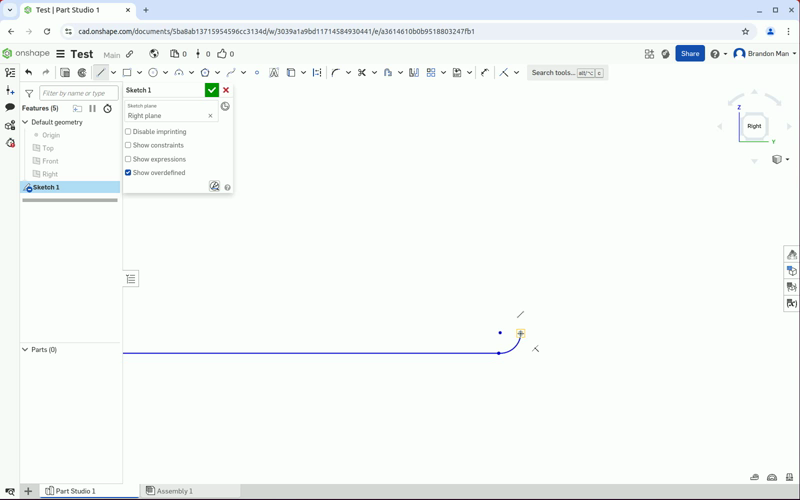
scroll(-6)
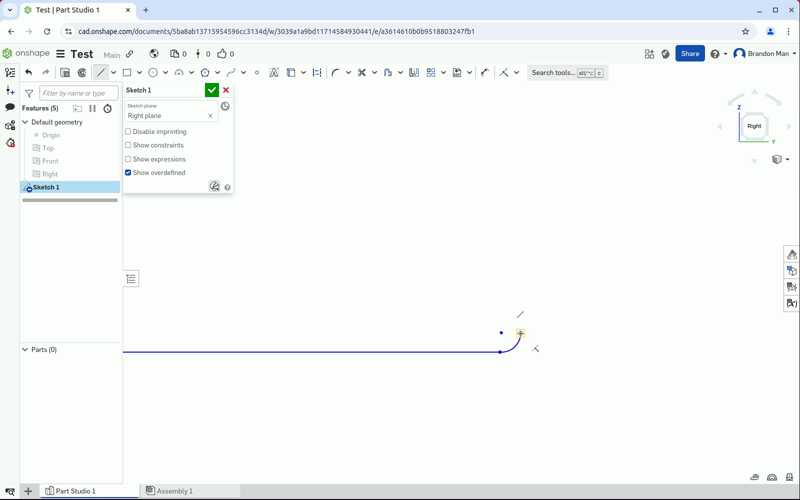
scroll(-6)
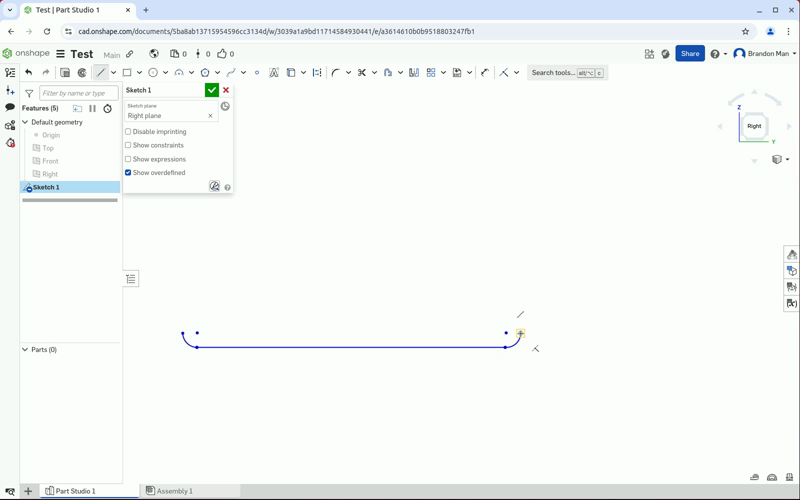
scroll(-6)
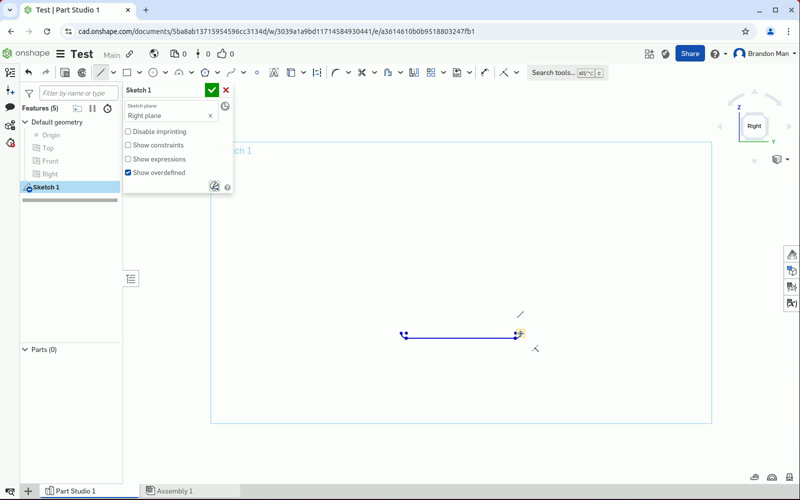
key_down(shift)
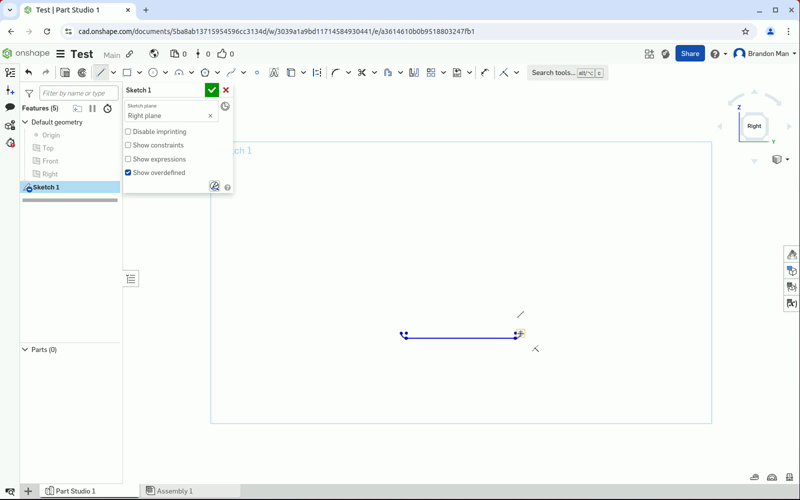
mouse_move(520, 232)
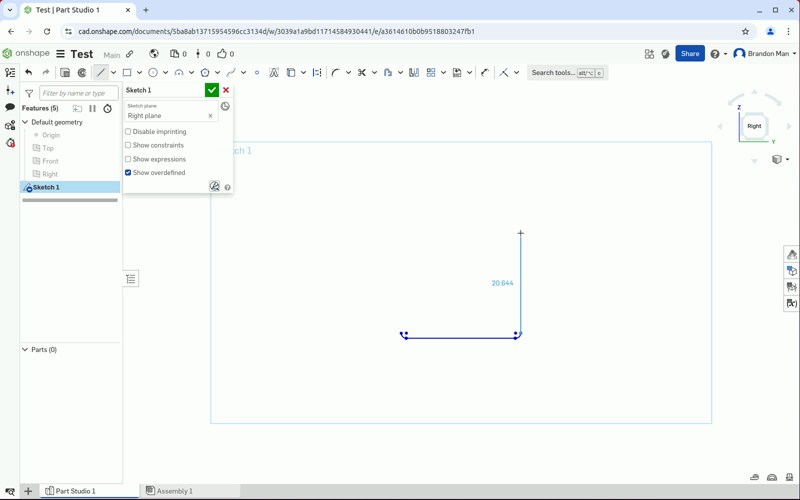
click(520, 232)
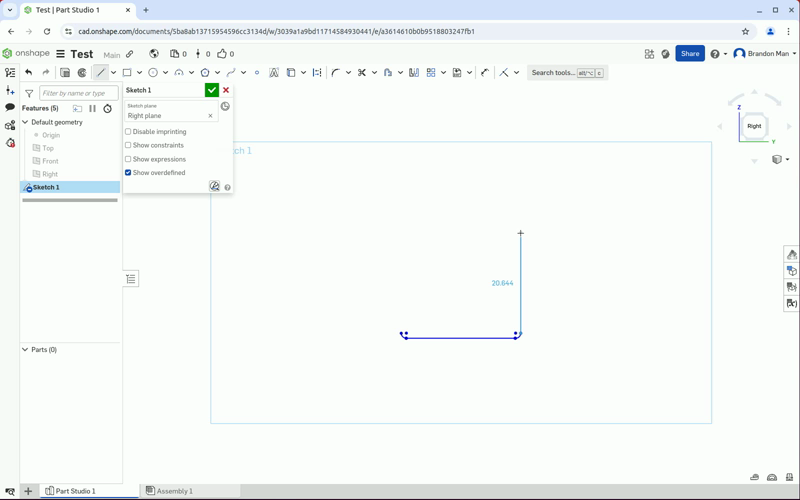
key_up(shift)
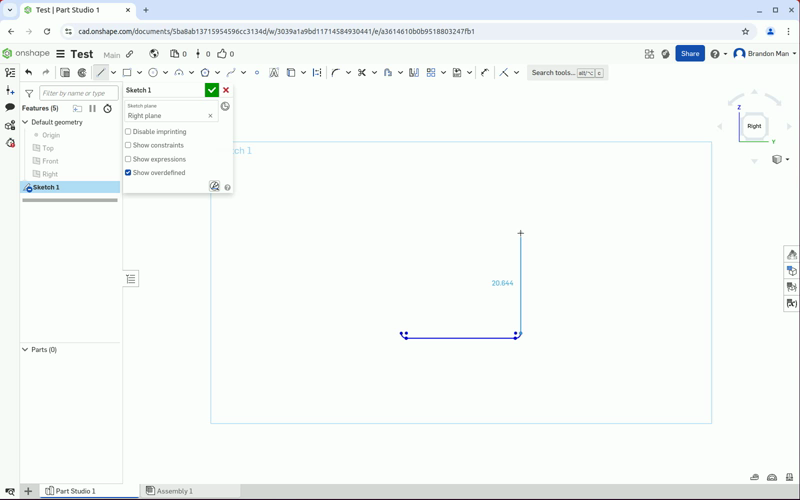
key(esc)
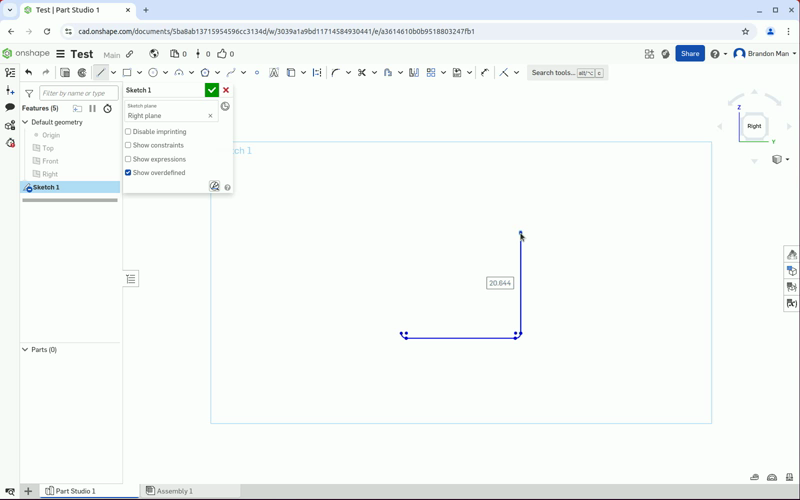
key(a)
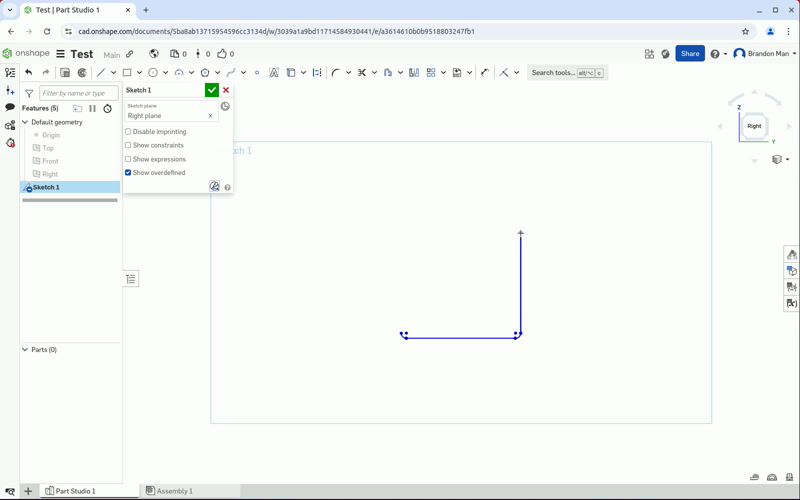
mouse_move(520, 232)
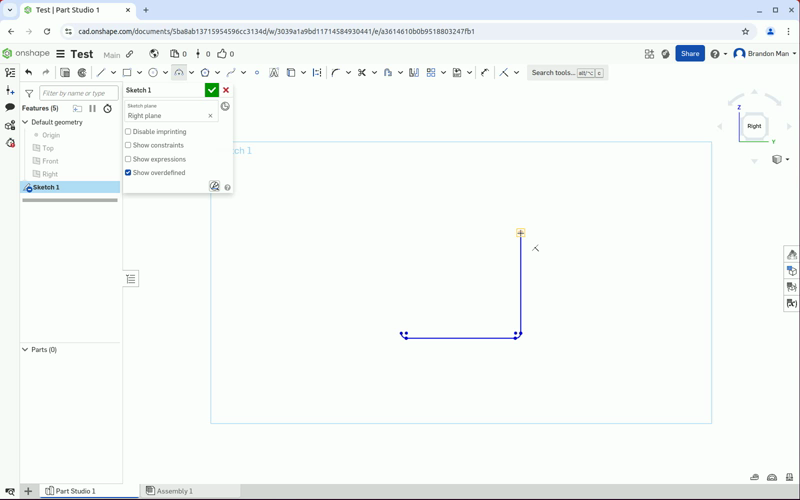
click(520, 232)
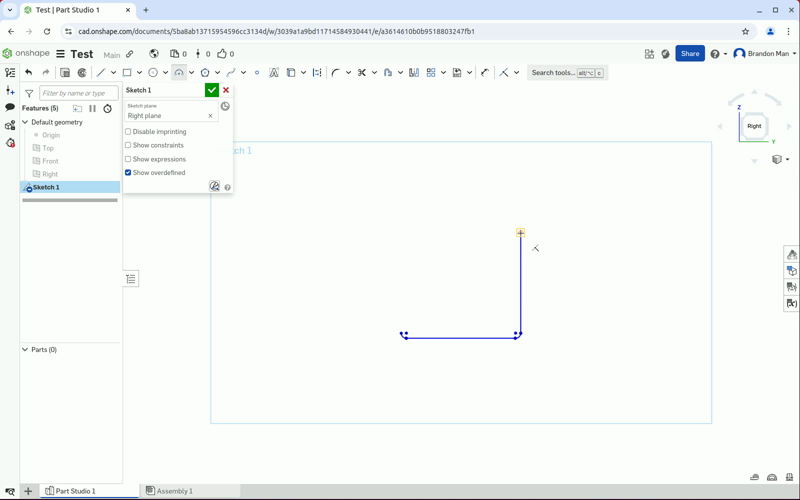
key_down(shift)
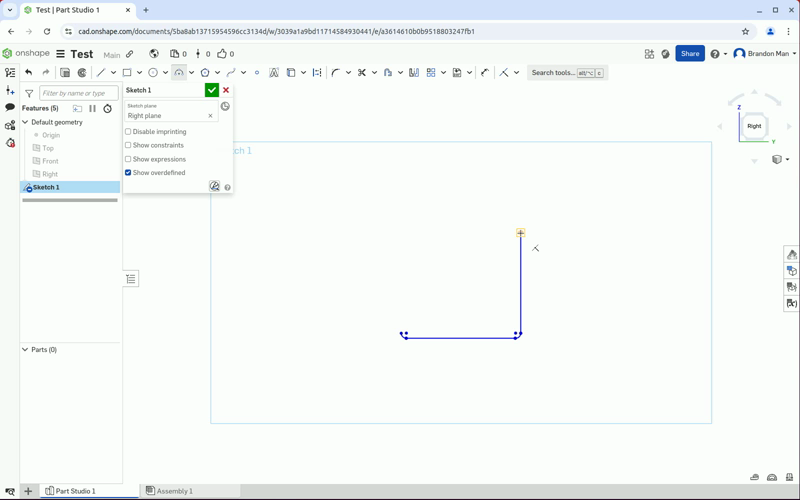
mouse_move(515, 227)
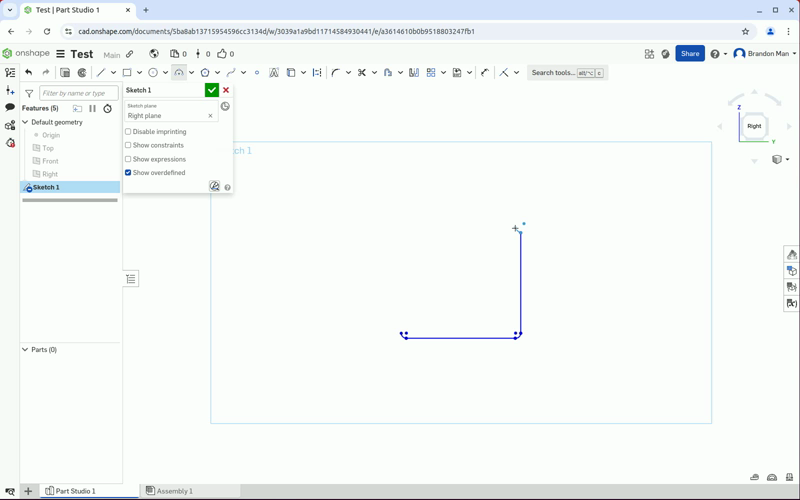
scroll(6)
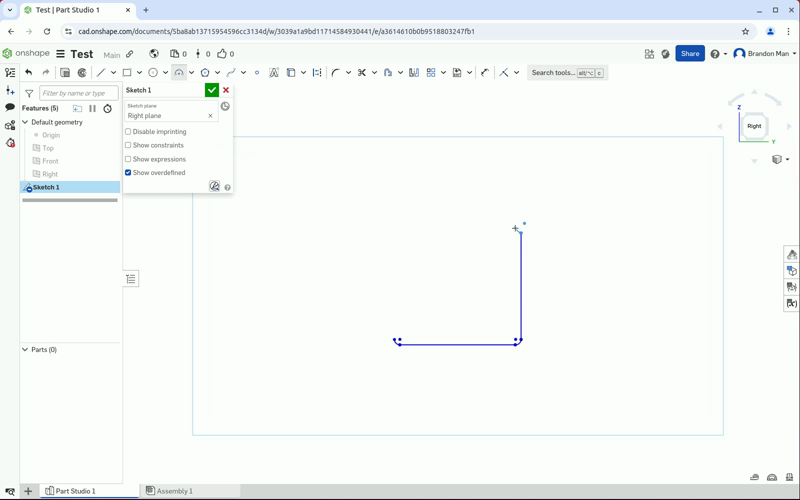
scroll(6)
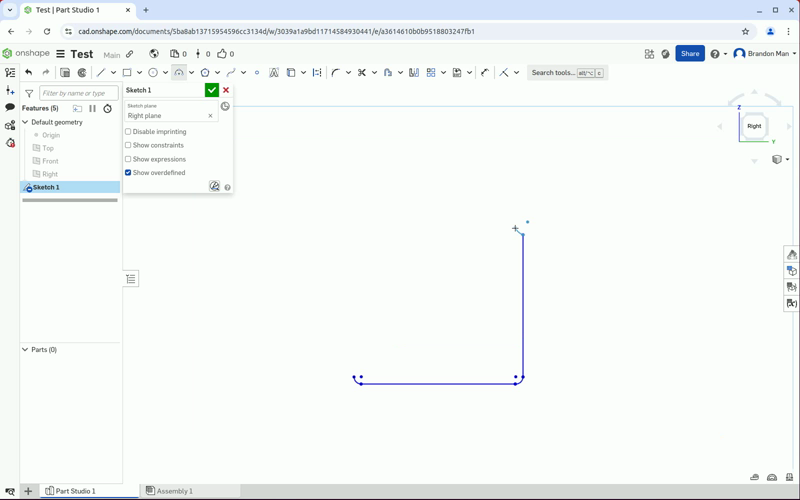
scroll(6)
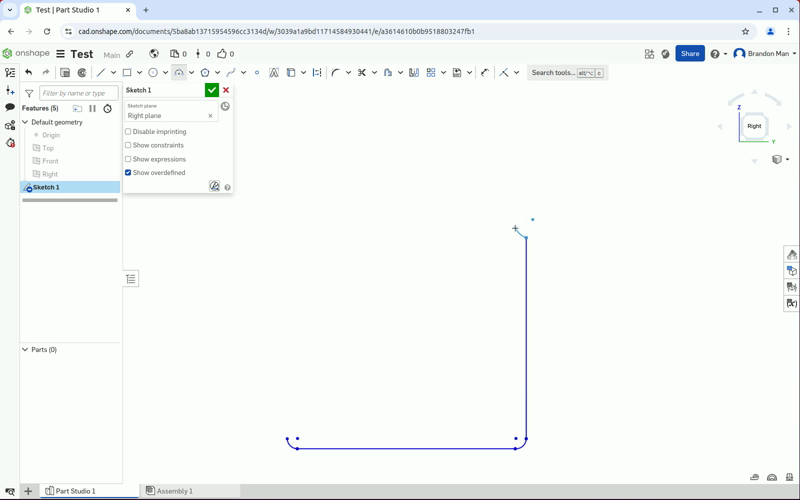
scroll(6)
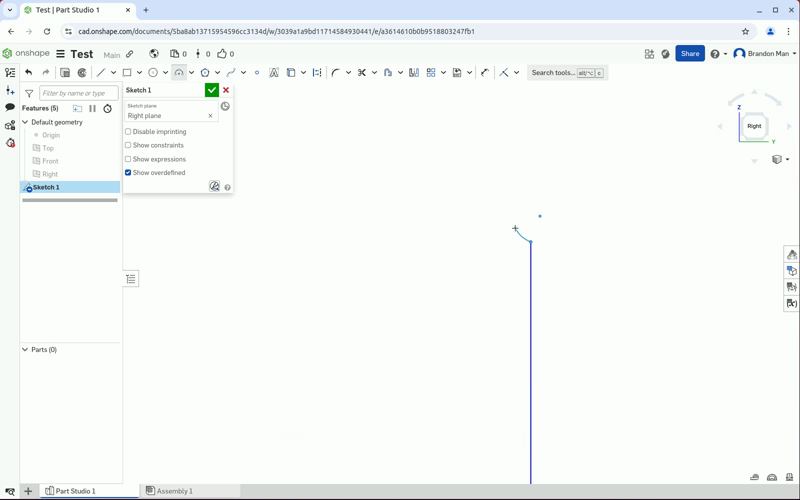
scroll(6)
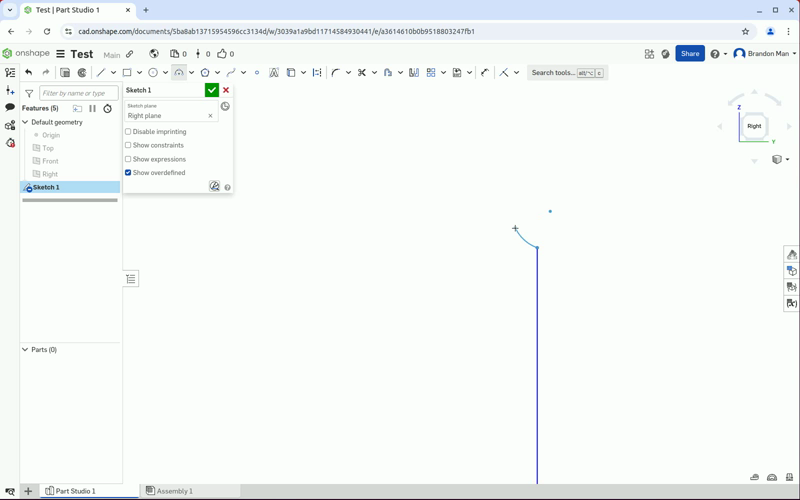
scroll(6)
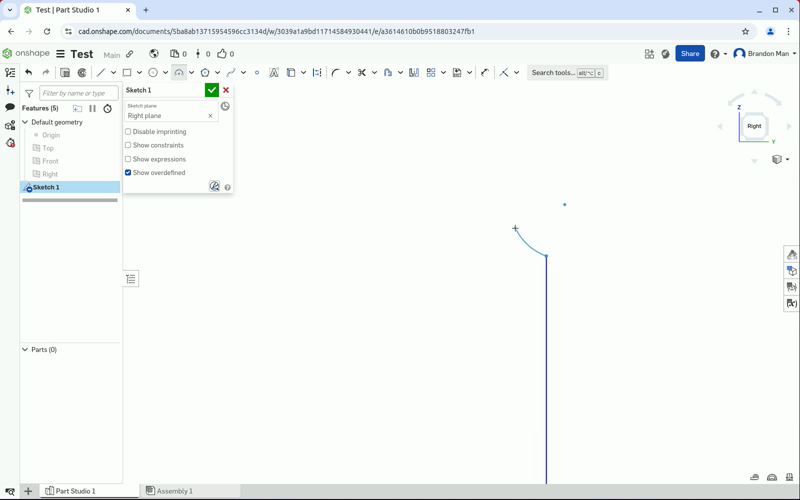
scroll(6)
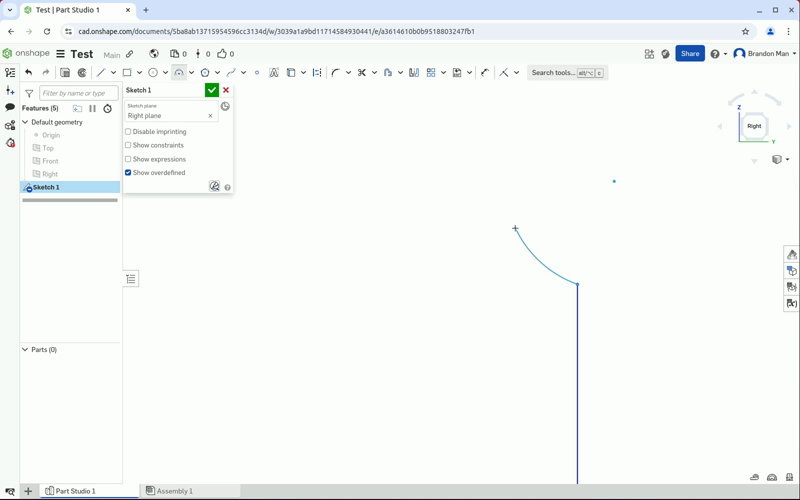
click(515, 227)
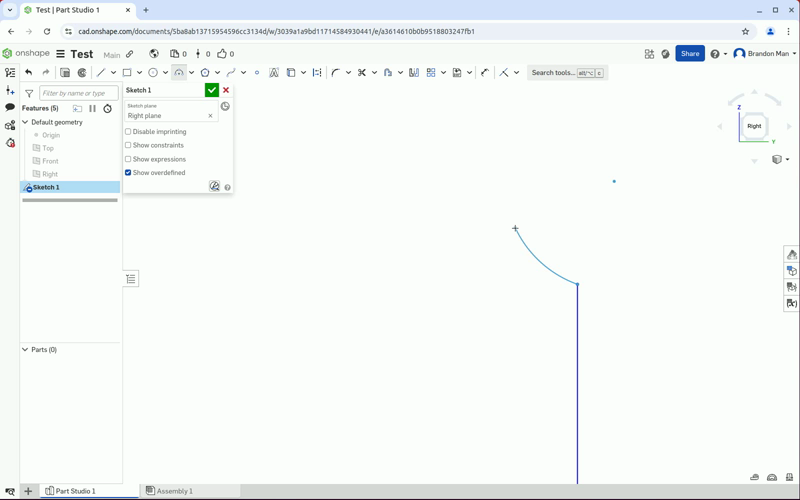
scroll(-6)
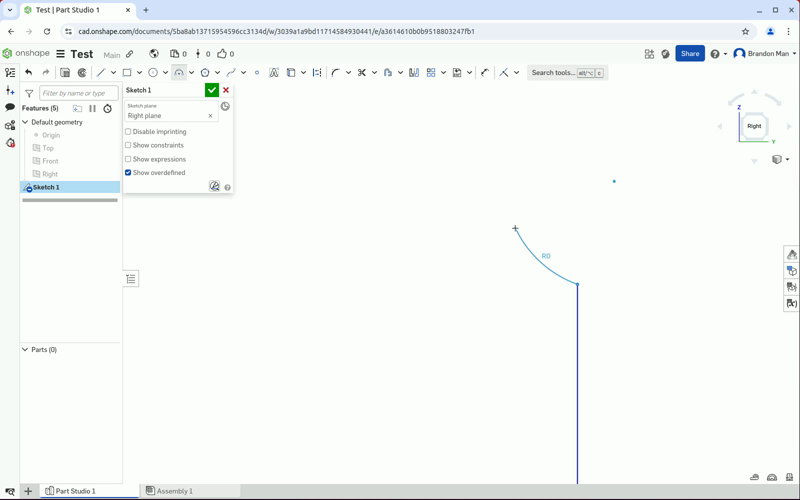
scroll(-6)
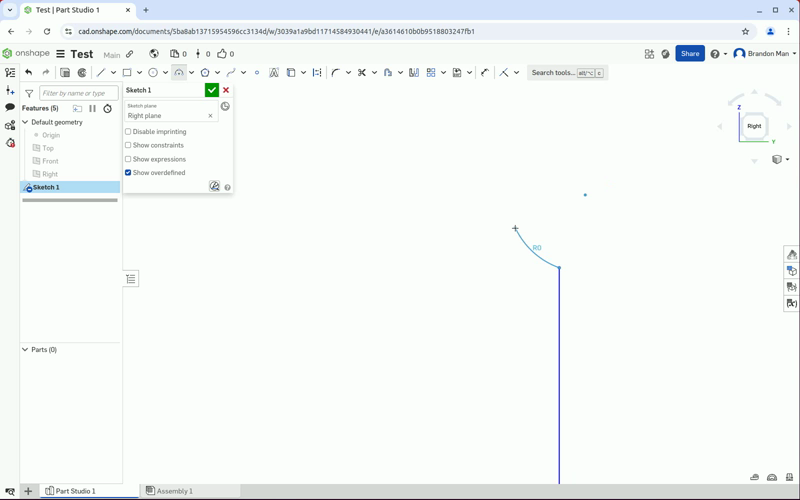
scroll(-6)
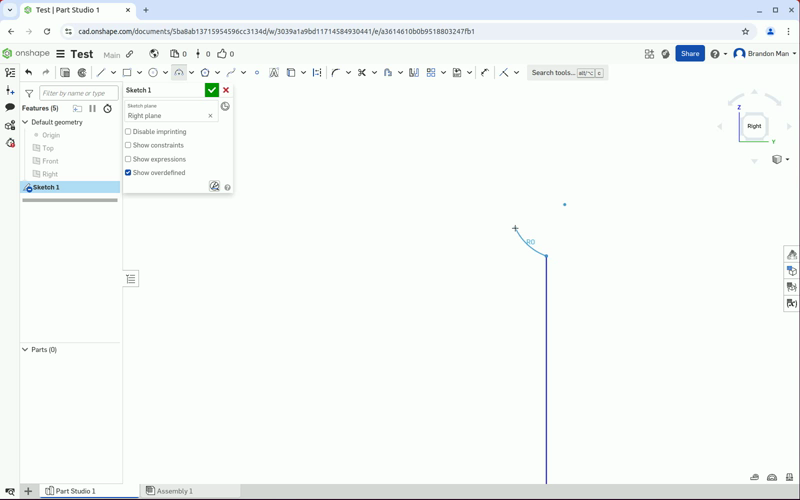
scroll(-6)
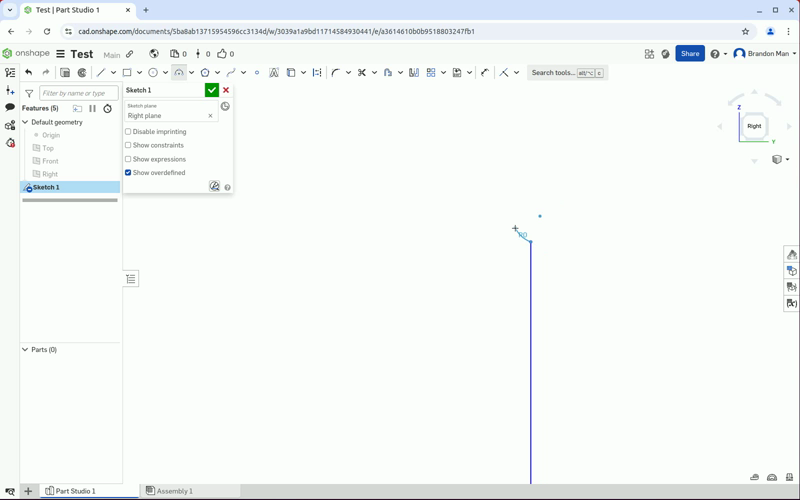
scroll(-6)
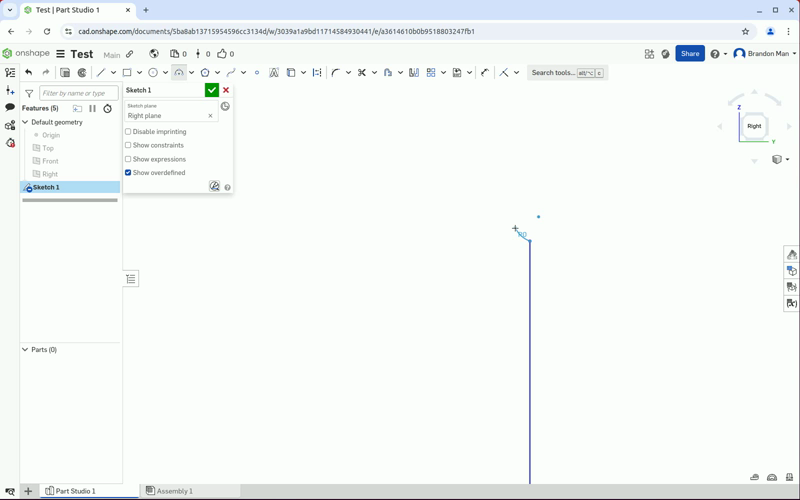
scroll(-6)
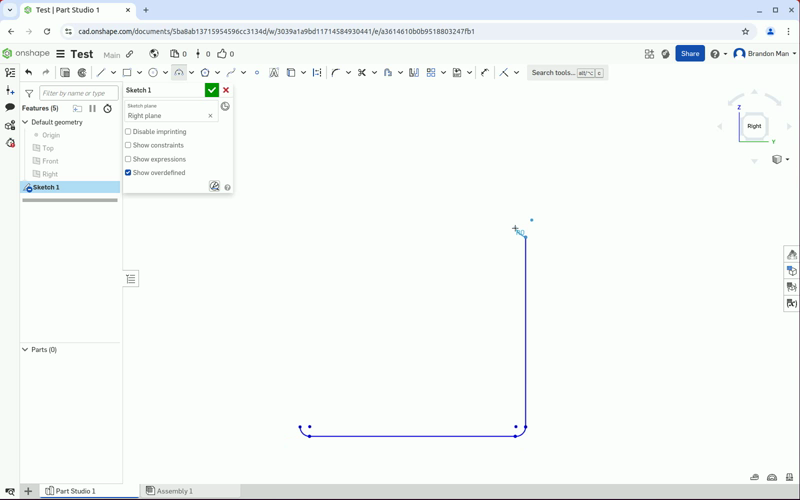
scroll(-6)
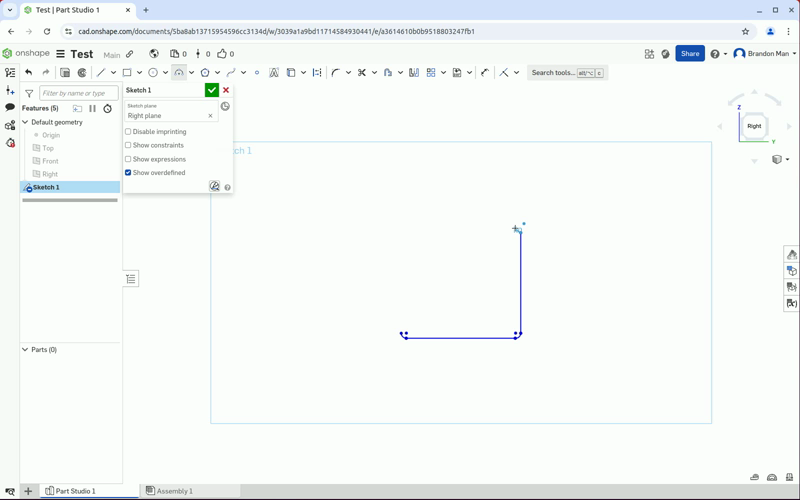
mouse_move(519, 229)
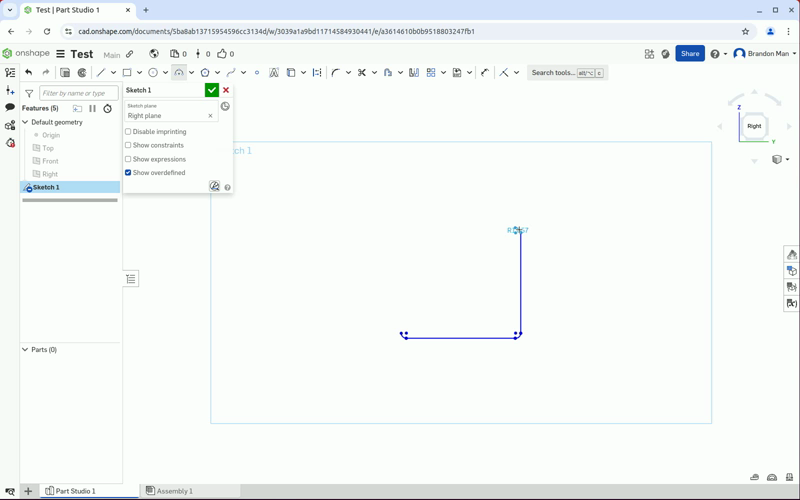
scroll(6)
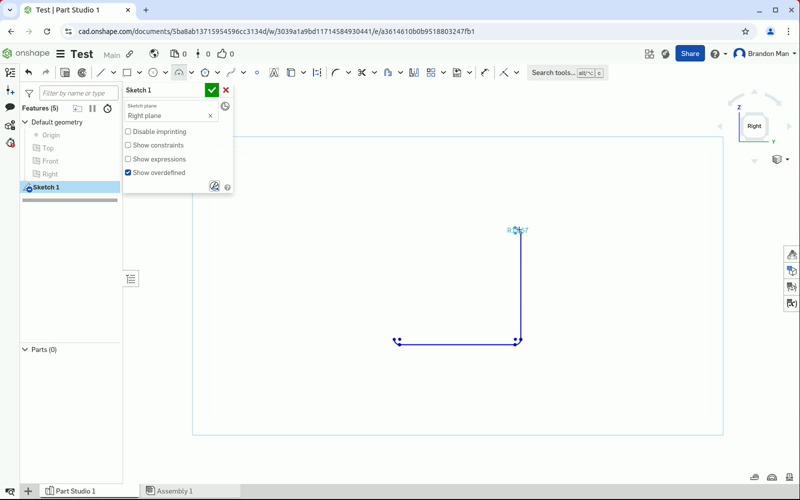
scroll(6)
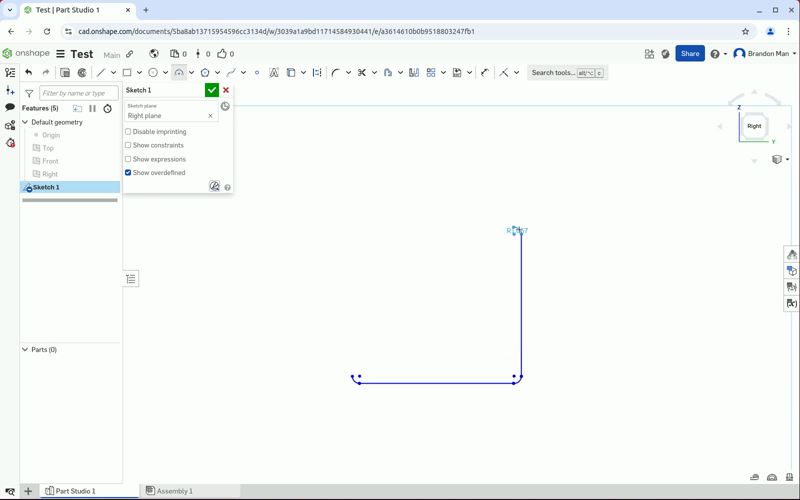
scroll(6)
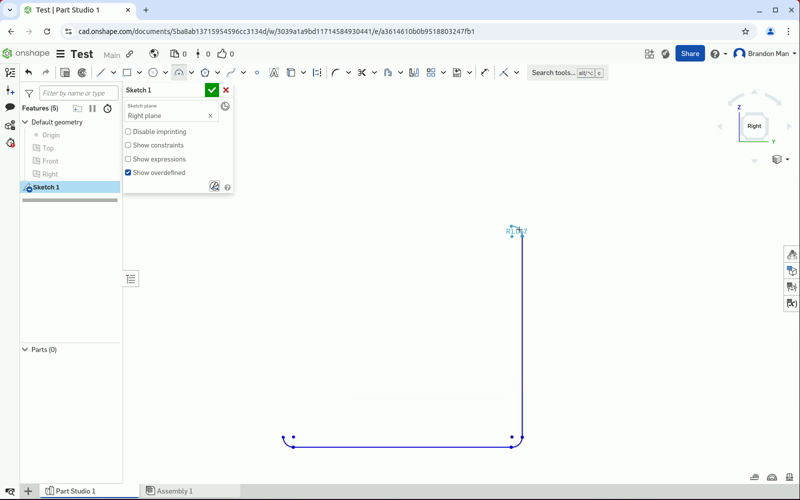
scroll(6)
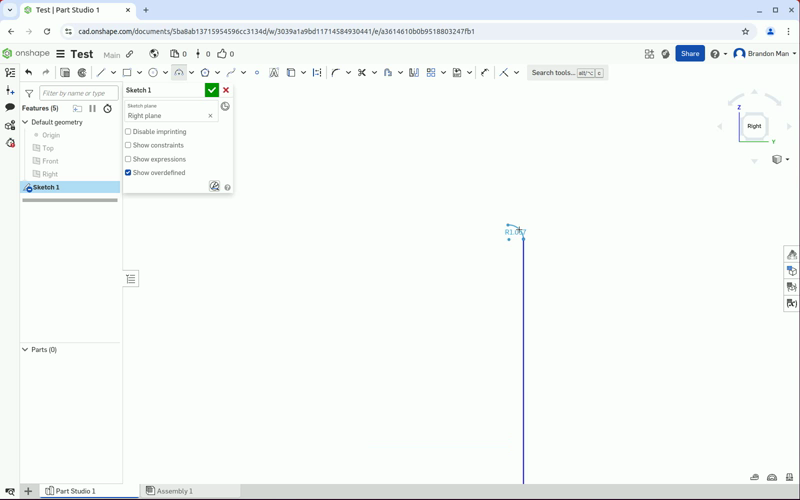
scroll(6)
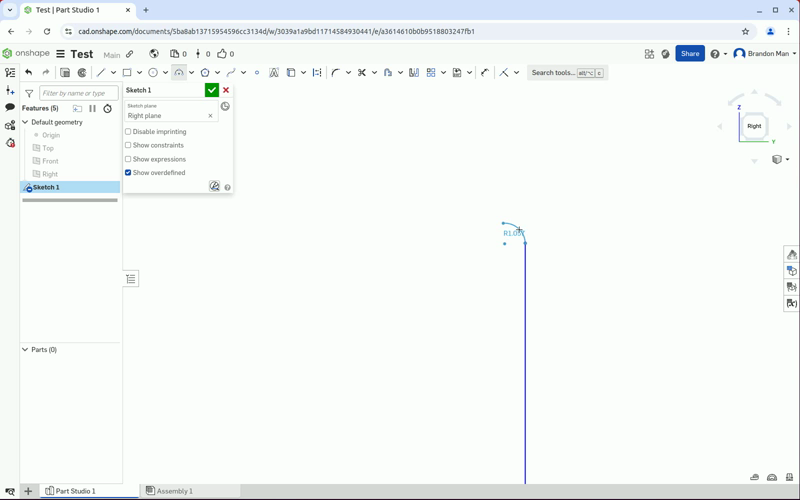
scroll(6)
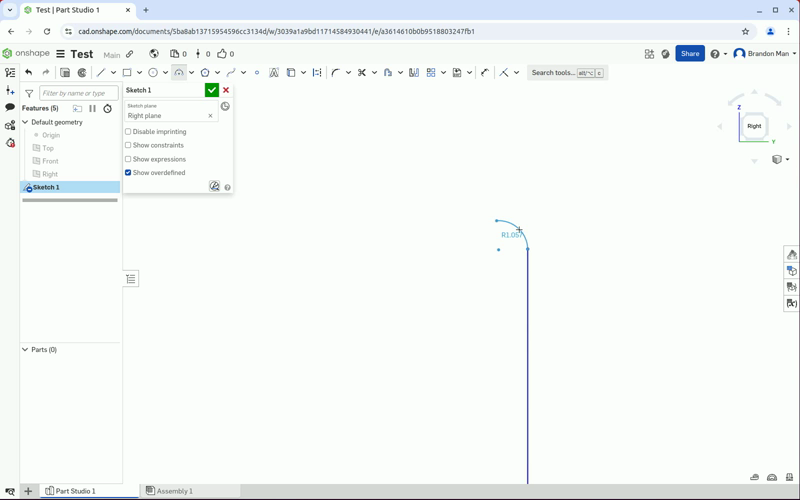
scroll(6)
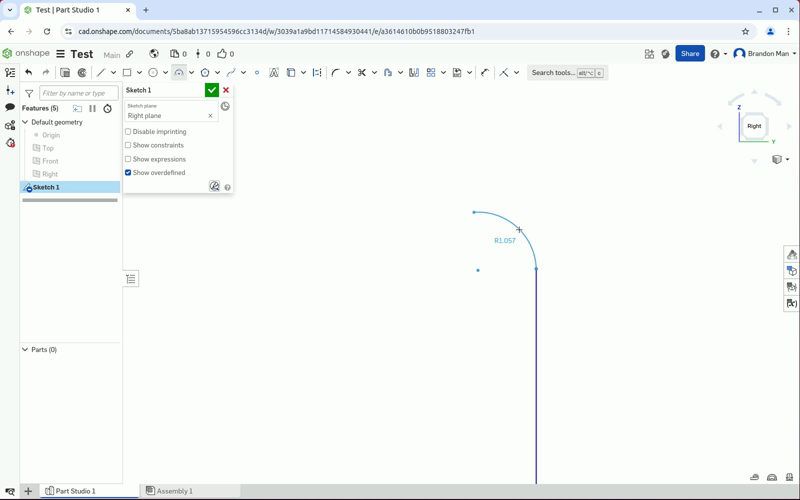
click(519, 229)
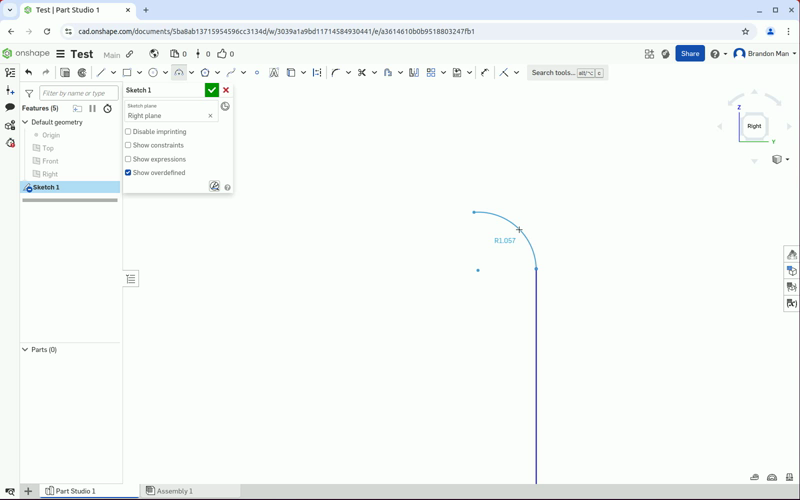
scroll(-6)
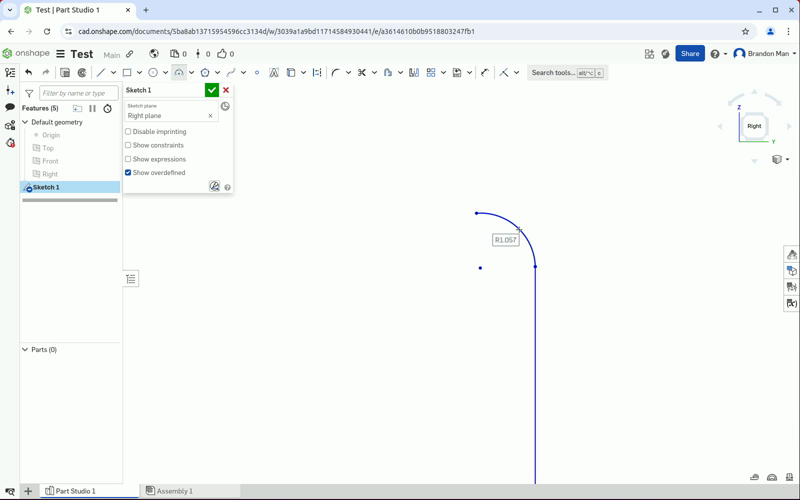
scroll(-6)
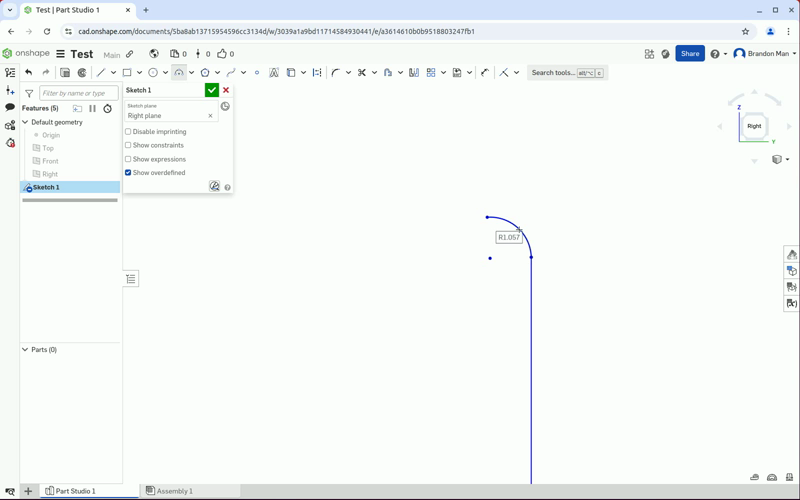
scroll(-6)
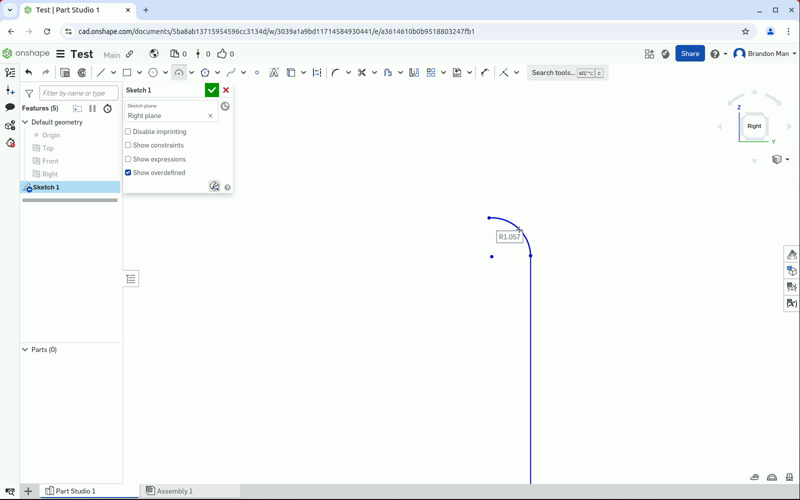
scroll(-6)
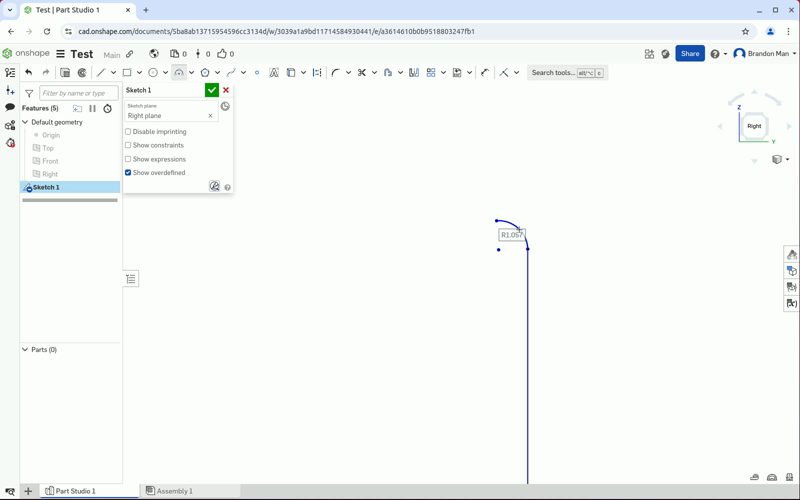
scroll(-6)
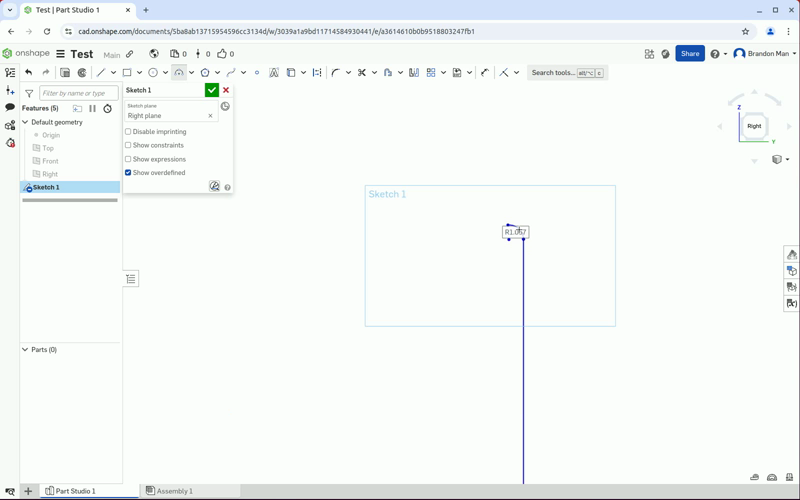
scroll(-6)
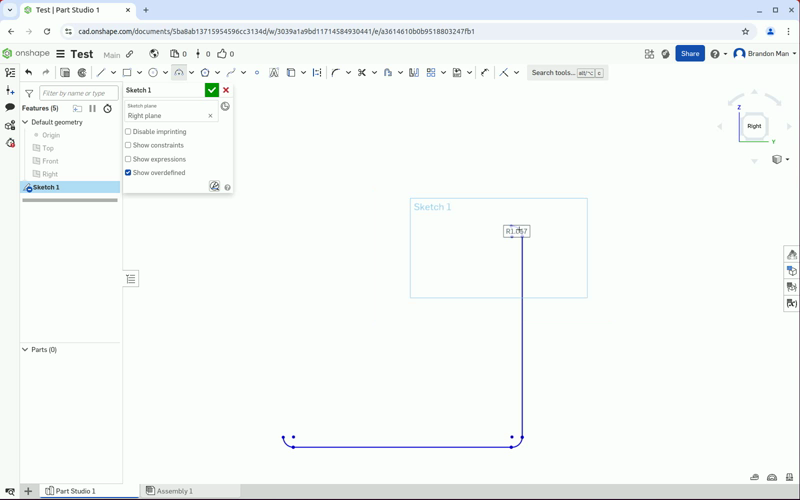
scroll(-6)
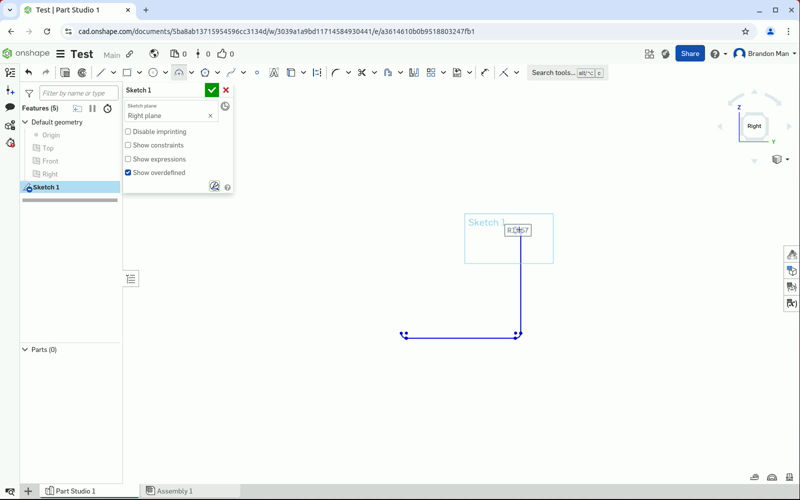
key_up(shift)
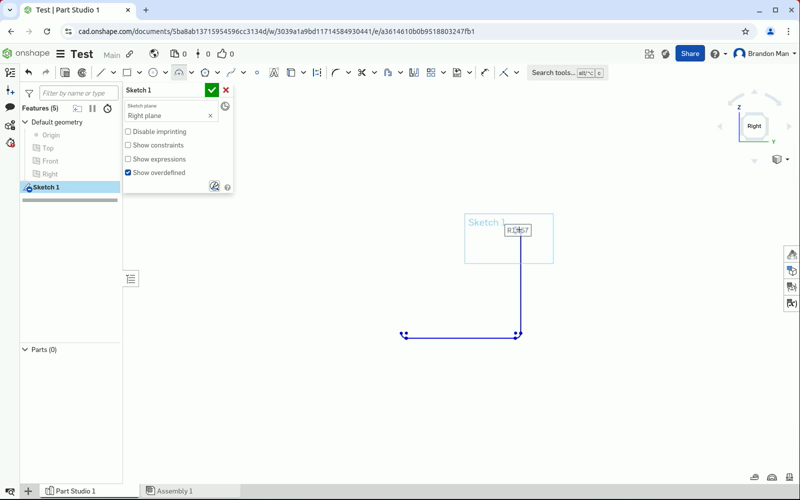
key(esc)
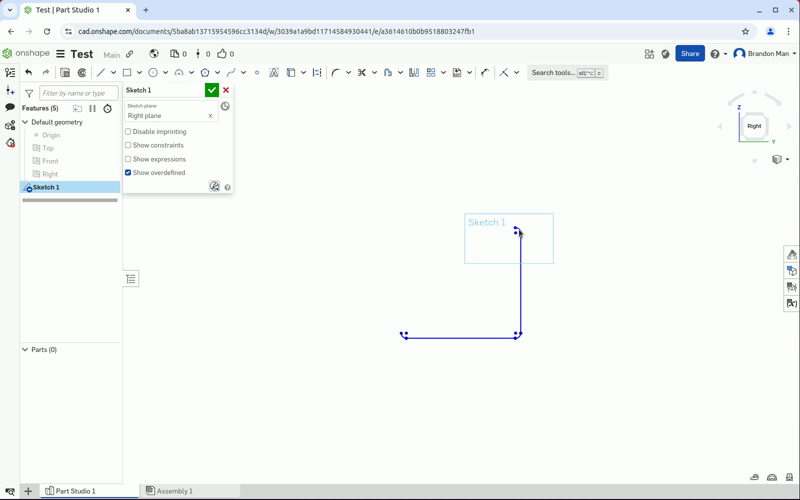
key(l)
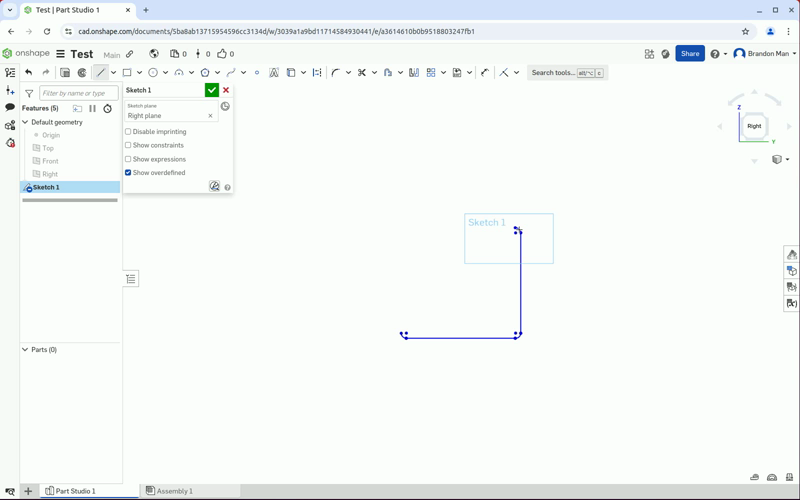
mouse_move(515, 227)
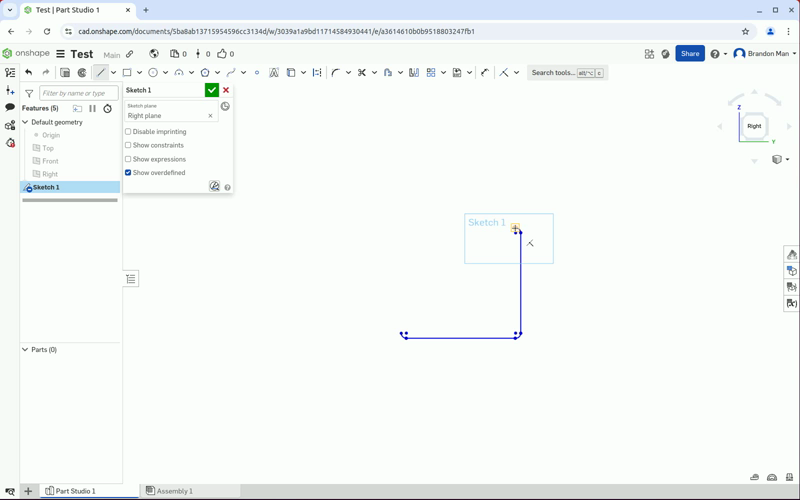
scroll(6)
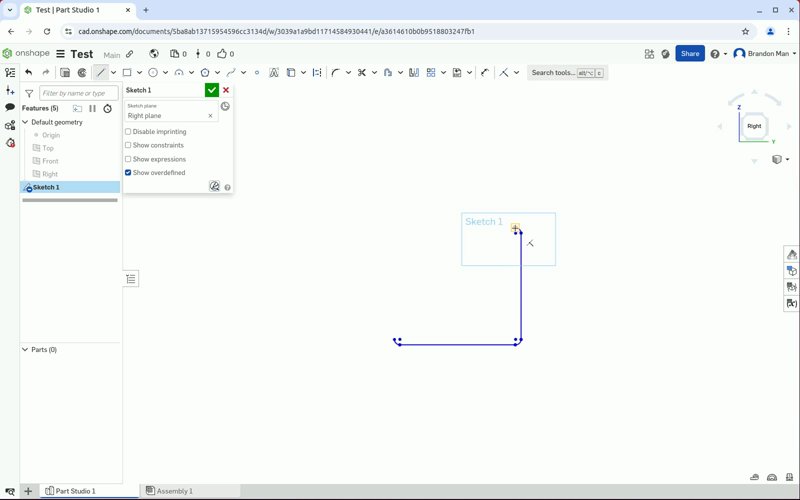
scroll(6)
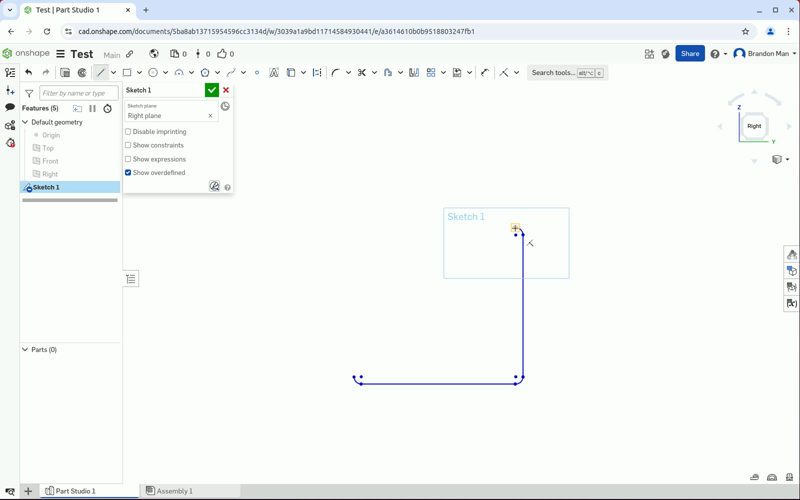
scroll(6)
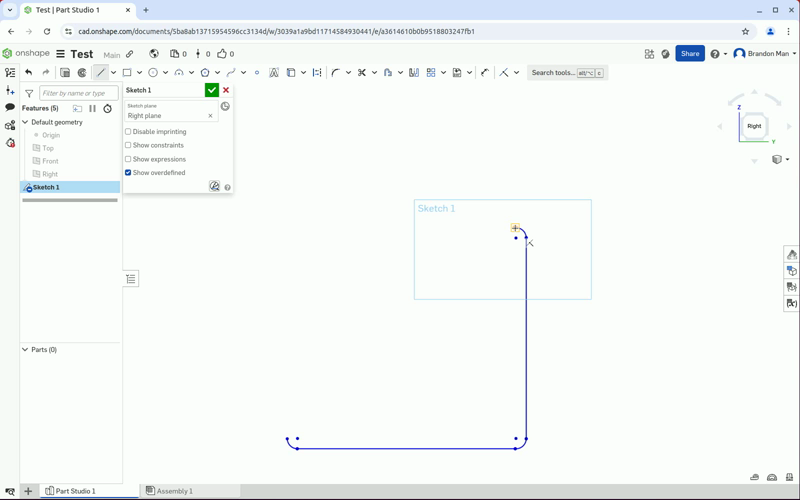
scroll(6)
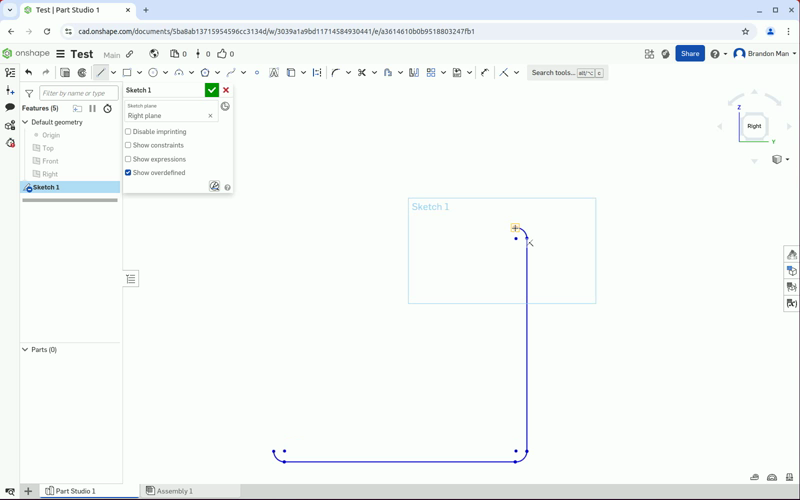
scroll(6)
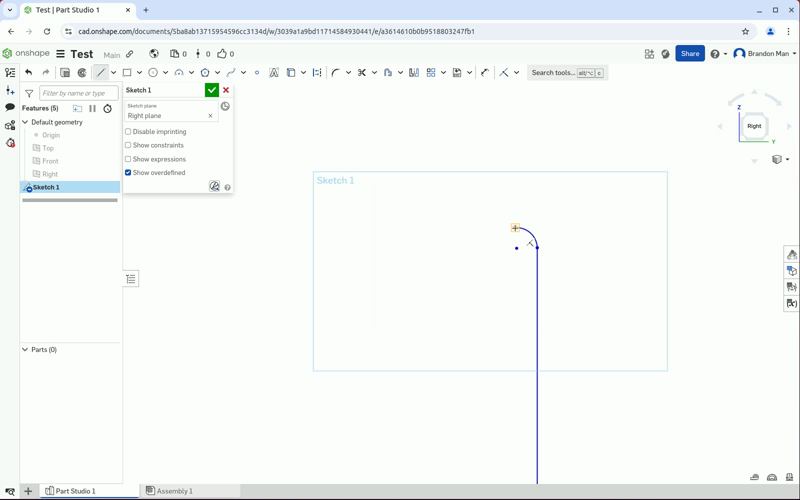
scroll(6)
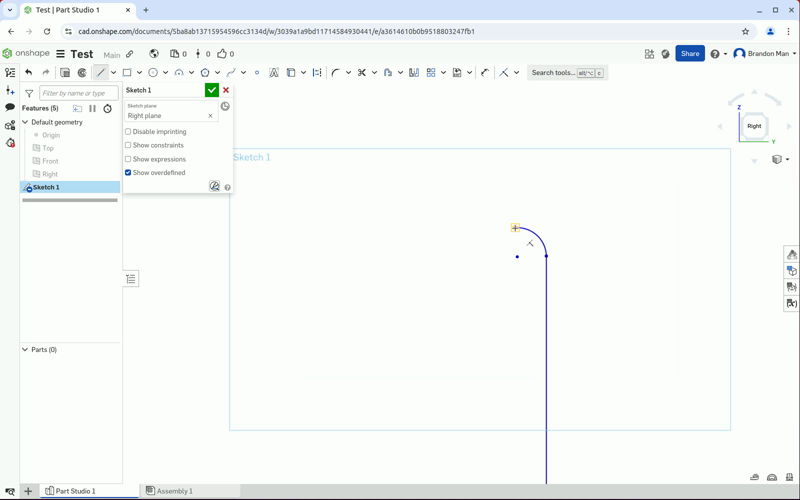
scroll(6)
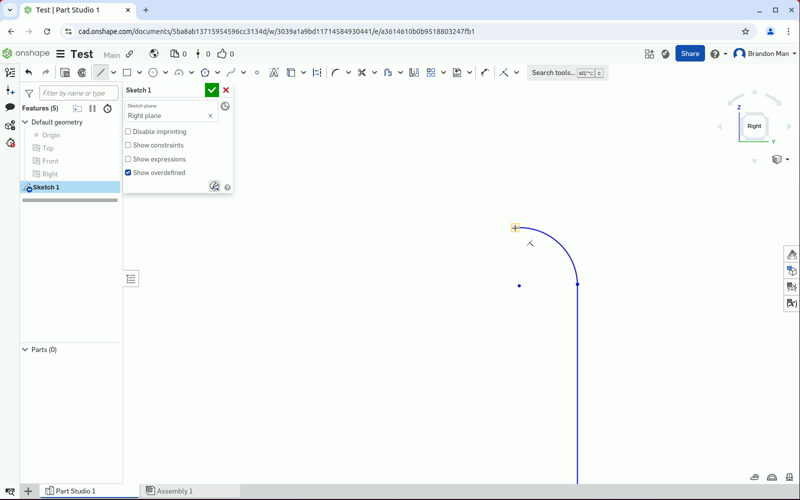
click(515, 227)
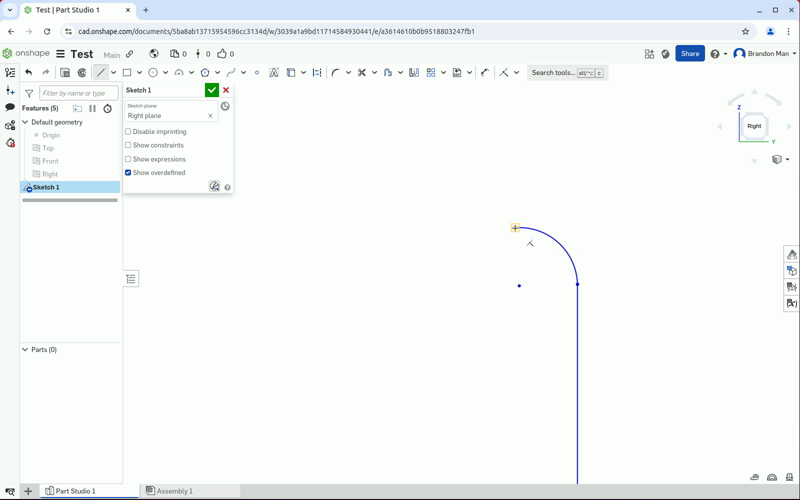
scroll(-6)
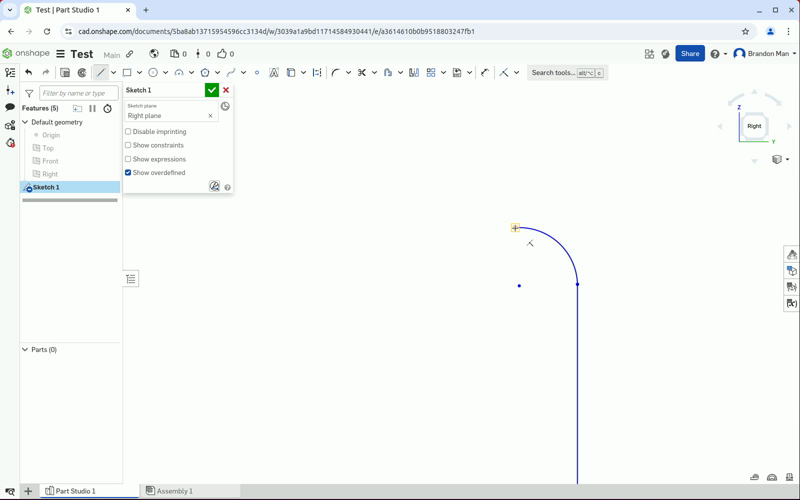
scroll(-6)
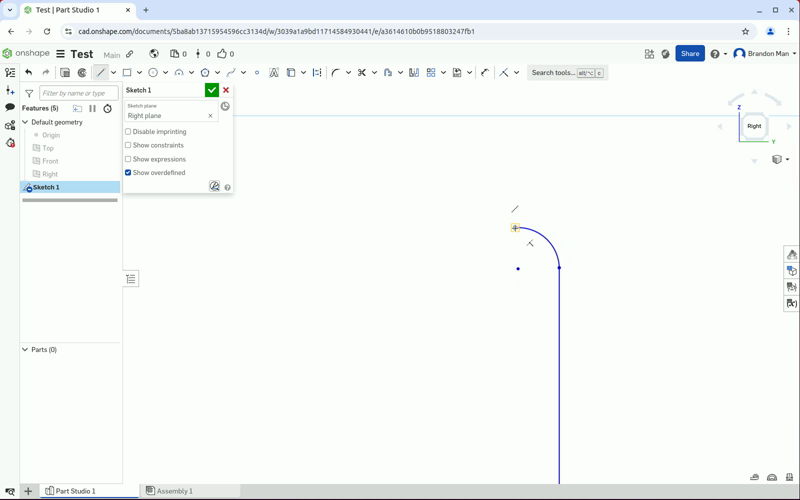
scroll(-6)
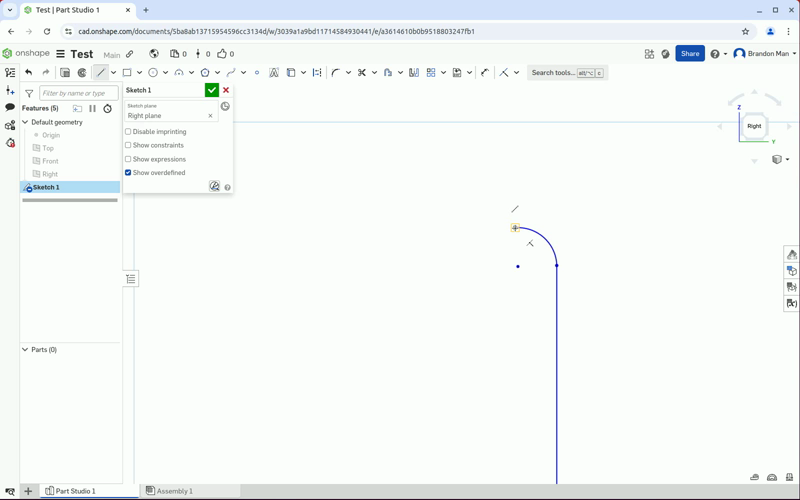
scroll(-6)
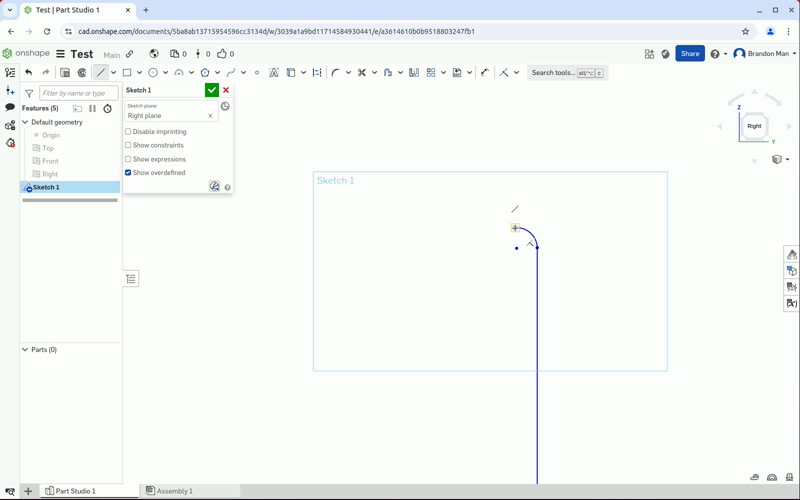
scroll(-6)
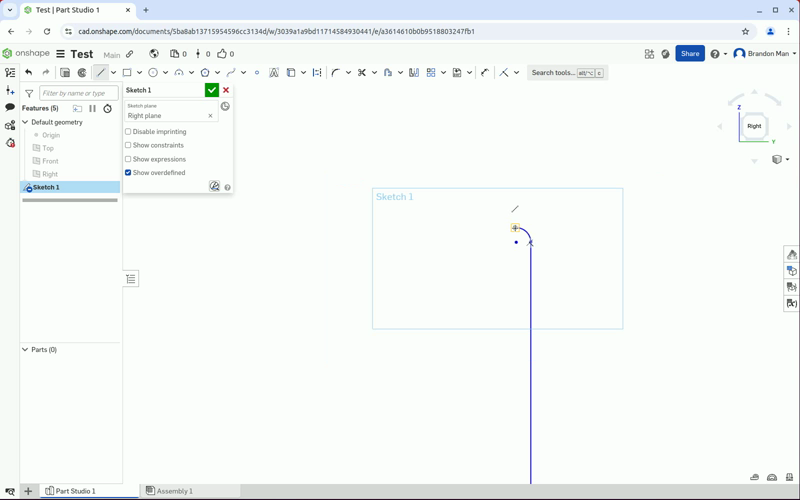
scroll(-6)
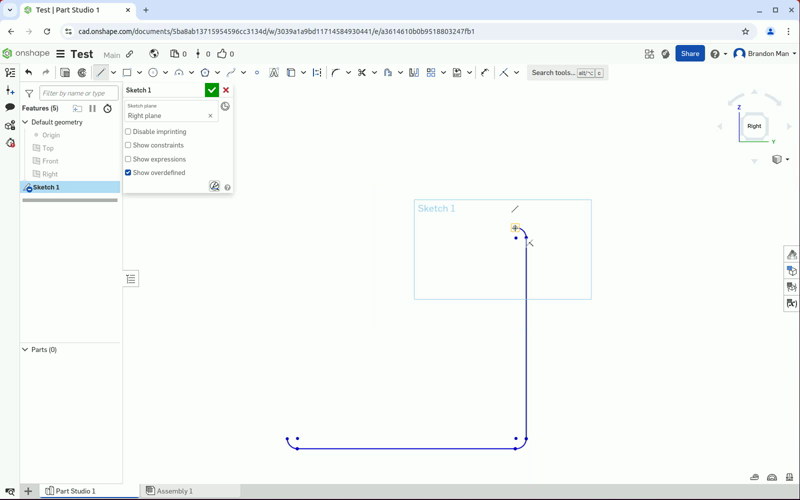
scroll(-6)
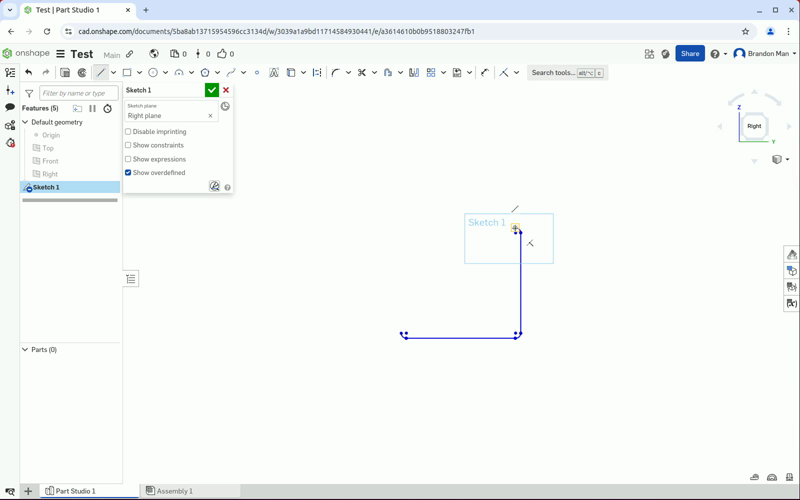
key_down(shift)
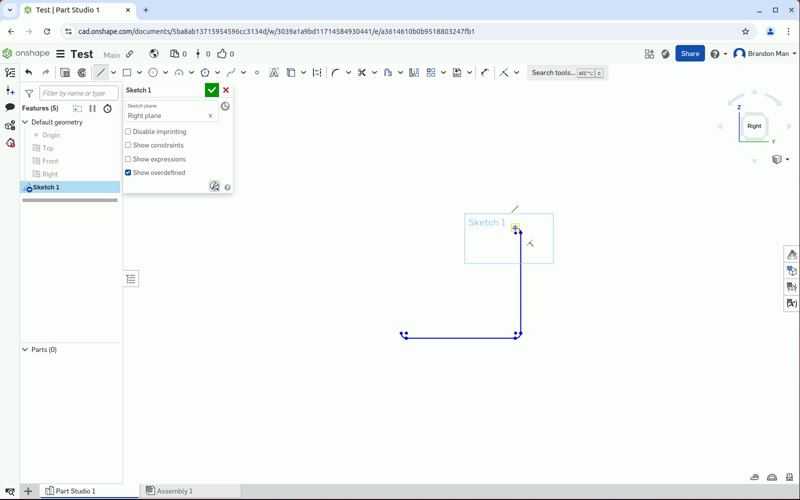
mouse_move(441, 227)
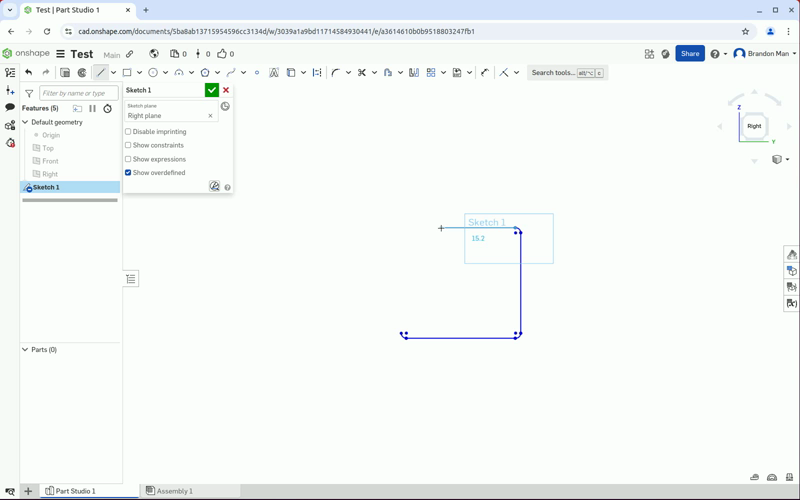
click(441, 227)
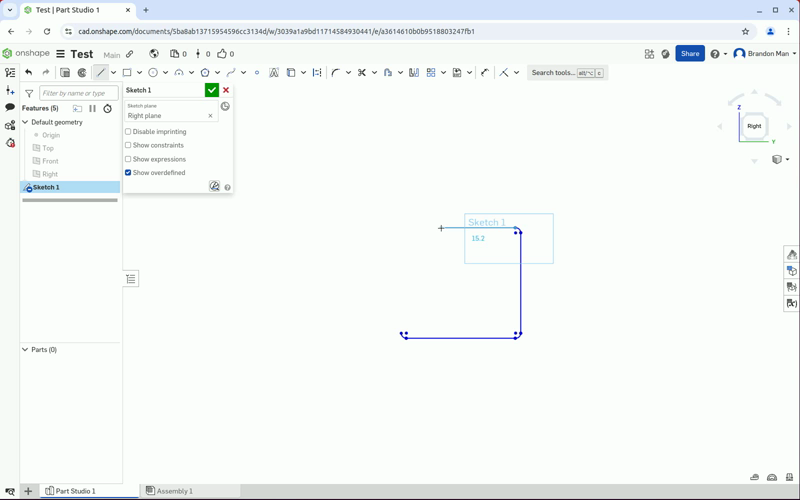
key_up(shift)
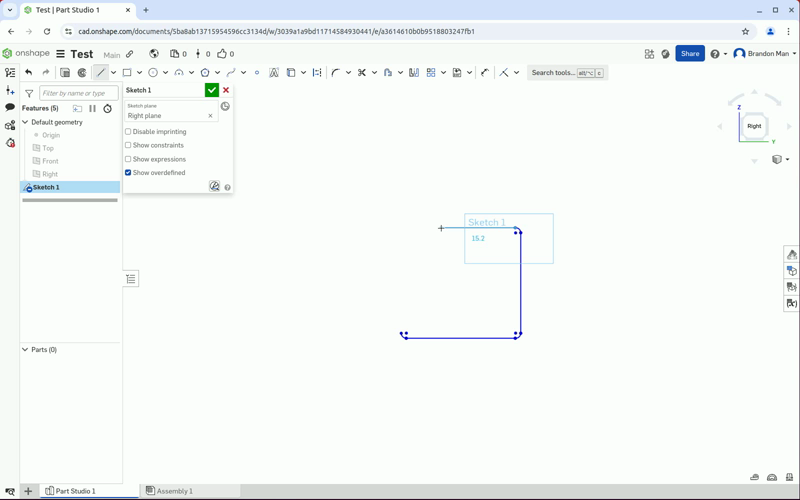
key(esc)
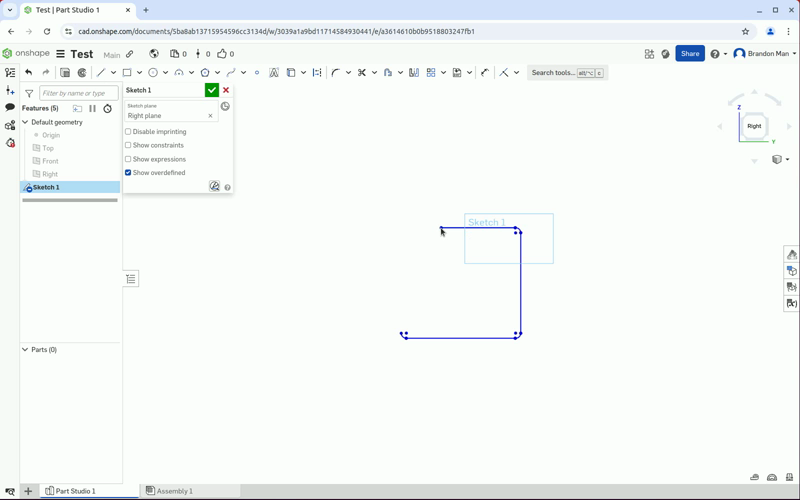
key(a)
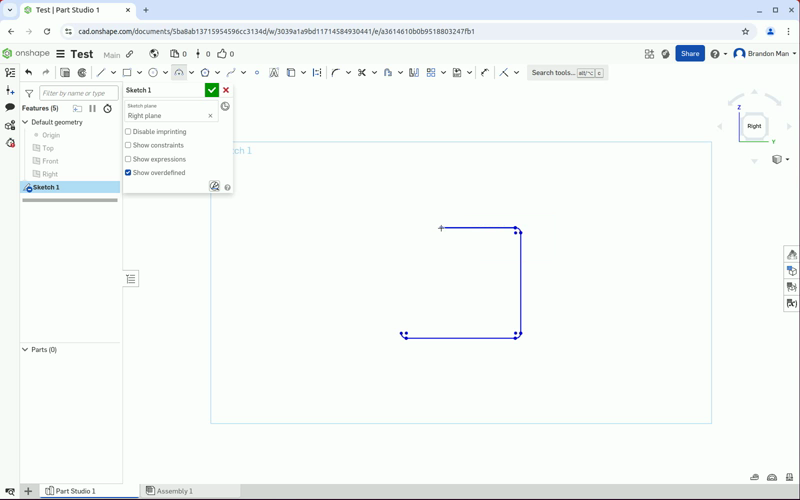
mouse_move(441, 227)
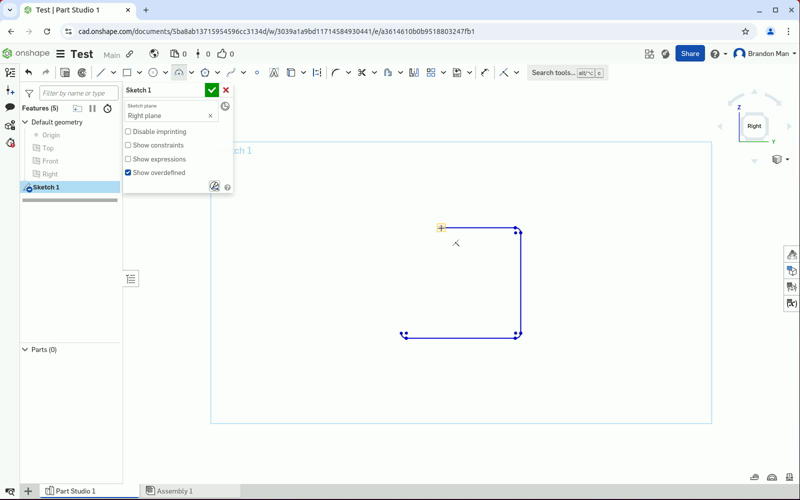
click(441, 227)
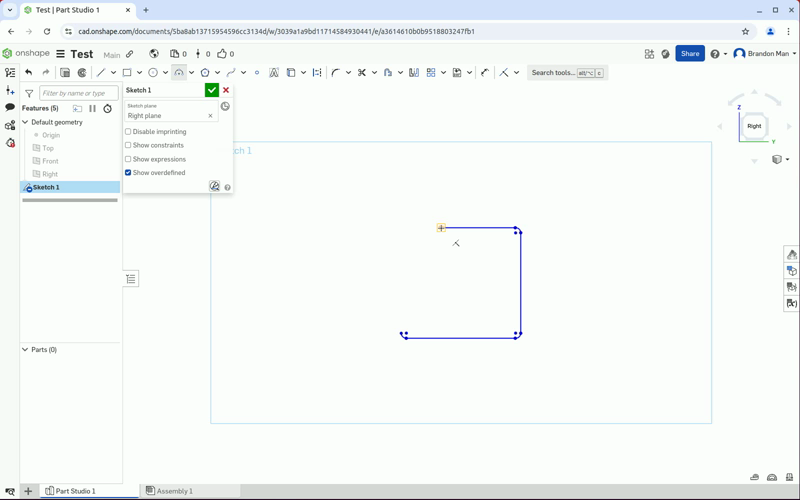
key_down(shift)
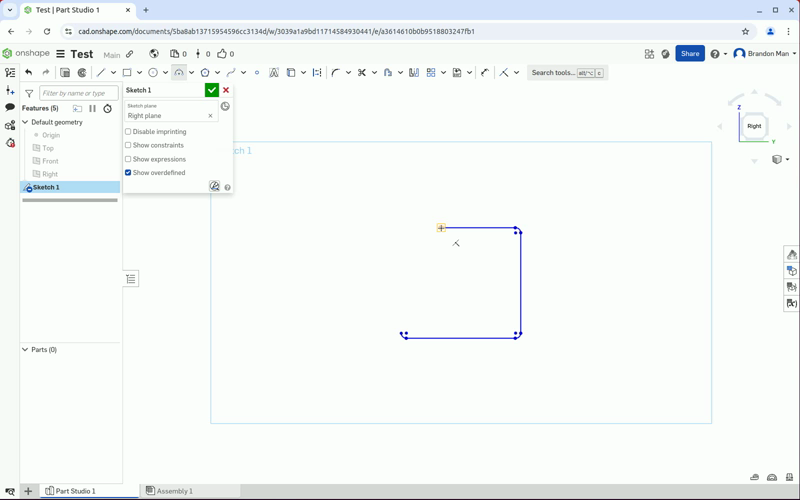
mouse_move(434, 230)
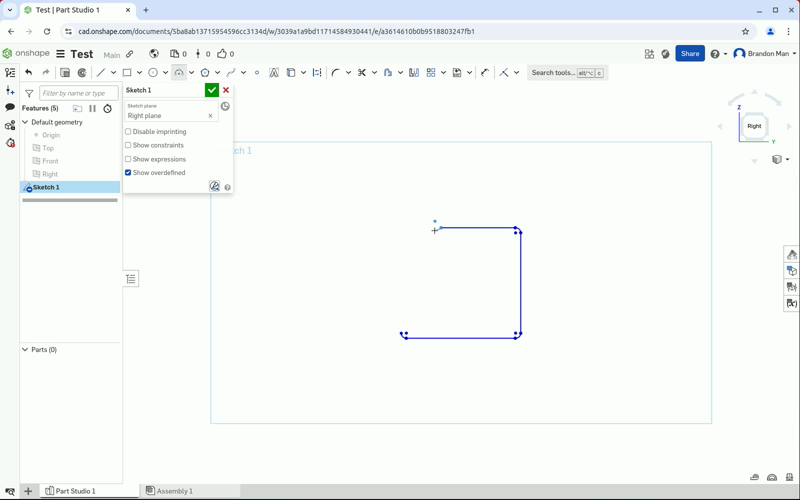
scroll(6)
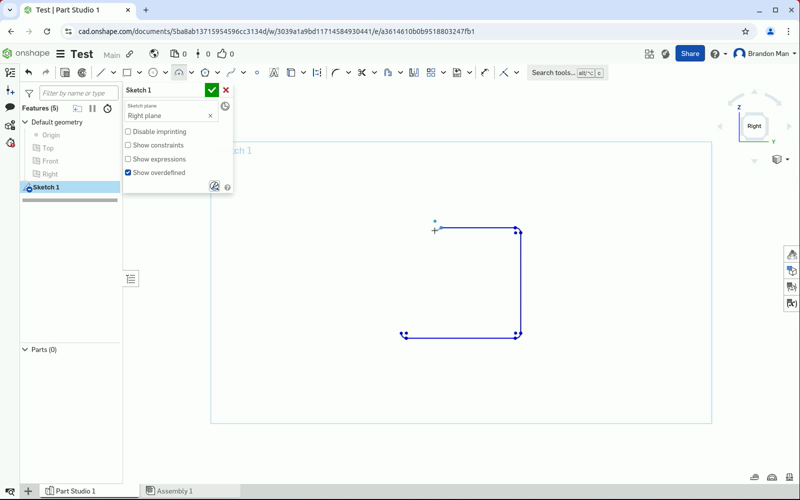
scroll(6)
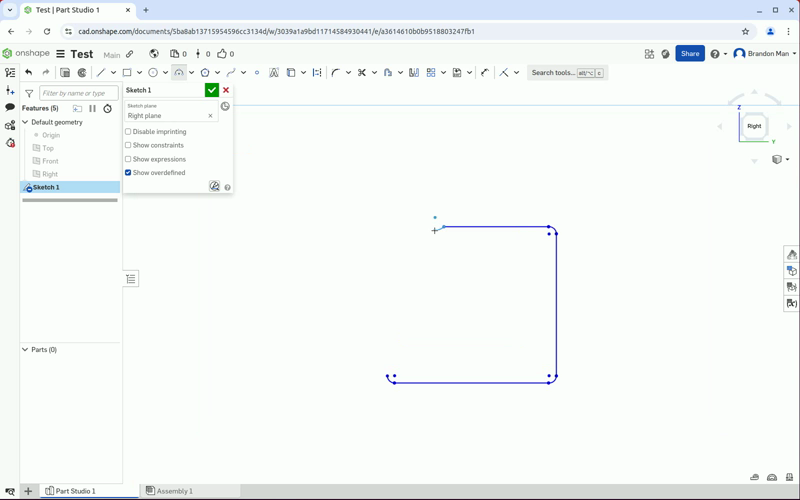
scroll(6)
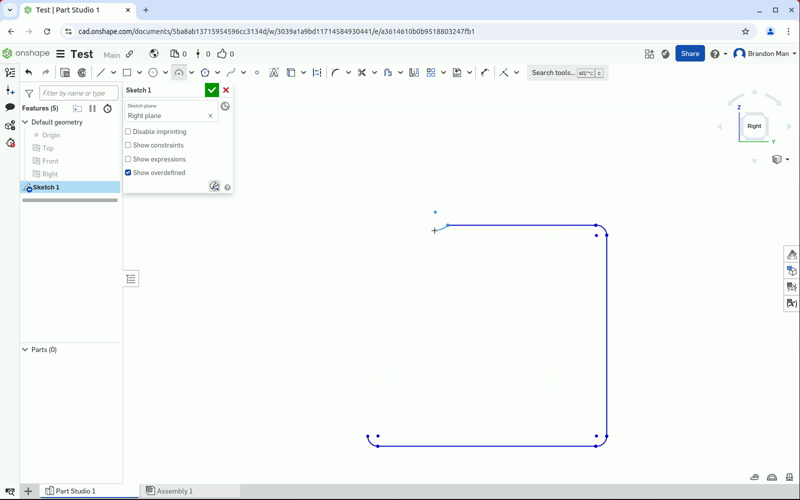
scroll(6)
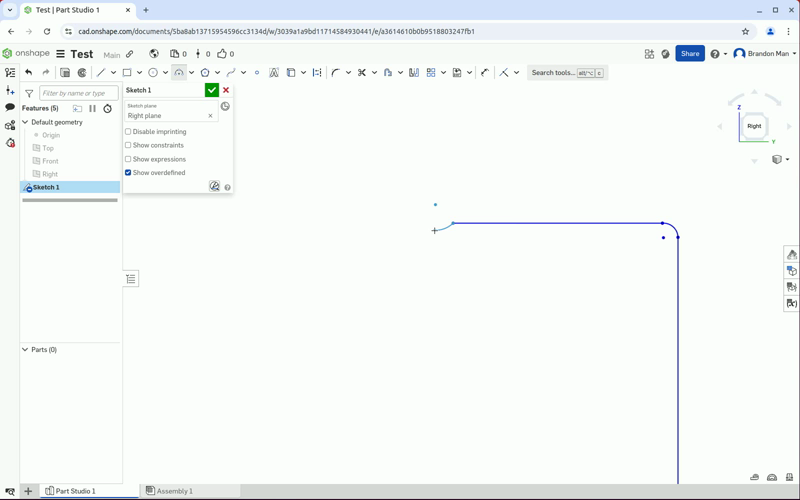
scroll(6)
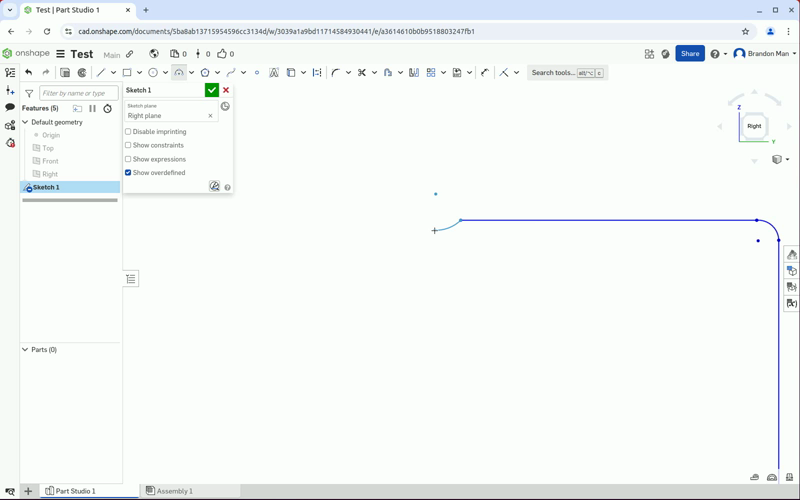
scroll(6)
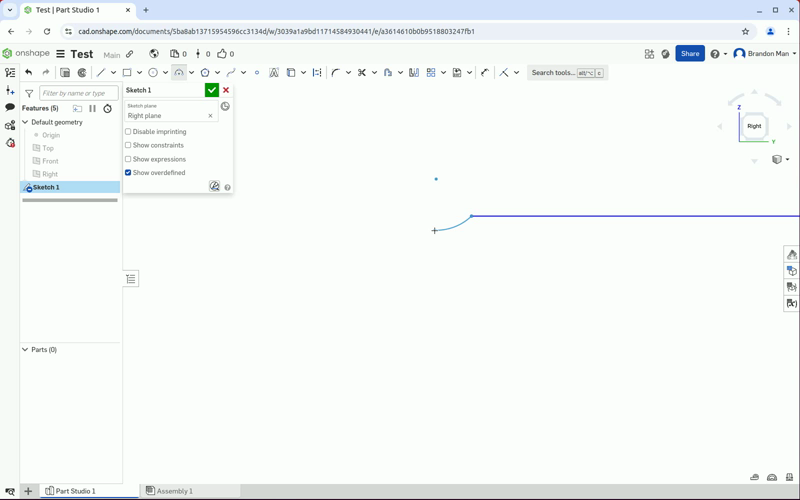
scroll(6)
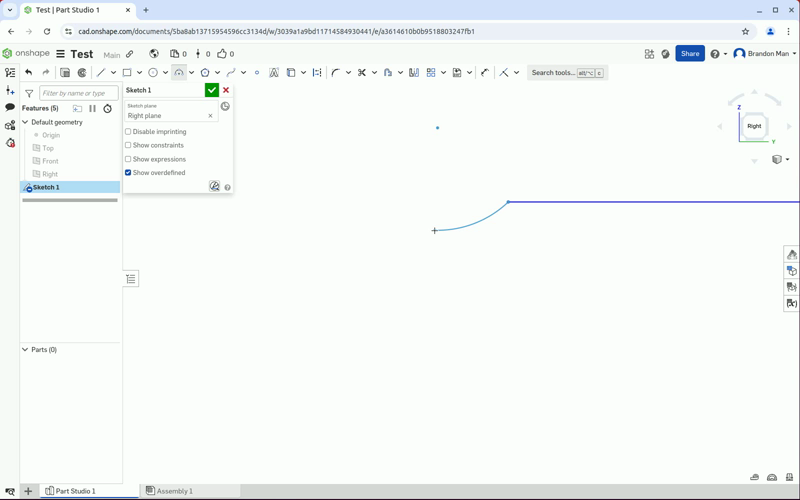
click(434, 230)
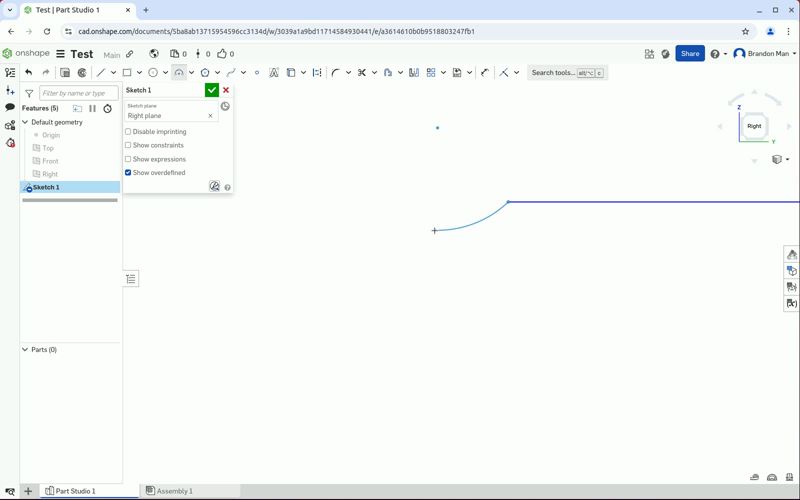
scroll(-6)
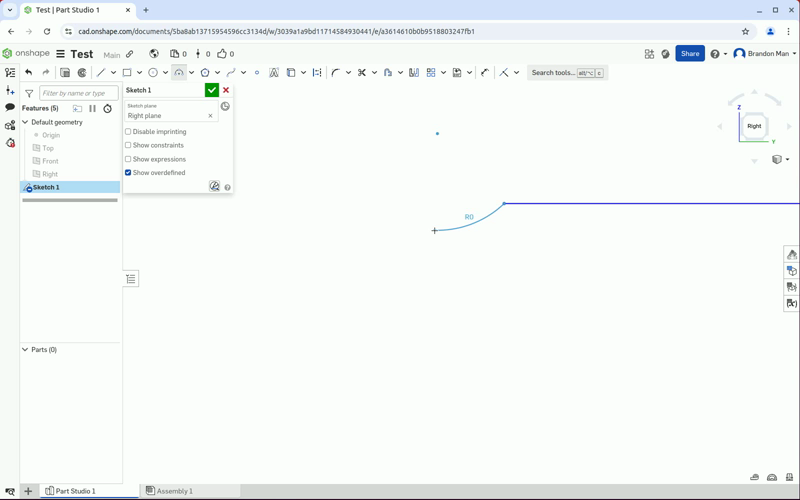
scroll(-6)
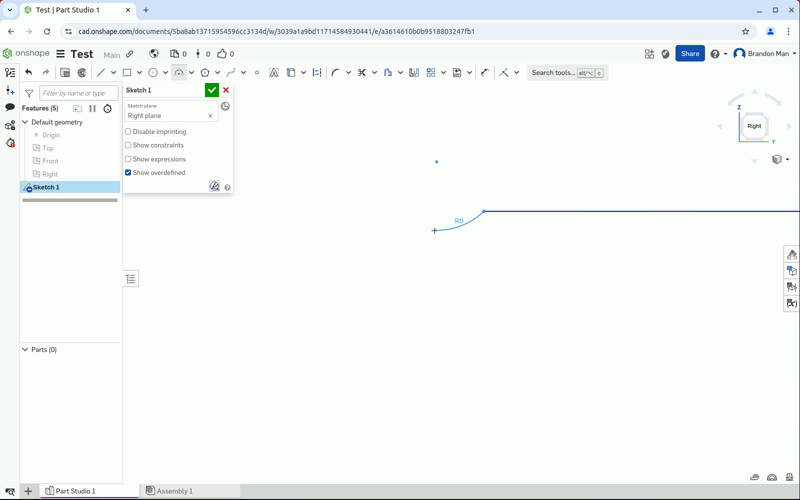
scroll(-6)
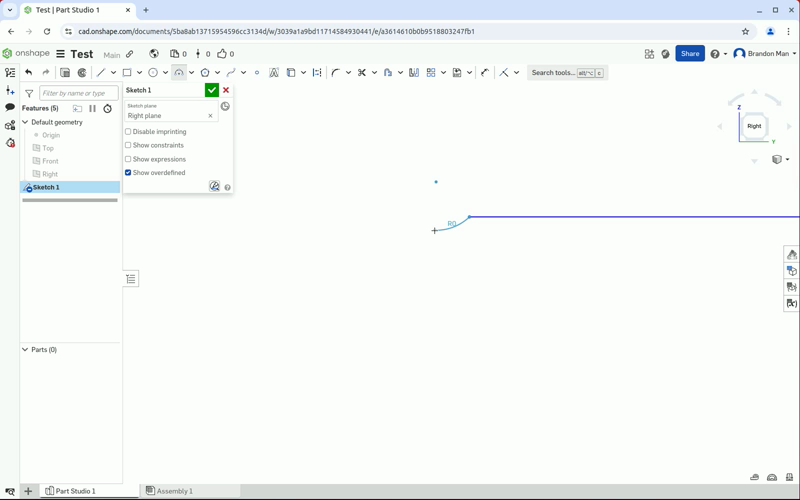
scroll(-6)
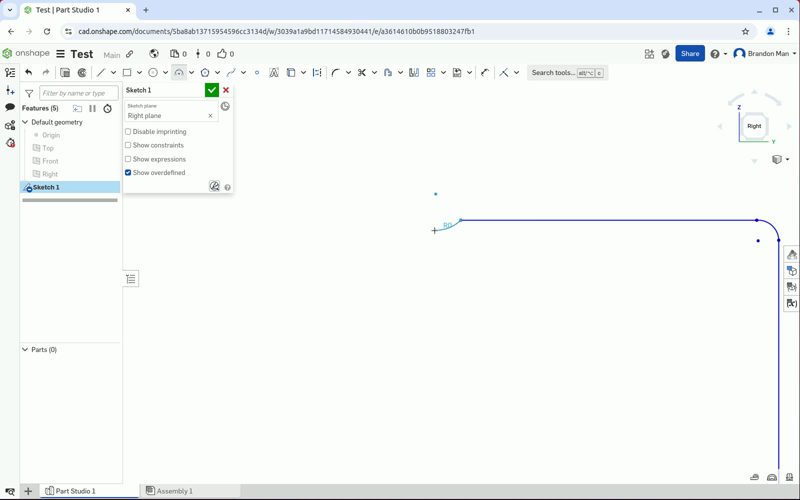
scroll(-6)
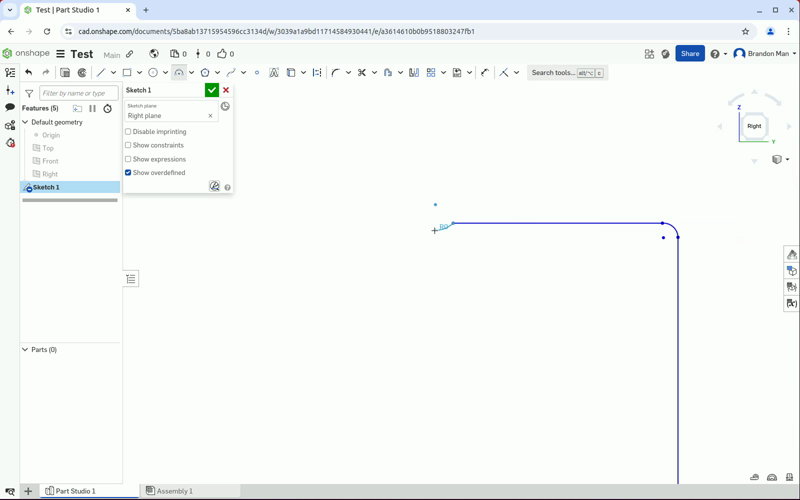
scroll(-6)
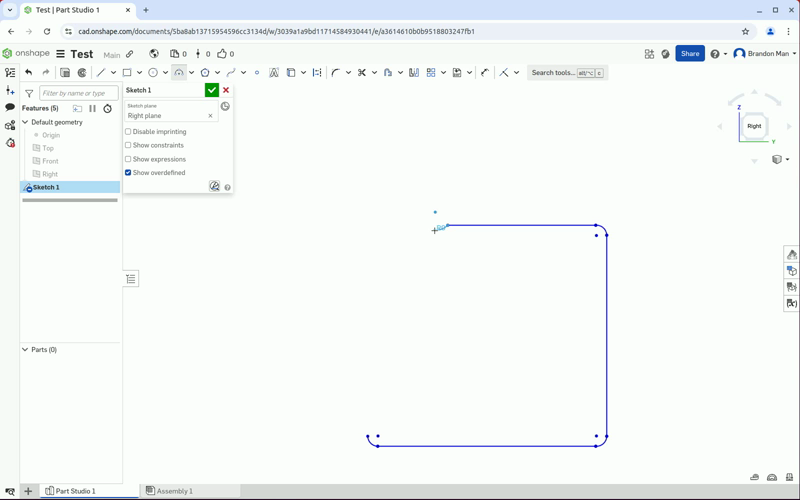
scroll(-6)
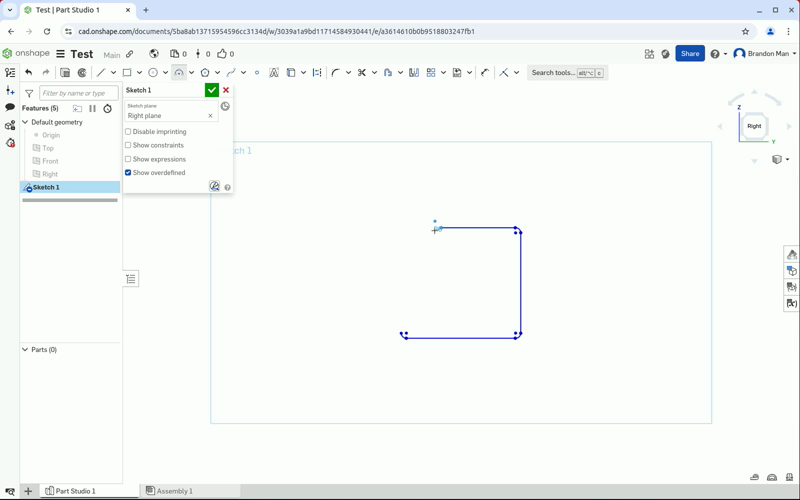
mouse_move(437, 228)
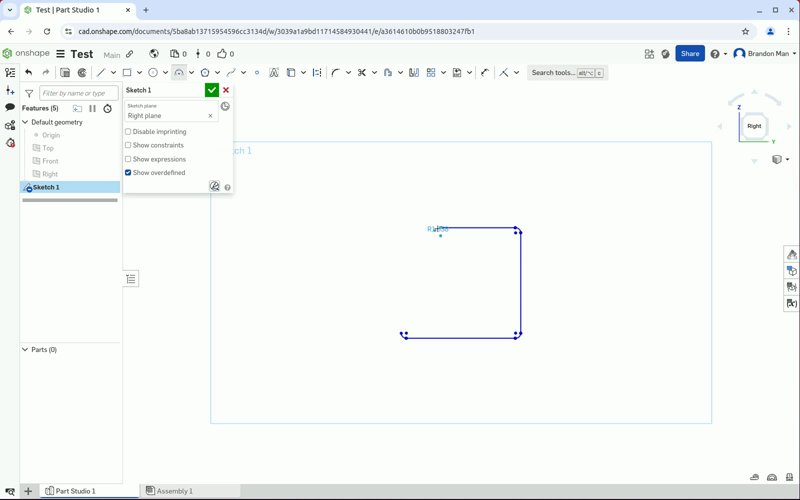
scroll(6)
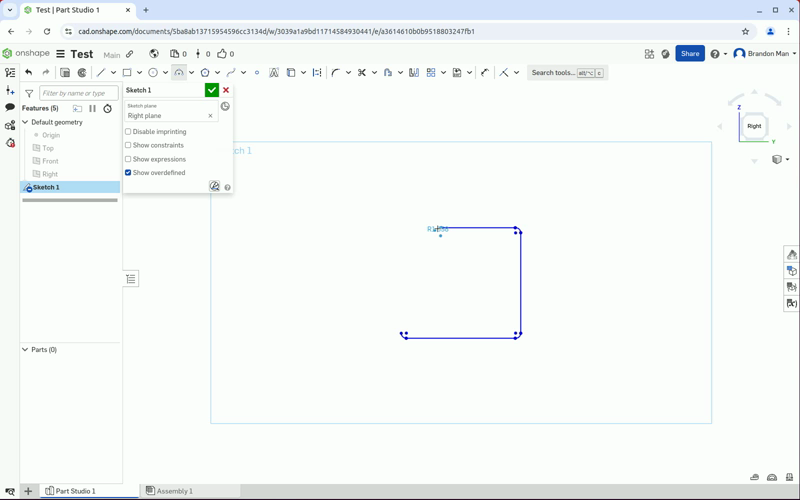
scroll(6)
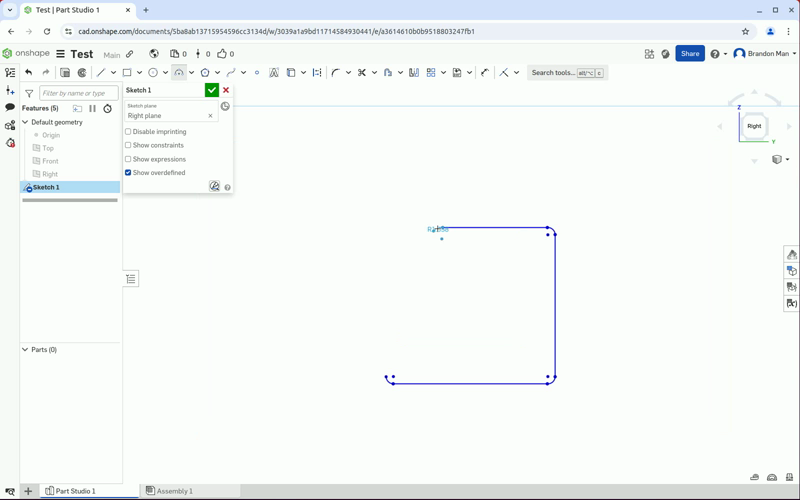
scroll(6)
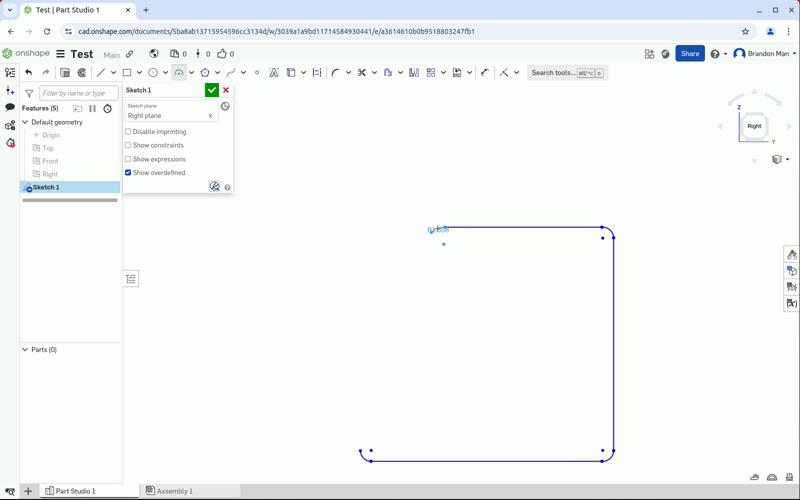
scroll(6)
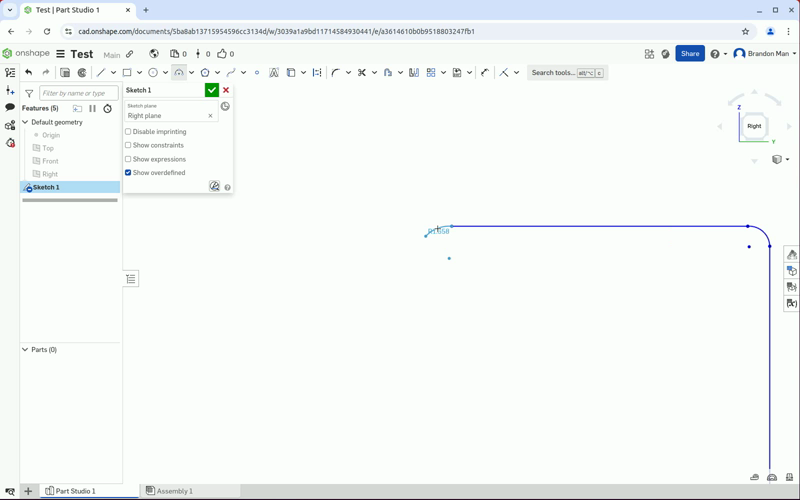
scroll(6)
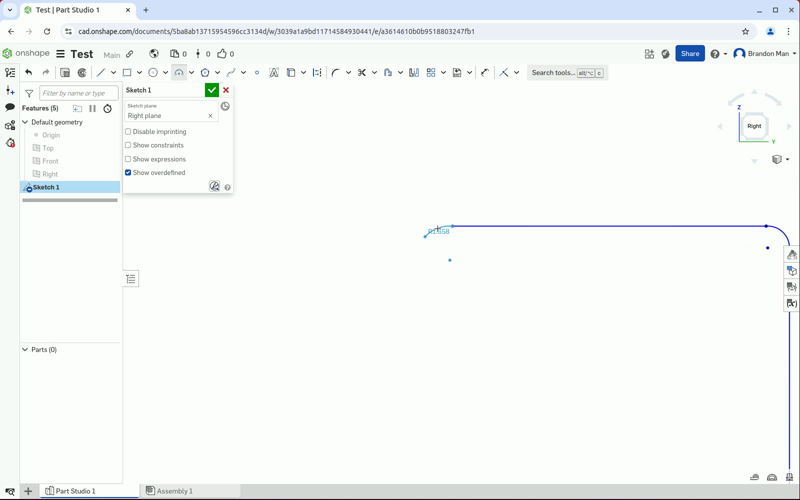
scroll(6)
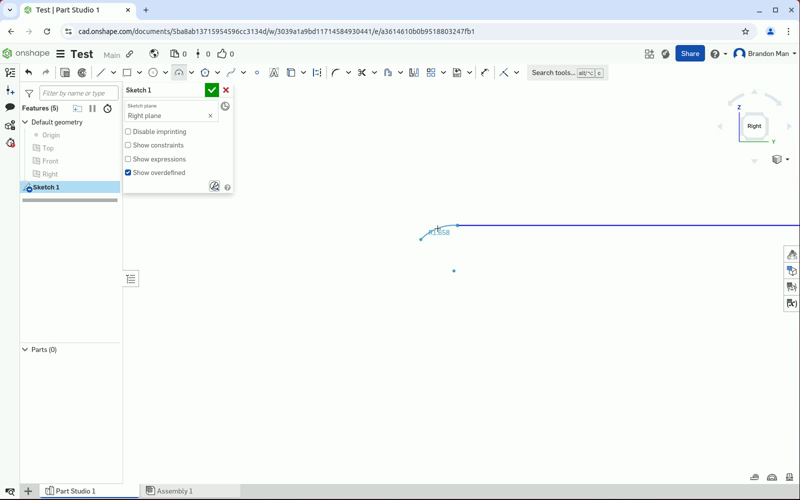
scroll(6)
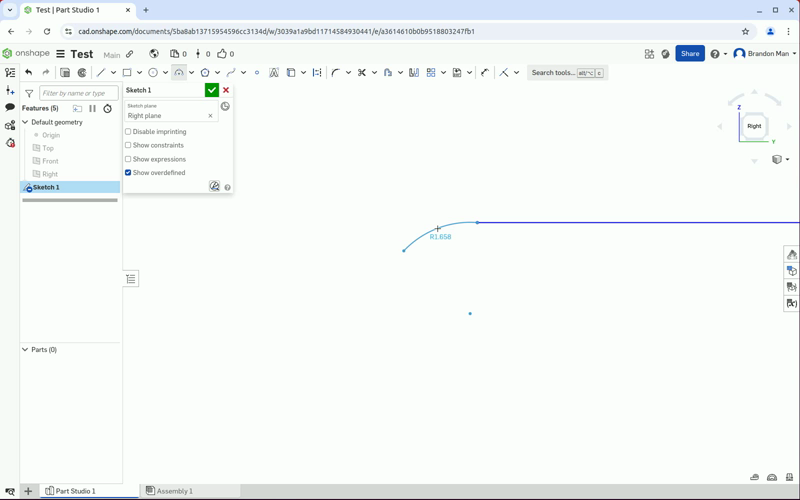
click(437, 228)
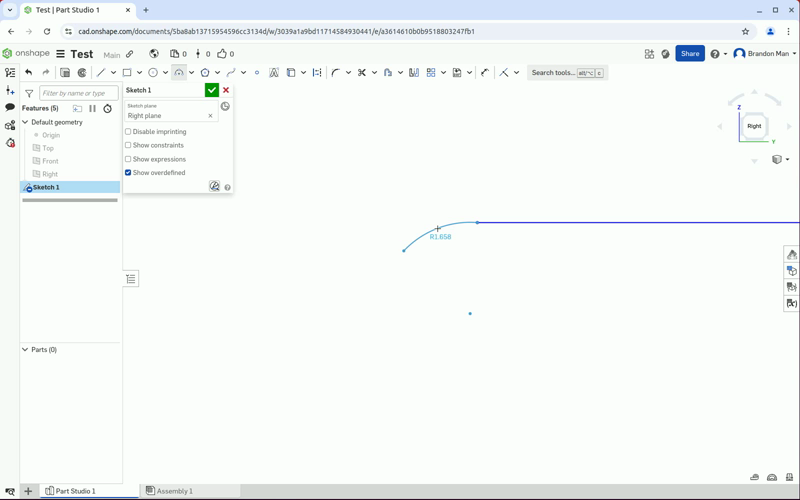
scroll(-6)
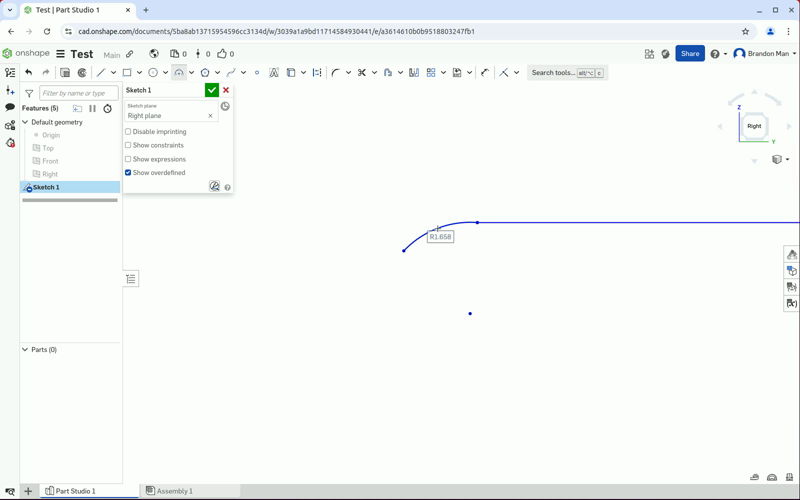
scroll(-6)
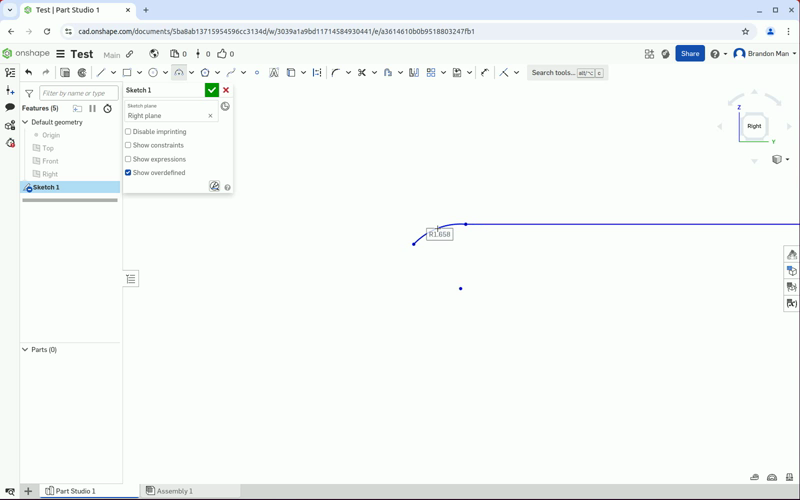
scroll(-6)
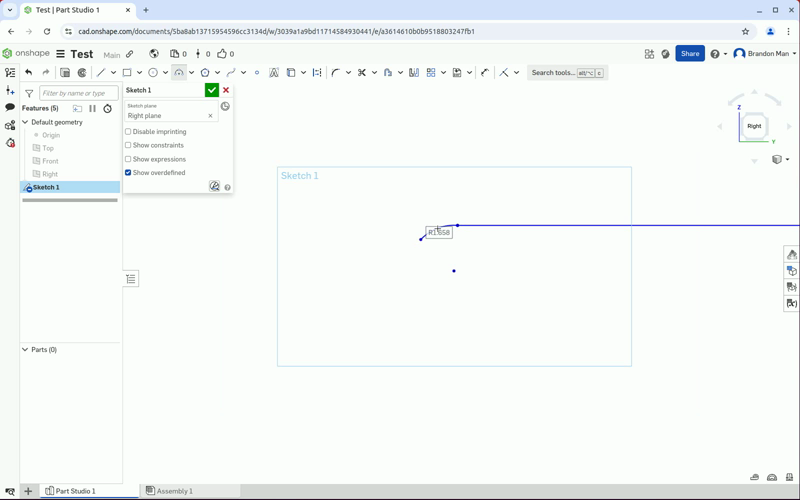
scroll(-6)
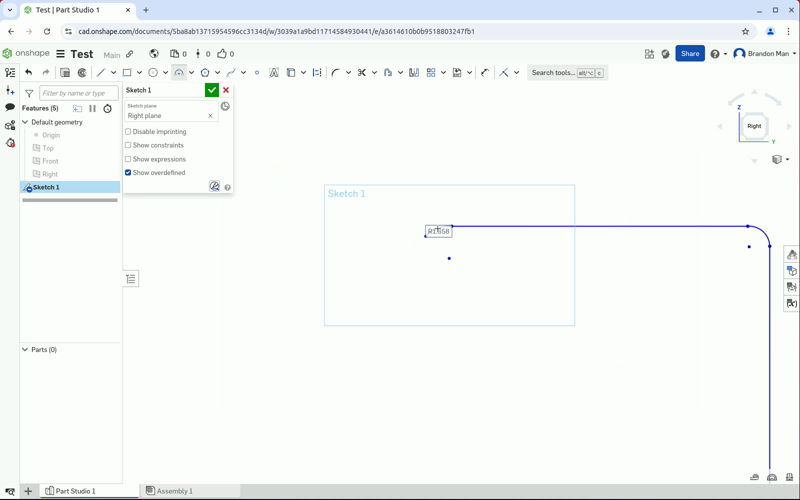
scroll(-6)
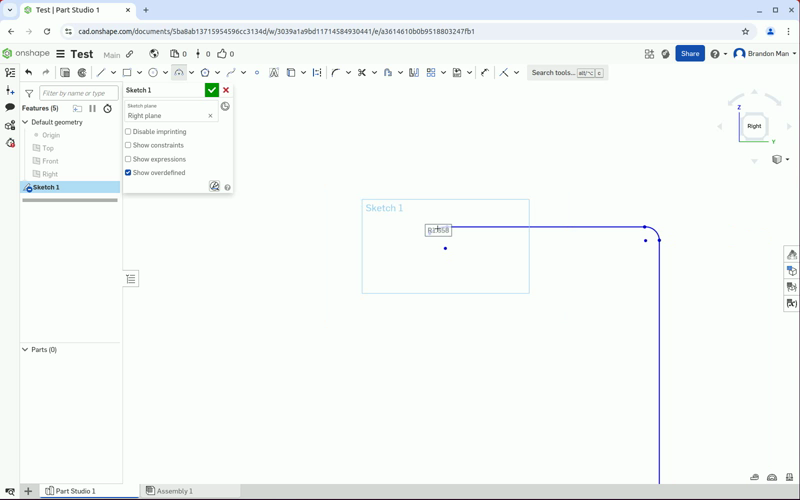
scroll(-6)
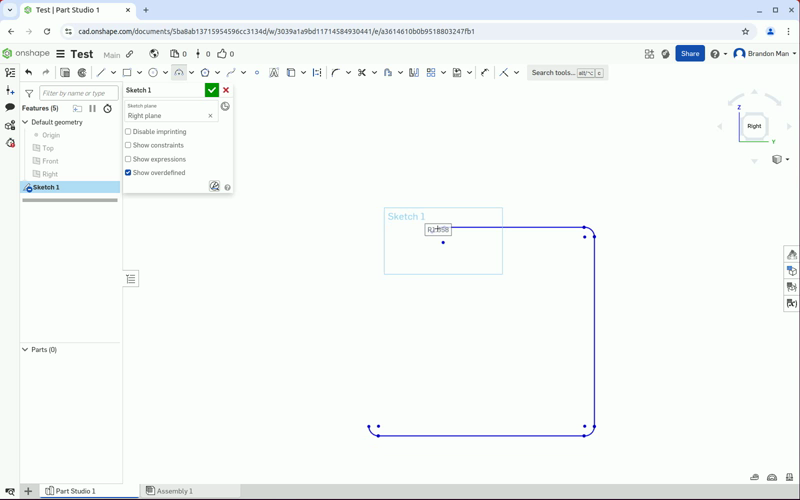
scroll(-6)
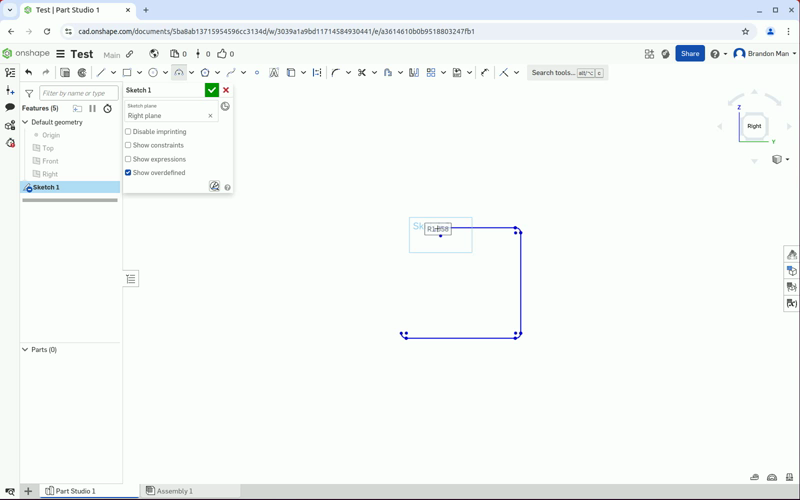
key_up(shift)
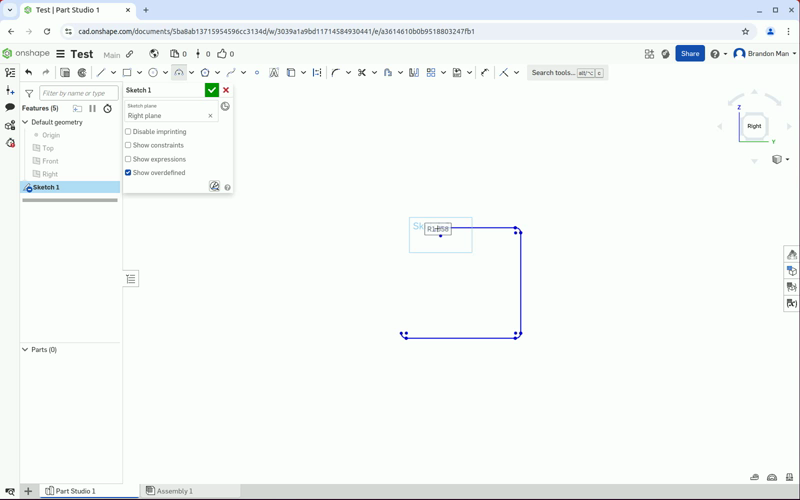
key(esc)
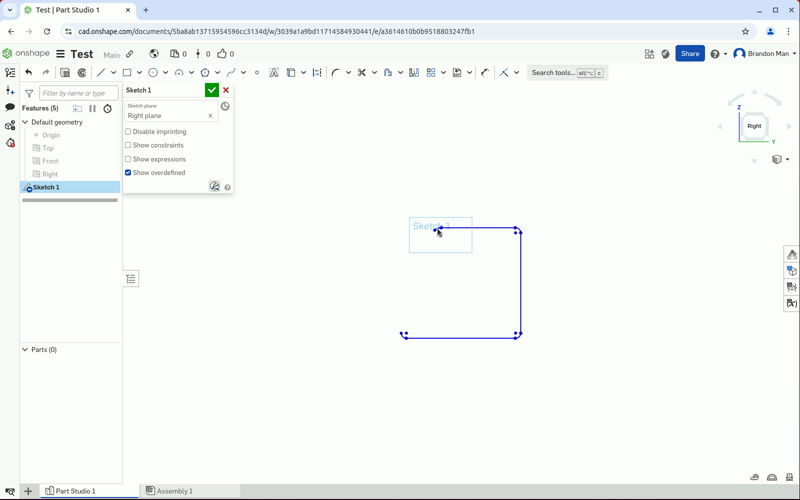
key(l)
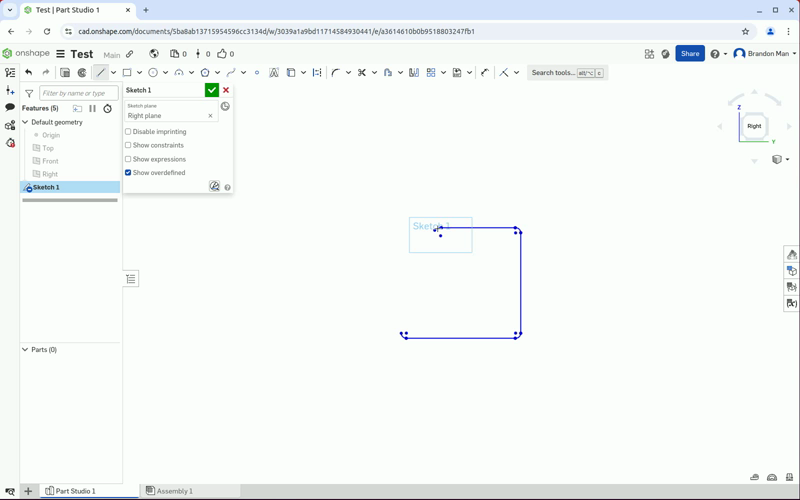
mouse_move(434, 230)
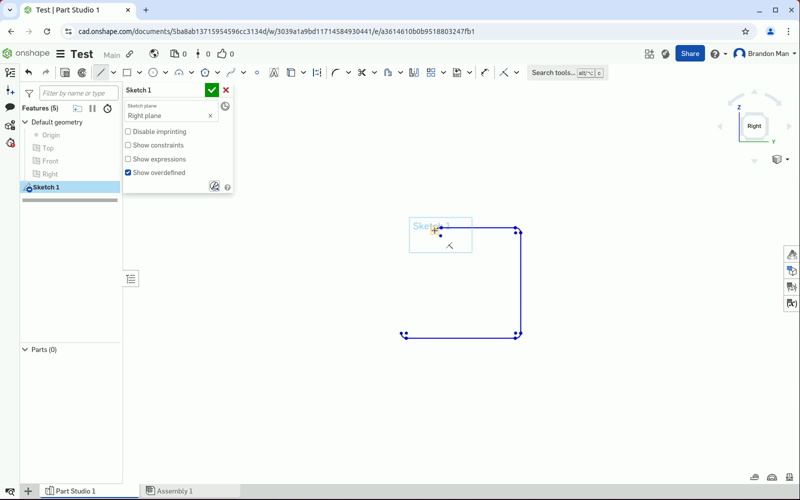
scroll(6)
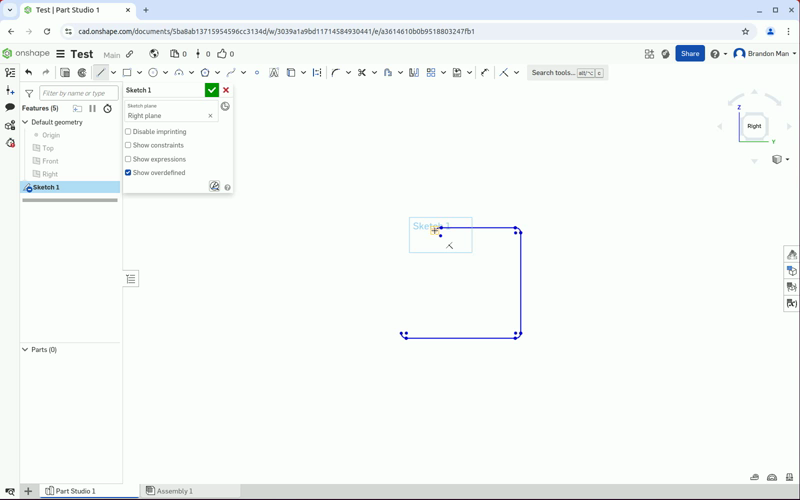
scroll(6)
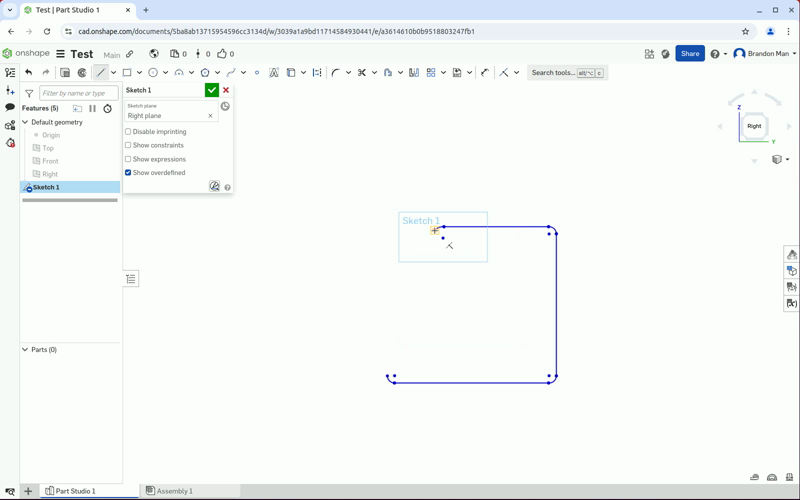
scroll(6)
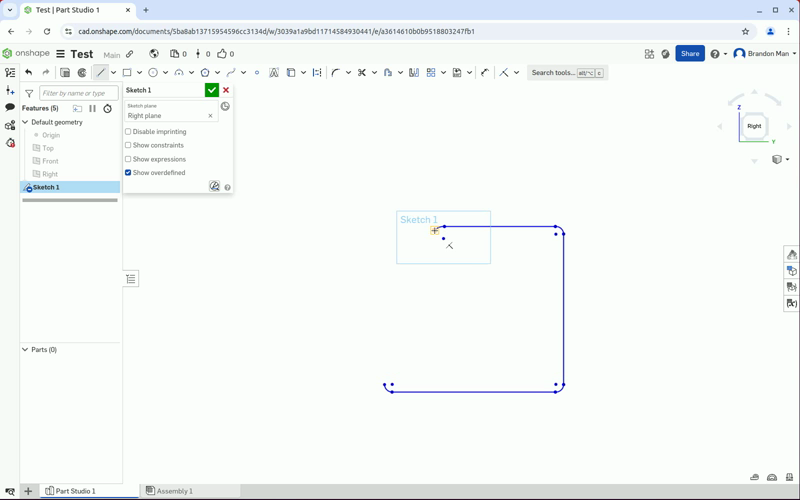
scroll(6)
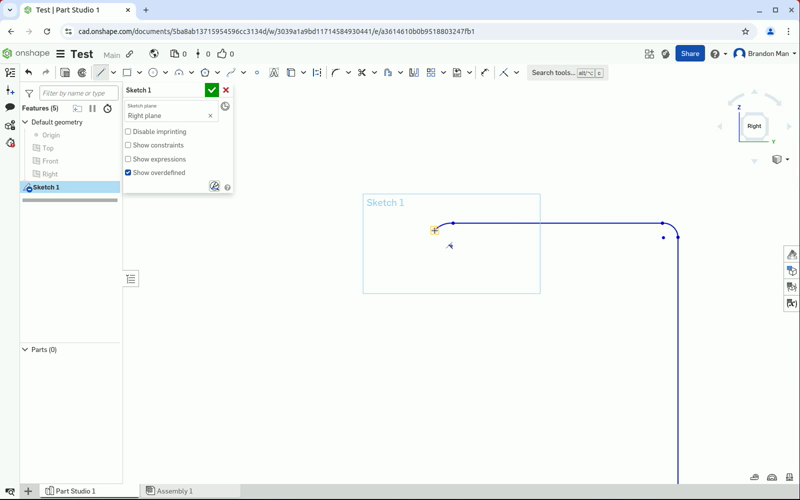
scroll(6)
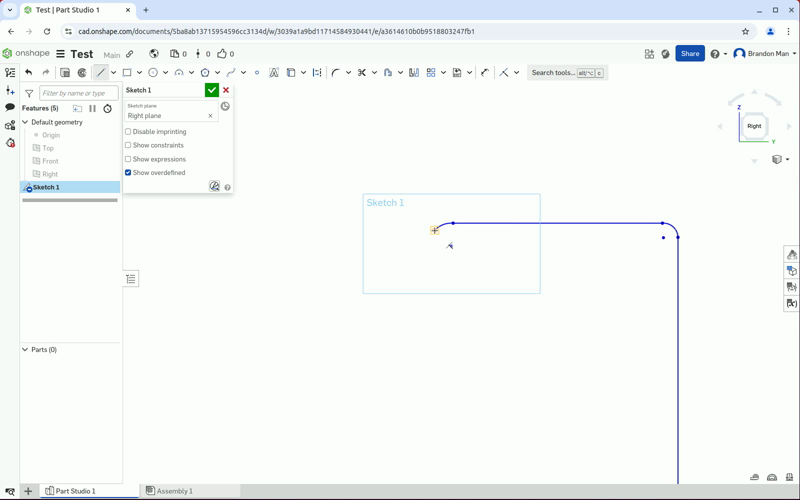
scroll(6)
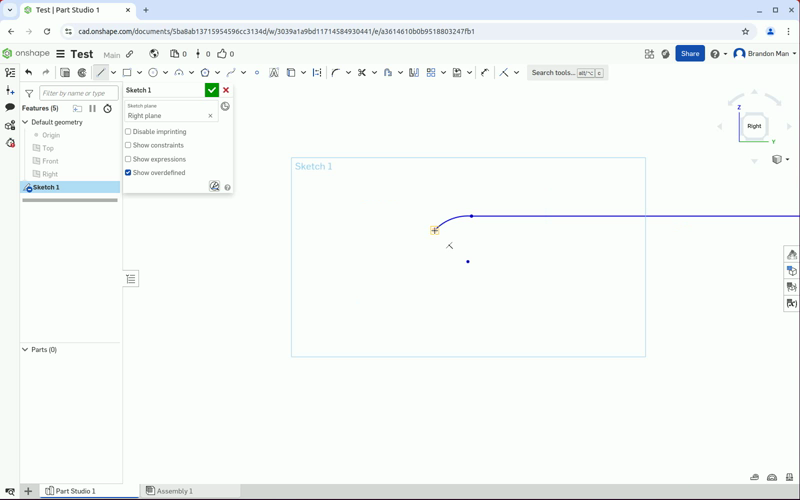
scroll(6)
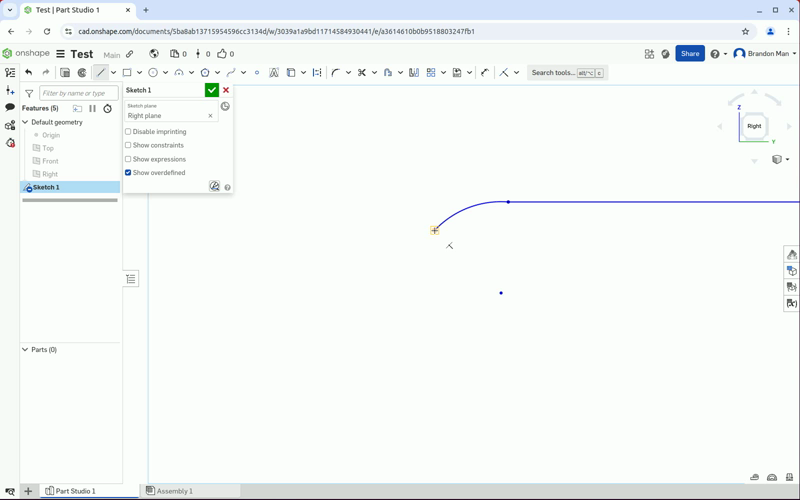
click(434, 230)
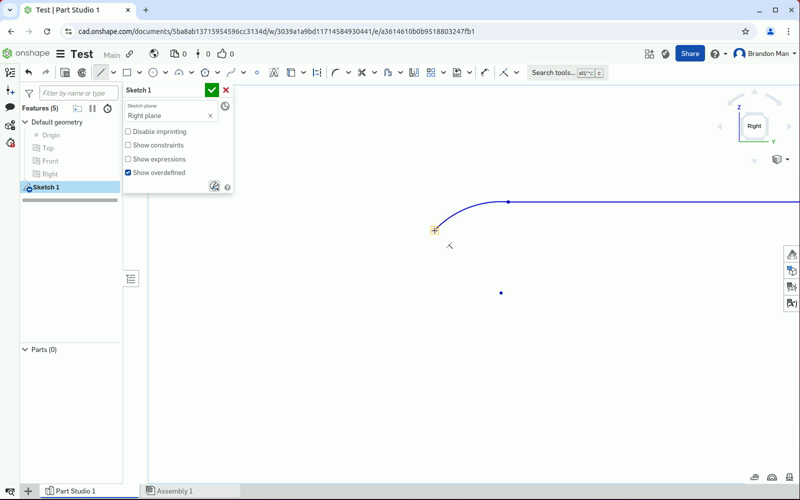
scroll(-6)
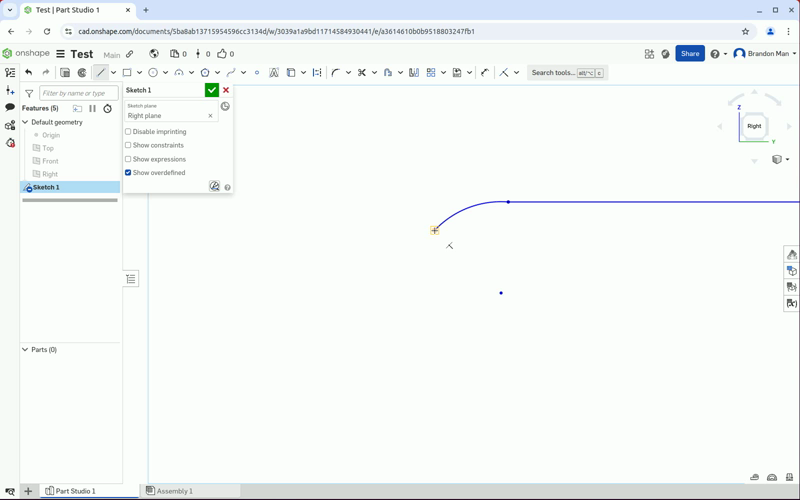
scroll(-6)
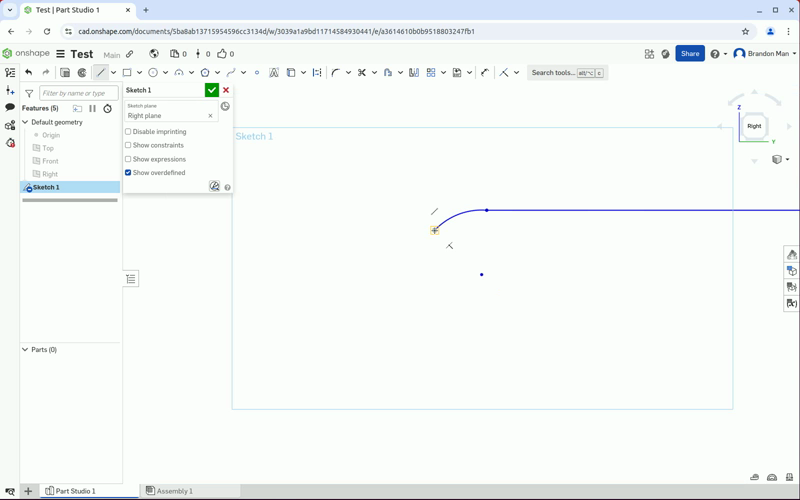
scroll(-6)
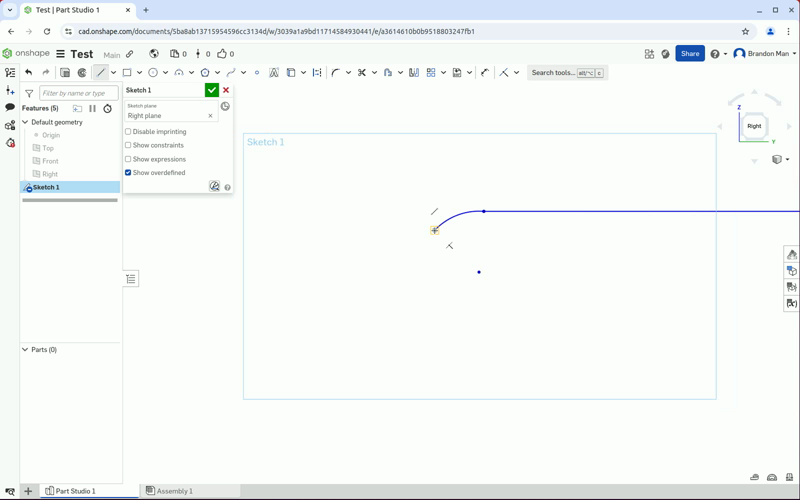
scroll(-6)
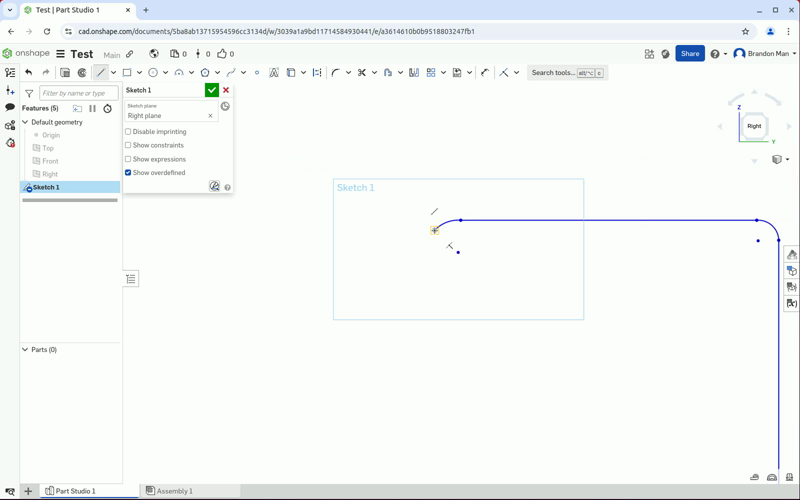
scroll(-6)
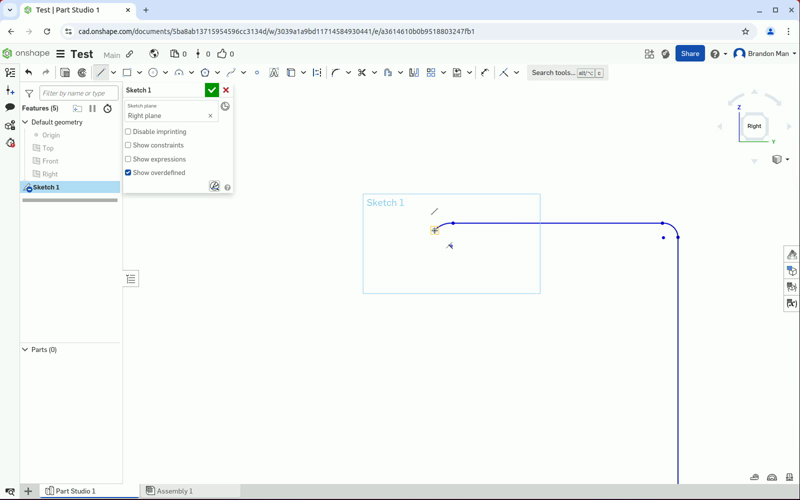
scroll(-6)
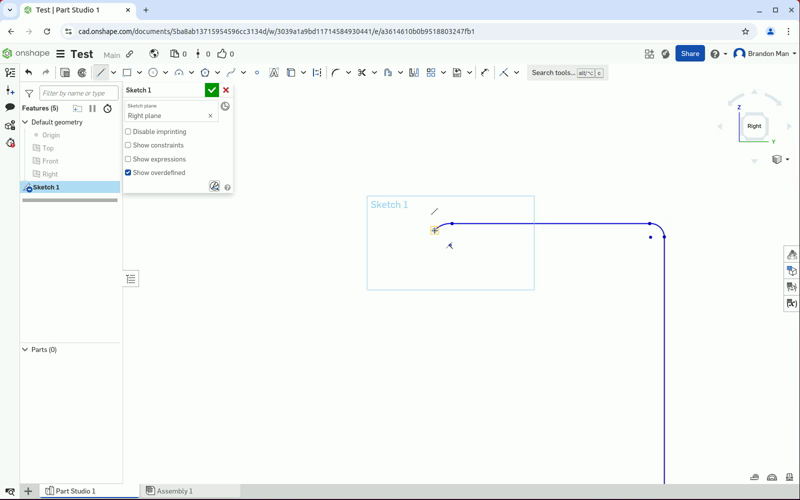
scroll(-6)
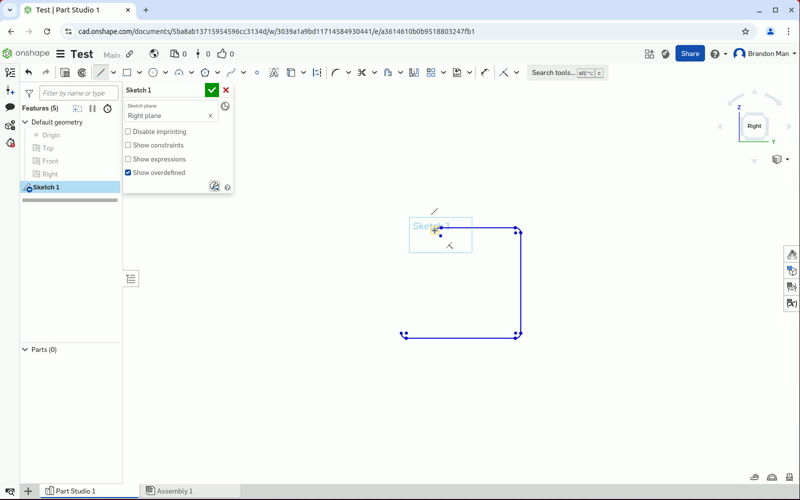
key_down(shift)
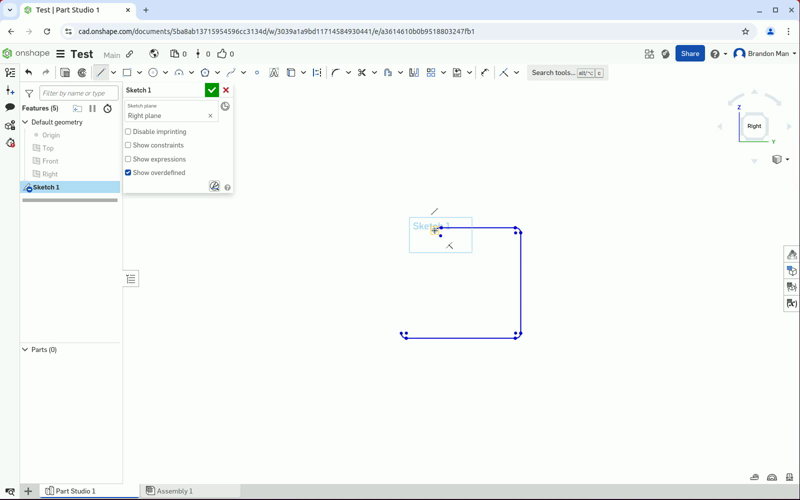
mouse_move(464, 230)
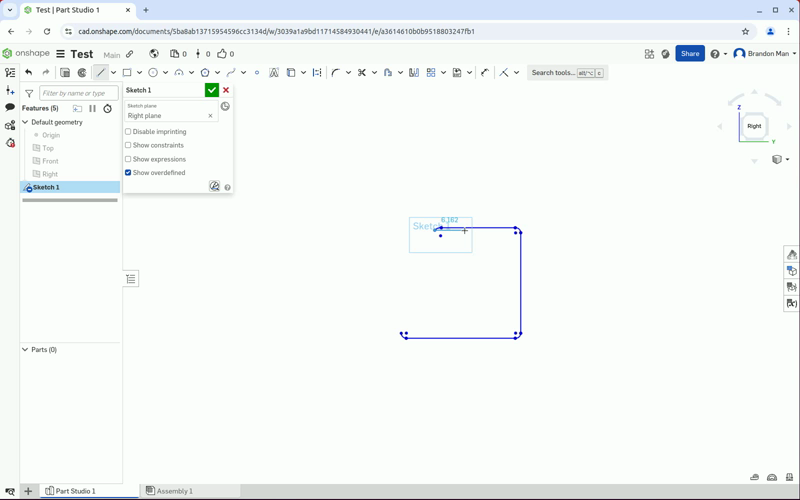
mouse_move(403, 261)
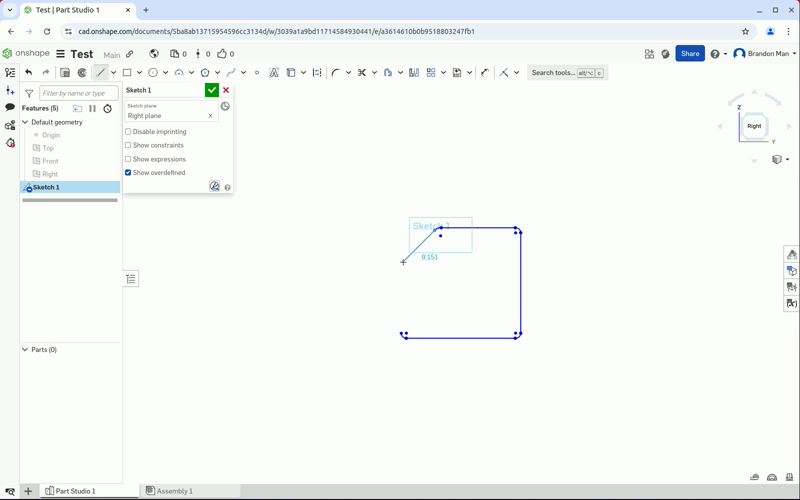
click(403, 261)
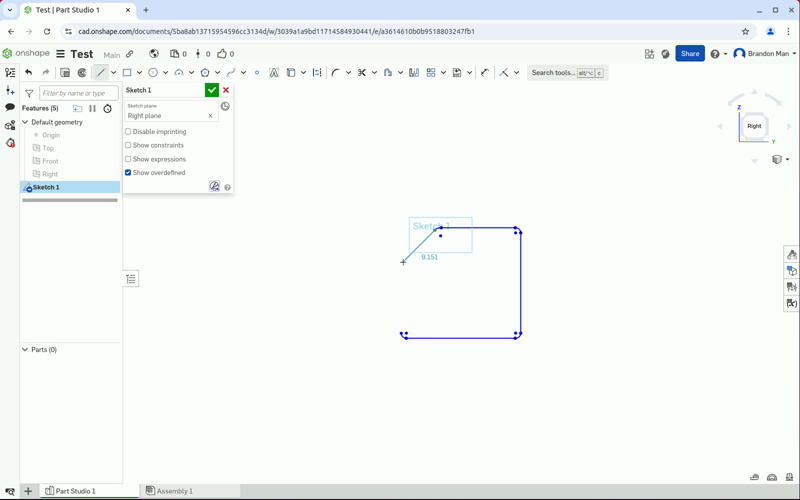
key_up(shift)
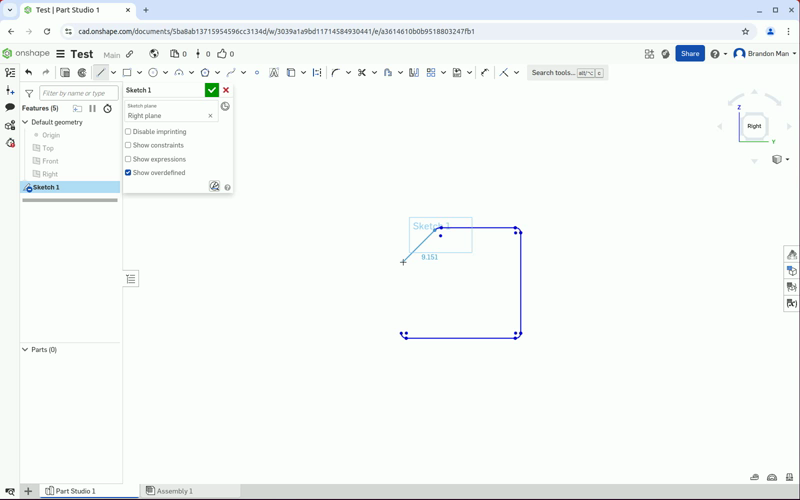
key(esc)
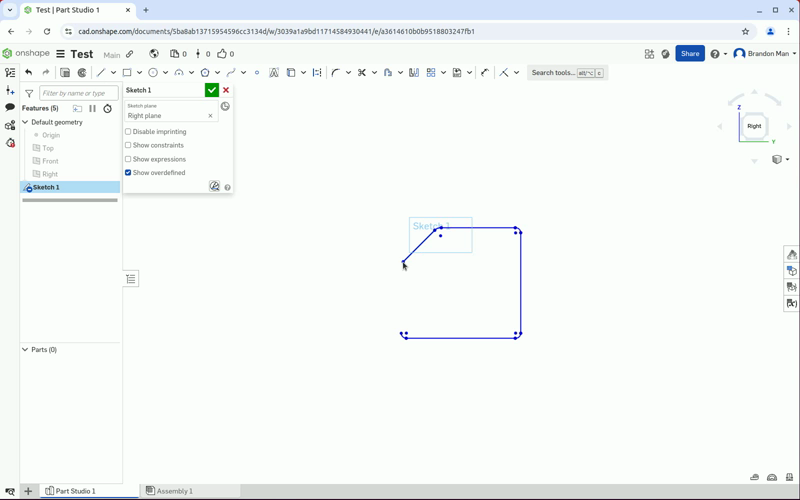
key(a)
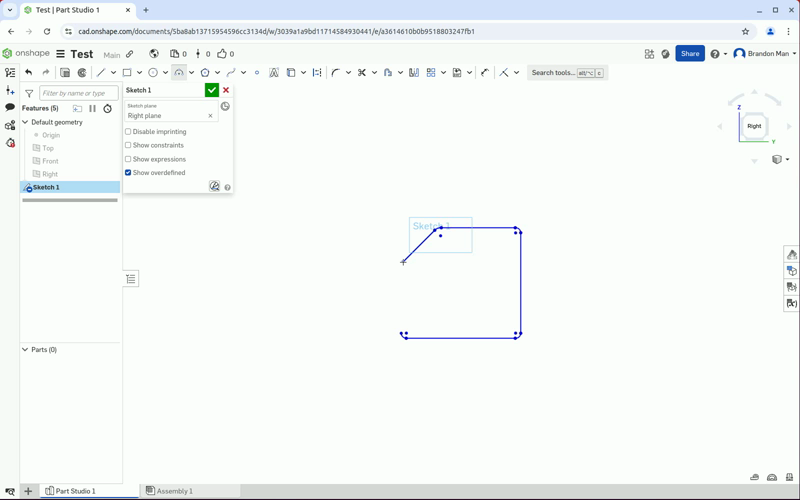
mouse_move(403, 261)
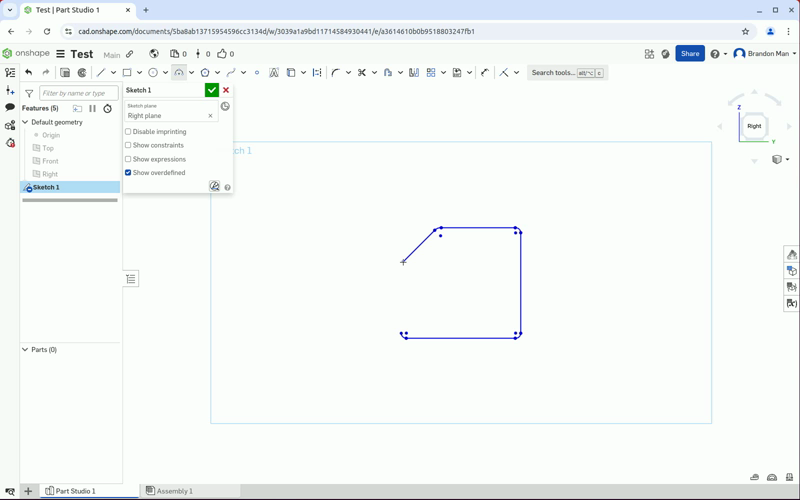
click(403, 261)
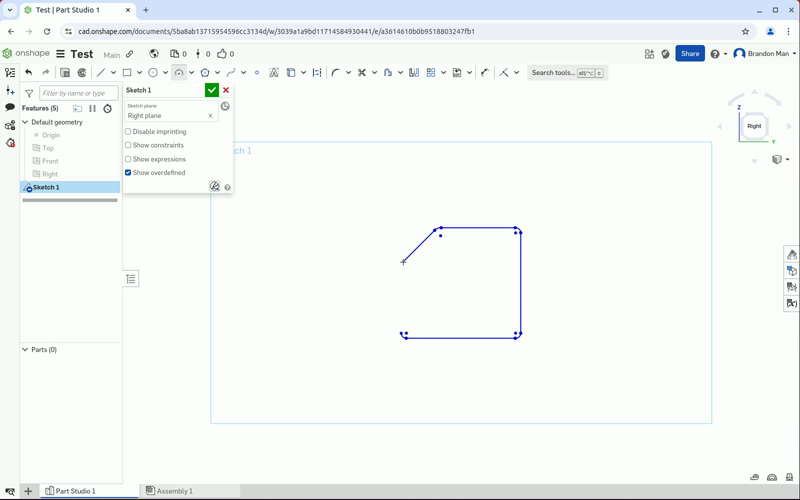
key_down(shift)
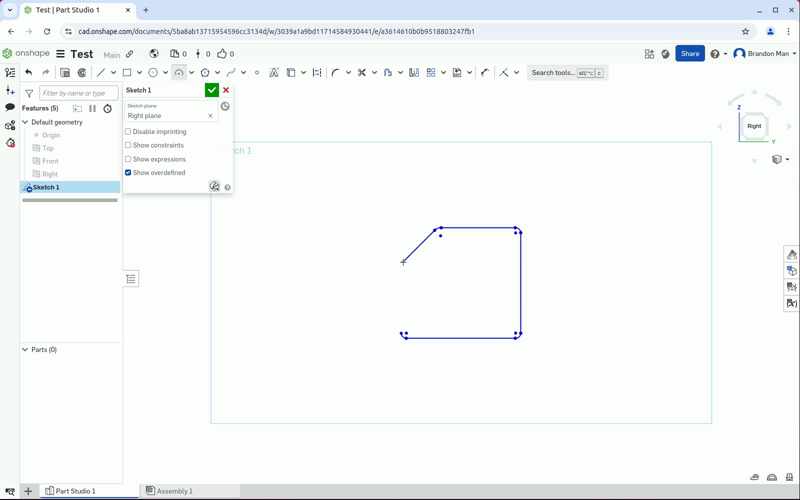
mouse_move(401, 267)
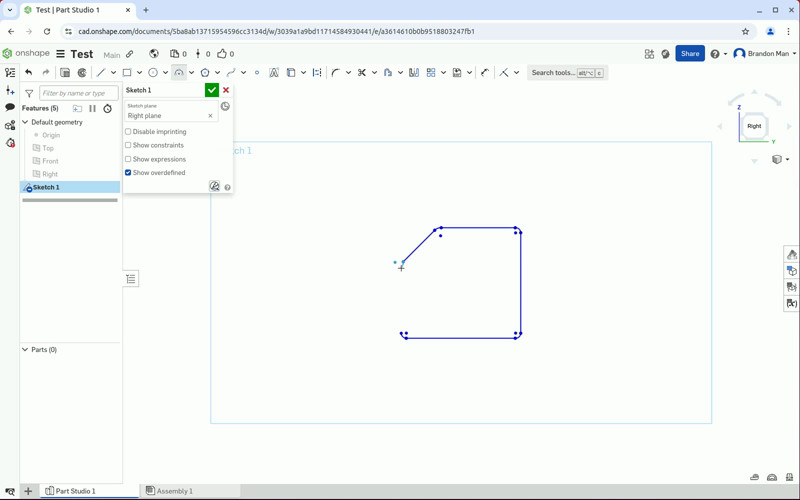
scroll(6)
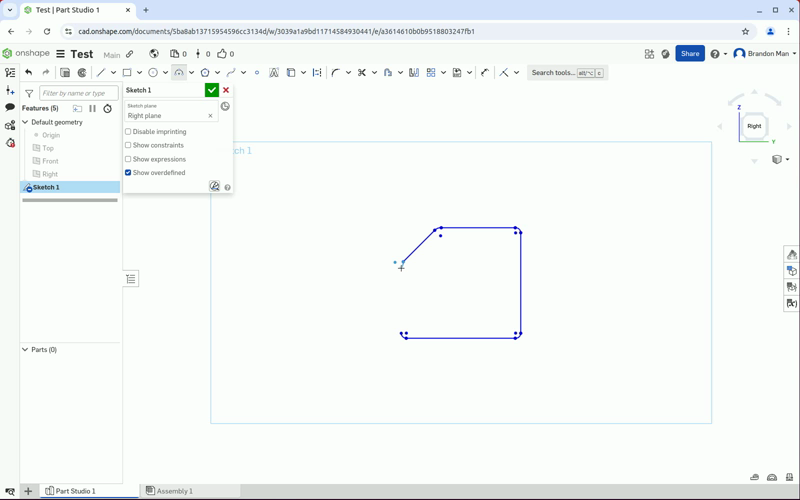
scroll(6)
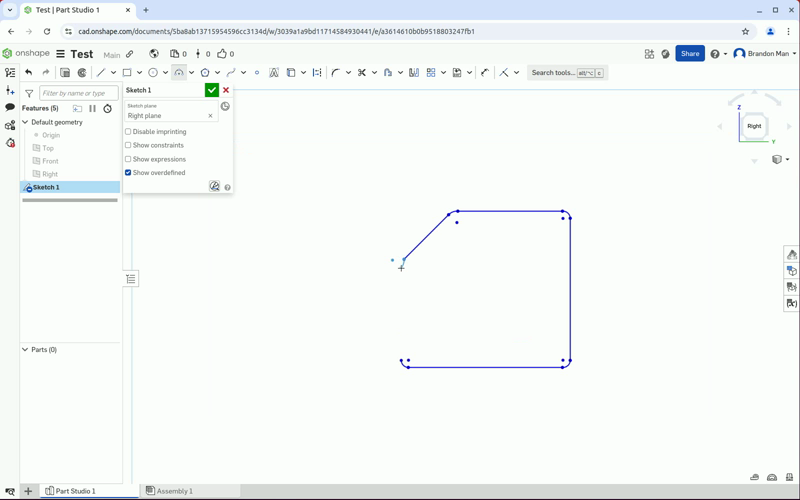
scroll(6)
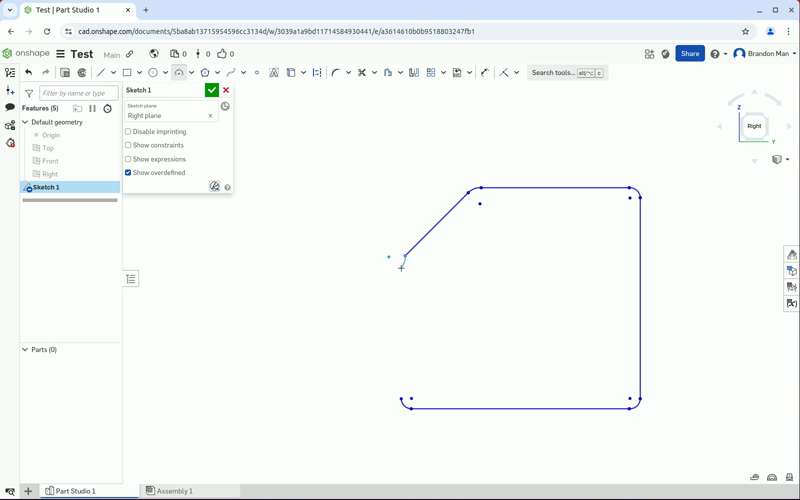
scroll(6)
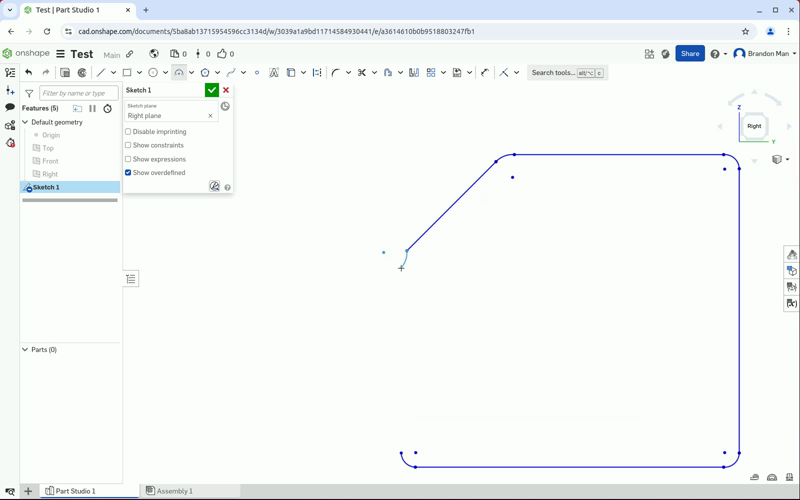
scroll(6)
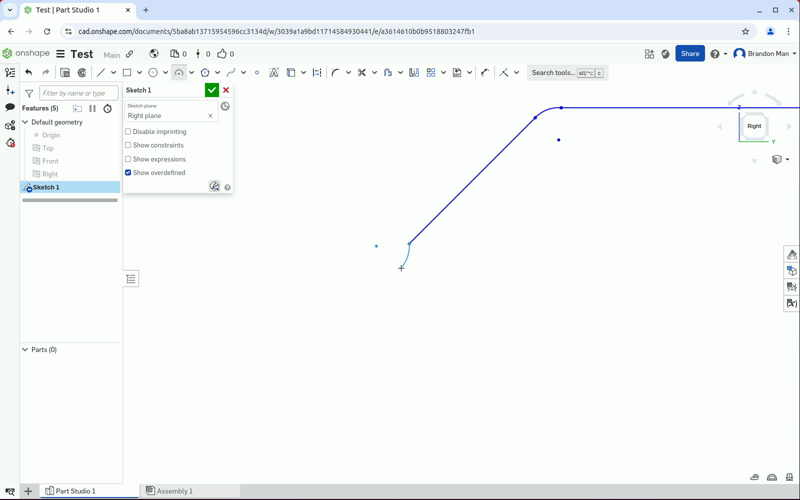
scroll(6)
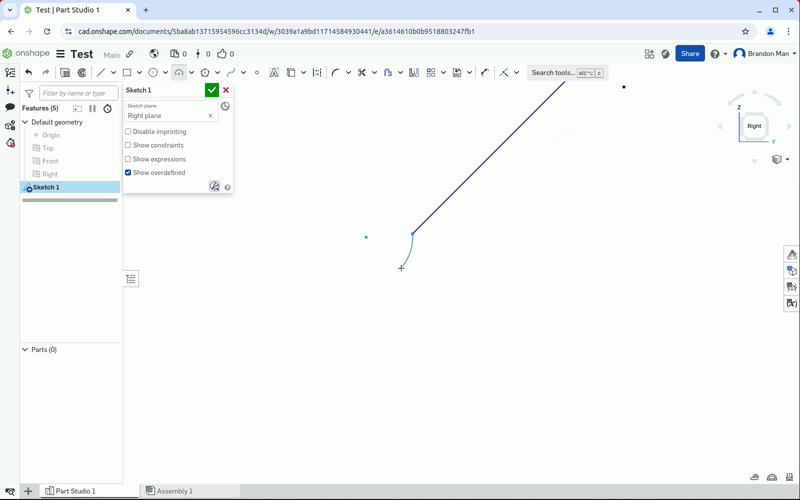
scroll(6)
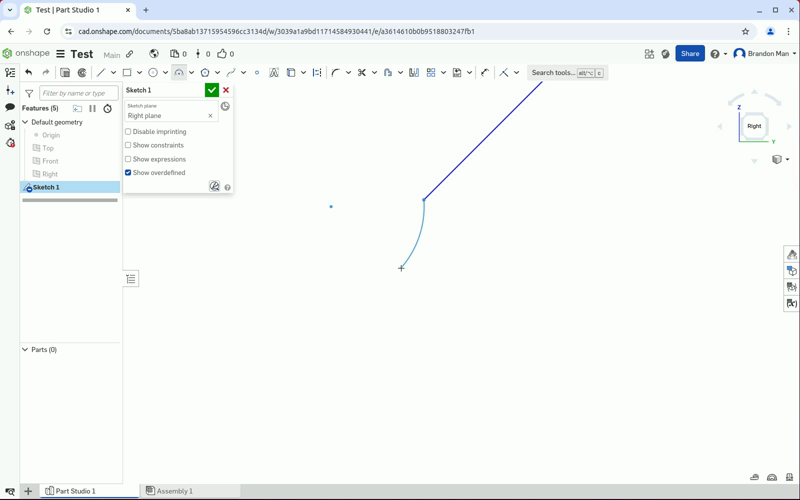
click(401, 267)
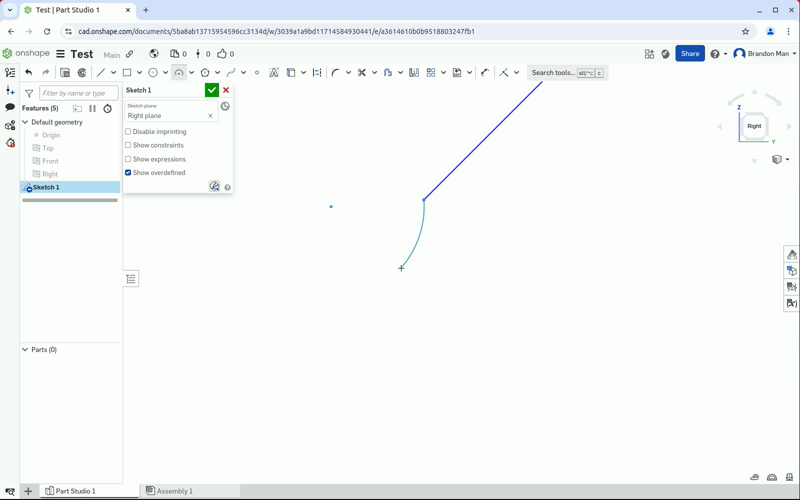
scroll(-6)
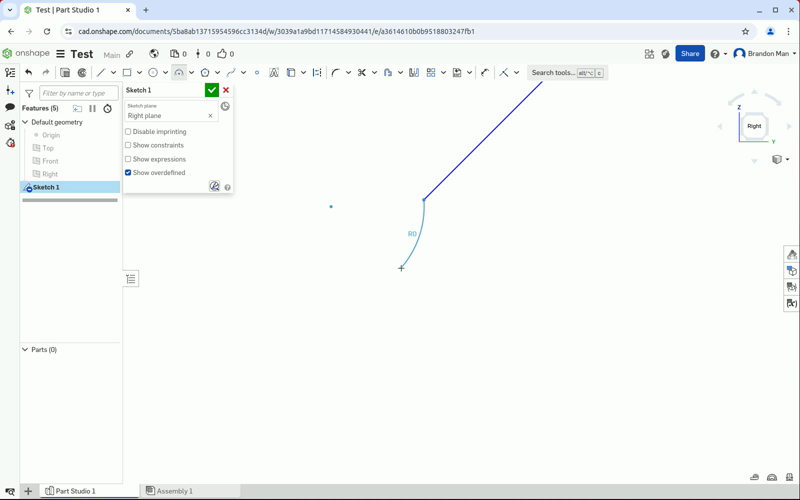
scroll(-6)
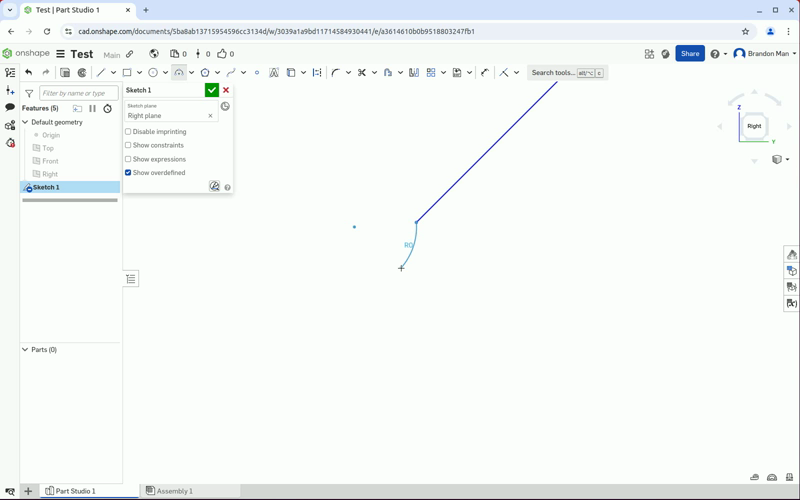
scroll(-6)
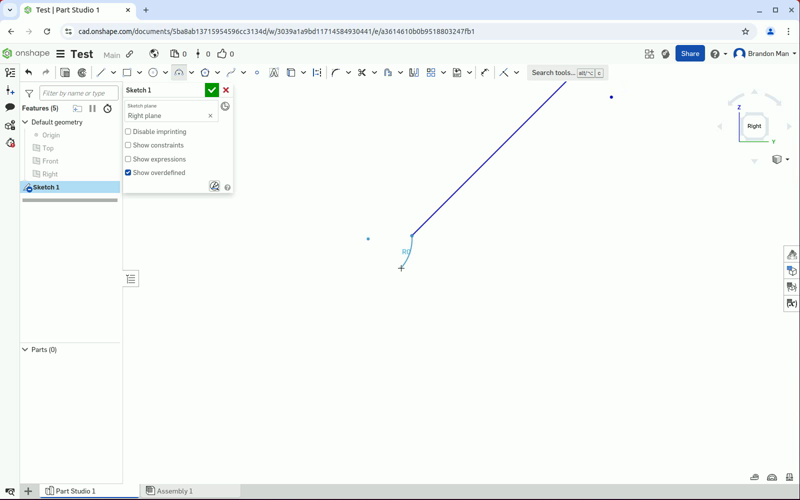
scroll(-6)
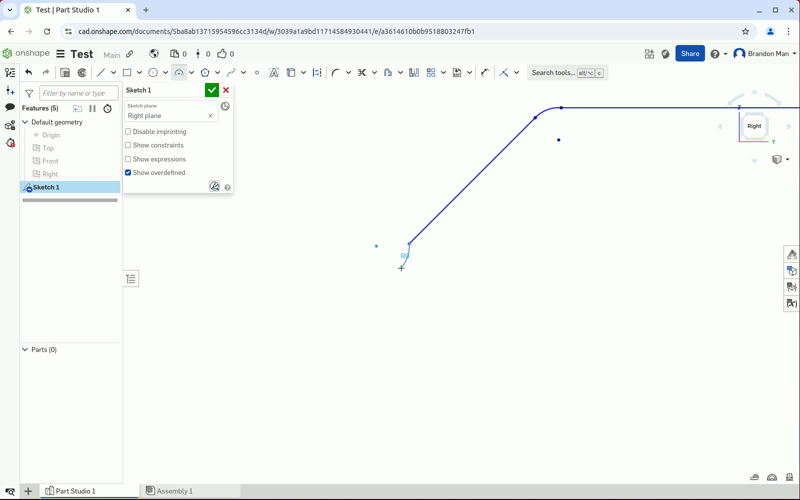
scroll(-6)
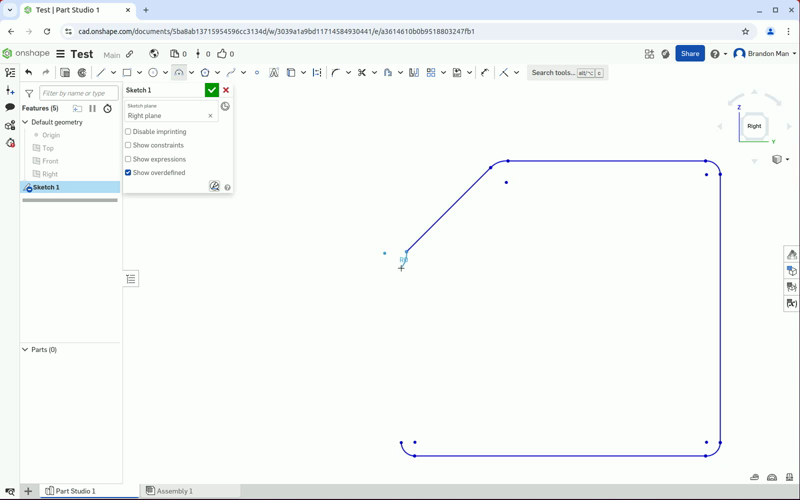
scroll(-6)
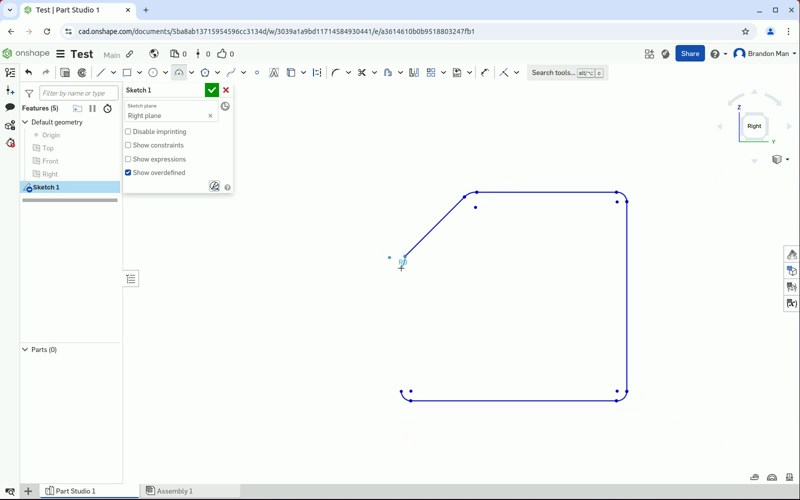
scroll(-6)
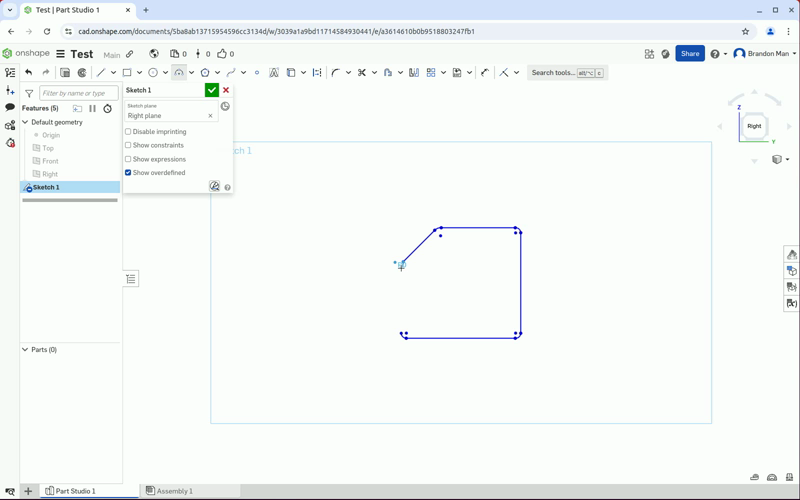
mouse_move(401, 264)
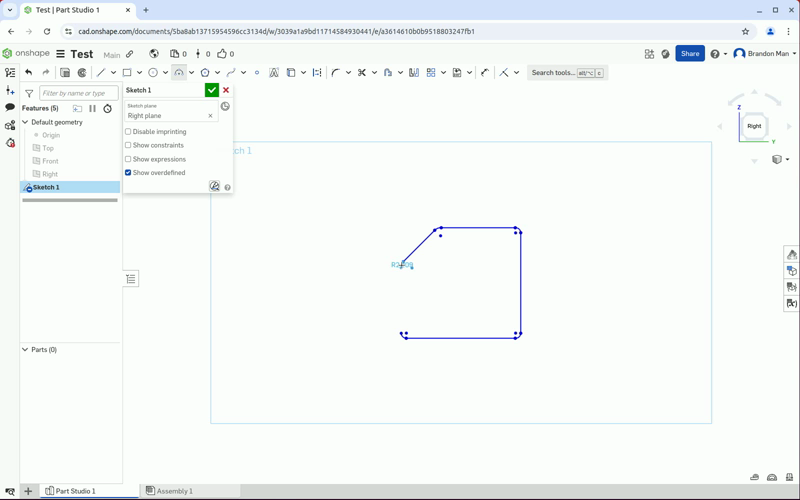
scroll(6)
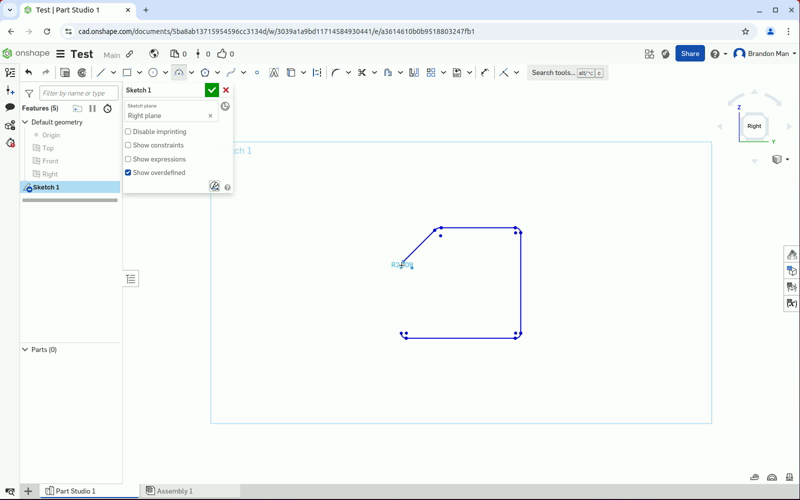
scroll(6)
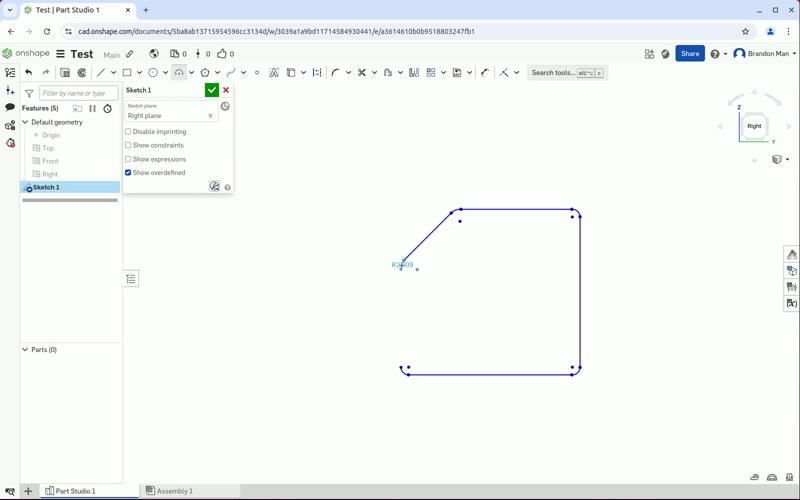
scroll(6)
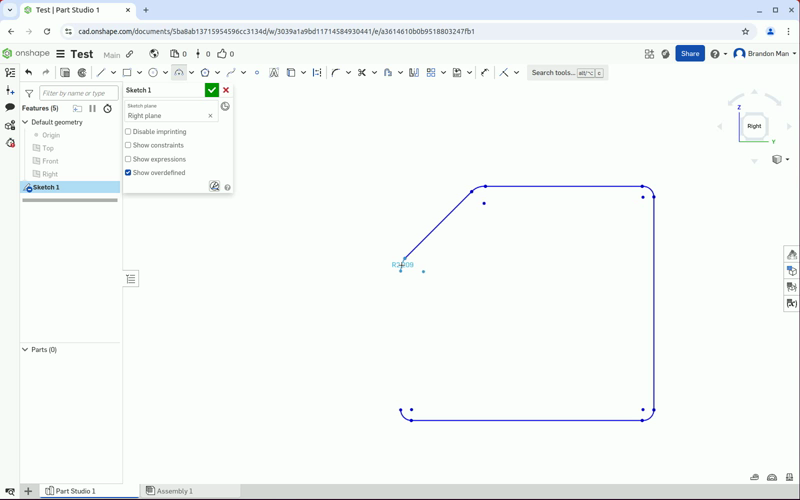
scroll(6)
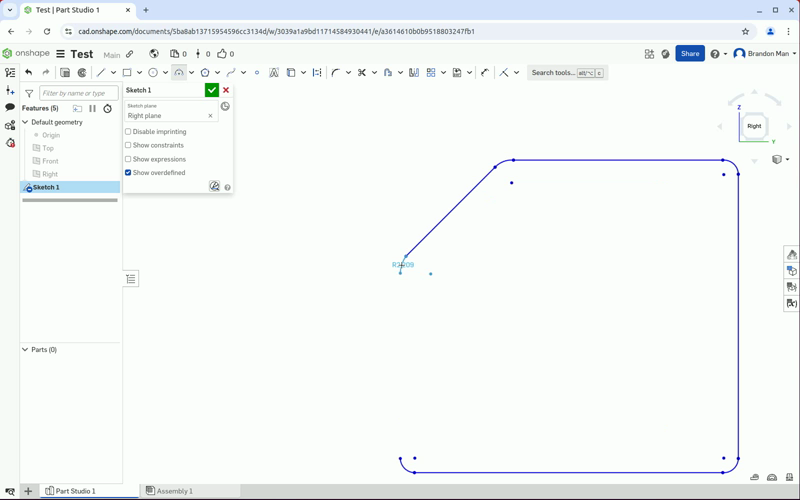
scroll(6)
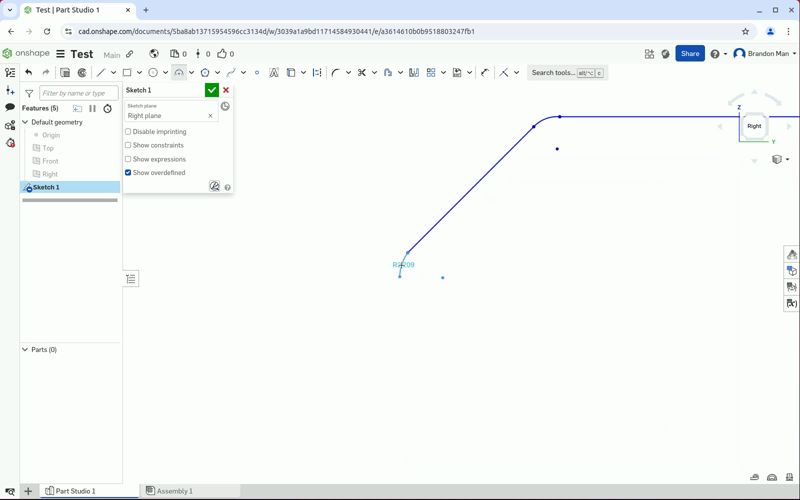
scroll(6)
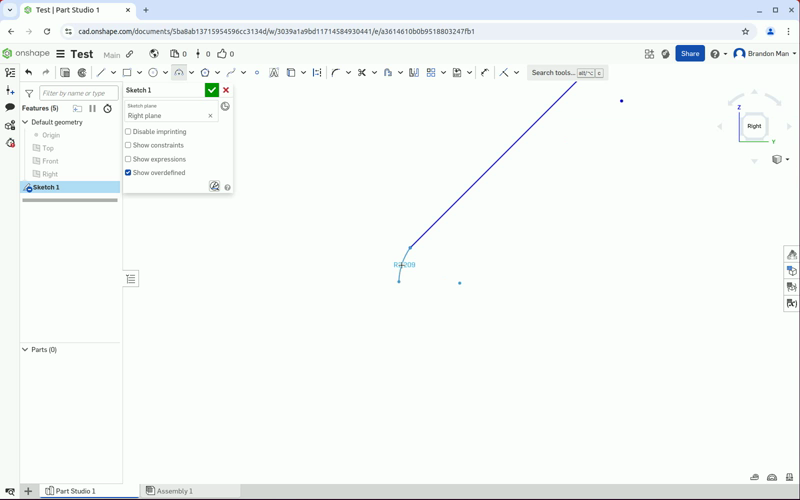
scroll(6)
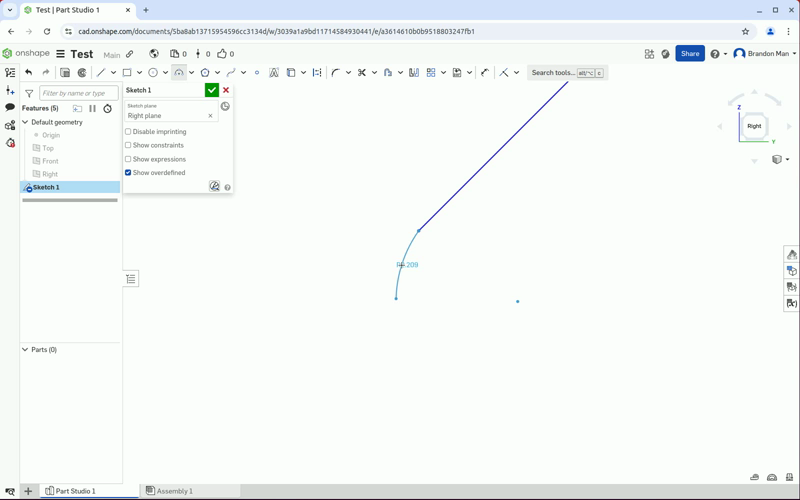
click(401, 264)
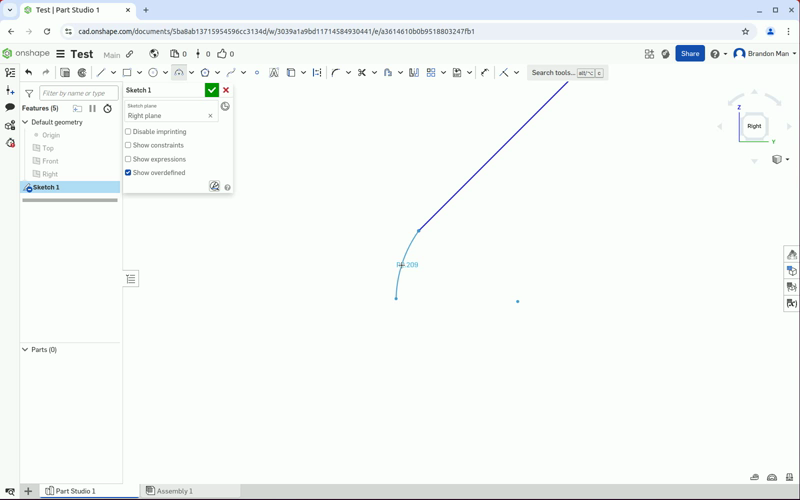
scroll(-6)
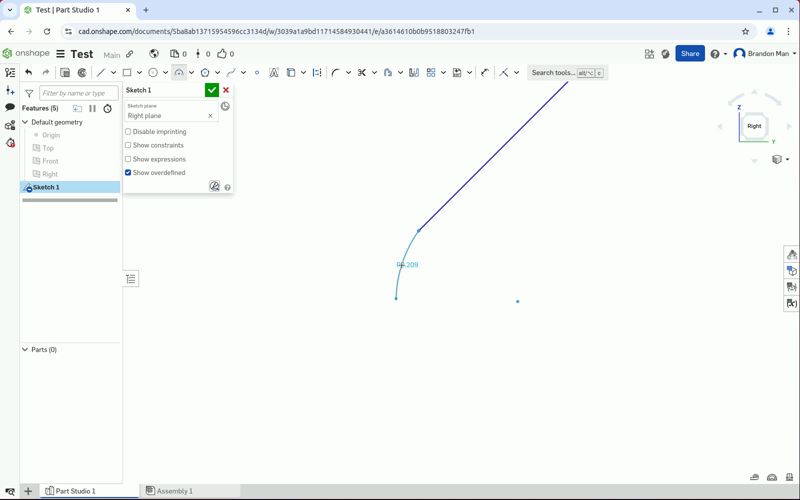
scroll(-6)
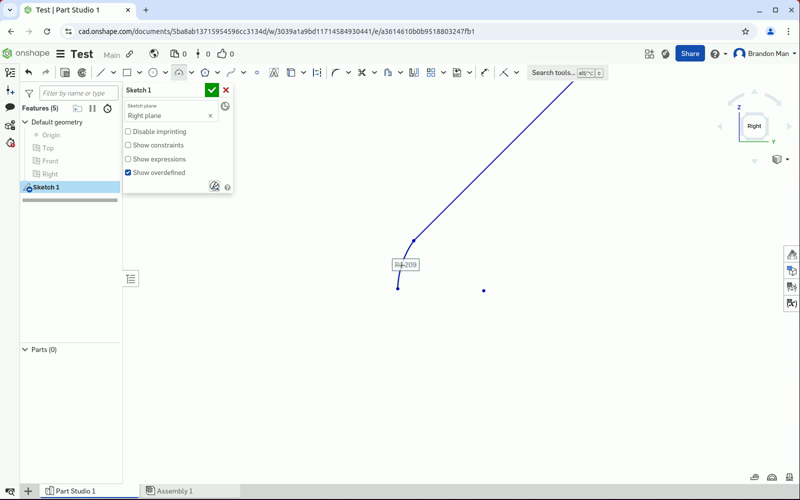
scroll(-6)
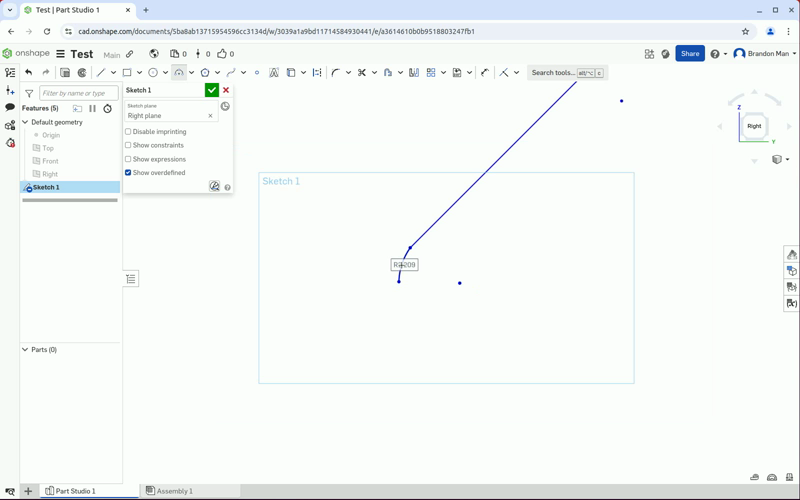
scroll(-6)
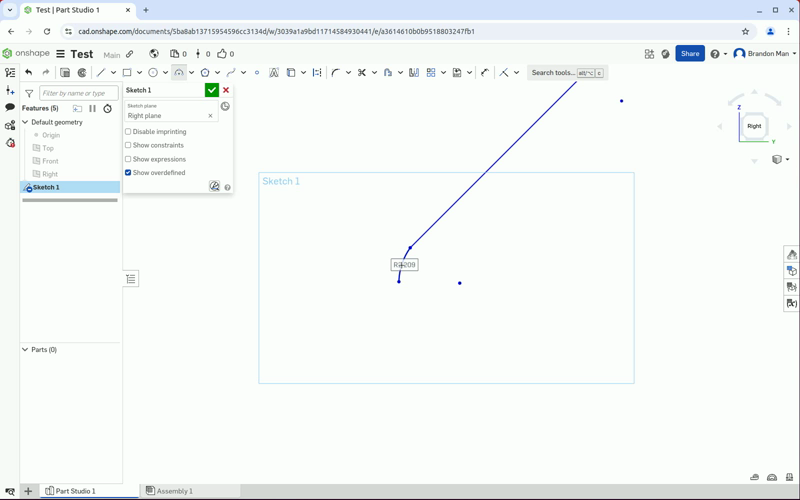
scroll(-6)
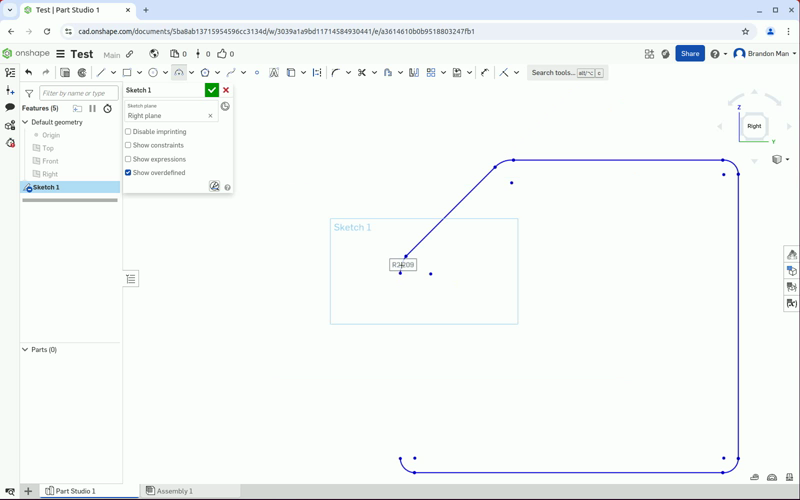
scroll(-6)
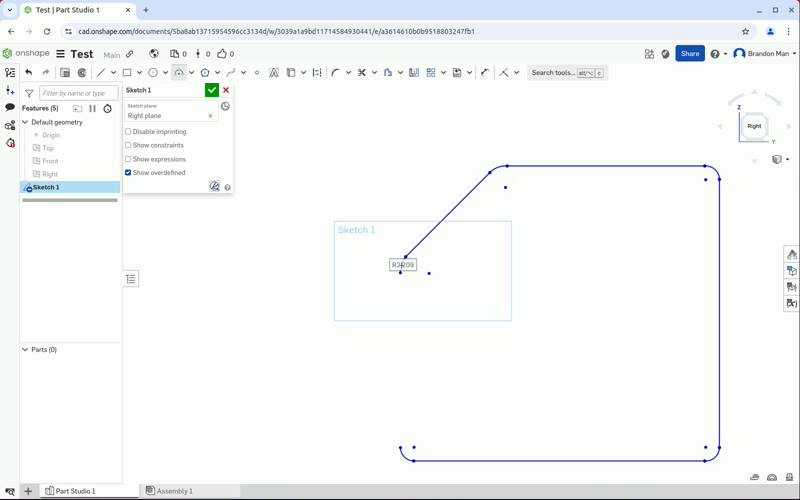
scroll(-6)
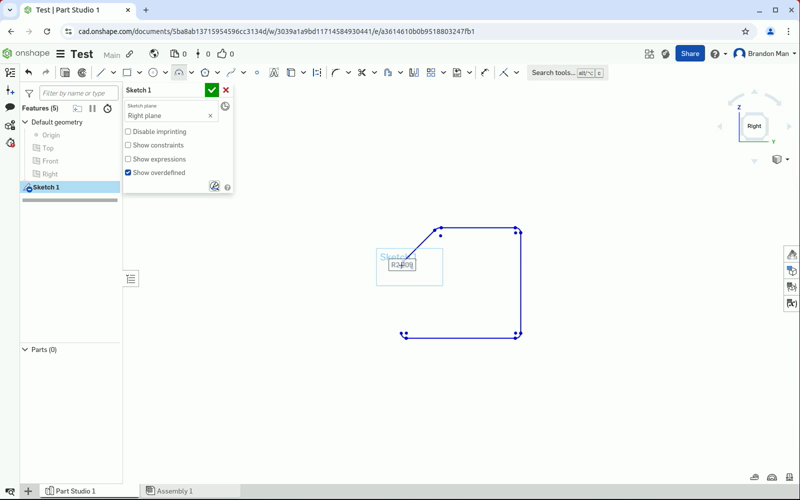
key_up(shift)
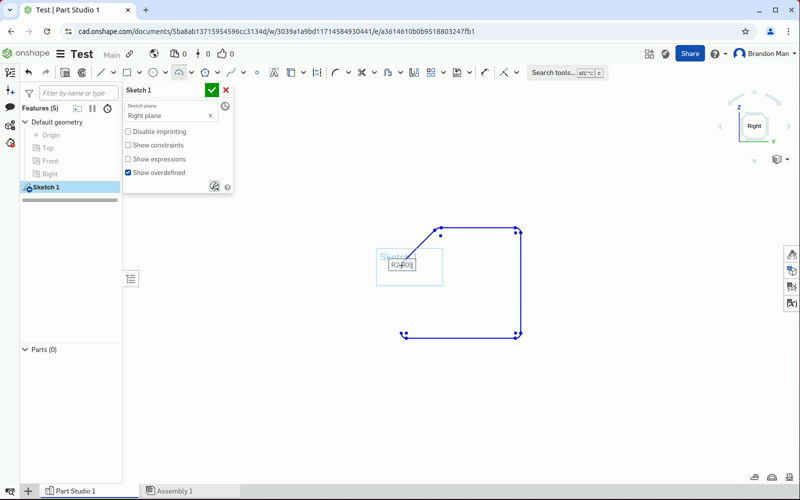
key(esc)
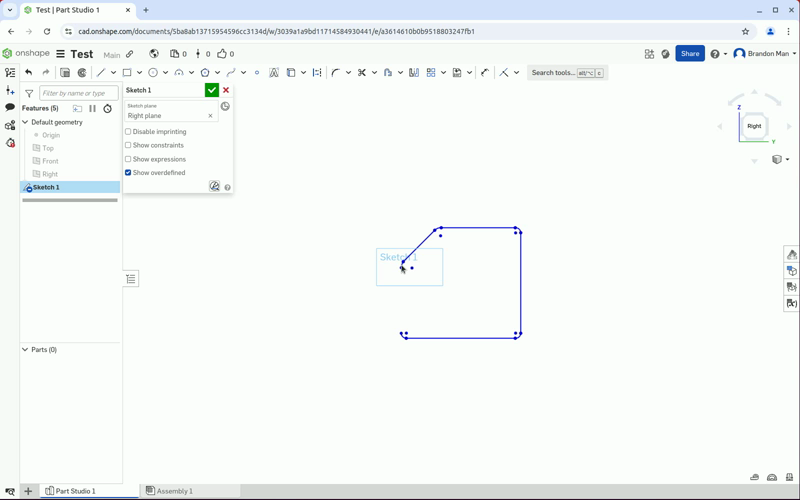
key(l)
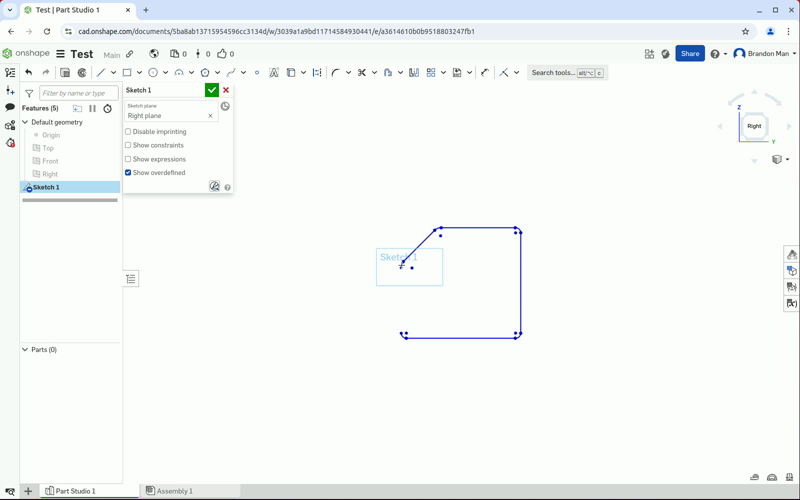
mouse_move(401, 267)
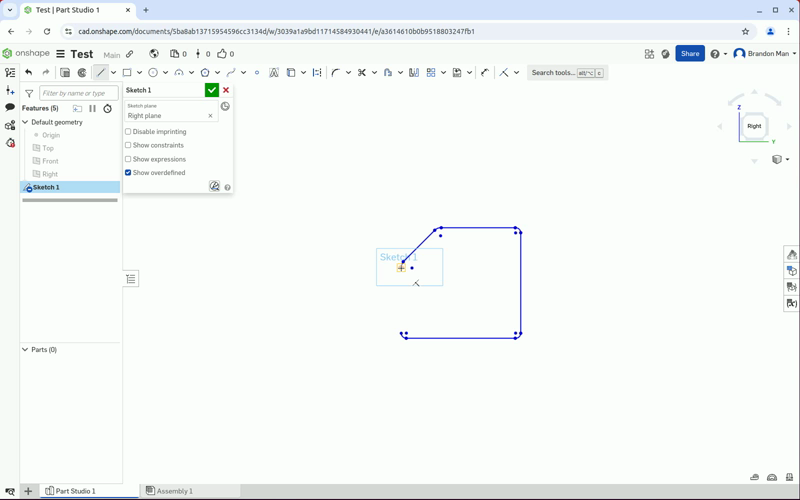
scroll(6)
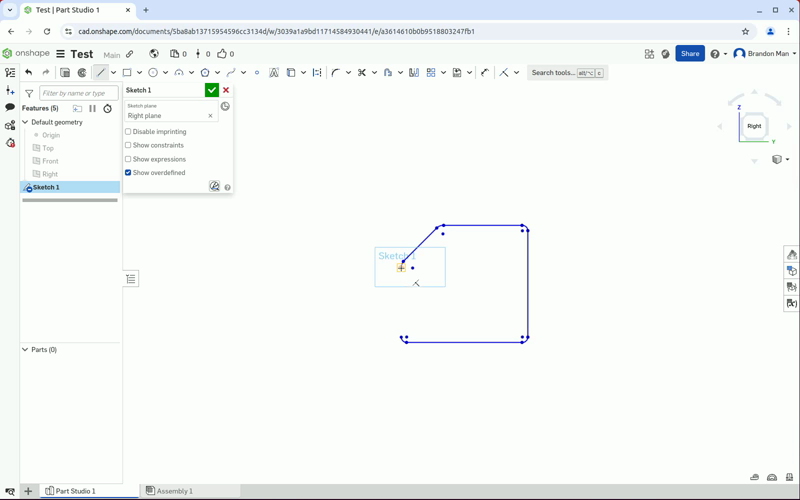
scroll(6)
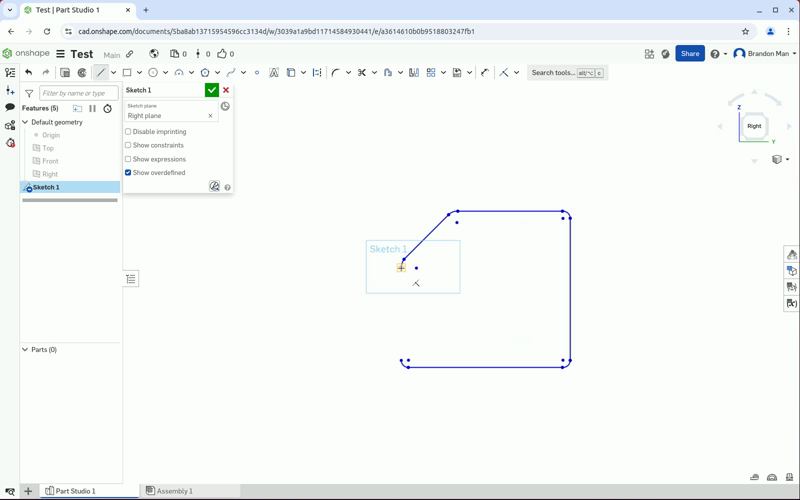
scroll(6)
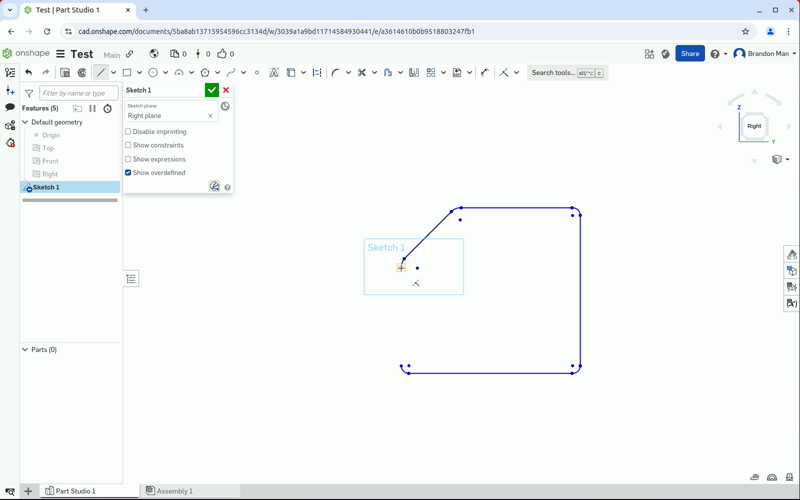
scroll(6)
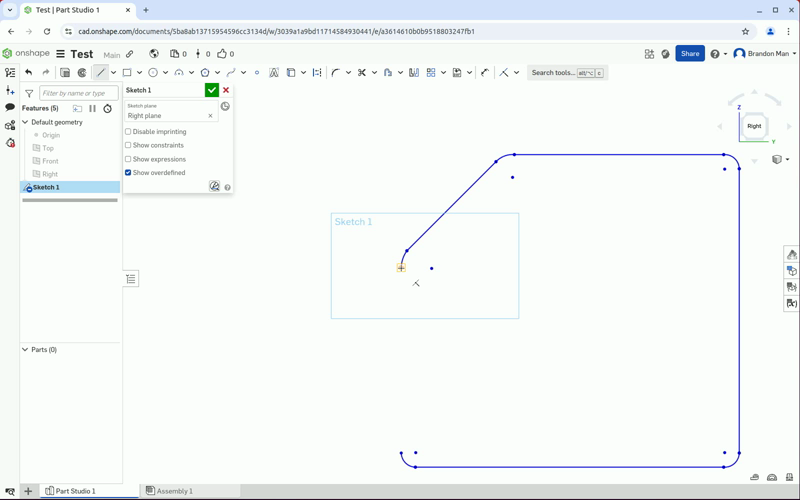
scroll(6)
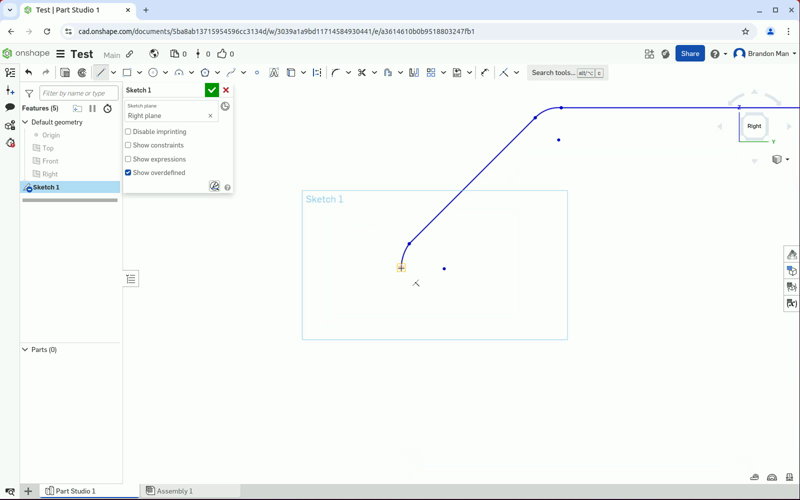
scroll(6)
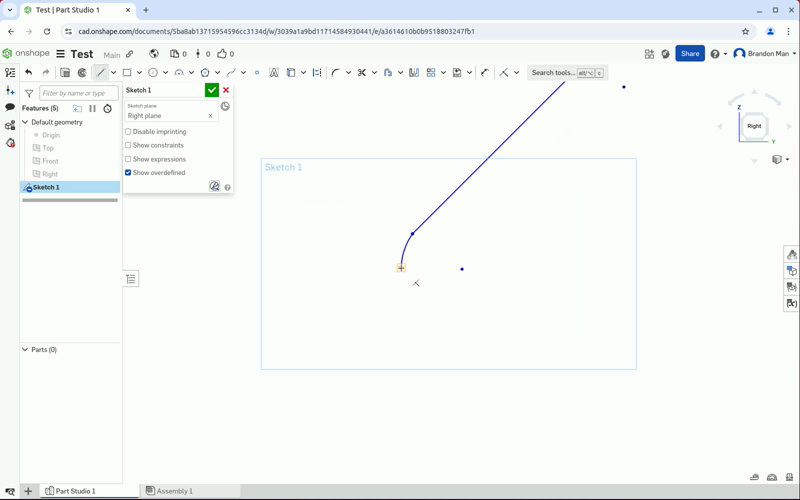
scroll(6)
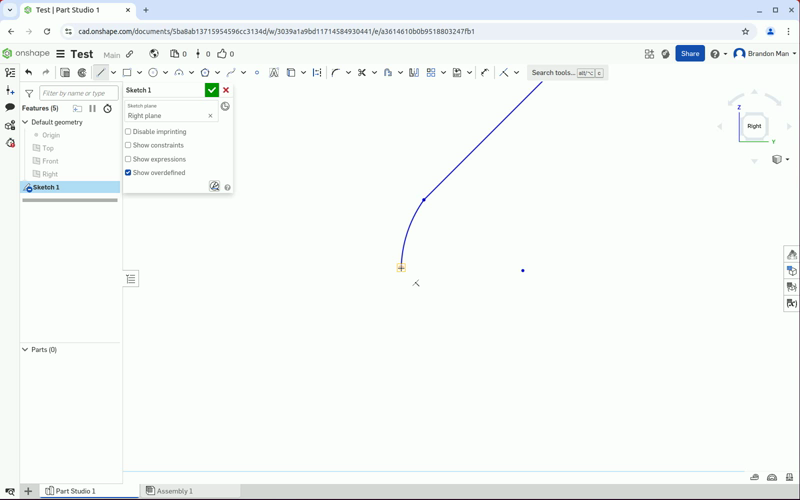
click(401, 267)
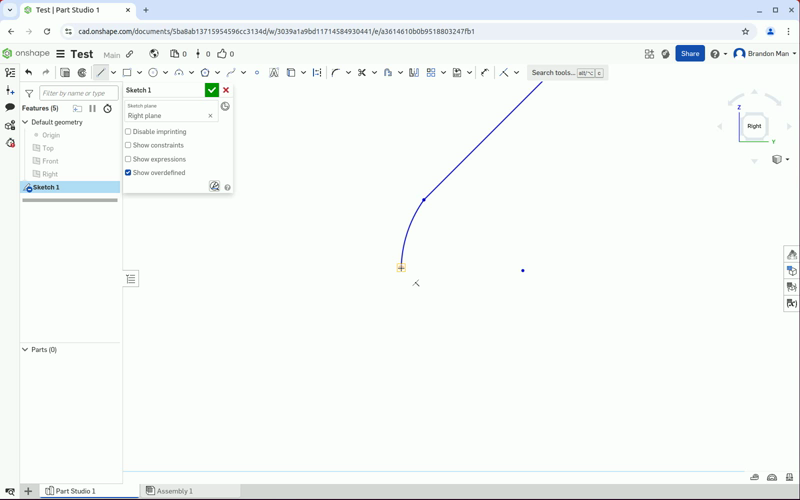
scroll(-6)
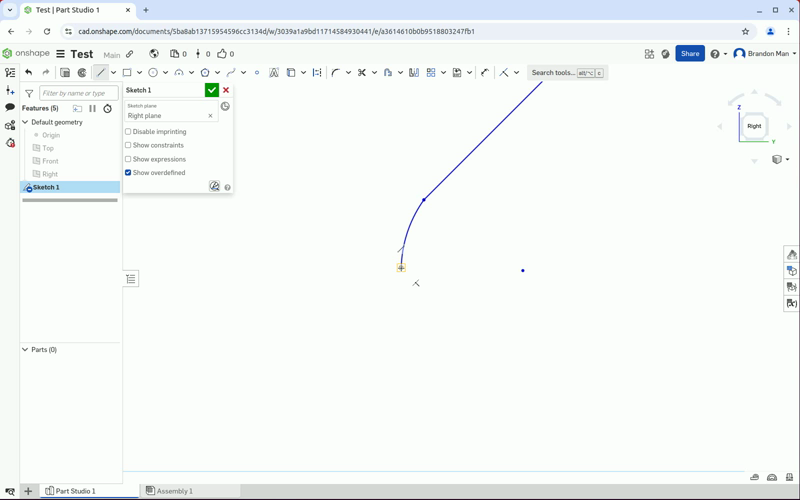
scroll(-6)
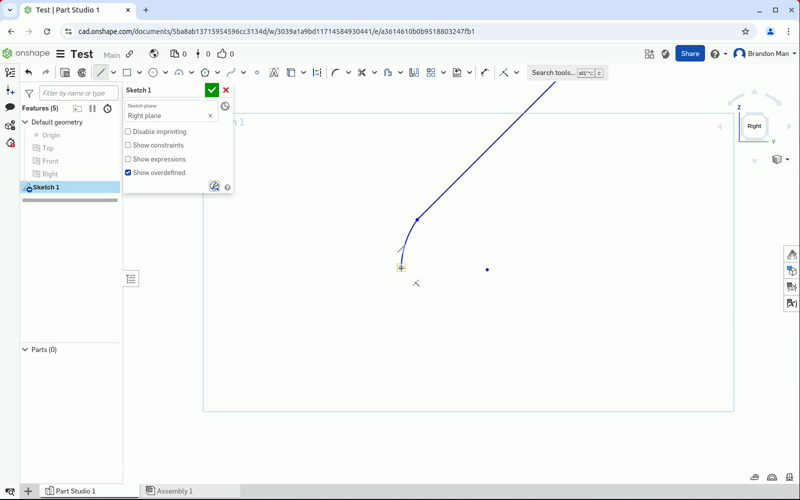
scroll(-6)
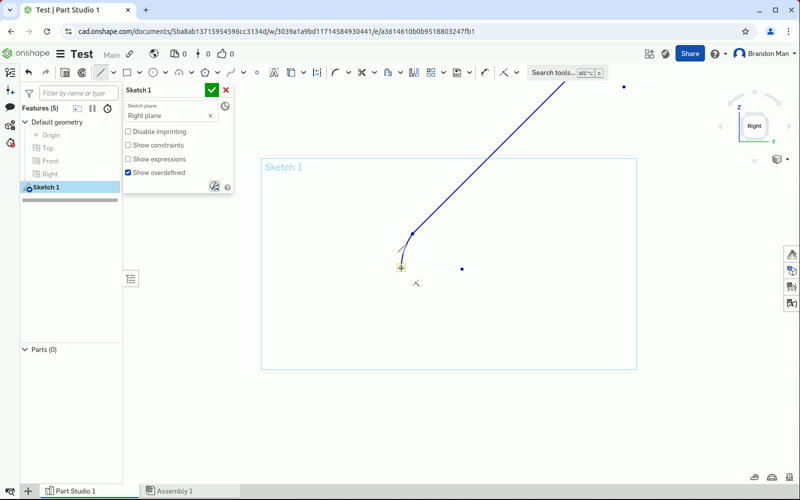
scroll(-6)
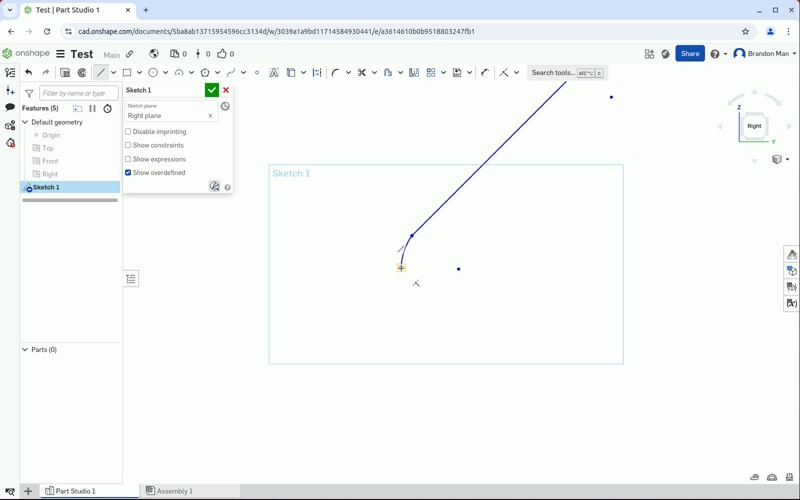
scroll(-6)
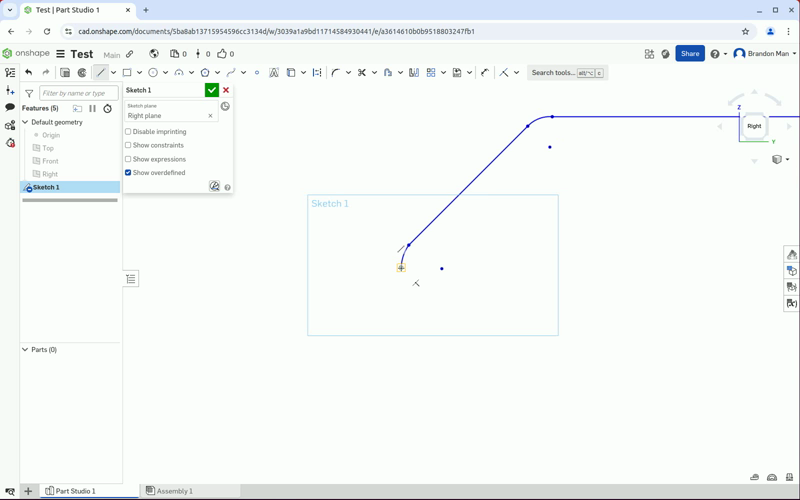
scroll(-6)
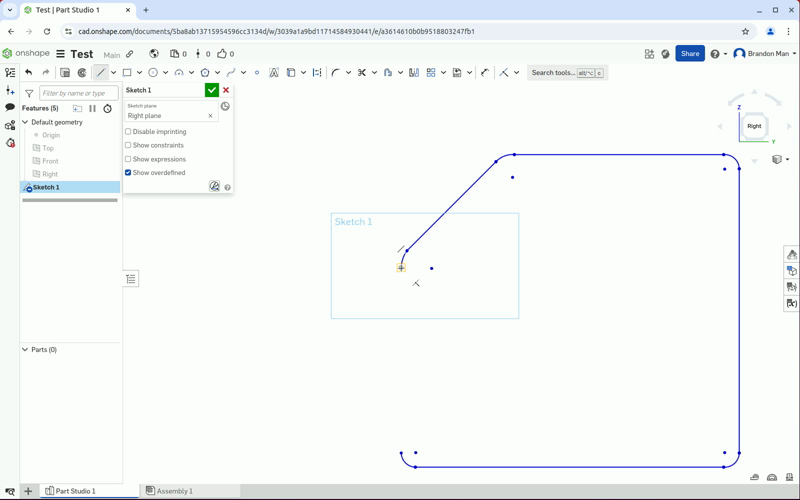
scroll(-6)
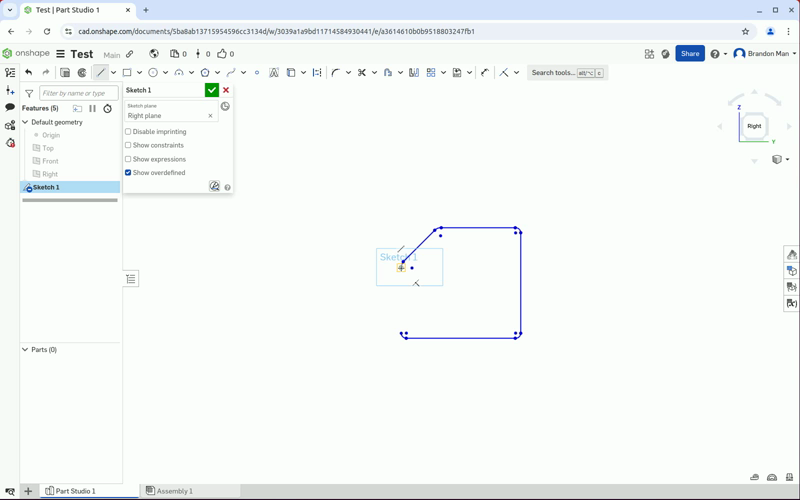
key_down(shift)
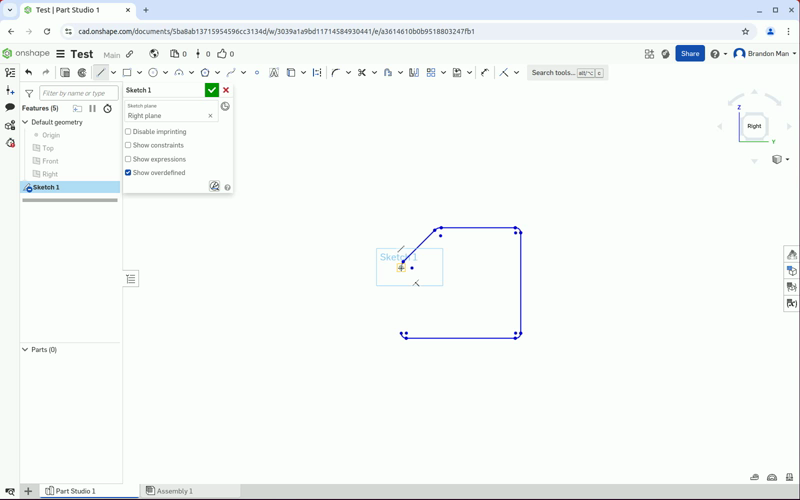
mouse_move(401, 333)
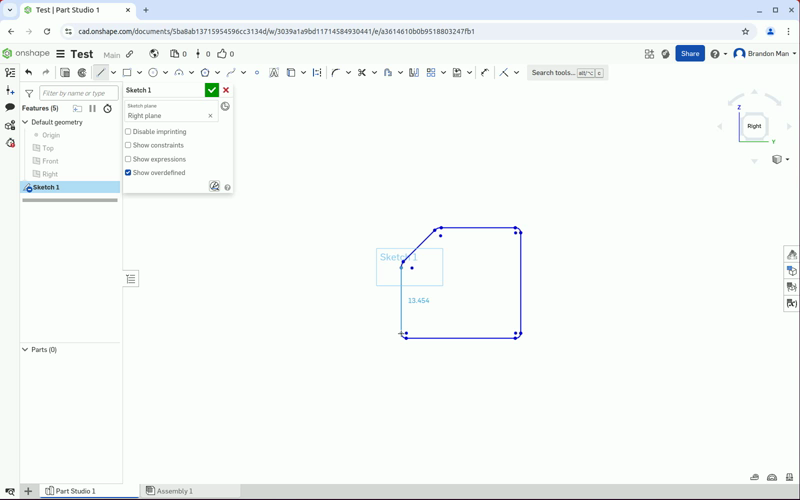
scroll(6)
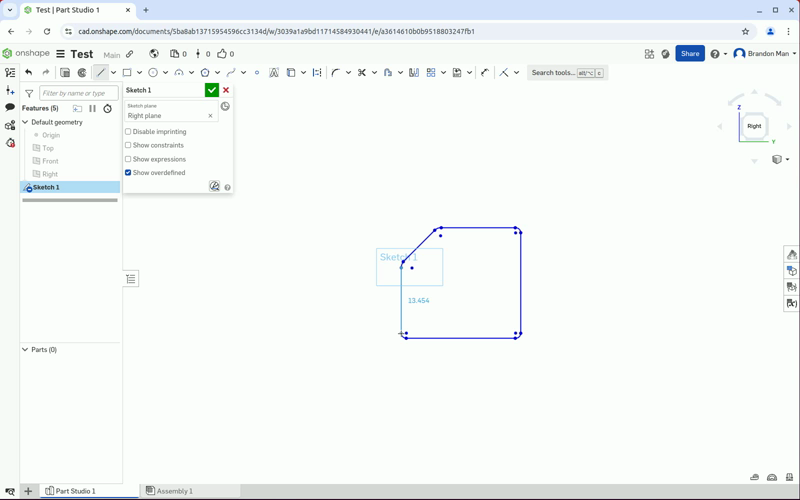
scroll(6)
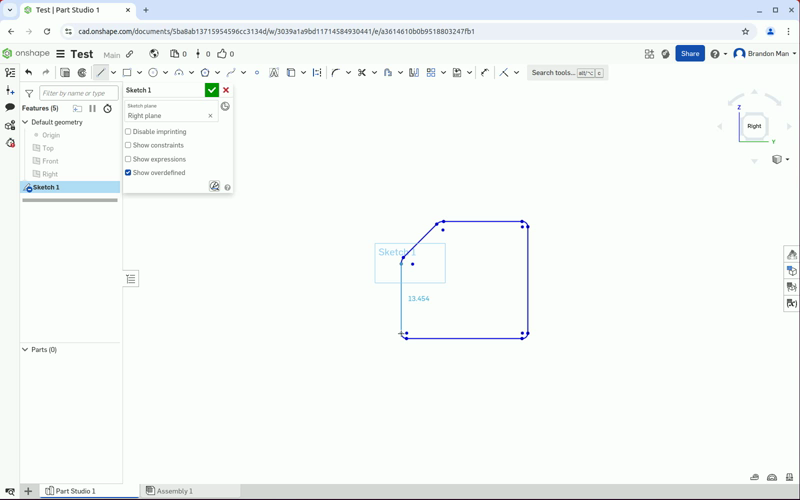
scroll(6)
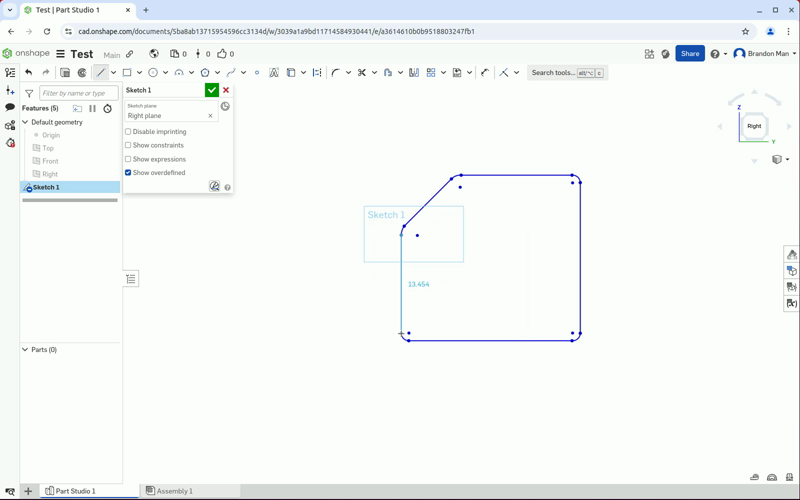
scroll(6)
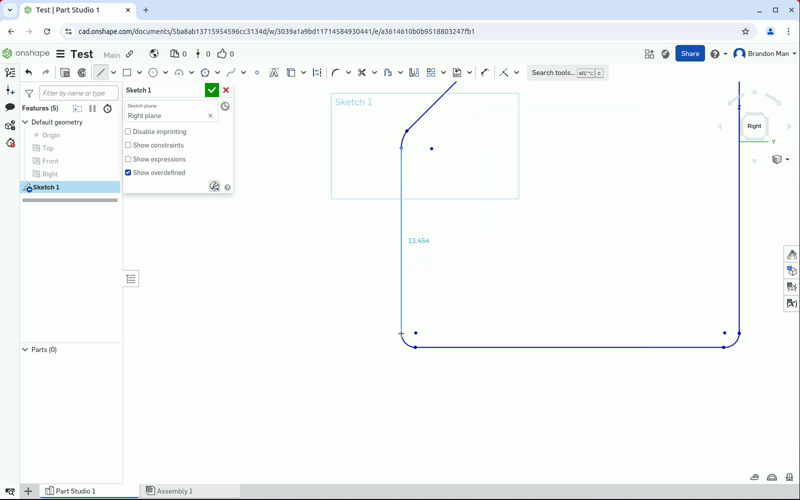
scroll(6)
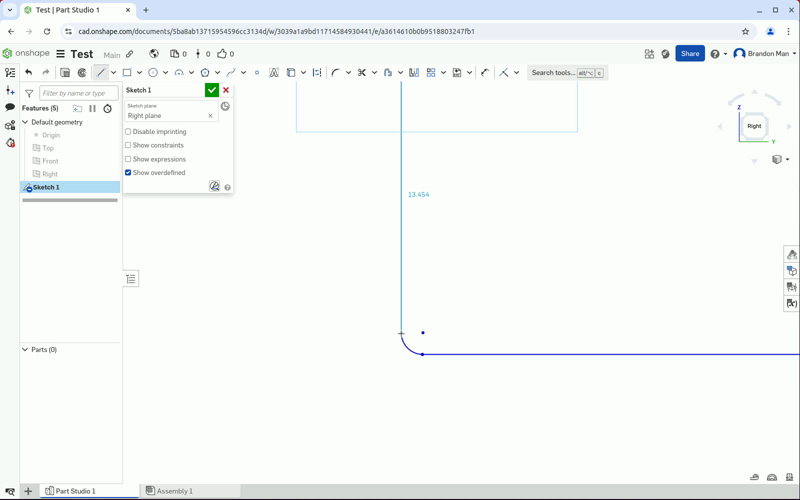
scroll(6)
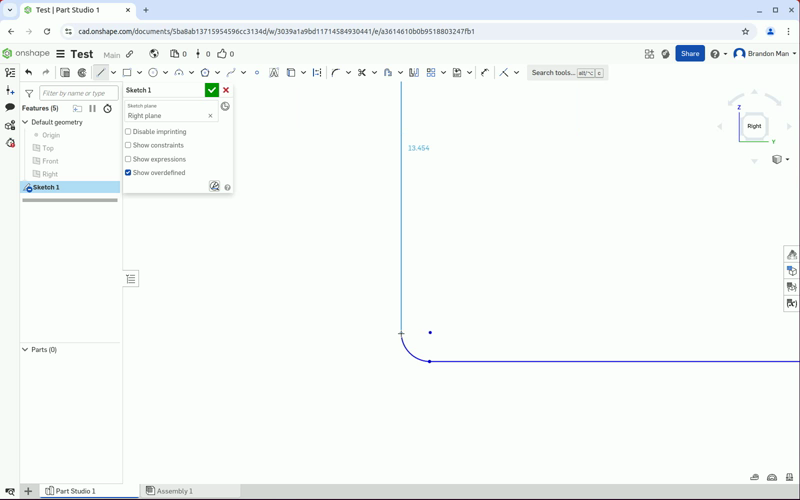
scroll(6)
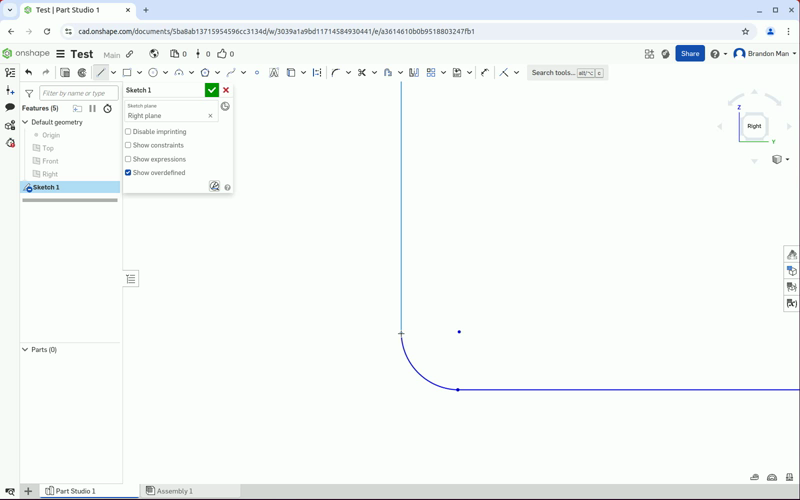
key_up(shift)
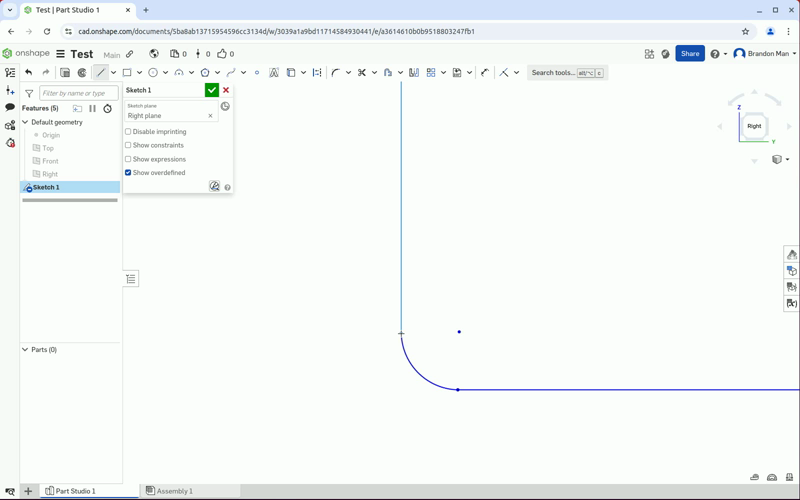
click(401, 333)
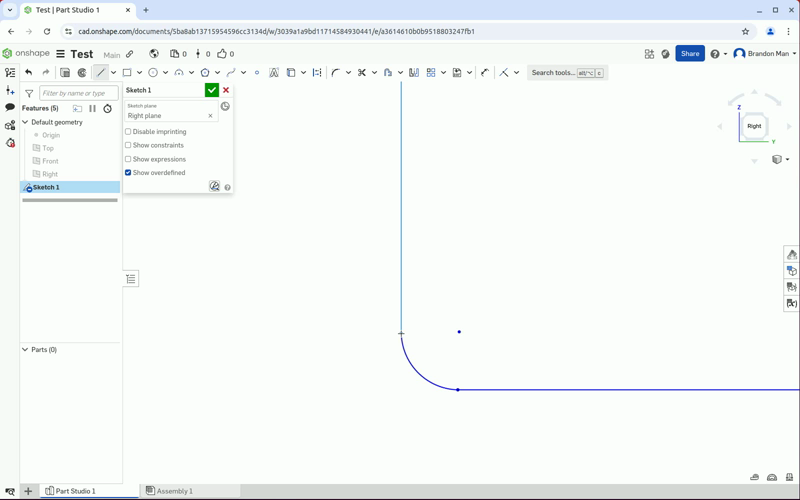
scroll(-6)
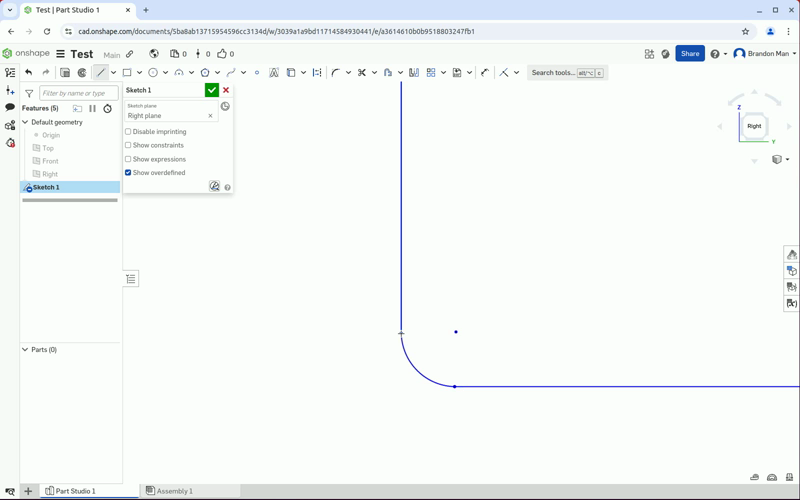
scroll(-6)
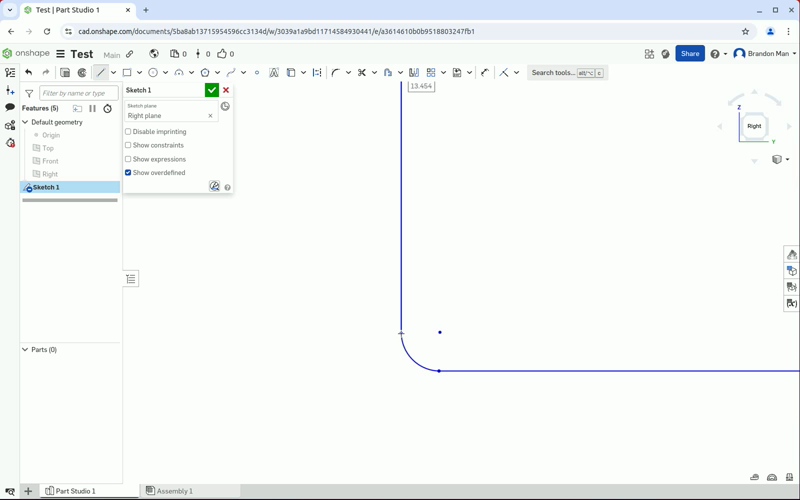
scroll(-6)
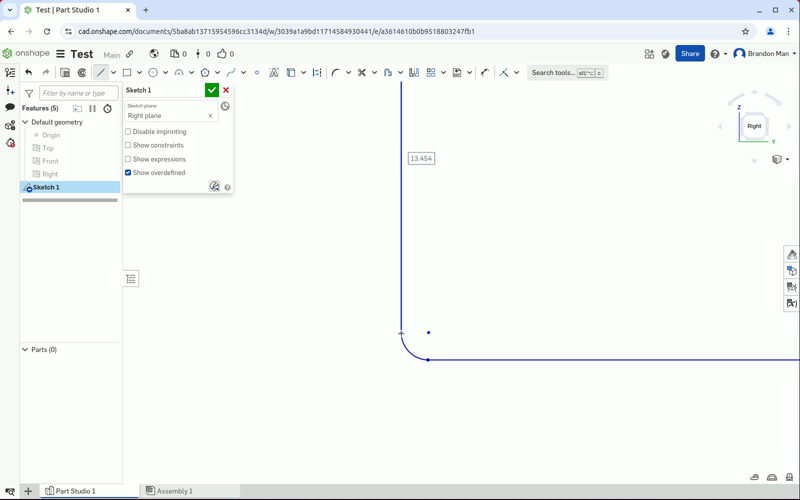
scroll(-6)
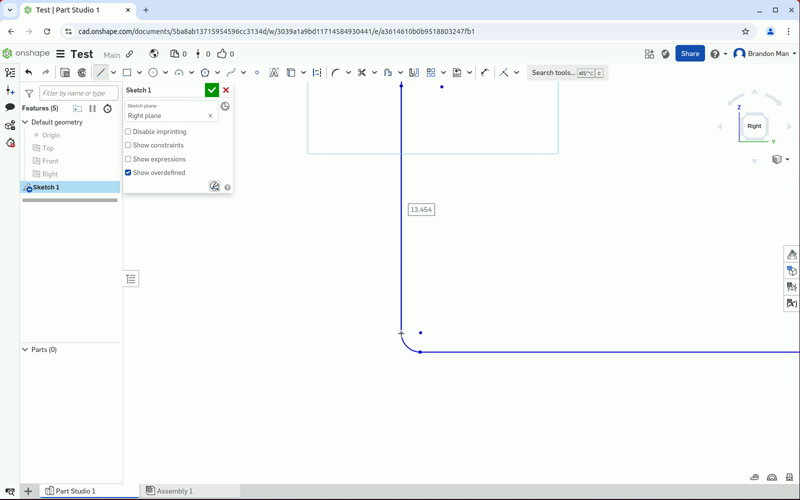
scroll(-6)
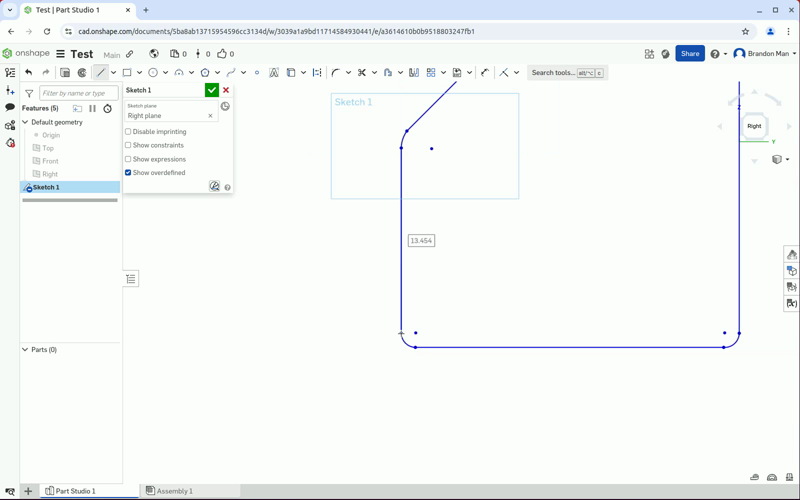
scroll(-6)
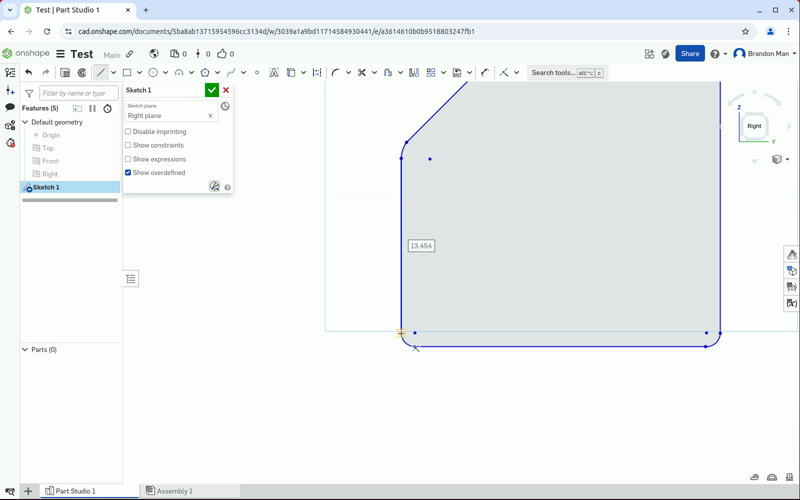
scroll(-6)
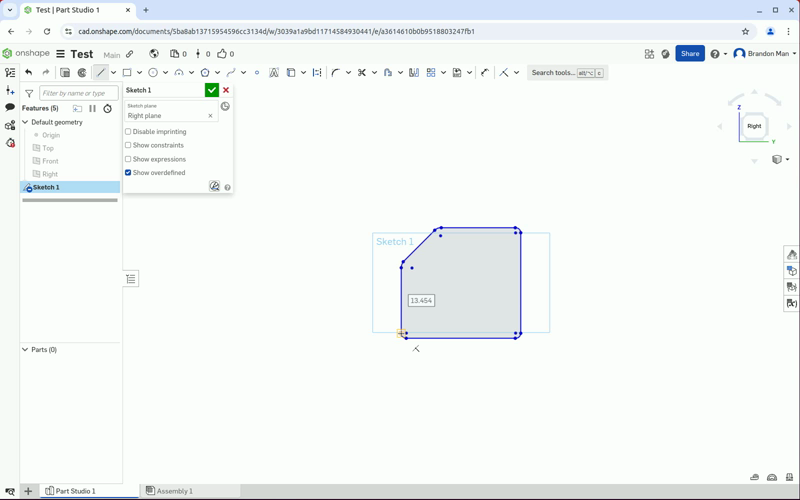
key(esc)
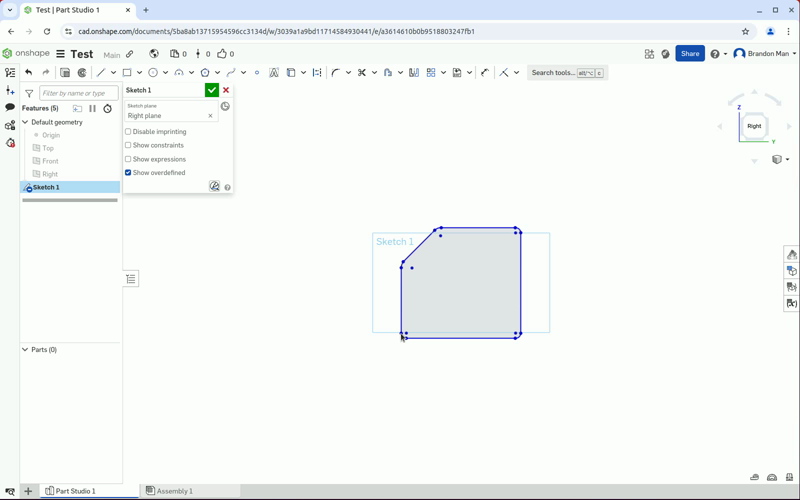
mouse_move(458, 309)
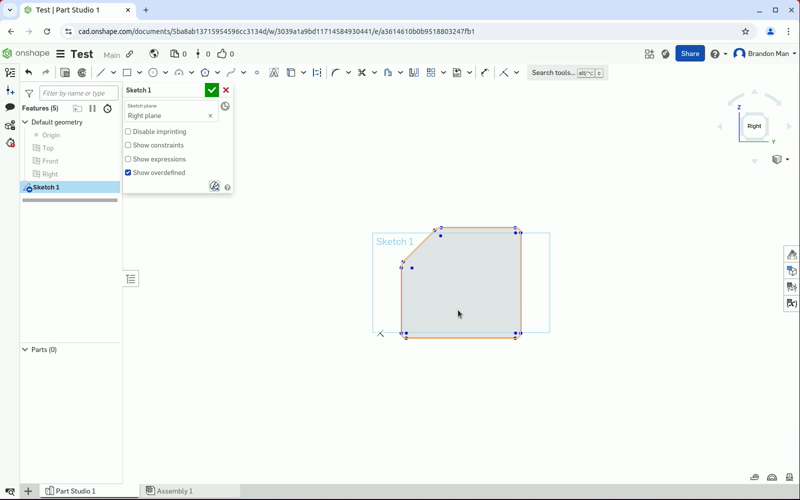
click(458, 309)
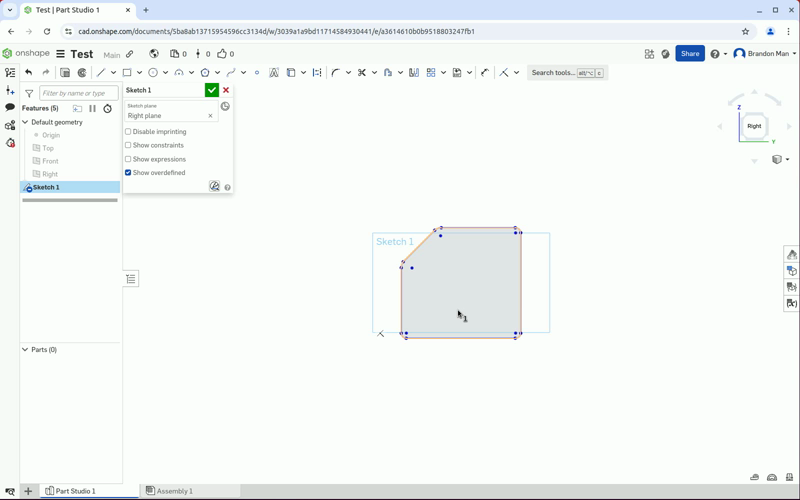
mouse_move(73, 352)
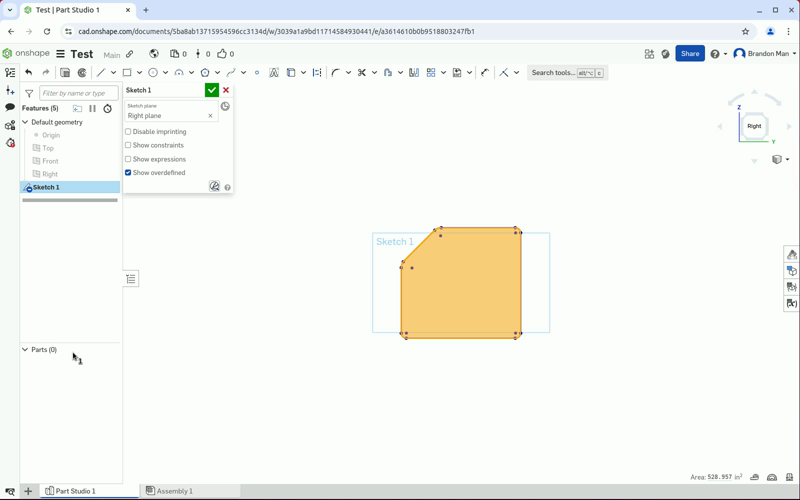
key(shift+y)
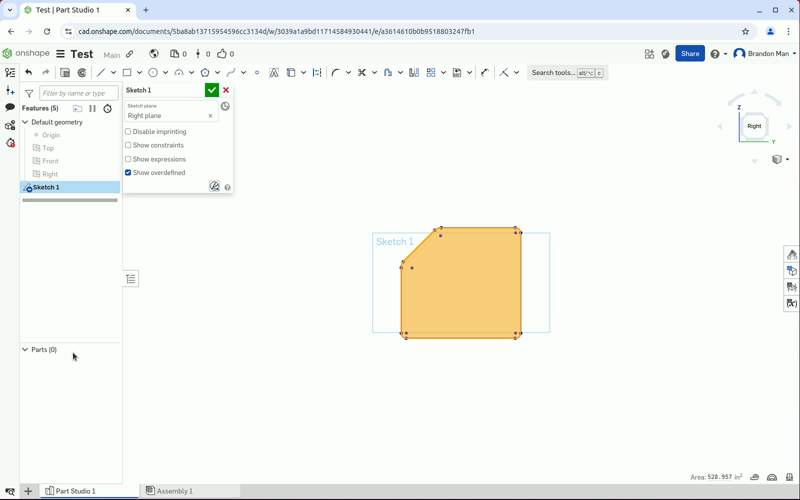
key(shift+e)
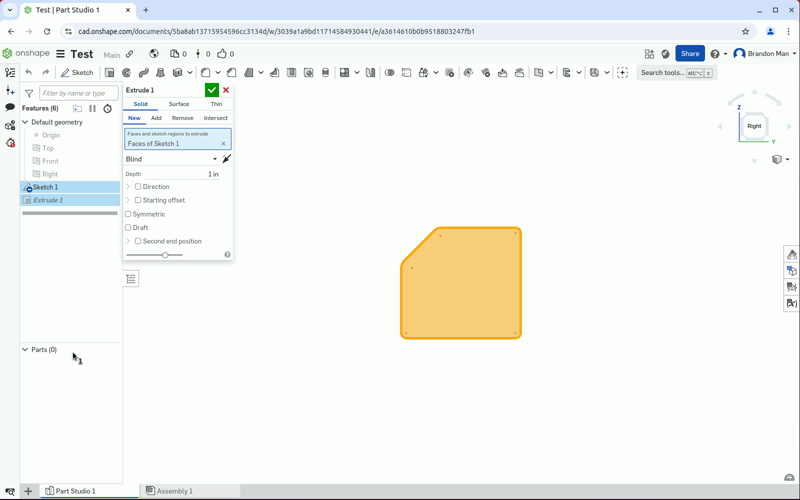
mouse_move(143, 106)
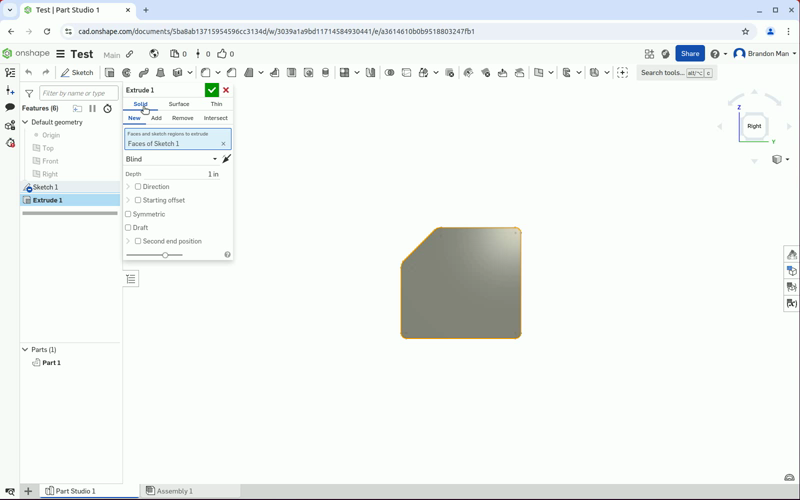
click(143, 106)
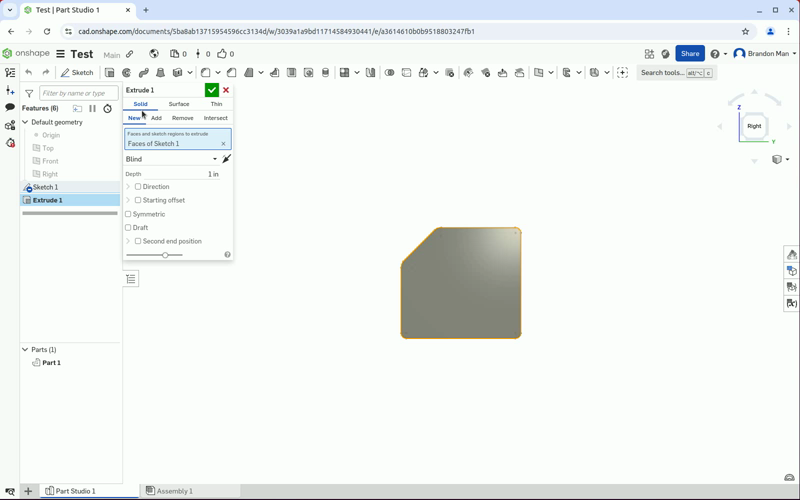
mouse_move(137, 120)
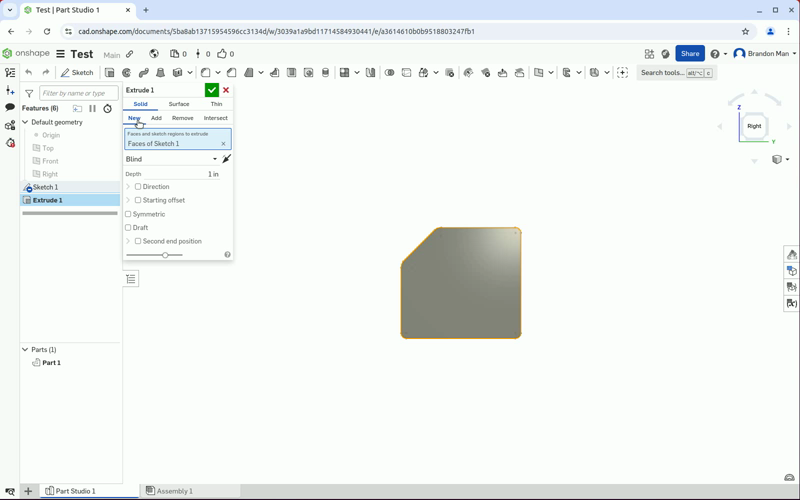
click(137, 120)
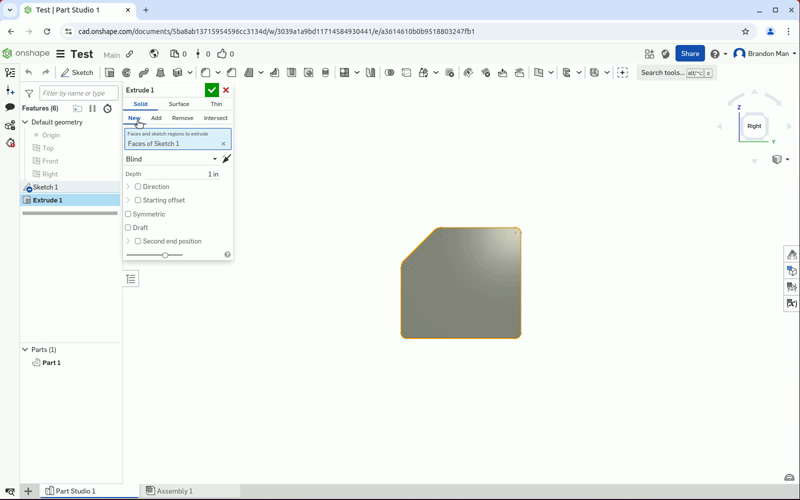
key(tab, 4)
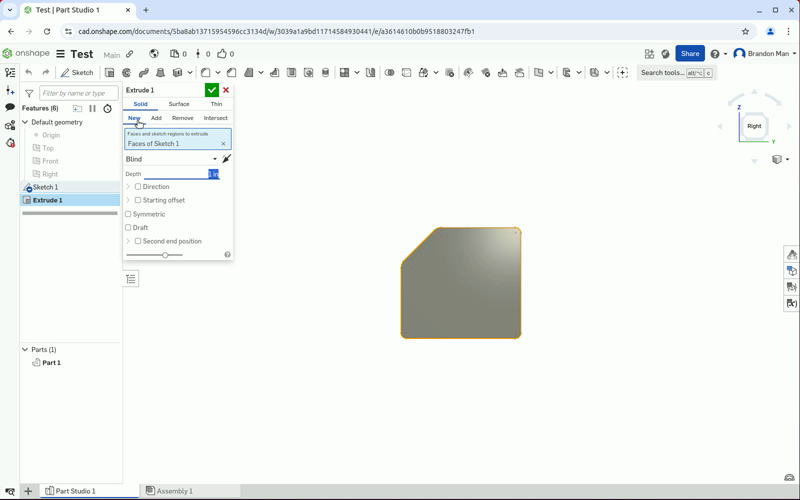
text(0.481)
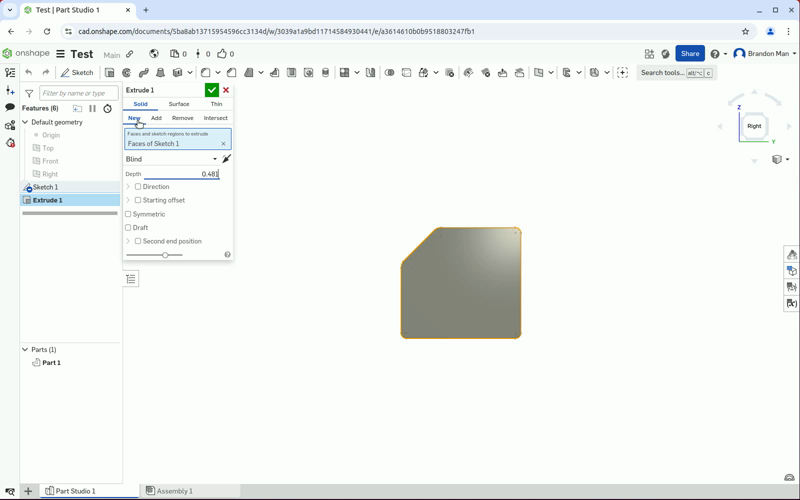
key(enter)
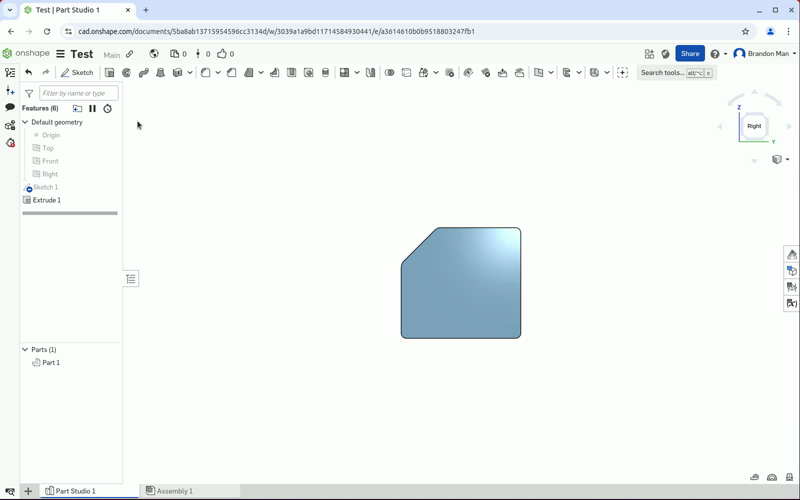
key(shift+h)
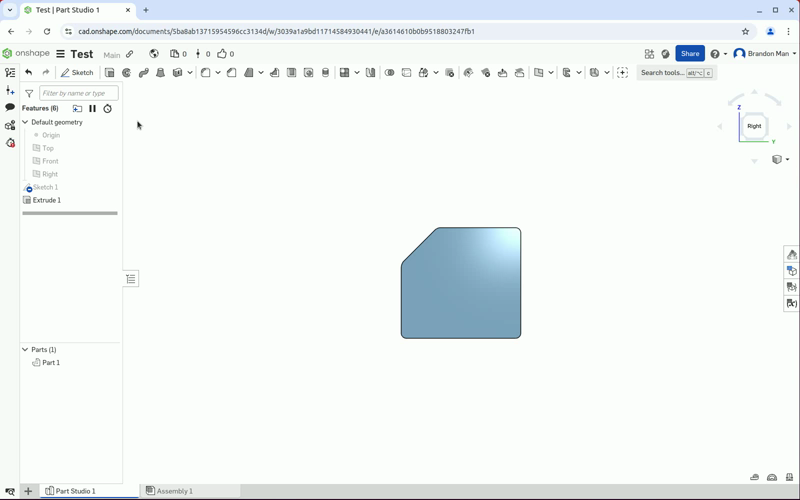
key(shift+h)
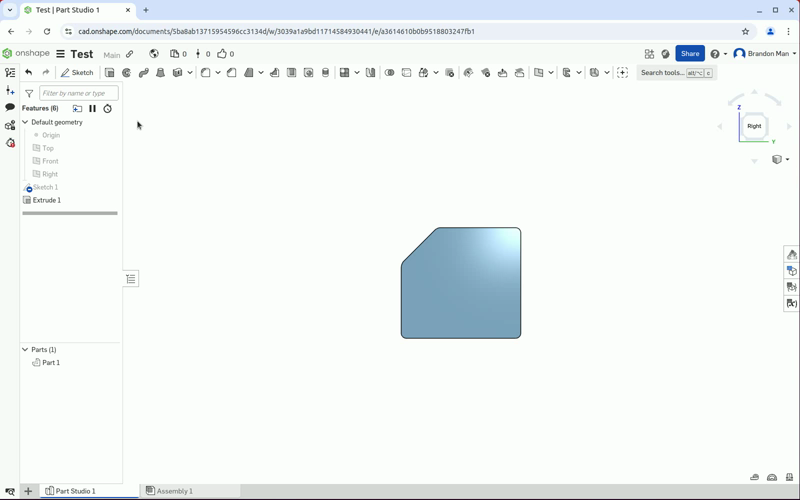
mouse_move(73, 189)
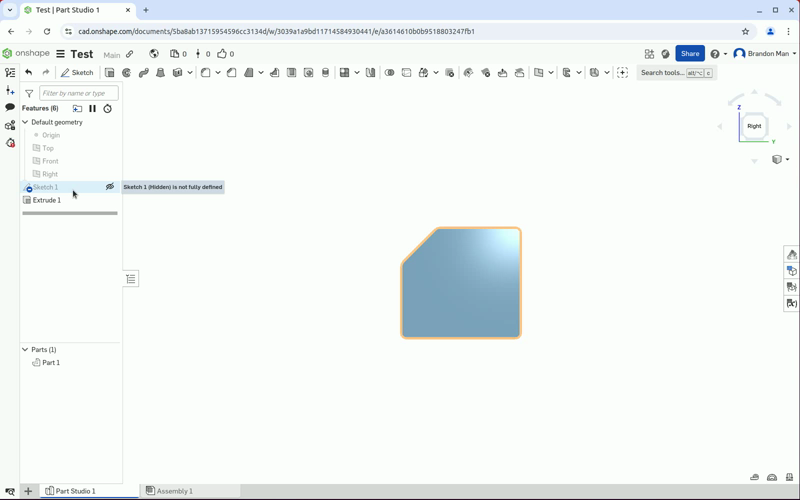
click(73, 189)
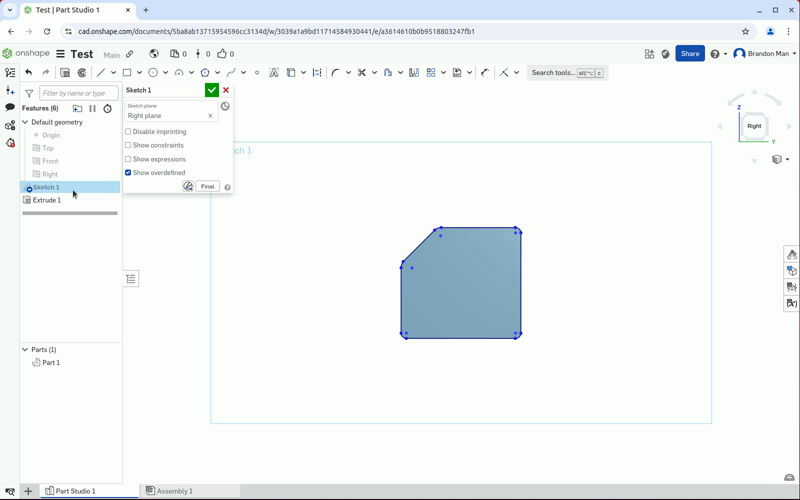
mouse_move(229, 92)
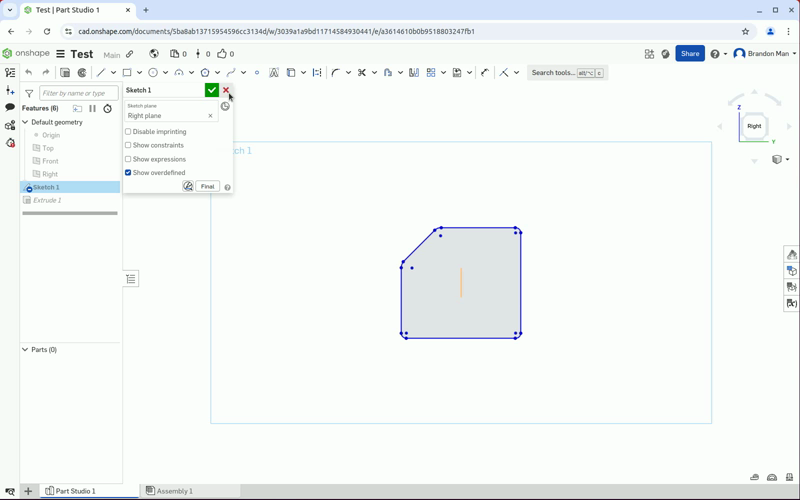
click(229, 92)
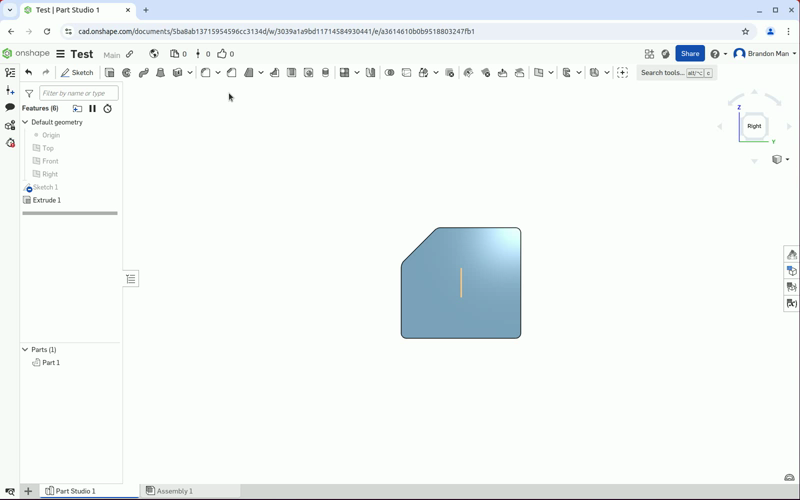
mouse_move(541, 75)
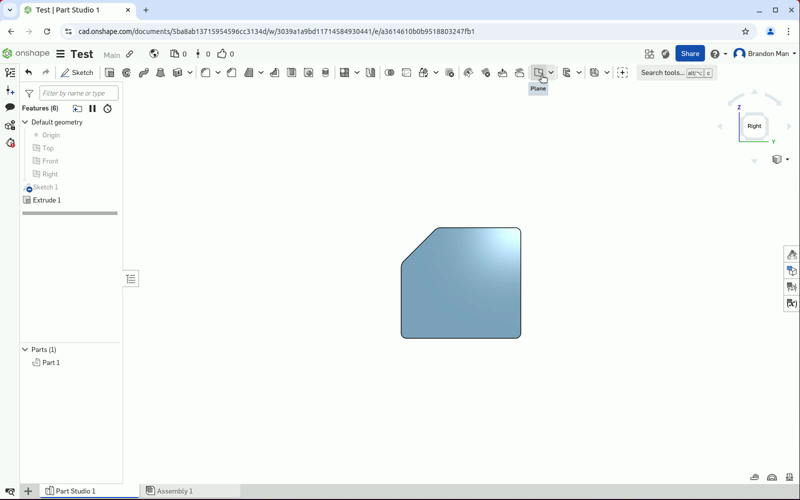
click(541, 75)
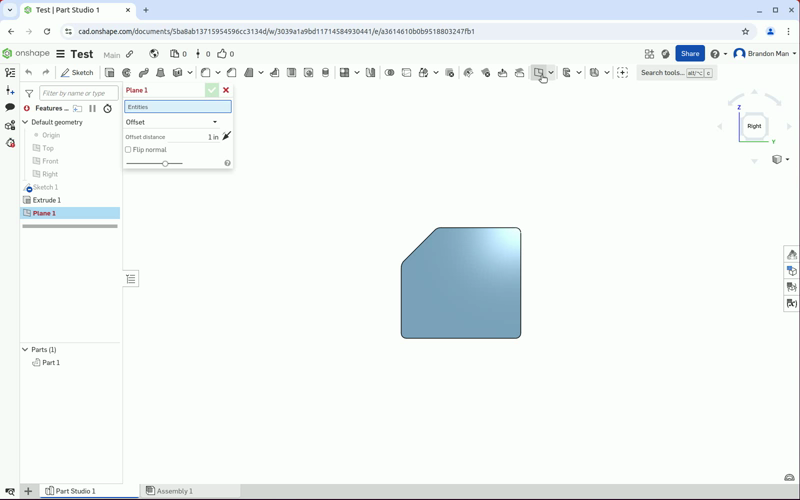
mouse_move(73, 176)
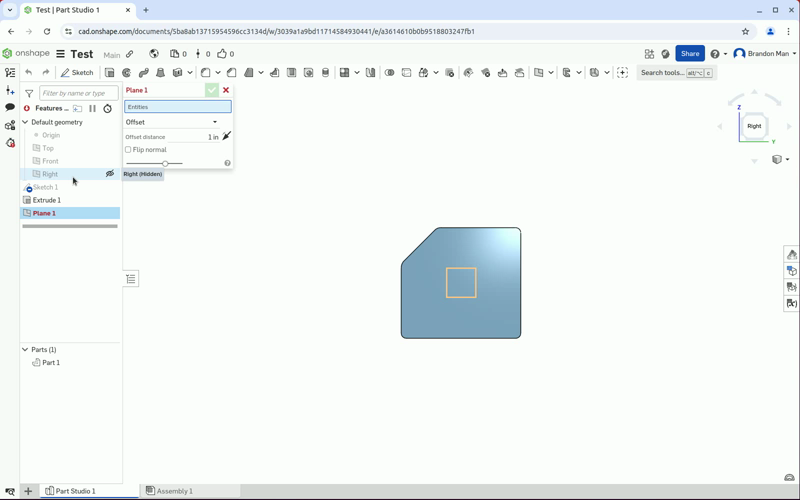
click(73, 176)
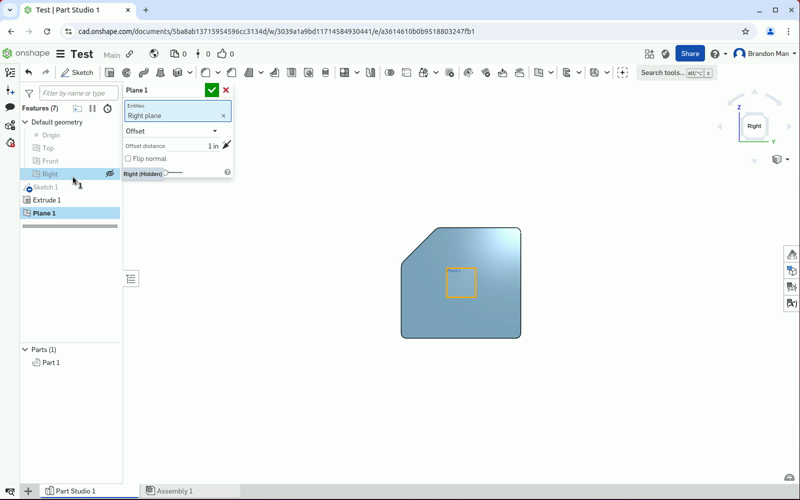
key(tab, 2)
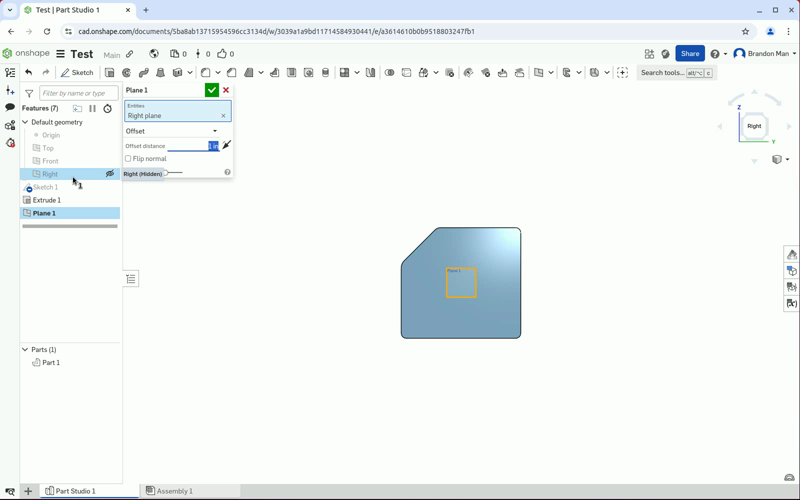
text(0.493)
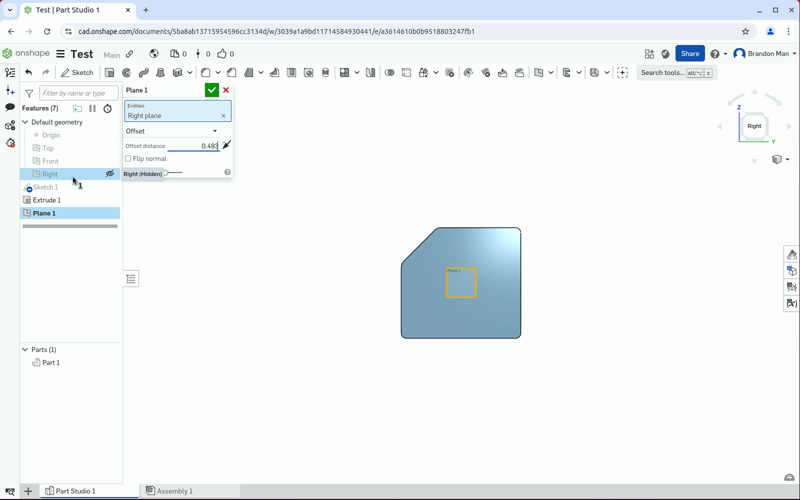
key(enter, 2)
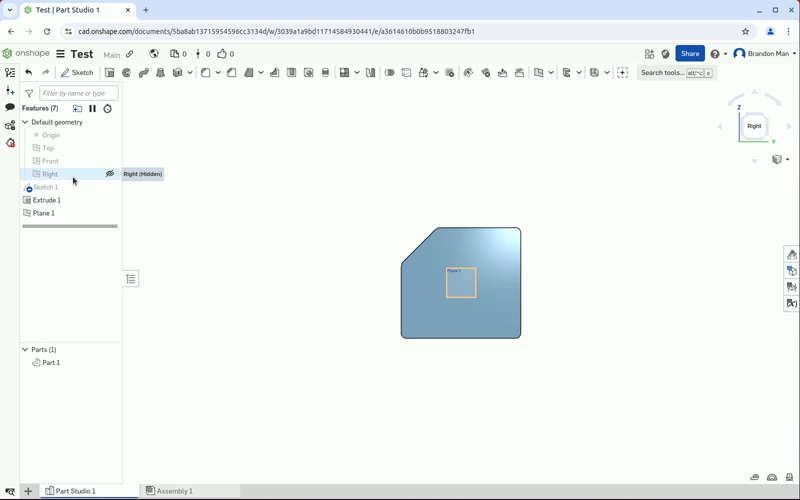
key(shift+s)
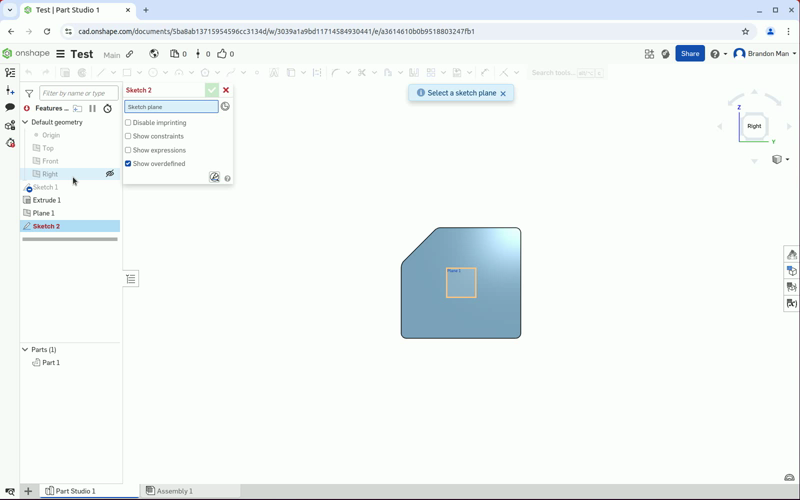
mouse_move(73, 215)
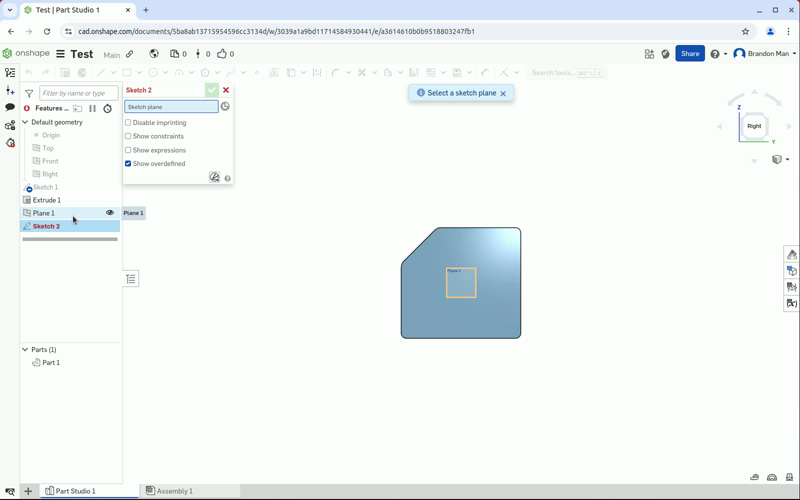
click(73, 215)
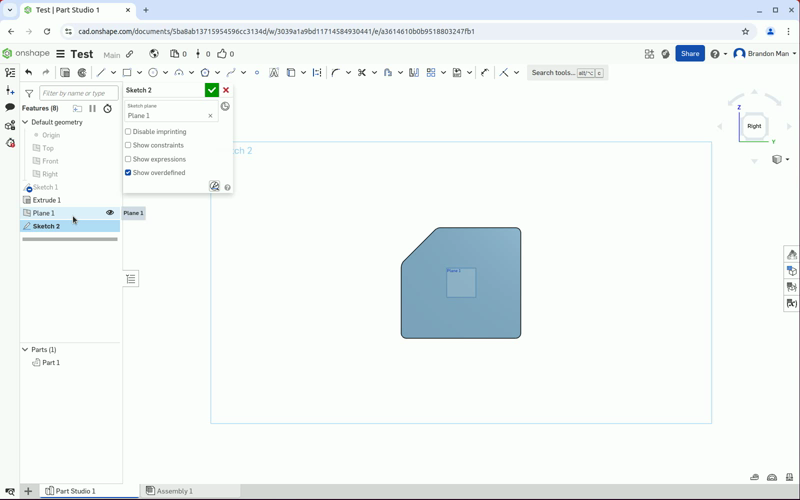
mouse_move(73, 352)
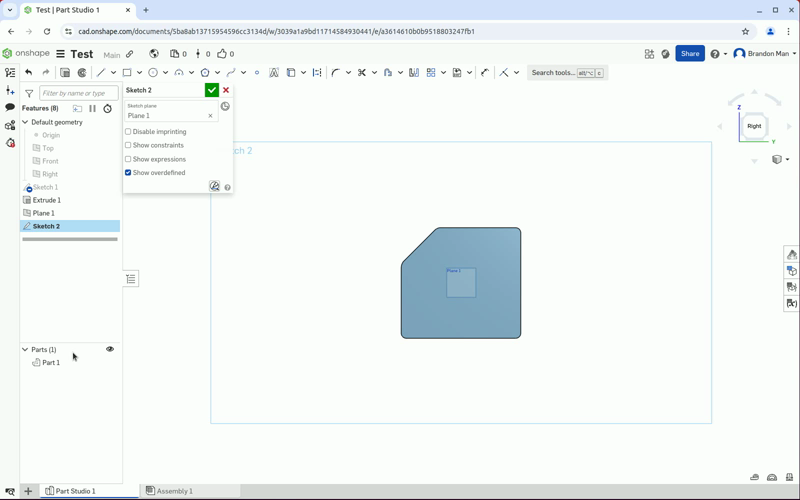
key(y)
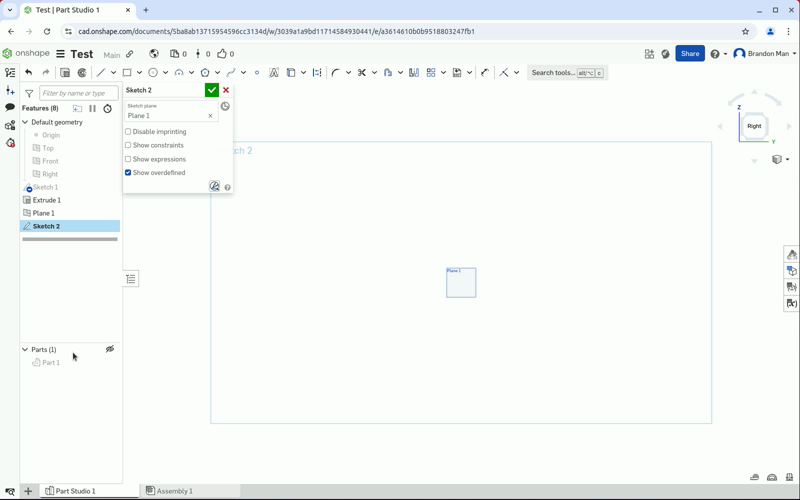
key(l)
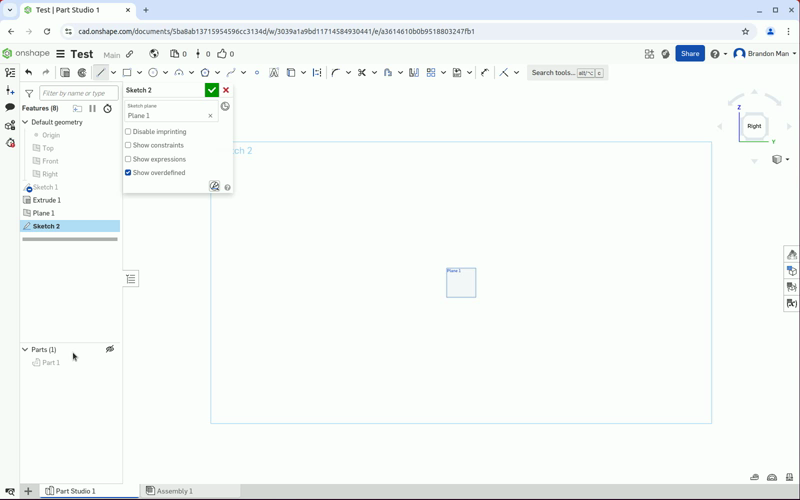
key_down(shift)
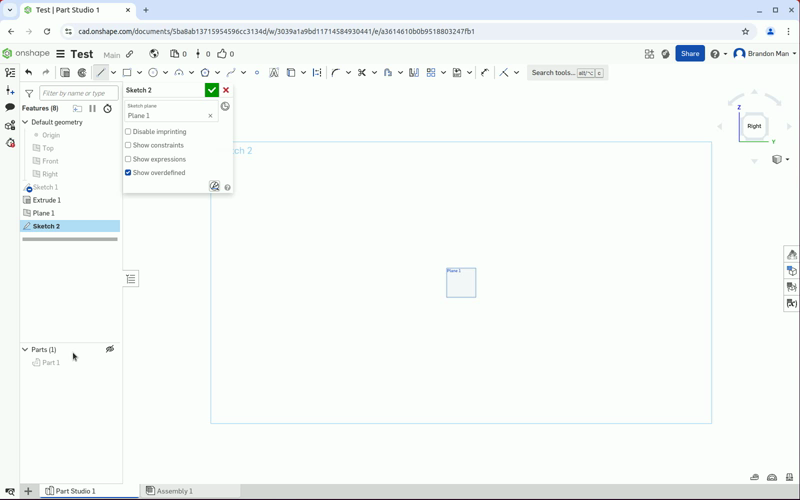
mouse_move(403, 330)
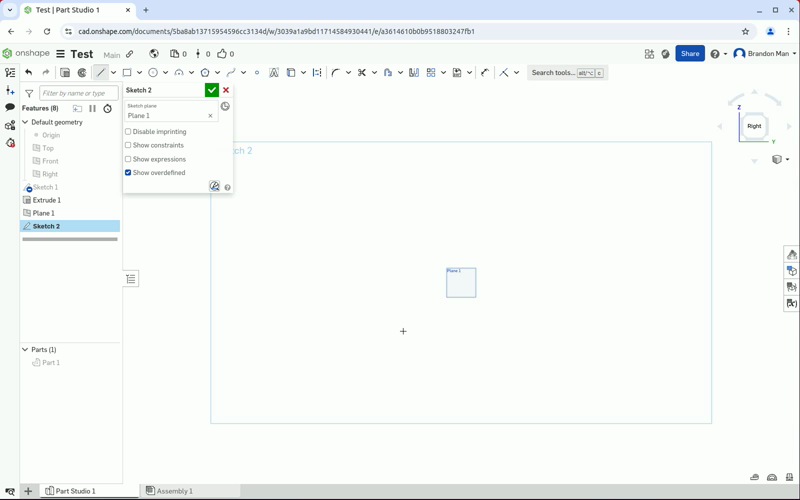
click(403, 330)
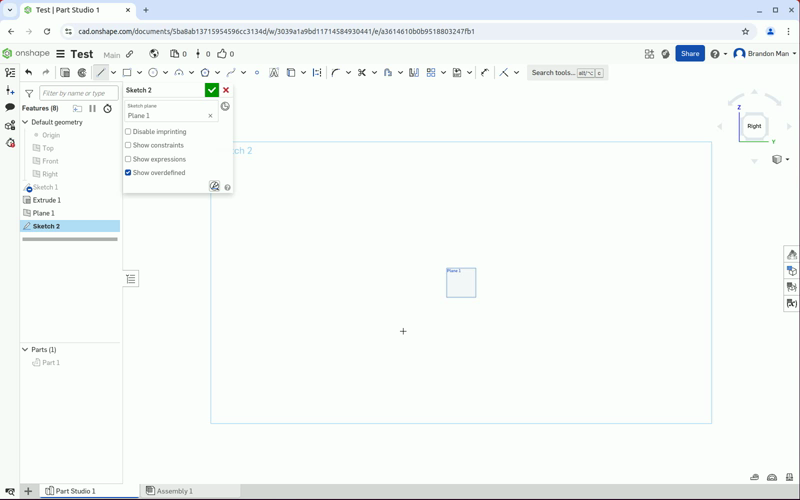
key_up(shift)
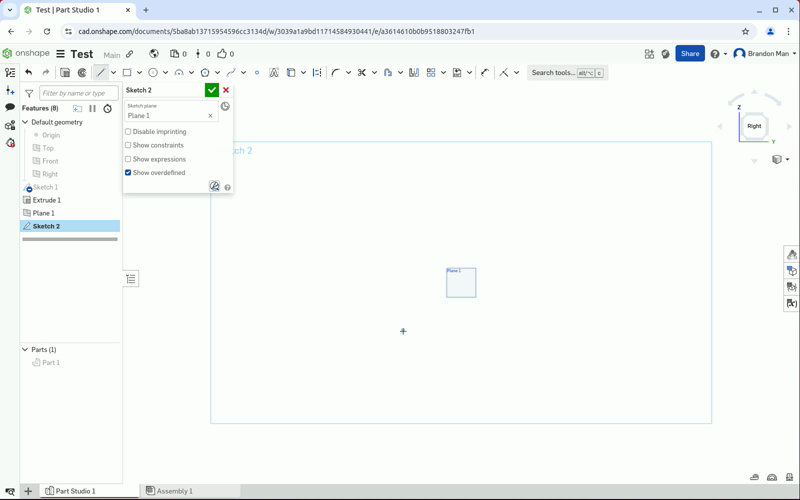
key_down(shift)
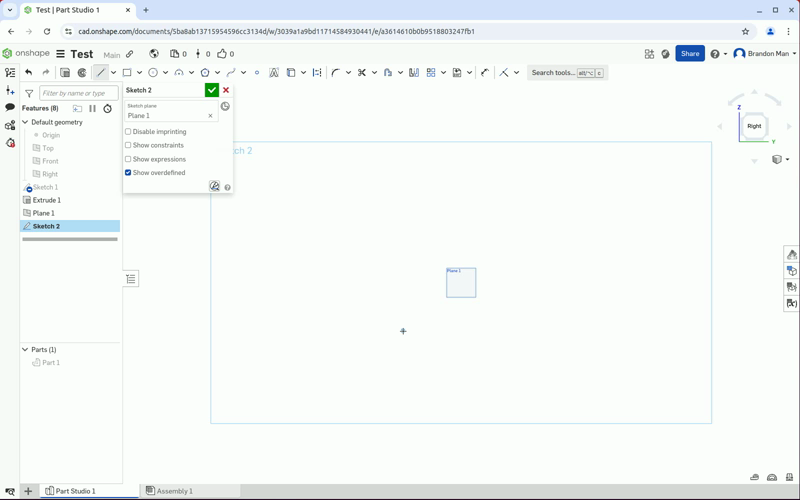
mouse_move(433, 330)
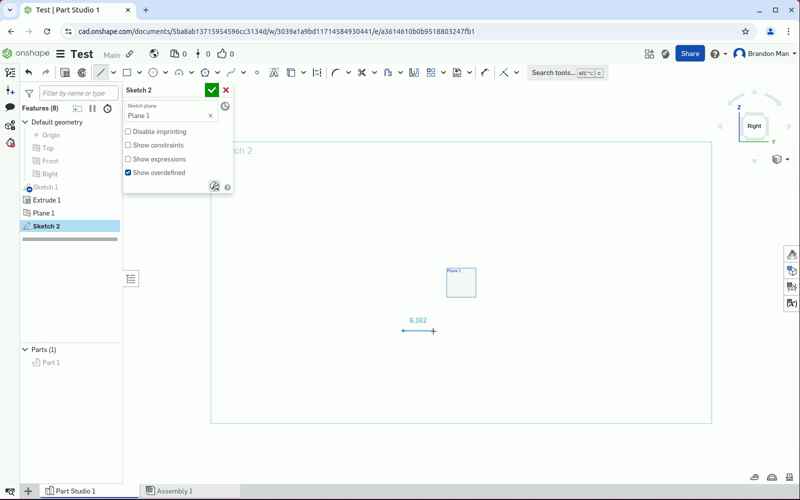
mouse_move(404, 330)
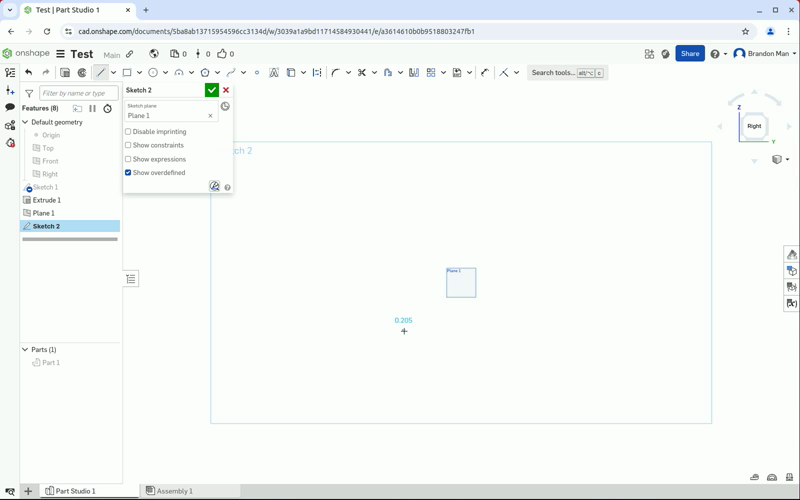
scroll(6)
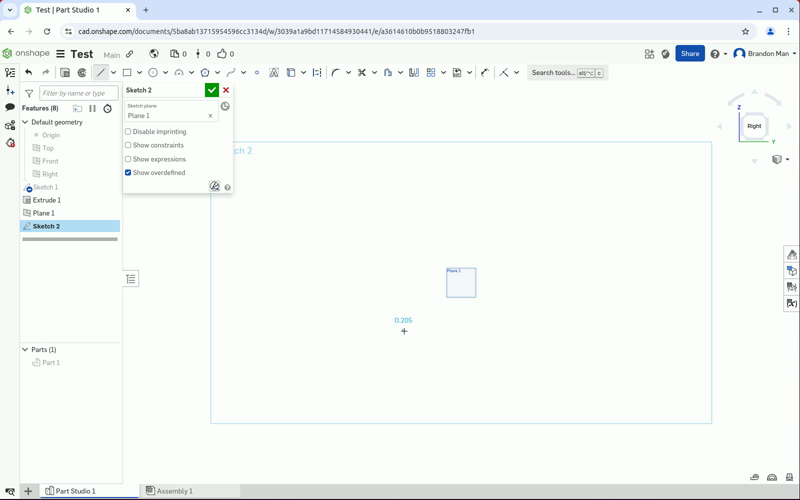
scroll(6)
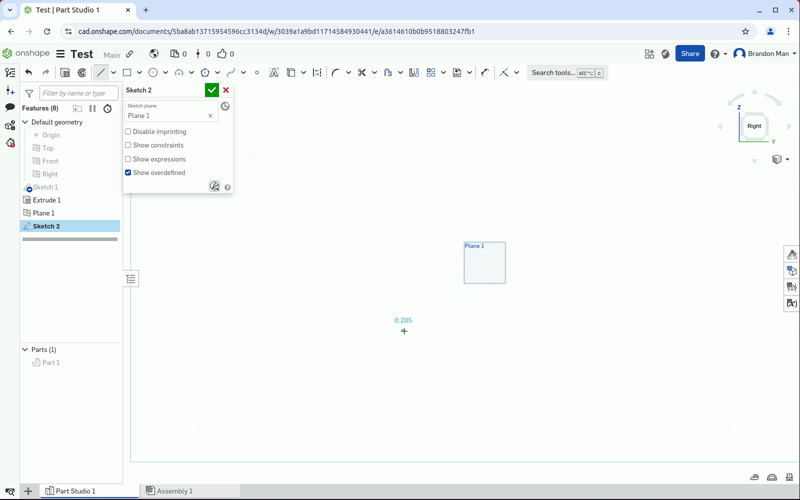
scroll(6)
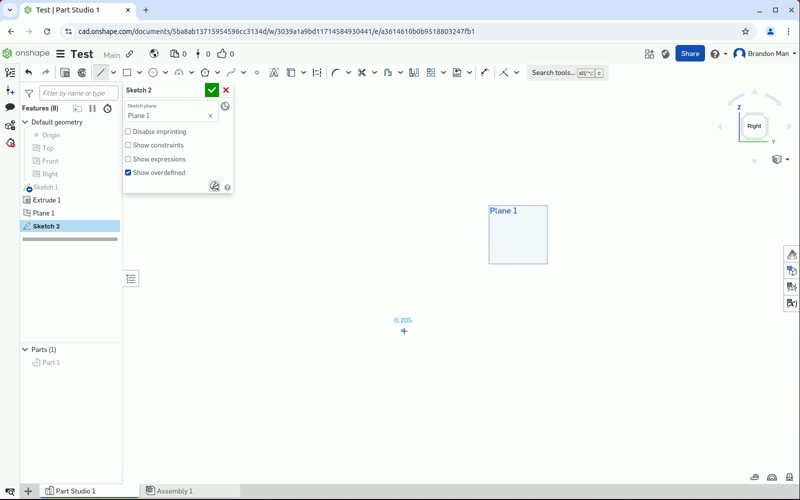
scroll(6)
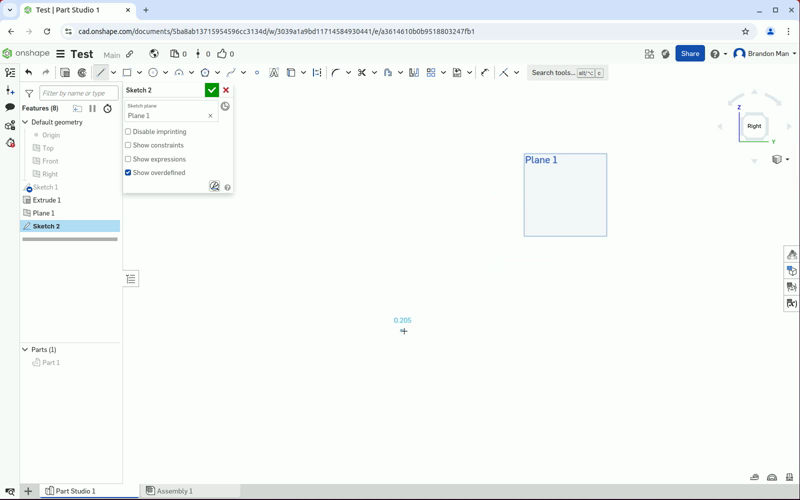
scroll(6)
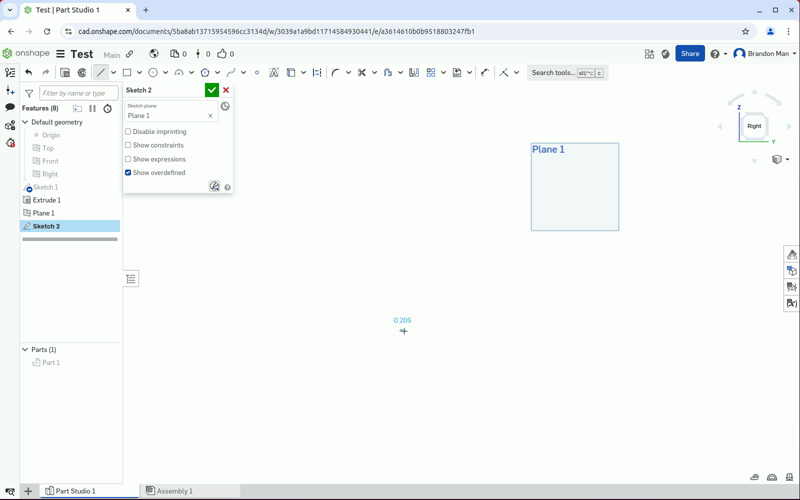
scroll(6)
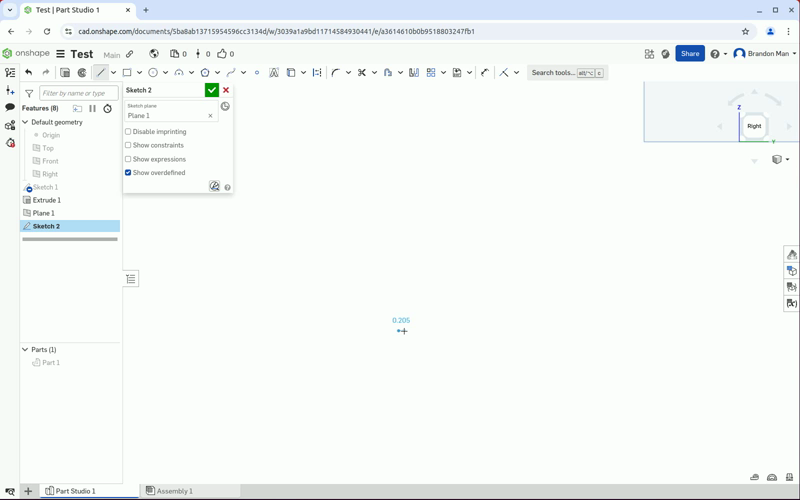
scroll(6)
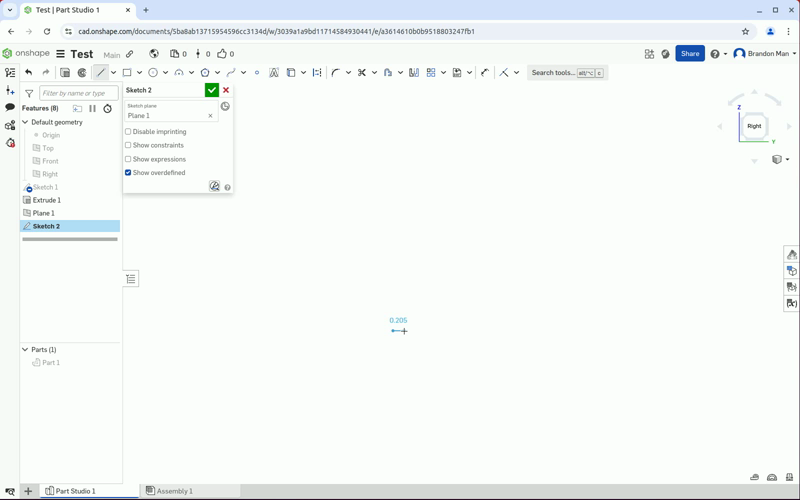
click(404, 330)
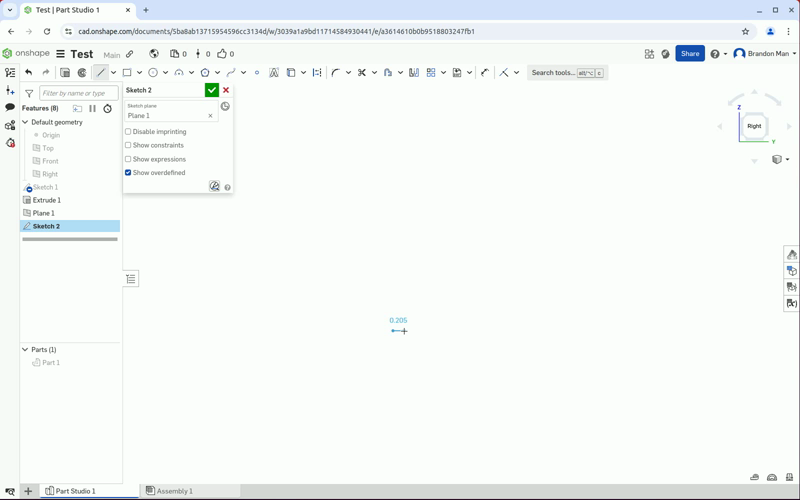
scroll(-6)
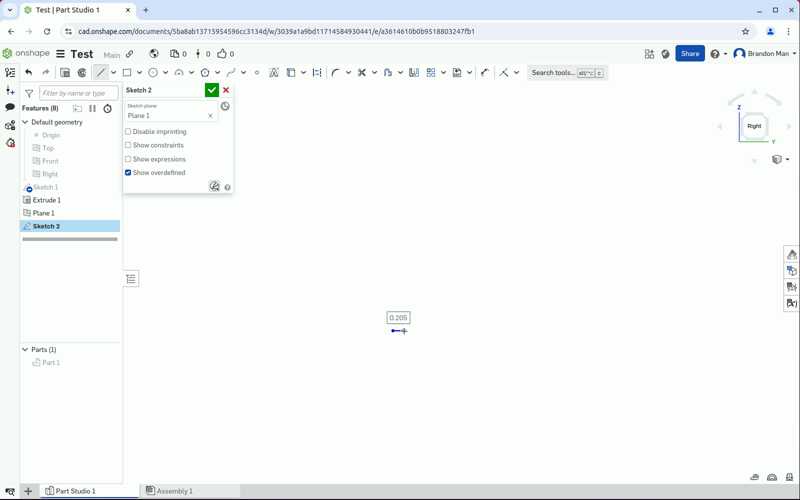
scroll(-6)
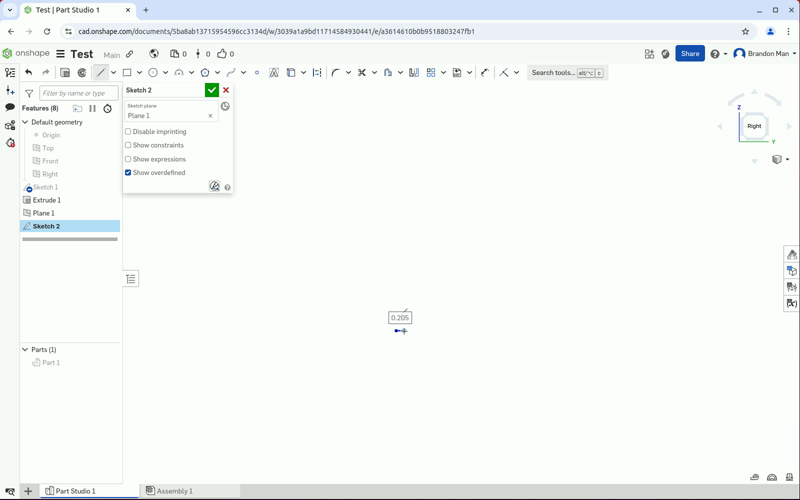
scroll(-6)
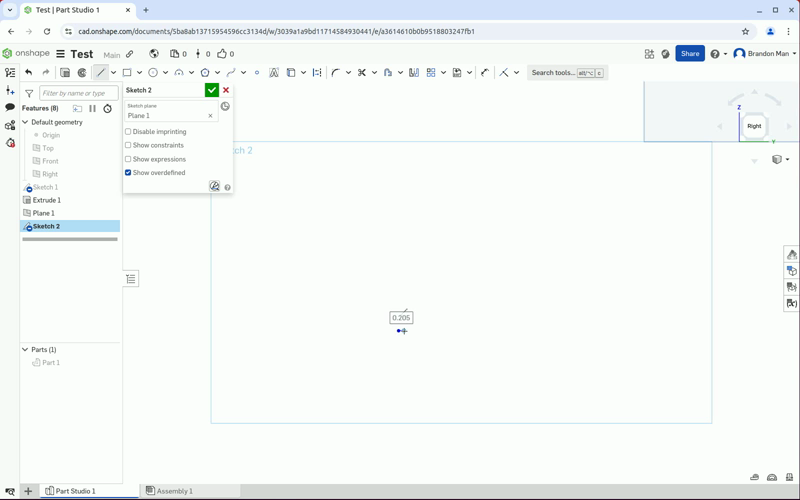
scroll(-6)
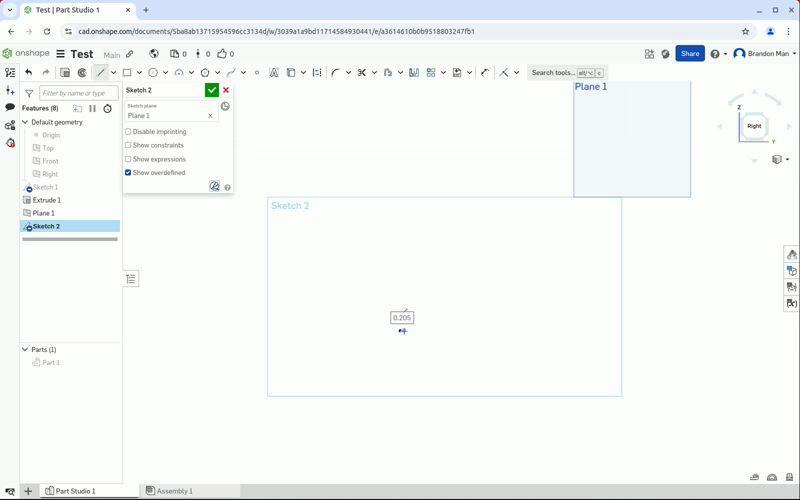
scroll(-6)
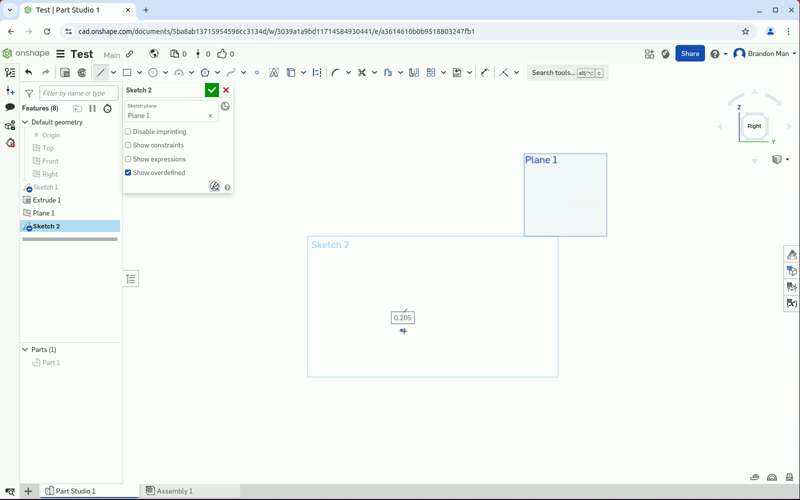
scroll(-6)
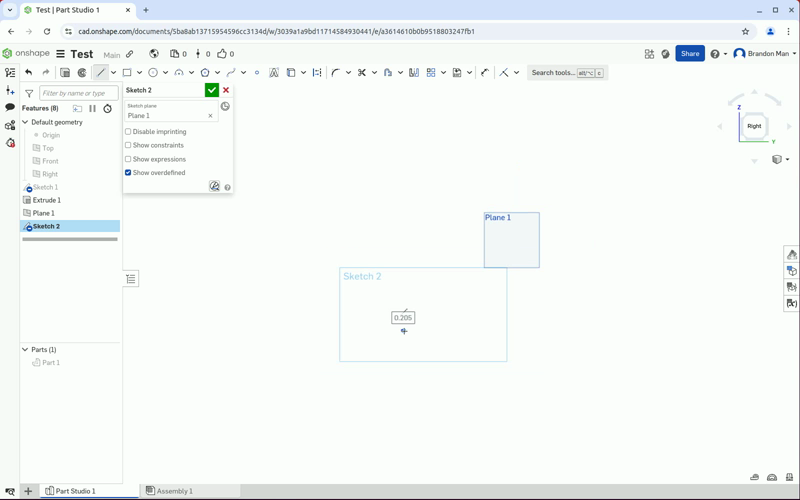
scroll(-6)
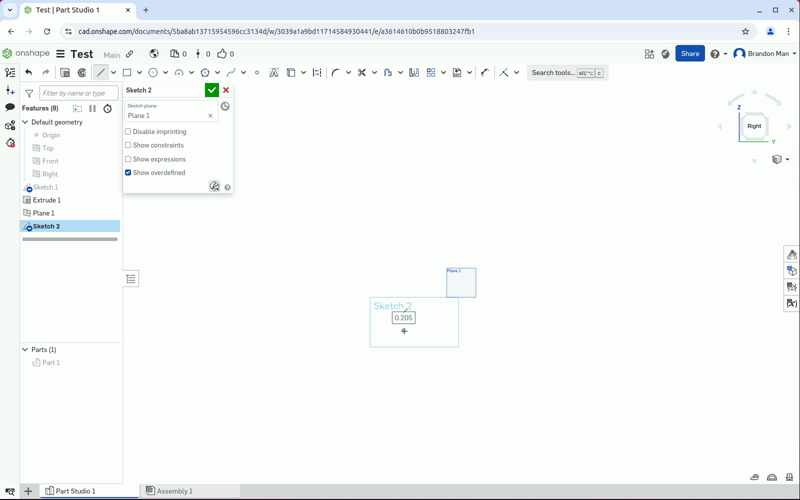
key_up(shift)
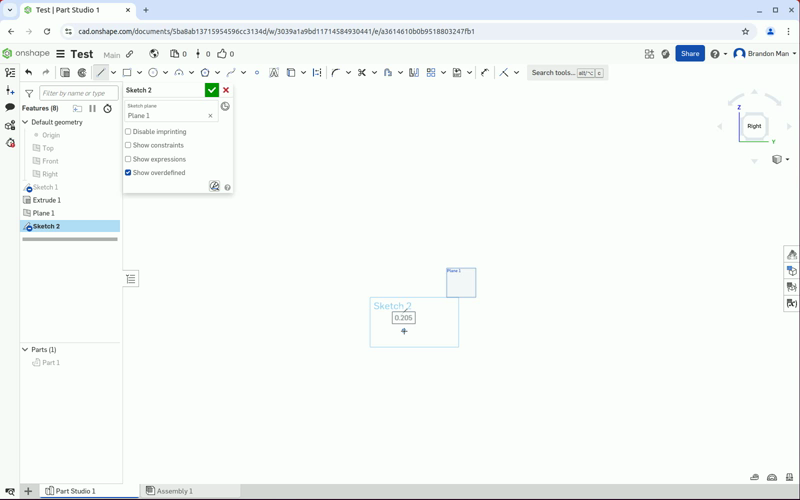
key_down(shift)
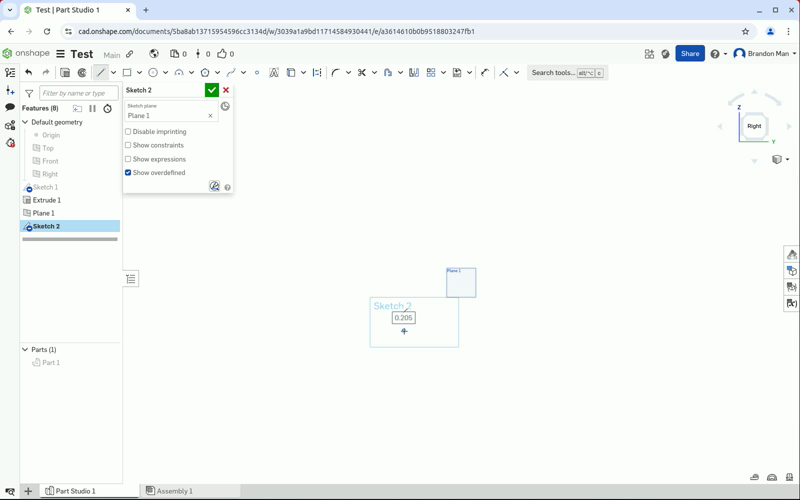
mouse_move(404, 268)
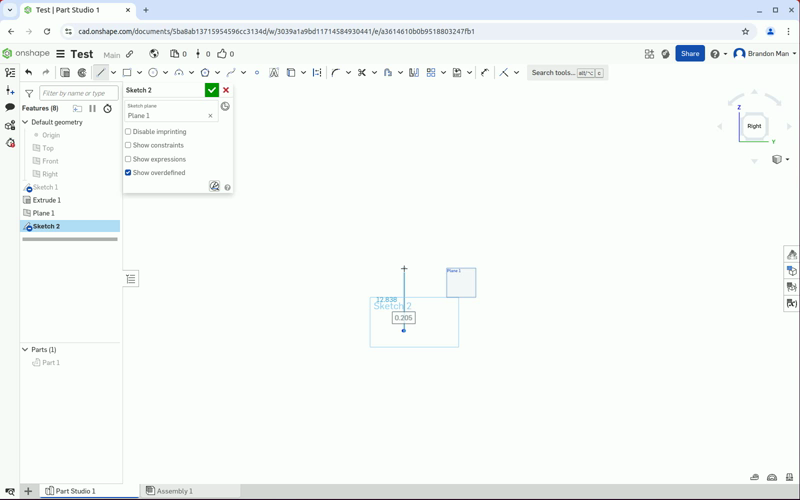
click(404, 268)
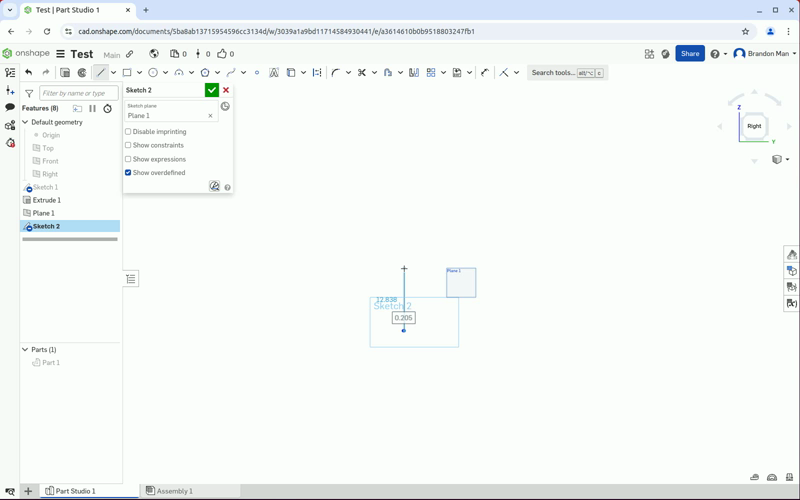
key_up(shift)
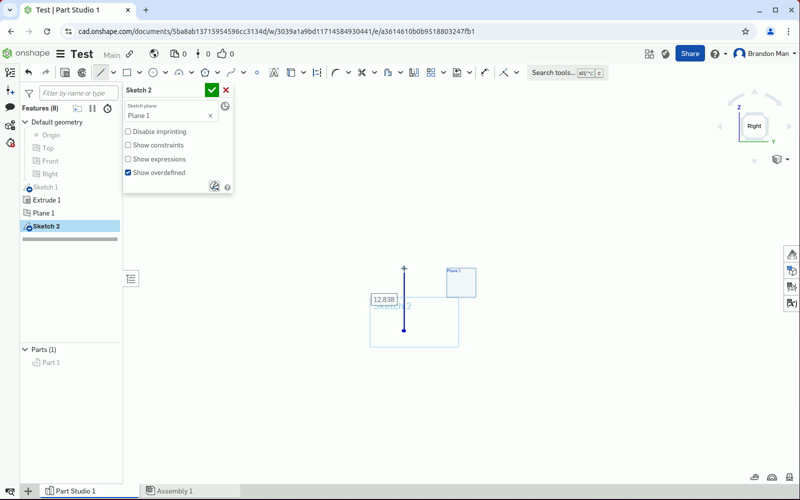
key(esc)
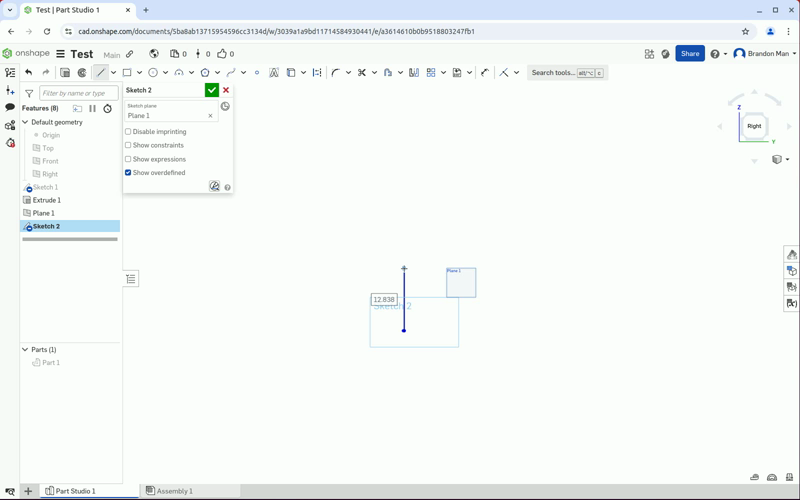
key(a)
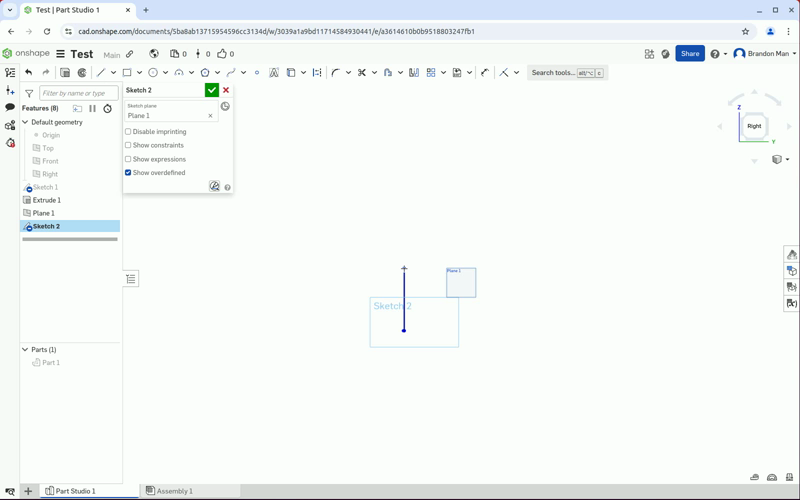
mouse_move(404, 268)
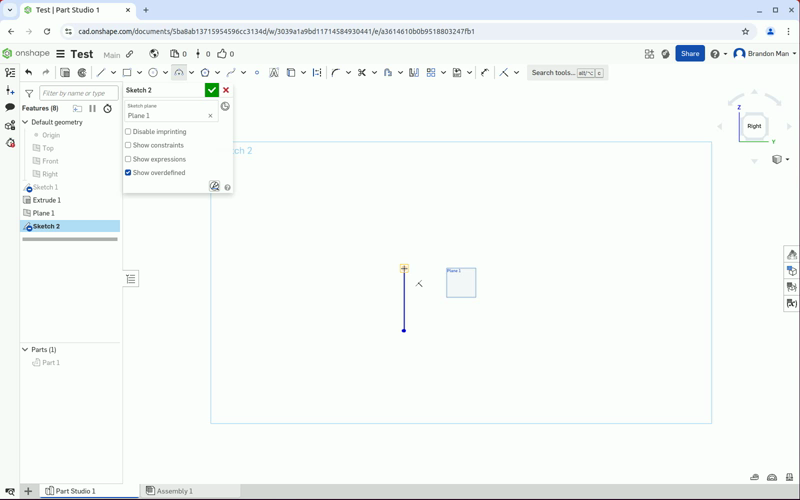
click(404, 268)
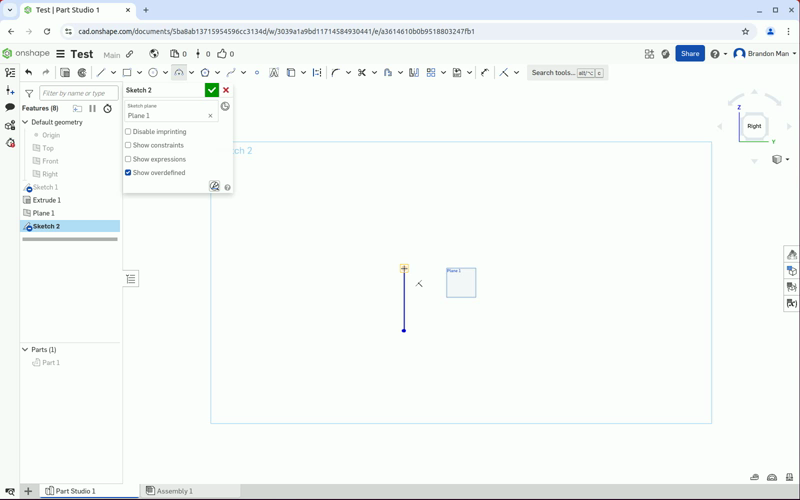
key_down(shift)
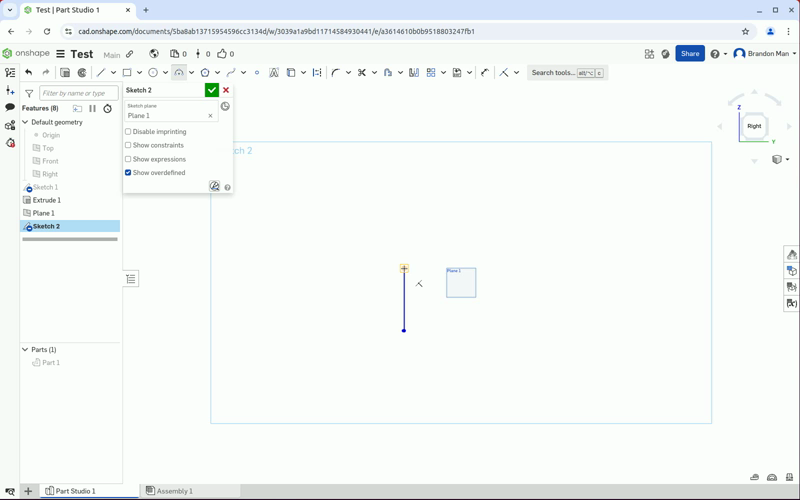
mouse_move(405, 264)
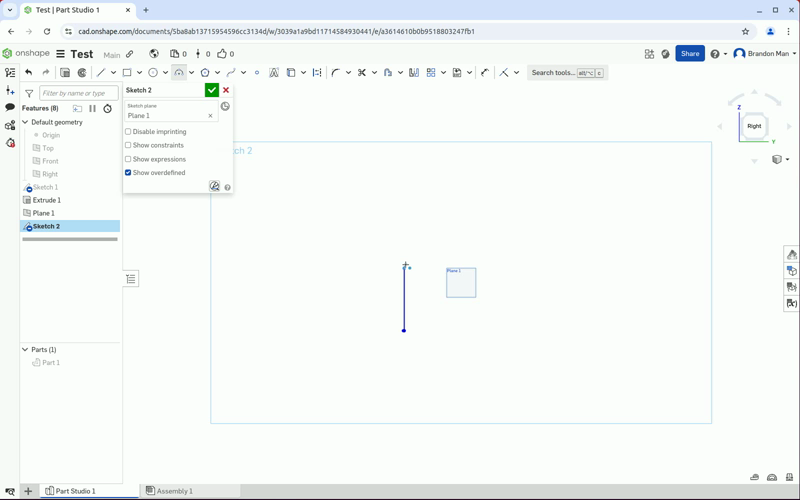
scroll(6)
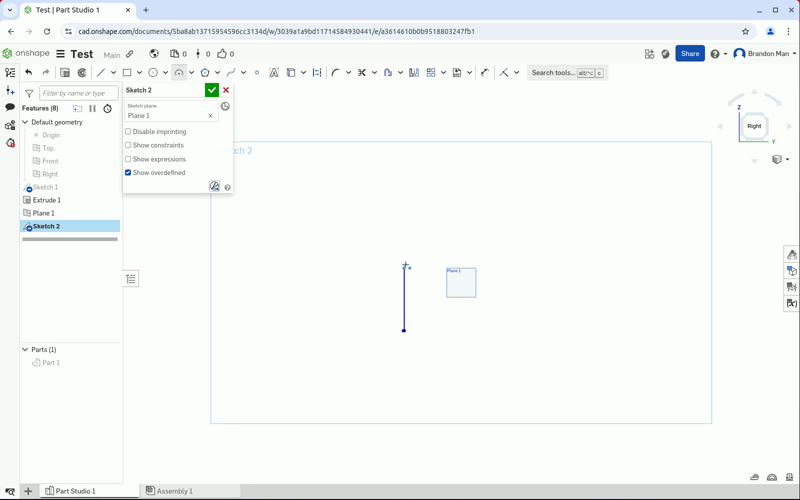
scroll(6)
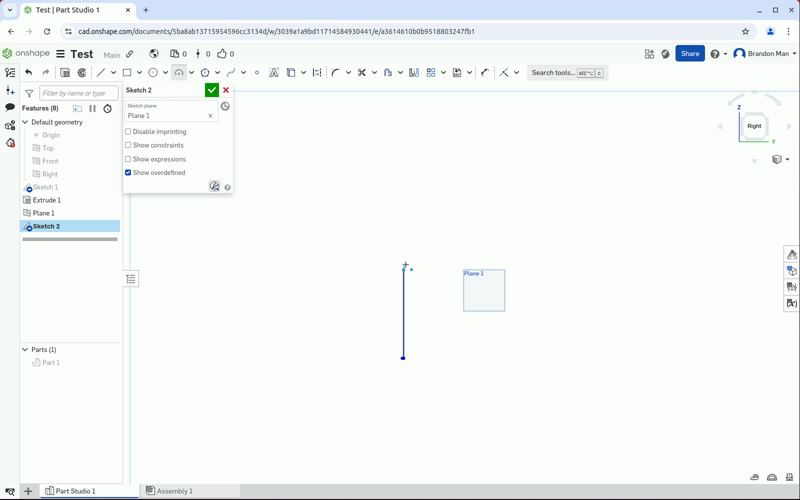
scroll(6)
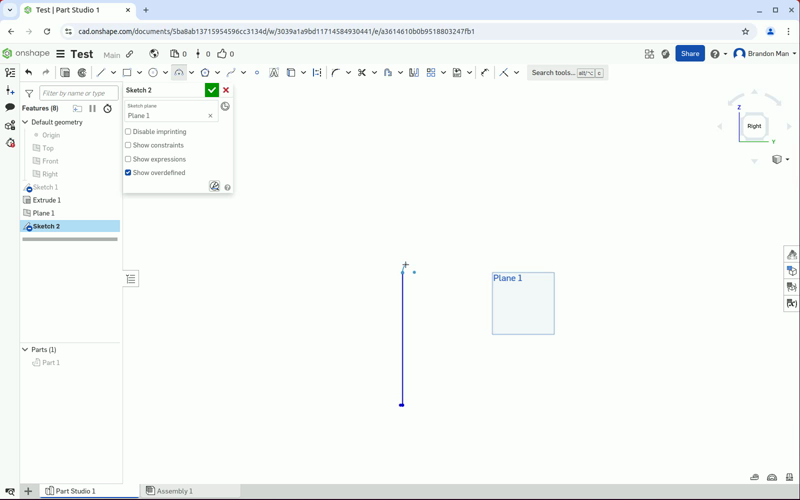
scroll(6)
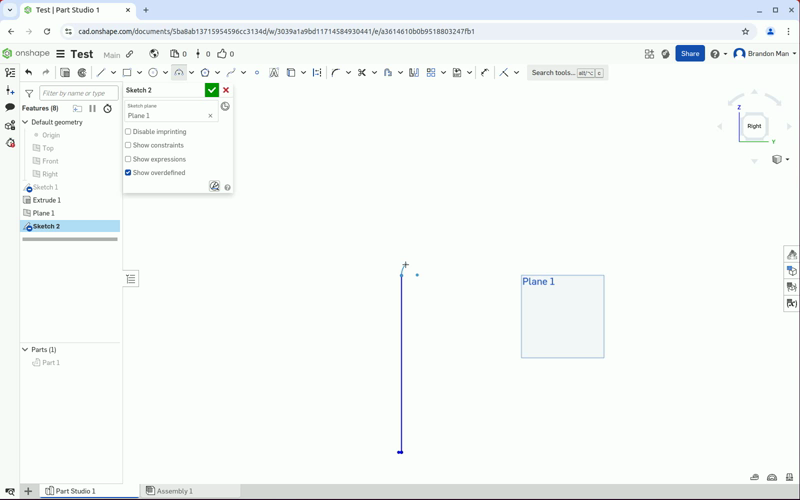
scroll(6)
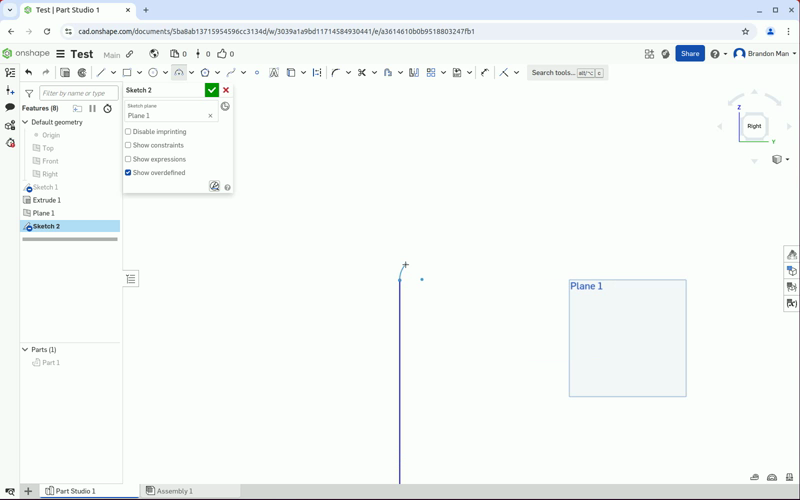
scroll(6)
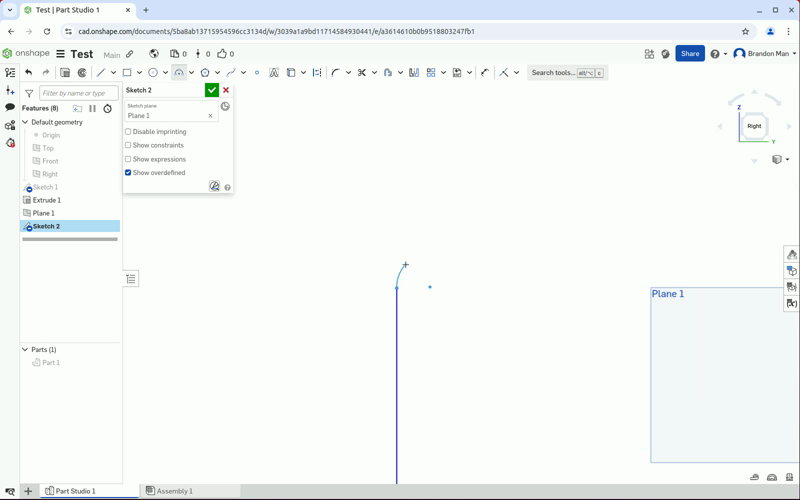
scroll(6)
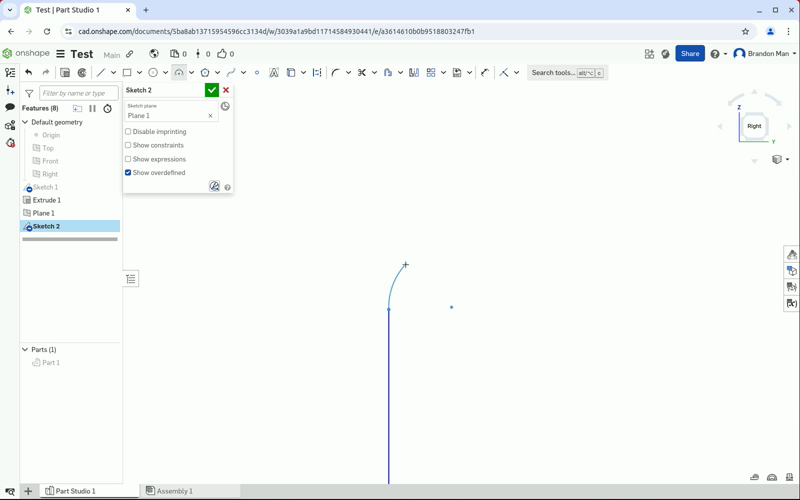
click(405, 264)
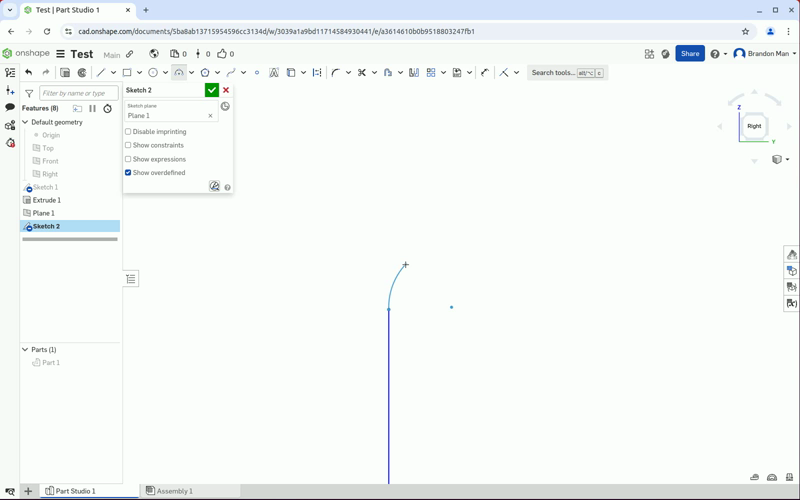
scroll(-6)
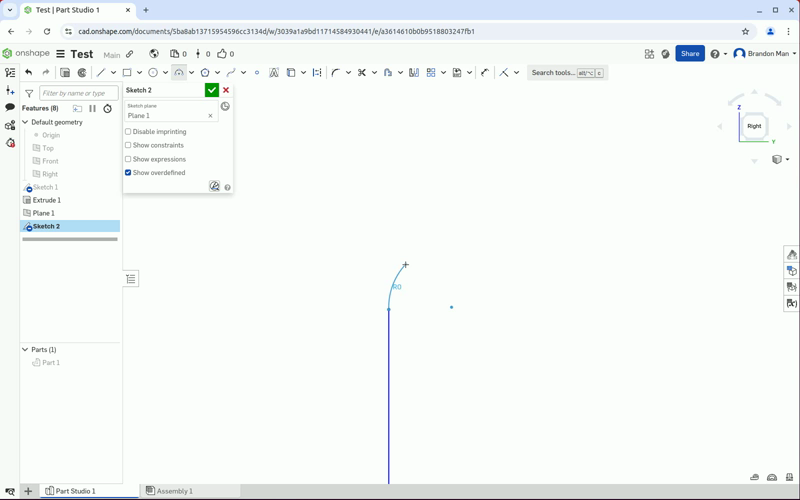
scroll(-6)
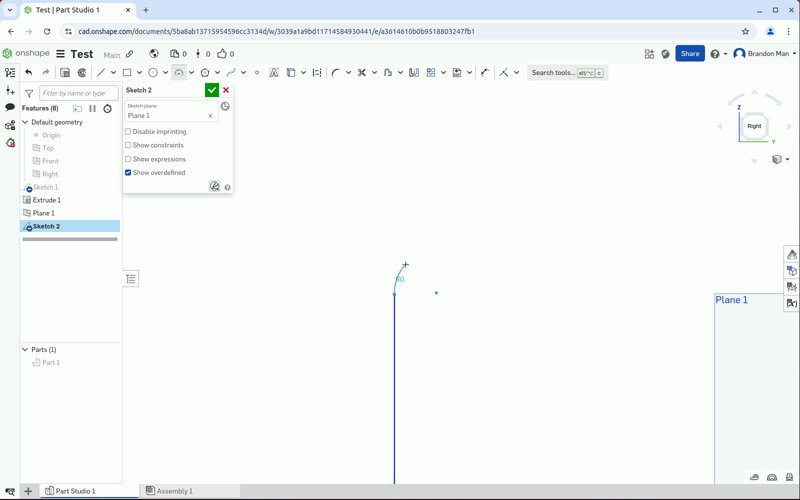
scroll(-6)
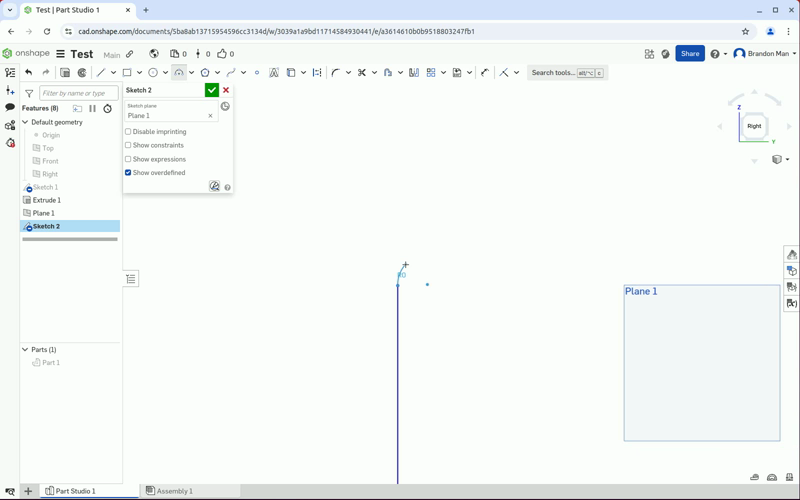
scroll(-6)
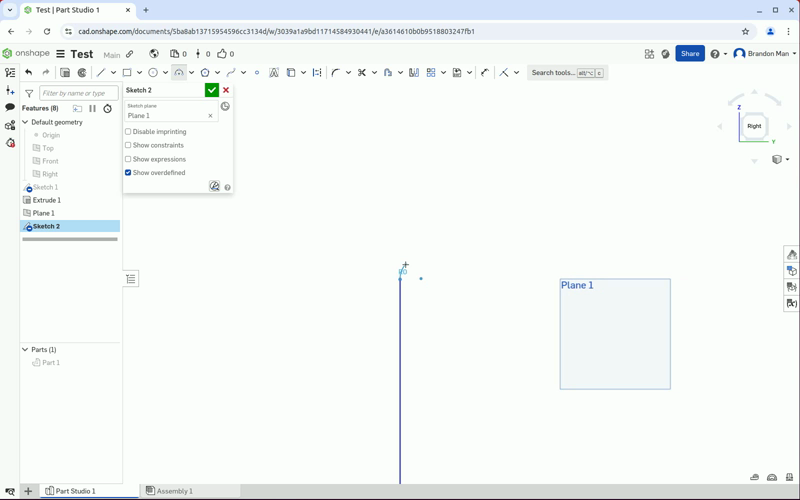
scroll(-6)
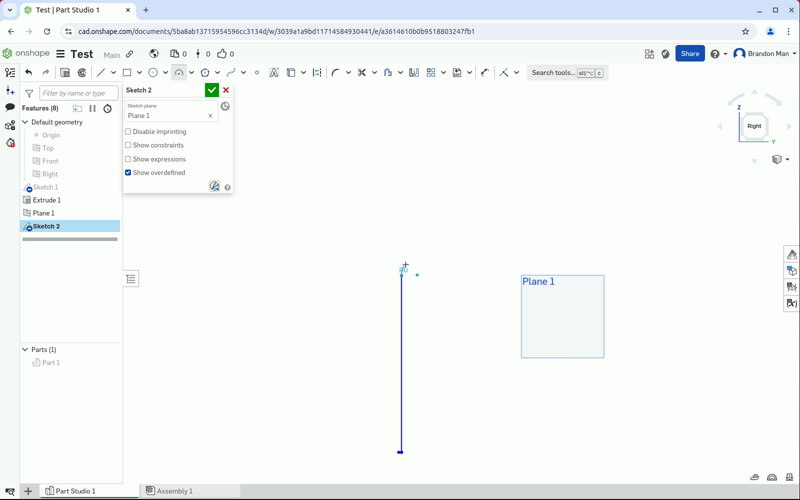
scroll(-6)
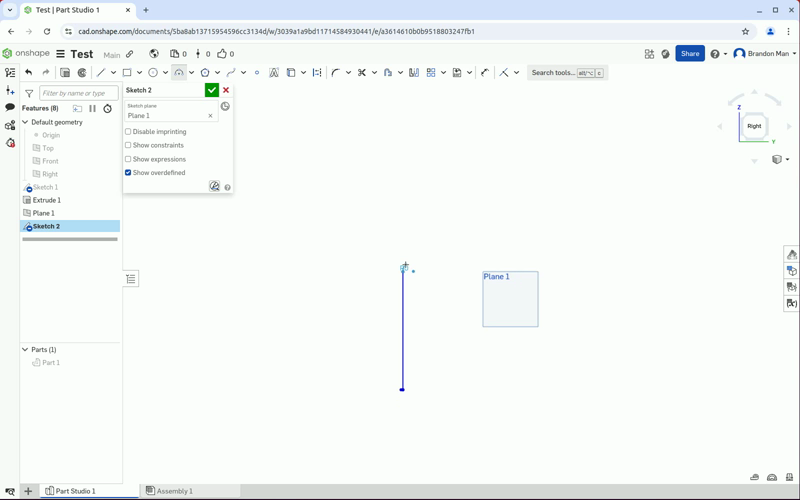
scroll(-6)
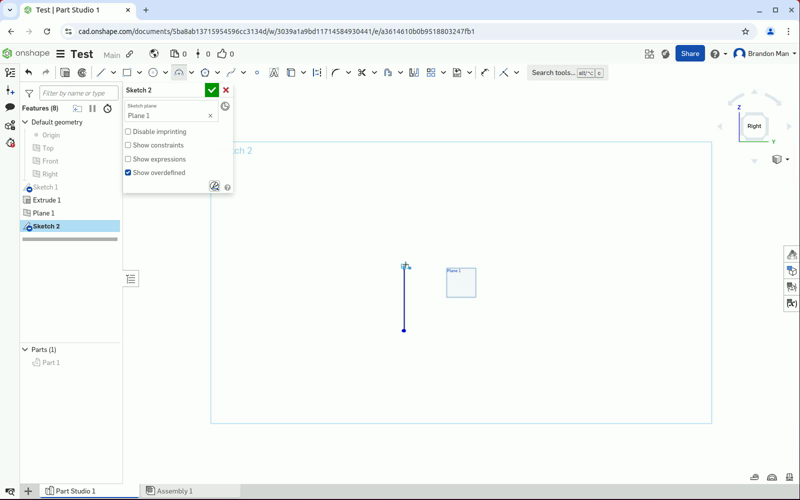
mouse_move(403, 266)
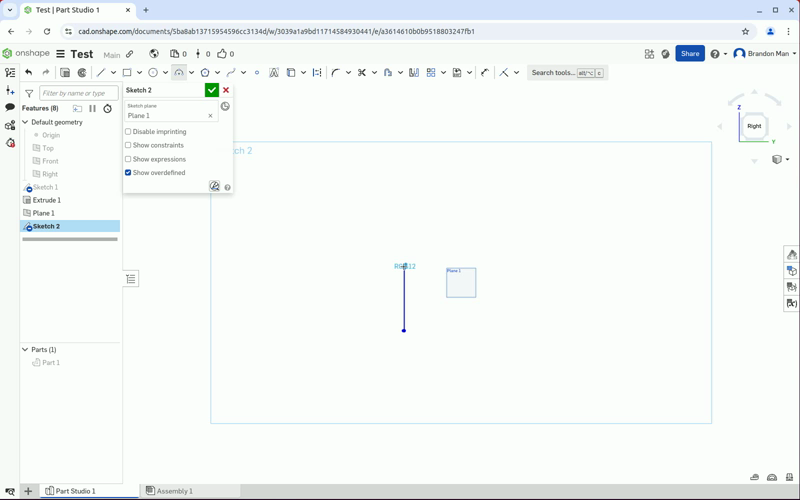
scroll(6)
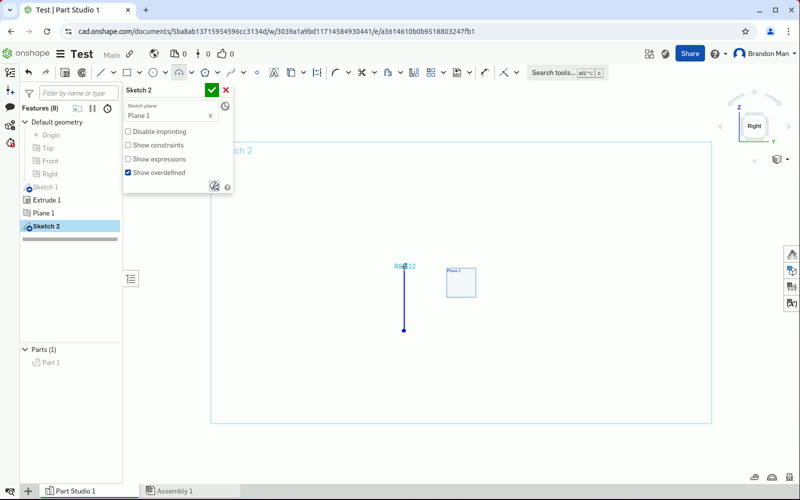
scroll(6)
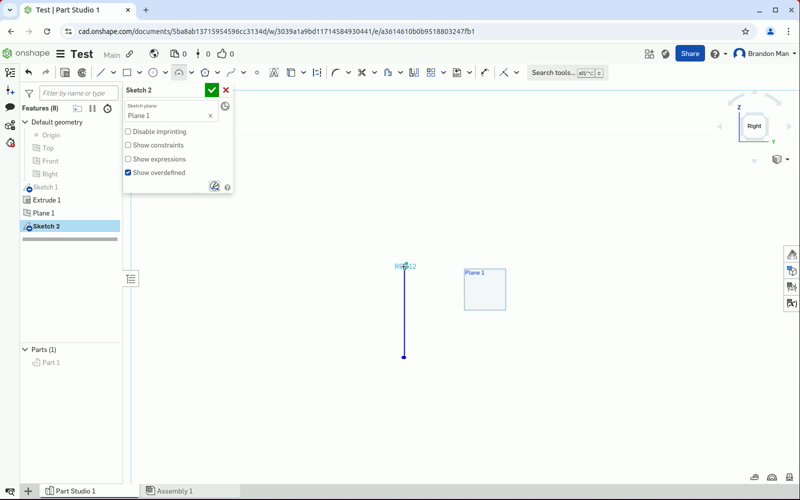
scroll(6)
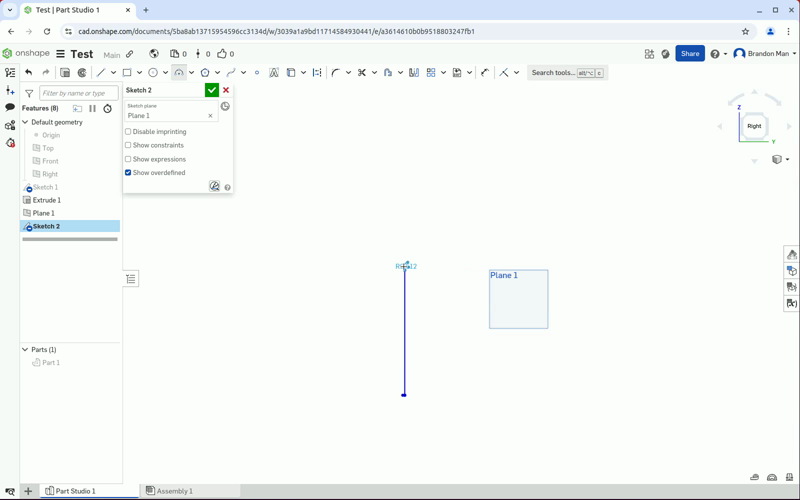
scroll(6)
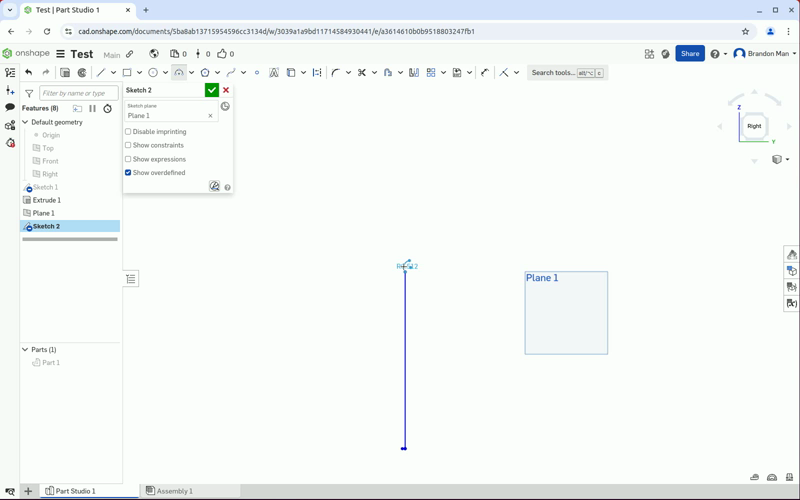
scroll(6)
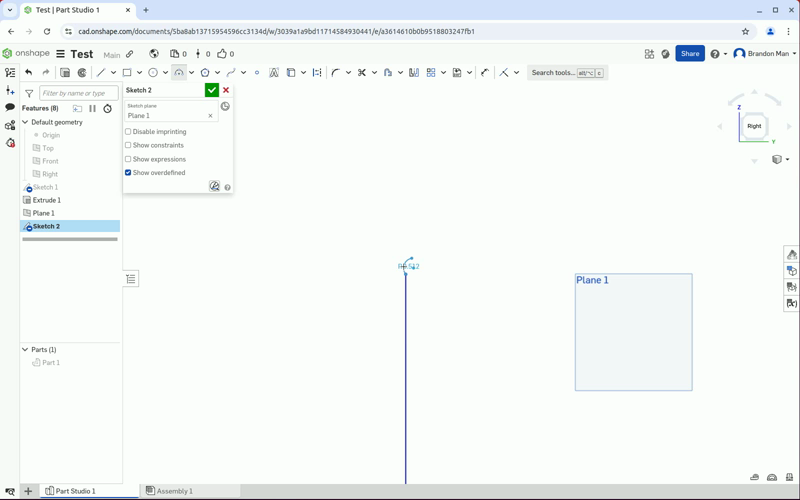
scroll(6)
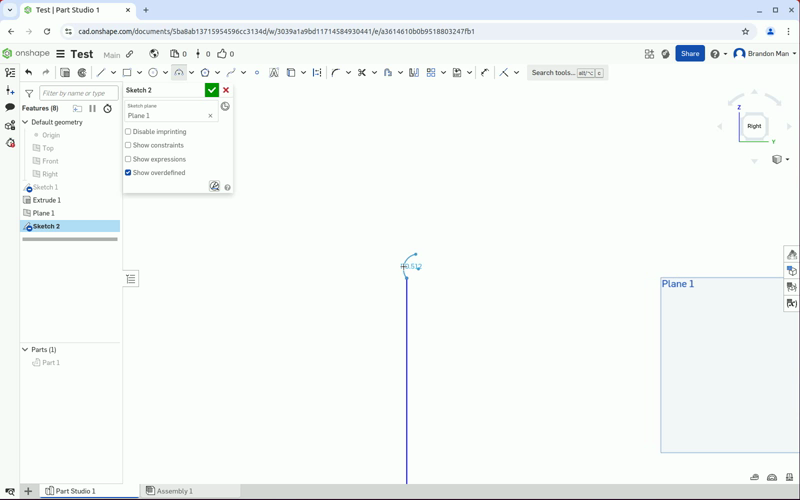
scroll(6)
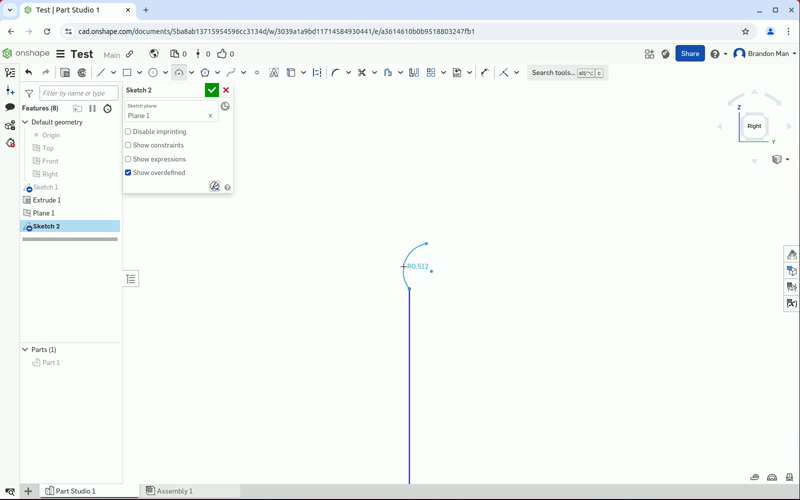
click(403, 266)
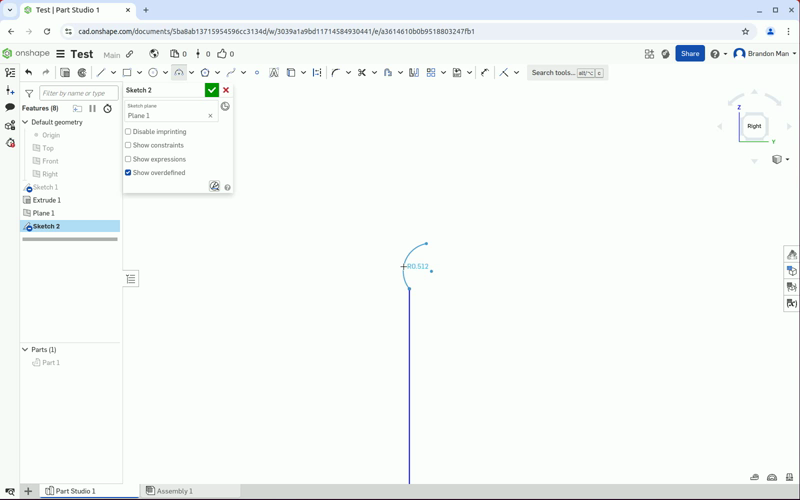
scroll(-6)
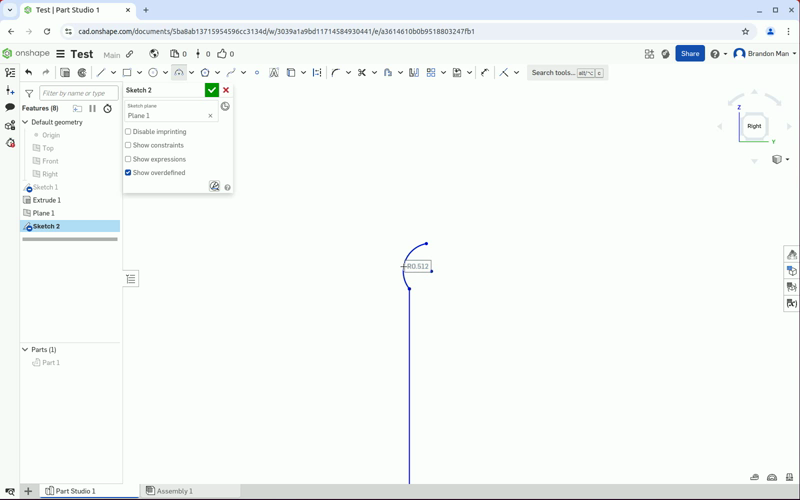
scroll(-6)
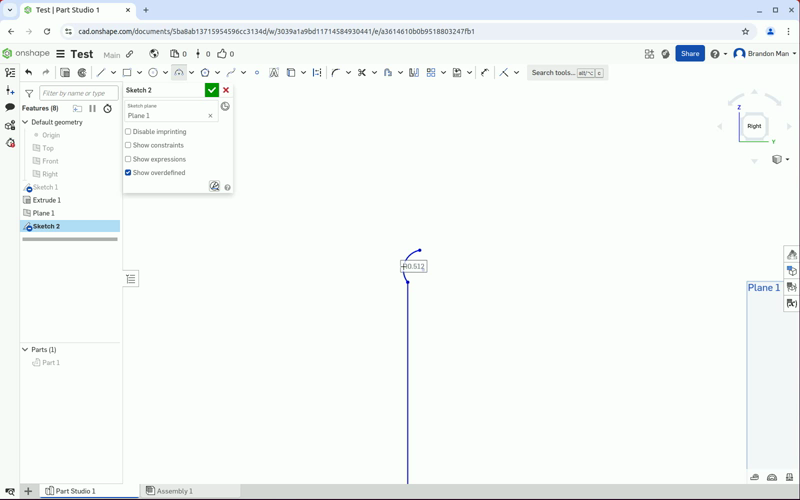
scroll(-6)
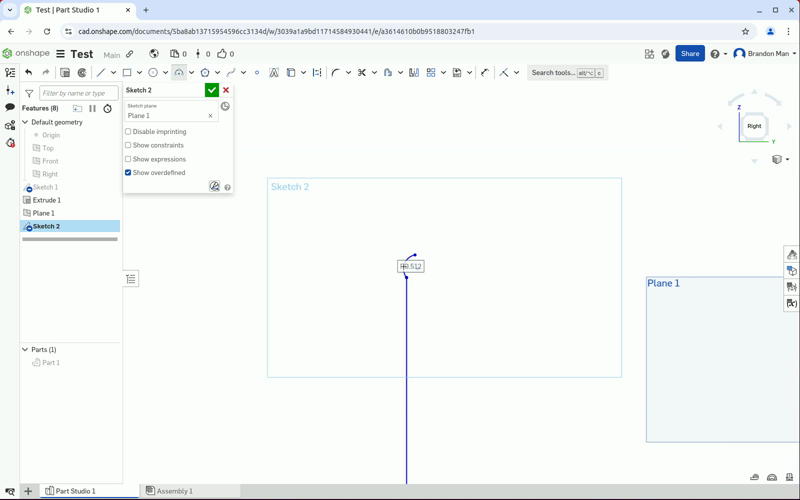
scroll(-6)
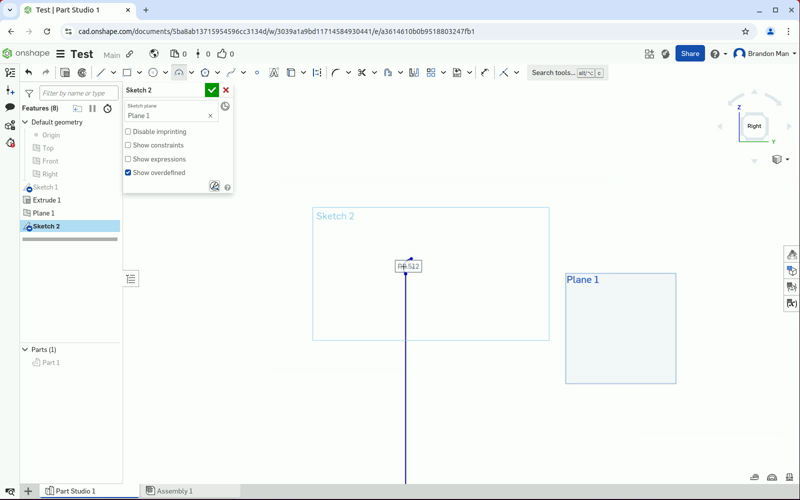
scroll(-6)
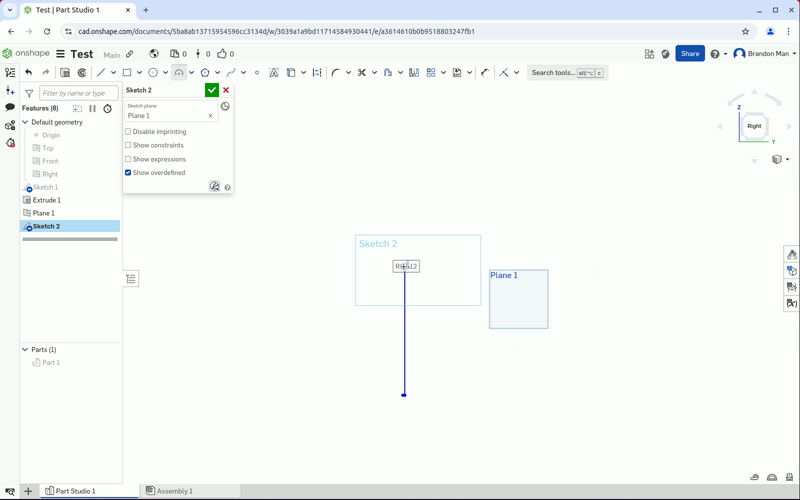
scroll(-6)
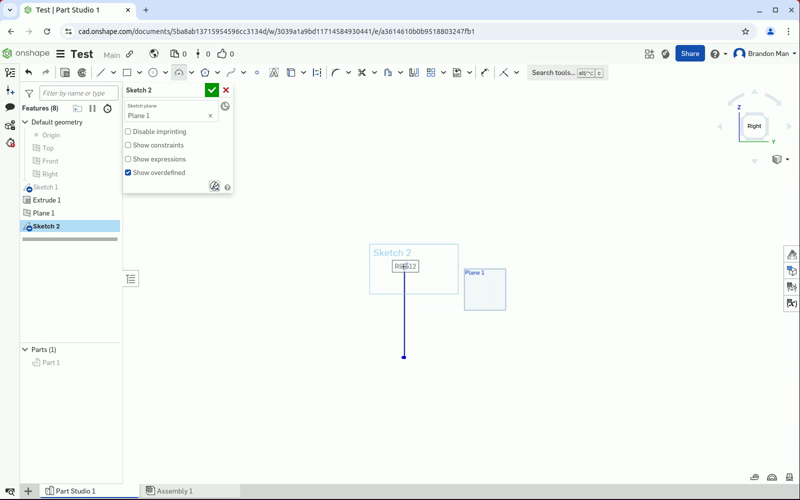
scroll(-6)
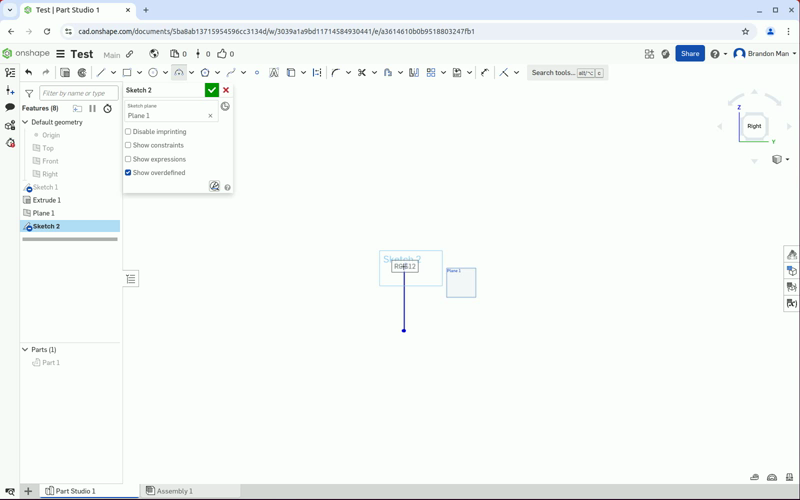
key_up(shift)
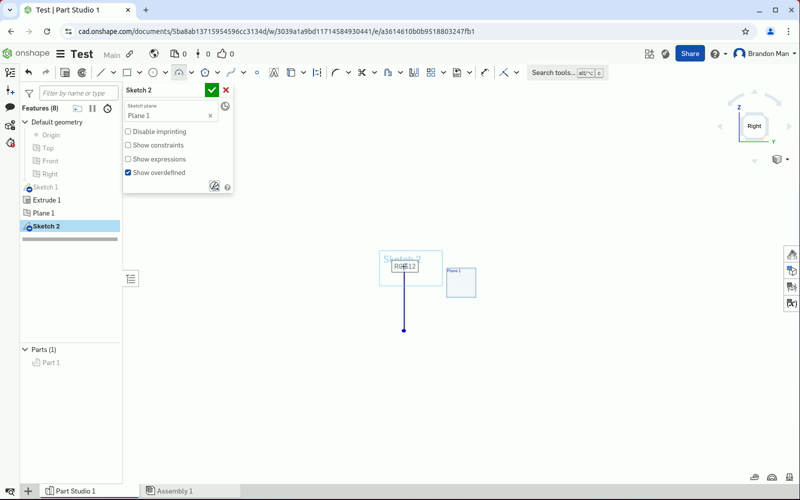
key(esc)
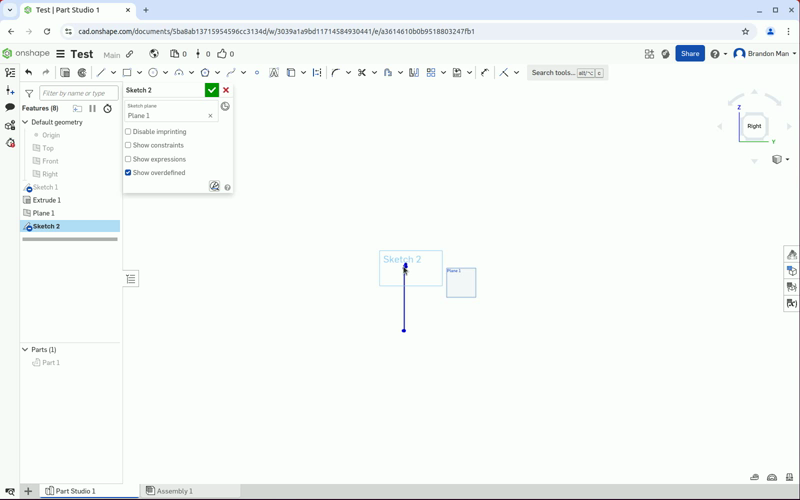
key(l)
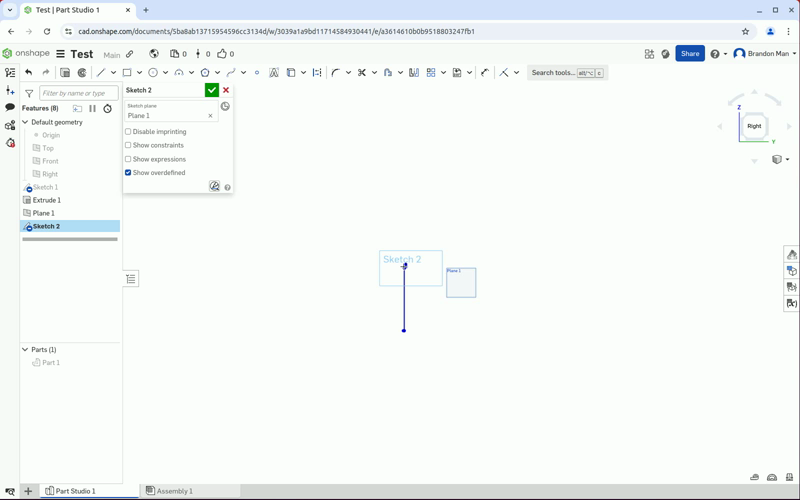
mouse_move(405, 264)
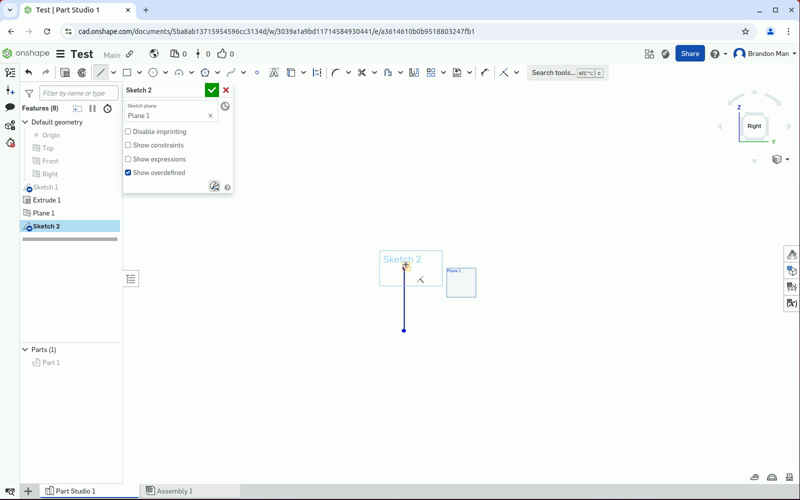
scroll(6)
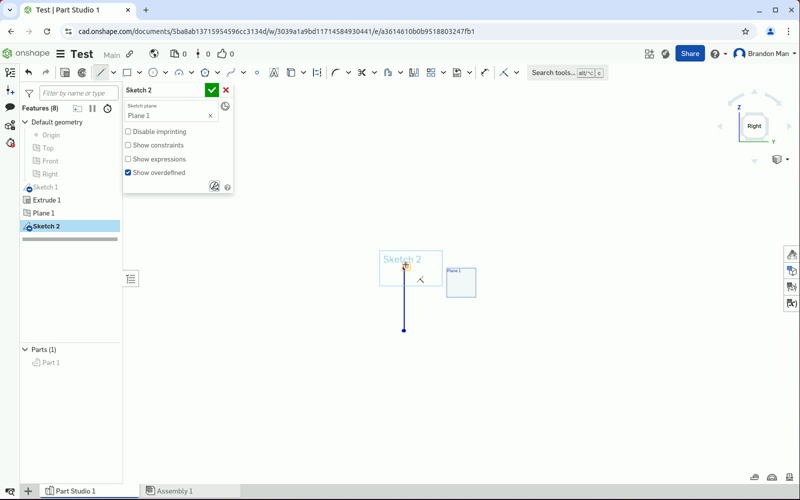
scroll(6)
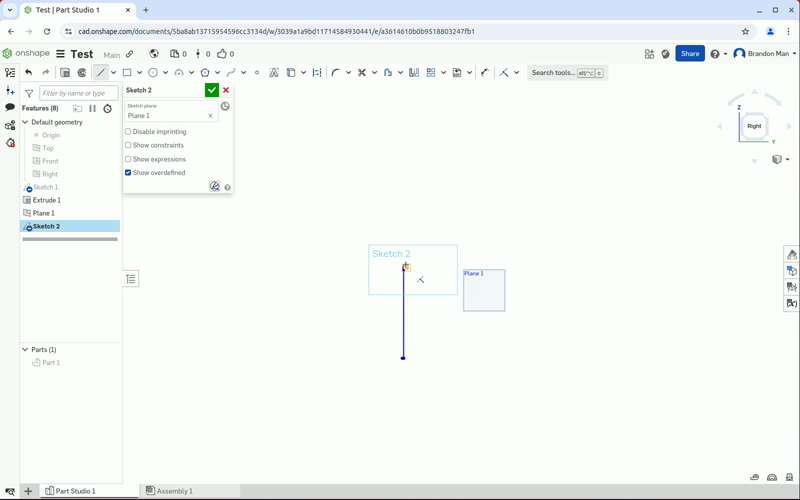
scroll(6)
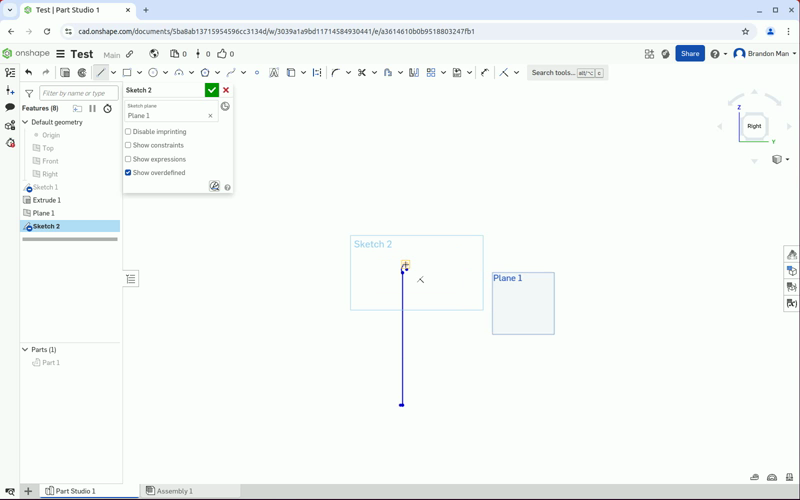
scroll(6)
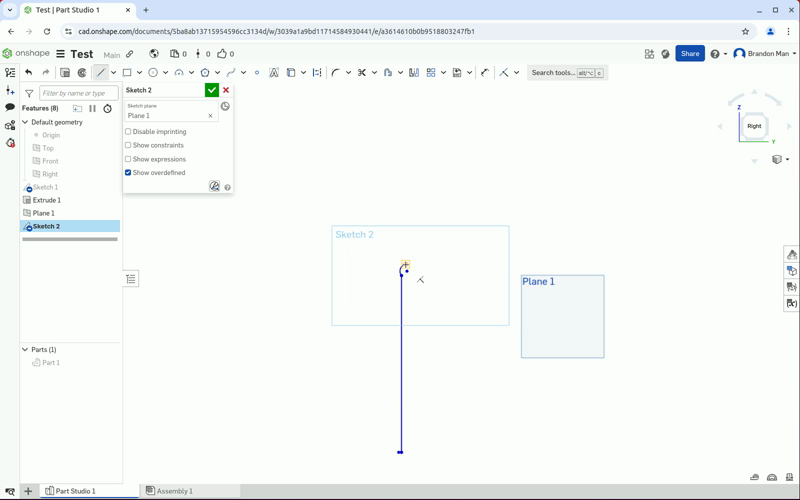
scroll(6)
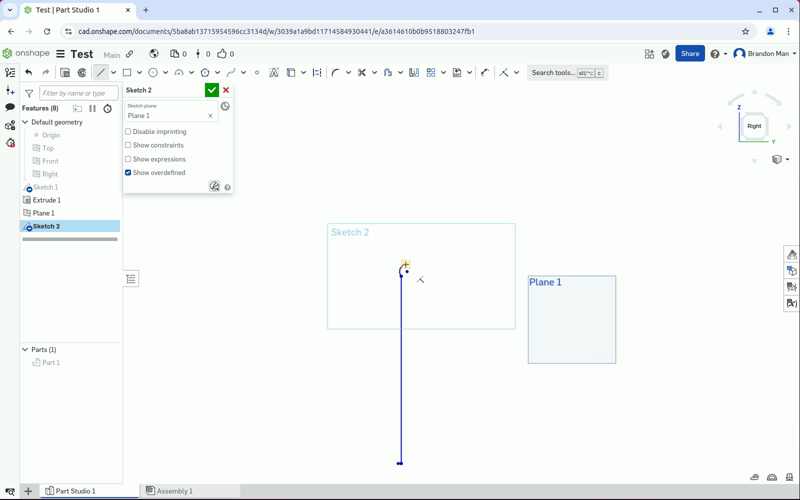
scroll(6)
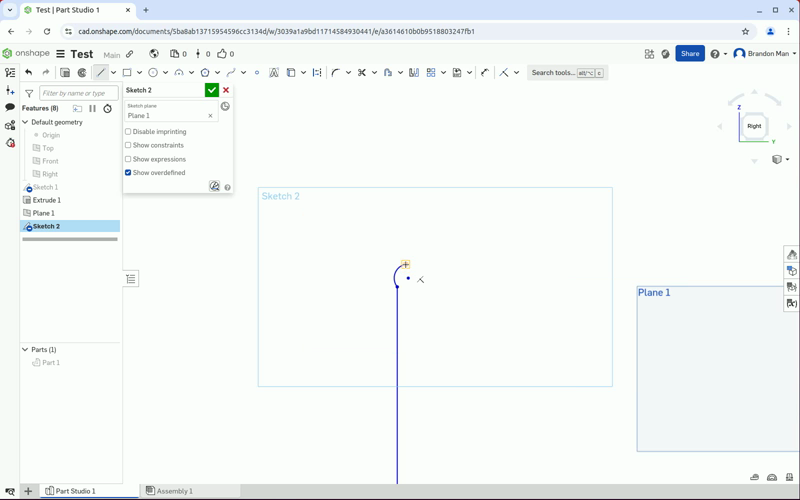
scroll(6)
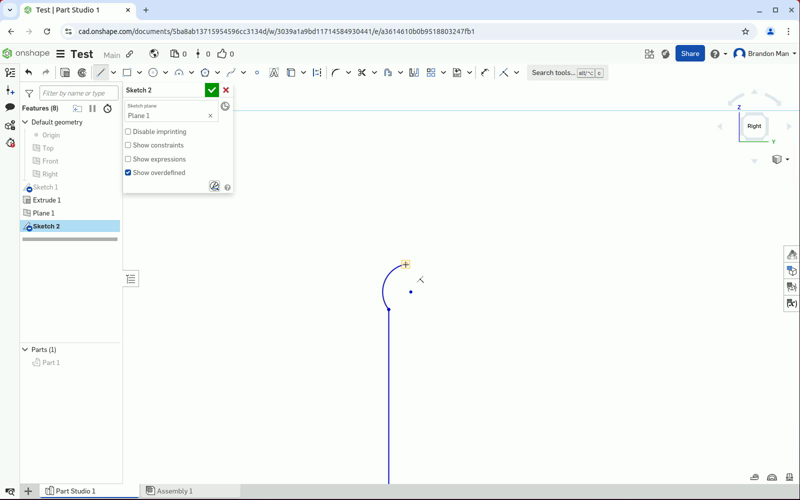
click(405, 264)
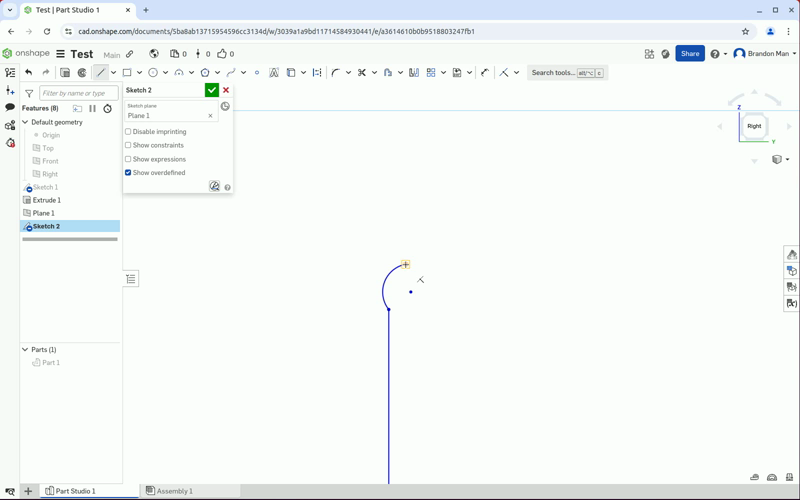
scroll(-6)
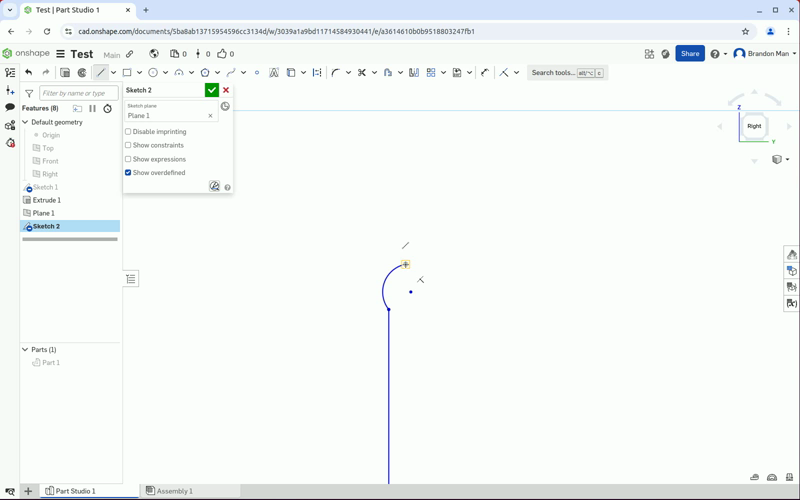
scroll(-6)
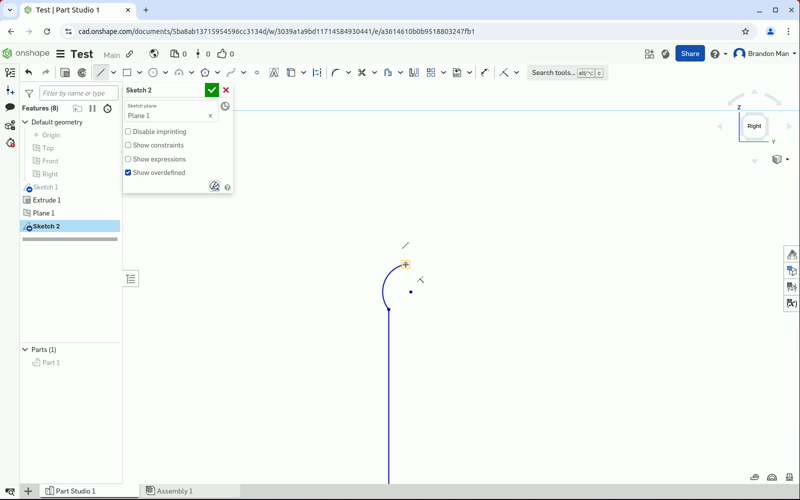
scroll(-6)
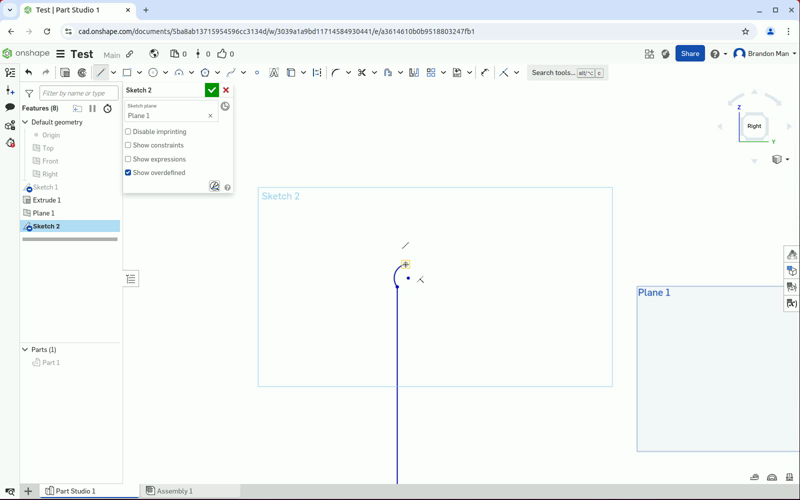
scroll(-6)
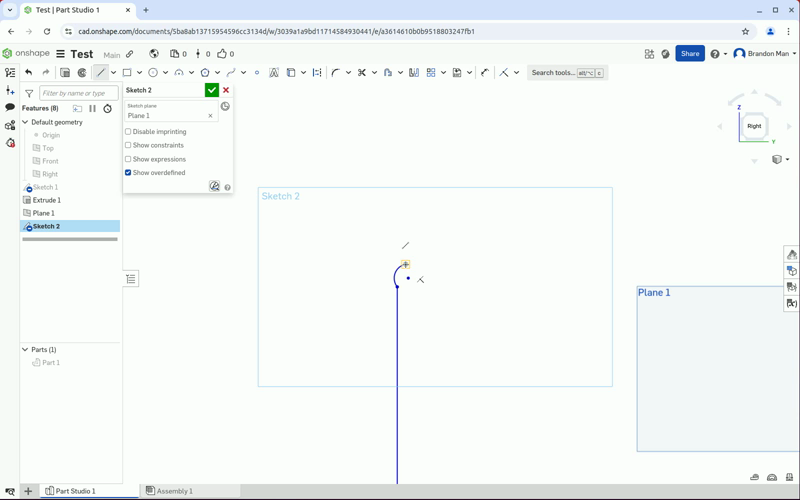
scroll(-6)
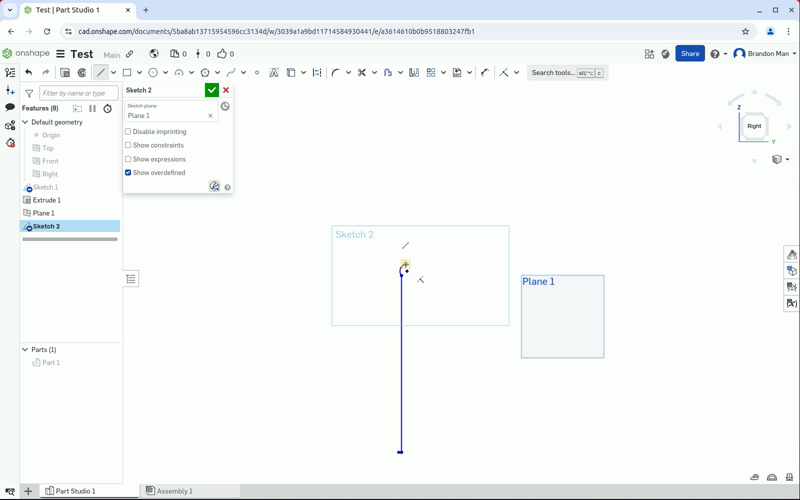
scroll(-6)
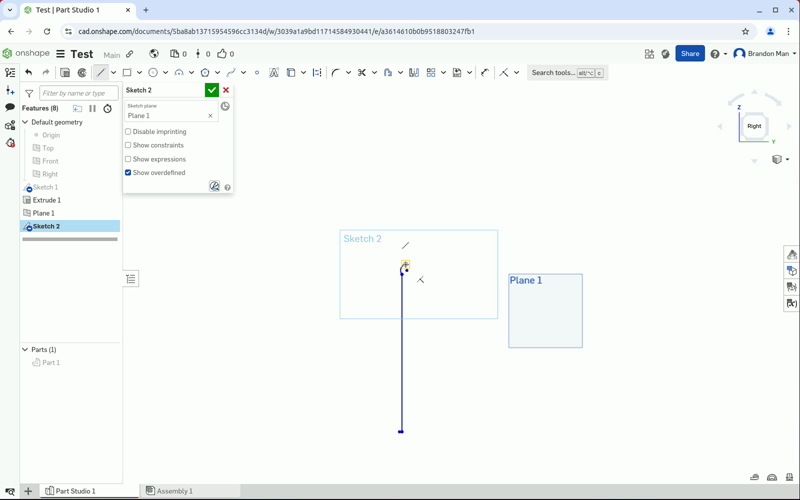
scroll(-6)
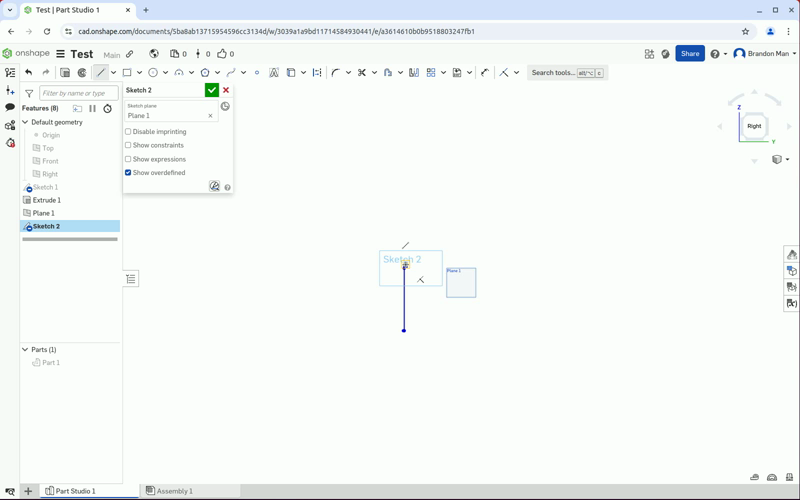
key_down(shift)
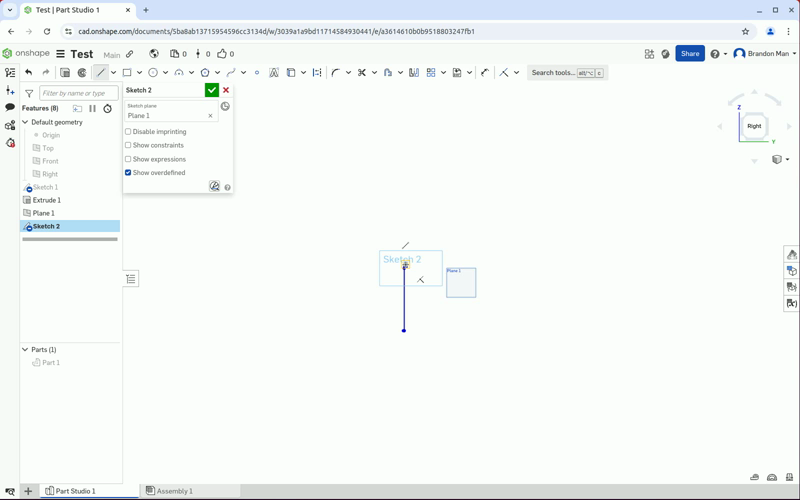
mouse_move(435, 264)
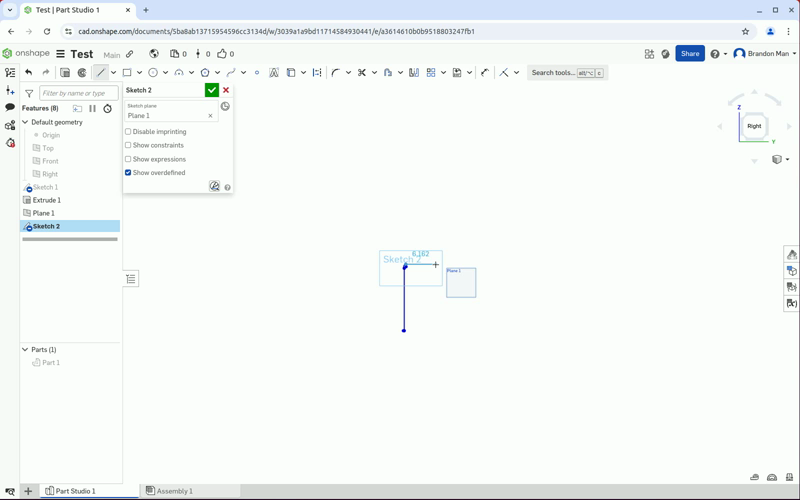
mouse_move(437, 232)
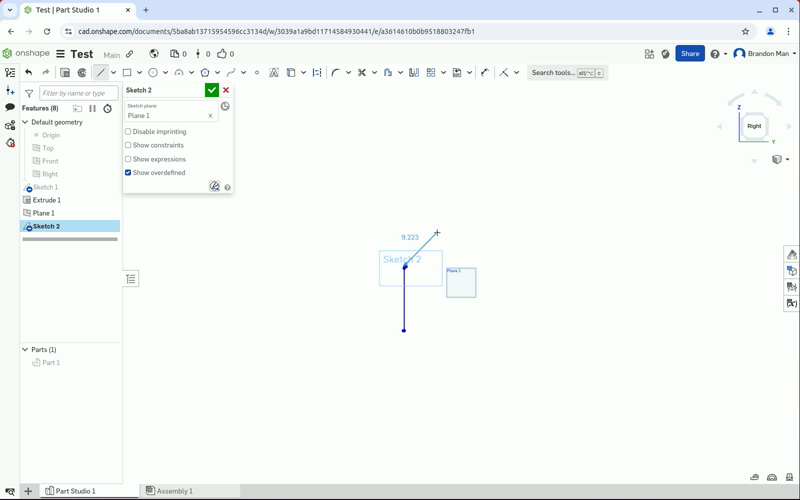
click(437, 232)
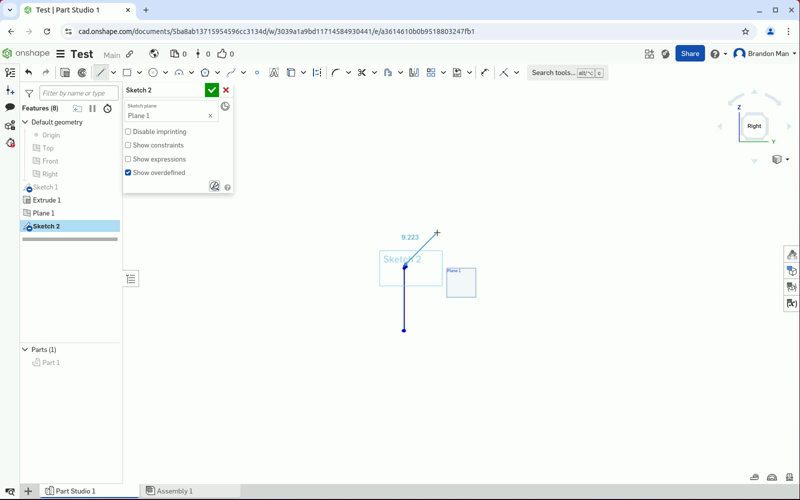
key_up(shift)
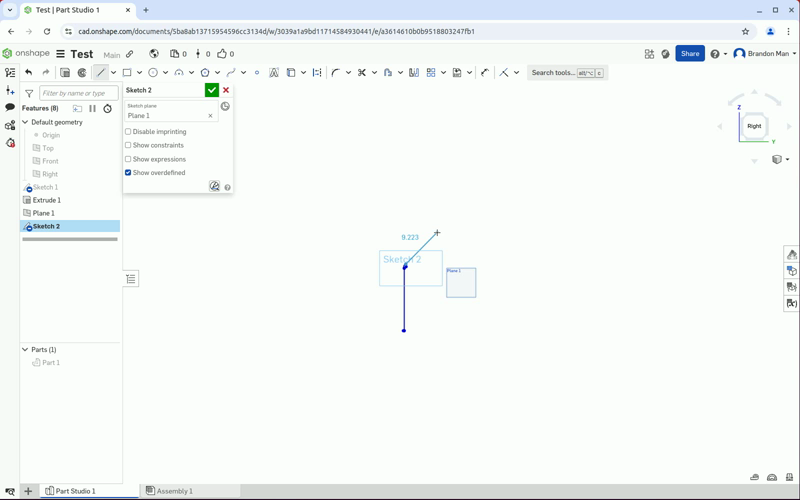
key(esc)
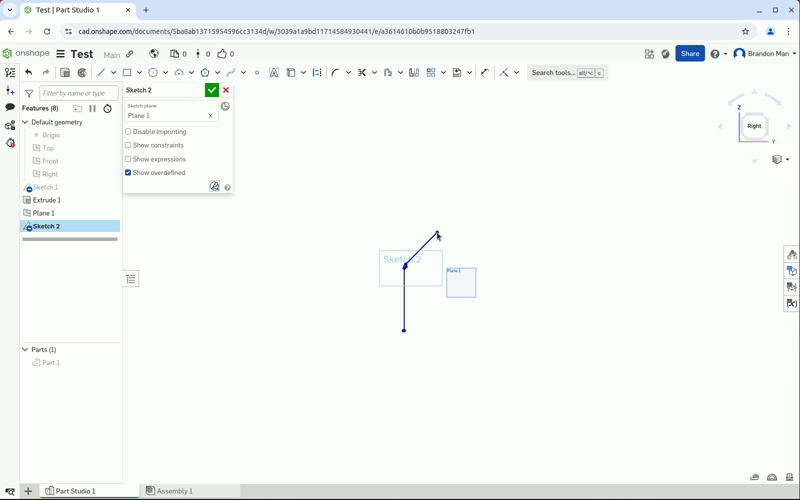
key(a)
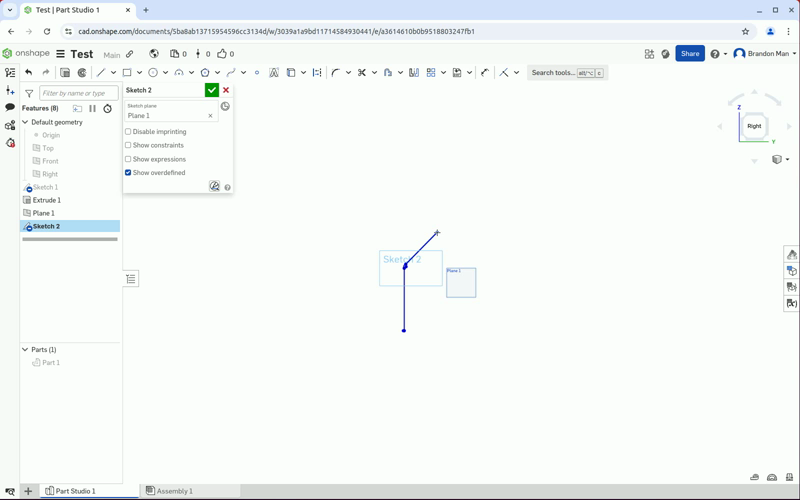
mouse_move(437, 232)
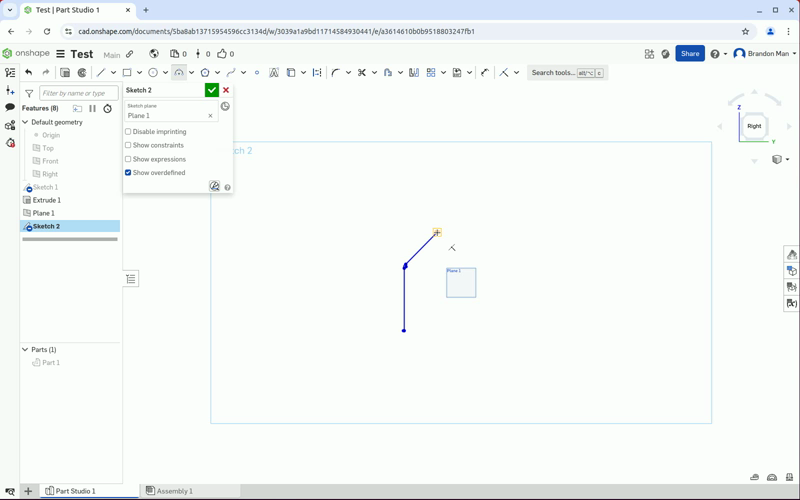
click(437, 232)
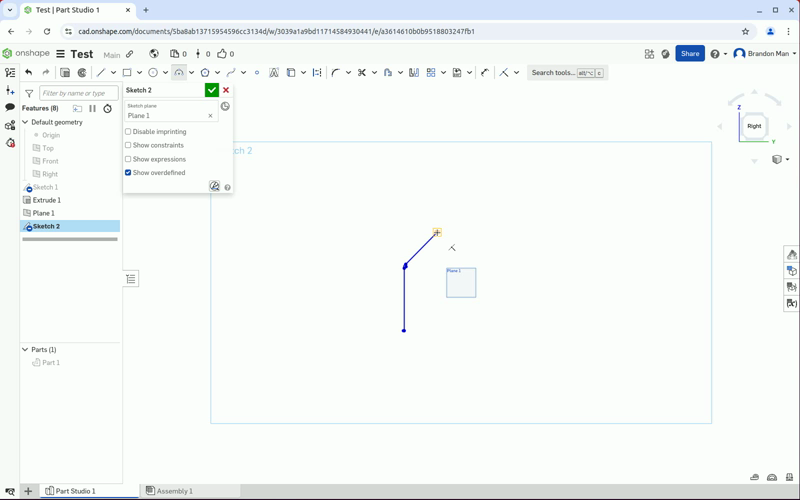
key_down(shift)
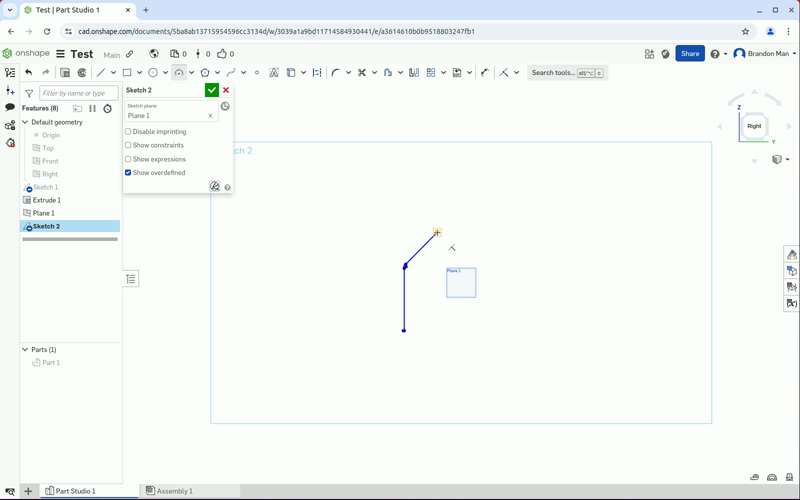
mouse_move(441, 231)
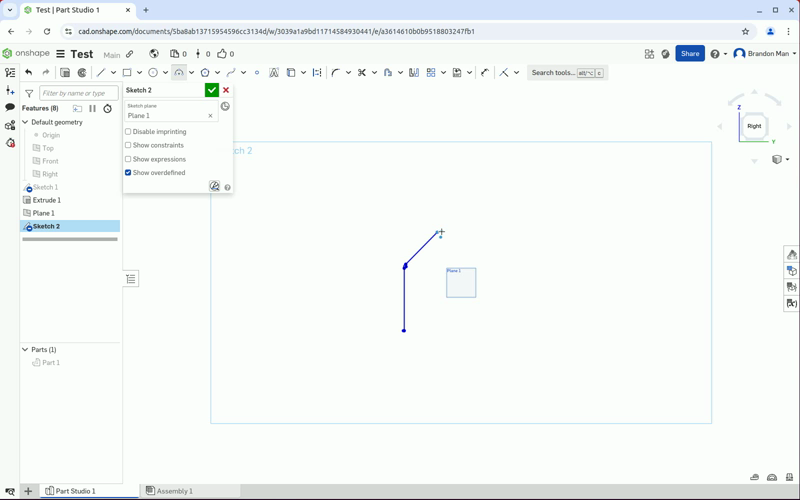
scroll(6)
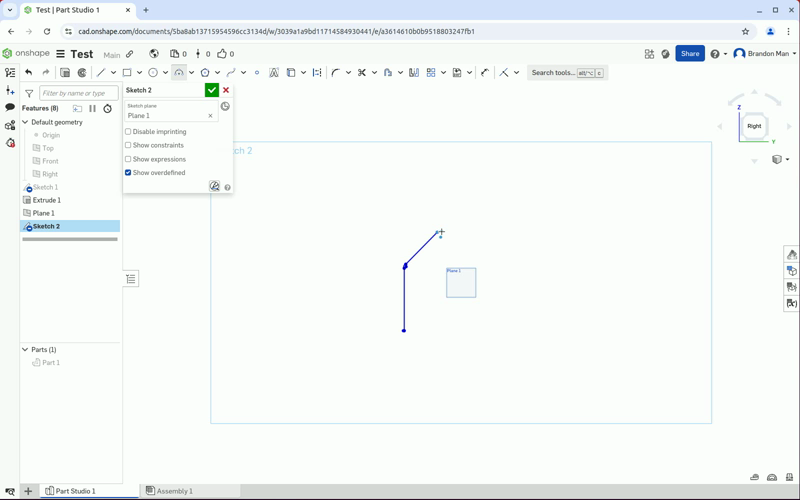
scroll(6)
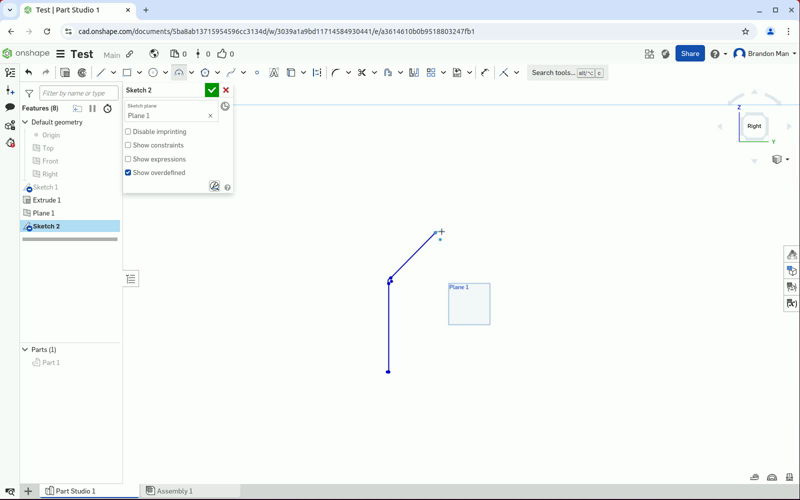
scroll(6)
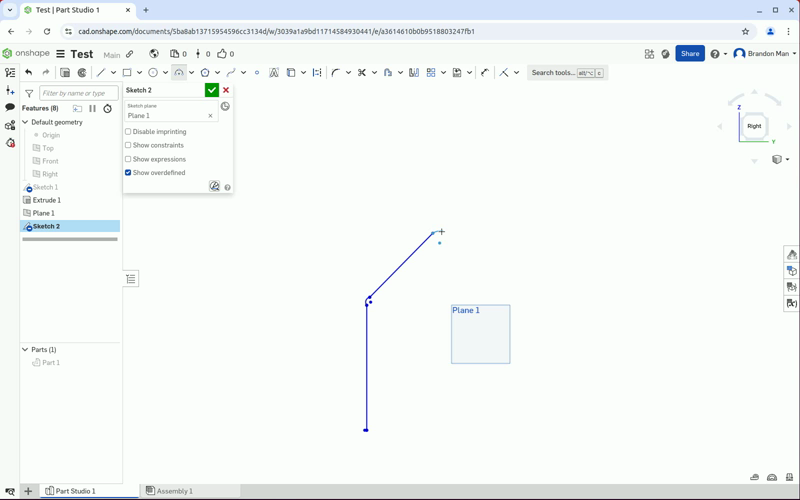
scroll(6)
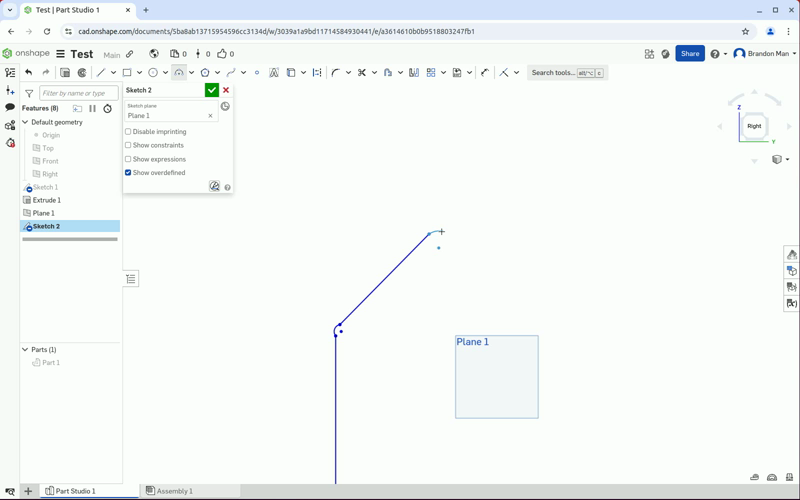
scroll(6)
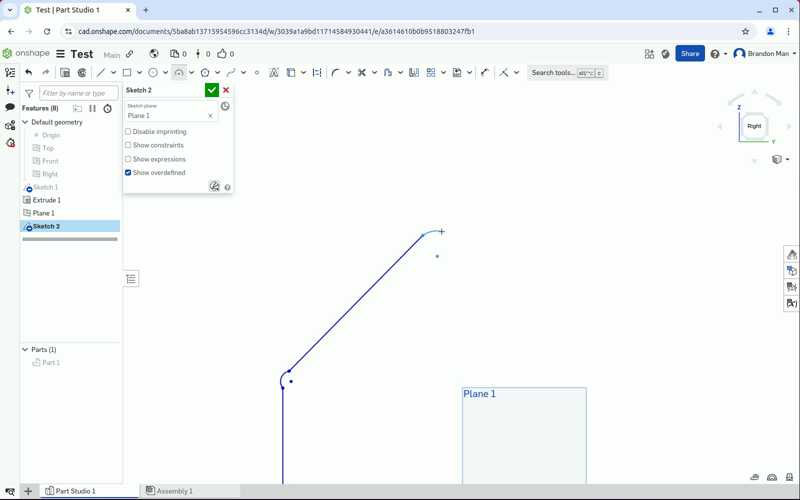
scroll(6)
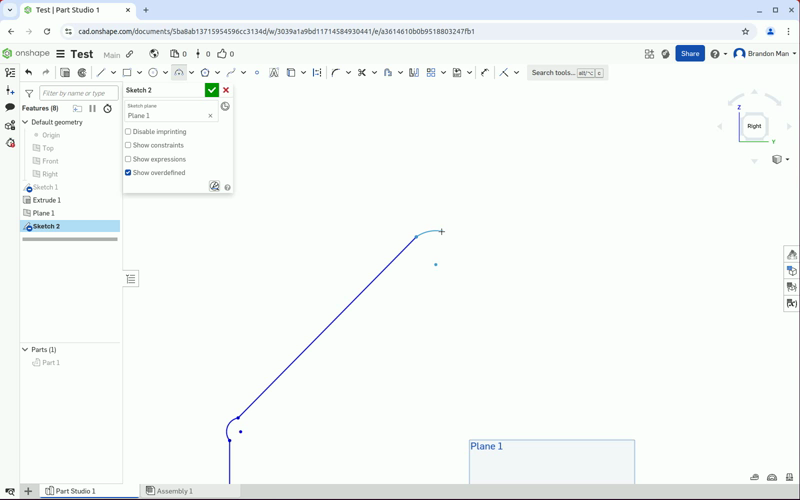
scroll(6)
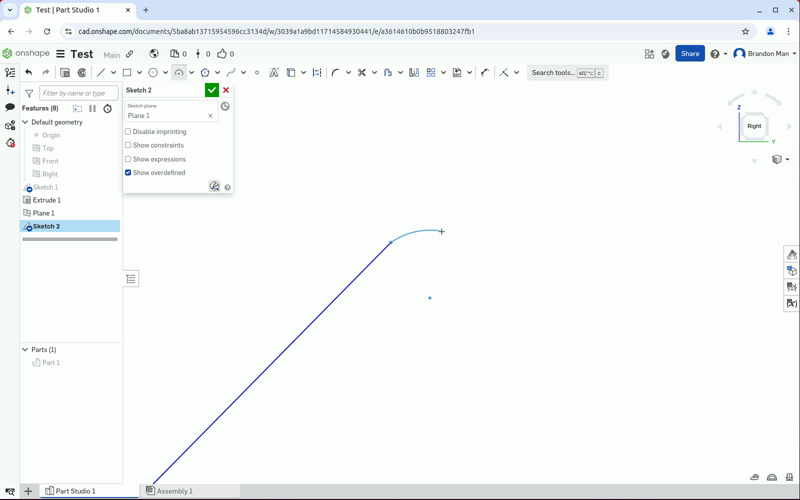
click(441, 231)
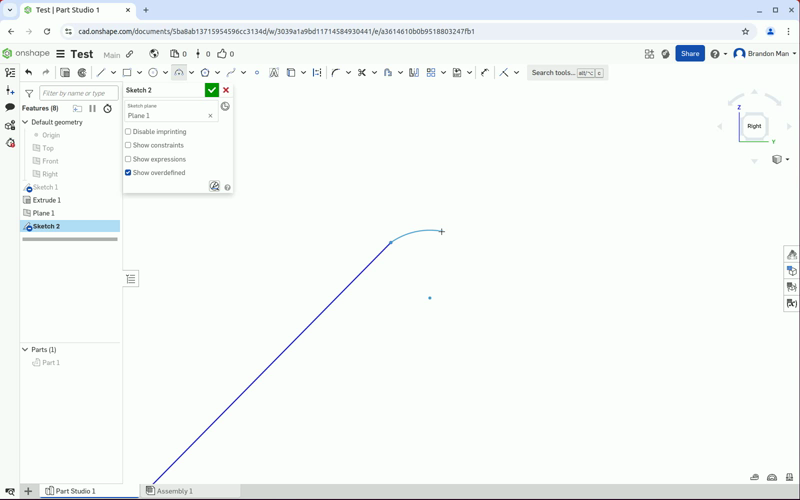
scroll(-6)
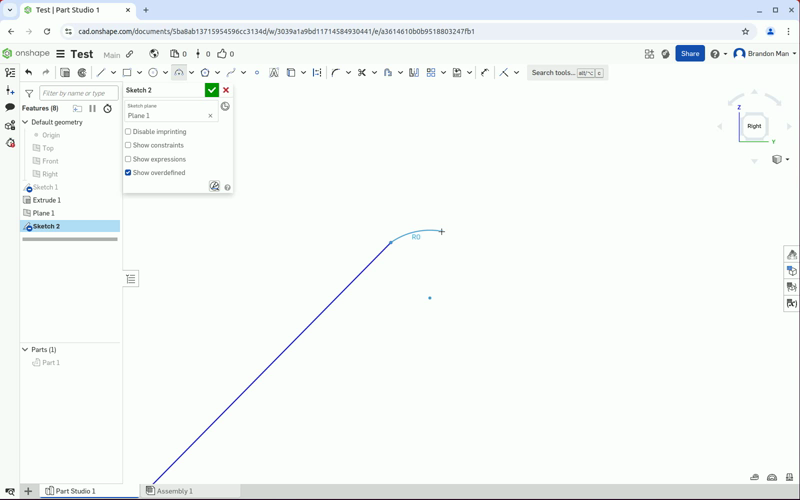
scroll(-6)
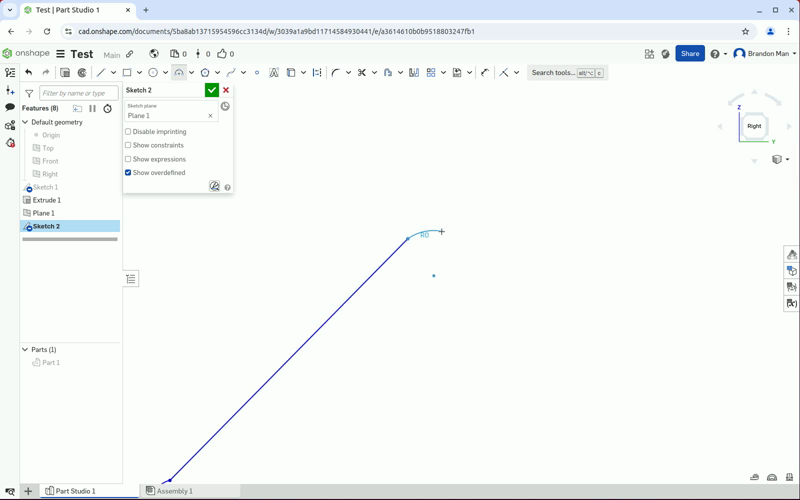
scroll(-6)
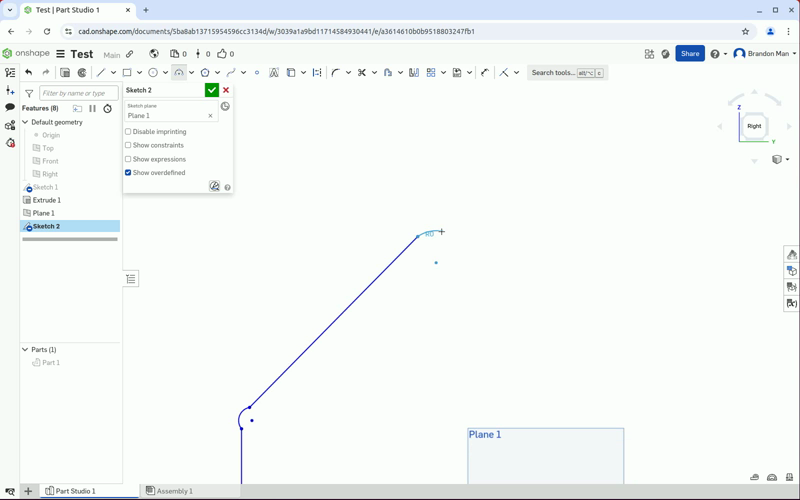
scroll(-6)
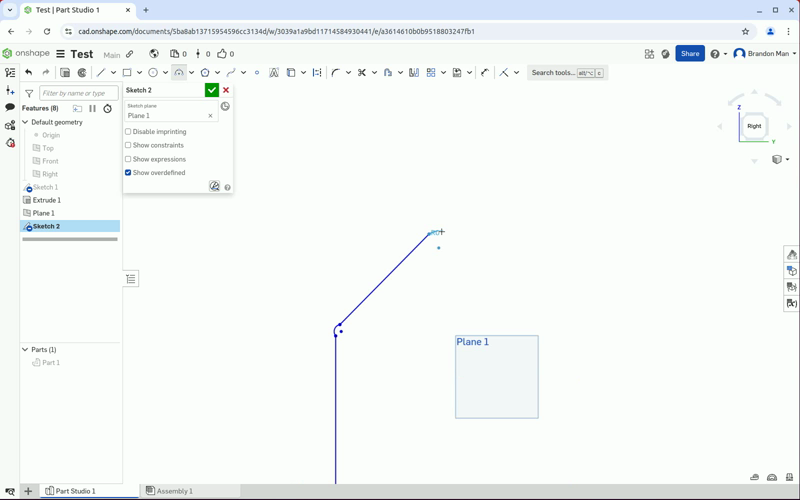
scroll(-6)
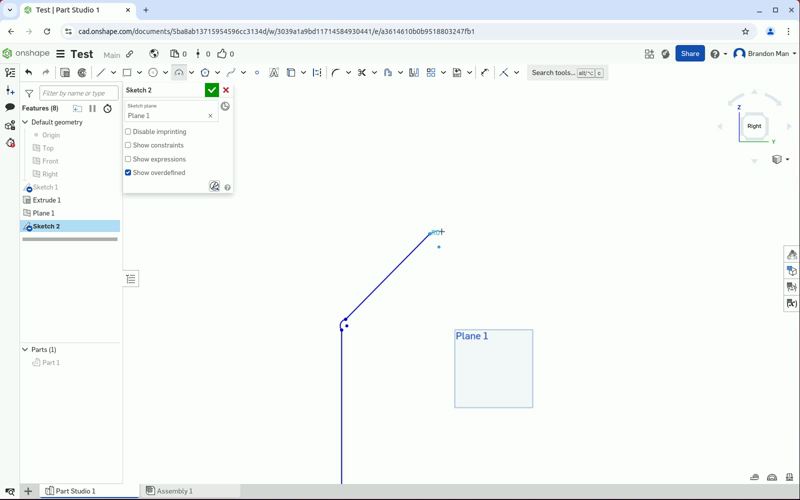
scroll(-6)
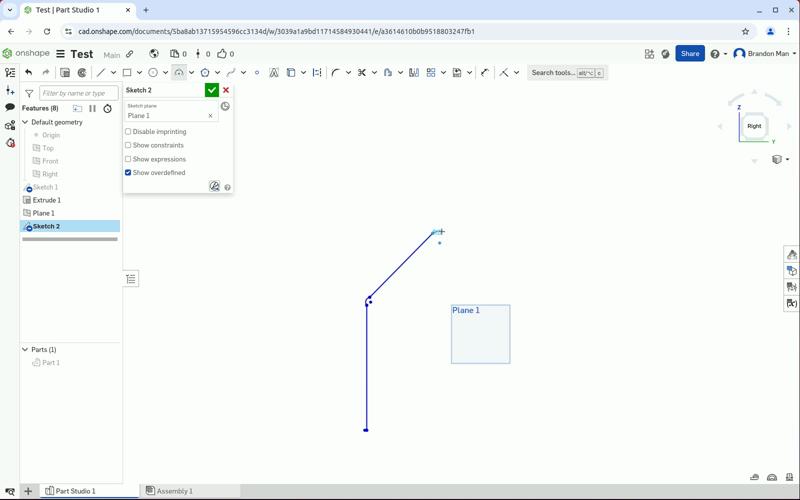
scroll(-6)
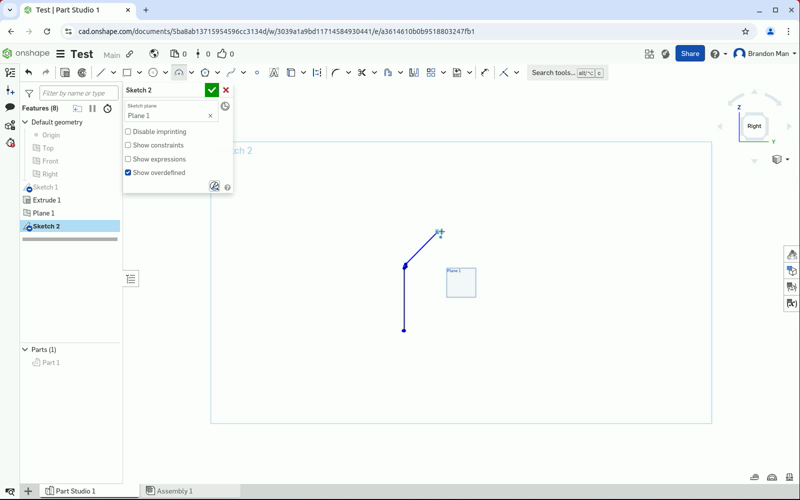
mouse_move(439, 230)
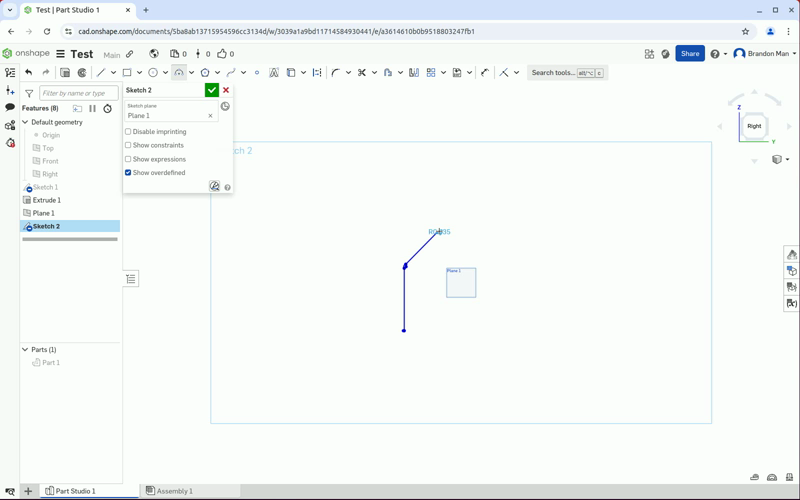
scroll(6)
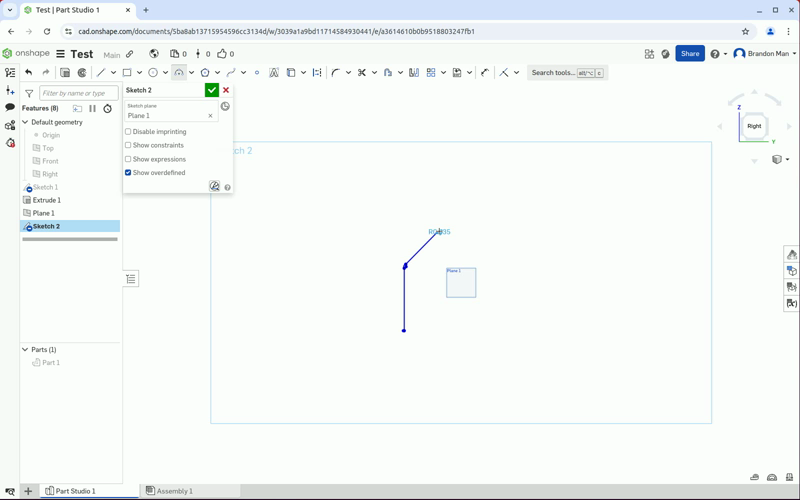
scroll(6)
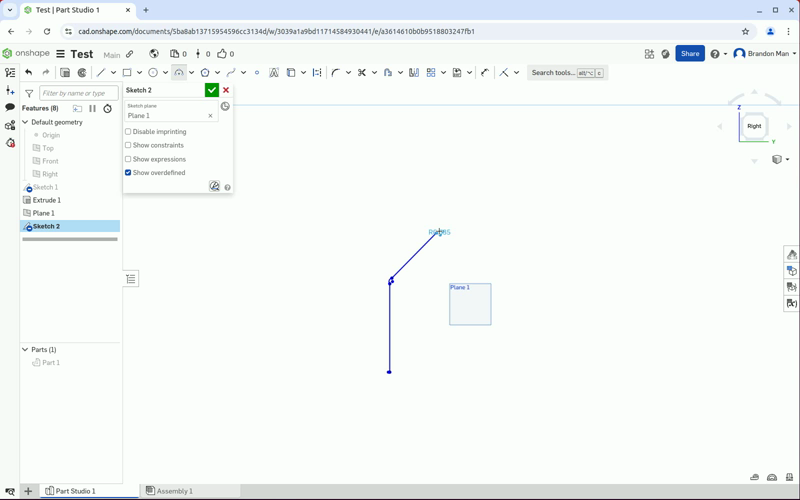
scroll(6)
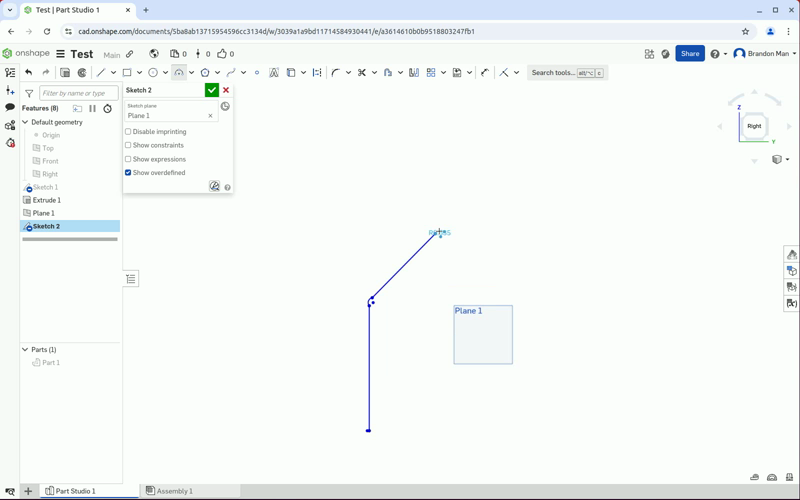
scroll(6)
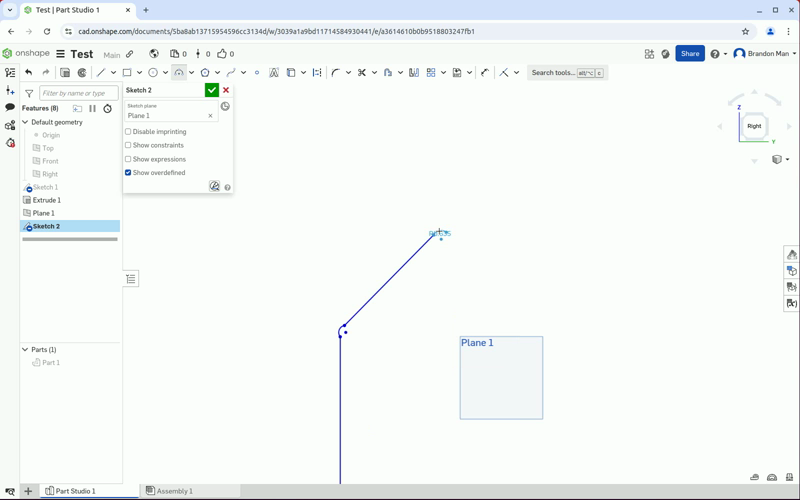
scroll(6)
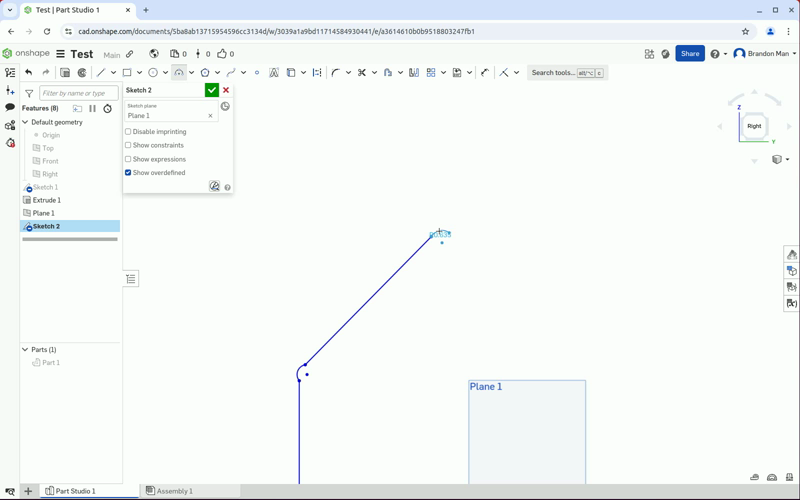
scroll(6)
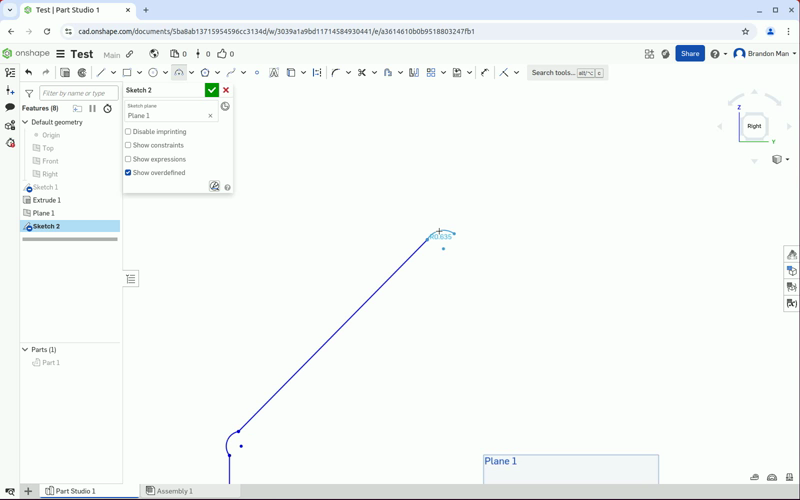
scroll(6)
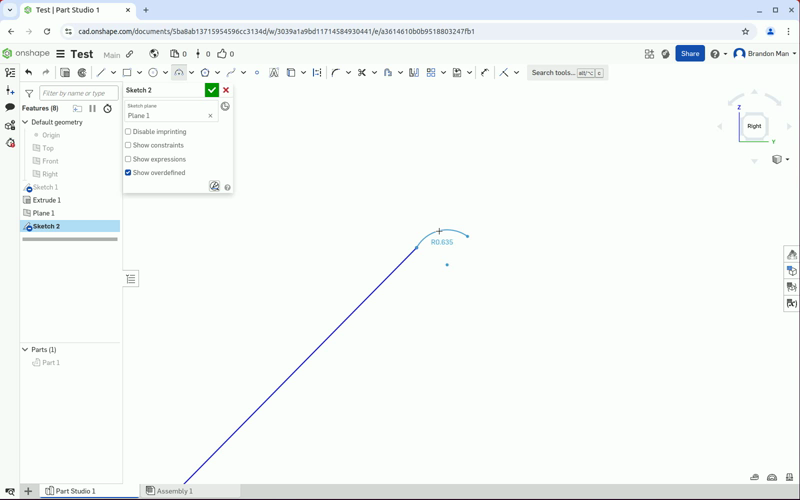
click(439, 230)
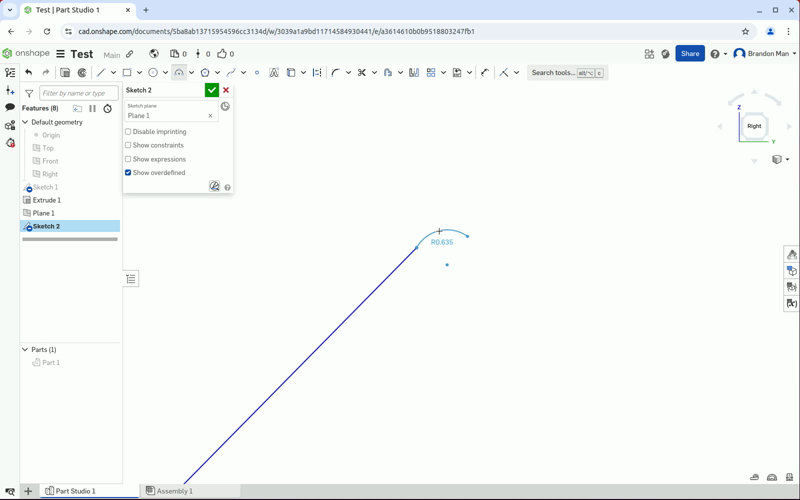
scroll(-6)
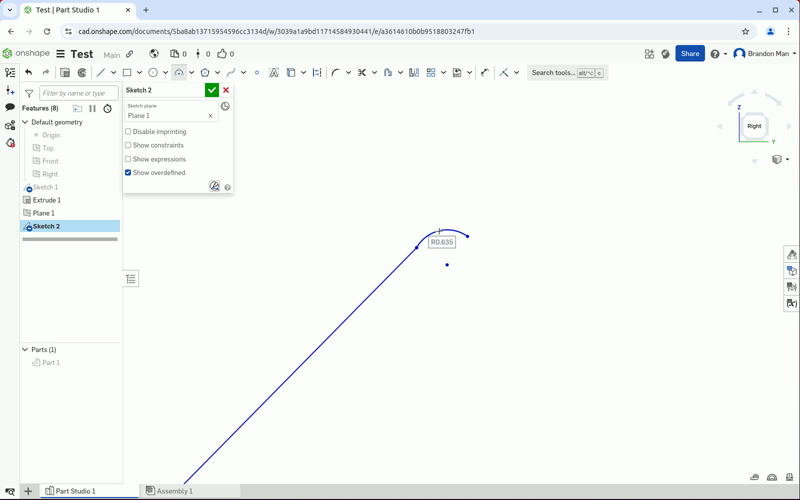
scroll(-6)
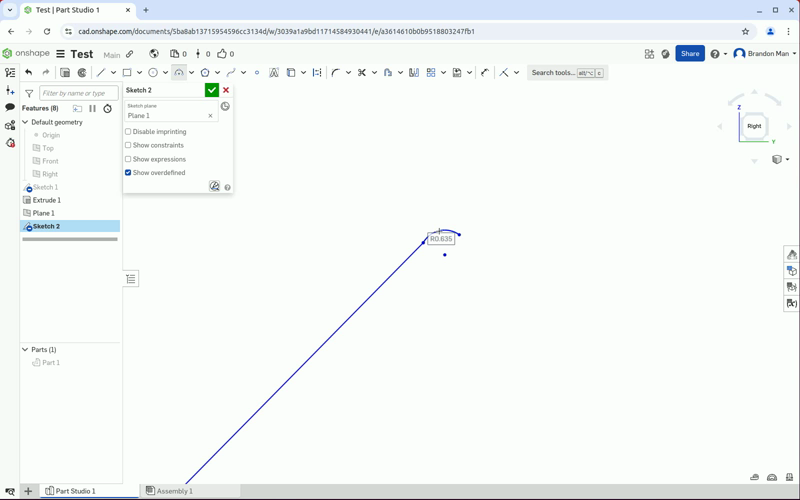
scroll(-6)
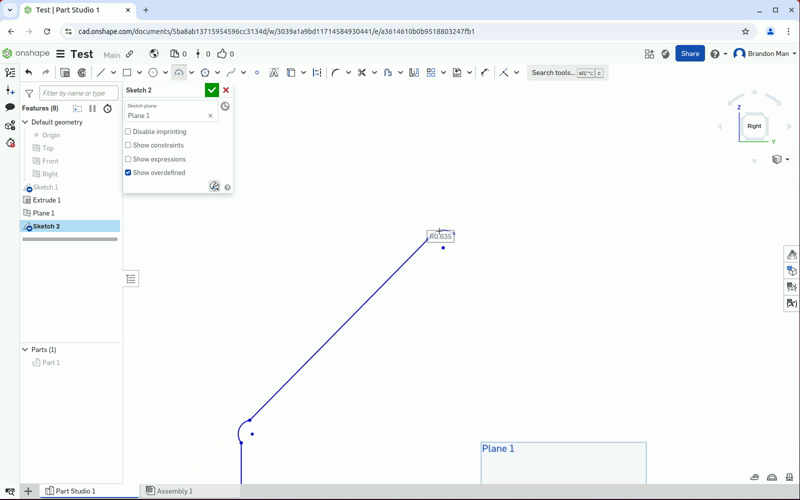
scroll(-6)
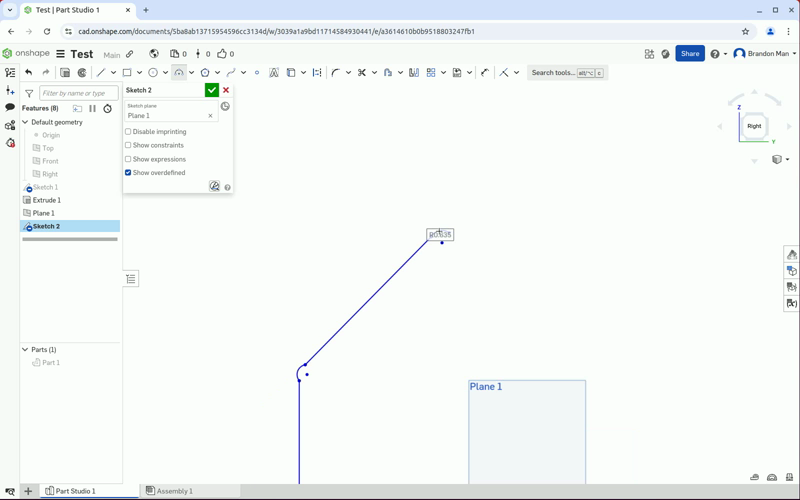
scroll(-6)
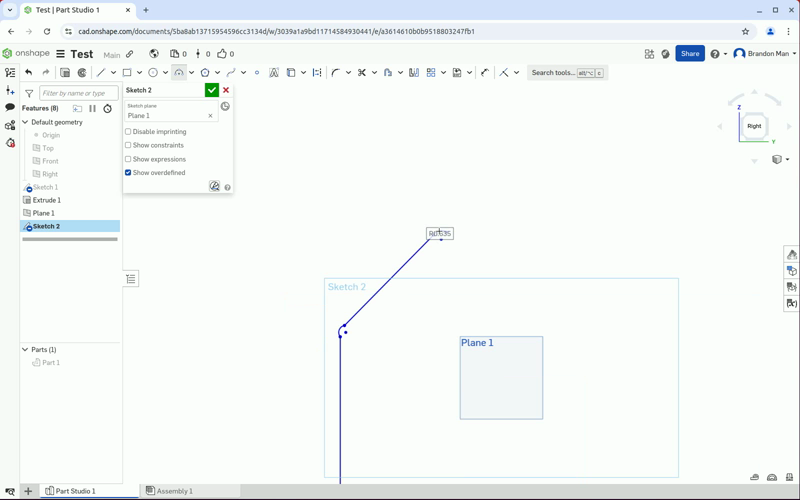
scroll(-6)
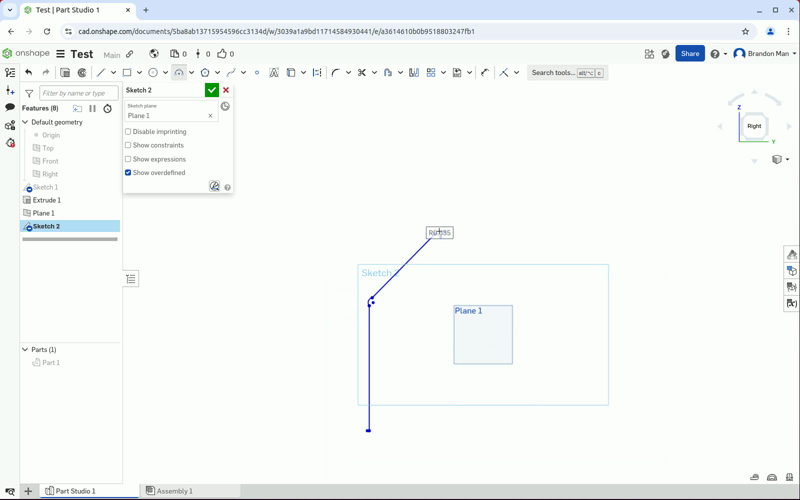
scroll(-6)
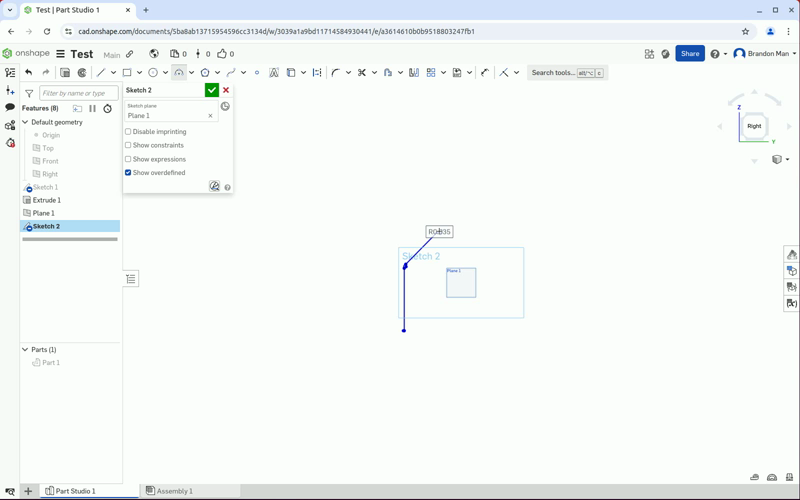
key_up(shift)
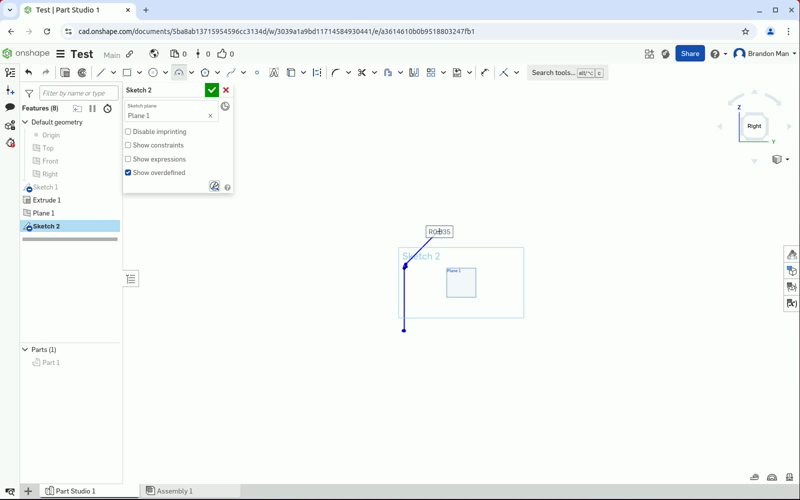
key(esc)
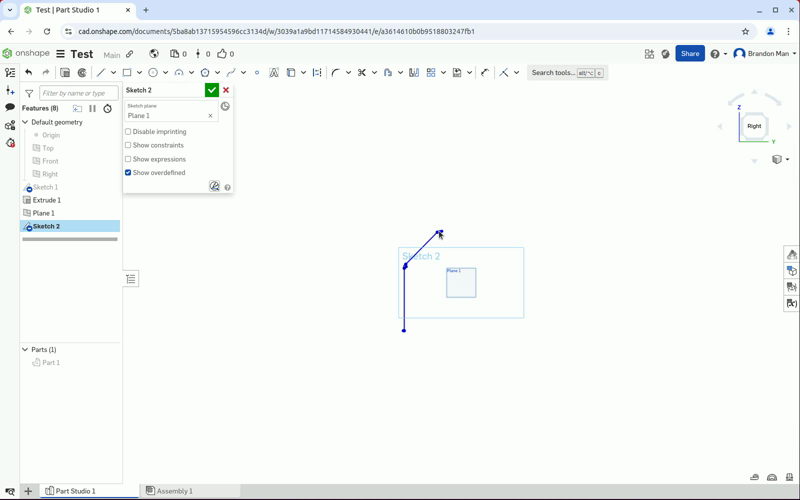
key(l)
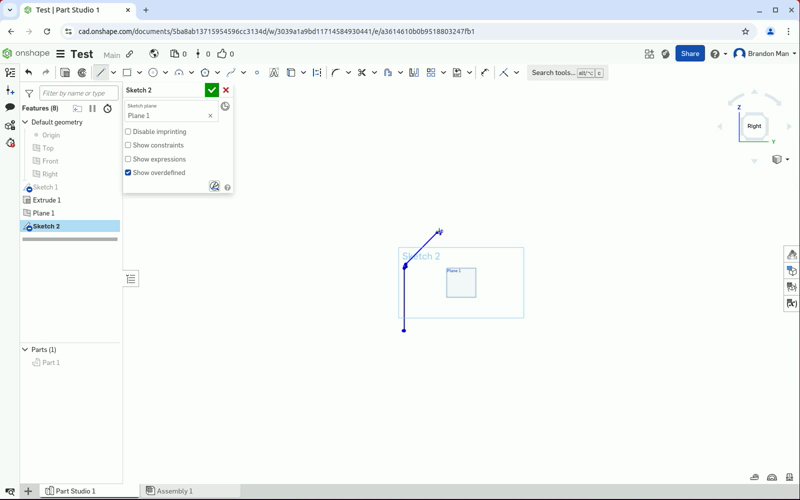
mouse_move(441, 231)
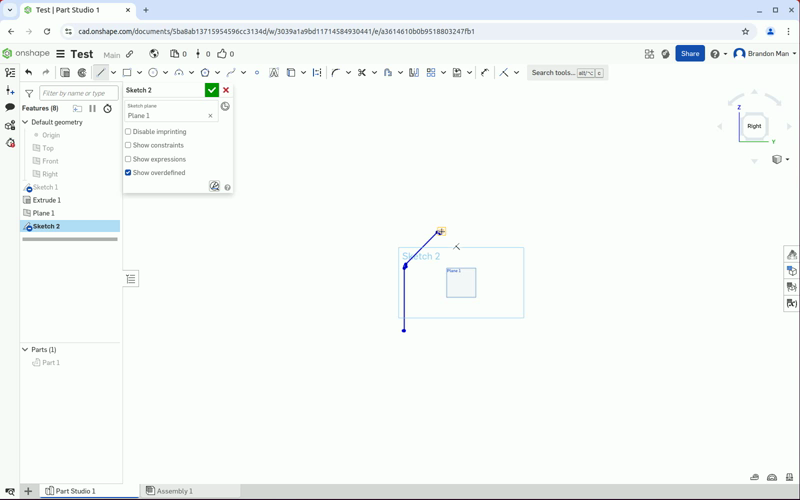
scroll(6)
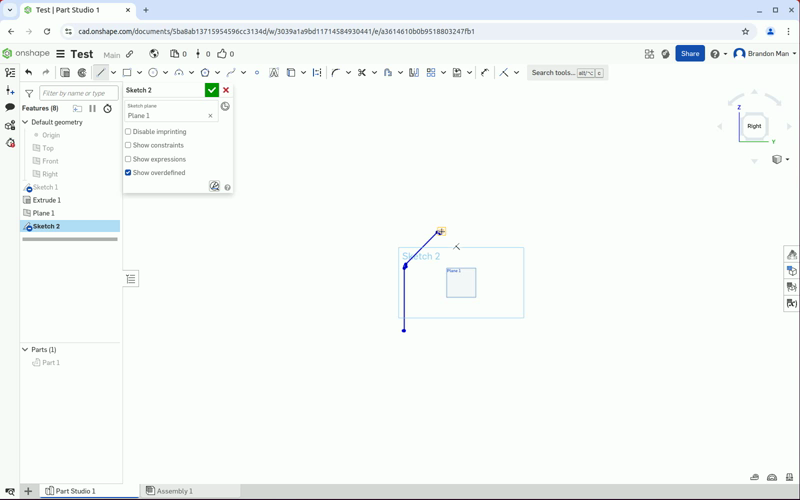
scroll(6)
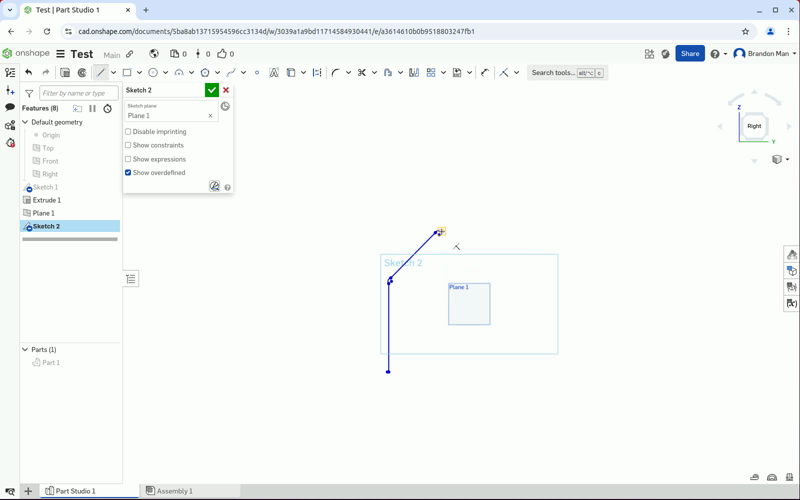
scroll(6)
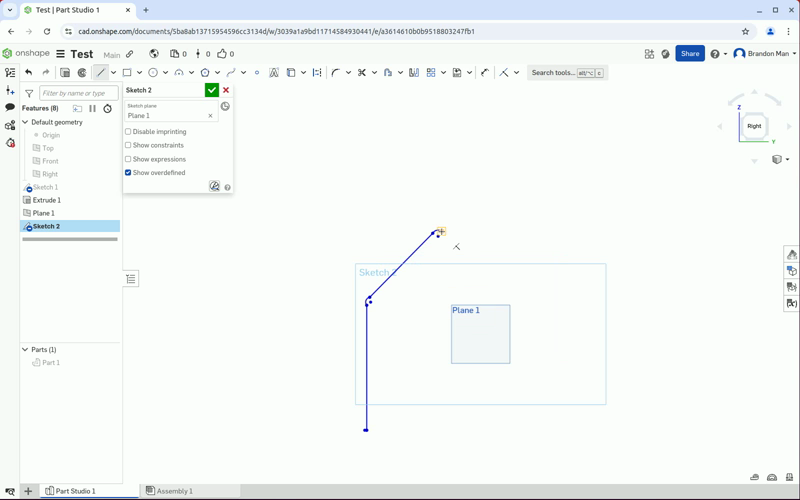
scroll(6)
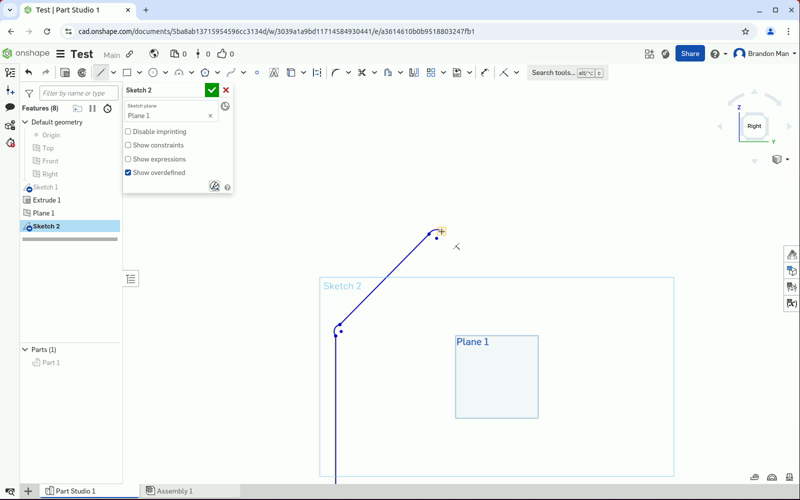
scroll(6)
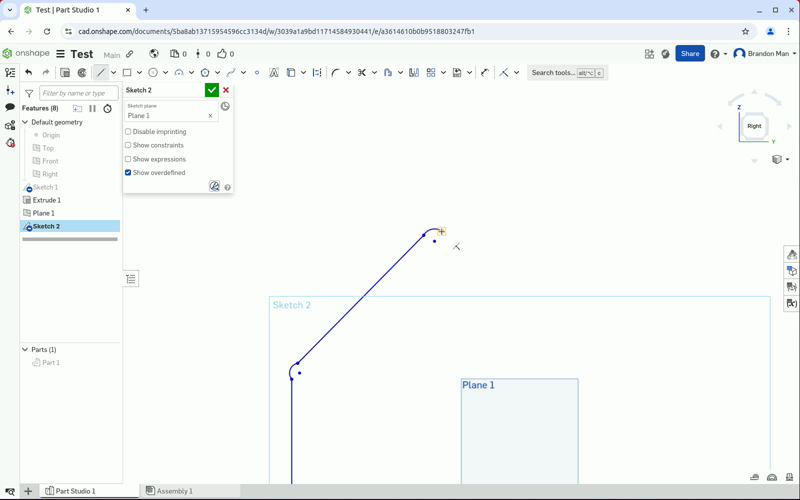
scroll(6)
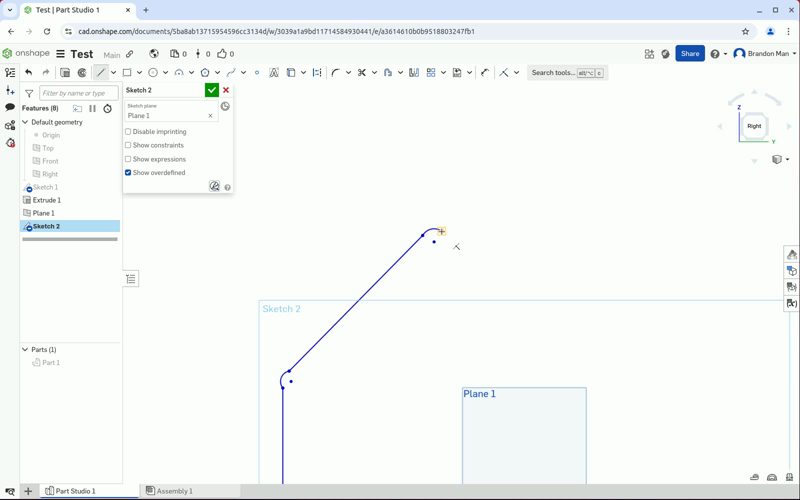
scroll(6)
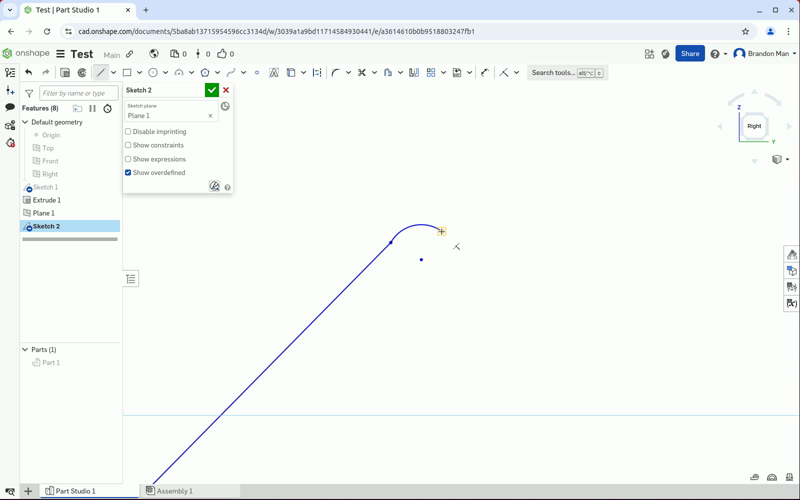
click(441, 231)
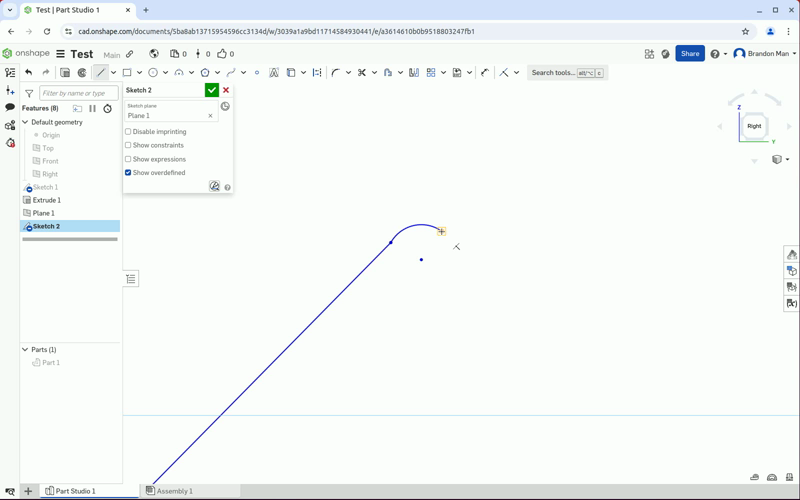
scroll(-6)
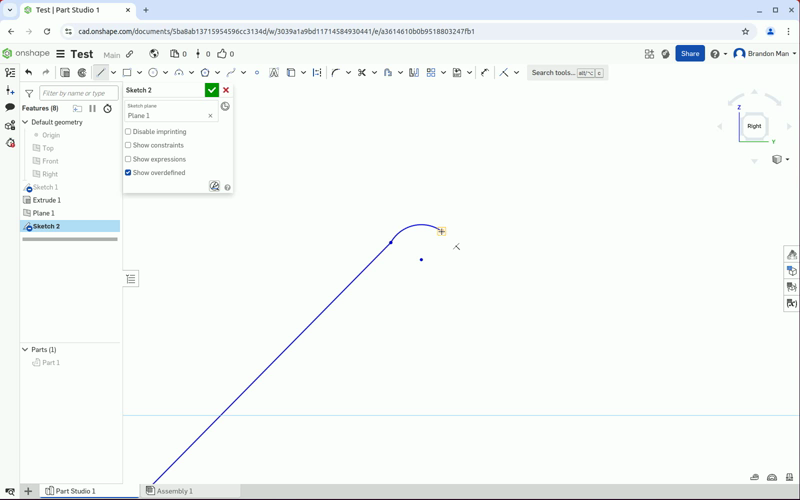
scroll(-6)
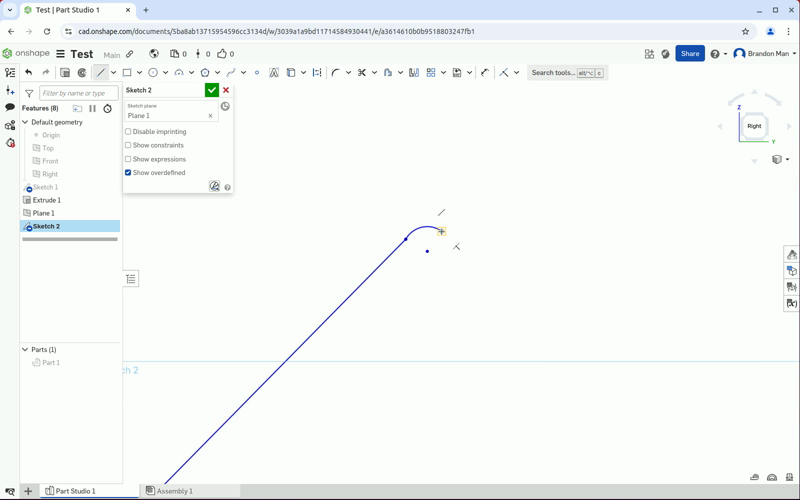
scroll(-6)
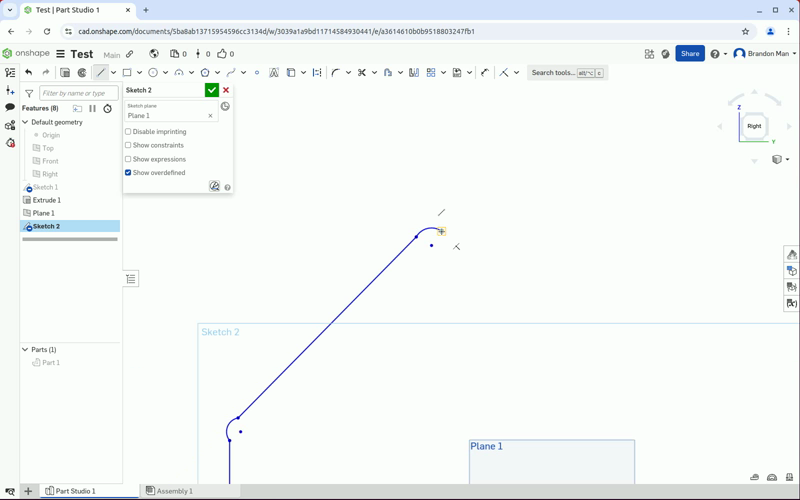
scroll(-6)
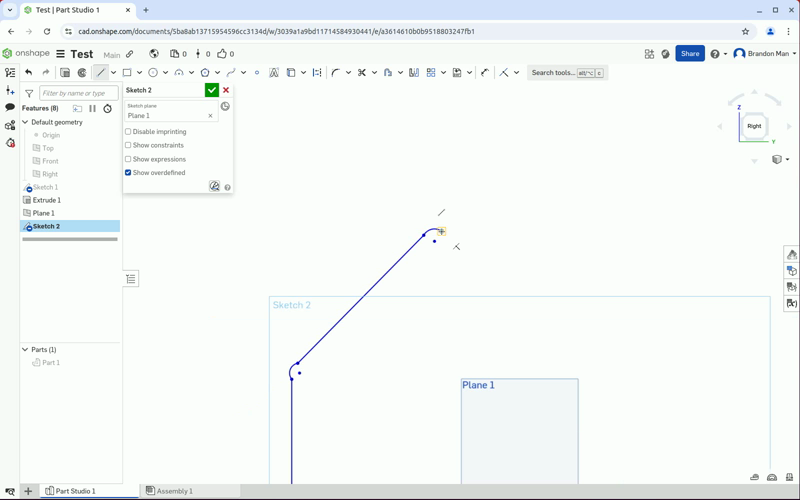
scroll(-6)
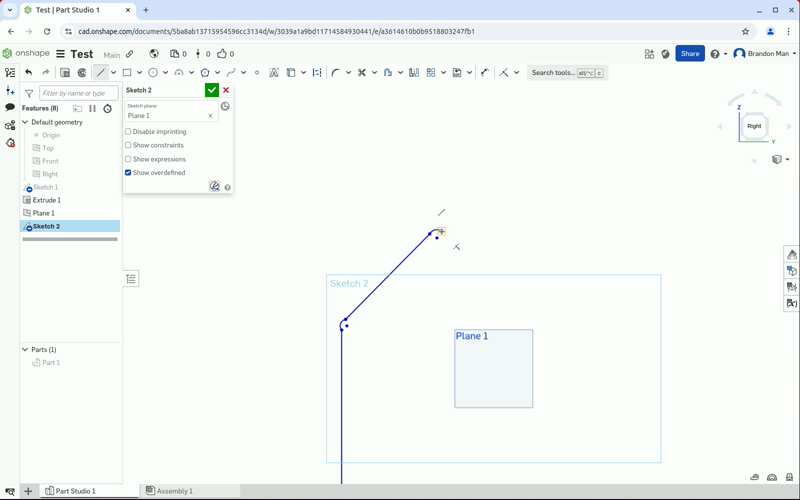
scroll(-6)
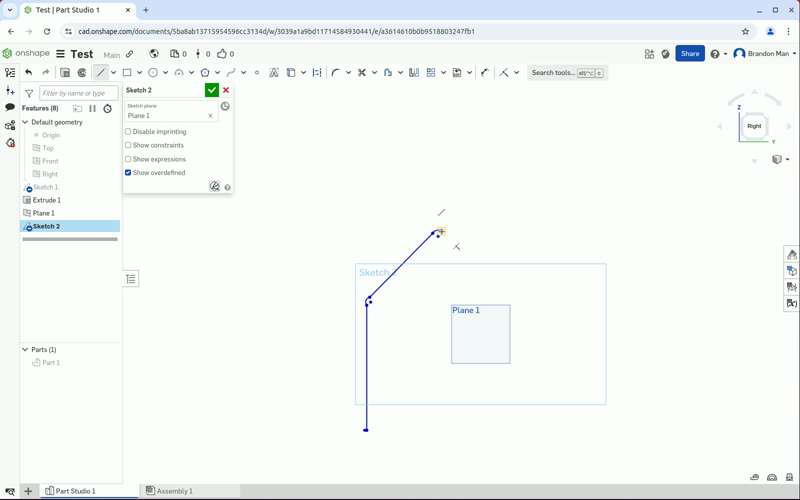
scroll(-6)
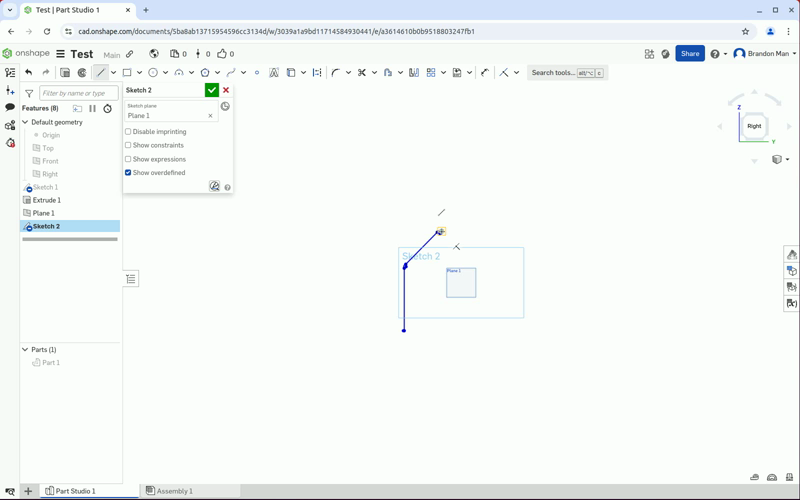
key_down(shift)
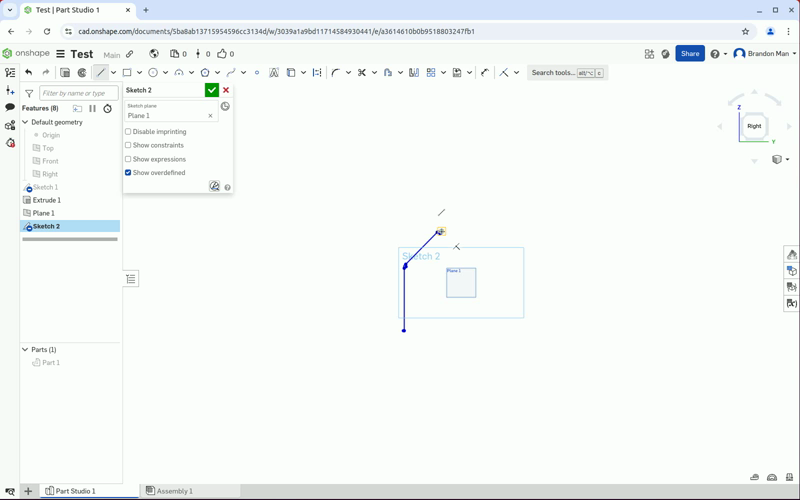
mouse_move(471, 231)
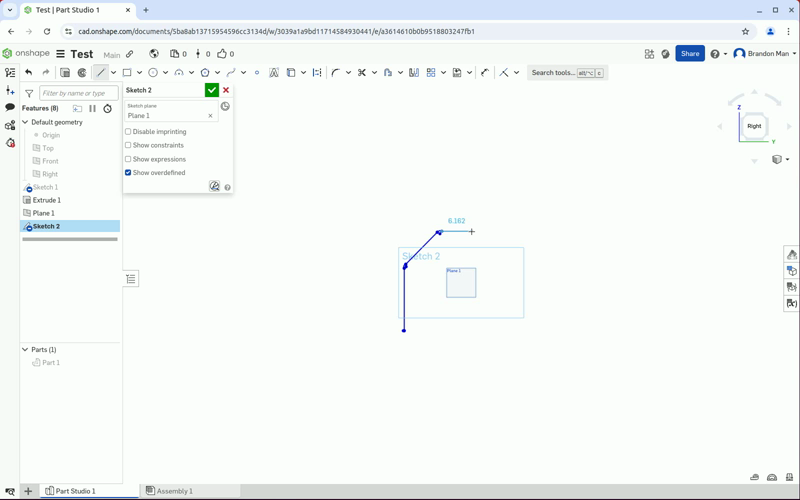
mouse_move(463, 231)
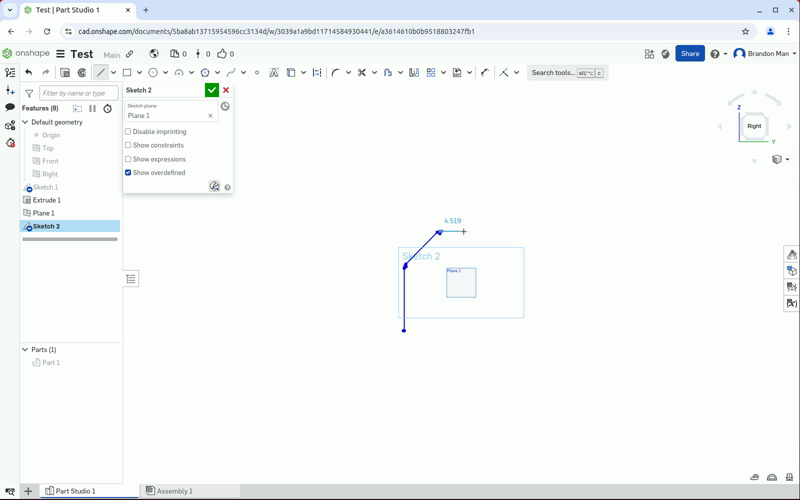
click(463, 231)
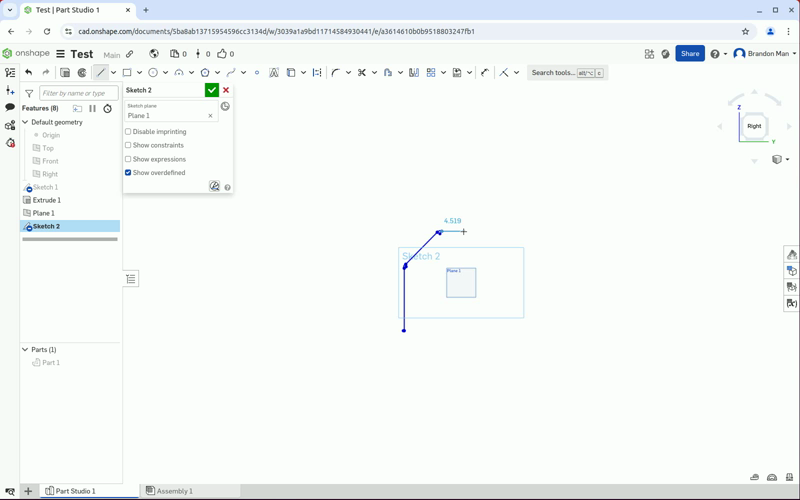
key_up(shift)
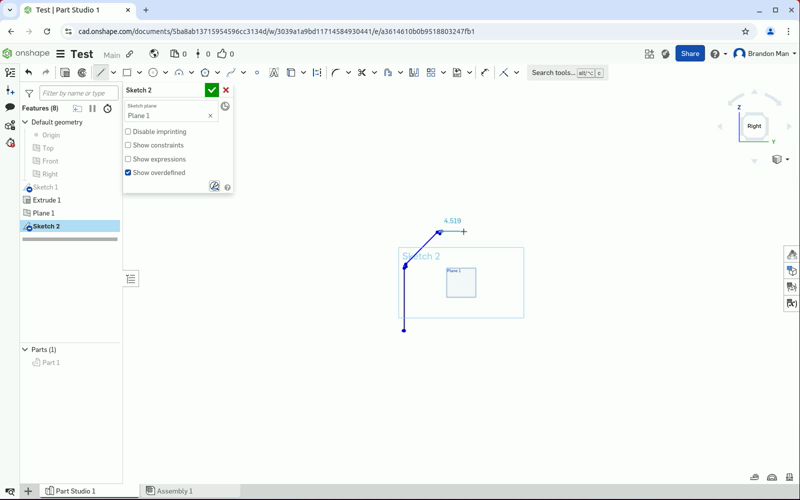
key_down(shift)
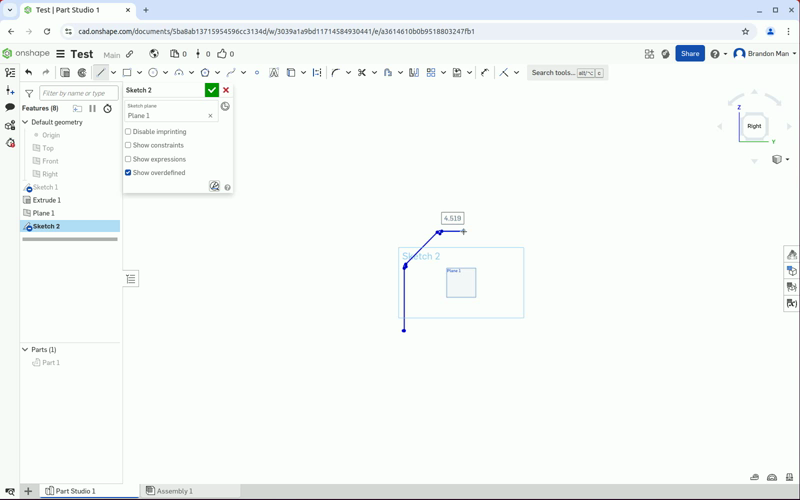
mouse_move(493, 231)
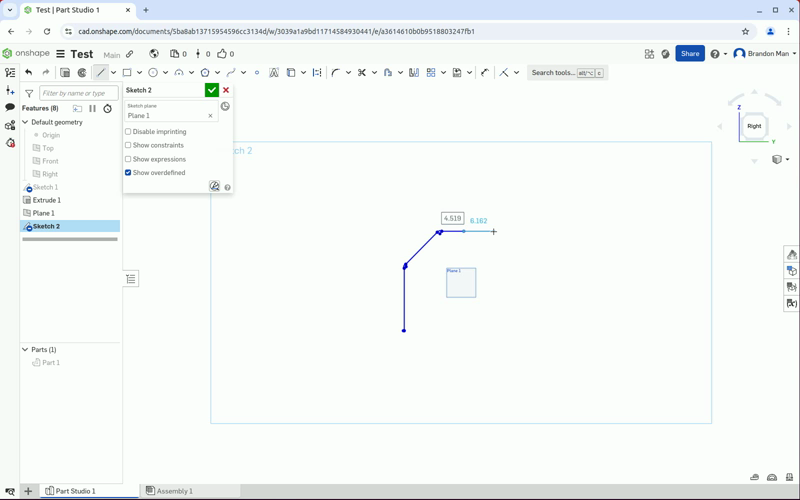
mouse_move(463, 230)
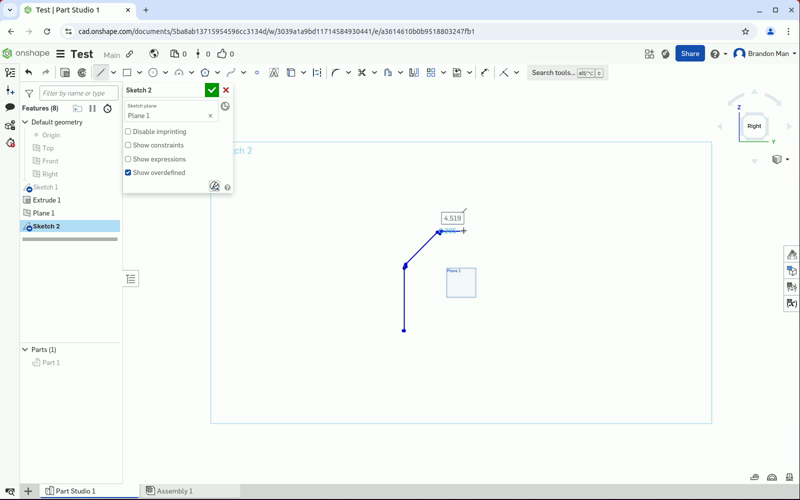
scroll(6)
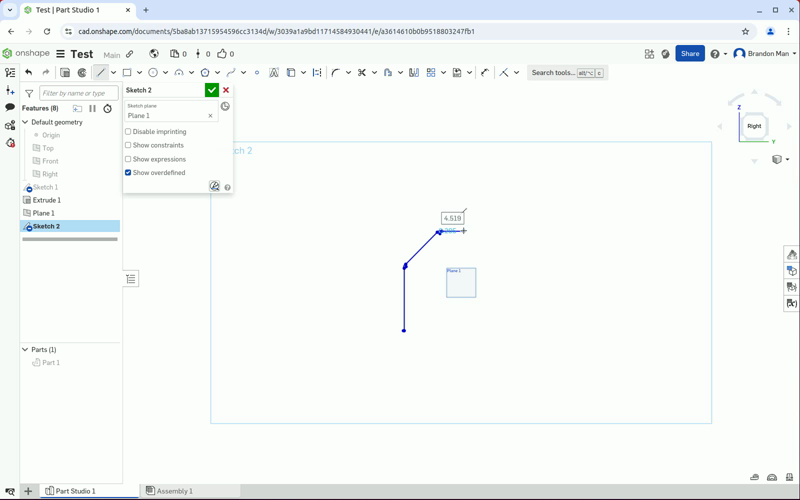
scroll(6)
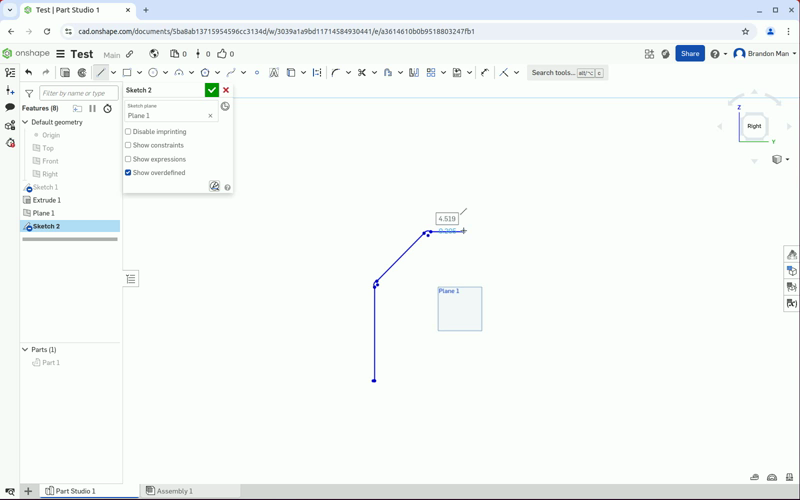
scroll(6)
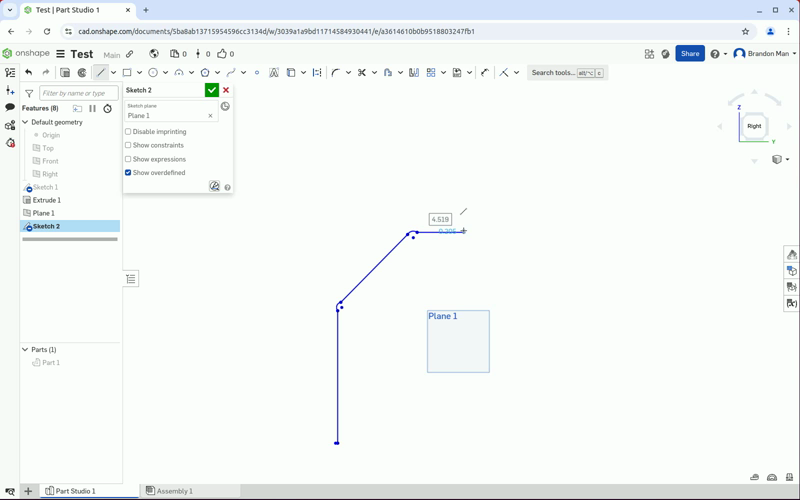
scroll(6)
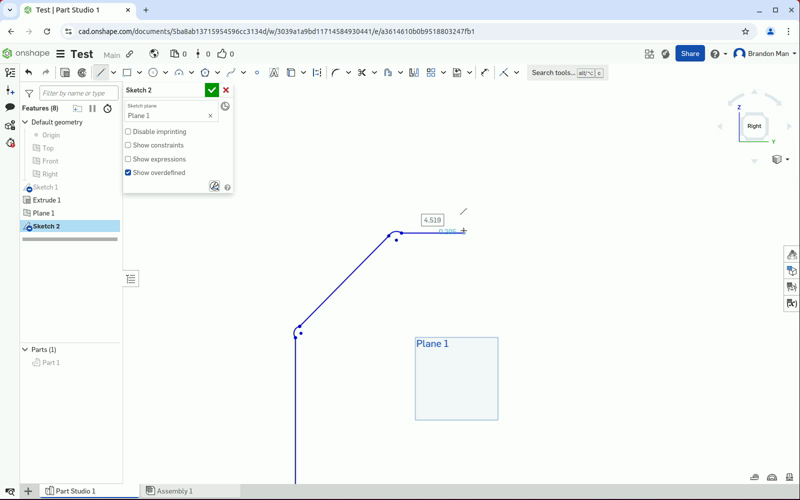
scroll(6)
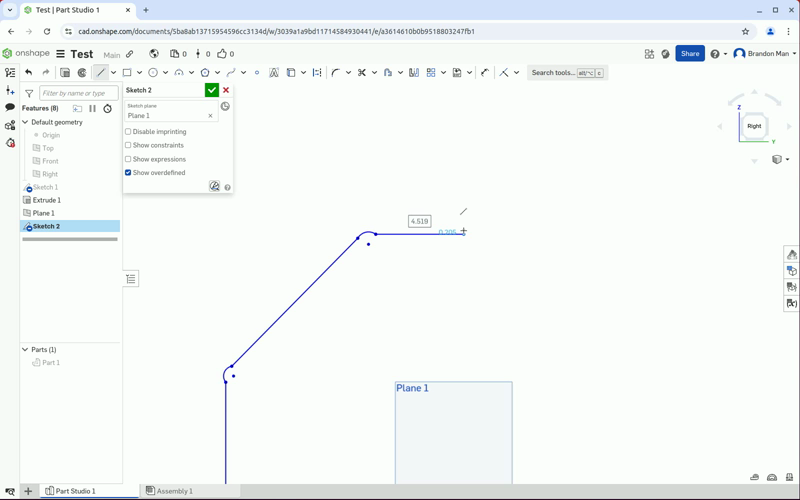
scroll(6)
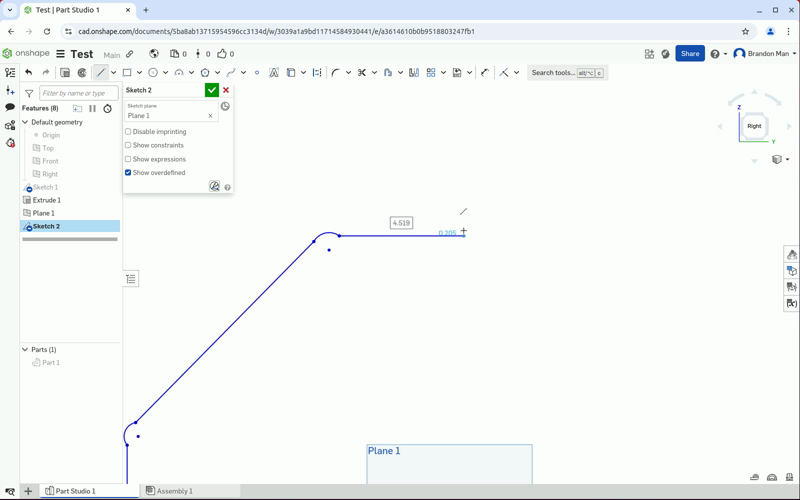
scroll(6)
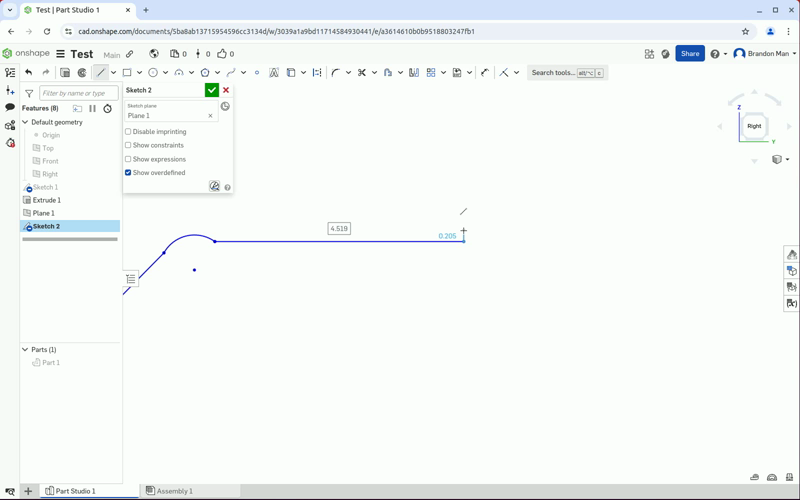
click(463, 230)
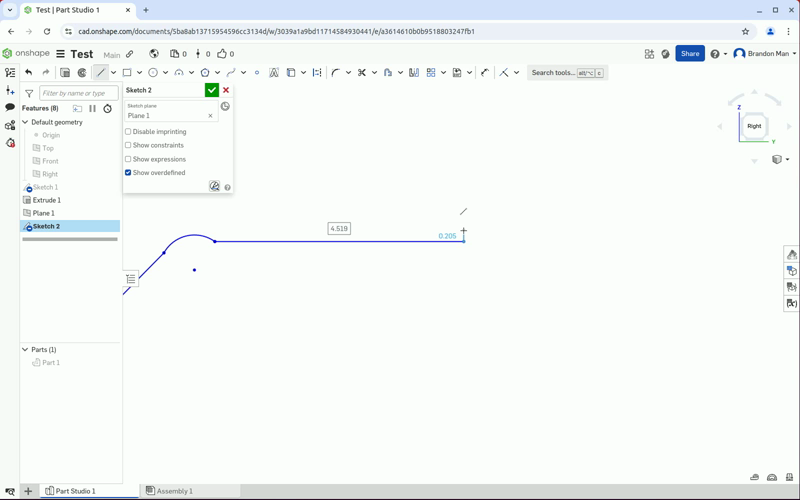
scroll(-6)
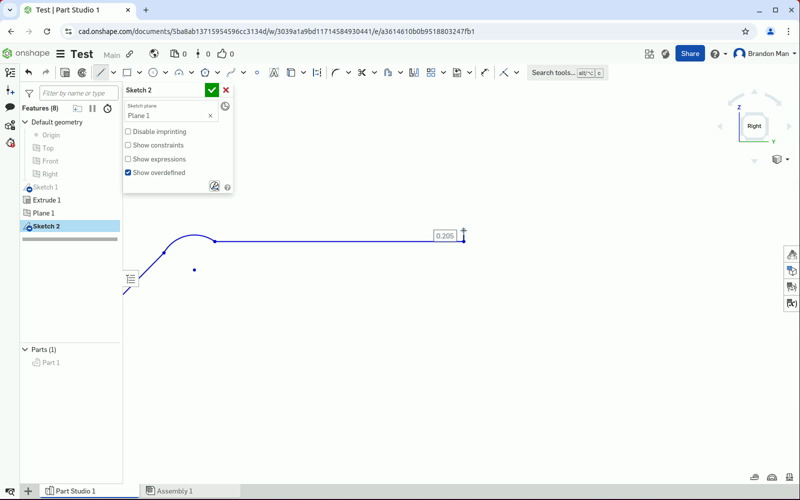
scroll(-6)
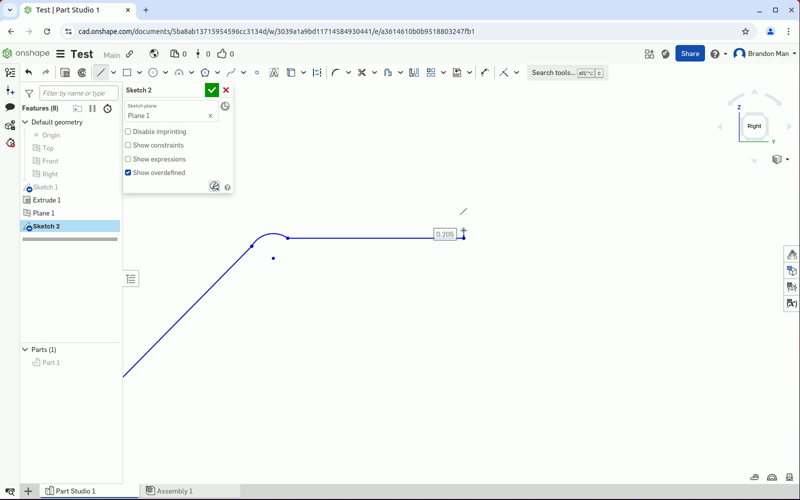
scroll(-6)
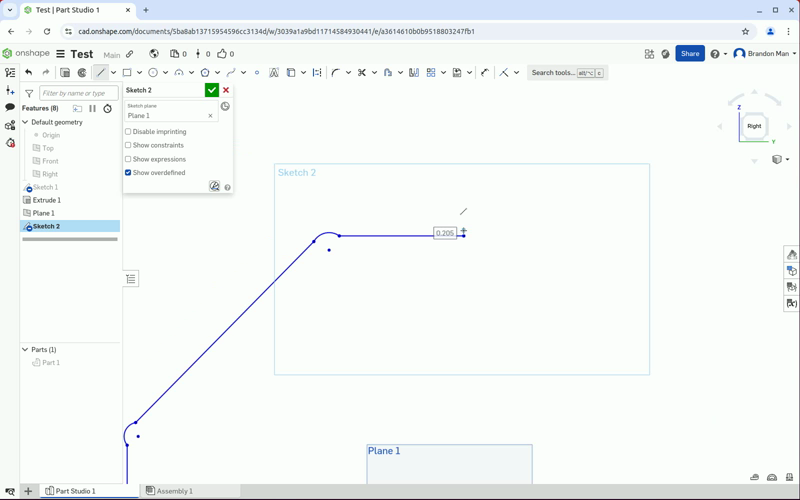
scroll(-6)
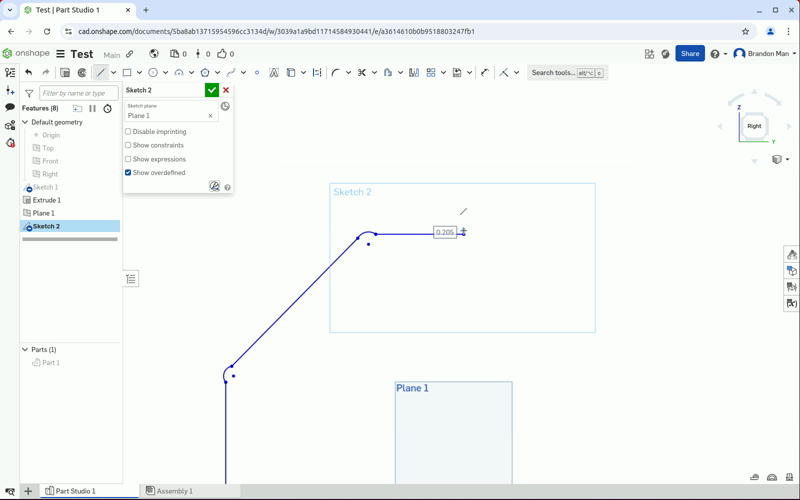
scroll(-6)
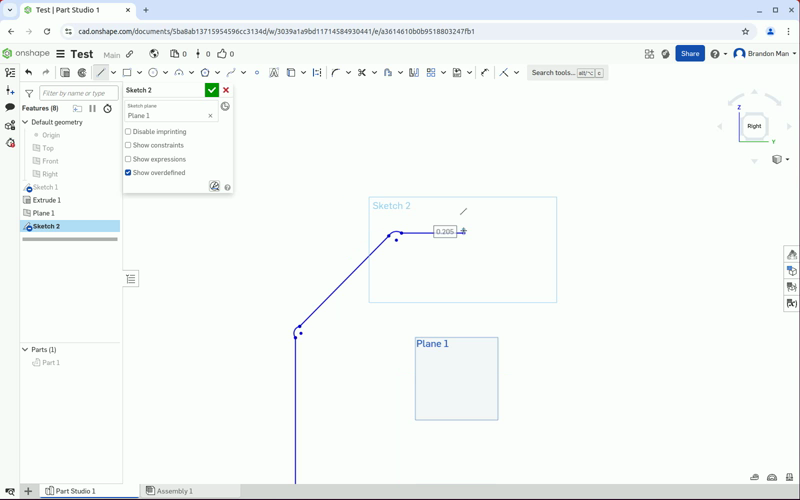
scroll(-6)
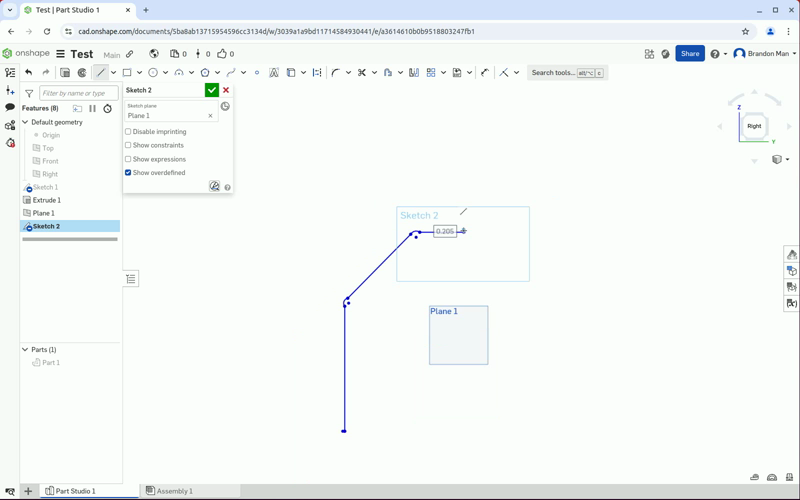
scroll(-6)
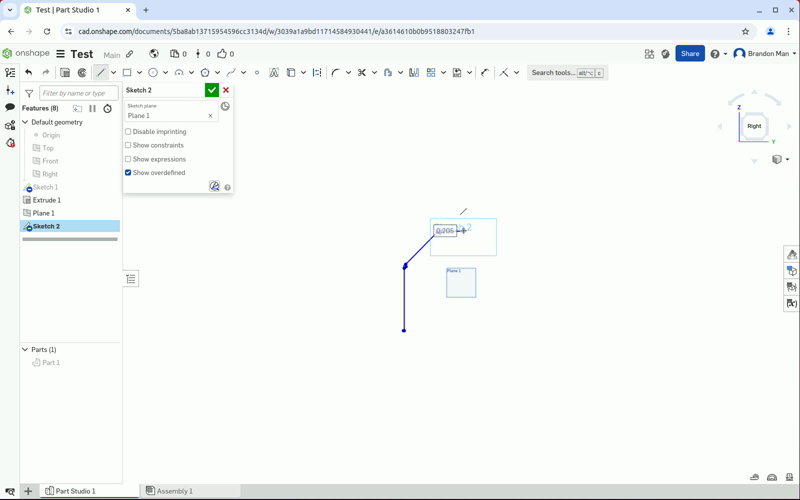
key_up(shift)
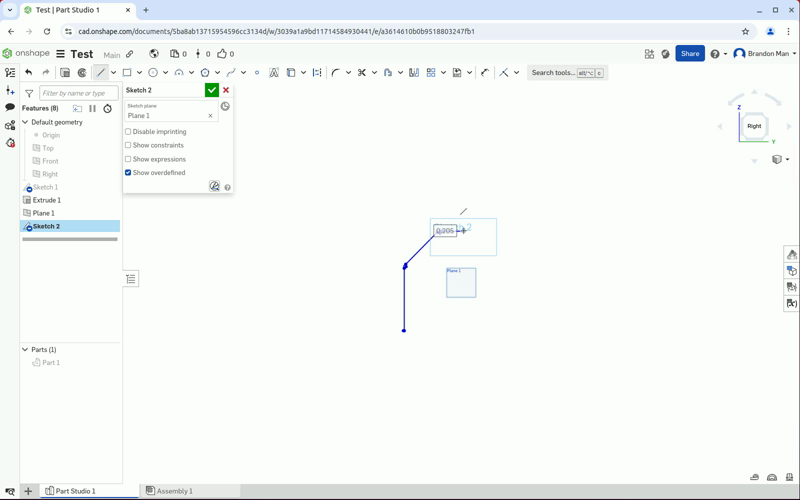
key_down(shift)
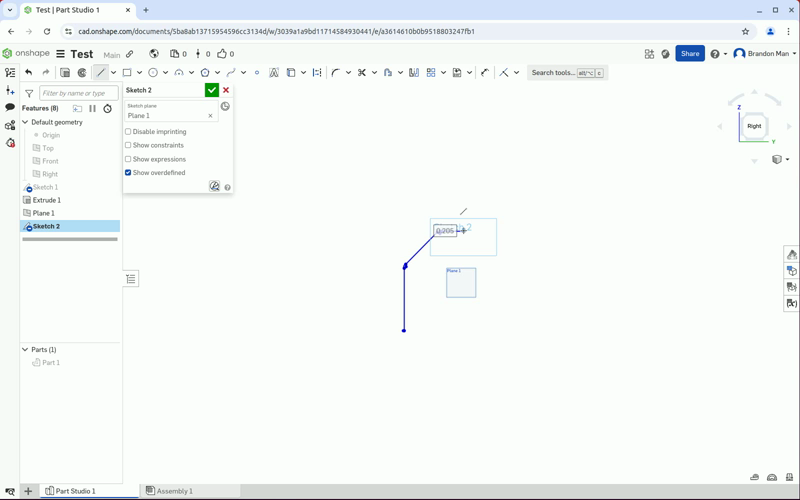
mouse_move(493, 230)
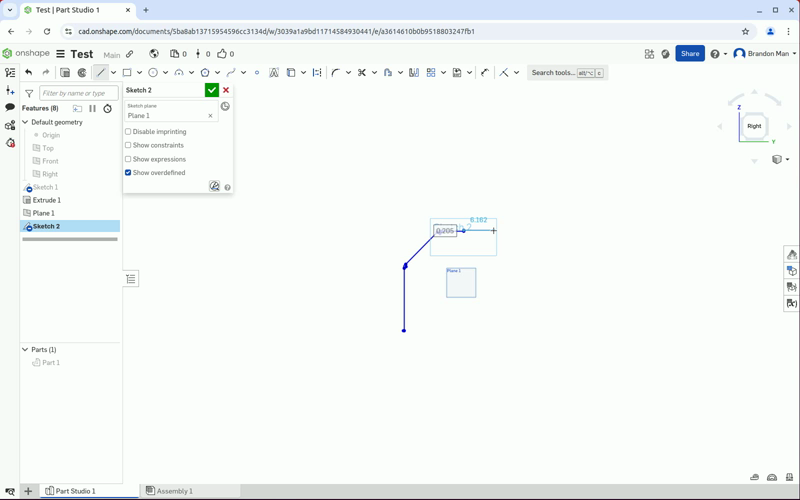
mouse_move(440, 230)
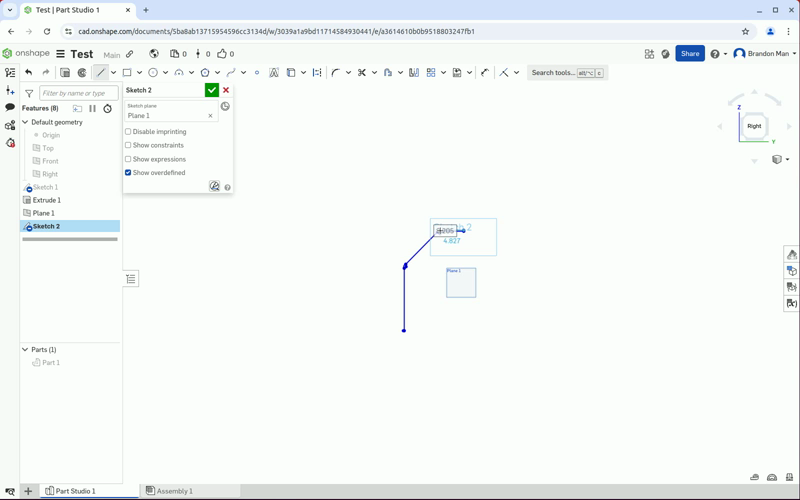
scroll(6)
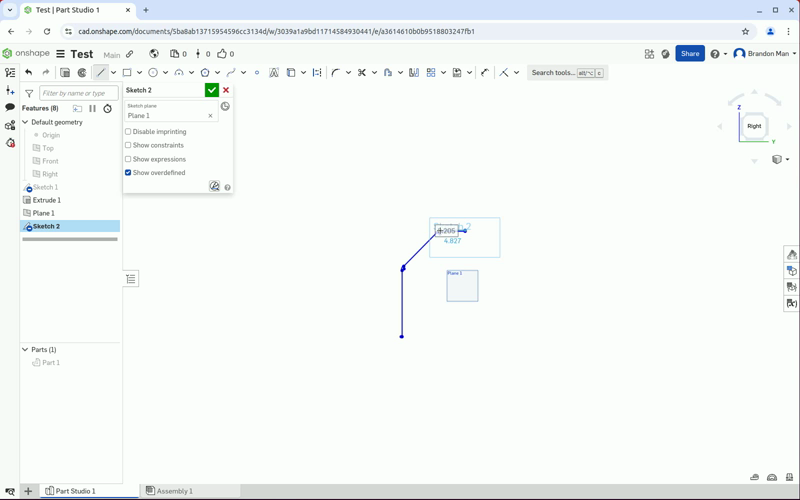
scroll(6)
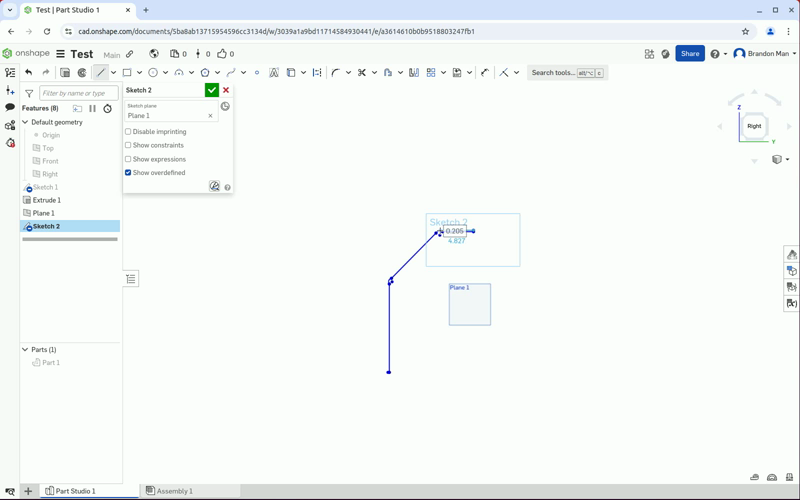
scroll(6)
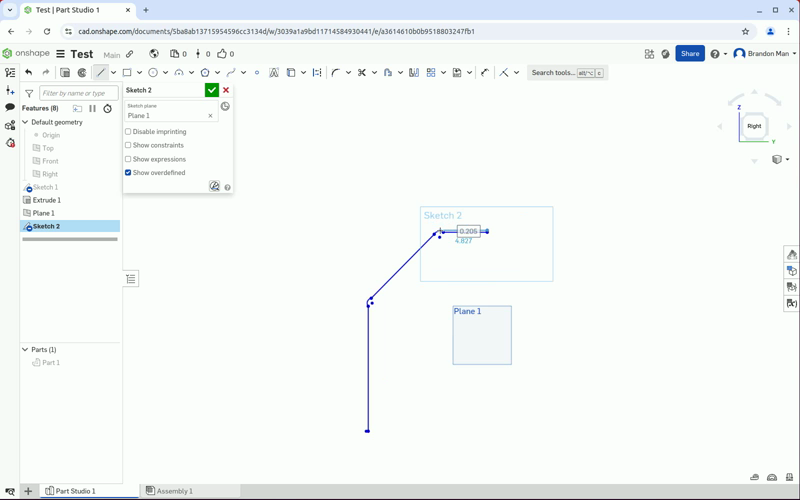
scroll(6)
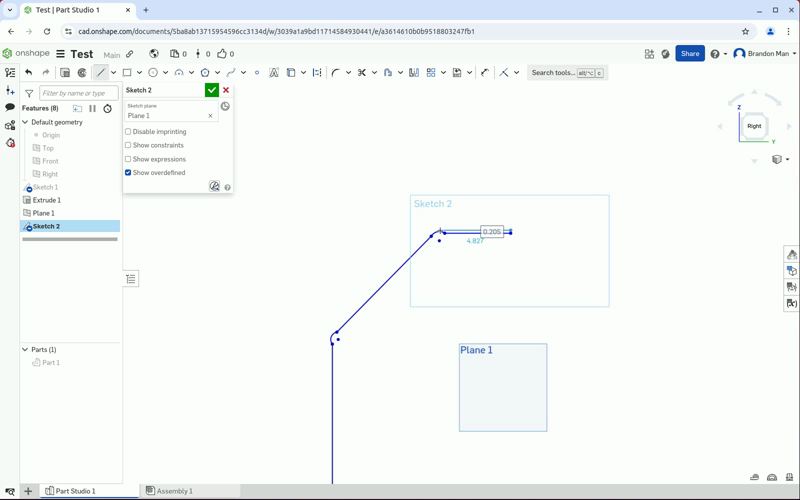
scroll(6)
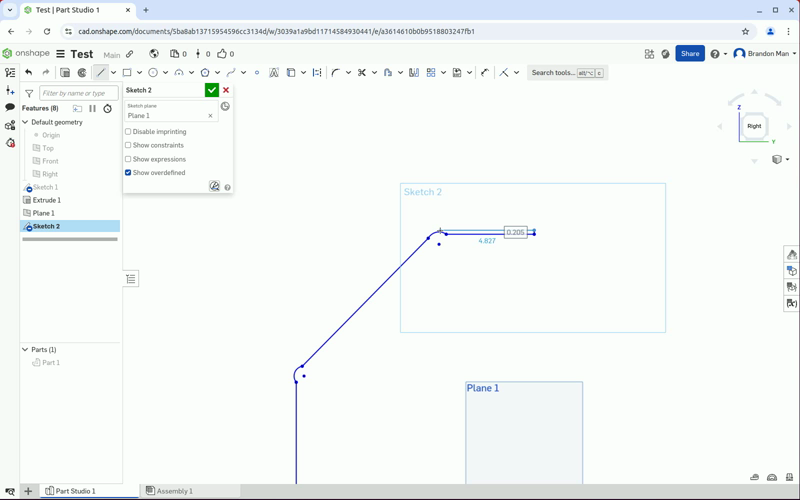
scroll(6)
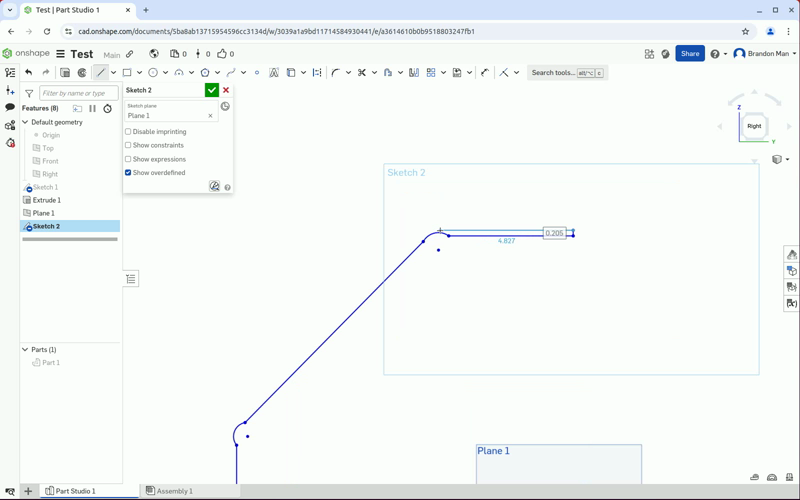
scroll(6)
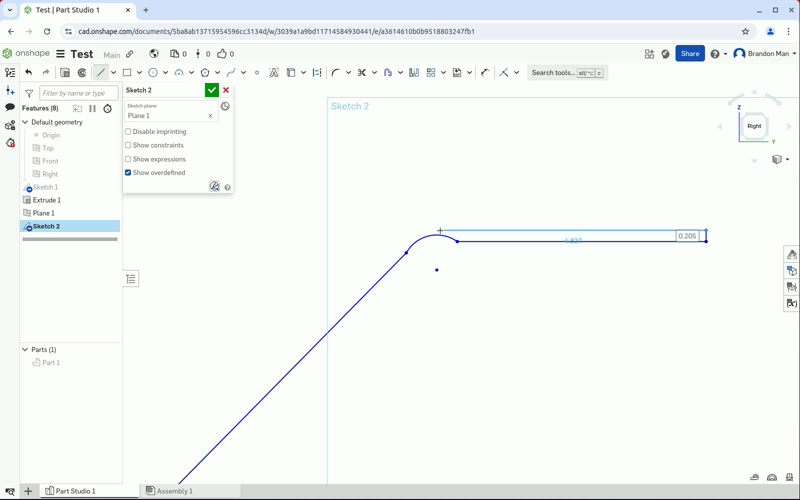
click(440, 230)
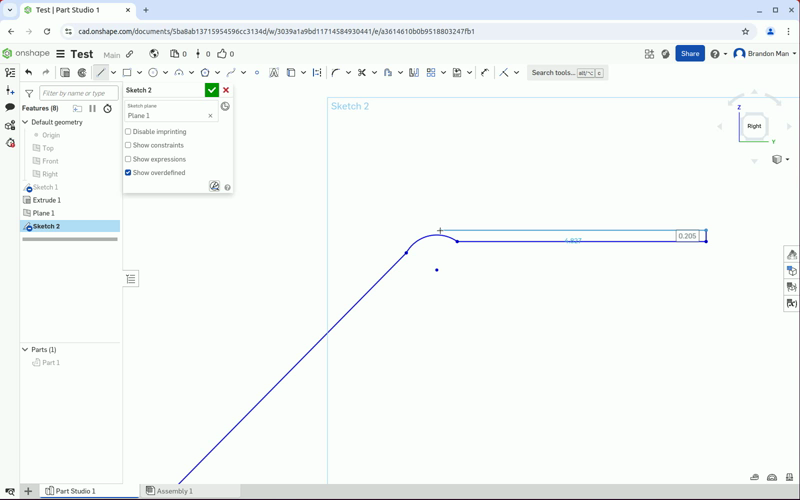
scroll(-6)
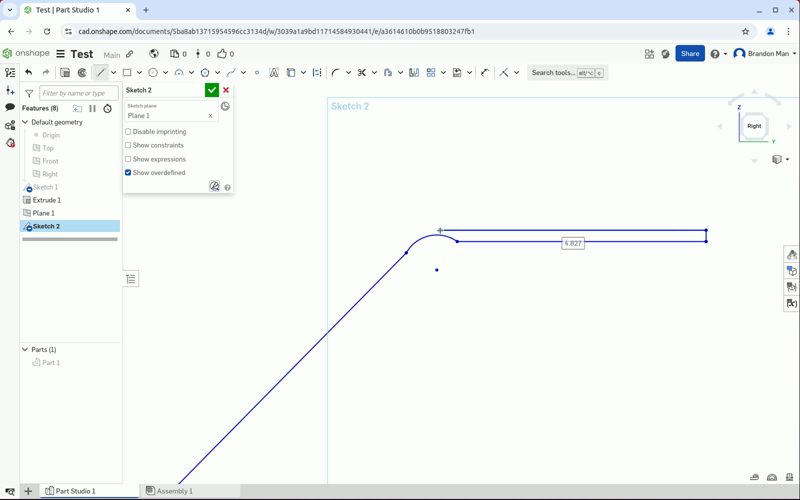
scroll(-6)
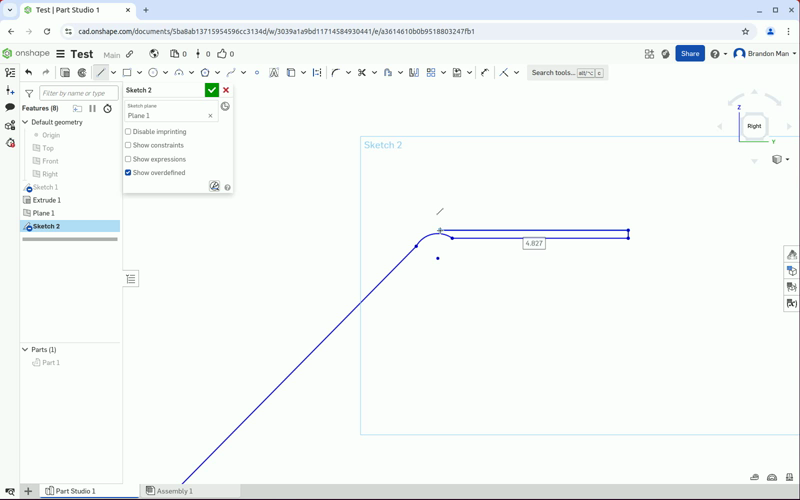
scroll(-6)
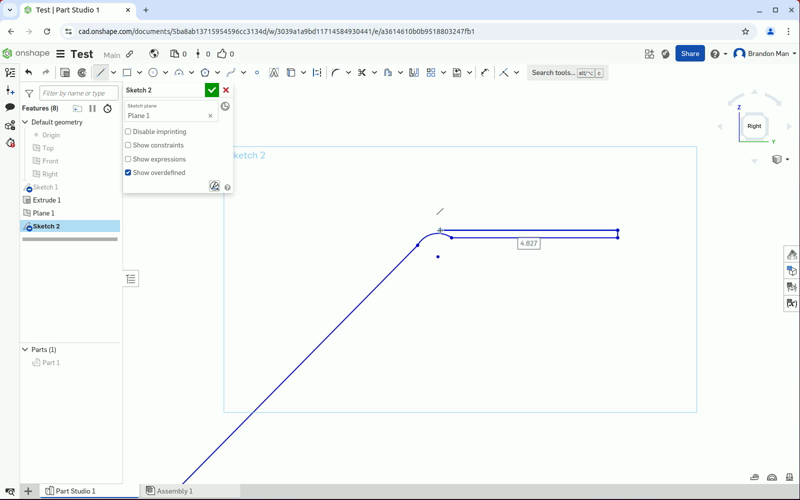
scroll(-6)
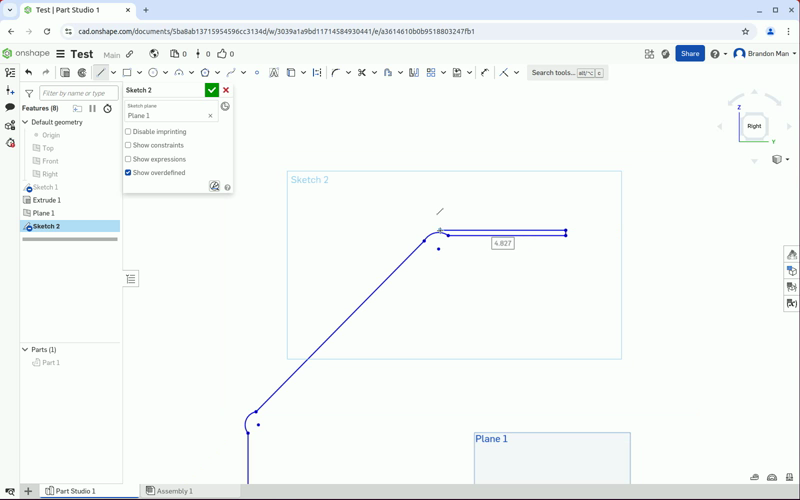
scroll(-6)
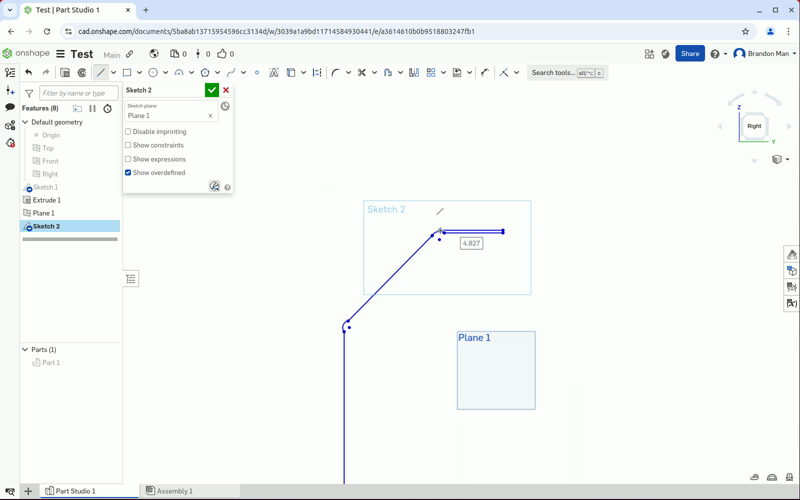
scroll(-6)
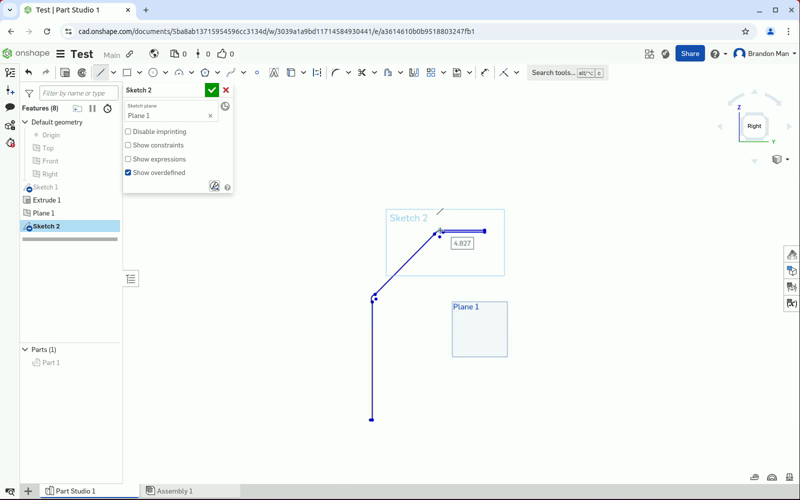
scroll(-6)
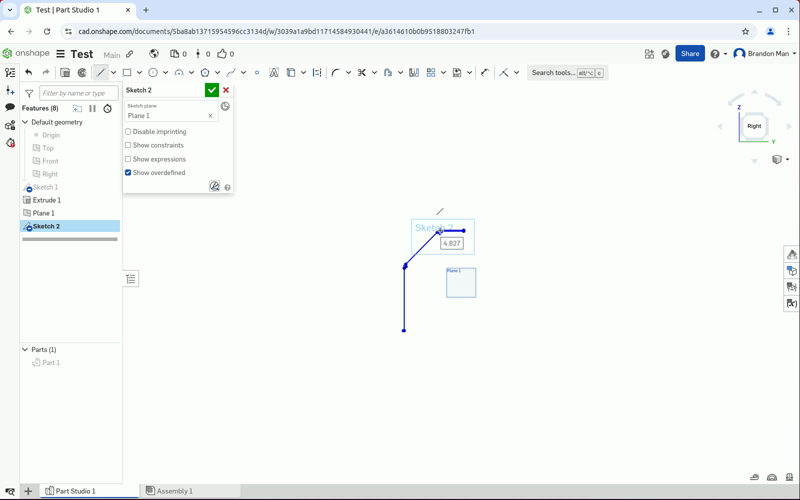
key_up(shift)
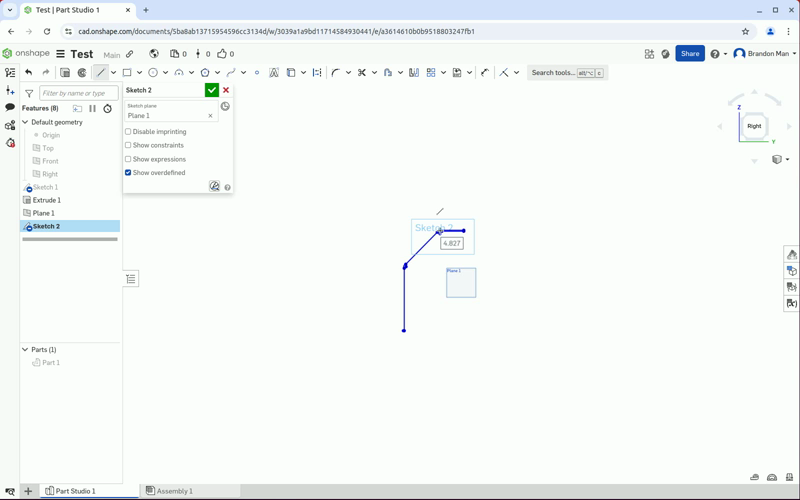
key(esc)
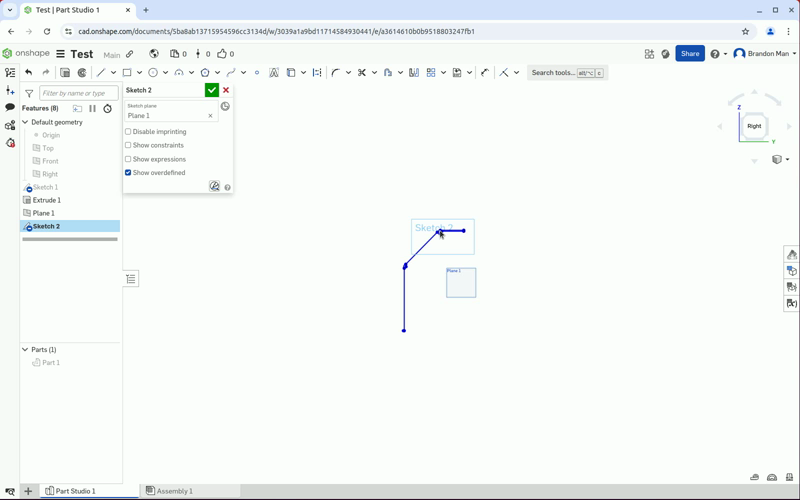
key(a)
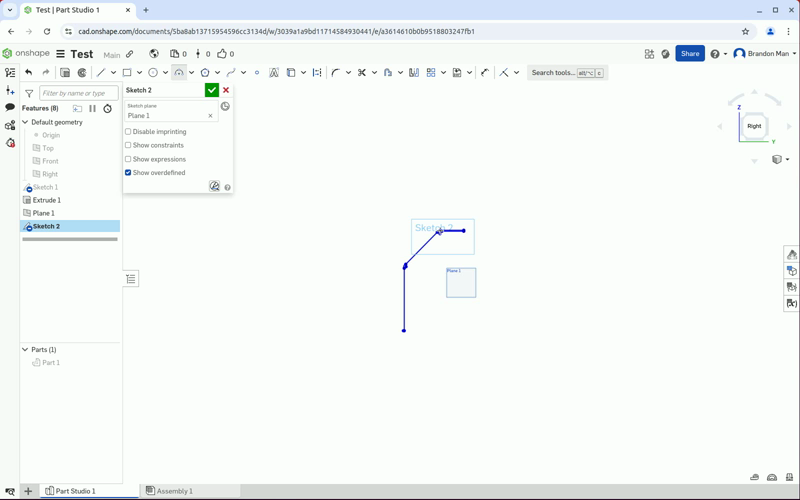
mouse_move(440, 230)
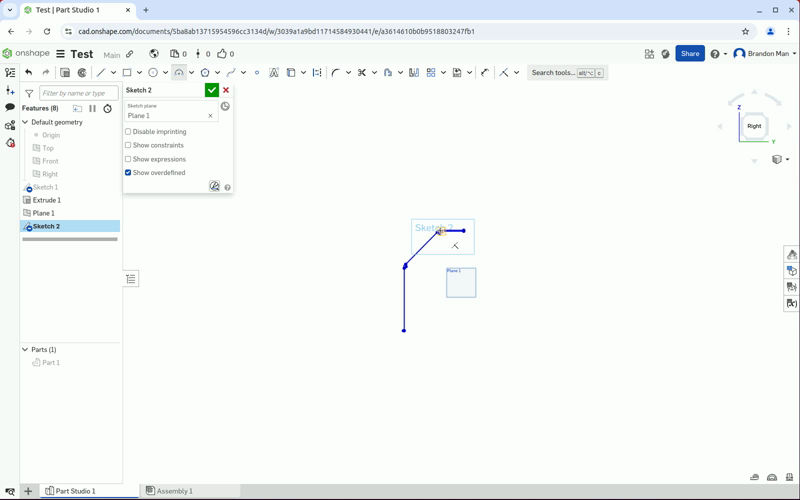
scroll(6)
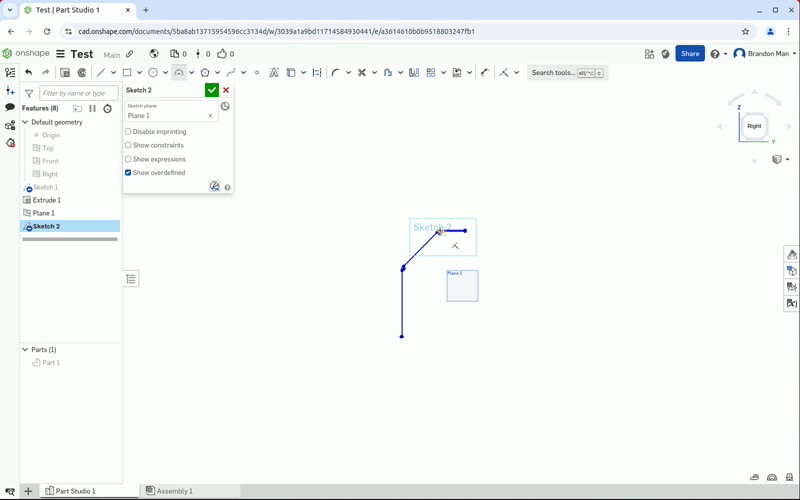
scroll(6)
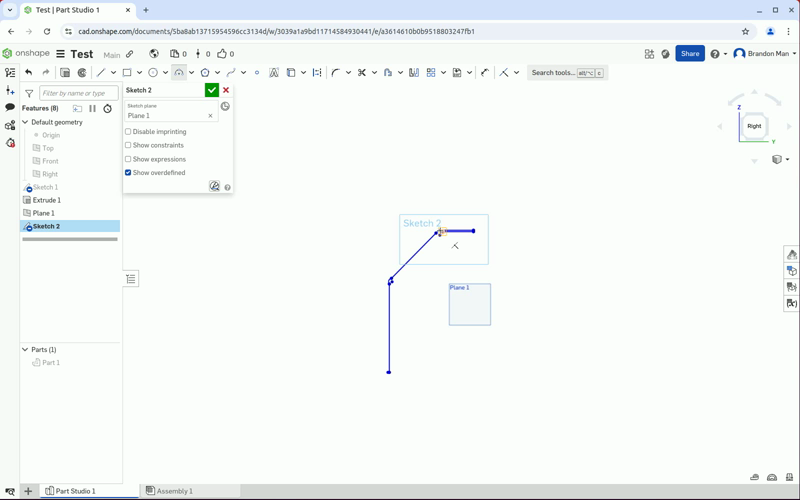
scroll(6)
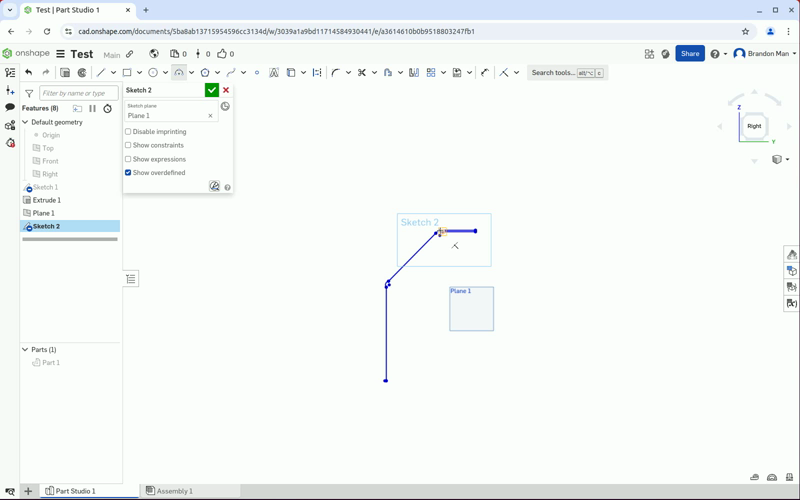
scroll(6)
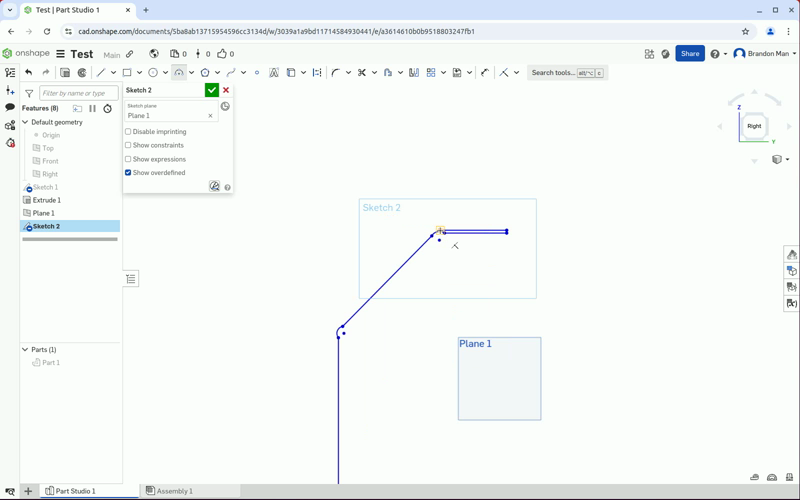
scroll(6)
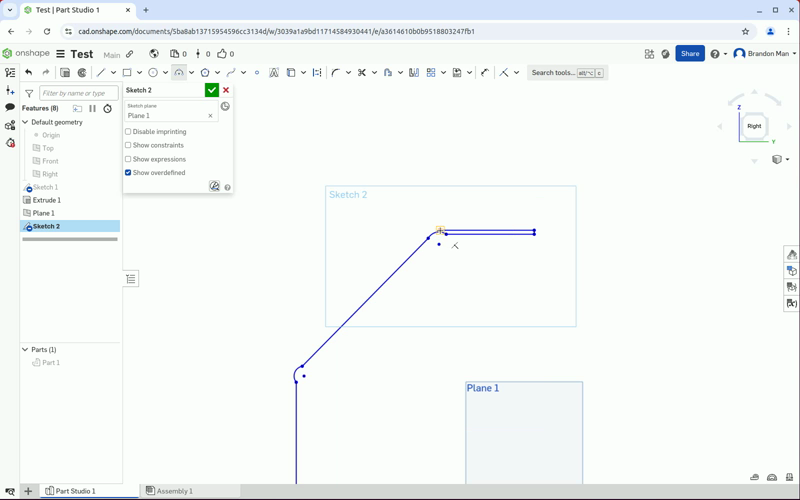
scroll(6)
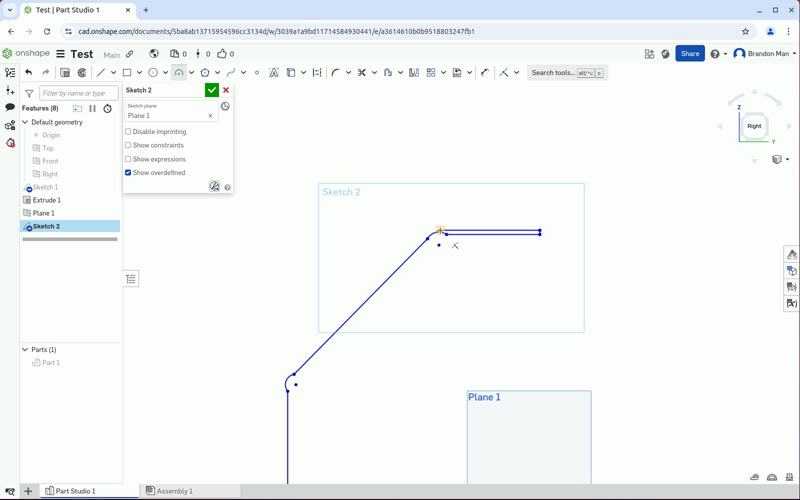
scroll(6)
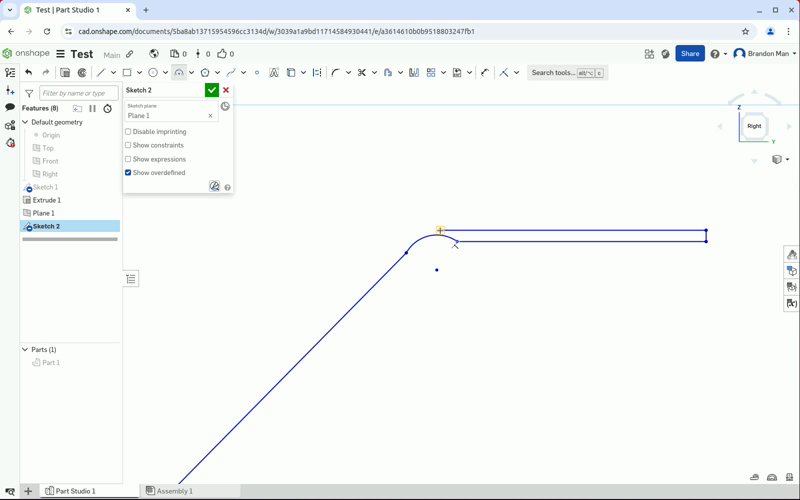
click(440, 230)
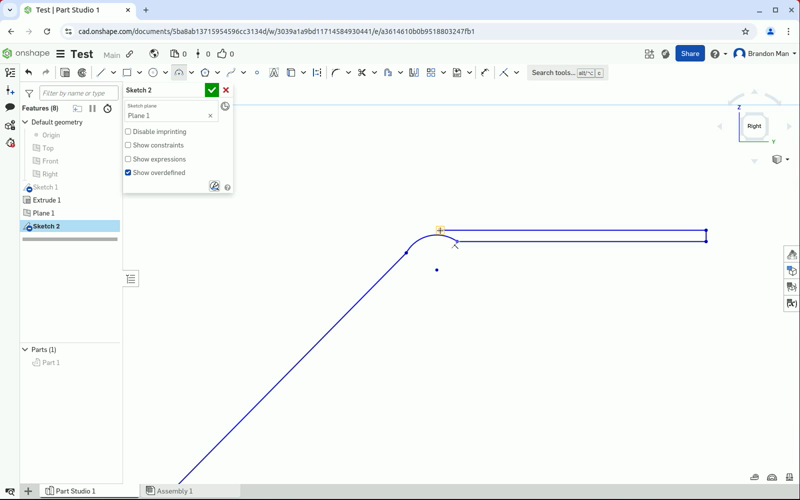
scroll(-6)
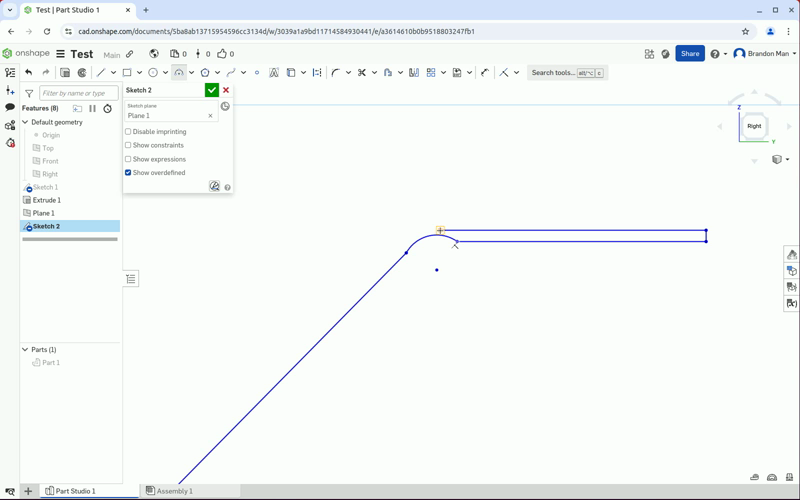
scroll(-6)
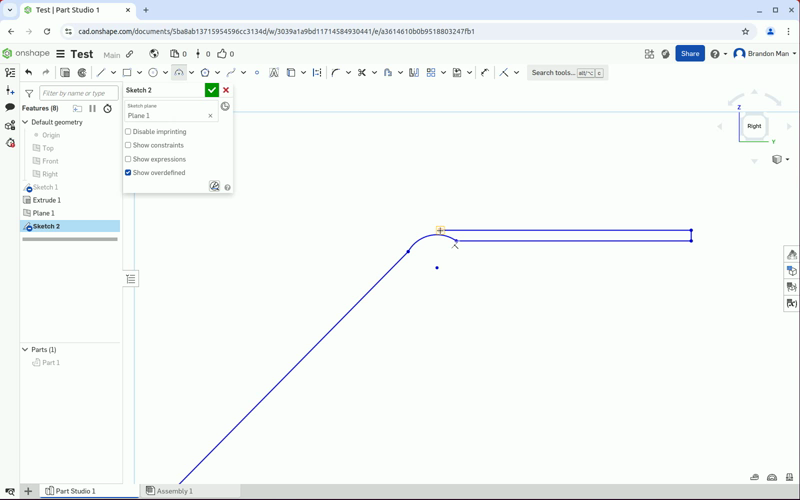
scroll(-6)
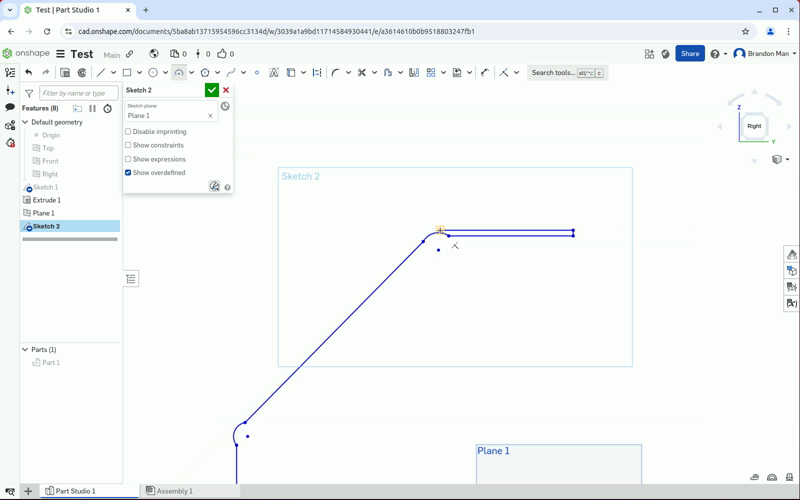
scroll(-6)
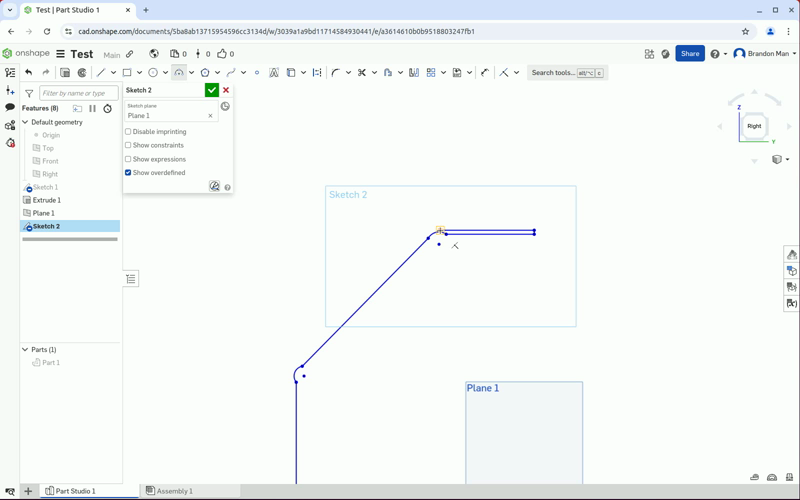
scroll(-6)
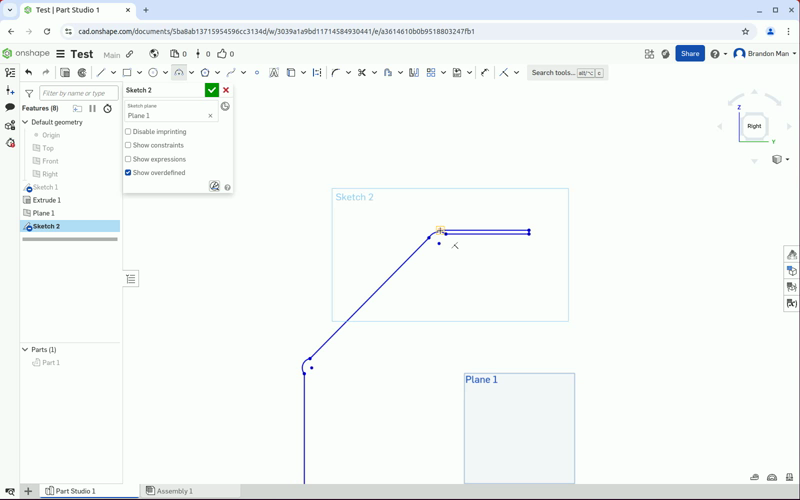
scroll(-6)
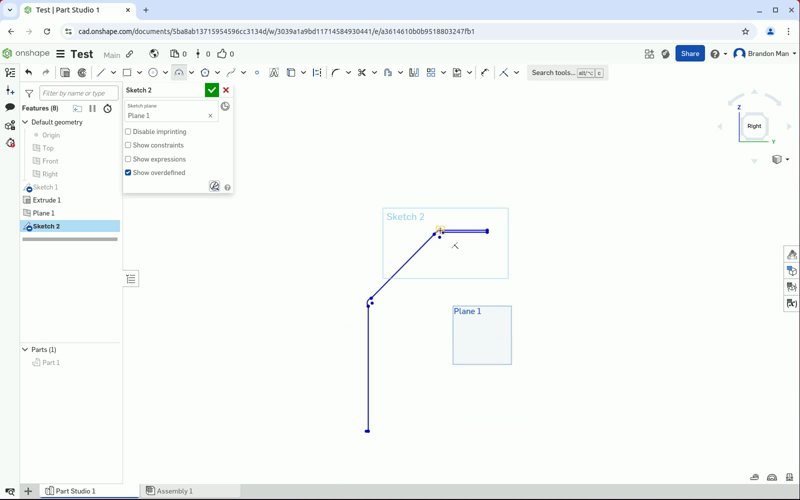
scroll(-6)
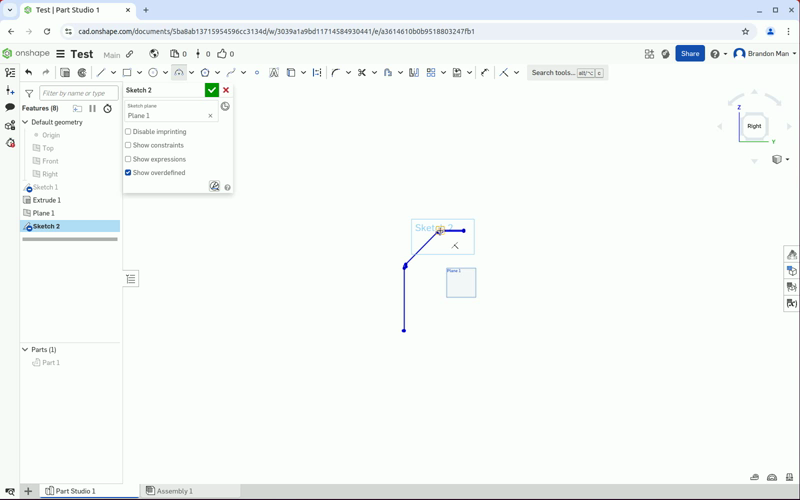
key_down(shift)
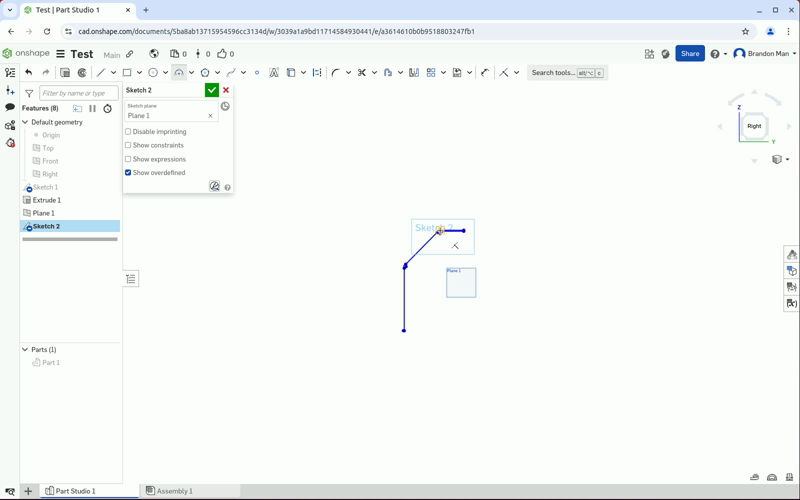
mouse_move(437, 231)
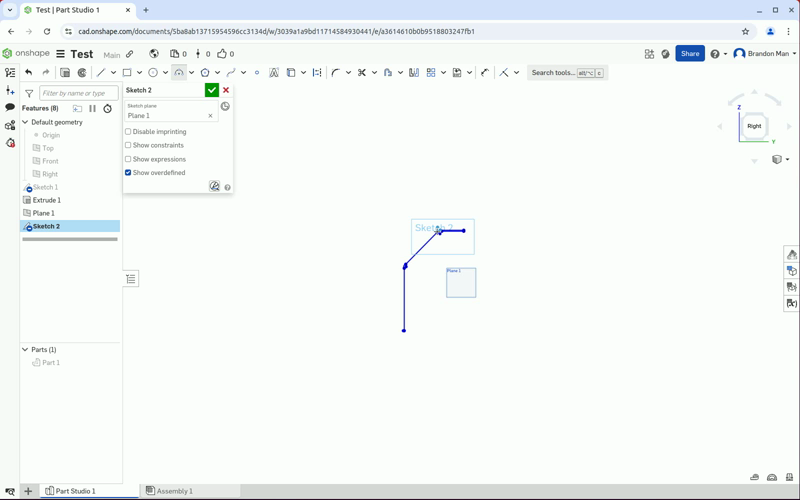
scroll(6)
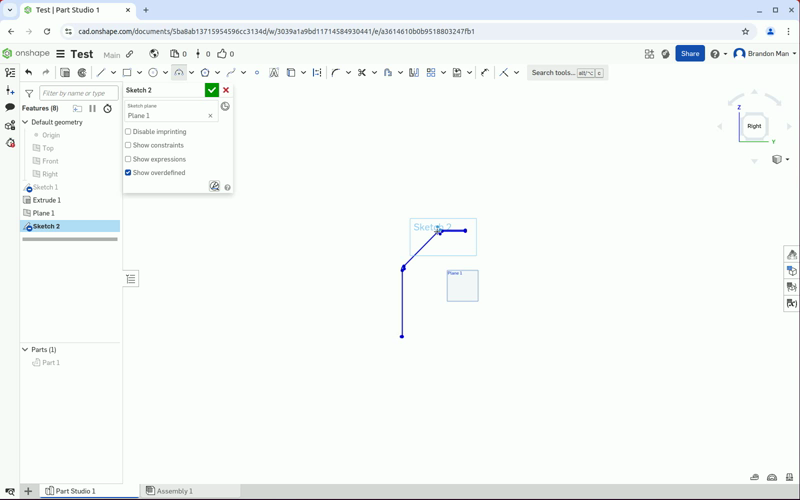
scroll(6)
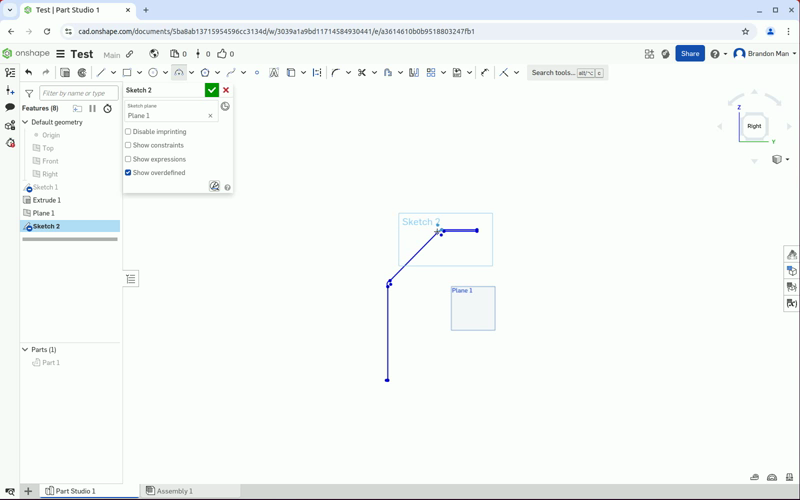
scroll(6)
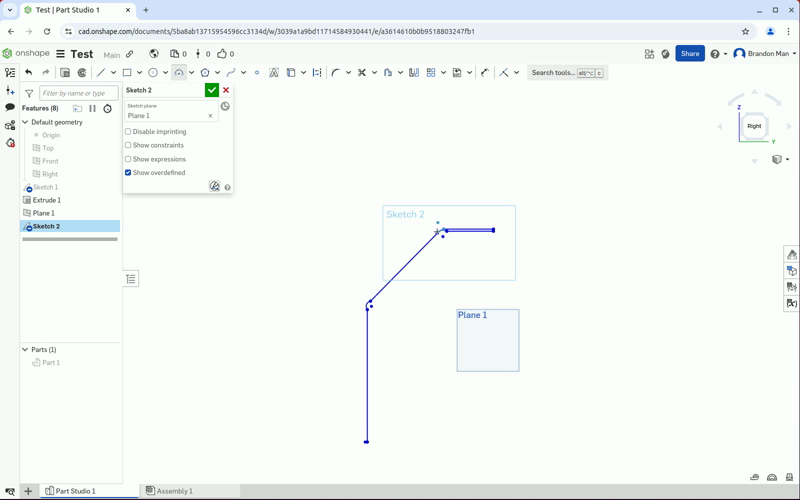
scroll(6)
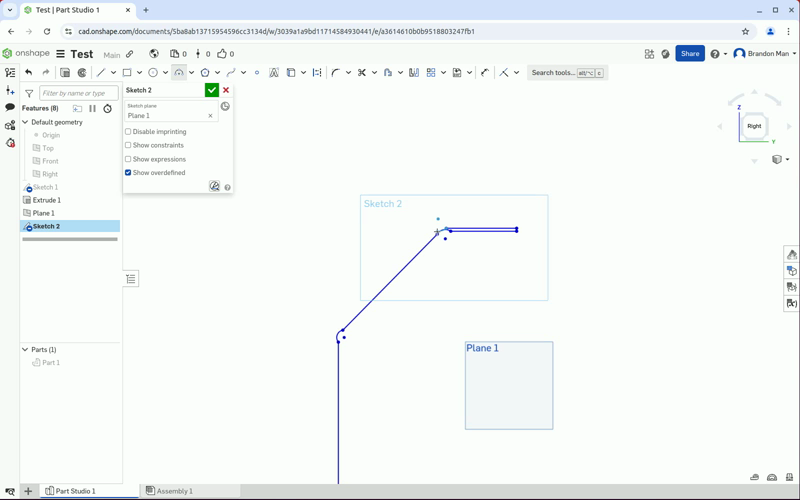
scroll(6)
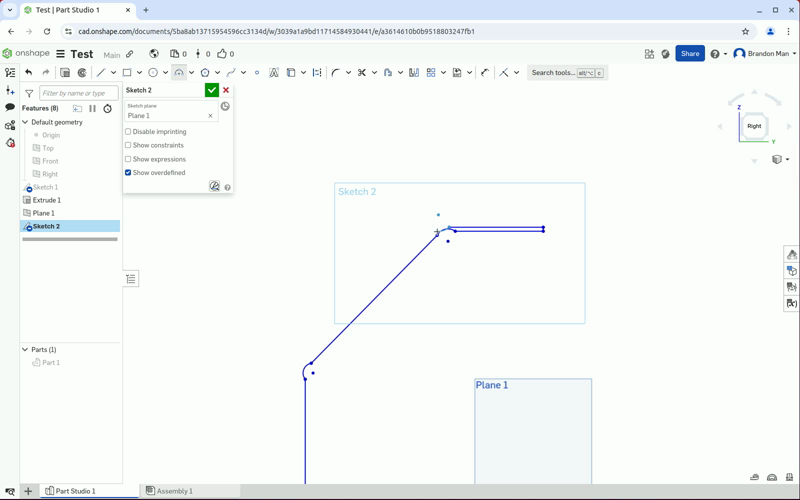
scroll(6)
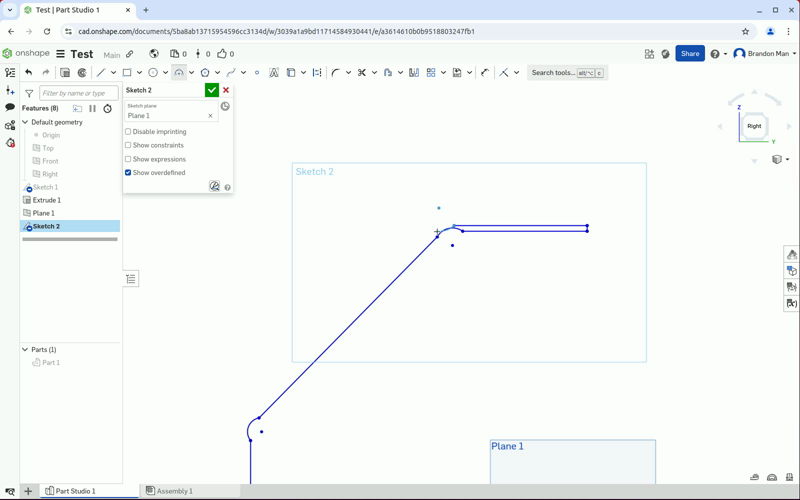
scroll(6)
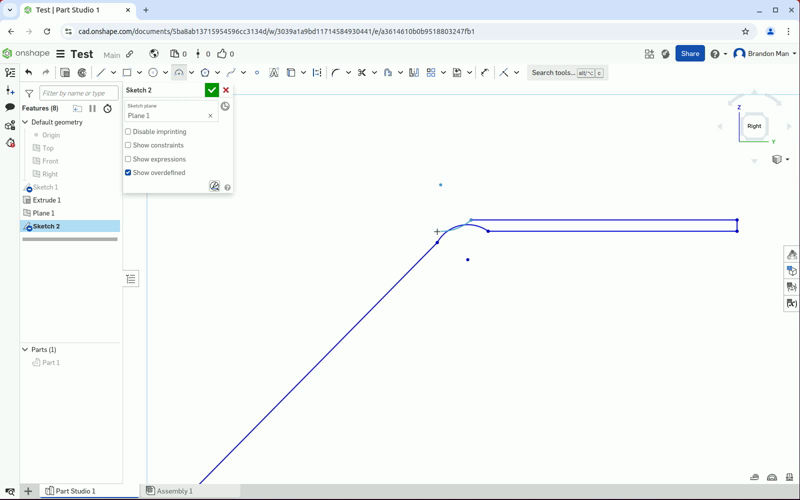
click(437, 231)
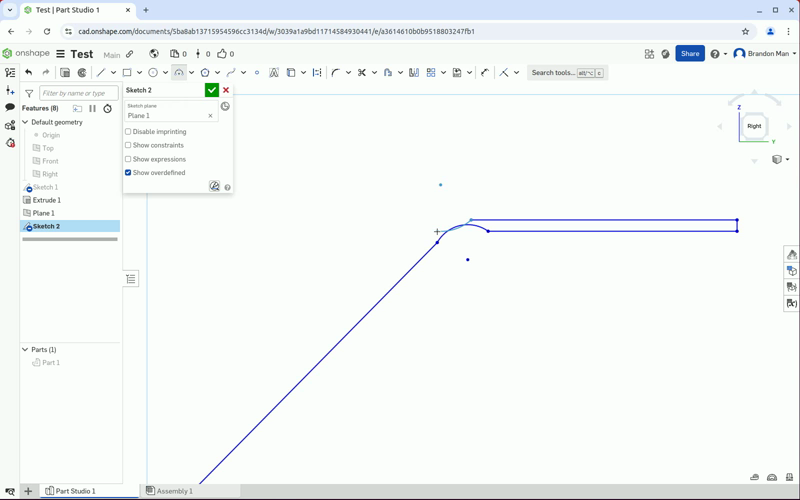
scroll(-6)
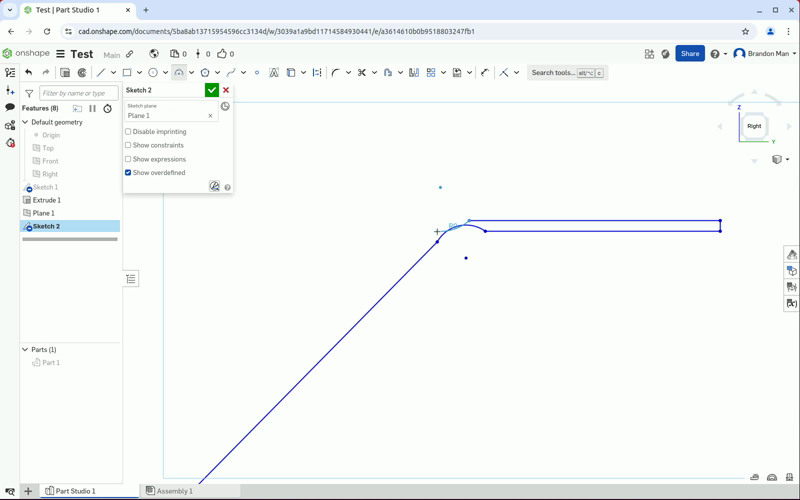
scroll(-6)
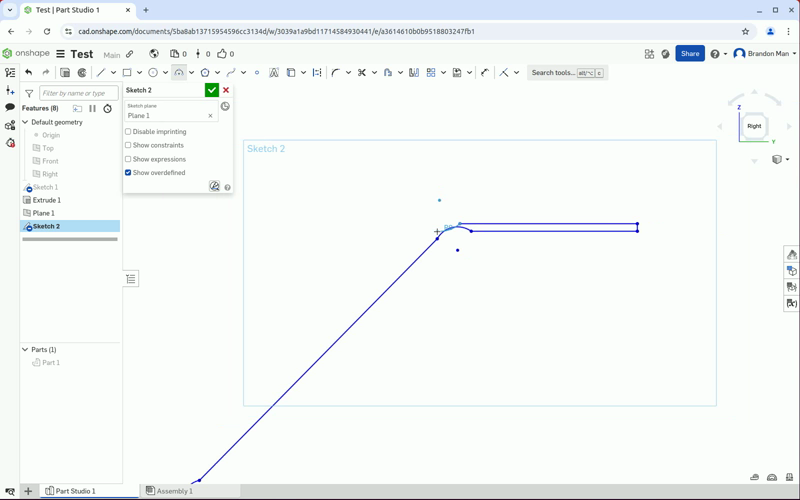
scroll(-6)
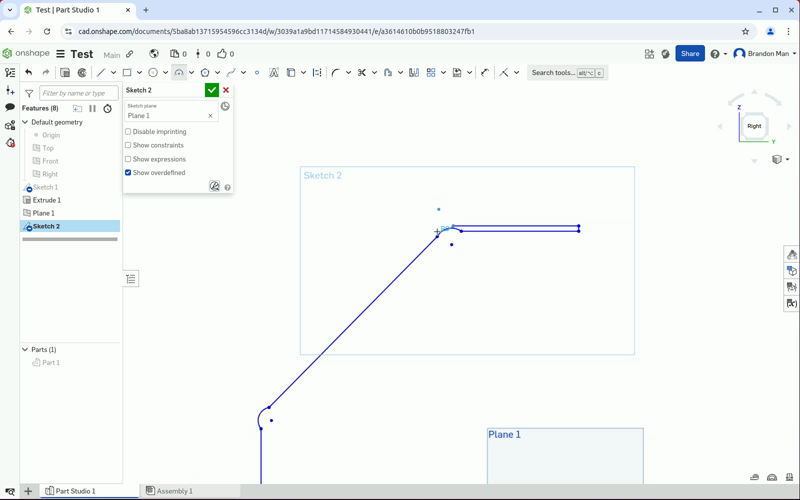
scroll(-6)
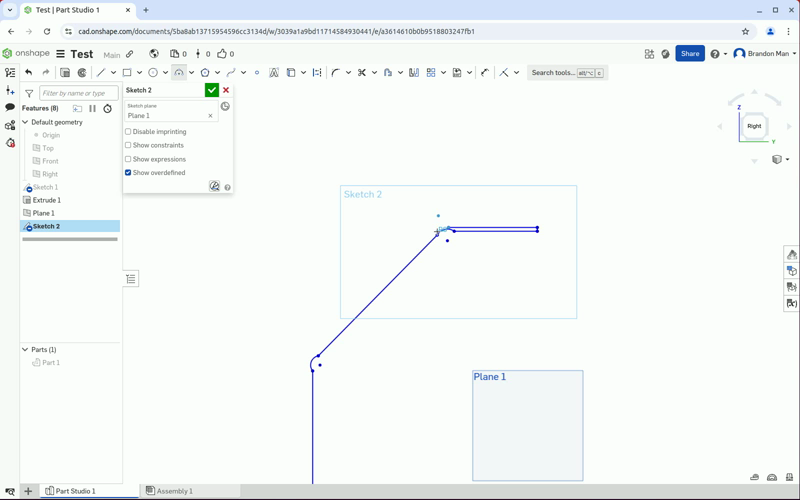
scroll(-6)
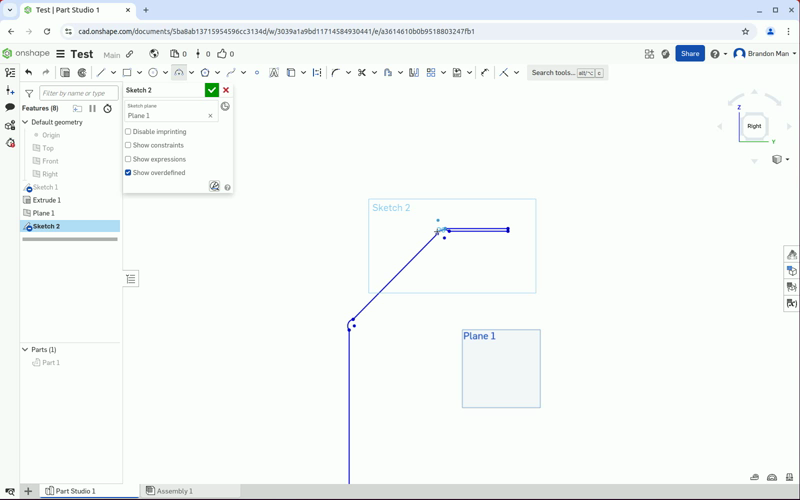
scroll(-6)
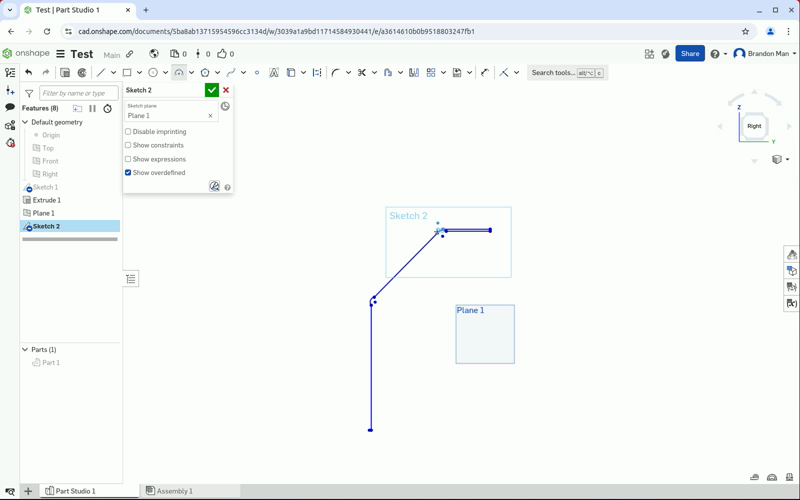
scroll(-6)
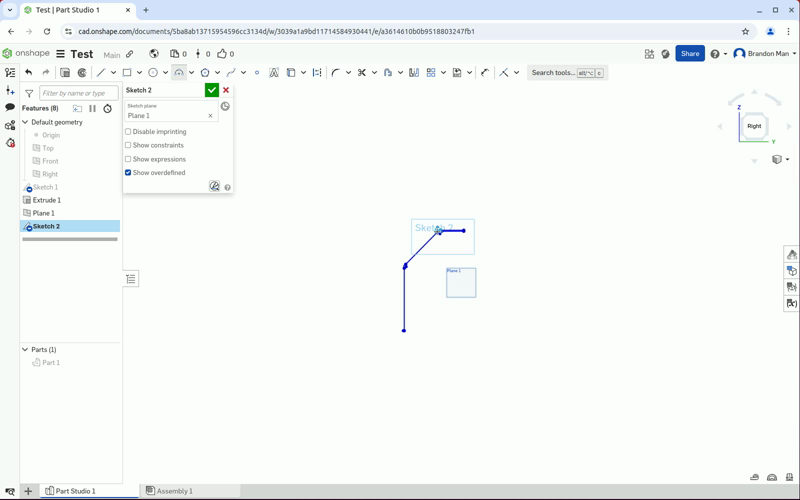
mouse_move(438, 229)
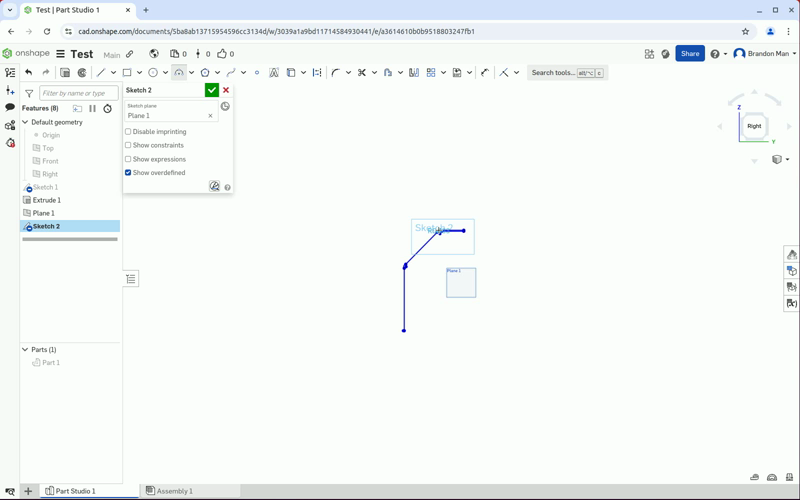
scroll(6)
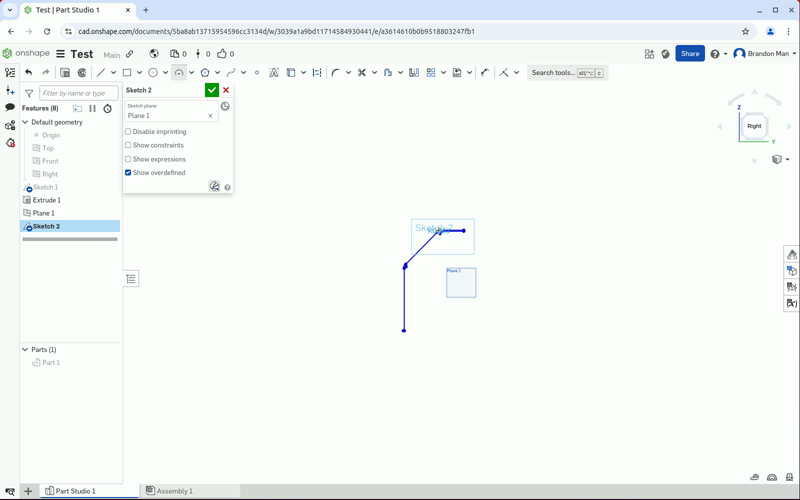
scroll(6)
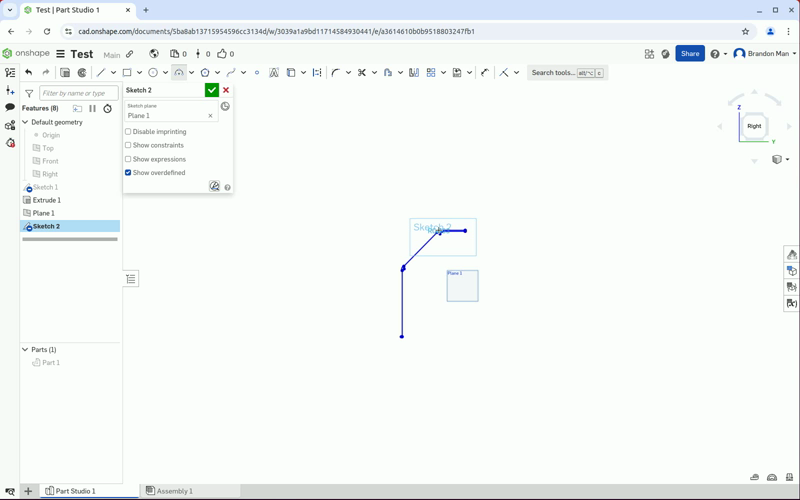
scroll(6)
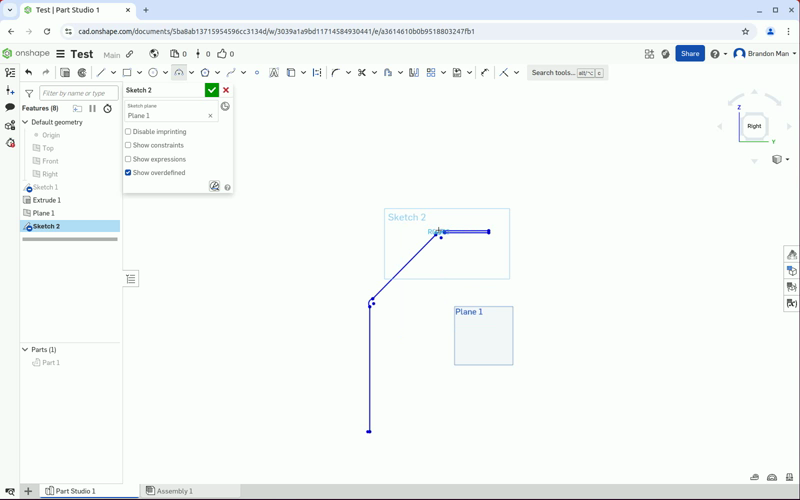
scroll(6)
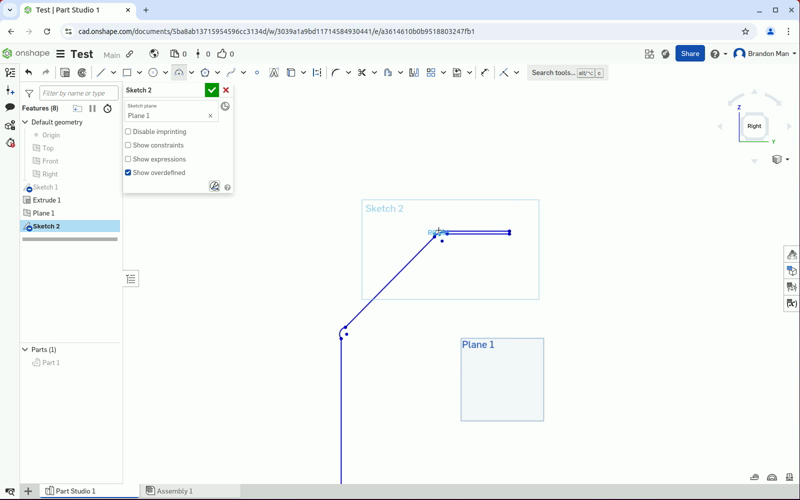
scroll(6)
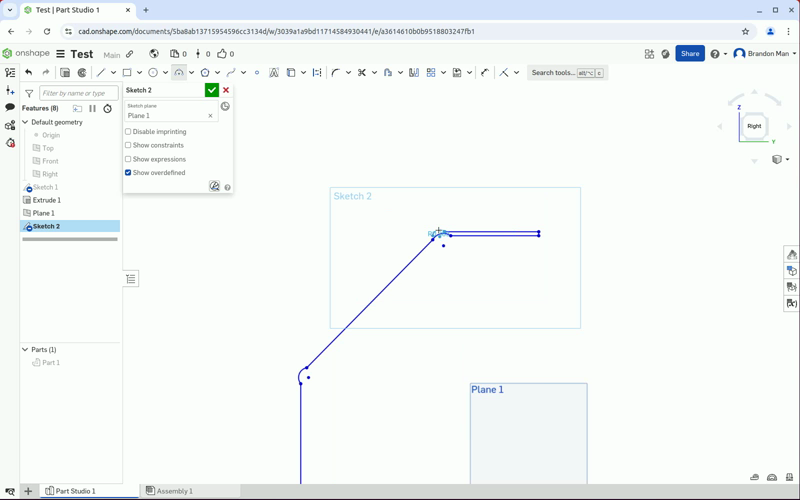
scroll(6)
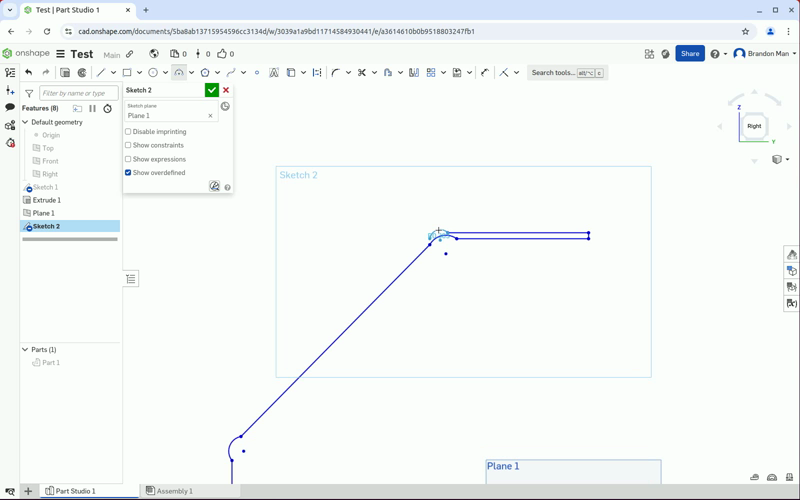
scroll(6)
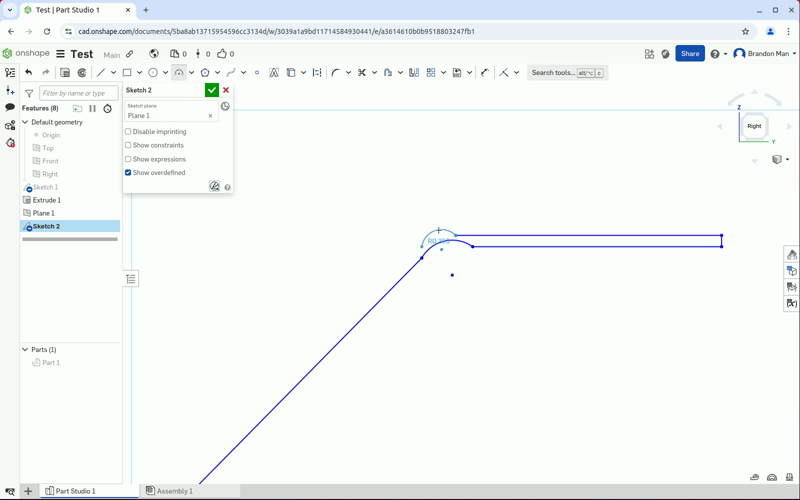
click(438, 229)
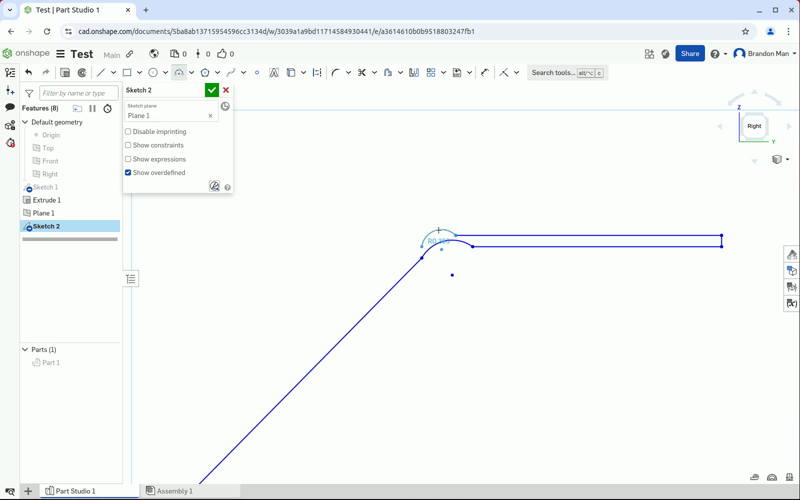
scroll(-6)
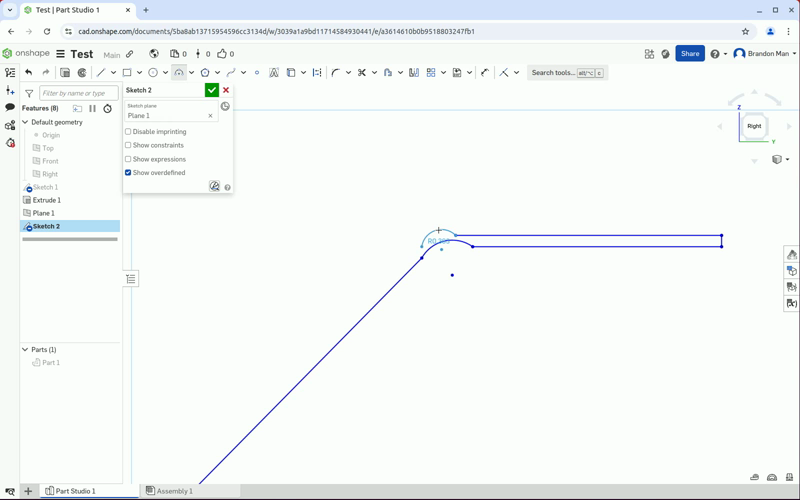
scroll(-6)
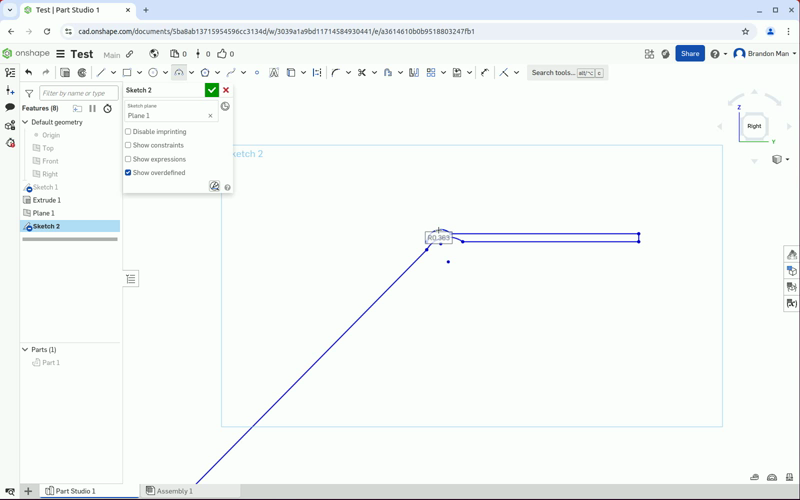
scroll(-6)
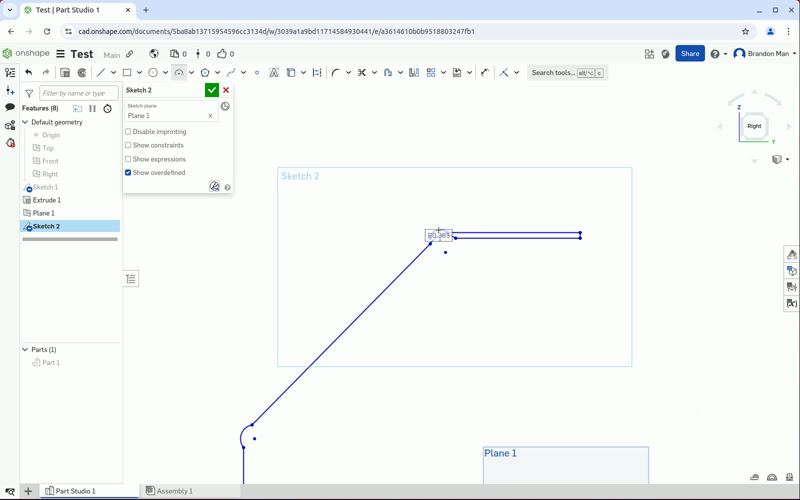
scroll(-6)
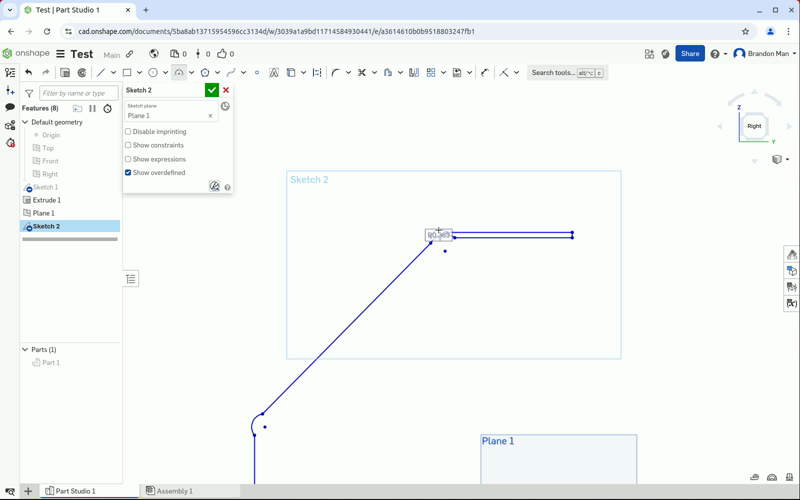
scroll(-6)
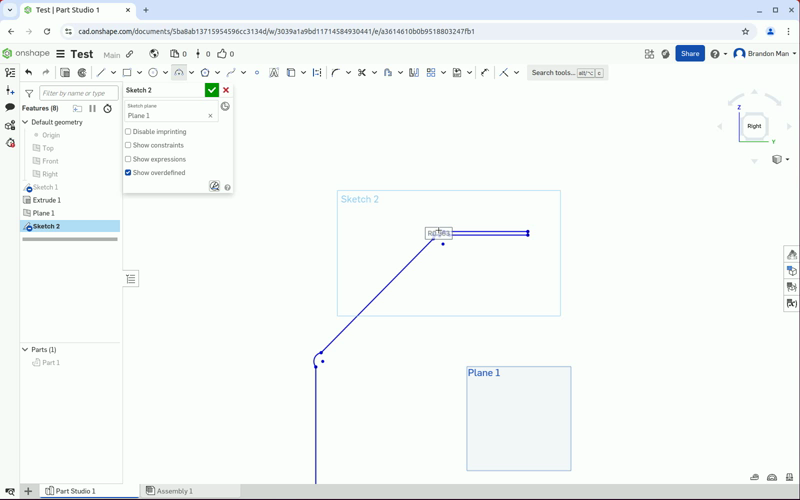
scroll(-6)
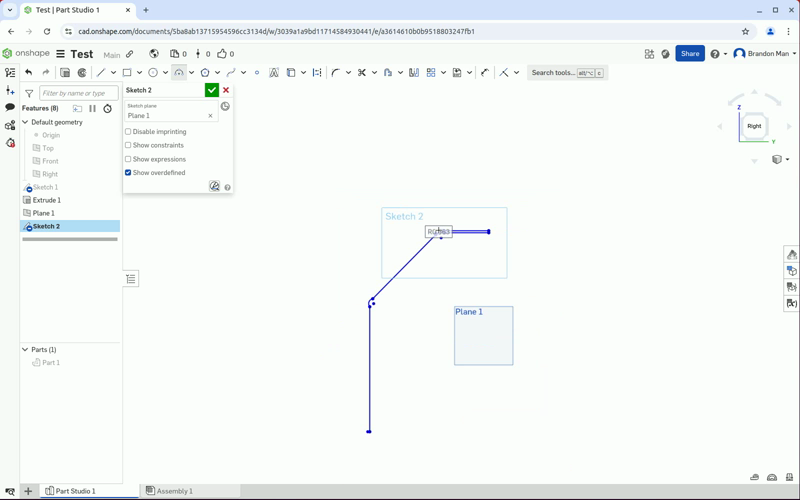
scroll(-6)
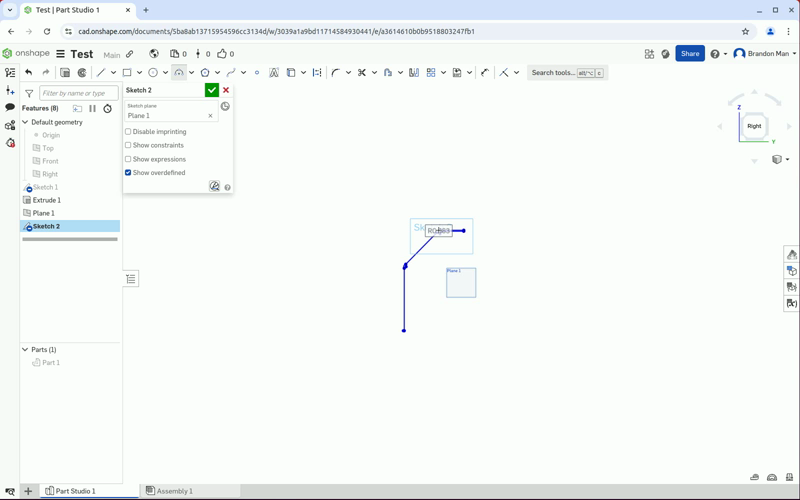
key_up(shift)
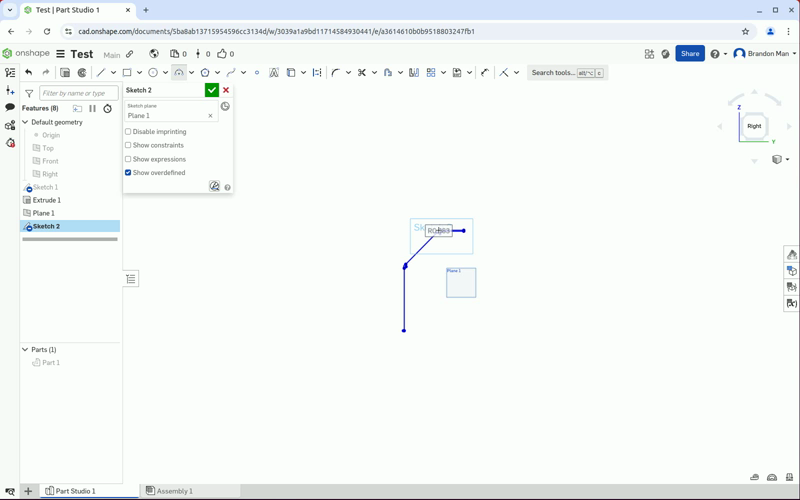
key(esc)
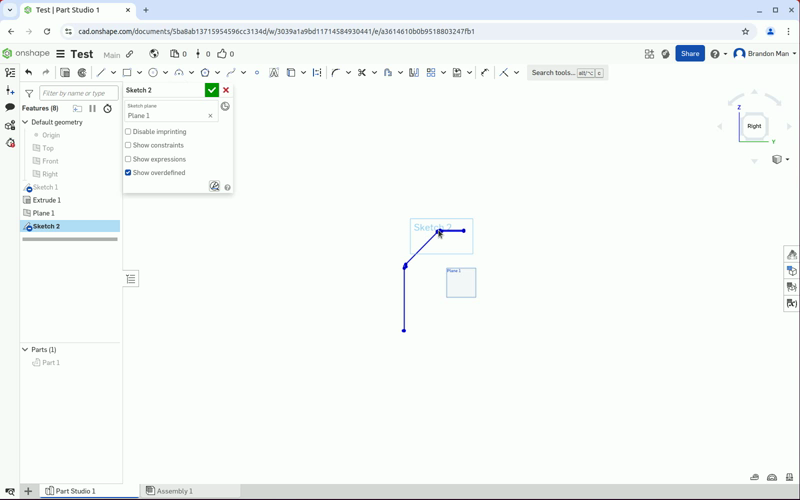
key(l)
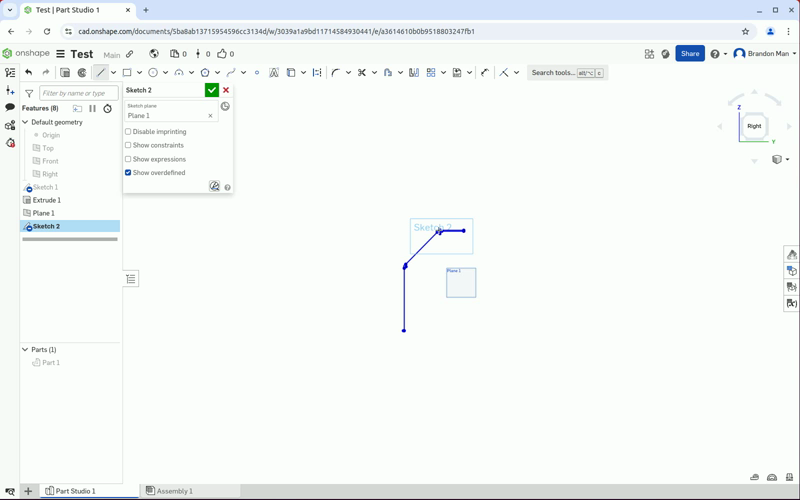
mouse_move(437, 231)
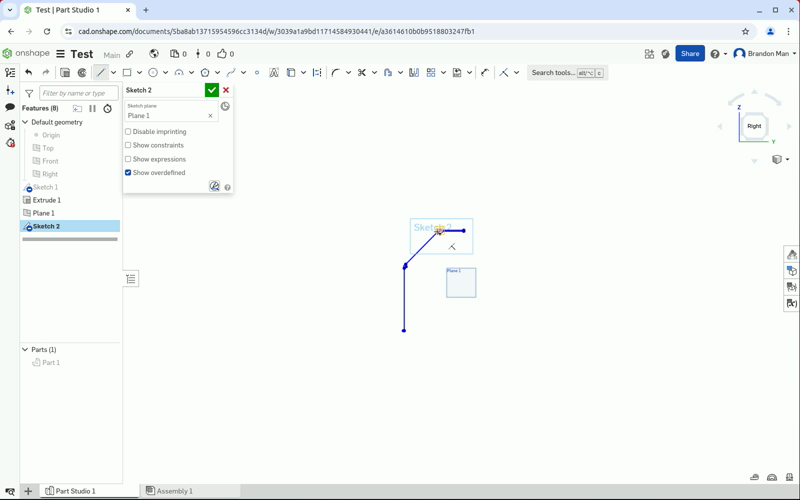
scroll(6)
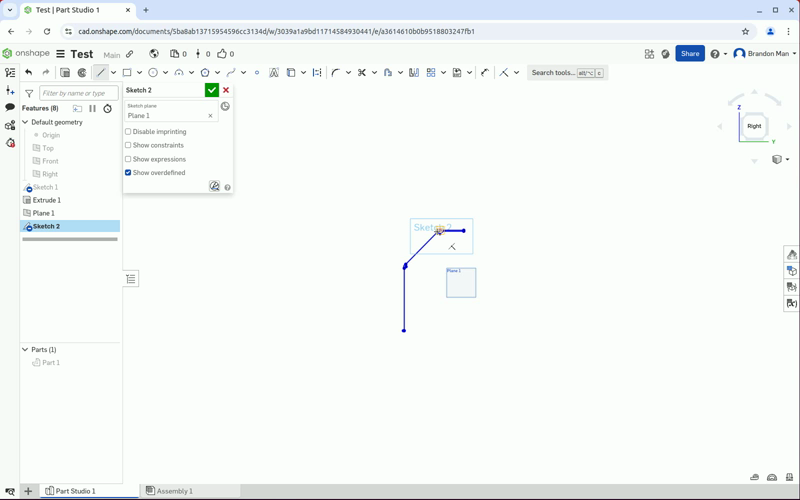
scroll(6)
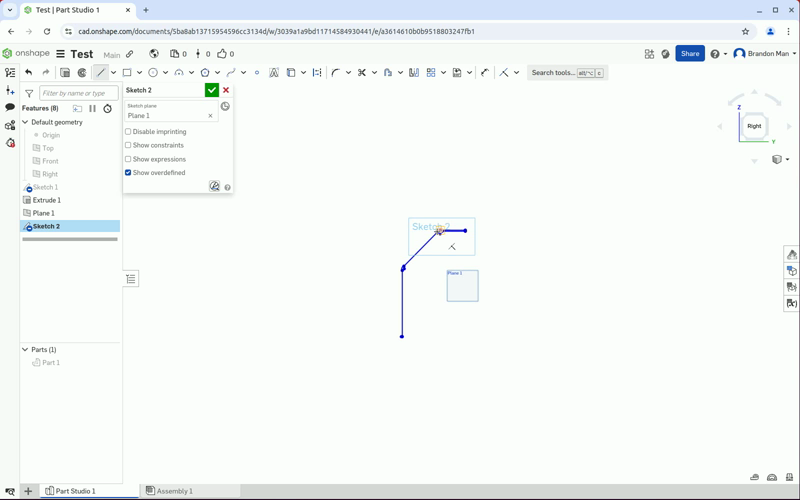
scroll(6)
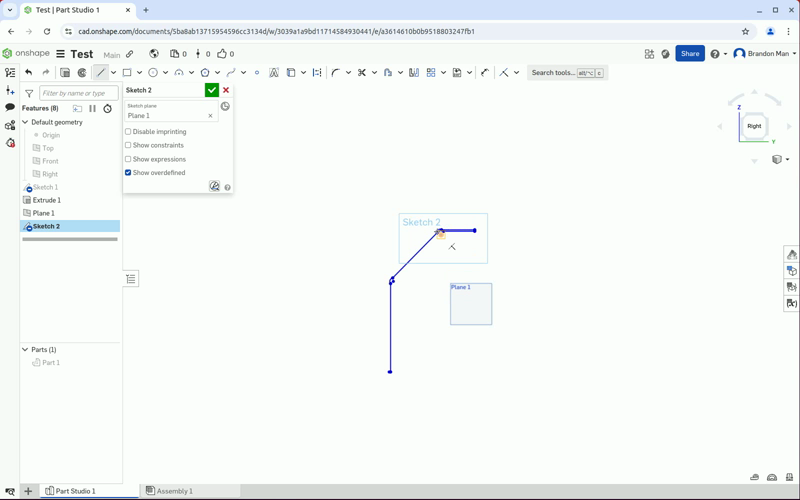
scroll(6)
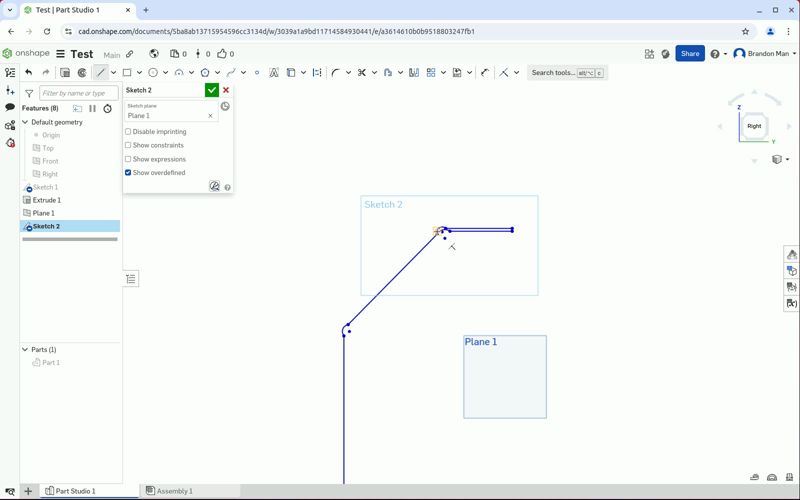
scroll(6)
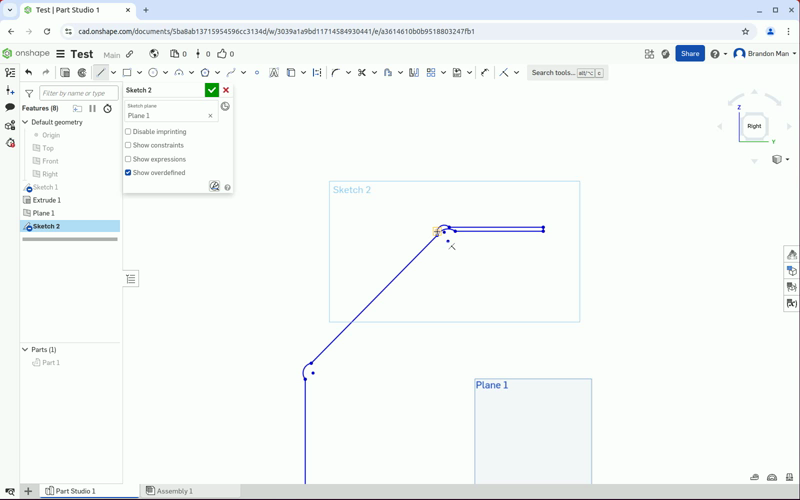
scroll(6)
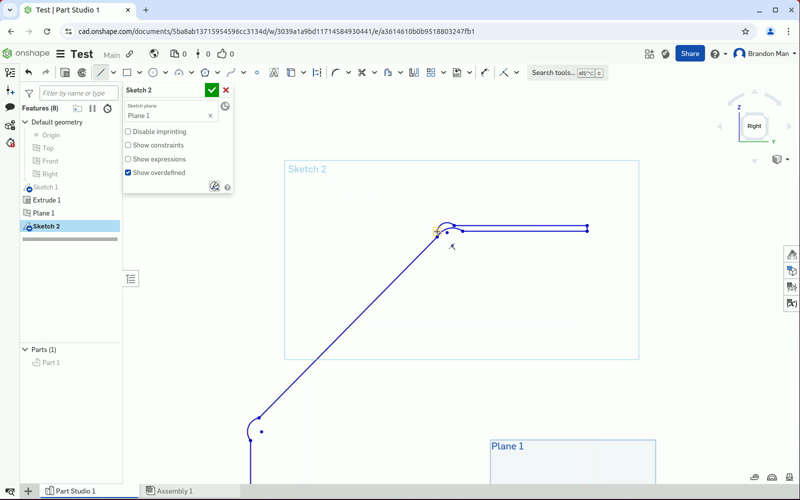
scroll(6)
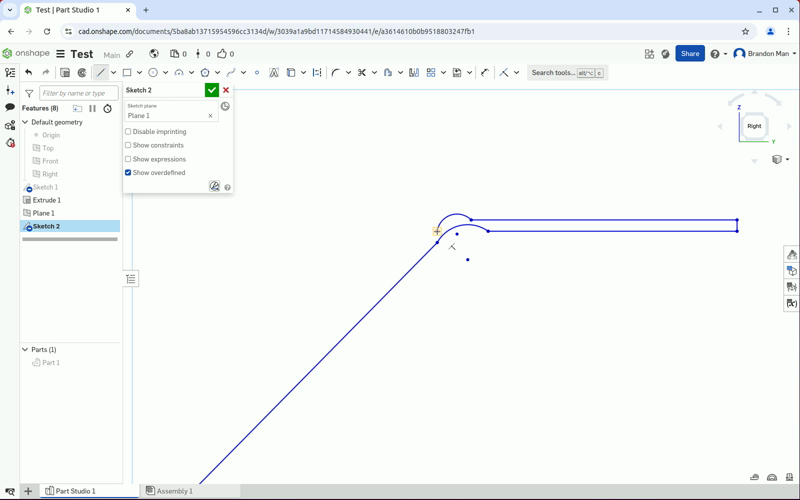
click(437, 231)
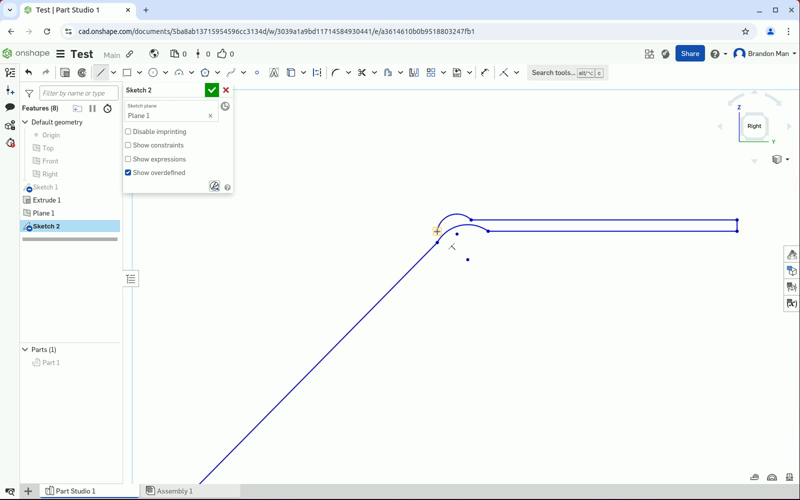
scroll(-6)
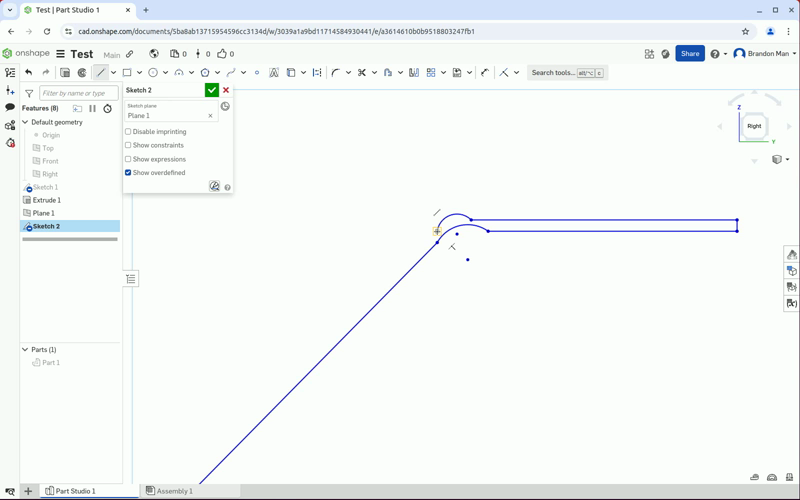
scroll(-6)
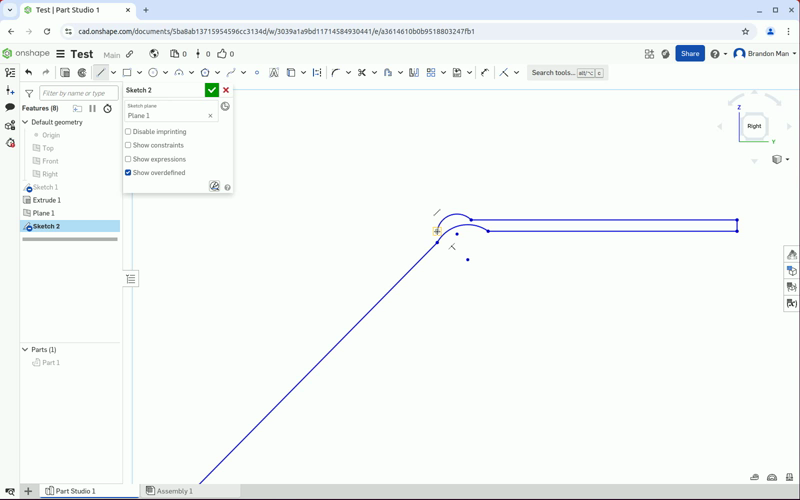
scroll(-6)
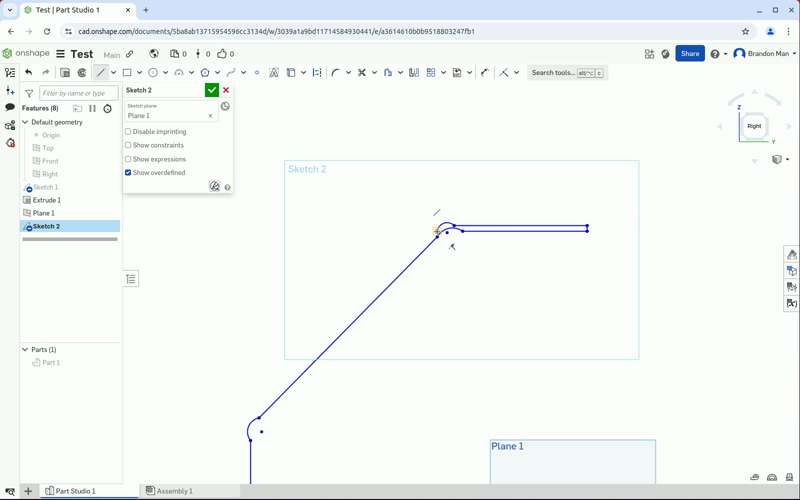
scroll(-6)
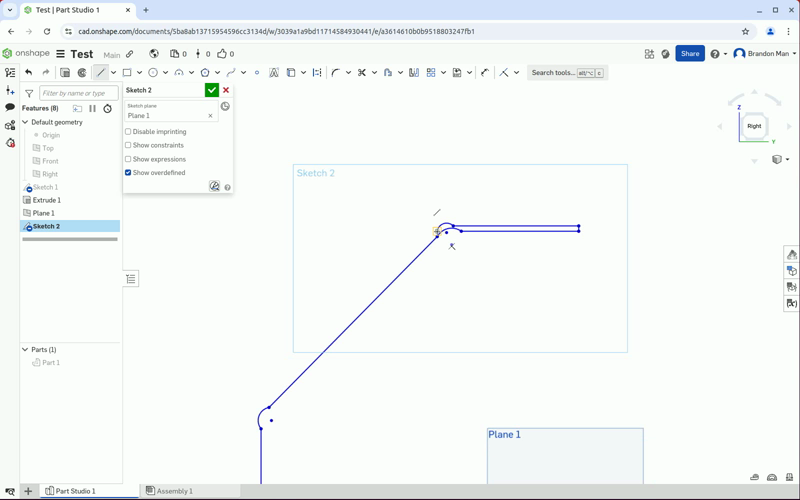
scroll(-6)
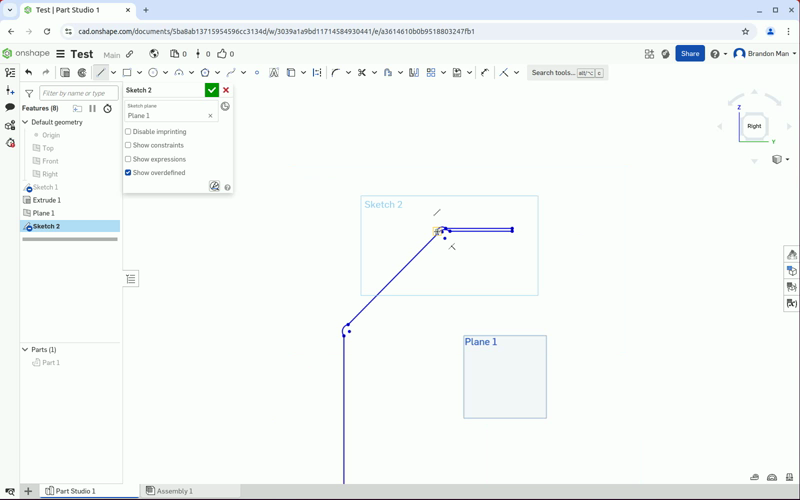
scroll(-6)
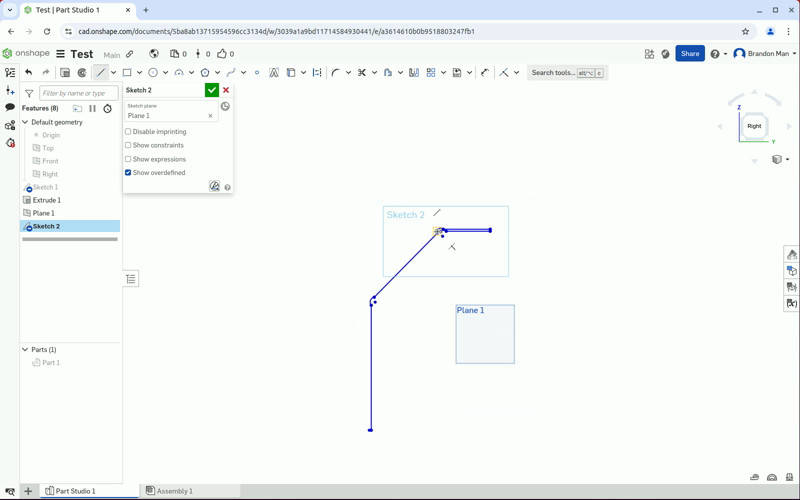
scroll(-6)
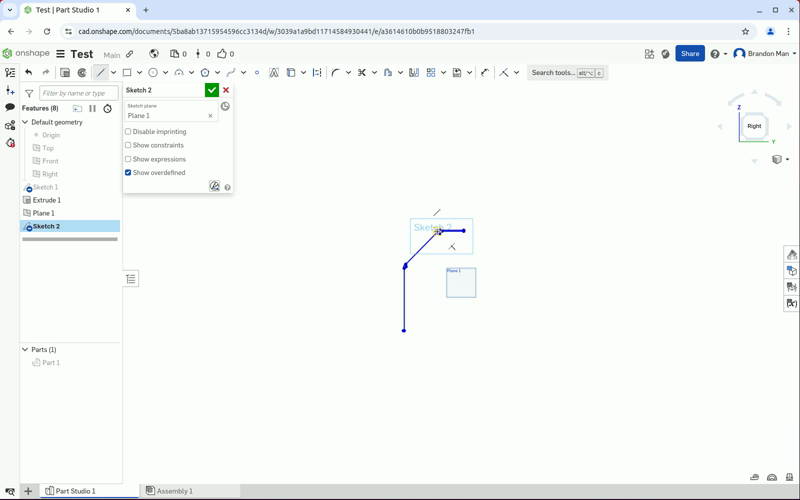
key_down(shift)
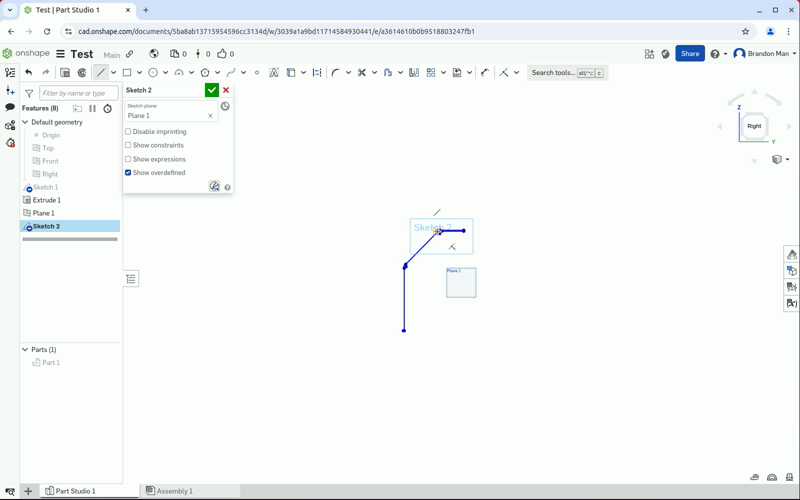
mouse_move(467, 231)
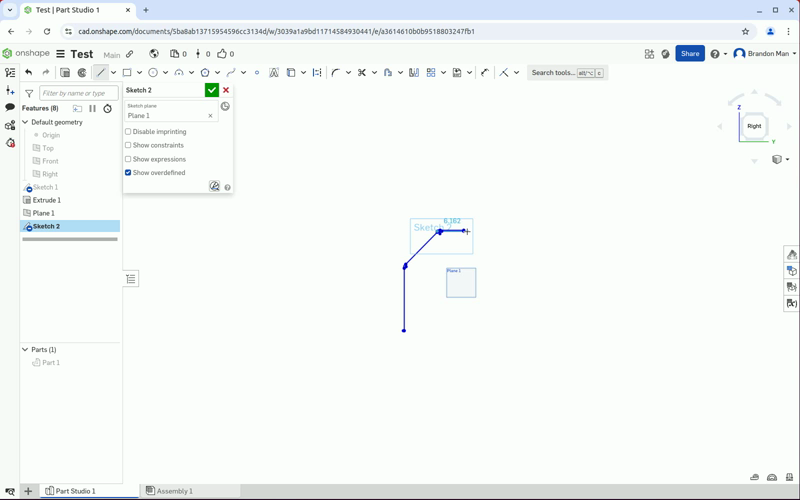
mouse_move(404, 264)
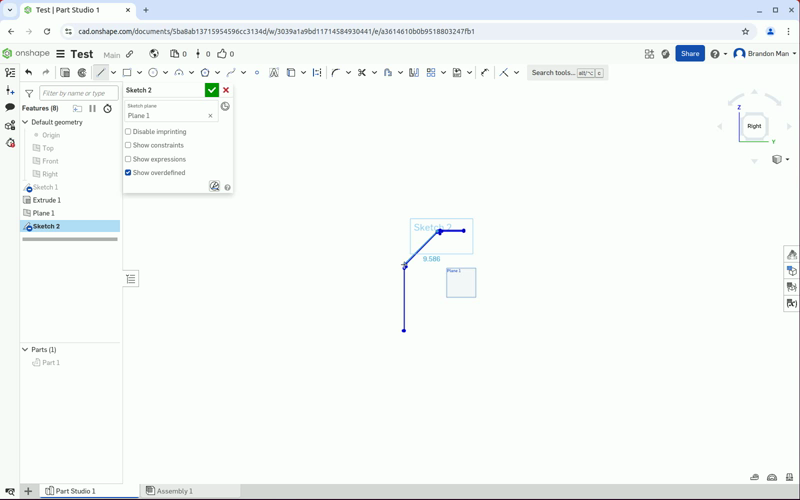
scroll(6)
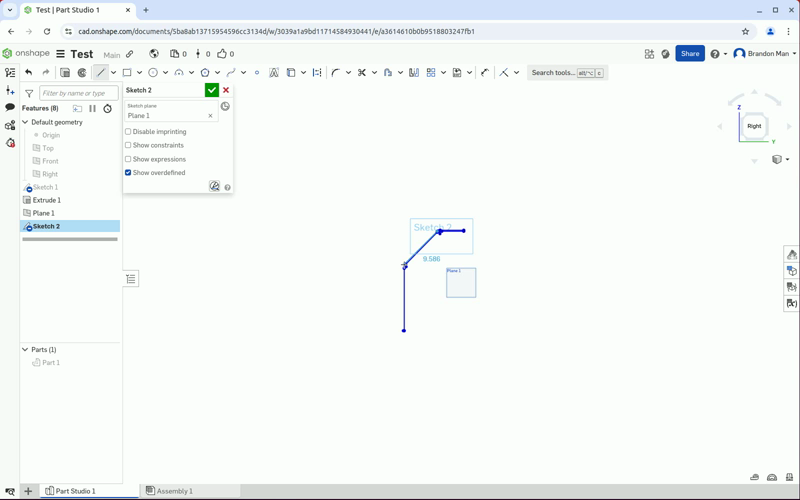
scroll(6)
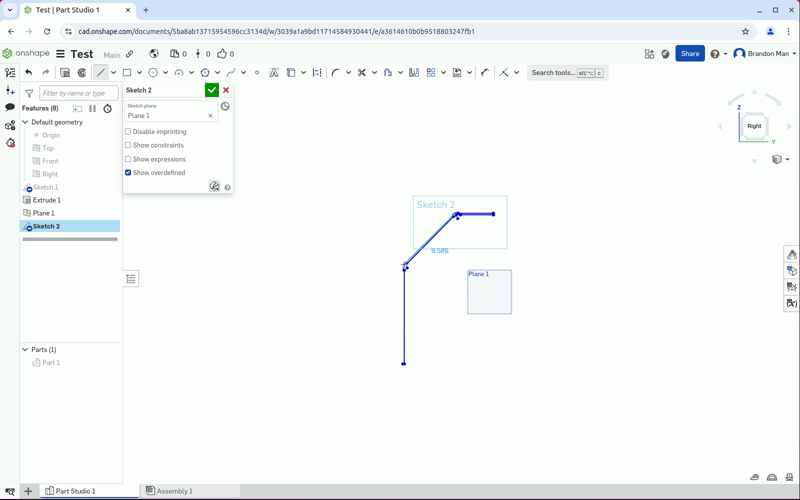
scroll(6)
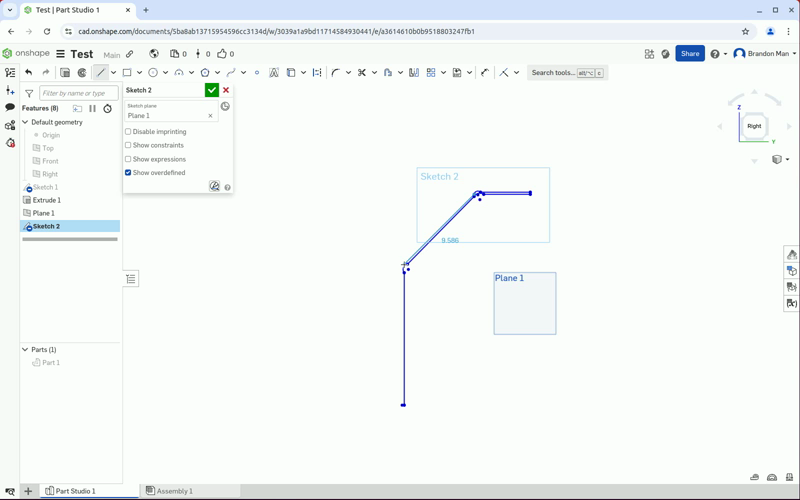
scroll(6)
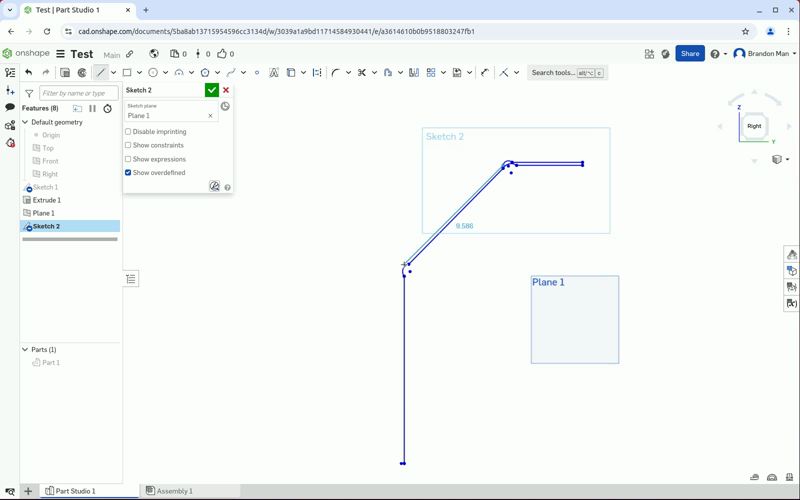
scroll(6)
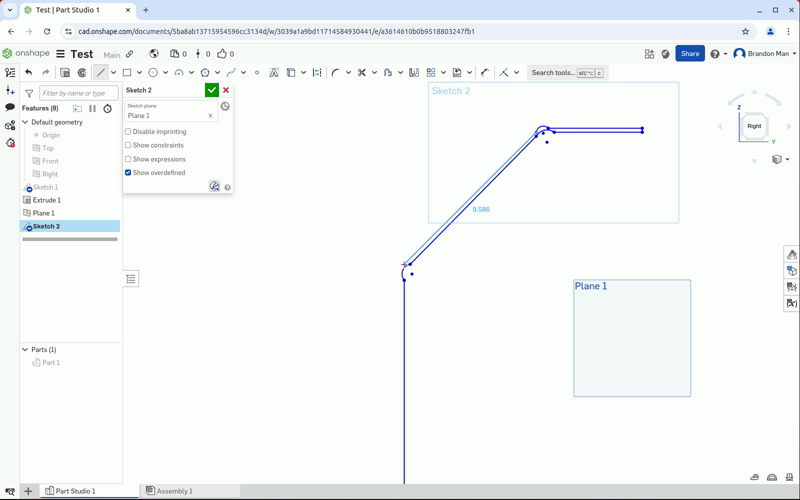
scroll(6)
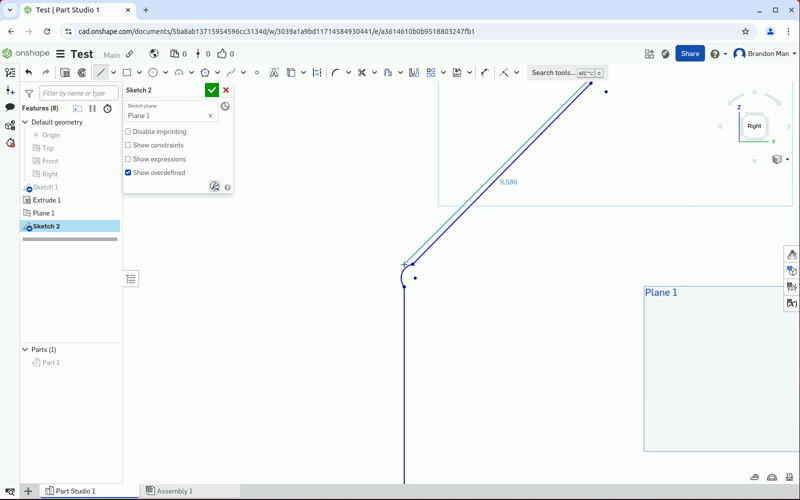
scroll(6)
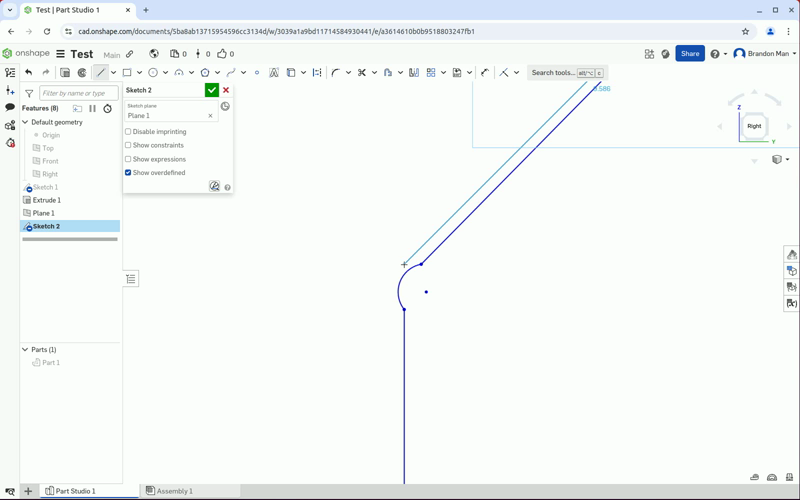
click(404, 264)
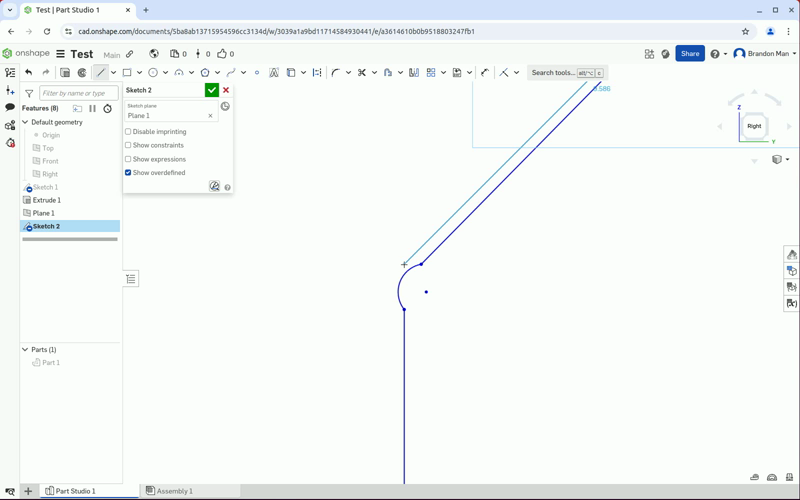
scroll(-6)
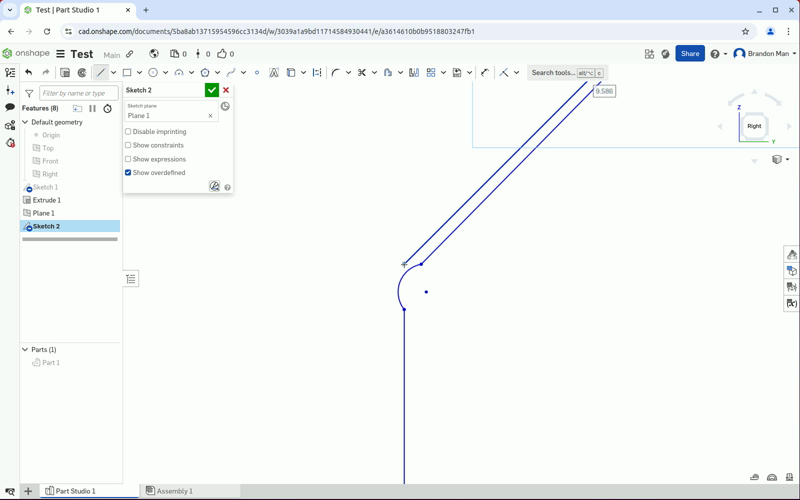
scroll(-6)
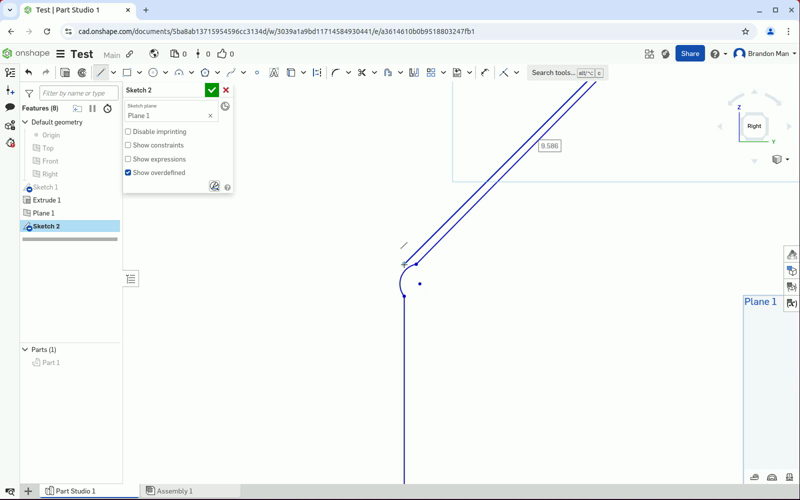
scroll(-6)
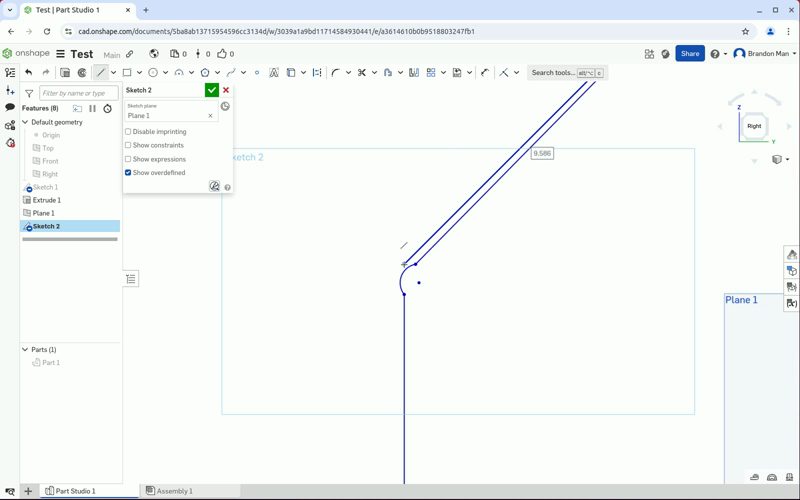
scroll(-6)
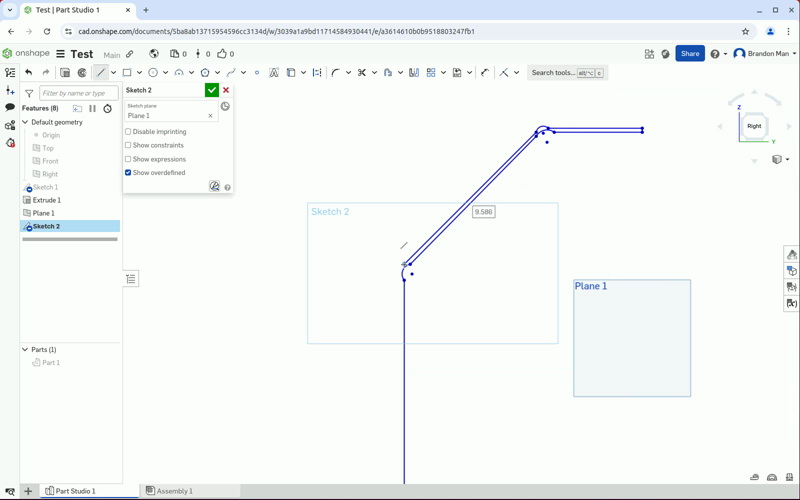
scroll(-6)
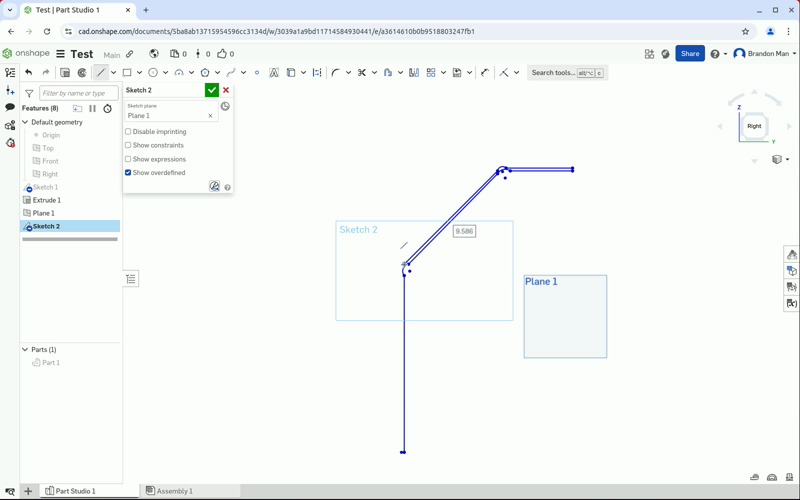
scroll(-6)
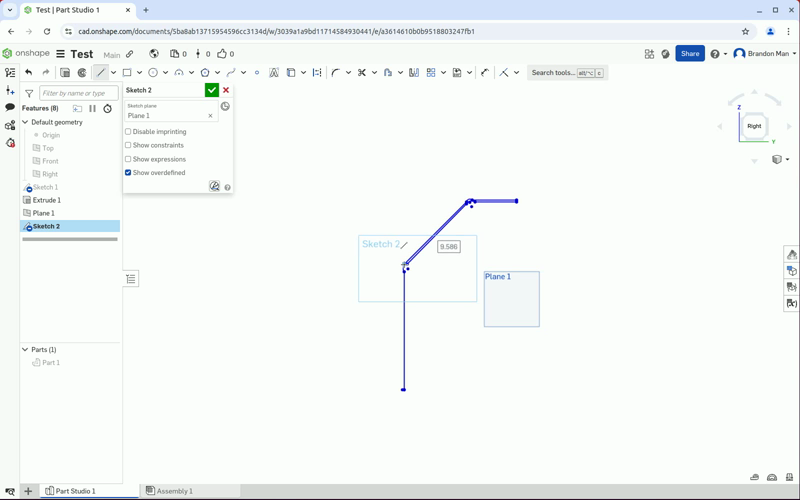
scroll(-6)
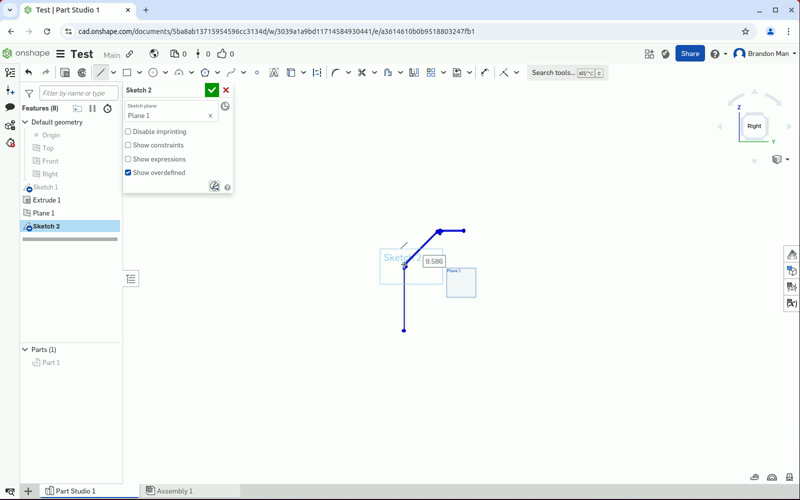
key_up(shift)
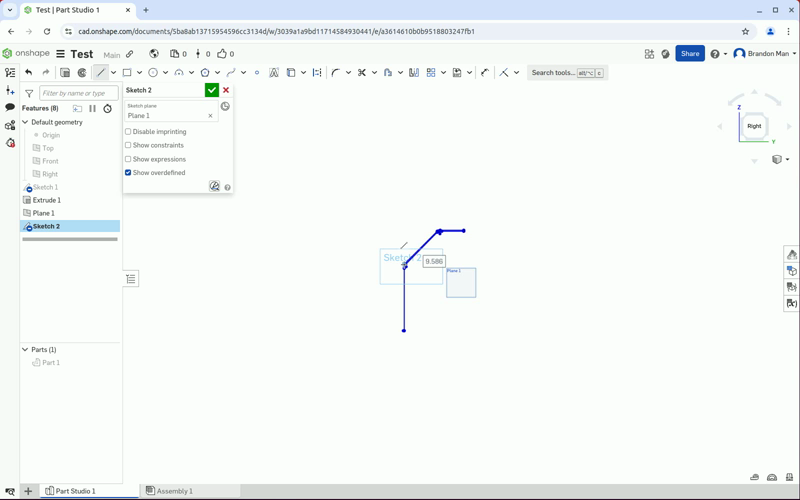
key(esc)
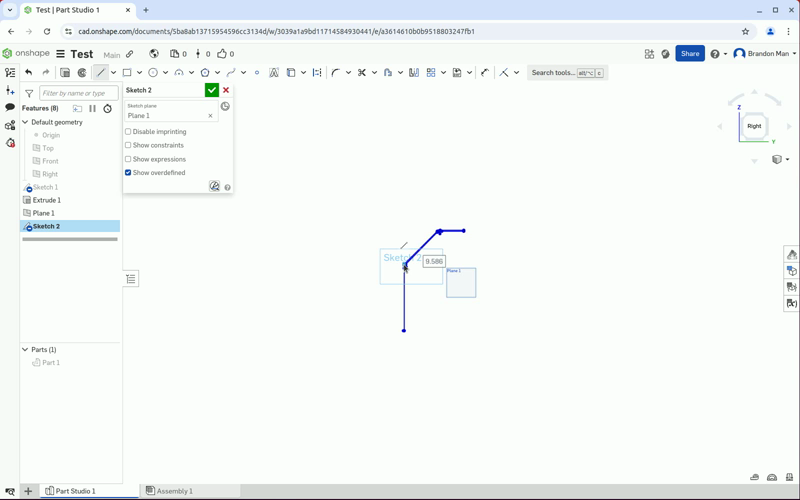
key(a)
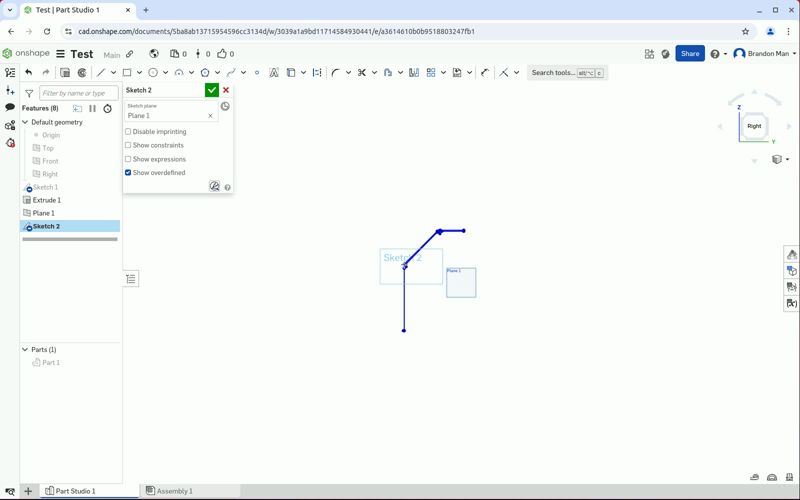
mouse_move(404, 264)
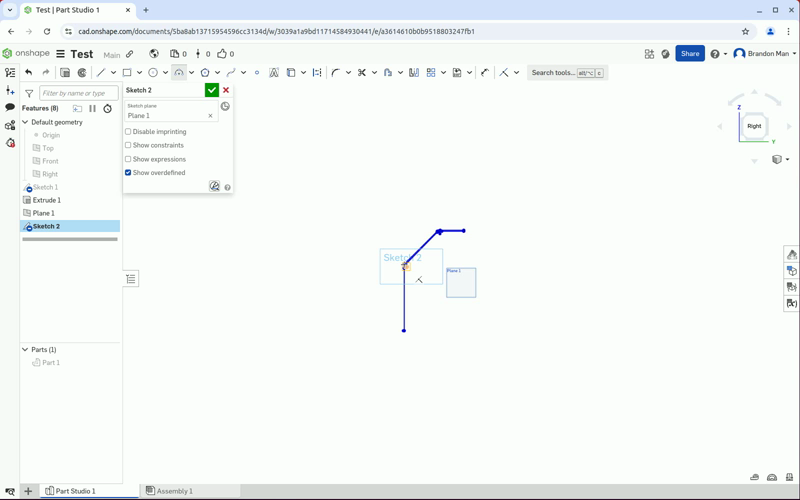
scroll(6)
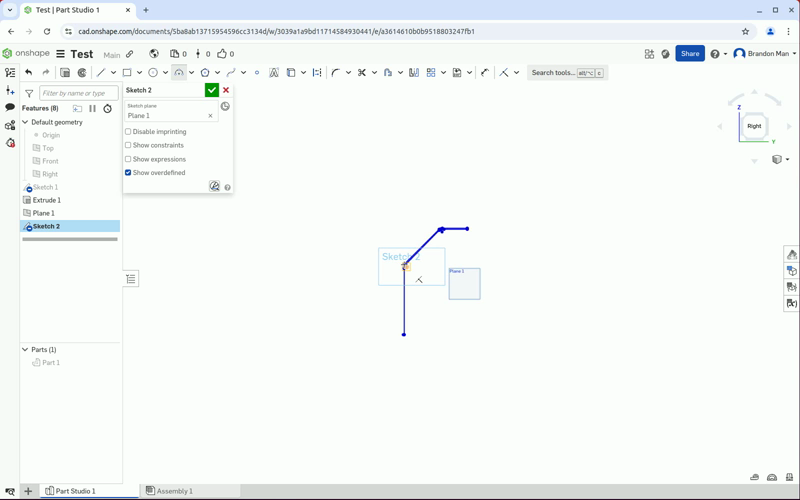
scroll(6)
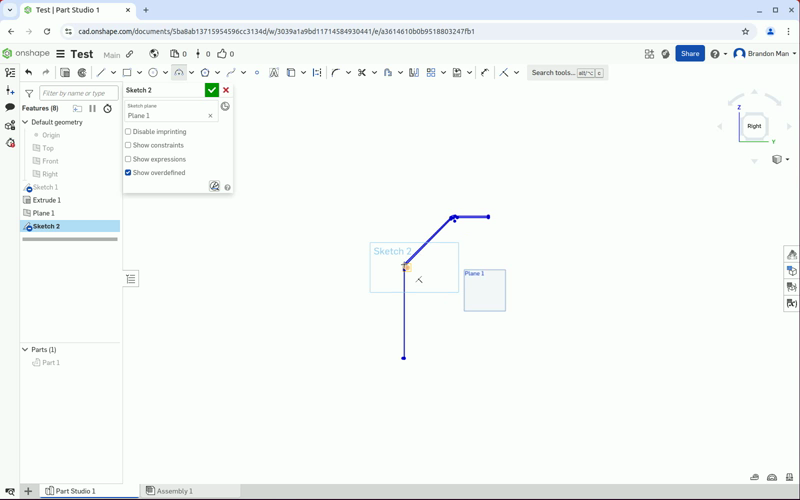
scroll(6)
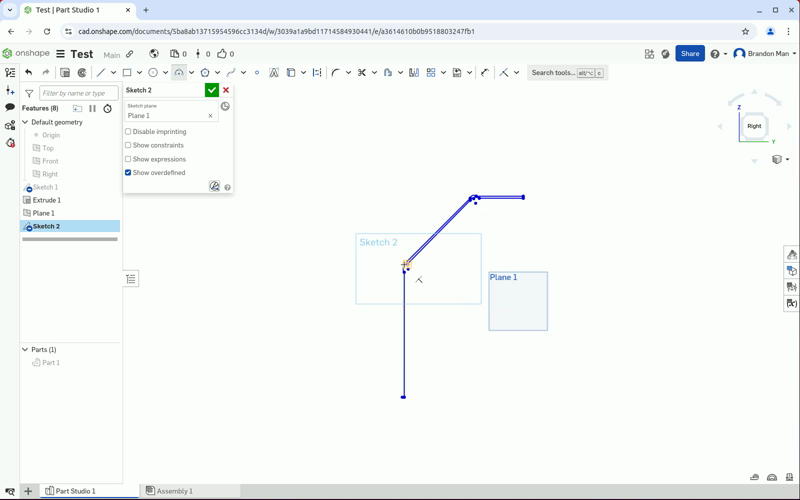
scroll(6)
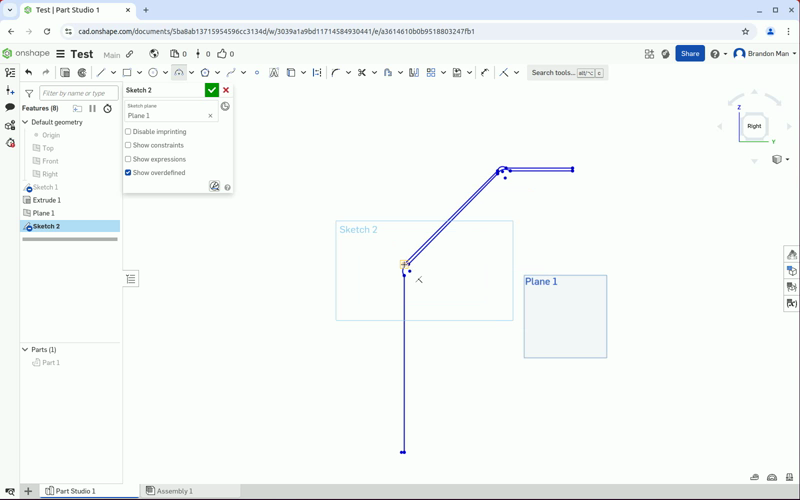
scroll(6)
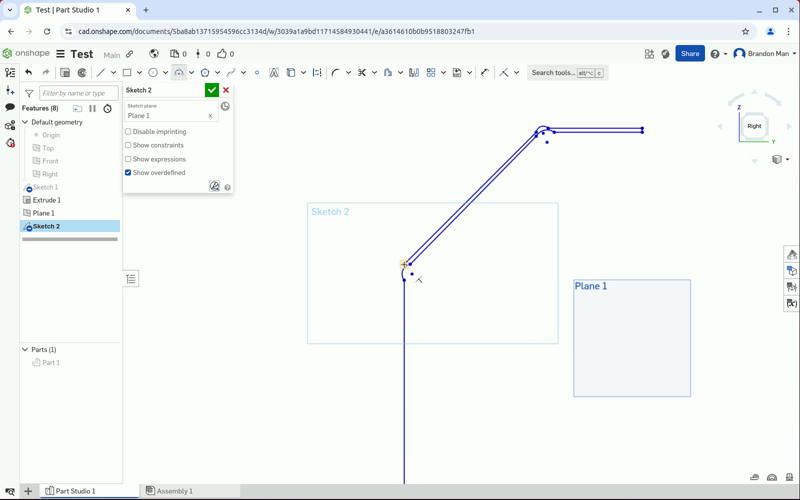
scroll(6)
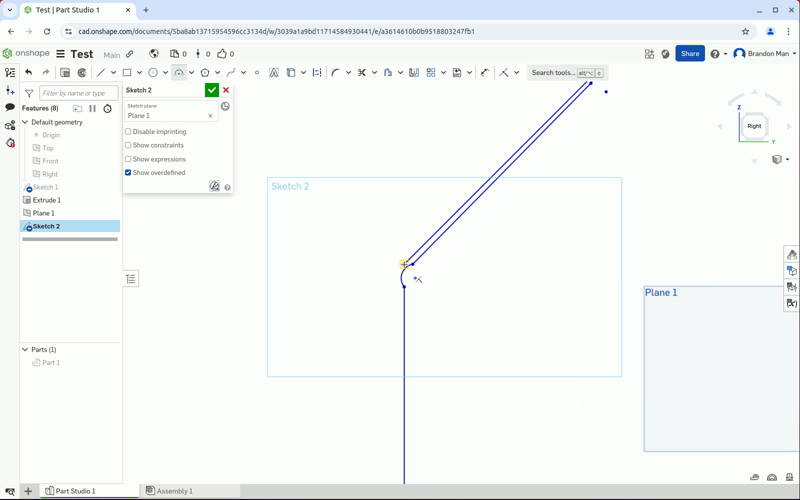
scroll(6)
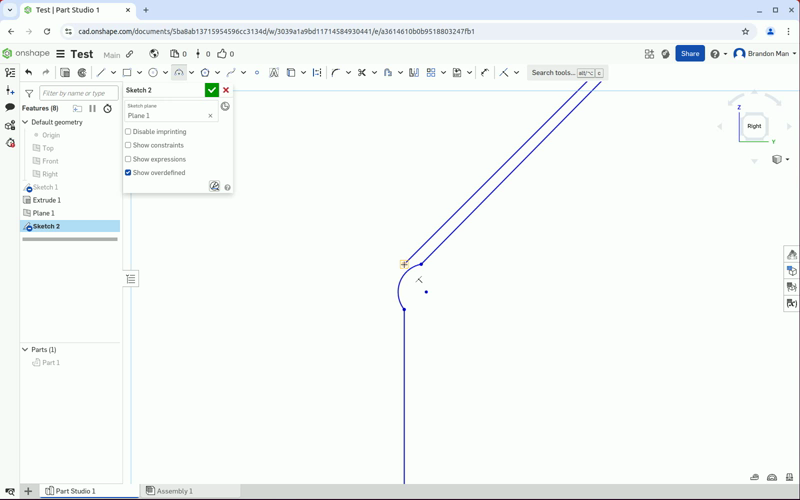
click(404, 264)
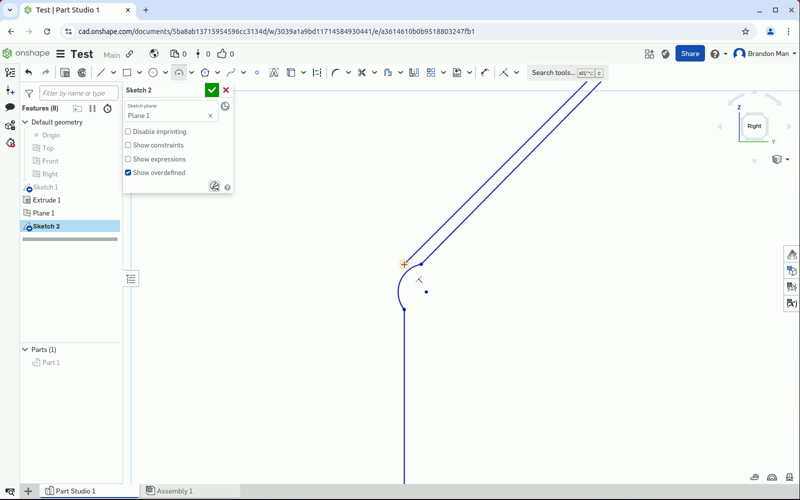
scroll(-6)
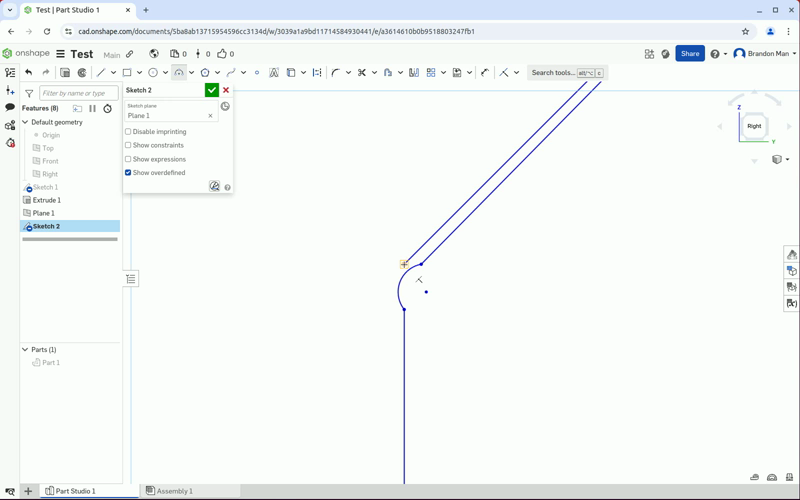
scroll(-6)
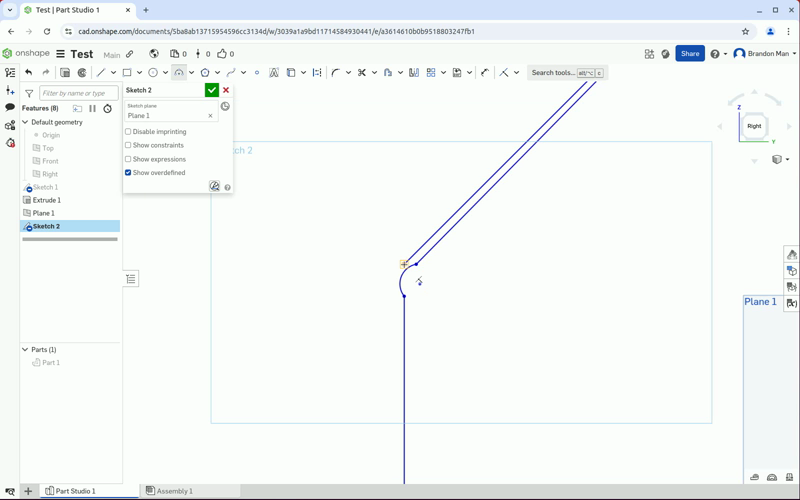
scroll(-6)
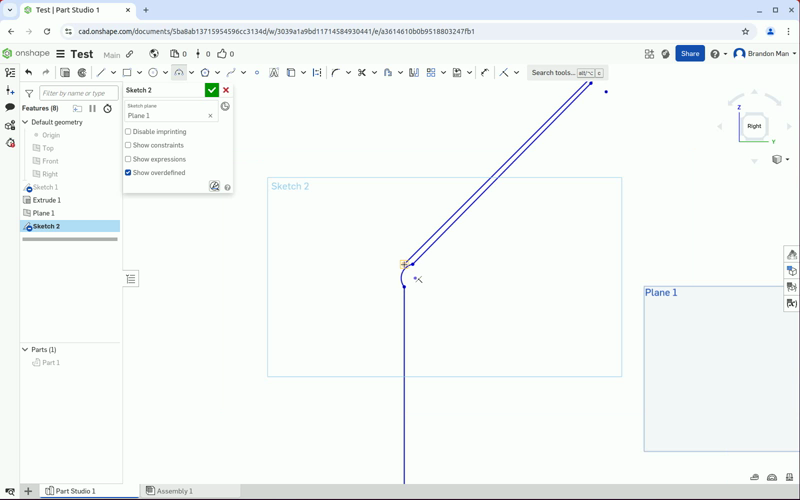
scroll(-6)
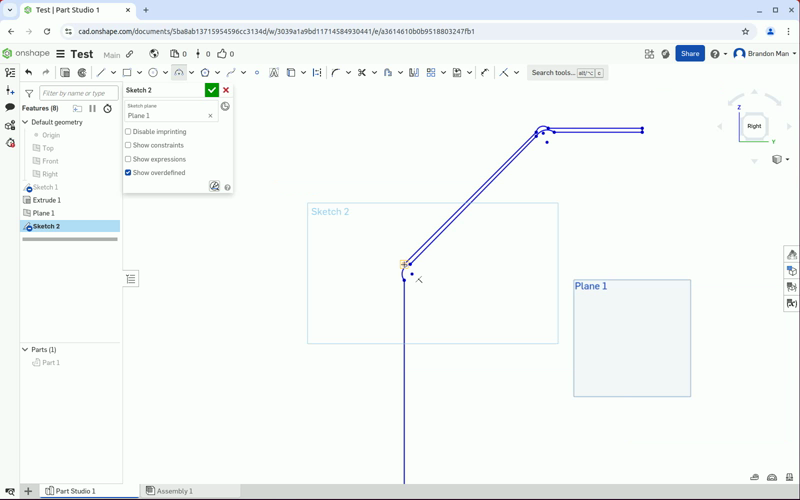
scroll(-6)
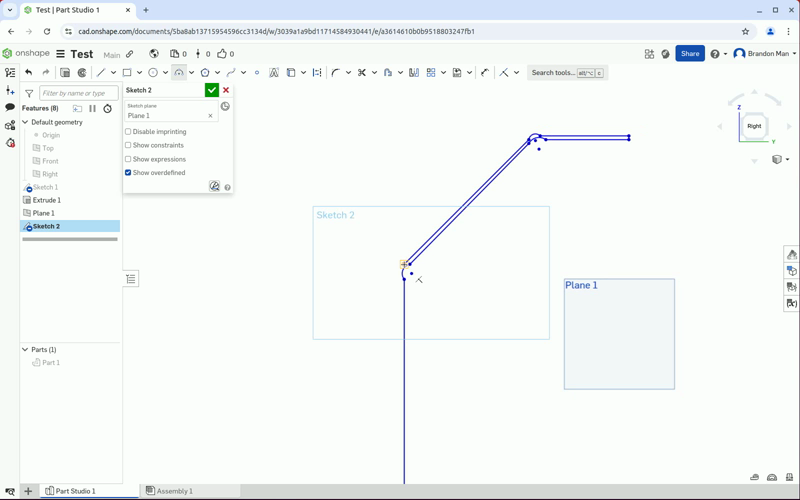
scroll(-6)
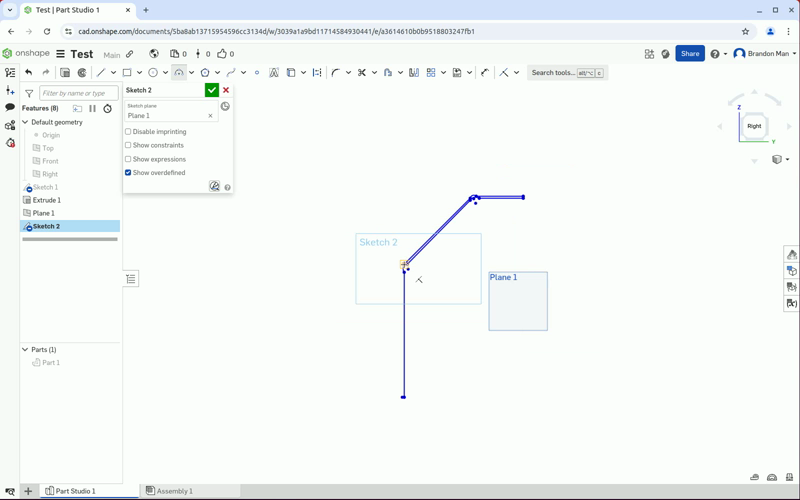
scroll(-6)
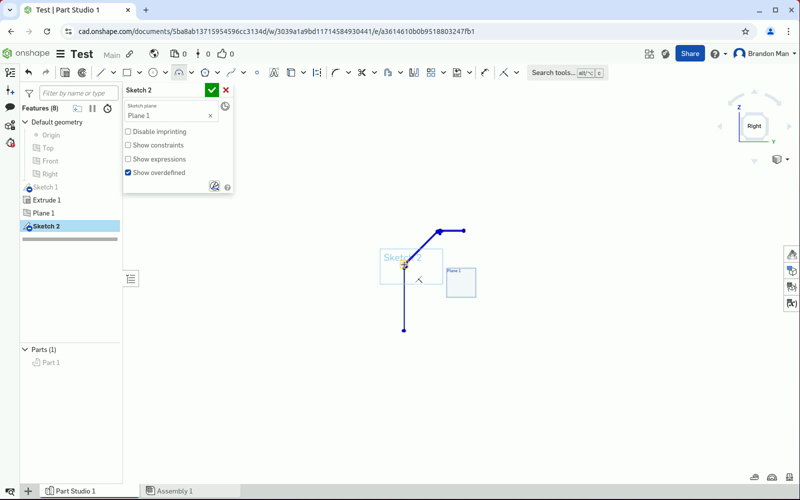
key_down(shift)
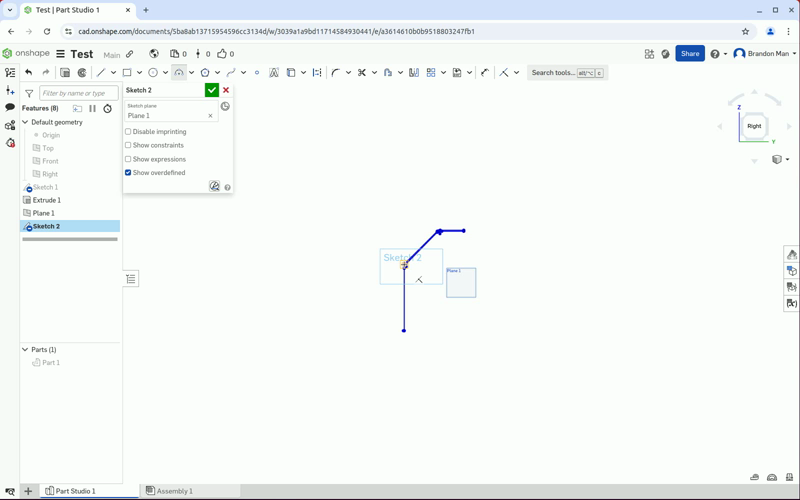
mouse_move(403, 267)
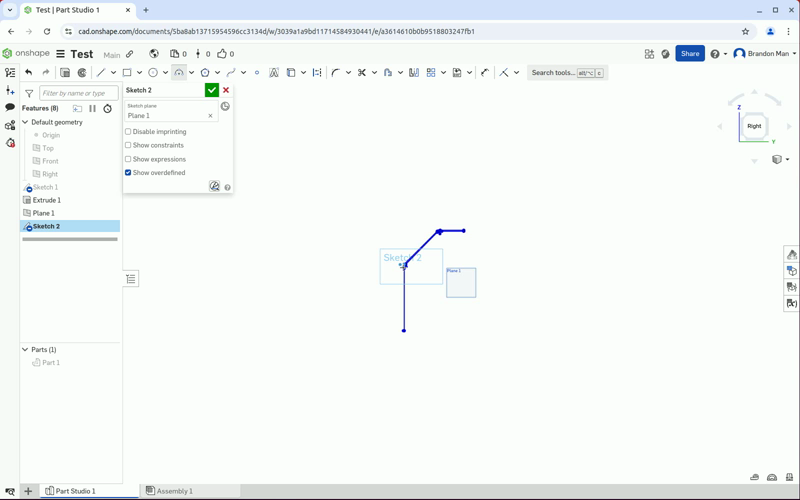
scroll(6)
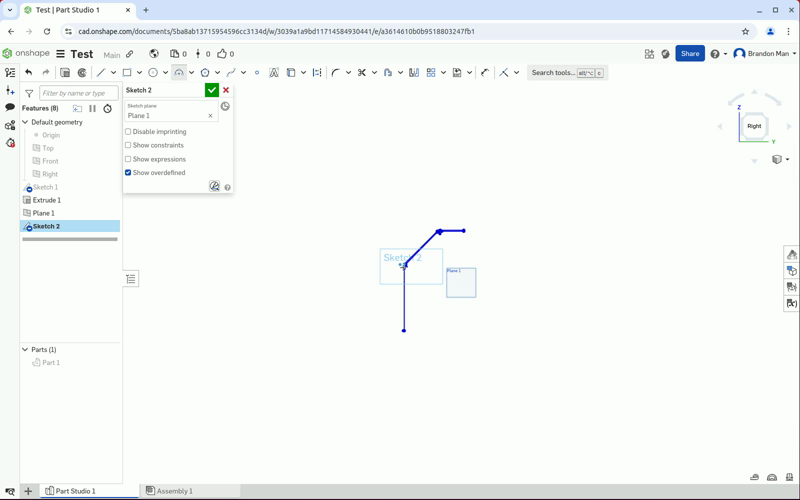
scroll(6)
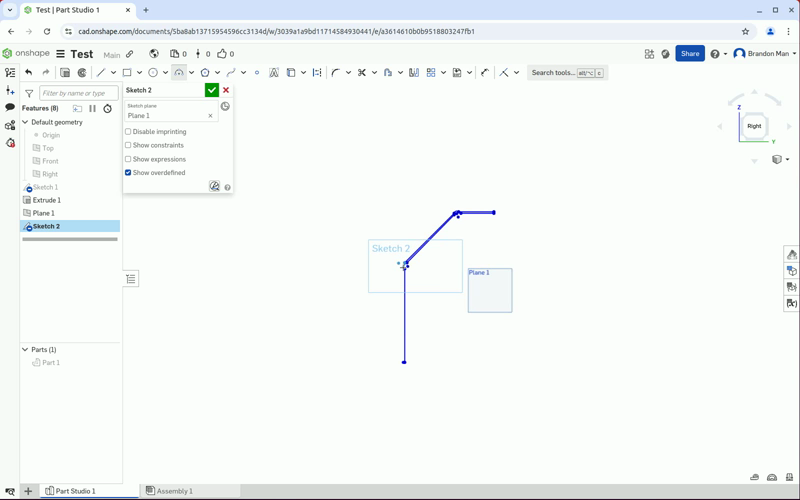
scroll(6)
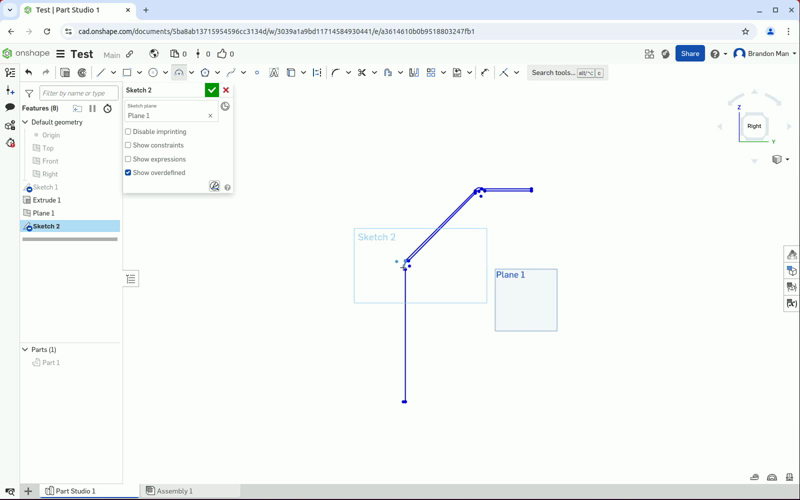
scroll(6)
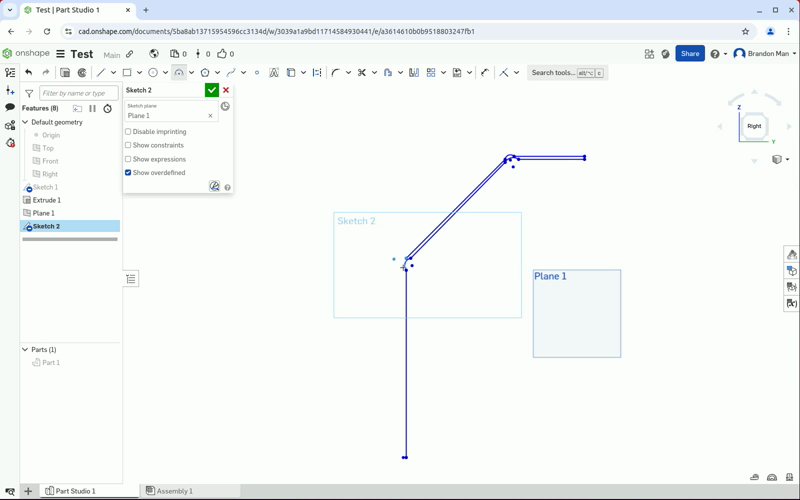
scroll(6)
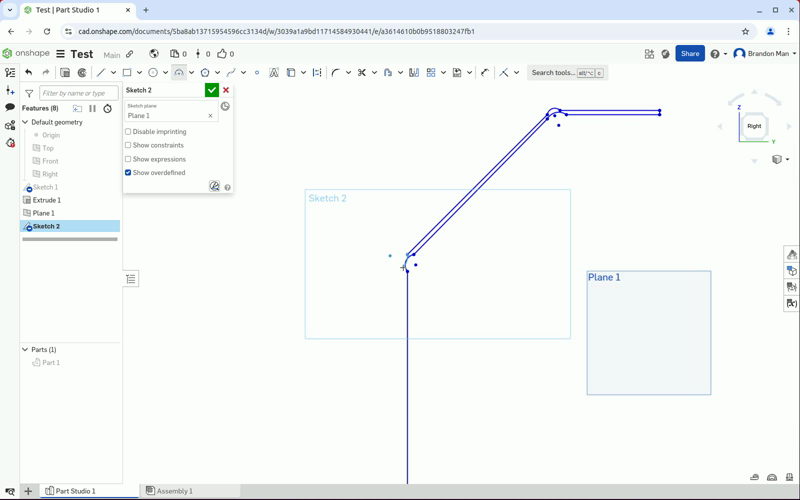
scroll(6)
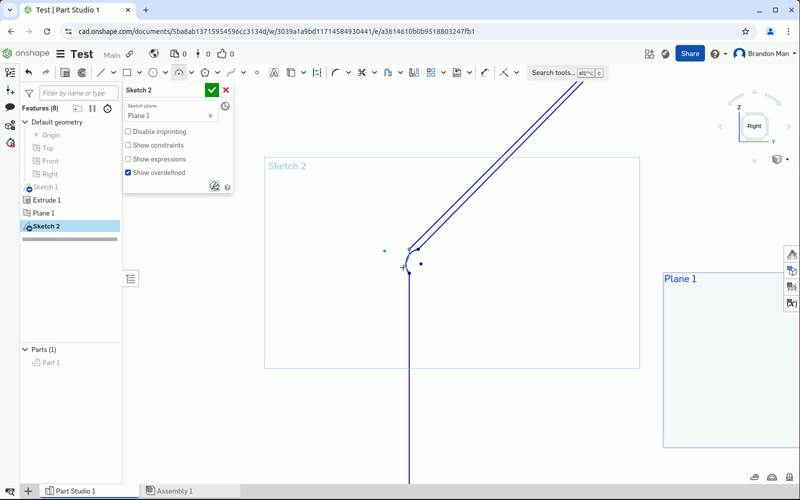
scroll(6)
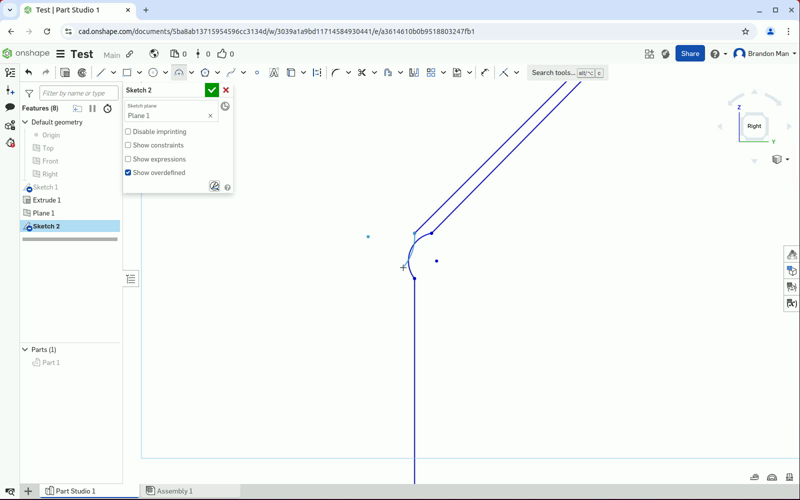
click(403, 267)
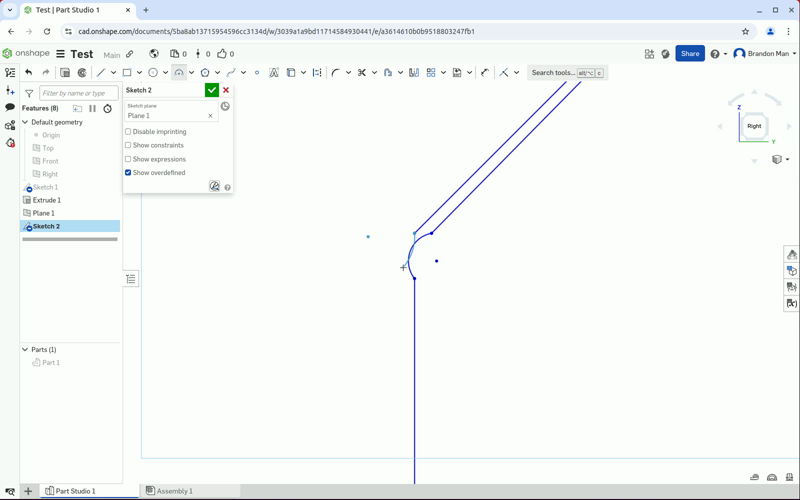
scroll(-6)
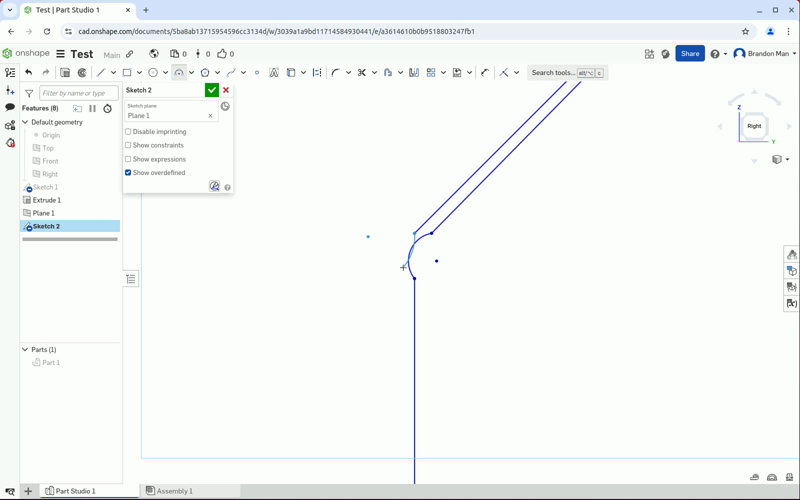
scroll(-6)
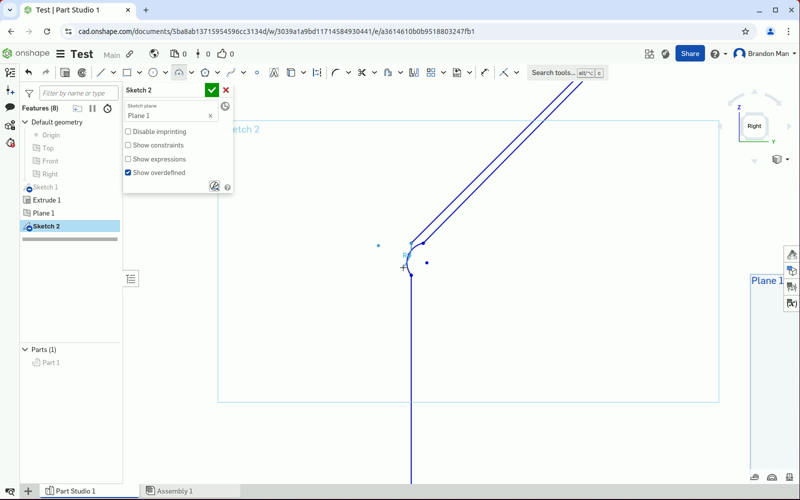
scroll(-6)
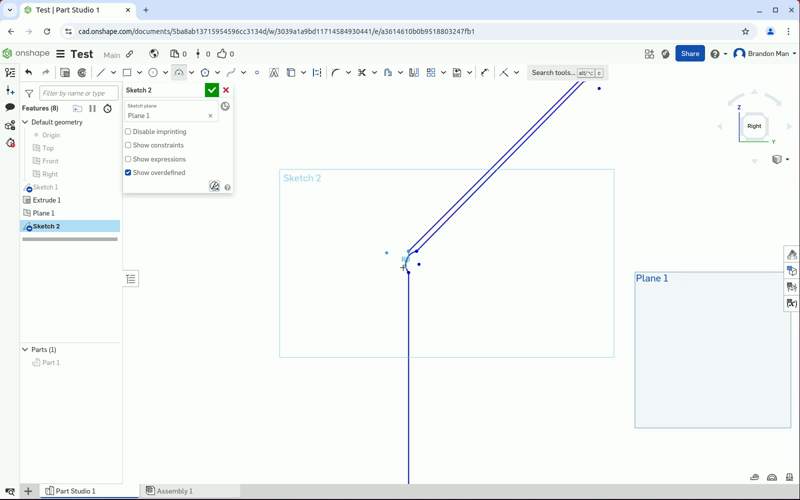
scroll(-6)
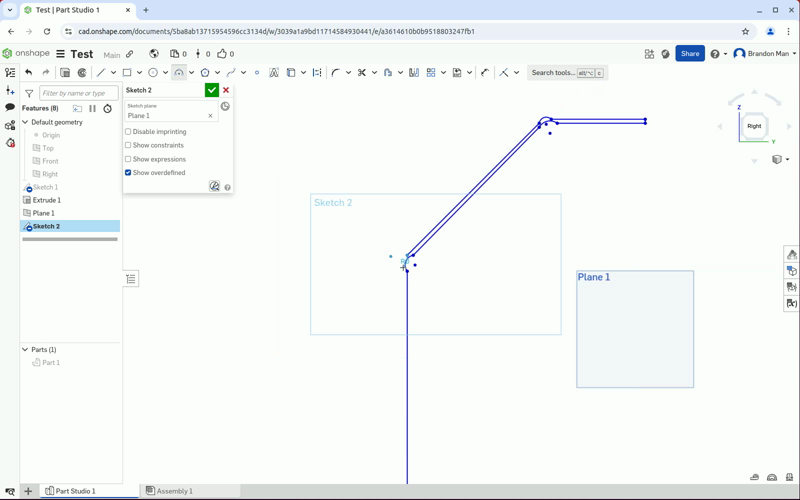
scroll(-6)
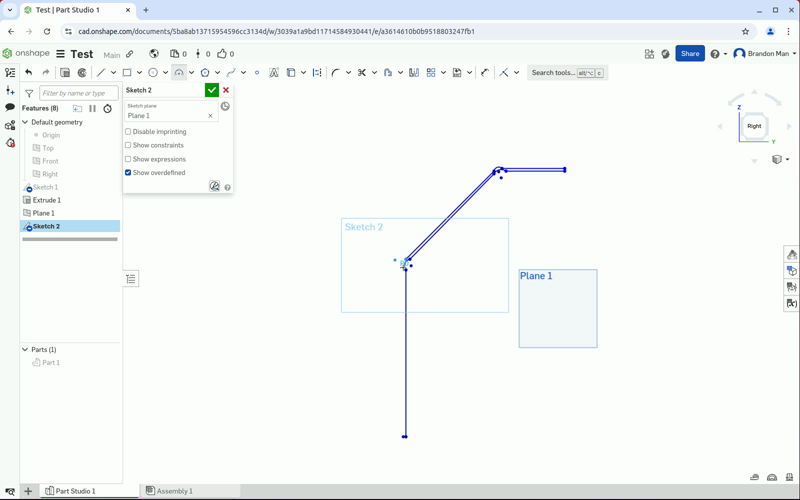
scroll(-6)
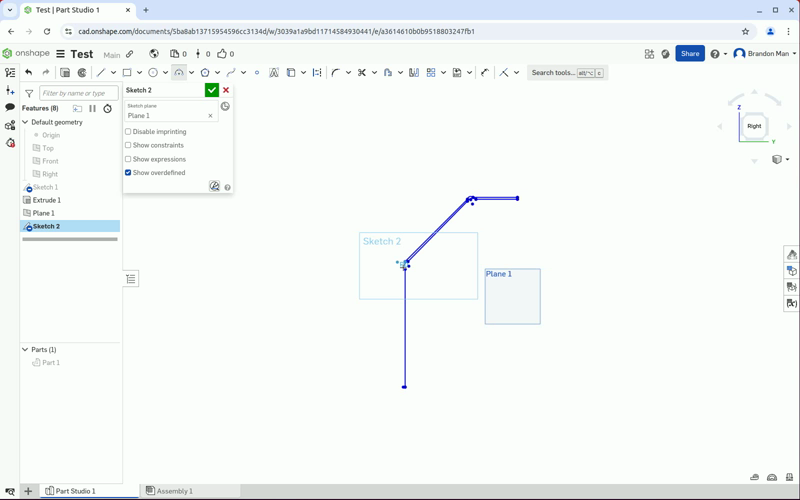
scroll(-6)
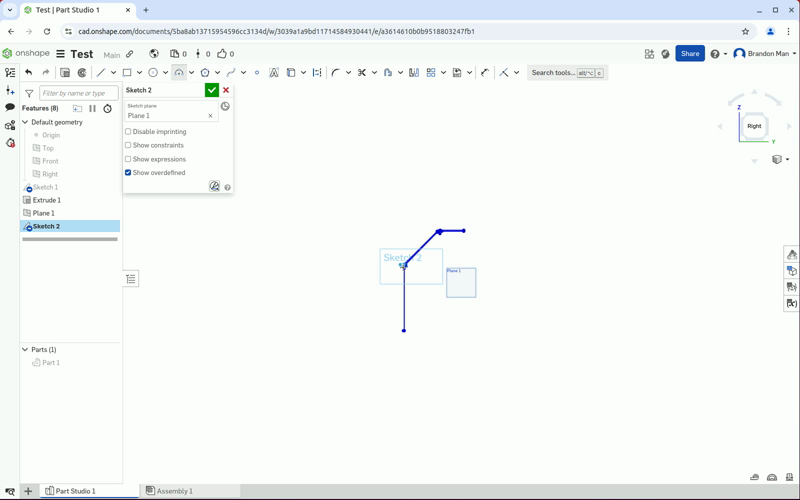
mouse_move(402, 265)
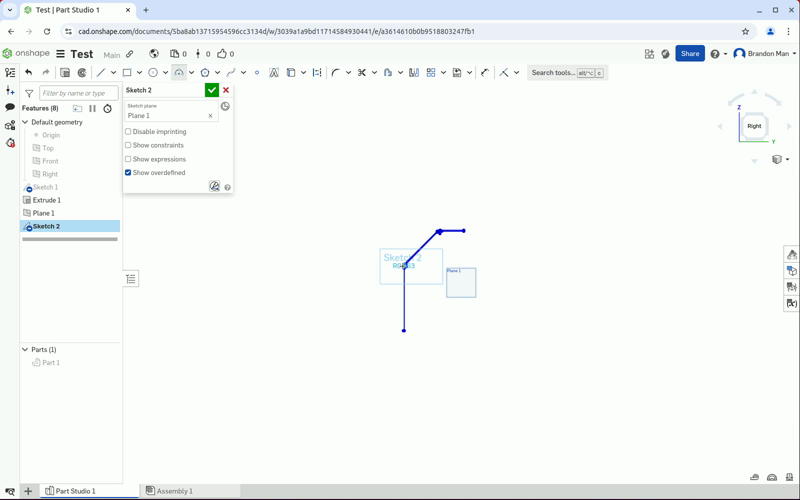
scroll(6)
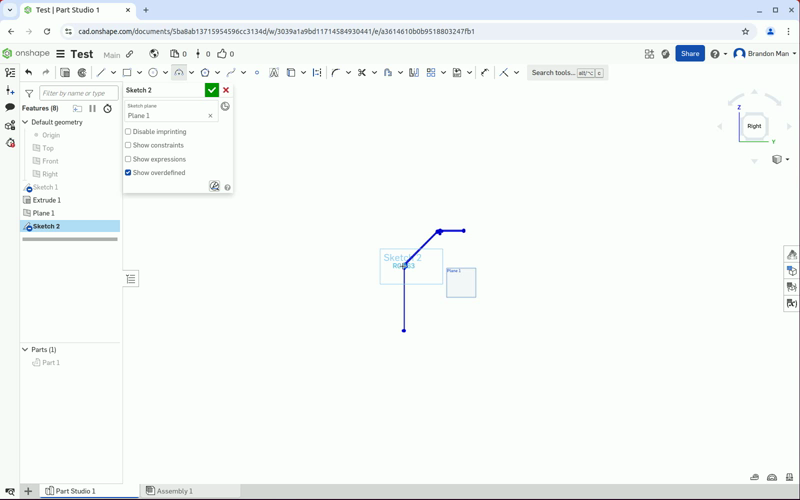
scroll(6)
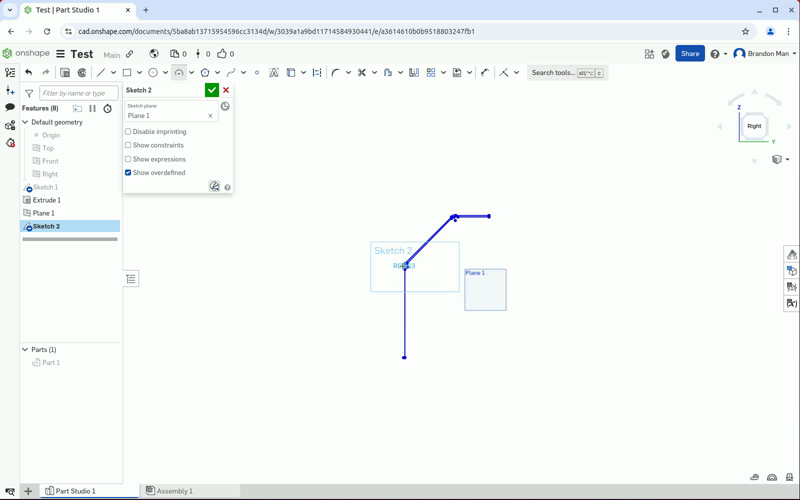
scroll(6)
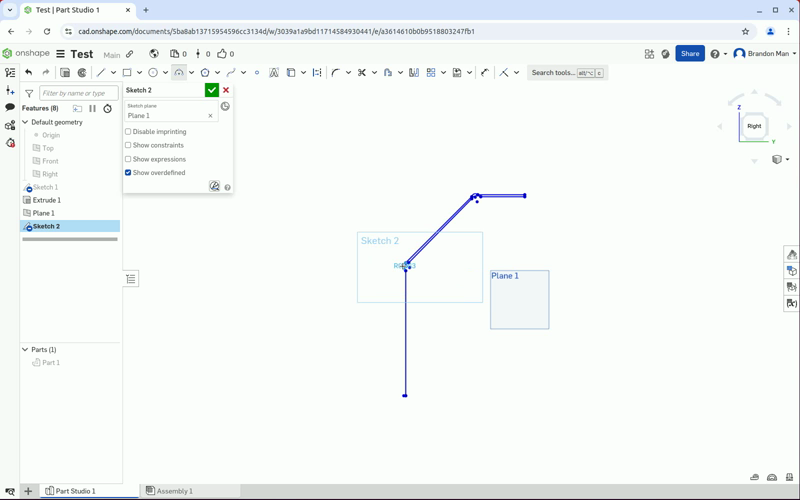
scroll(6)
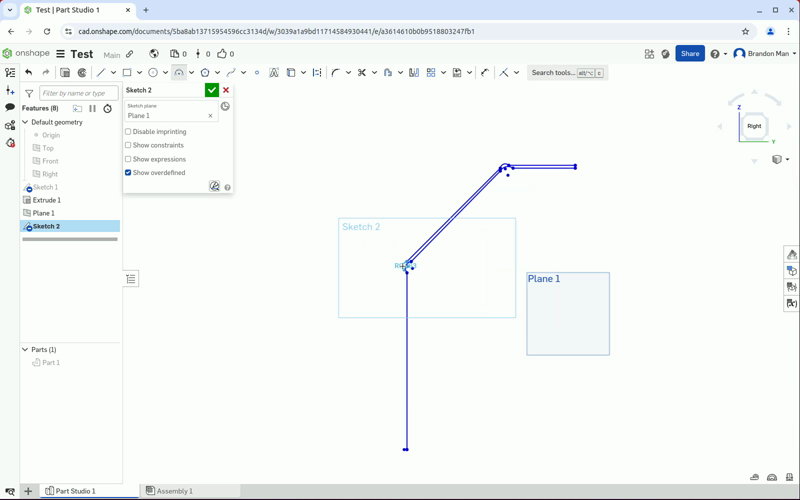
scroll(6)
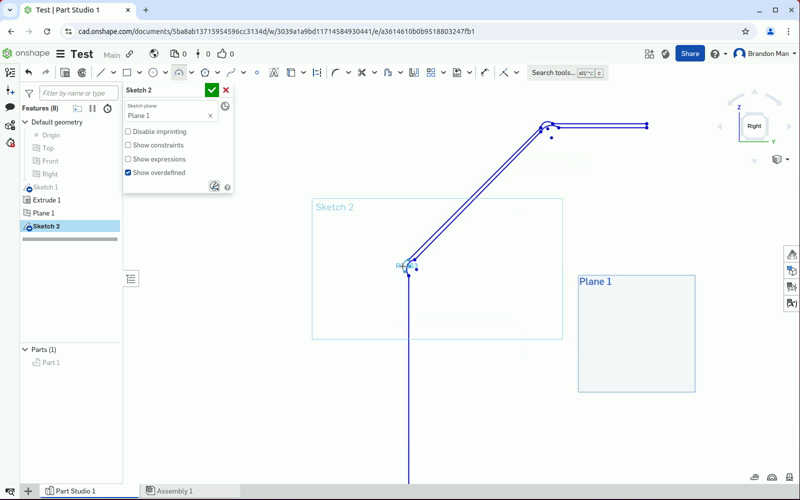
scroll(6)
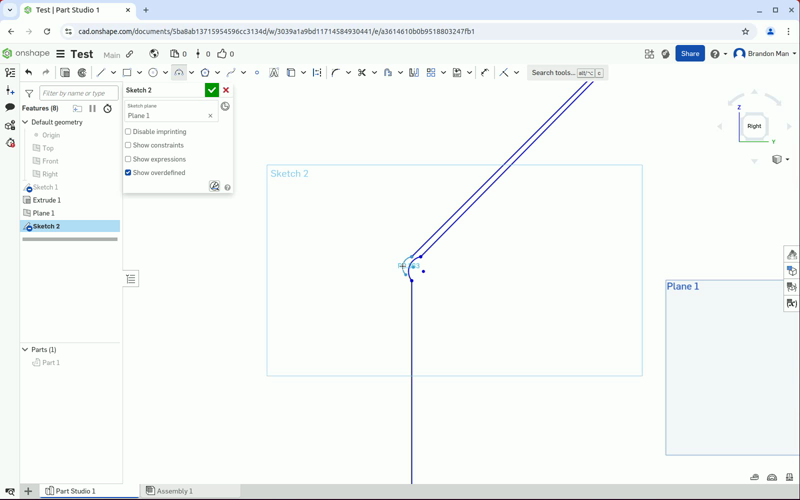
scroll(6)
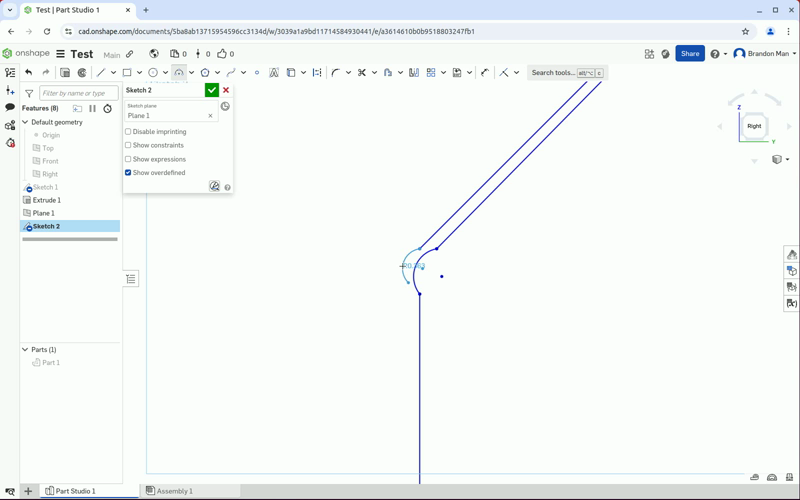
click(402, 265)
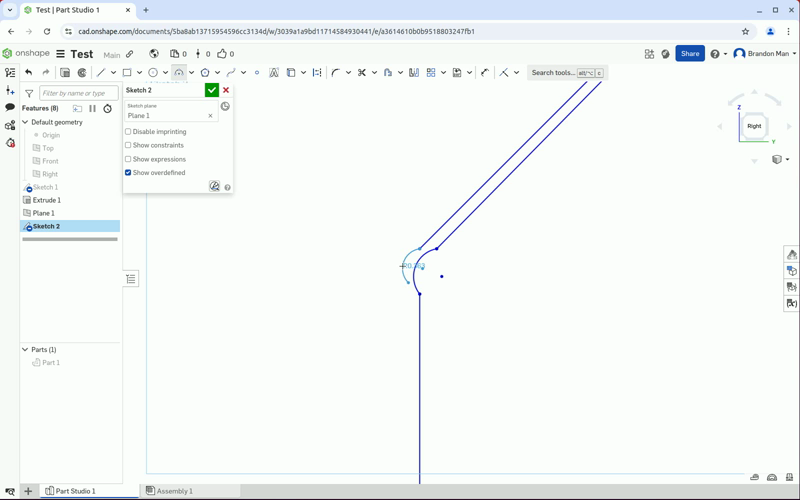
scroll(-6)
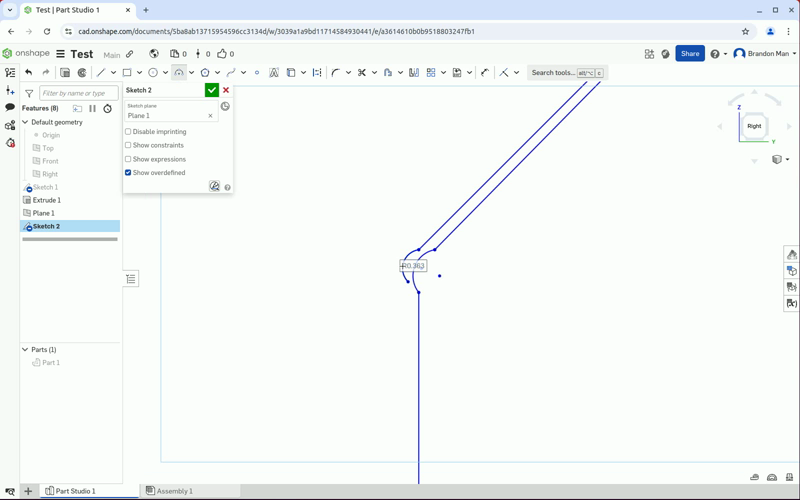
scroll(-6)
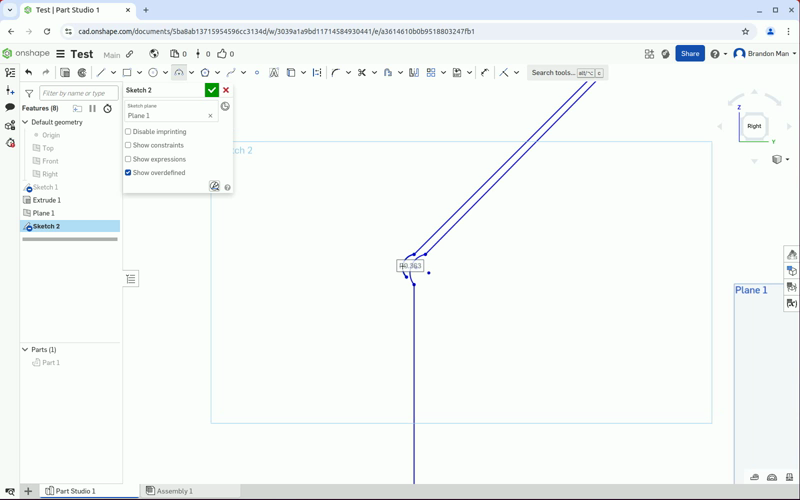
scroll(-6)
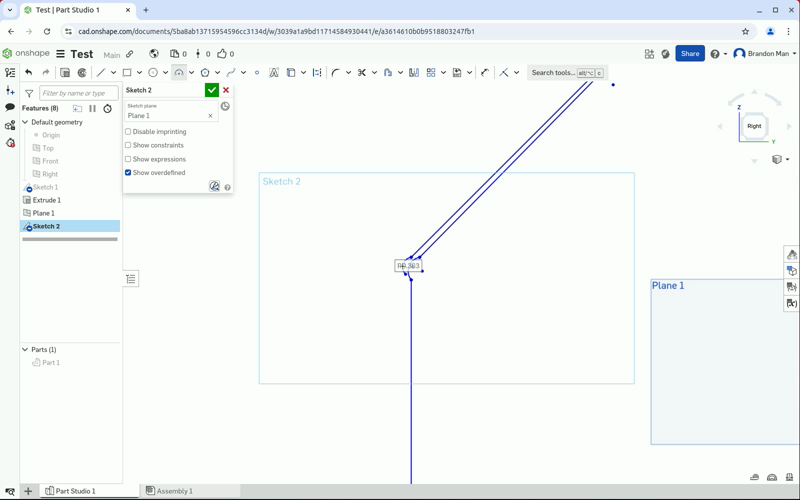
scroll(-6)
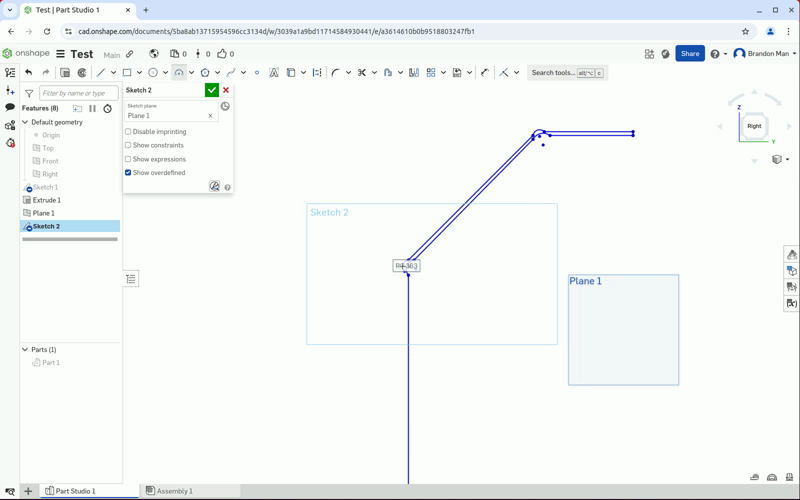
scroll(-6)
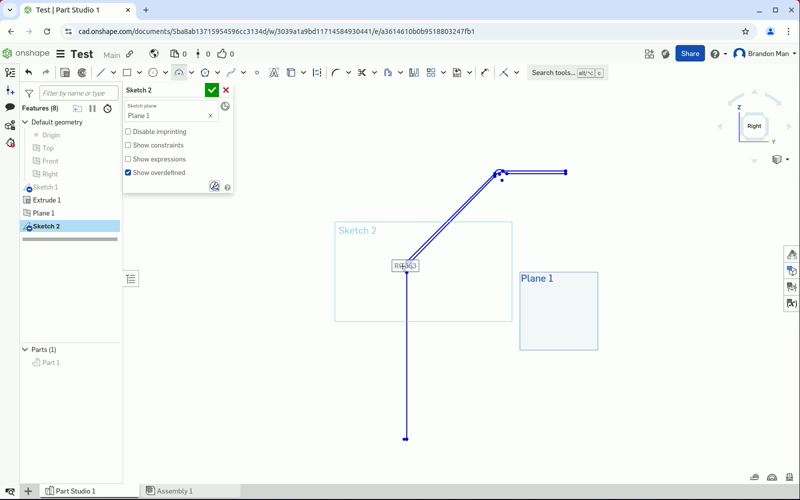
scroll(-6)
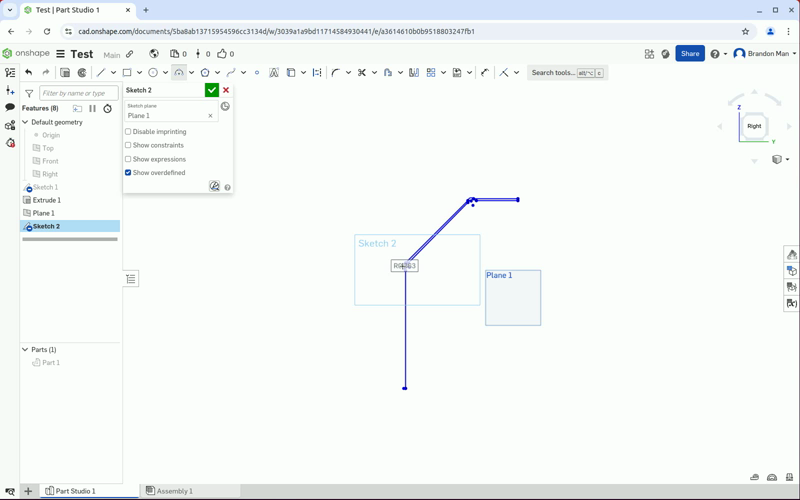
scroll(-6)
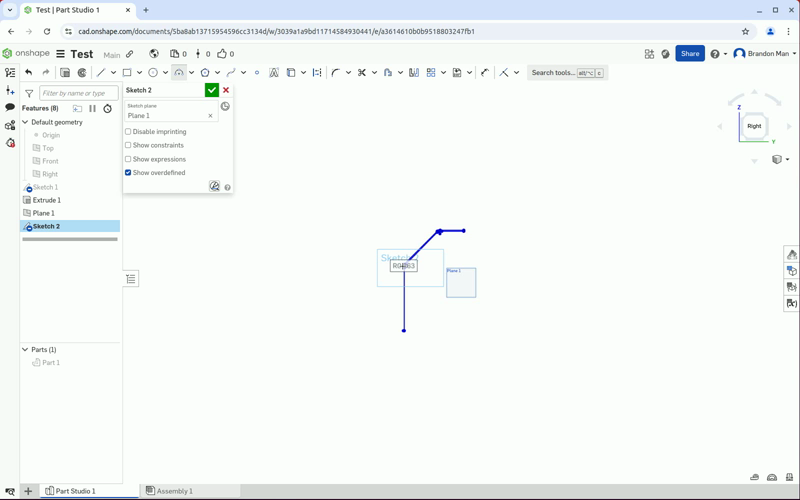
key_up(shift)
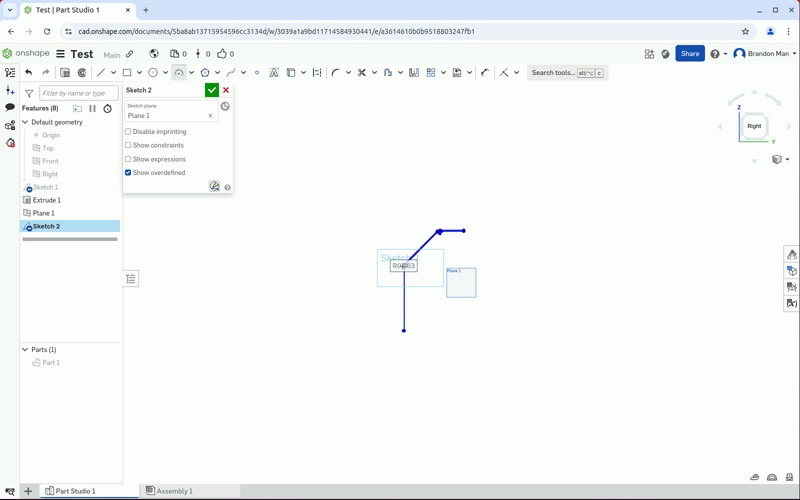
key(esc)
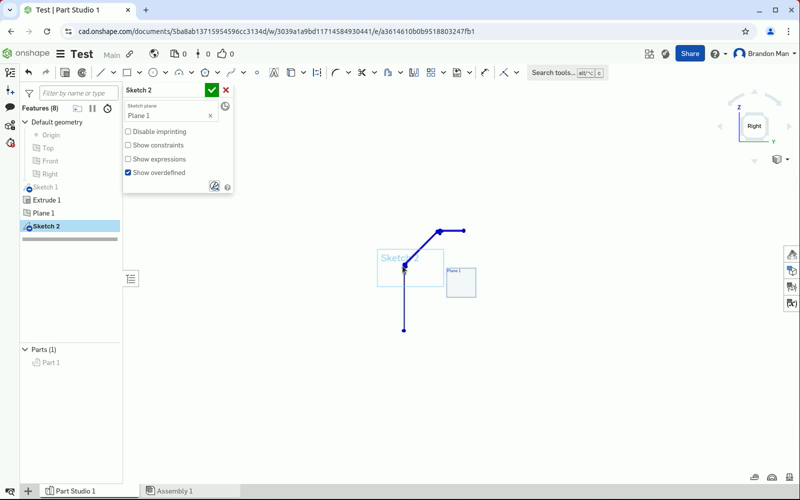
key(l)
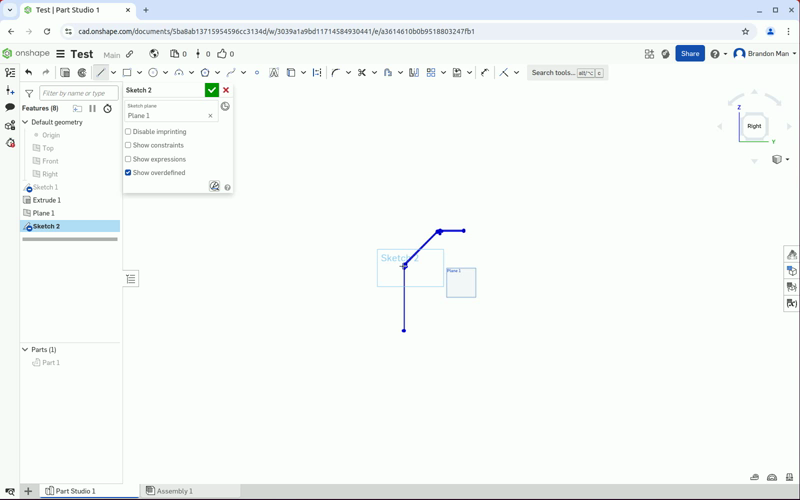
mouse_move(403, 267)
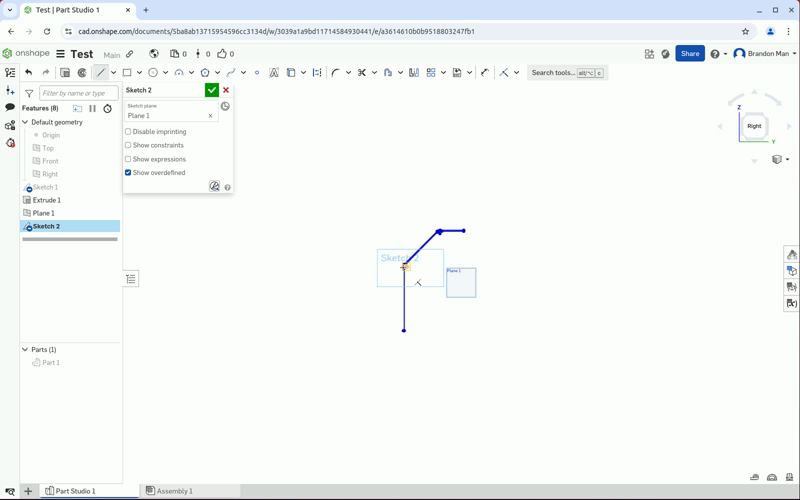
scroll(6)
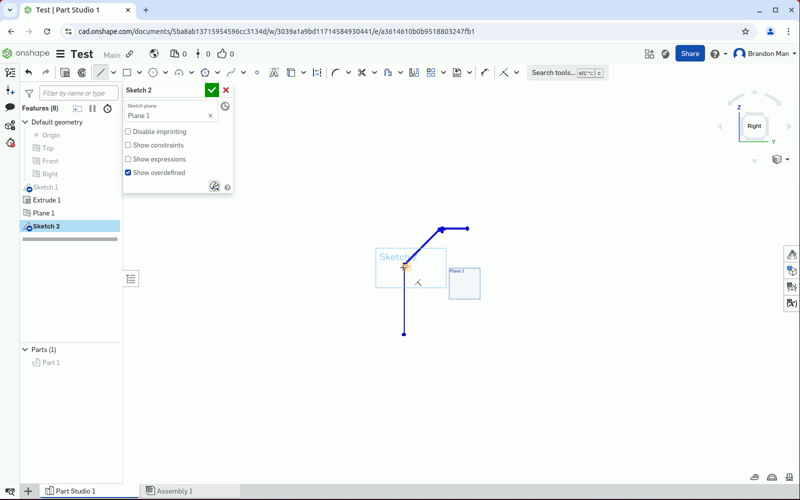
scroll(6)
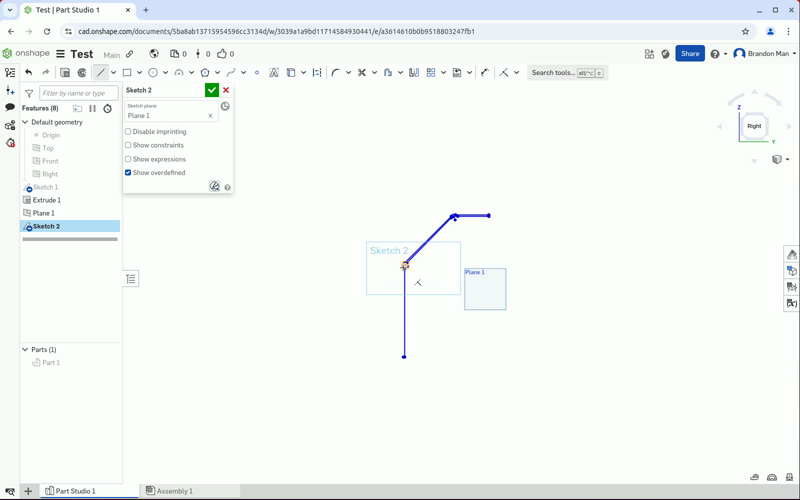
scroll(6)
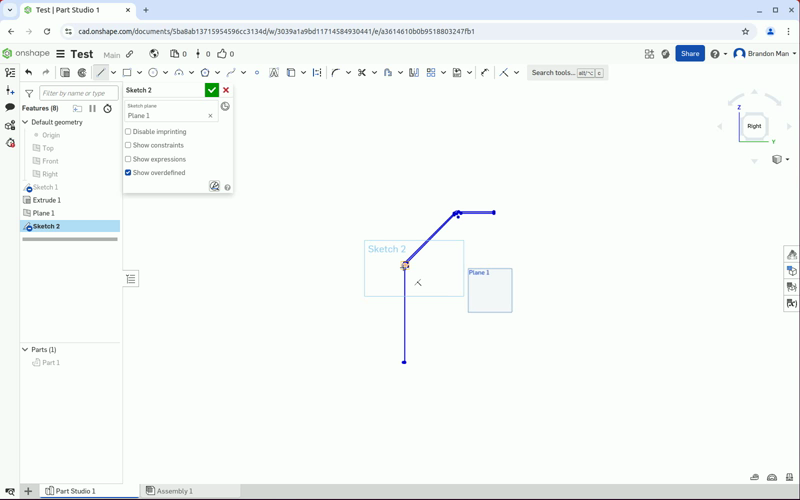
scroll(6)
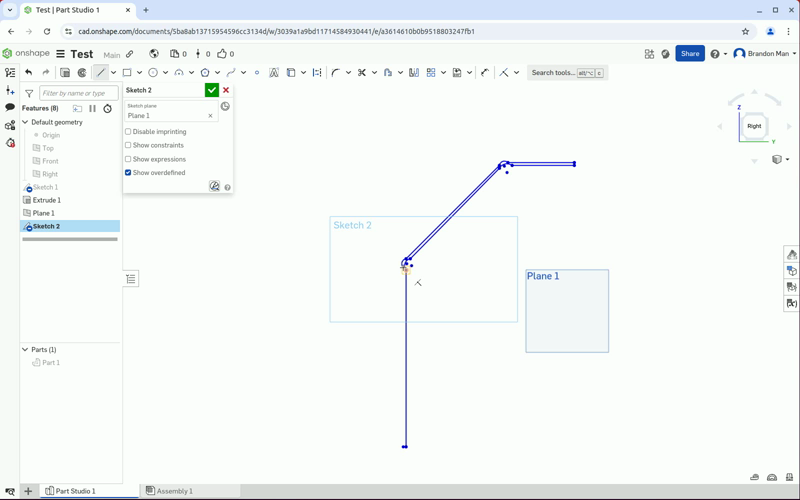
scroll(6)
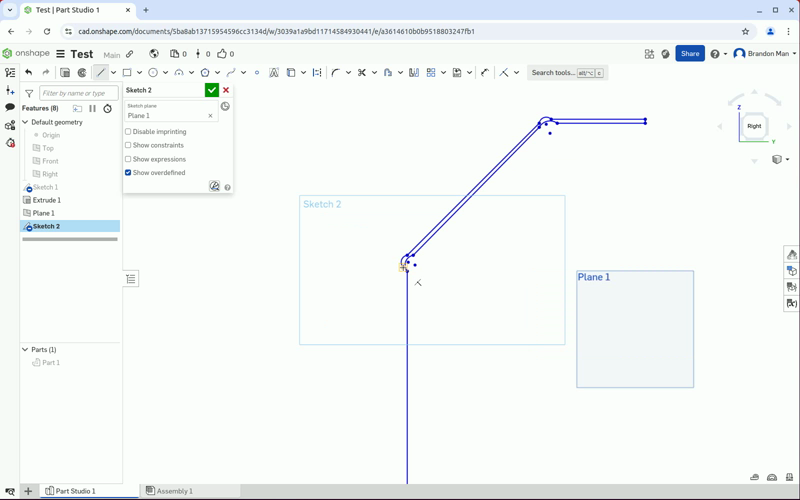
scroll(6)
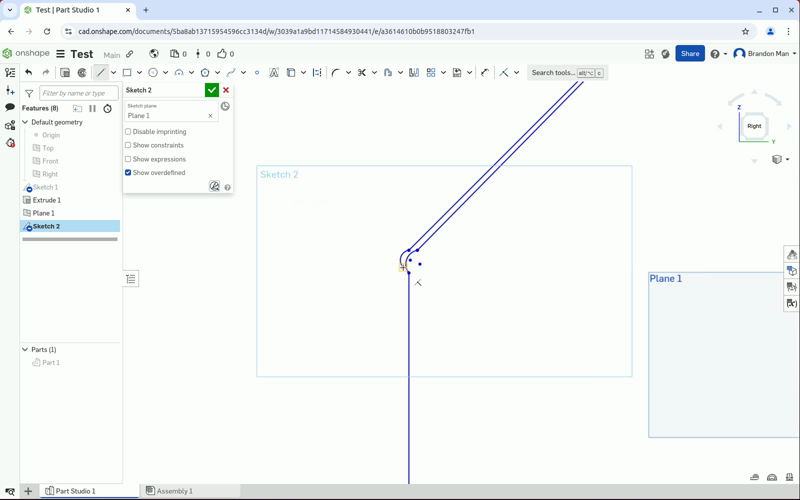
scroll(6)
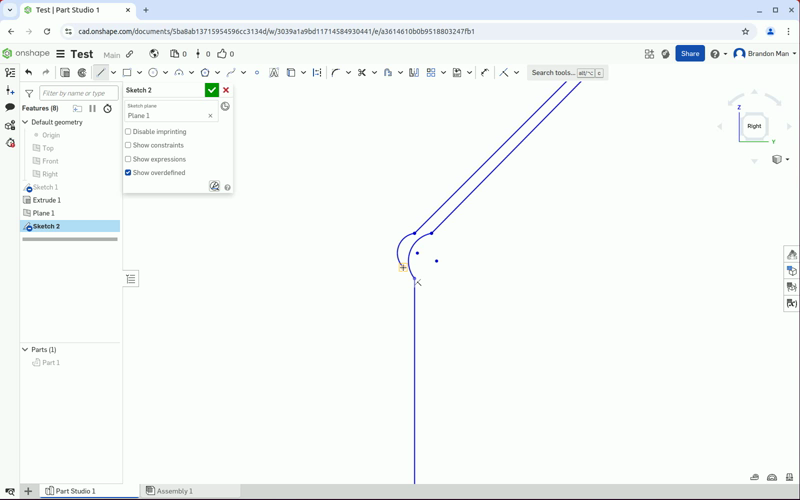
click(403, 267)
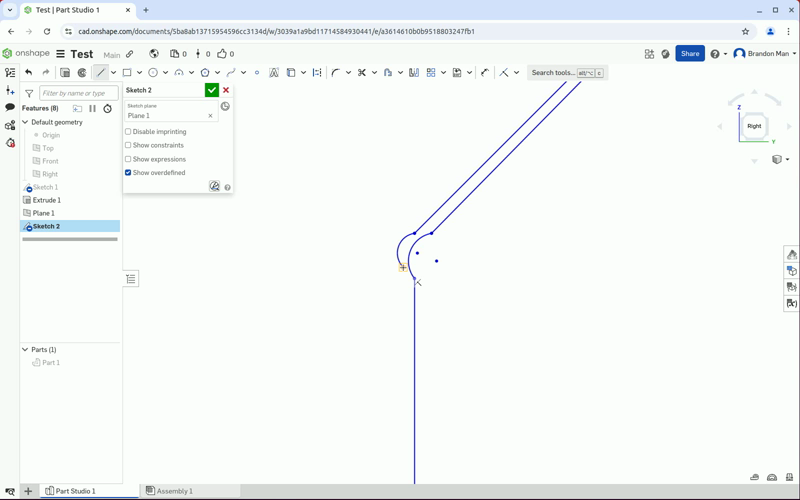
scroll(-6)
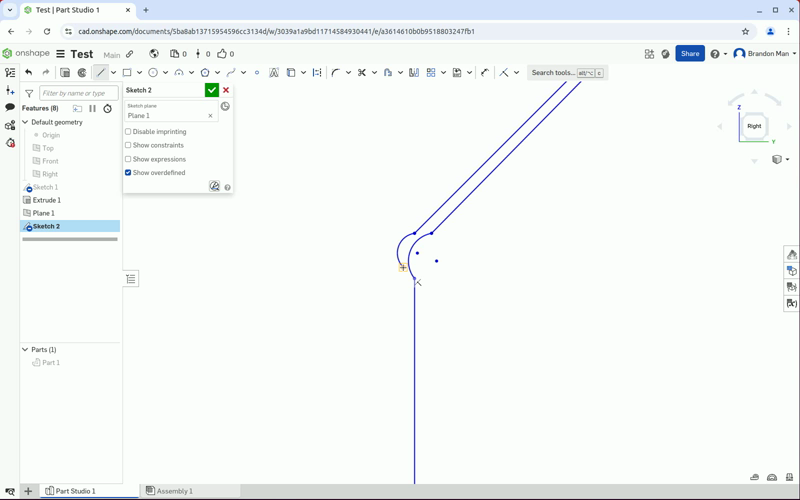
scroll(-6)
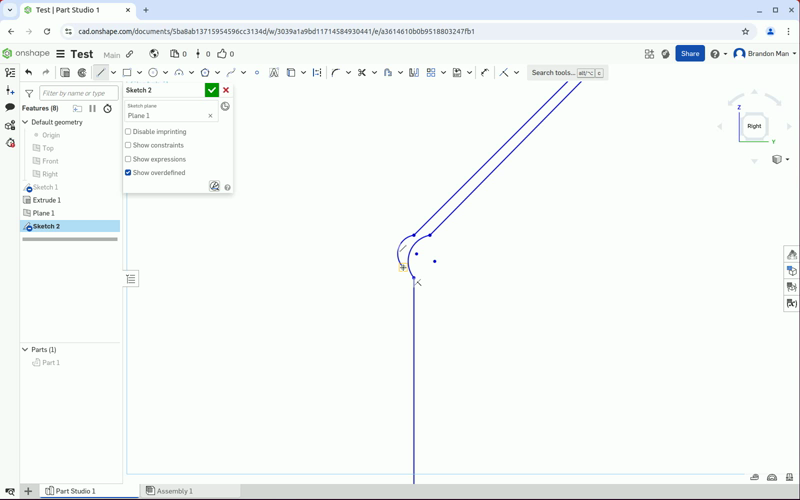
scroll(-6)
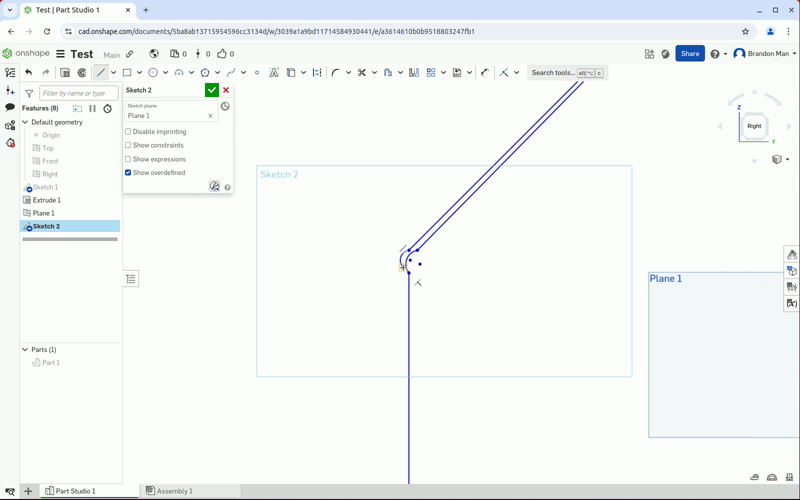
scroll(-6)
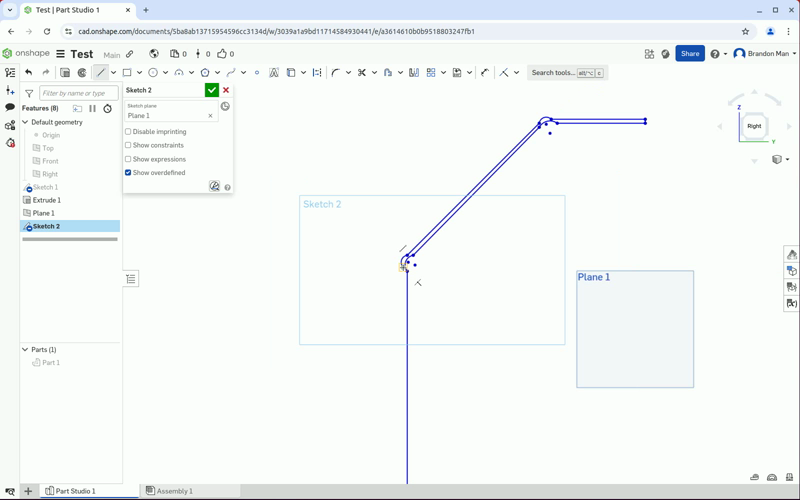
scroll(-6)
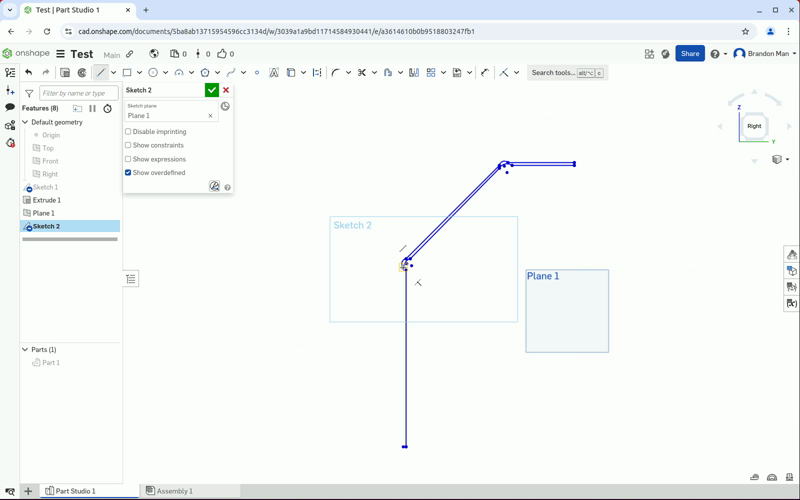
scroll(-6)
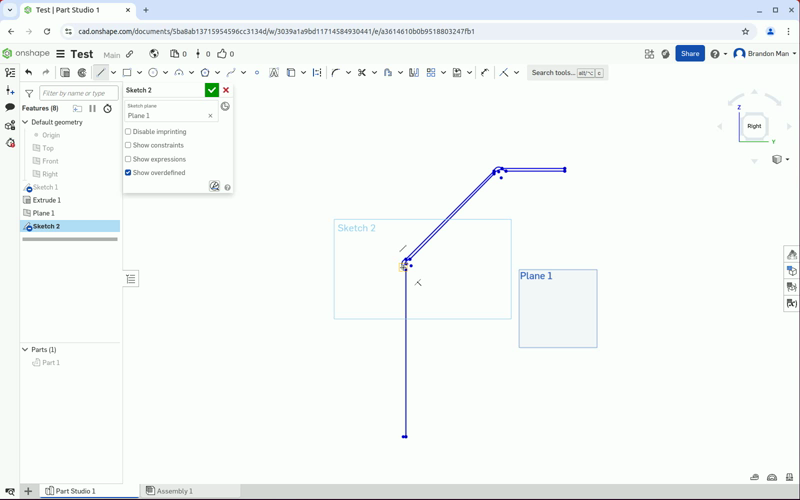
scroll(-6)
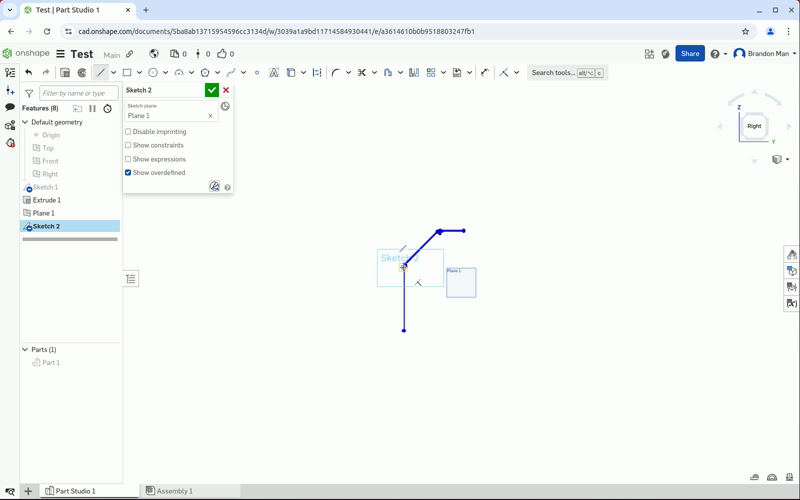
key_down(shift)
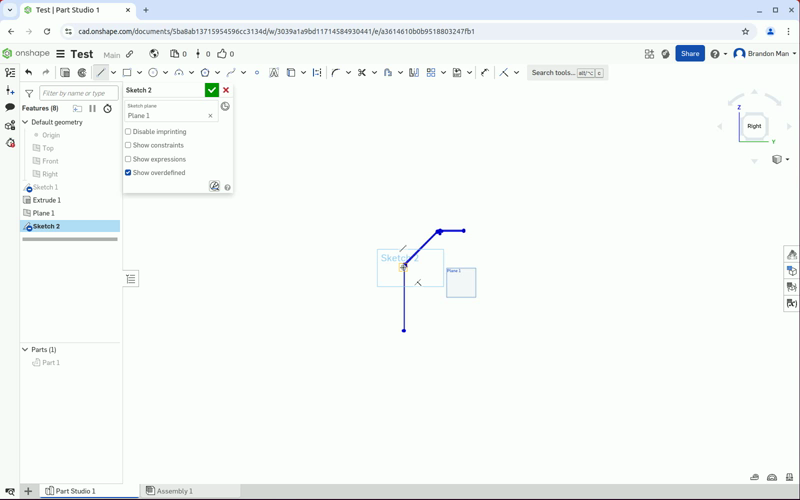
mouse_move(403, 330)
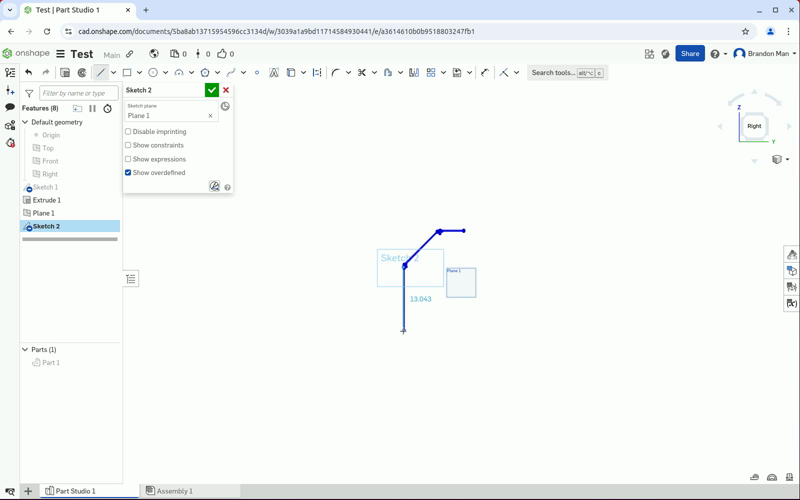
scroll(6)
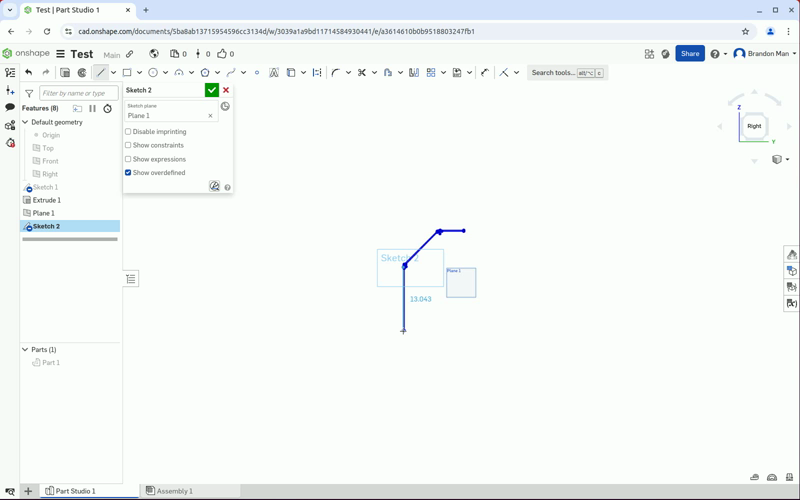
scroll(6)
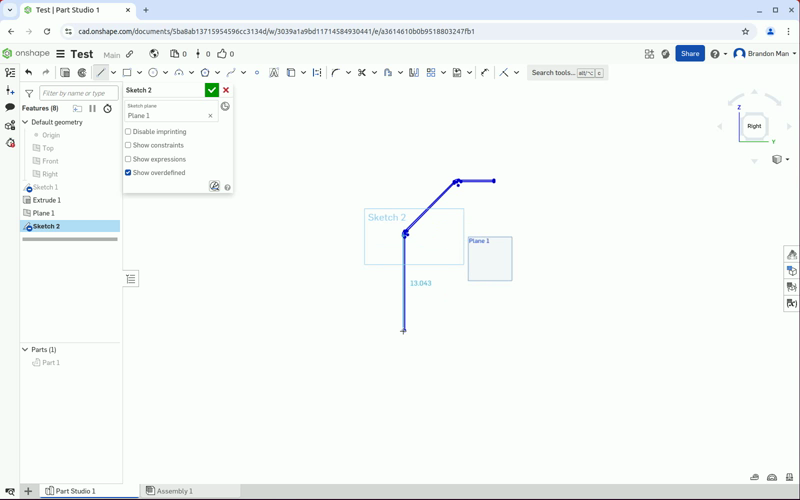
scroll(6)
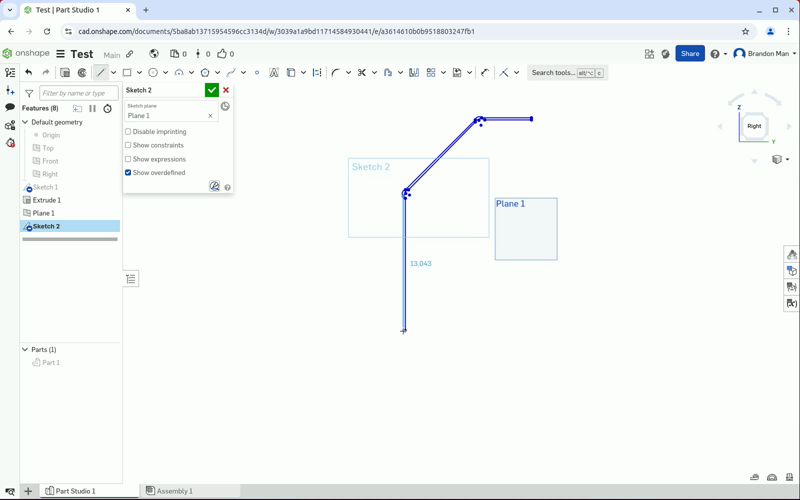
scroll(6)
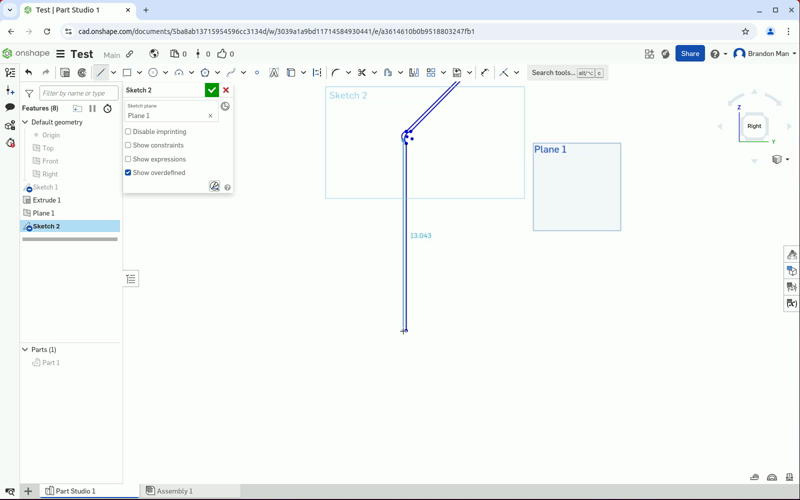
scroll(6)
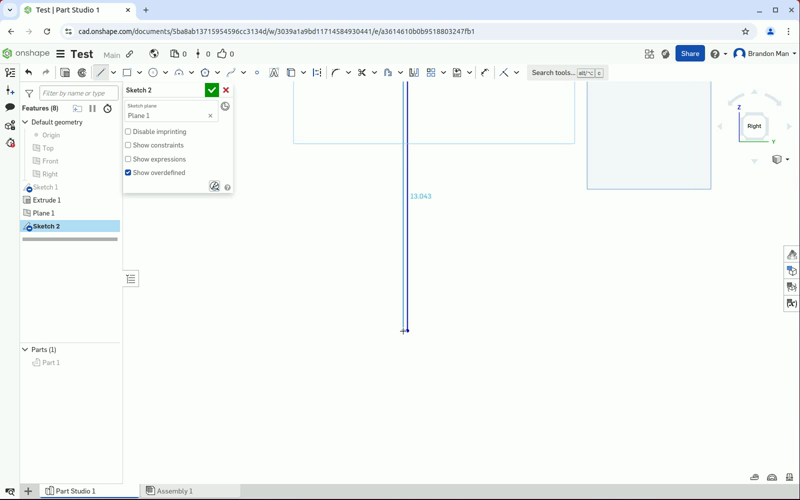
scroll(6)
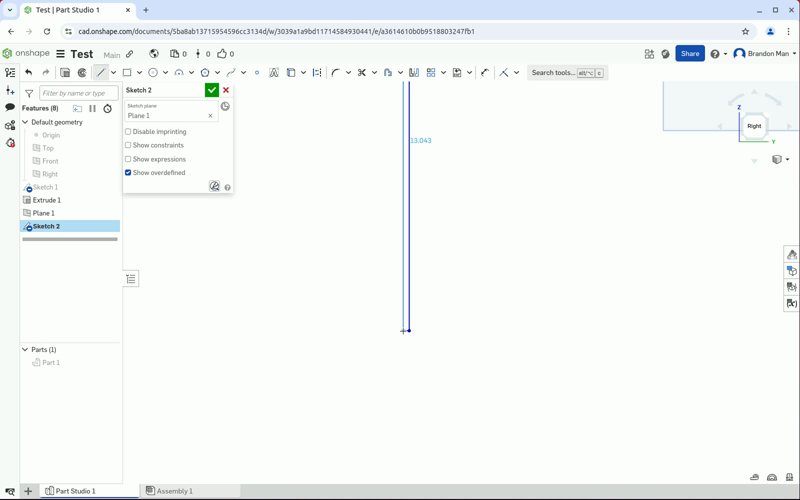
scroll(6)
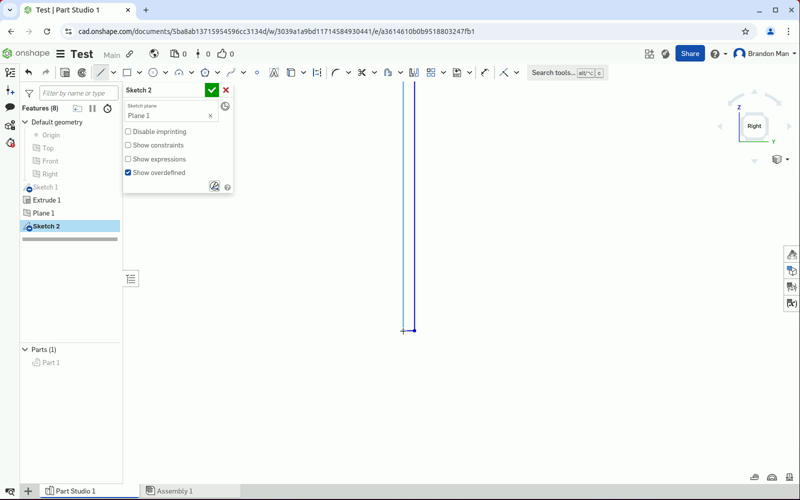
key_up(shift)
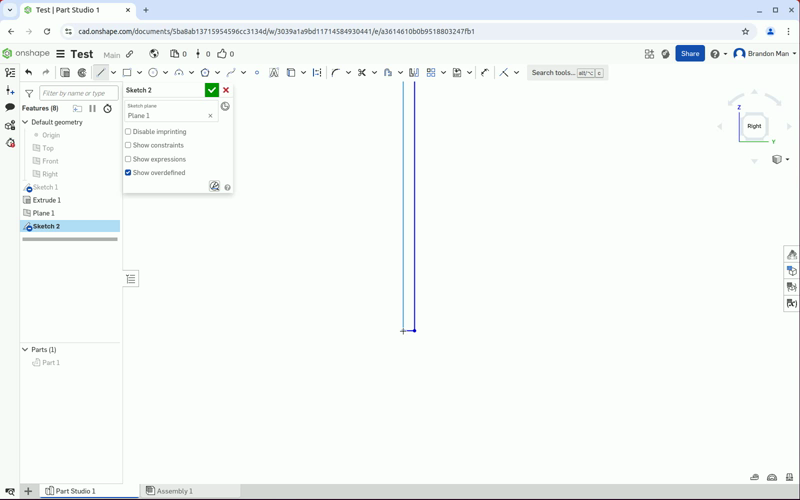
click(403, 330)
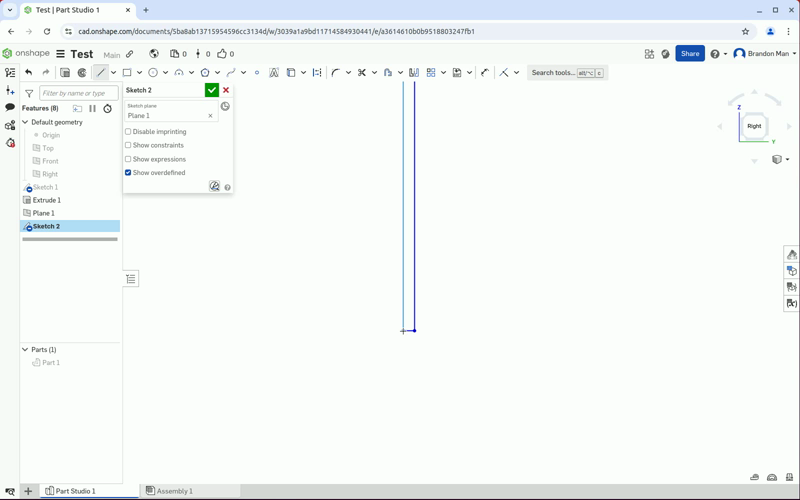
scroll(-6)
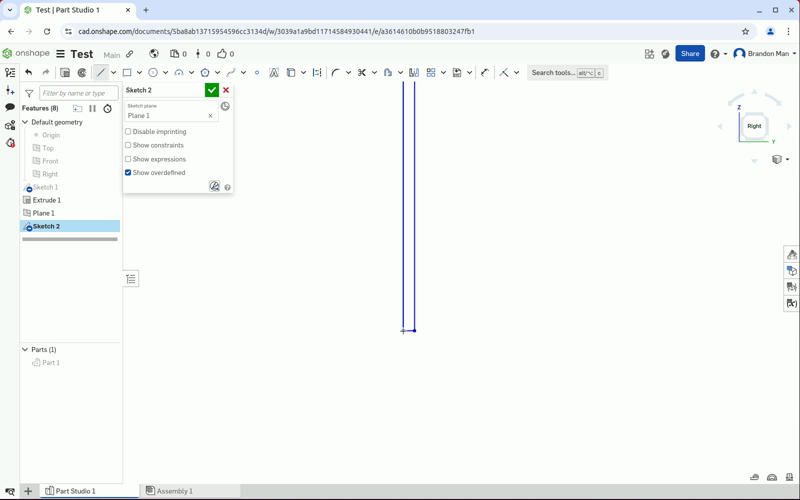
scroll(-6)
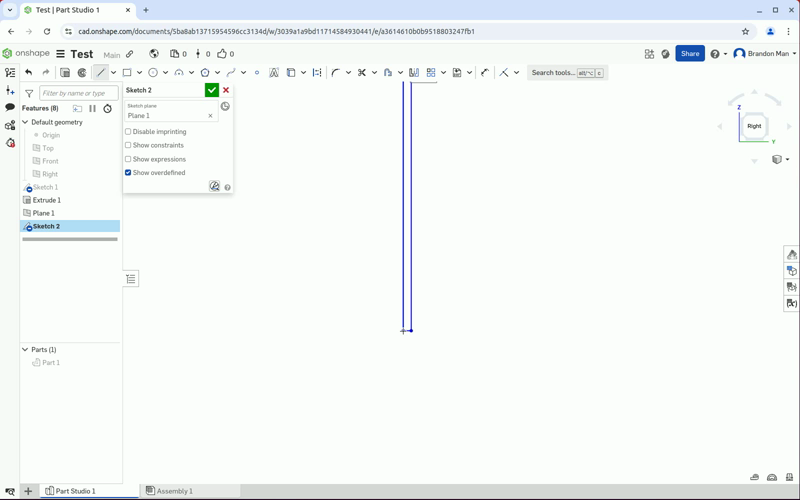
scroll(-6)
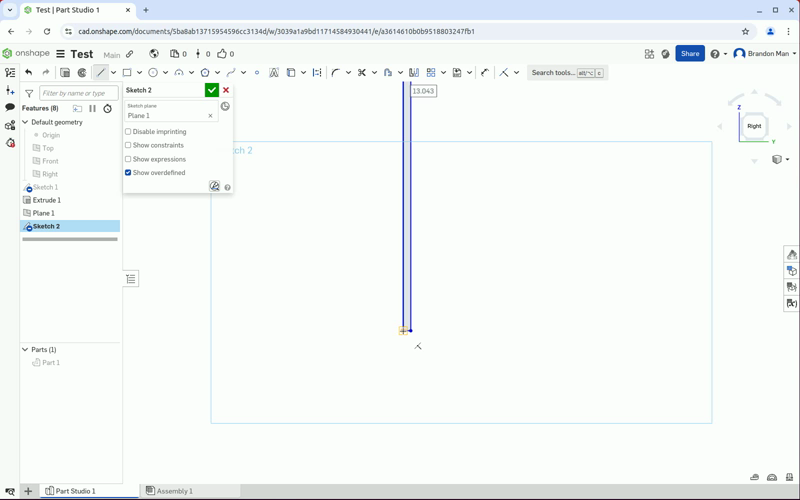
scroll(-6)
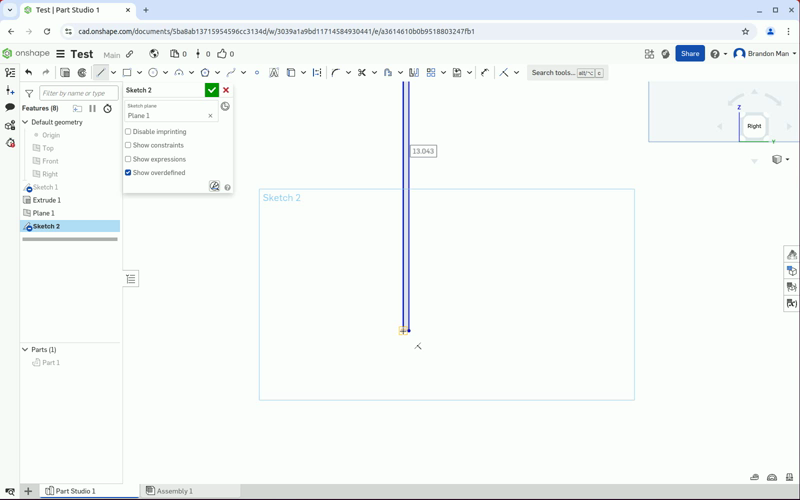
scroll(-6)
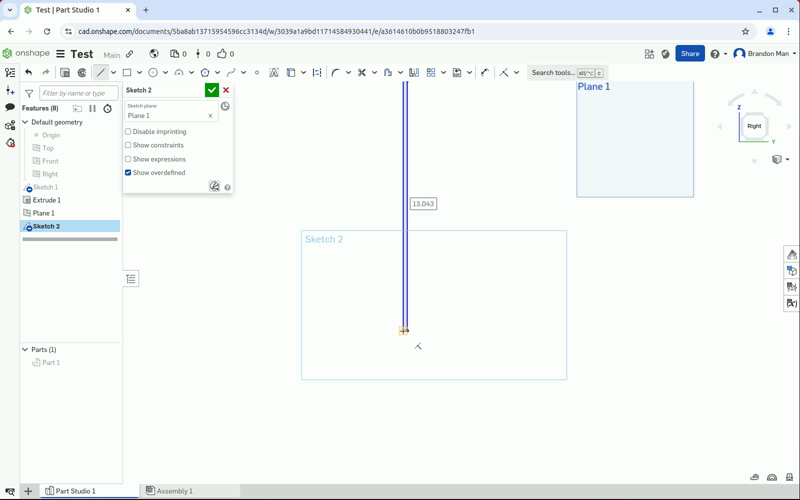
scroll(-6)
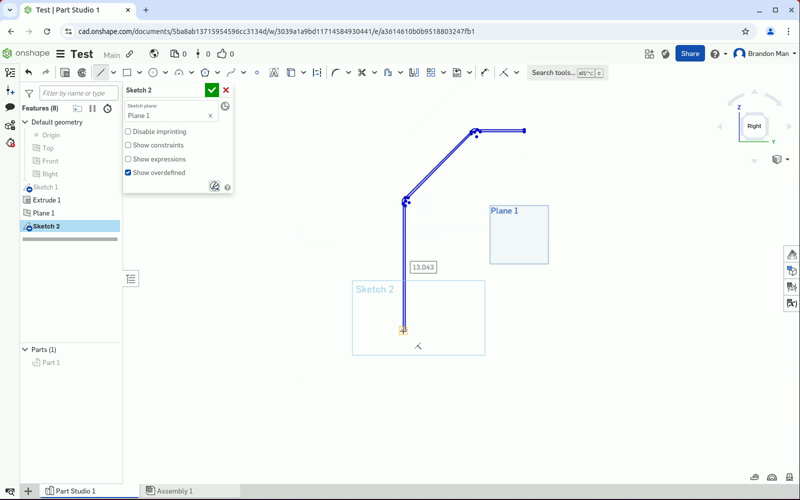
scroll(-6)
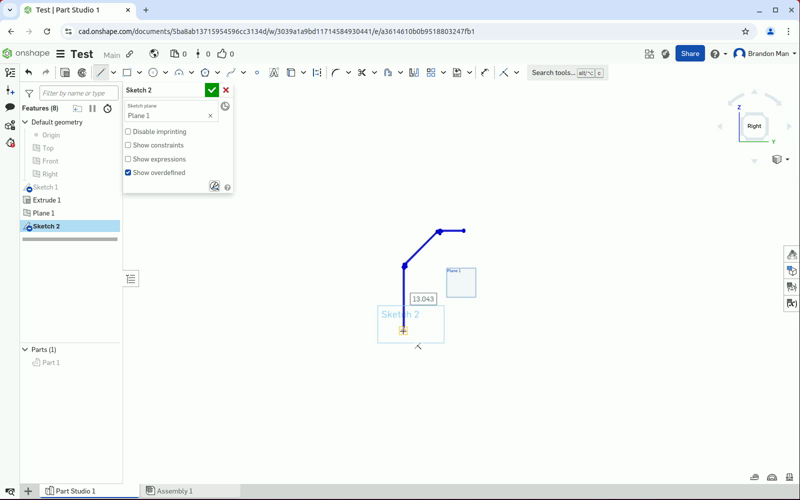
key(esc)
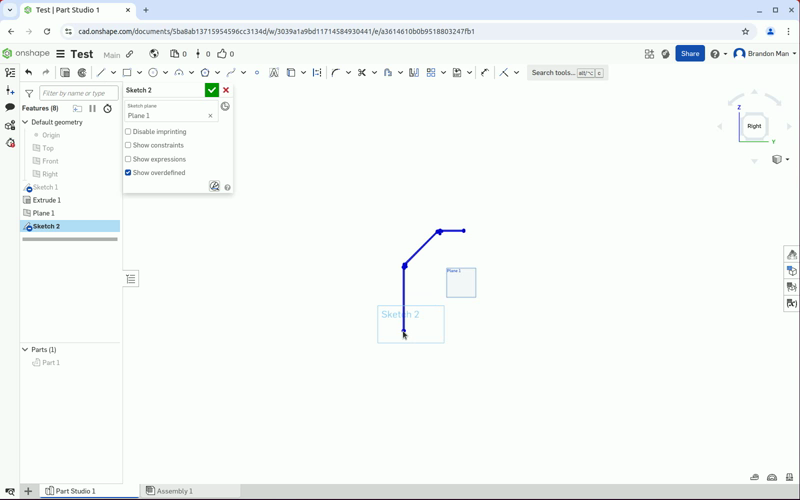
mouse_move(404, 286)
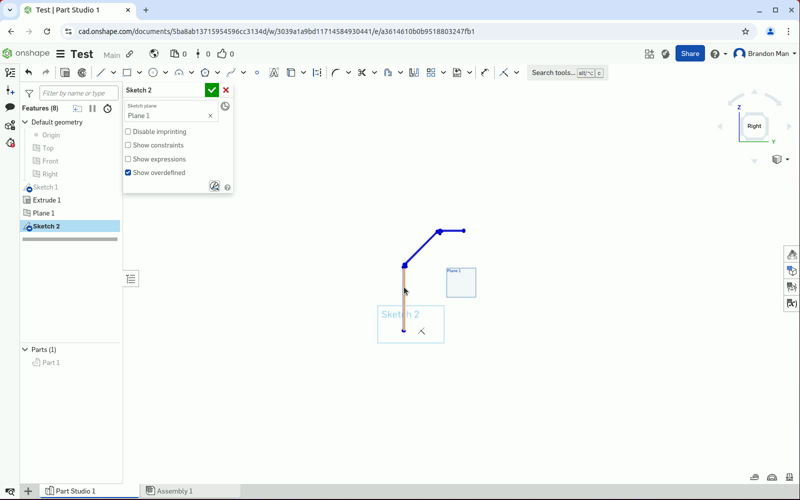
scroll(6)
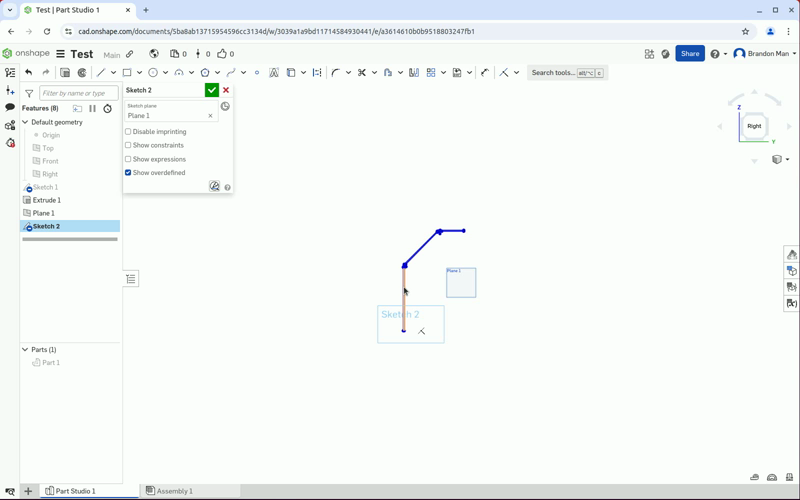
scroll(6)
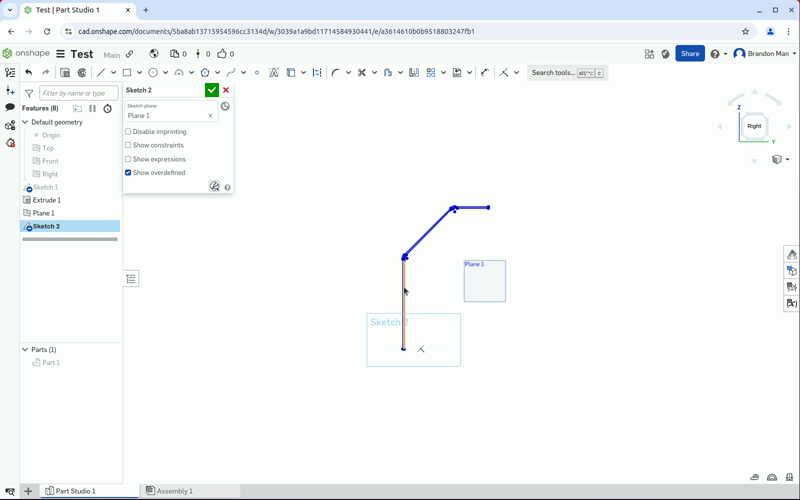
scroll(6)
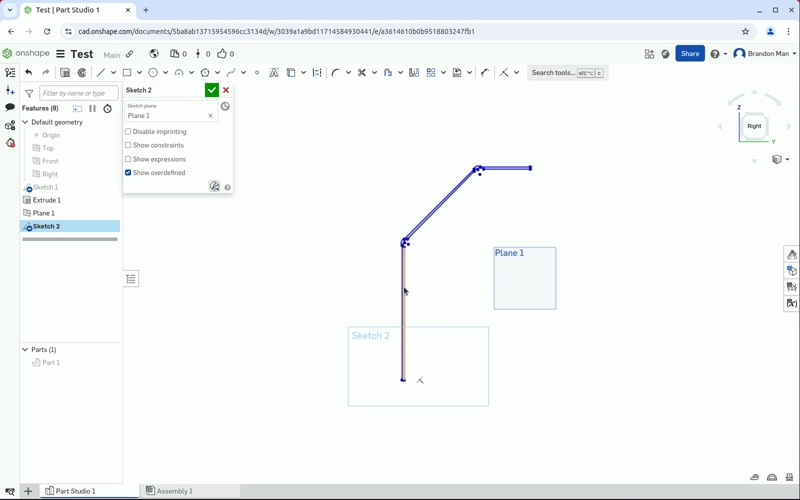
scroll(6)
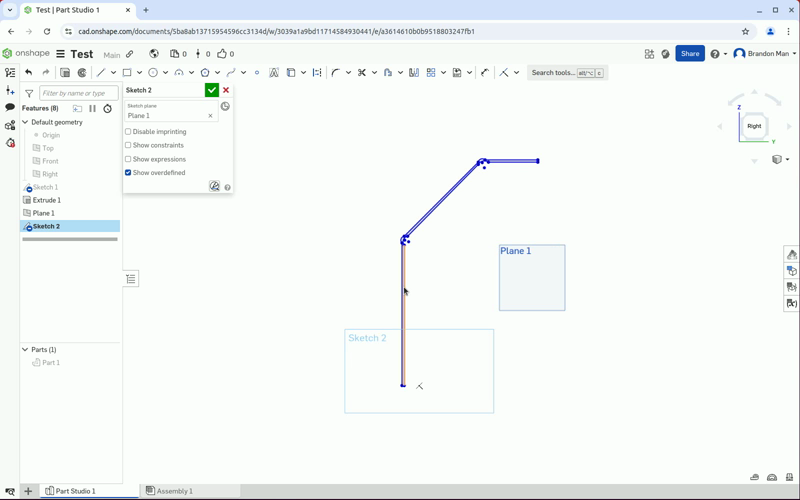
scroll(6)
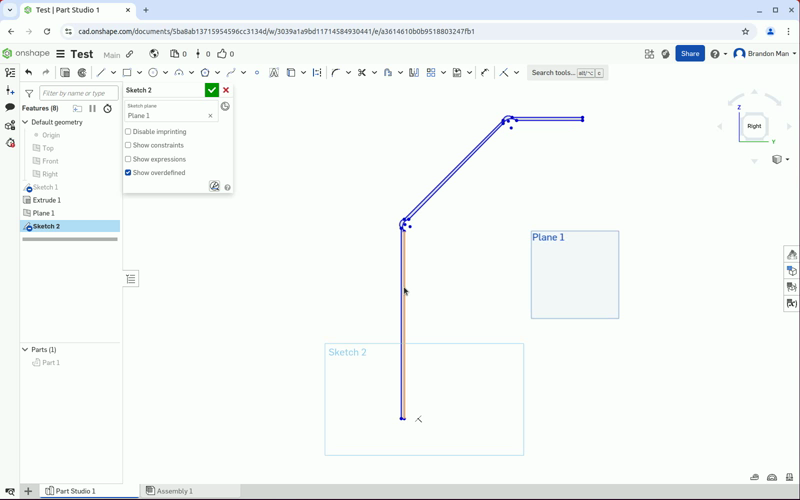
scroll(6)
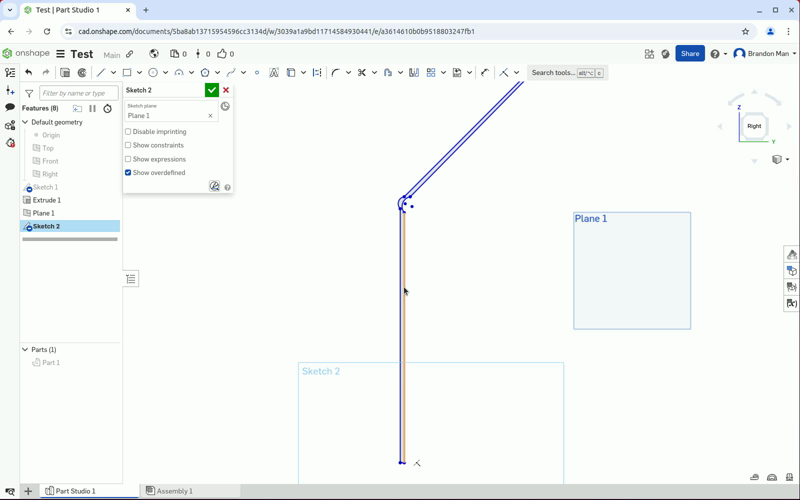
scroll(6)
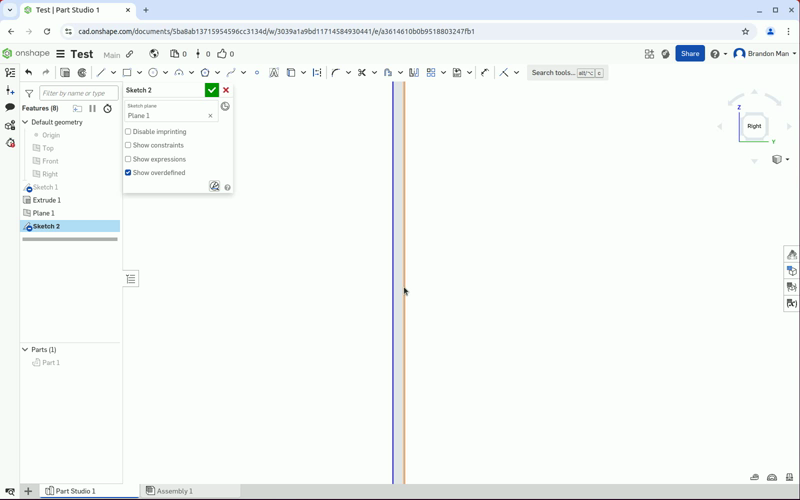
click(404, 286)
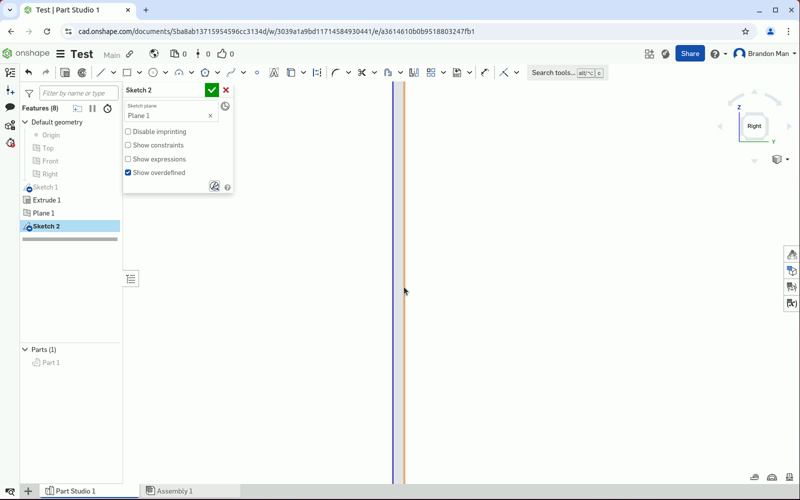
scroll(-6)
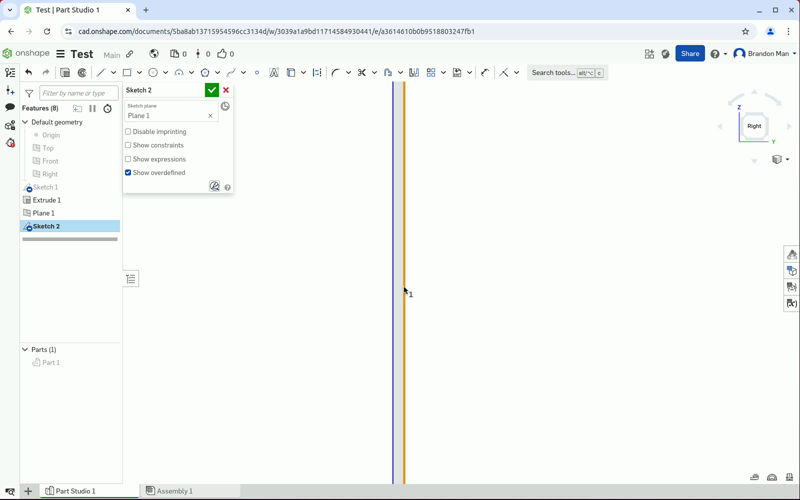
scroll(-6)
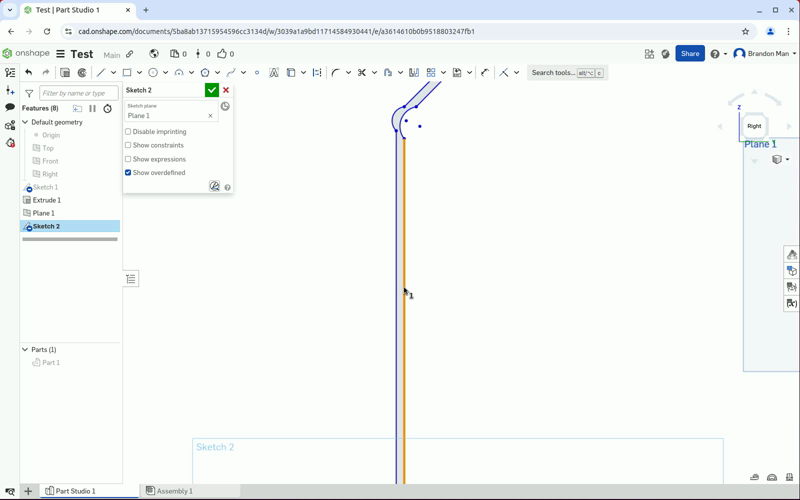
scroll(-6)
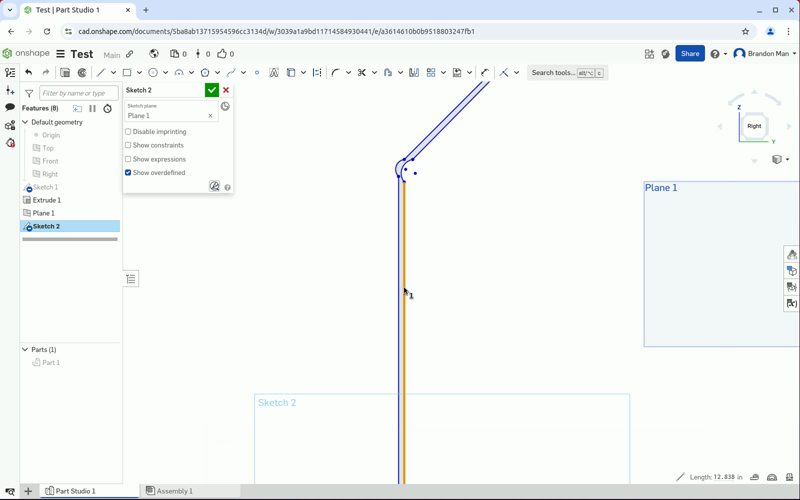
scroll(-6)
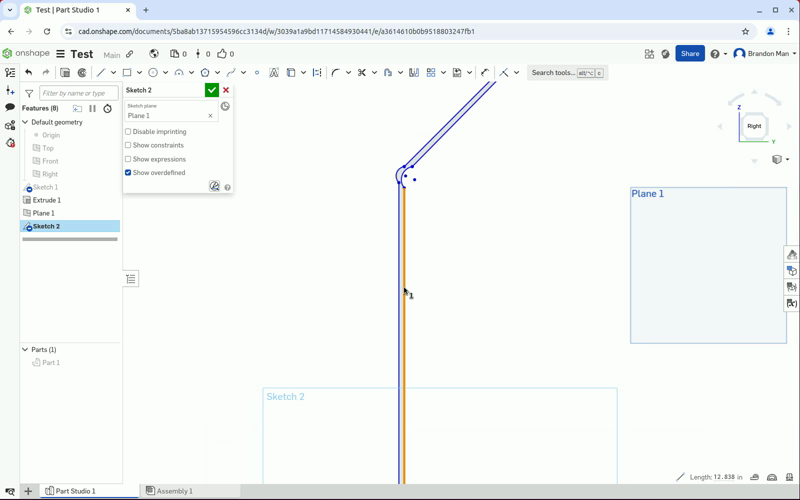
scroll(-6)
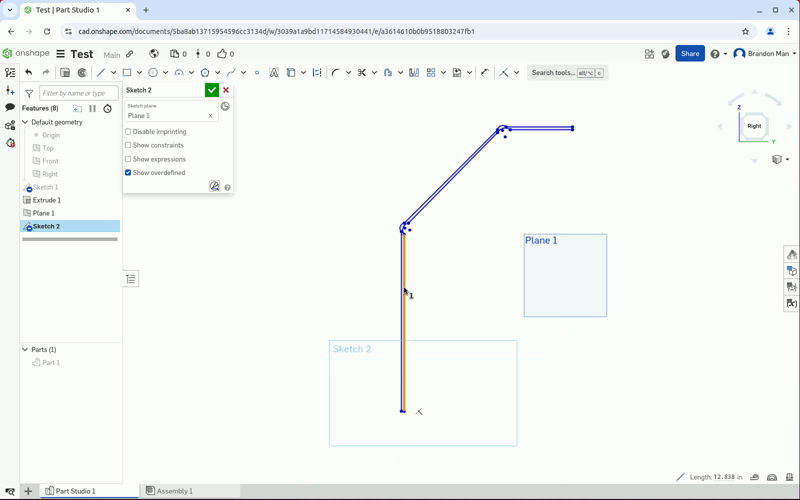
scroll(-6)
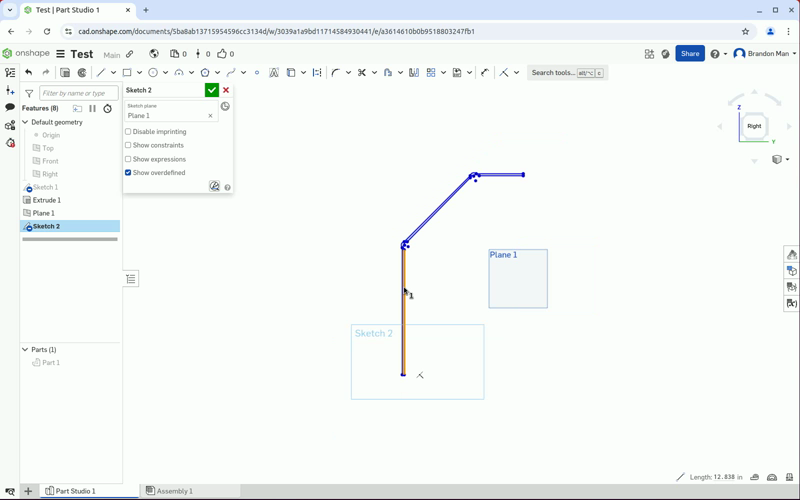
scroll(-6)
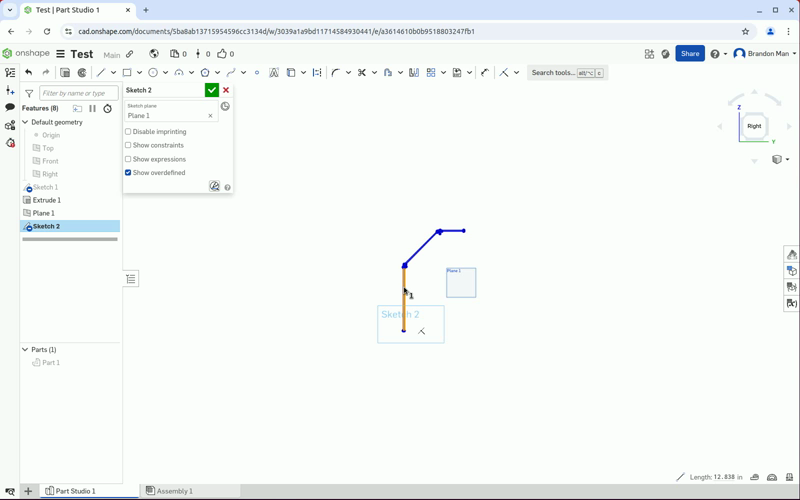
mouse_move(73, 352)
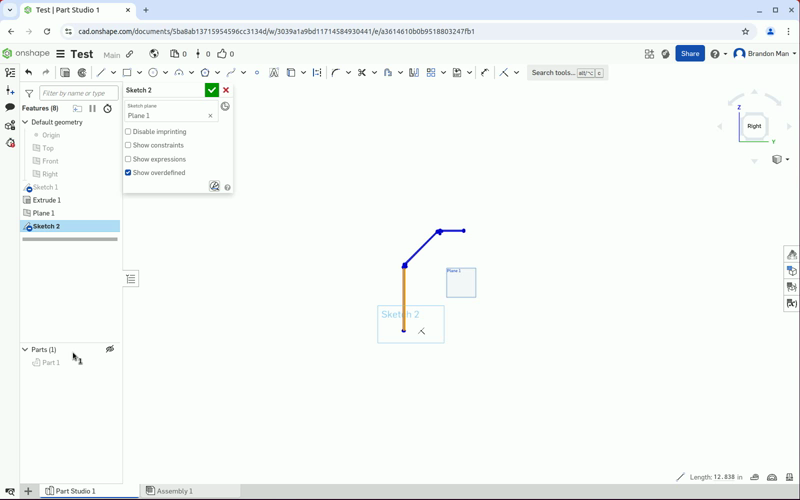
key(shift+y)
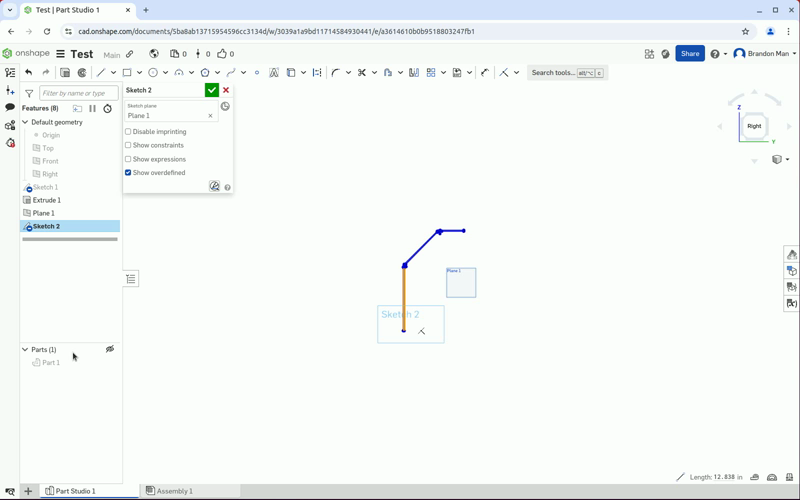
key(shift+e)
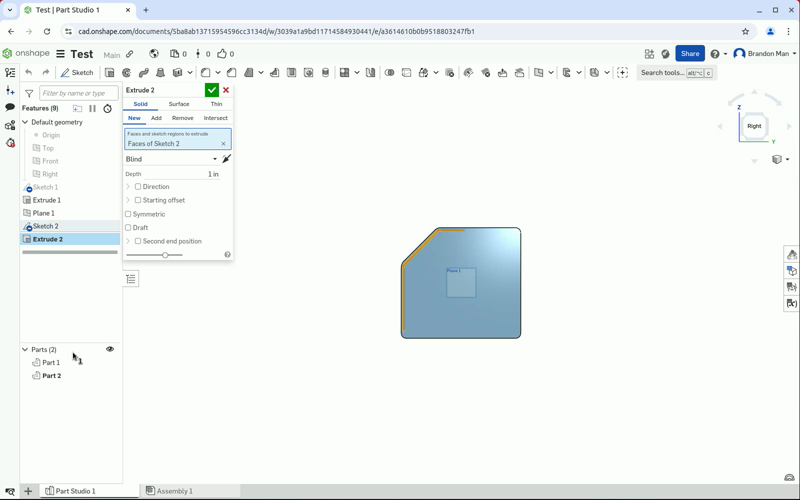
mouse_move(143, 106)
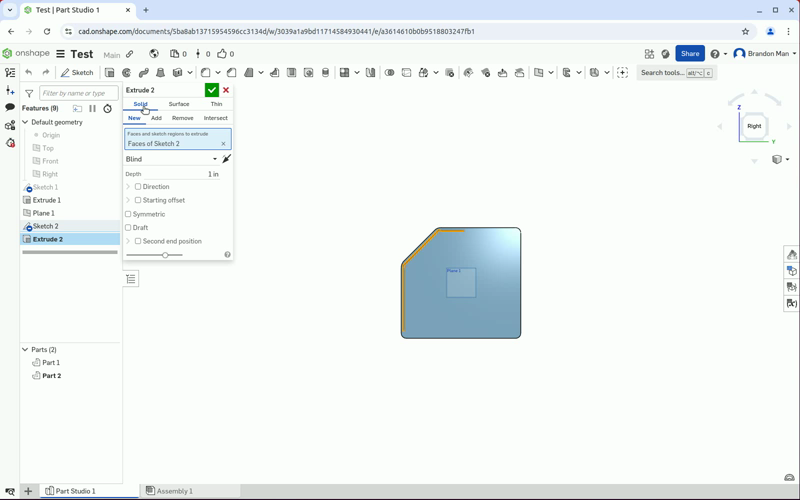
click(143, 106)
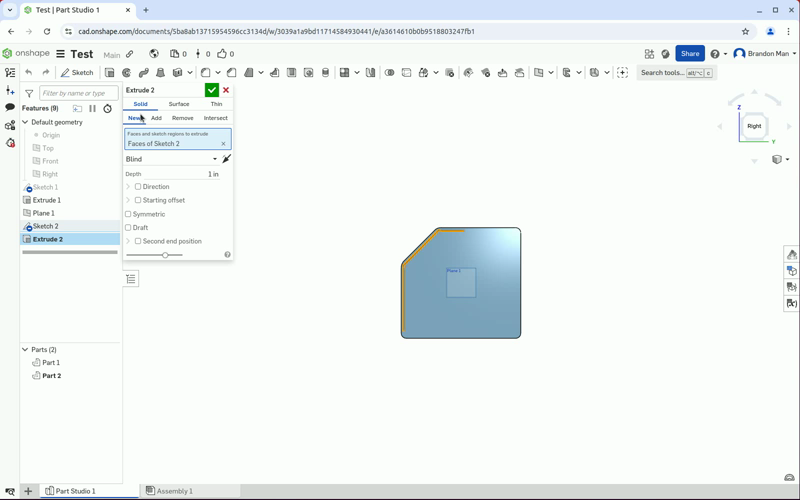
mouse_move(137, 120)
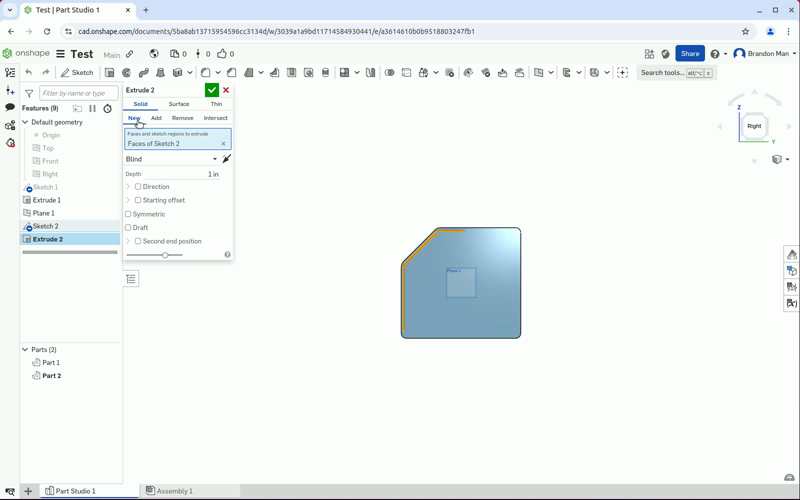
click(137, 120)
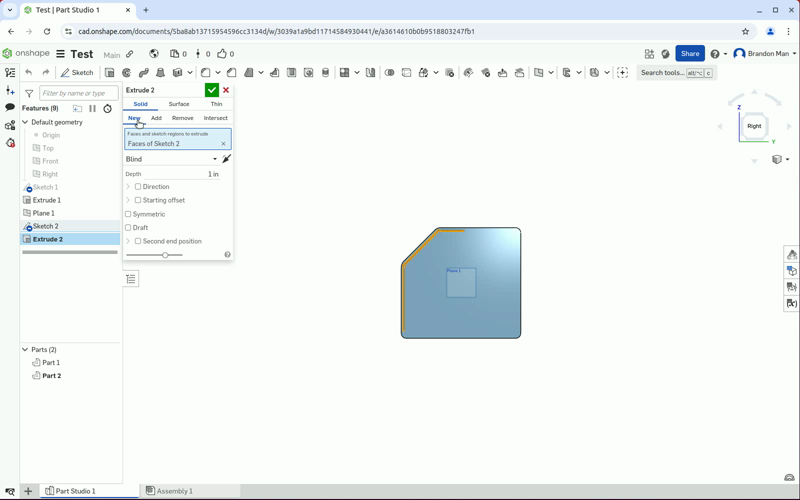
key(tab, 4)
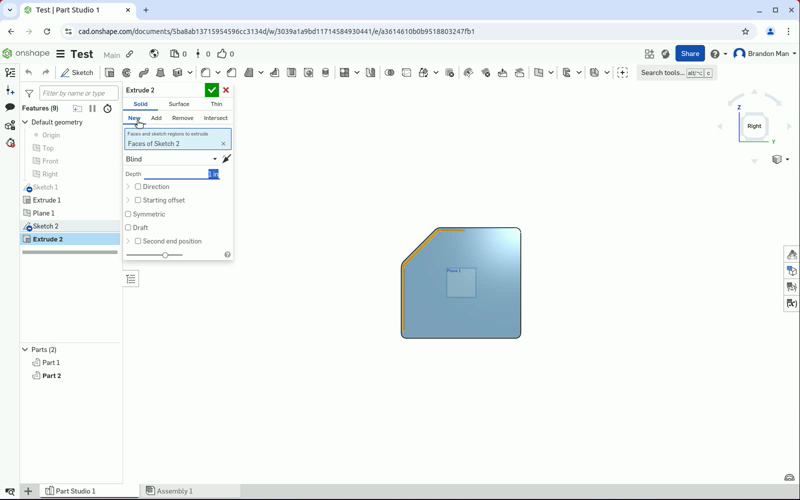
text(22.627)
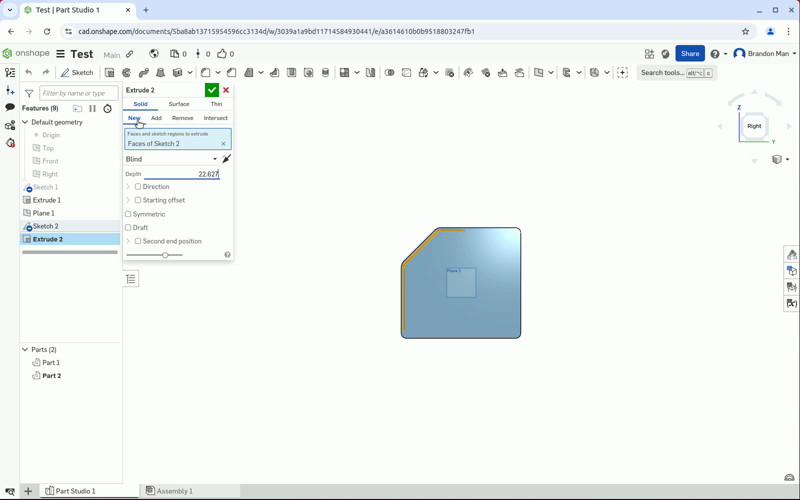
key(enter)
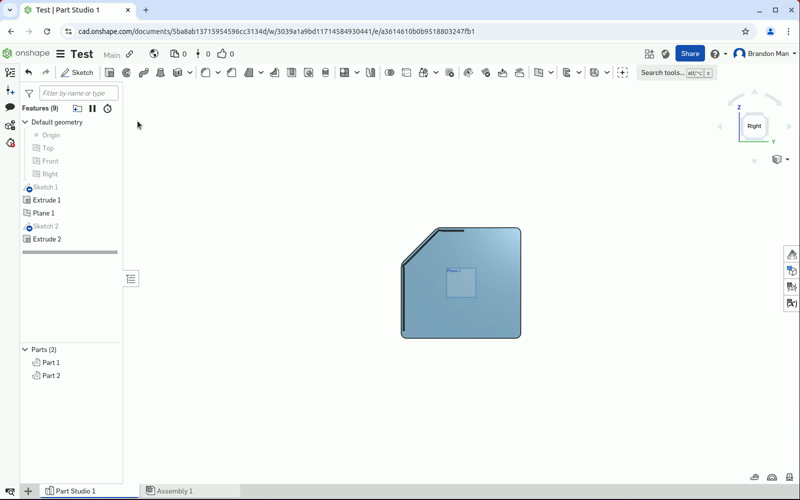
key(shift+h)
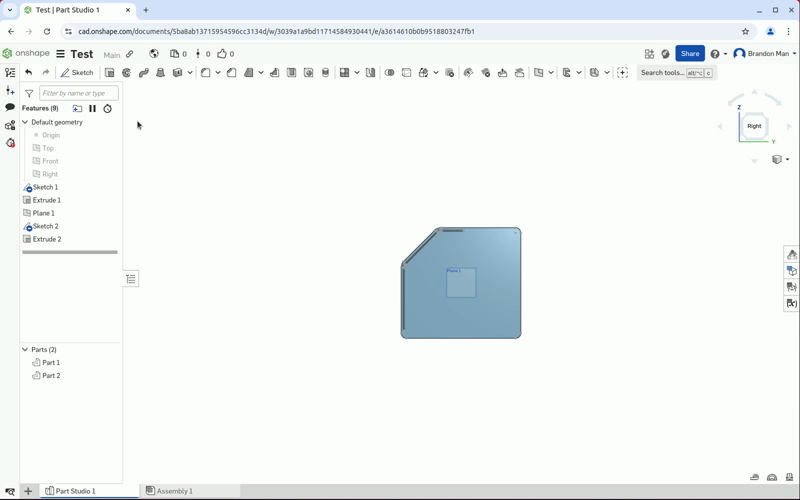
key(shift+h)
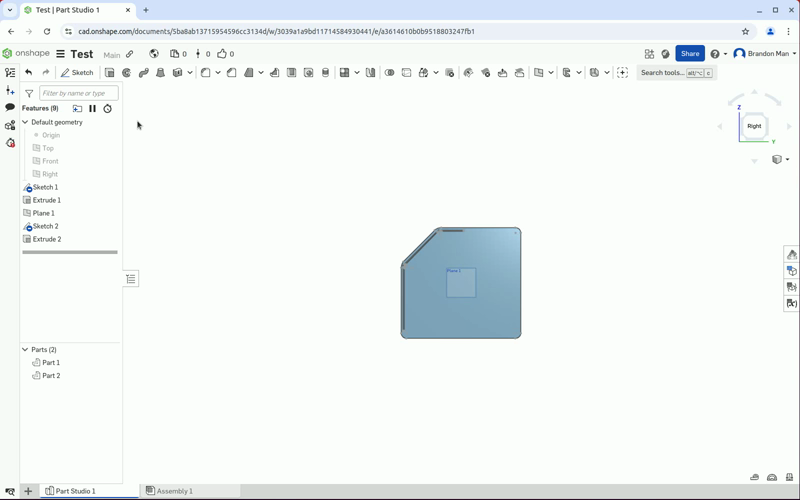
key(shift+7)
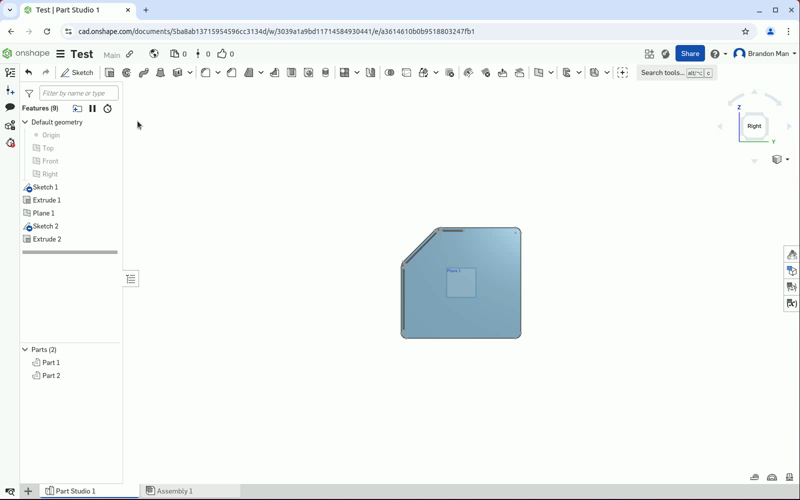
key(right, 2)
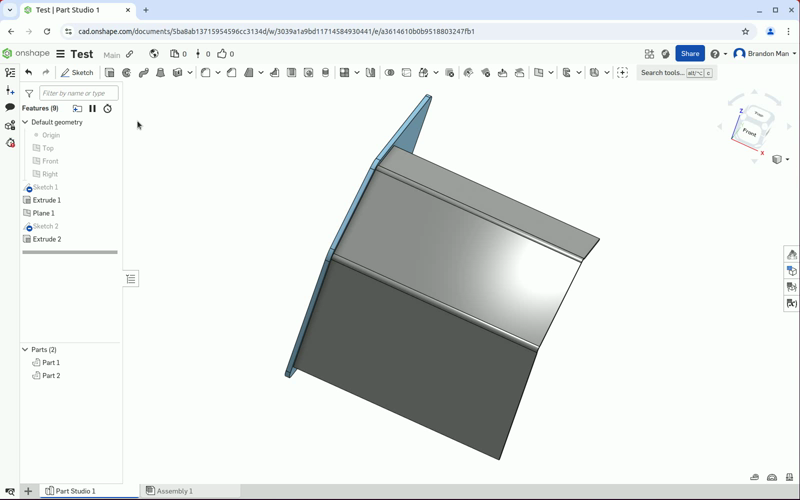
key(down, 2)
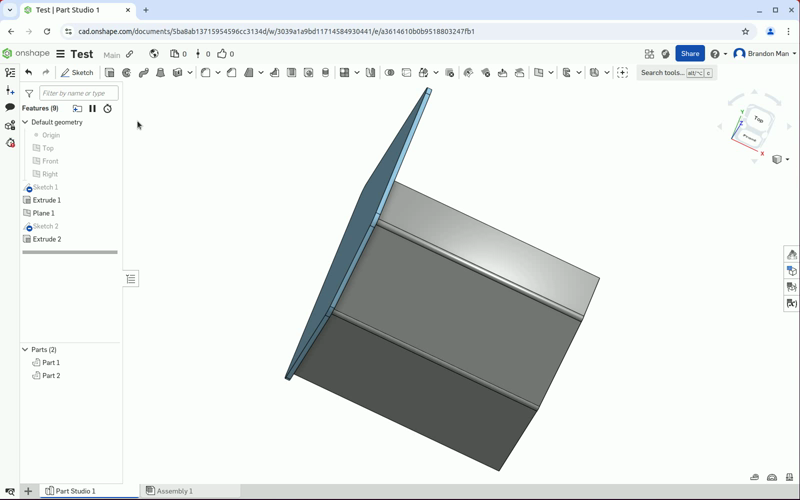
key(up, 2)
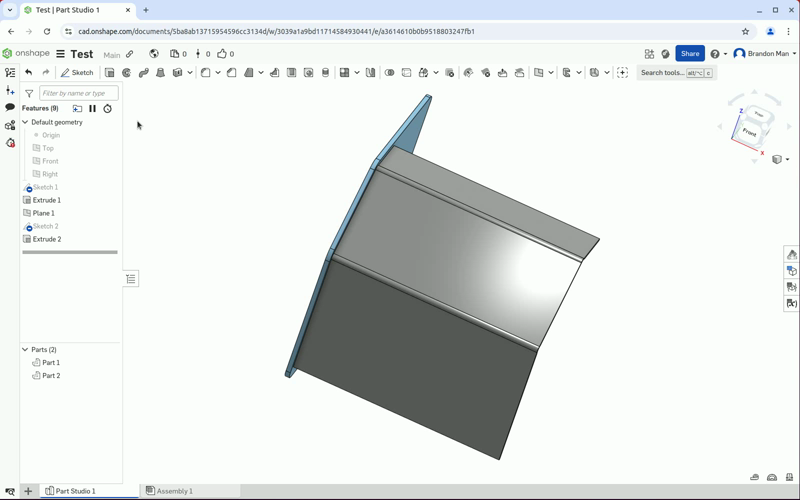
key(left, 2)
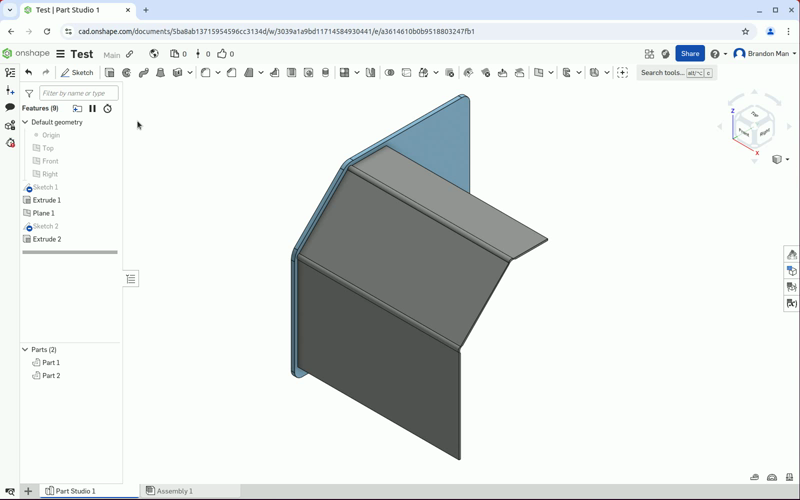
mouse_move(73, 189)
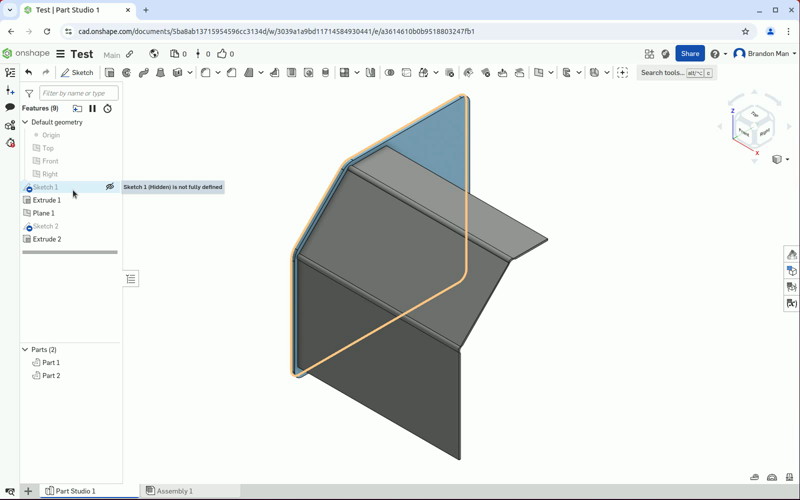
click(73, 189)